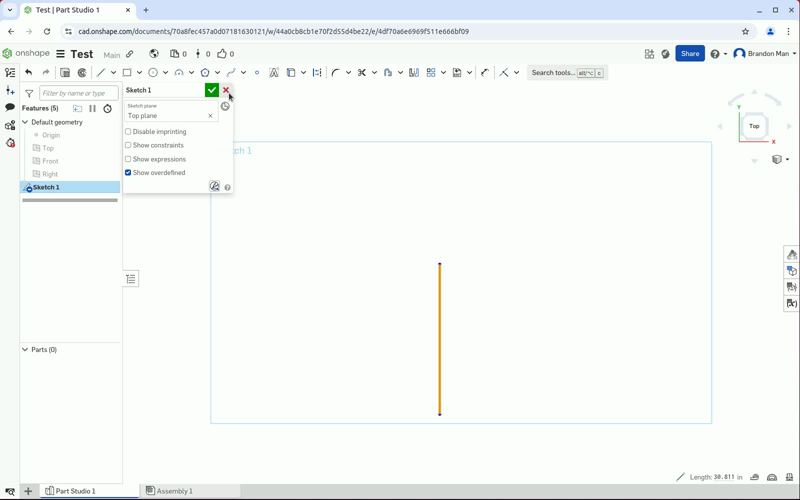
key(shift+h)
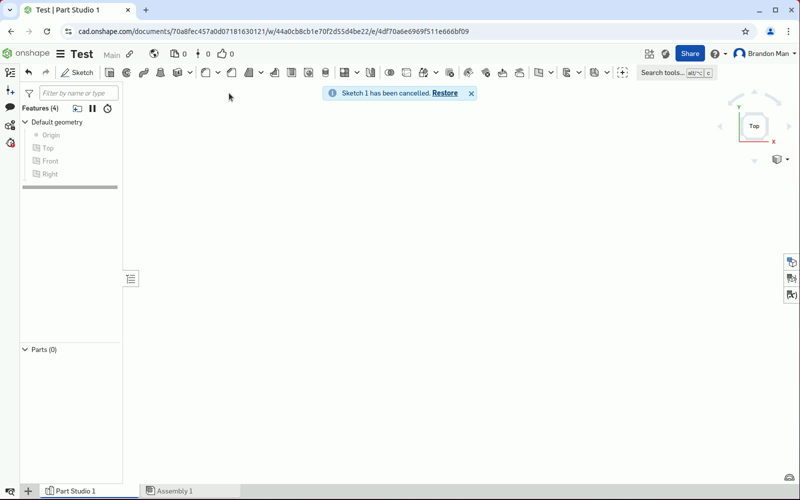
mouse_move(73, 352)
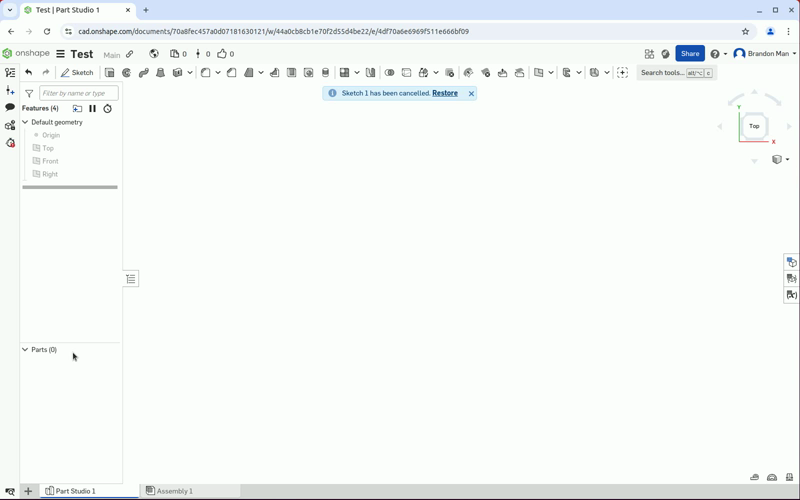
key(y)
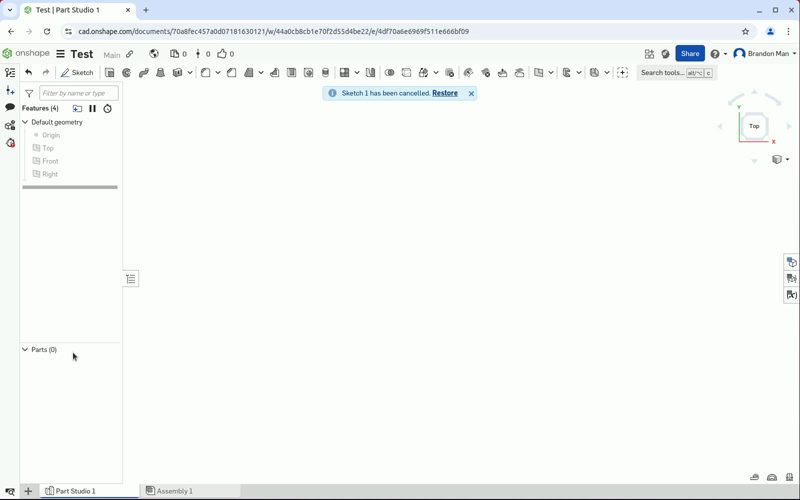
key(shift+p)
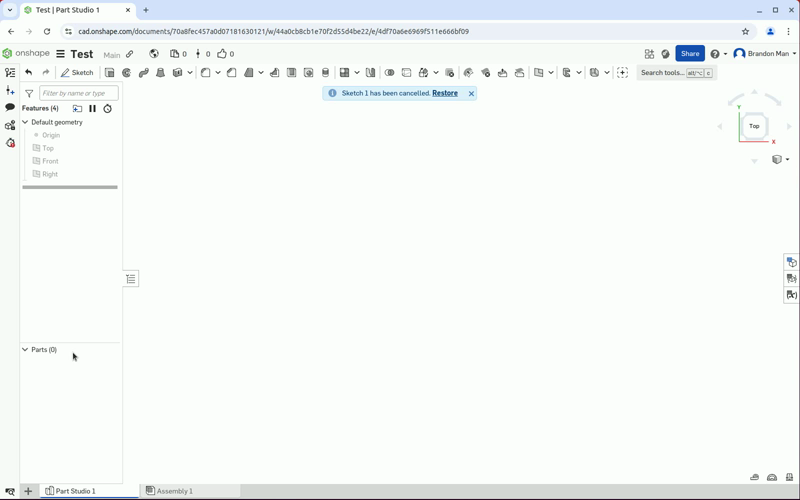
key(space)
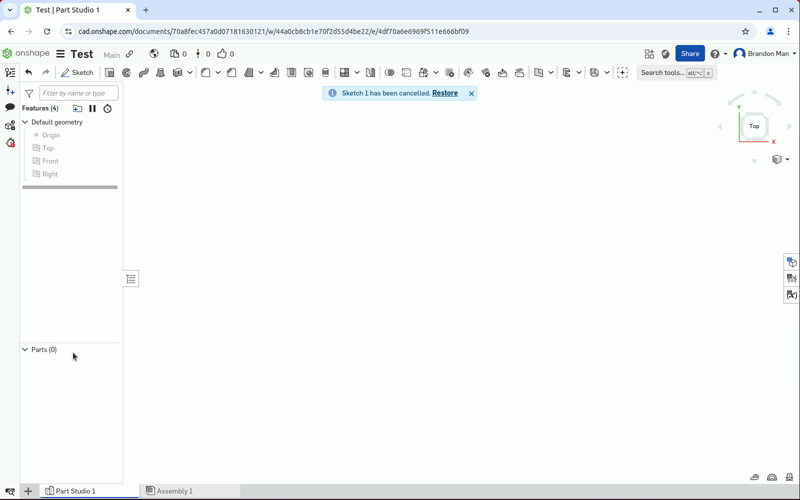
key_down(shift)
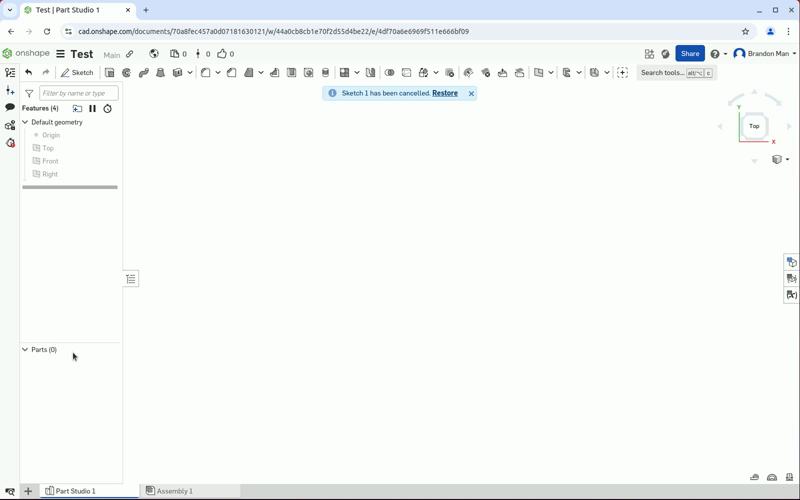
key(up)
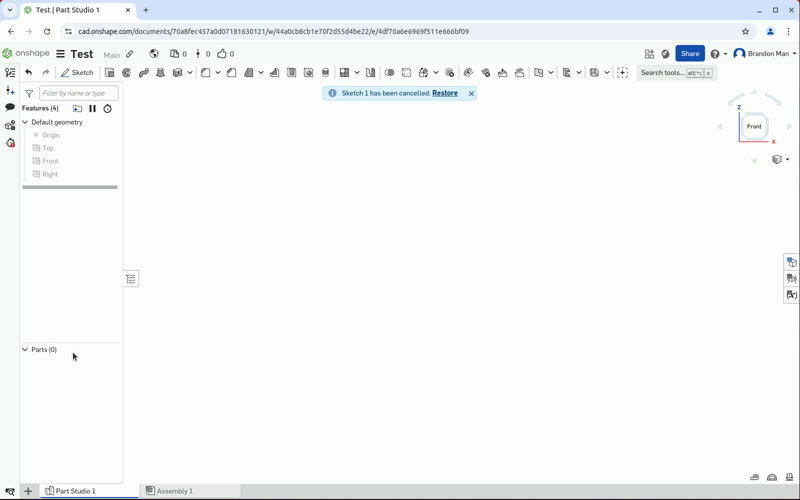
key_up(shift)
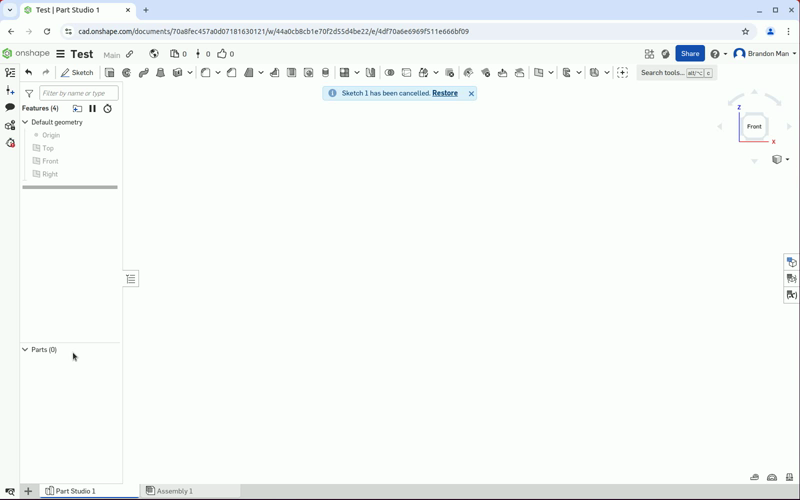
mouse_move(73, 352)
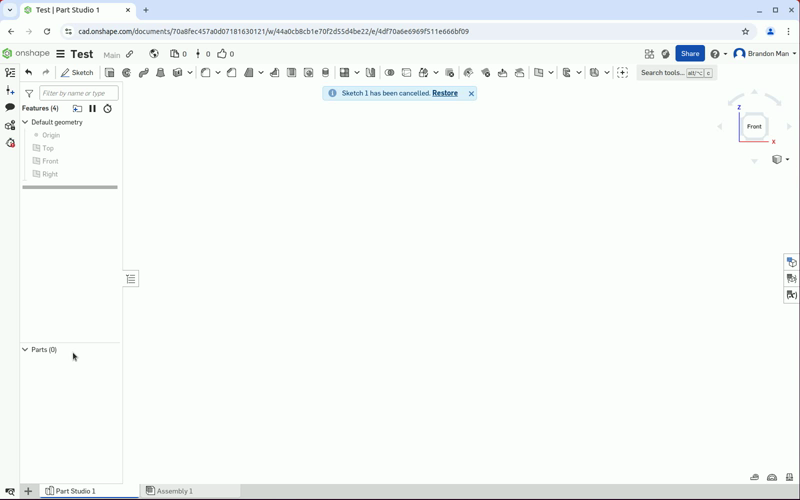
key(shift+y)
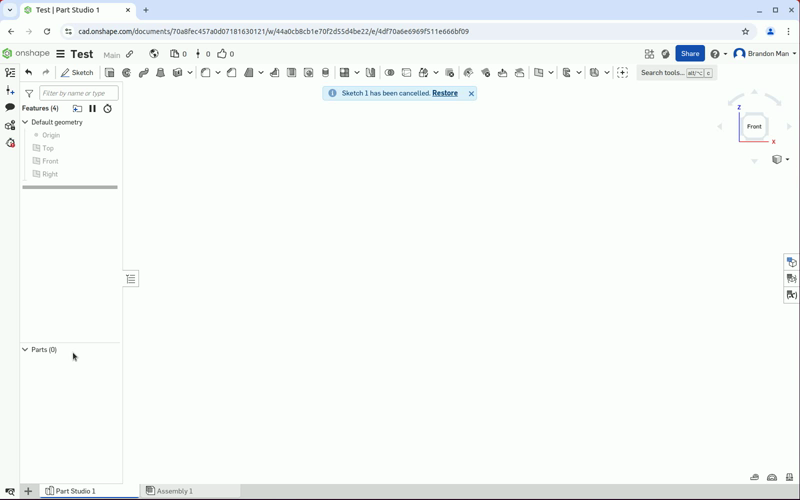
key(shift+s)
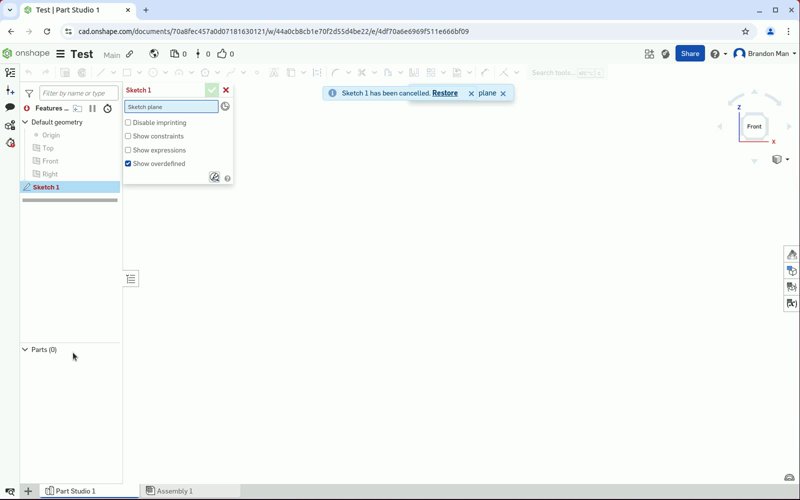
mouse_move(73, 163)
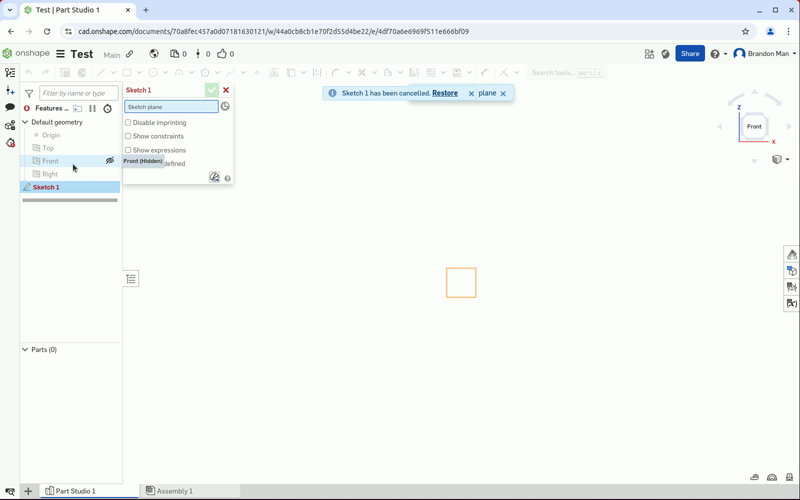
click(73, 163)
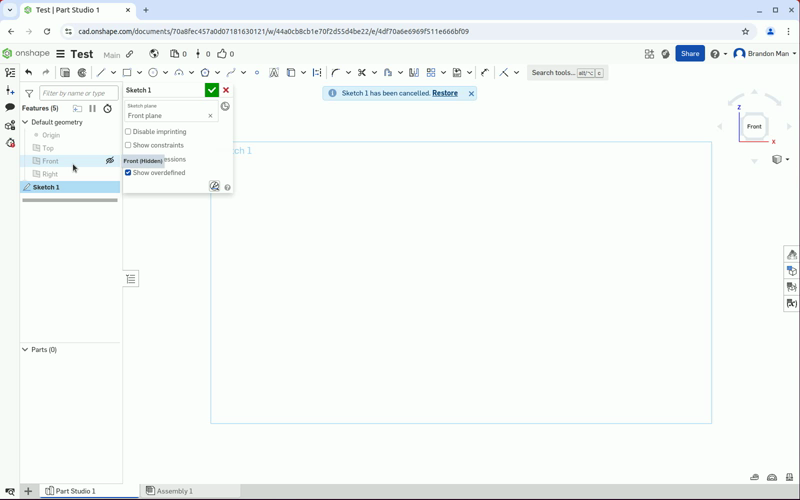
mouse_move(73, 352)
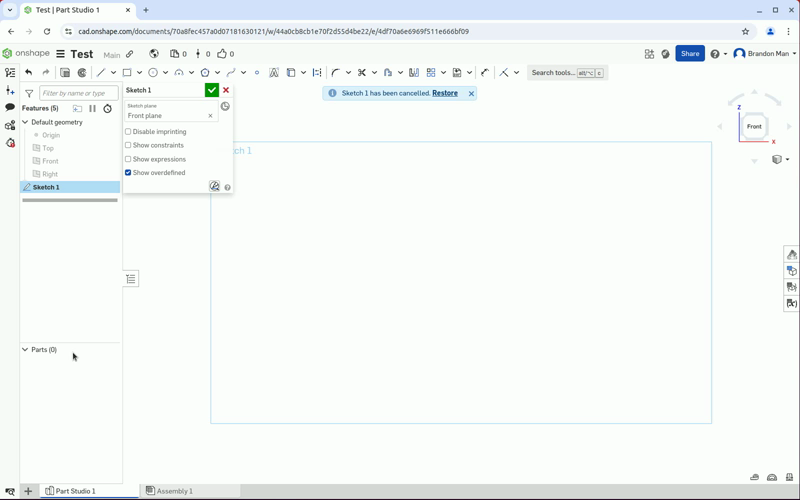
key(y)
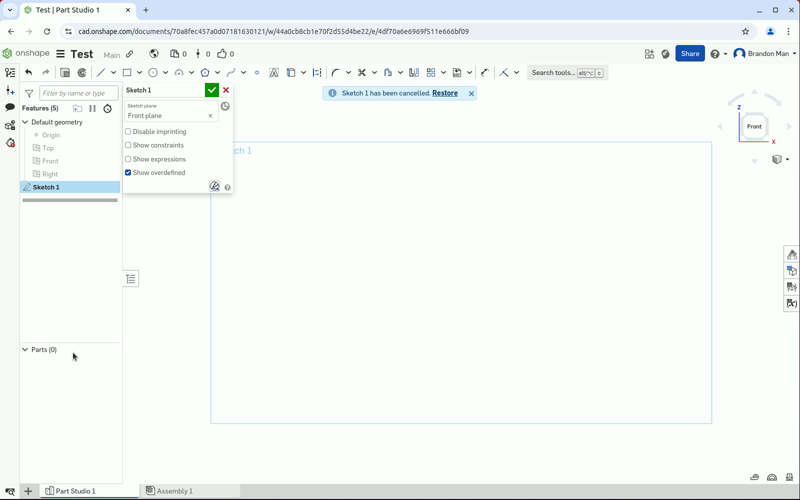
key(l)
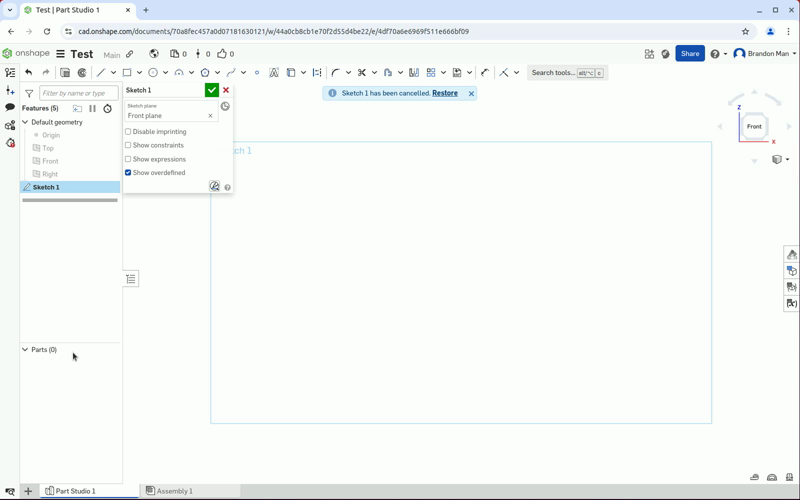
key_down(shift)
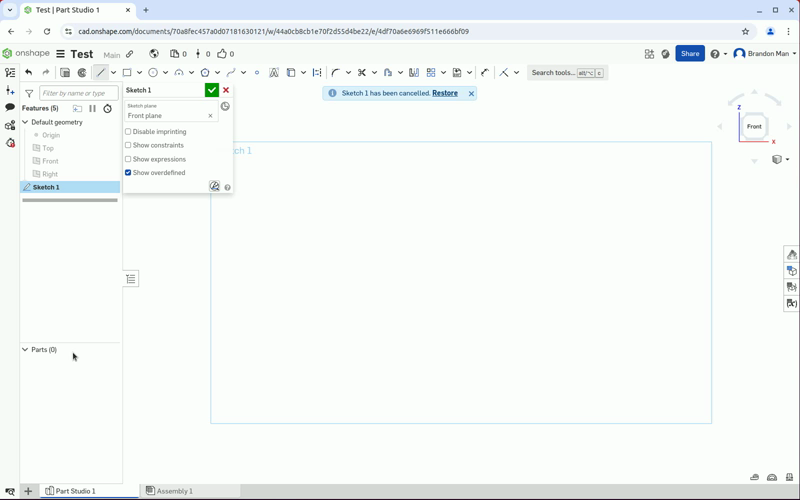
mouse_move(386, 257)
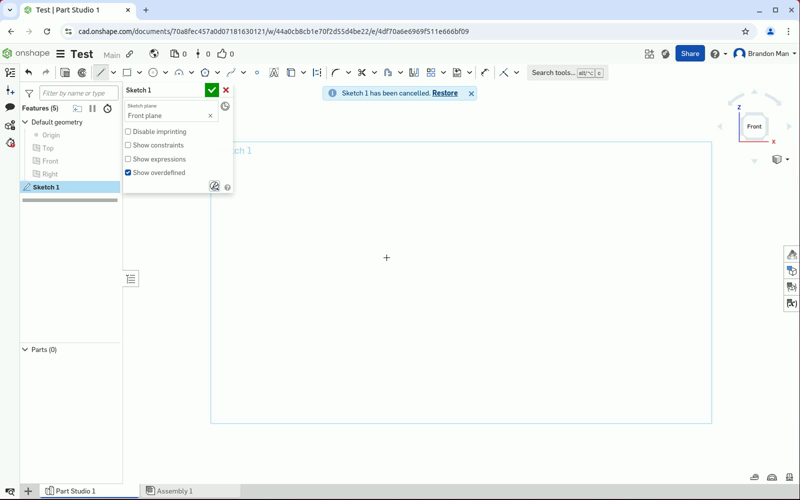
click(386, 257)
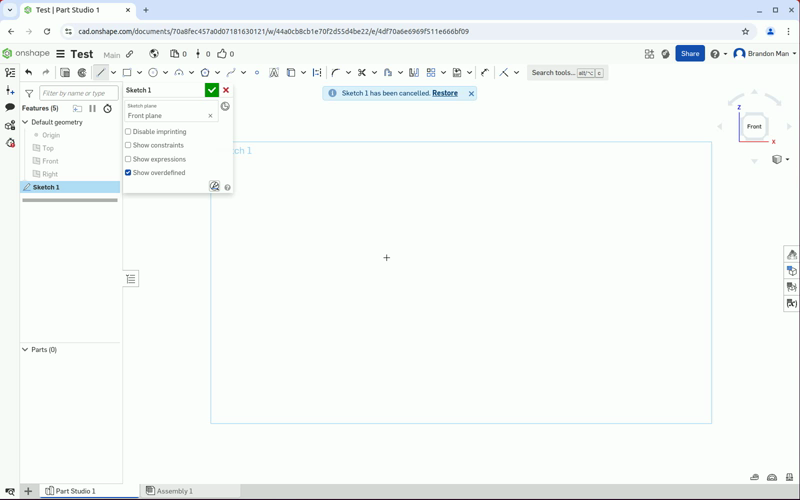
key_up(shift)
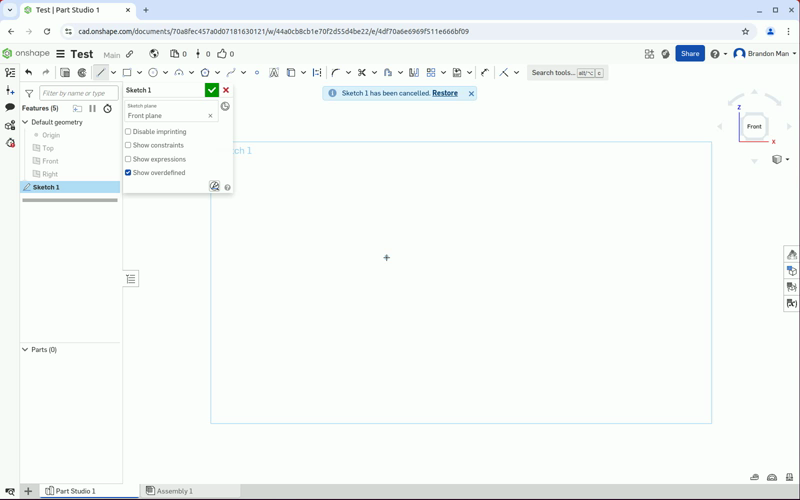
key_down(shift)
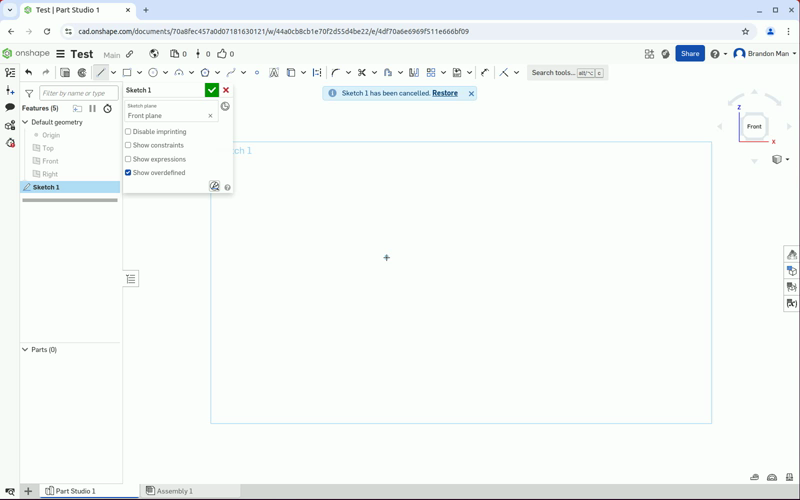
mouse_move(417, 257)
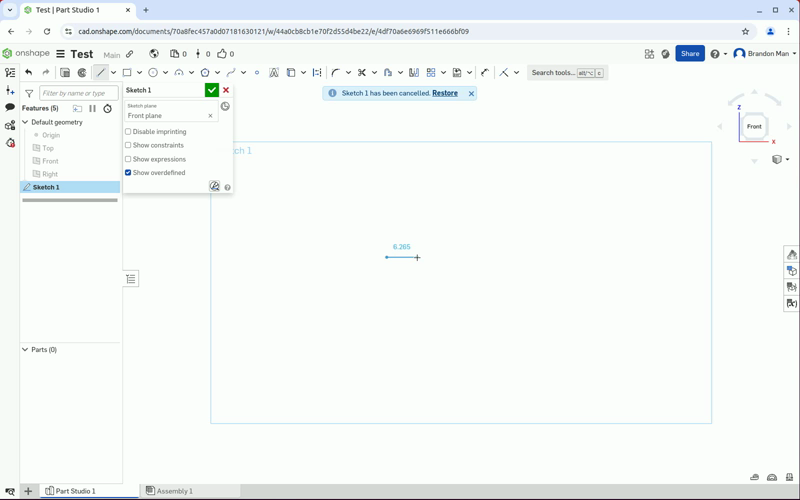
mouse_move(388, 257)
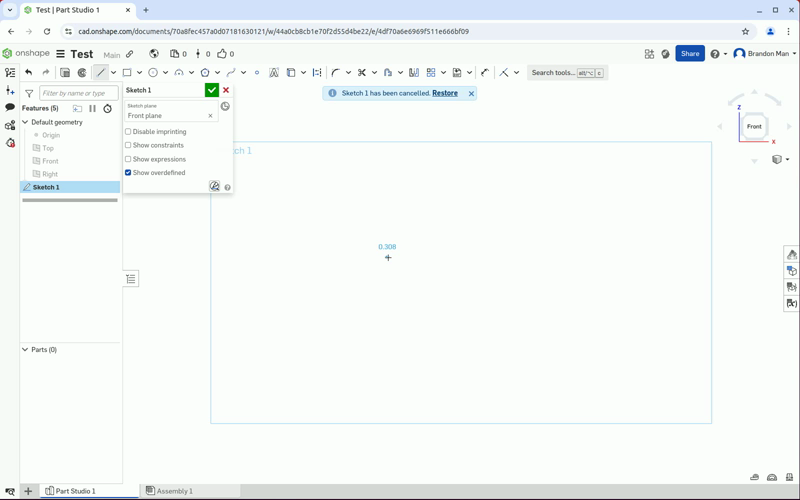
scroll(6)
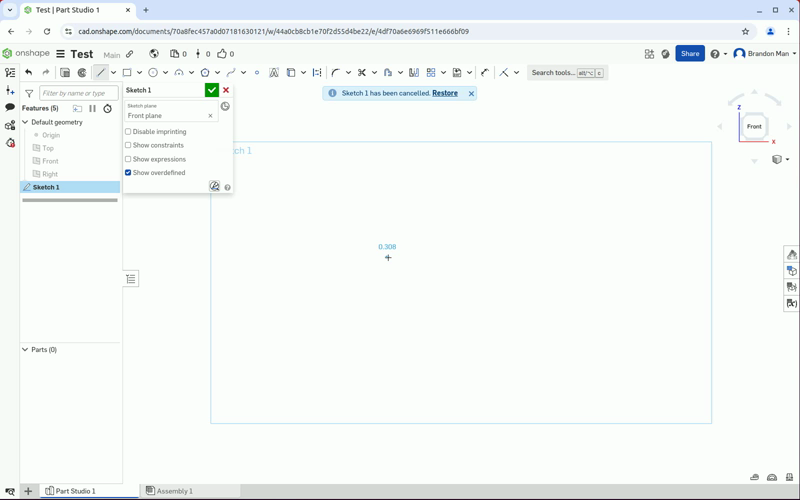
scroll(6)
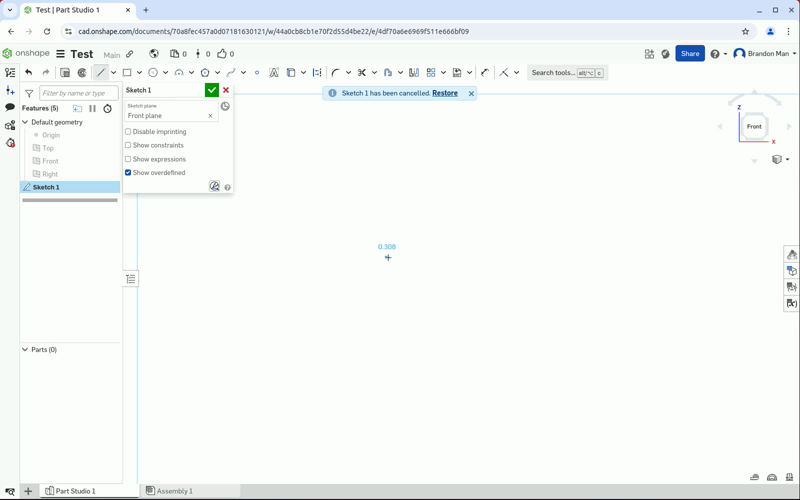
scroll(6)
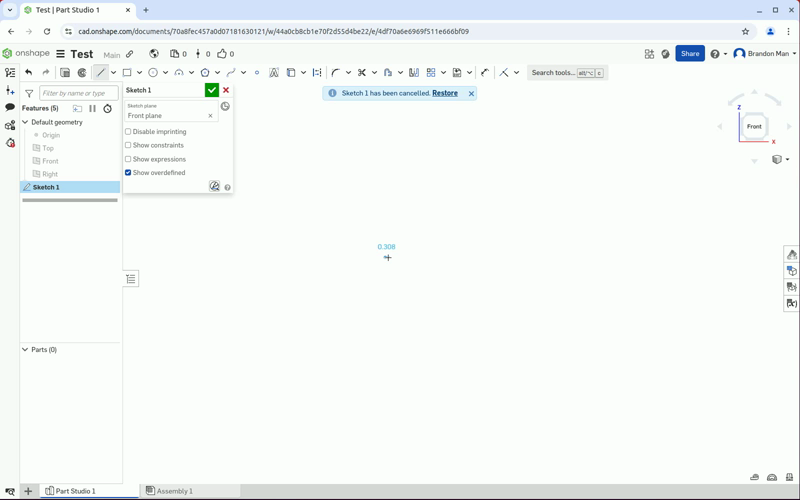
scroll(6)
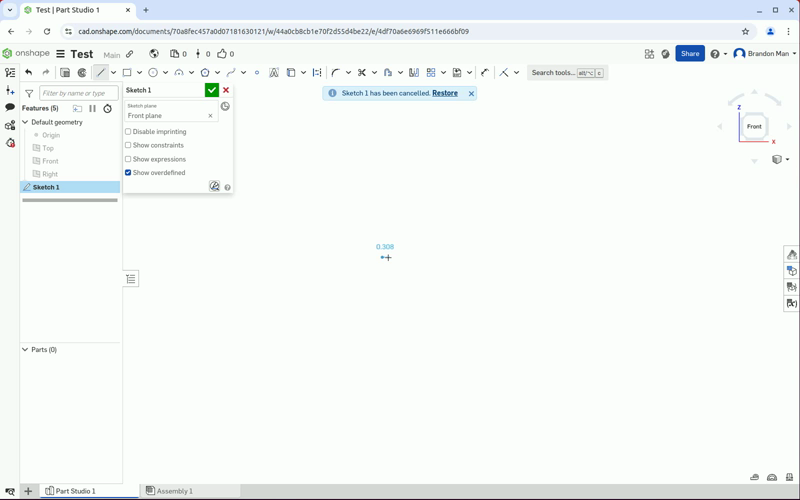
scroll(6)
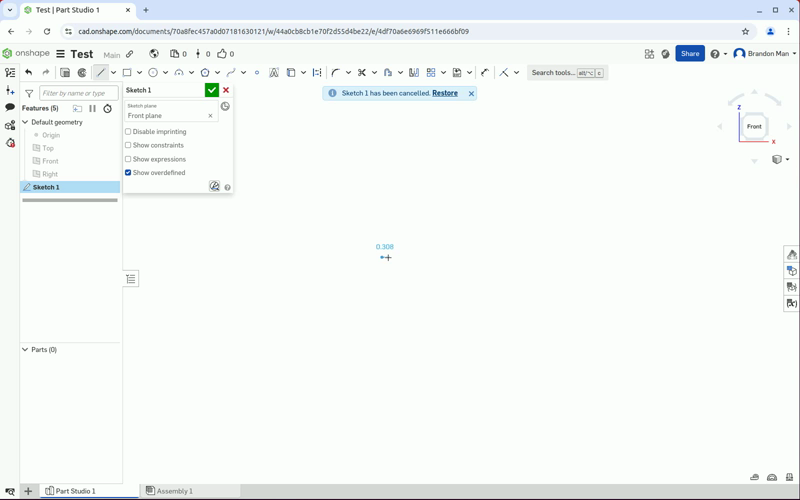
scroll(6)
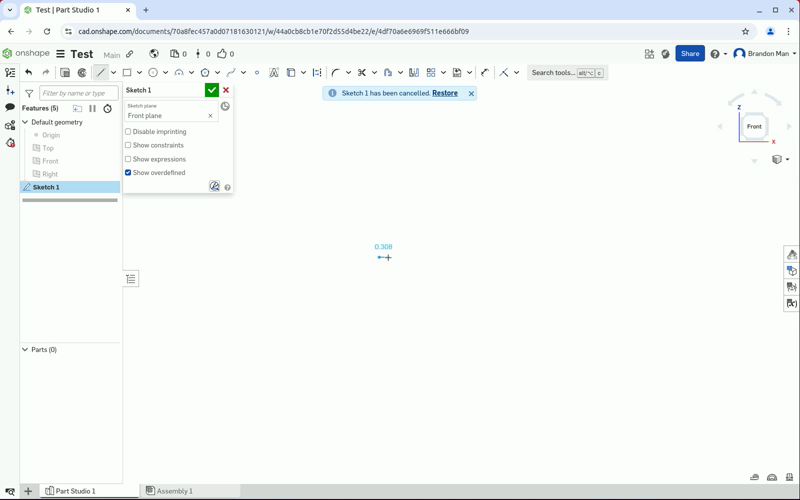
scroll(6)
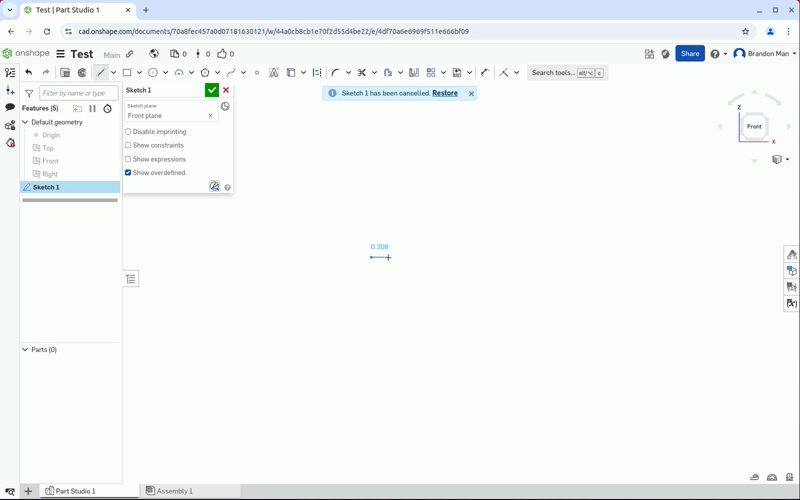
click(388, 257)
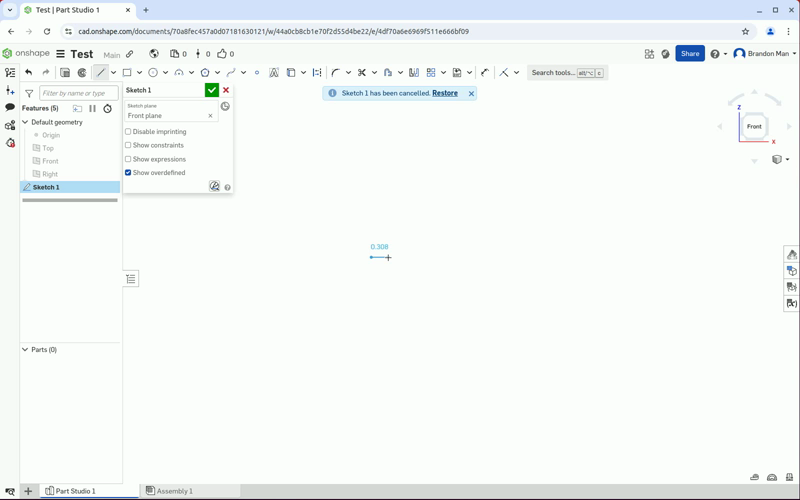
scroll(-6)
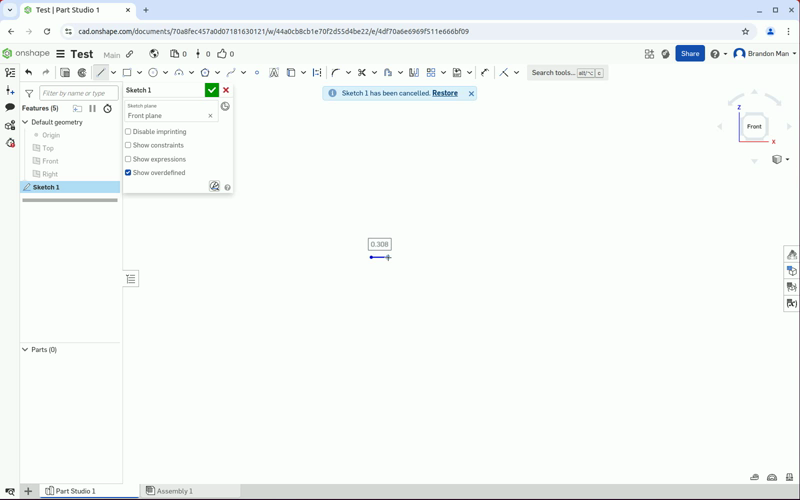
scroll(-6)
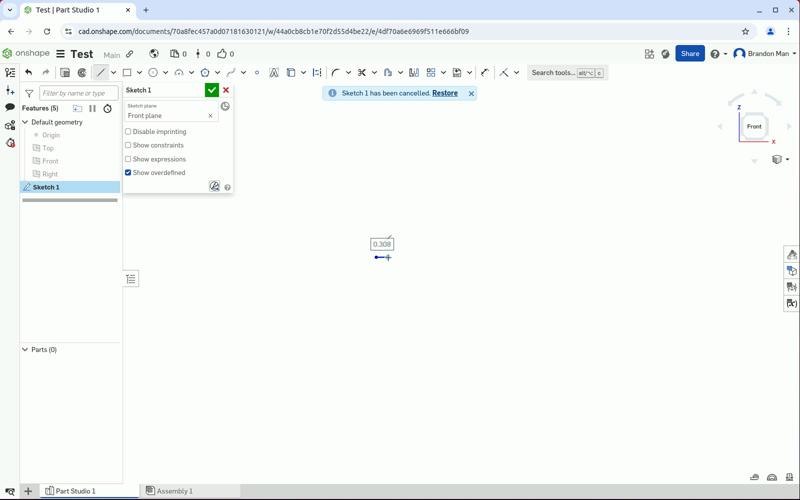
scroll(-6)
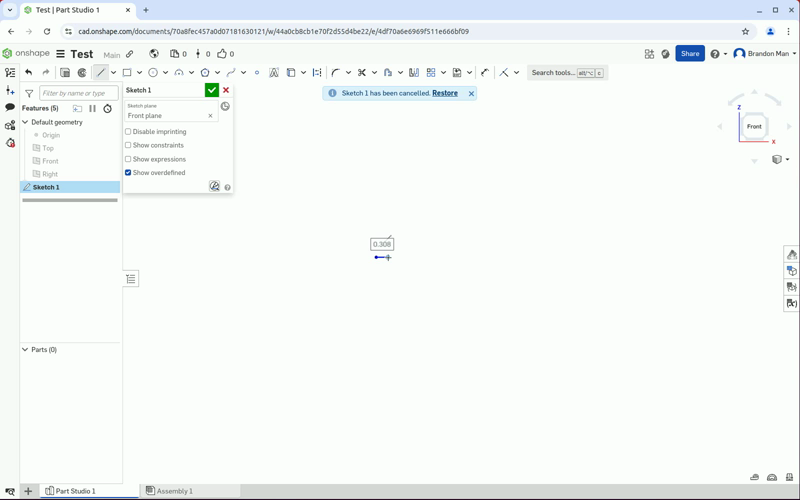
scroll(-6)
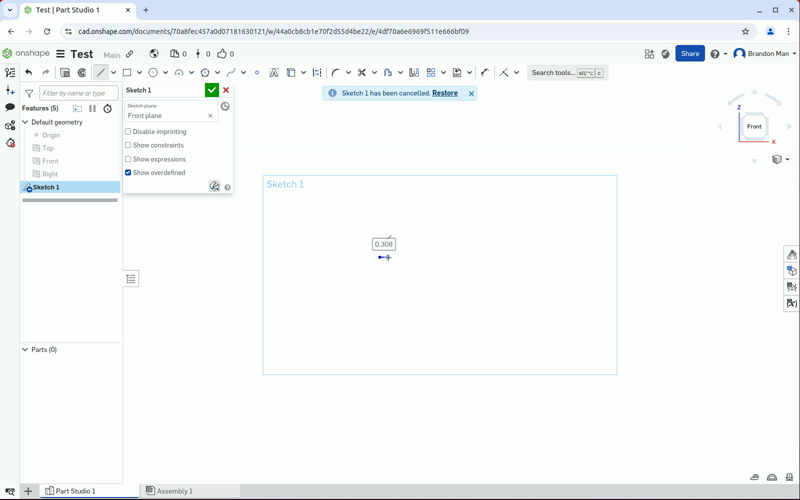
scroll(-6)
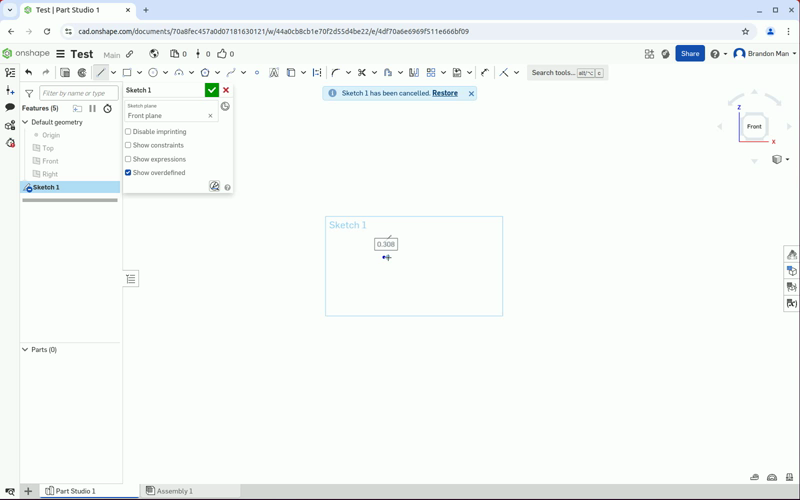
scroll(-6)
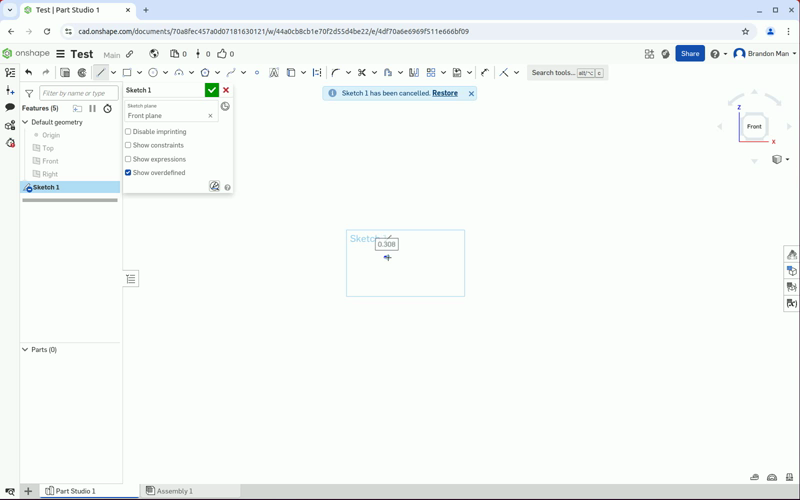
scroll(-6)
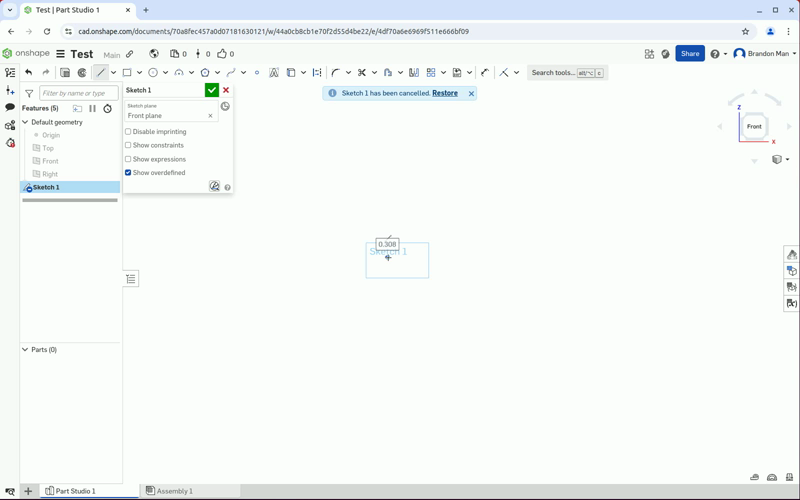
key_up(shift)
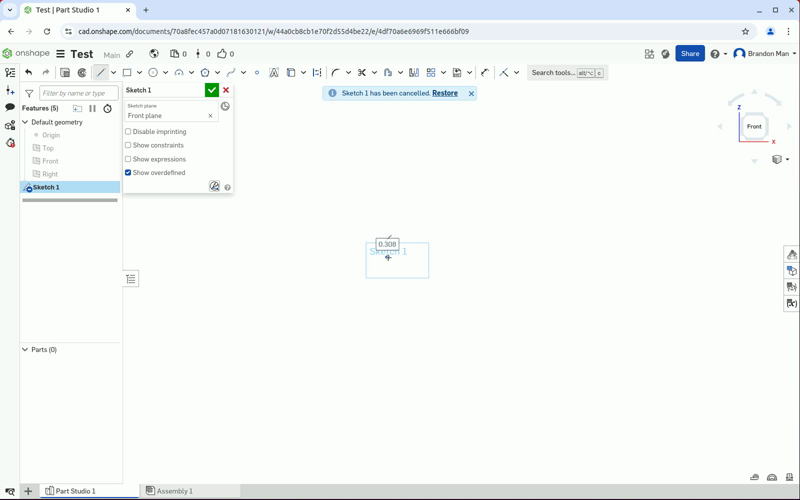
key_down(shift)
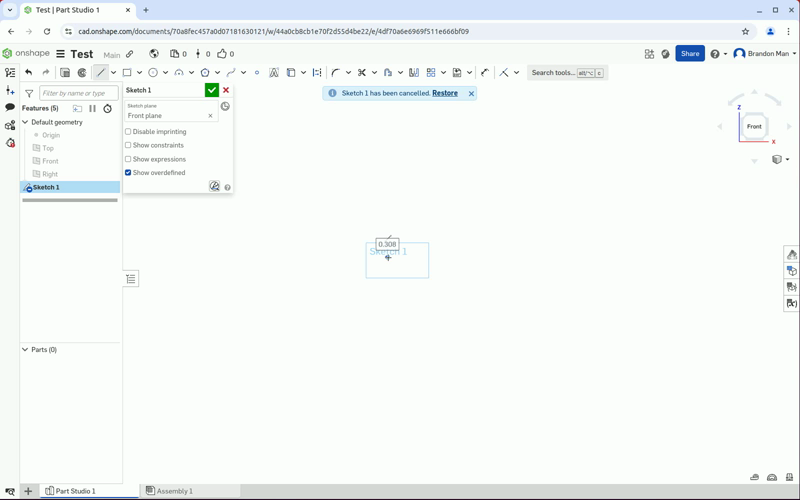
mouse_move(534, 257)
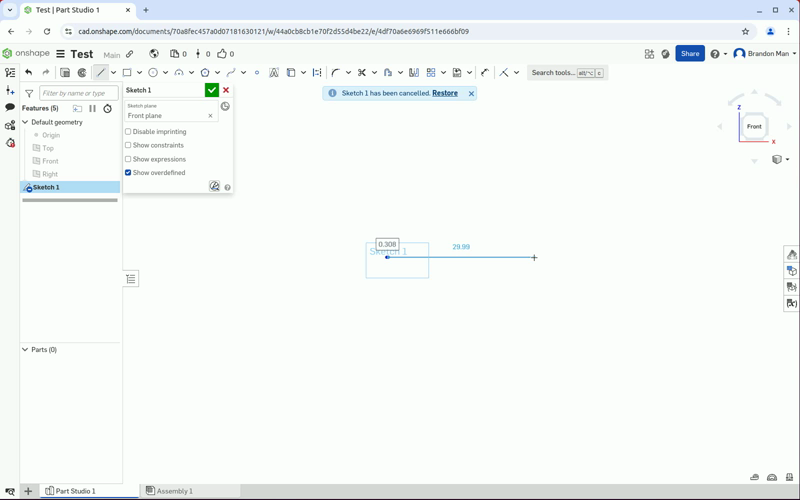
click(534, 257)
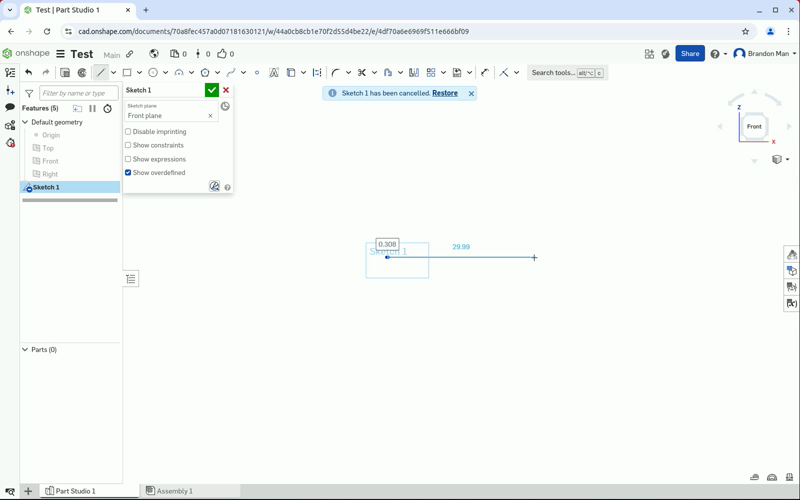
key_up(shift)
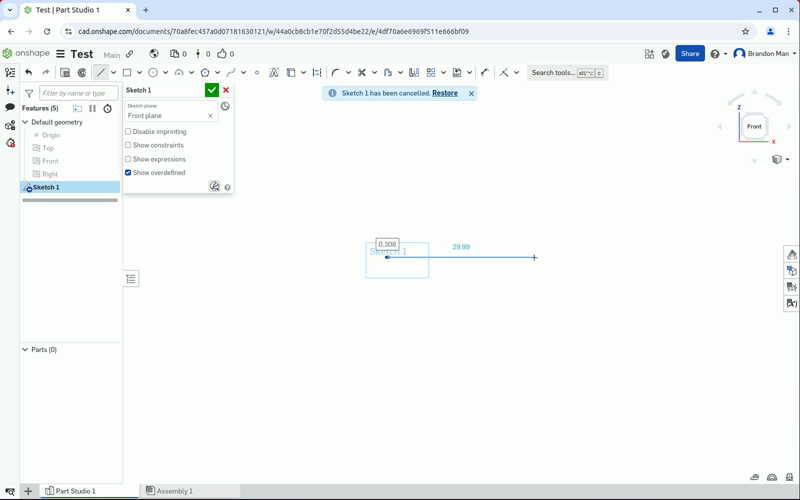
key_down(shift)
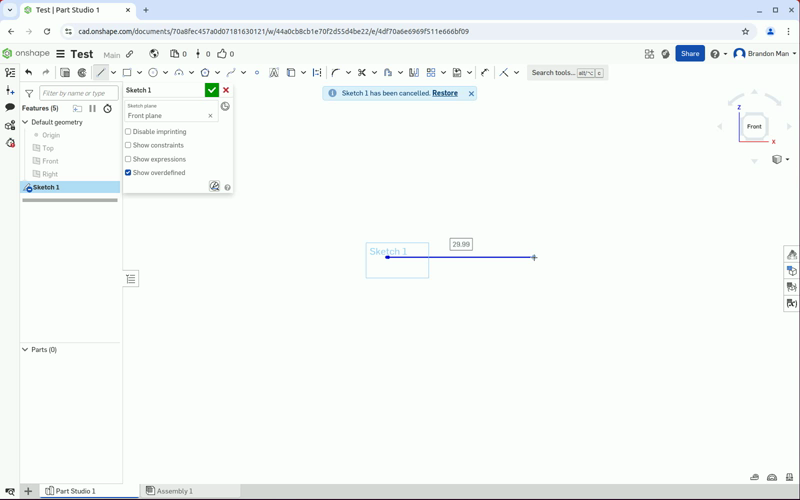
mouse_move(564, 257)
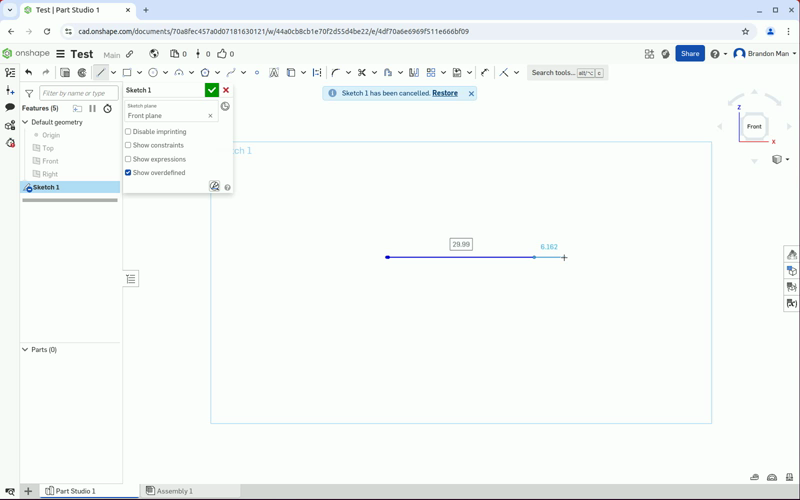
mouse_move(535, 257)
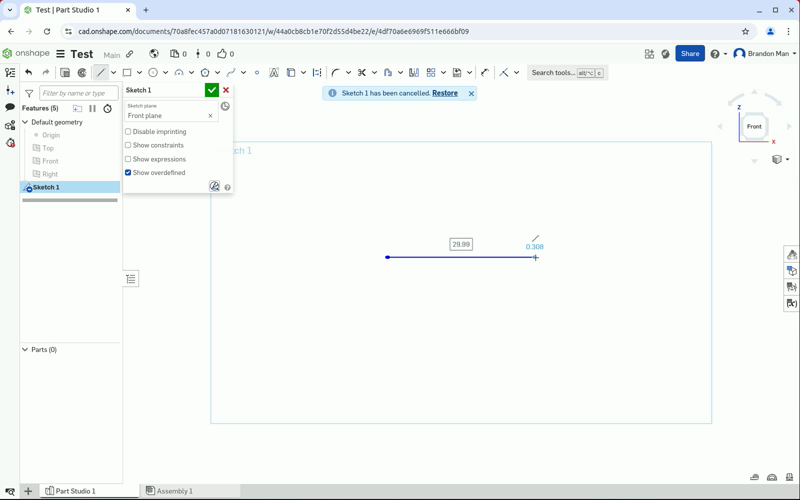
scroll(6)
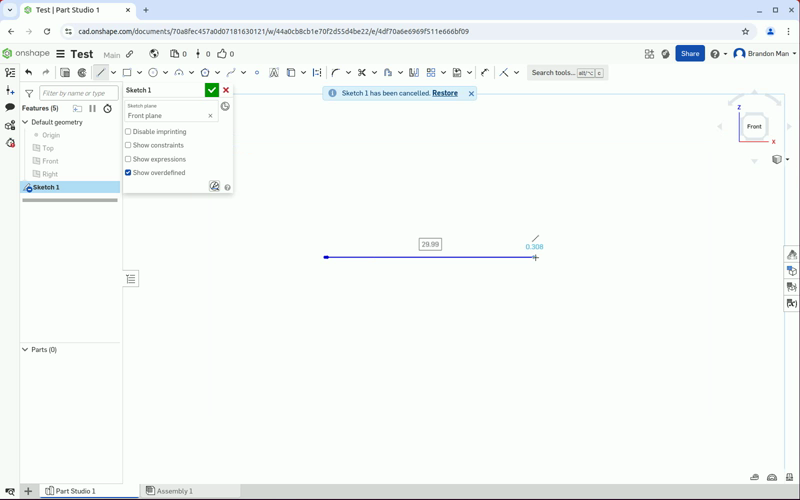
scroll(6)
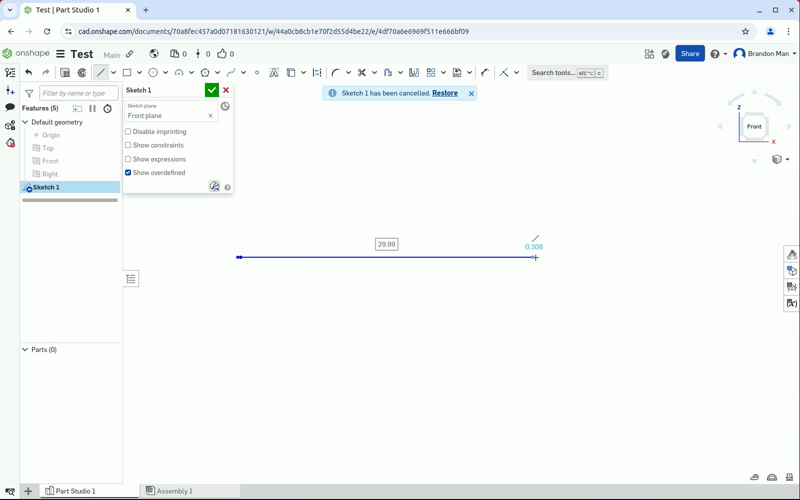
scroll(6)
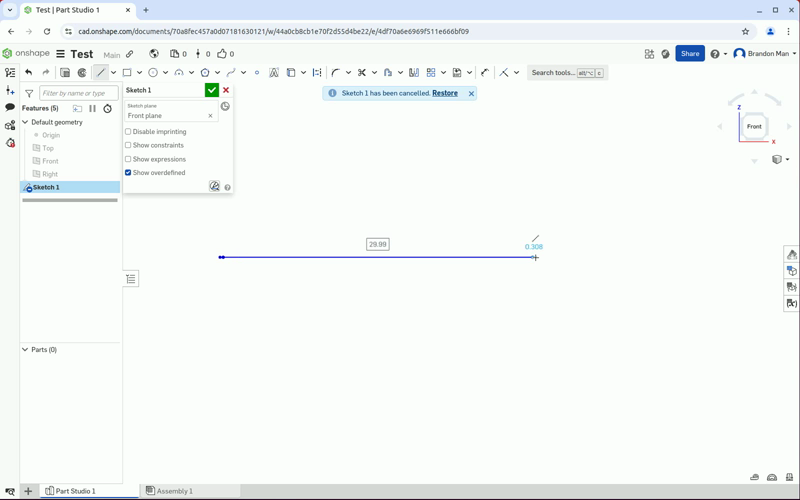
scroll(6)
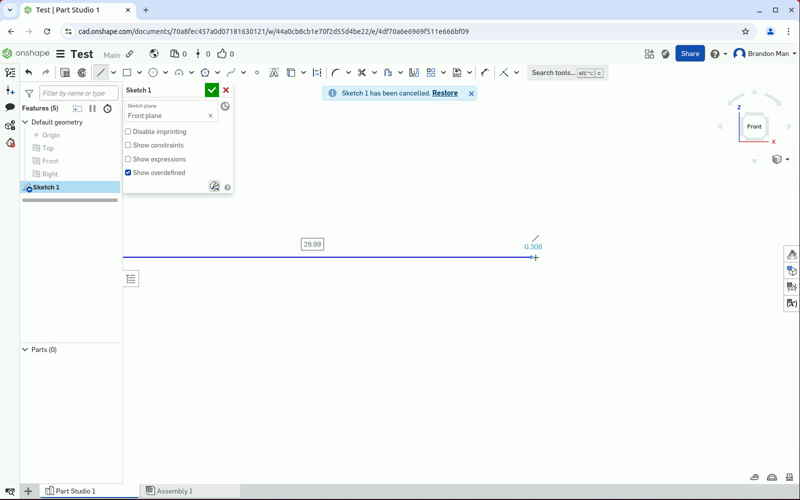
scroll(6)
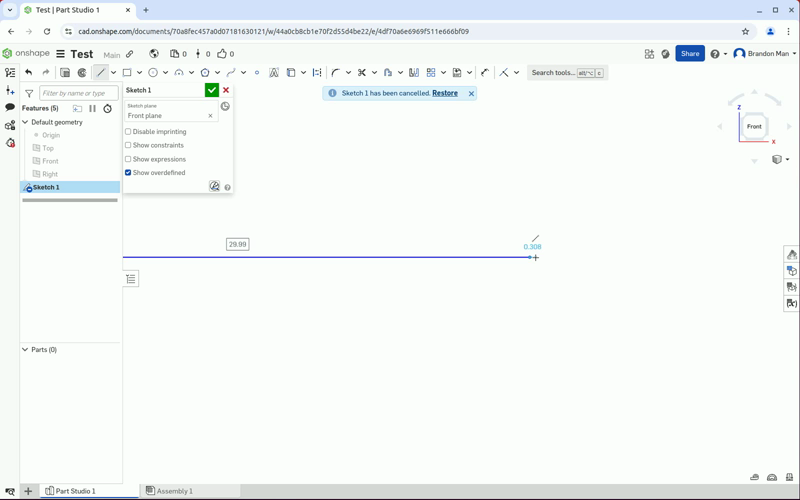
scroll(6)
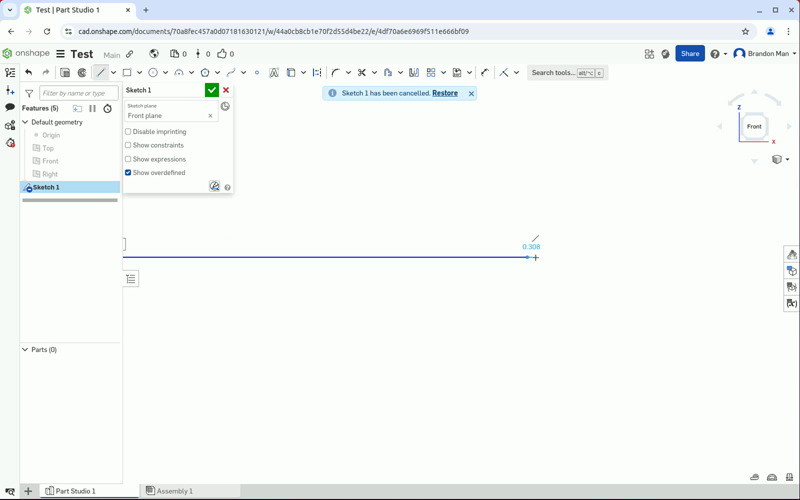
scroll(6)
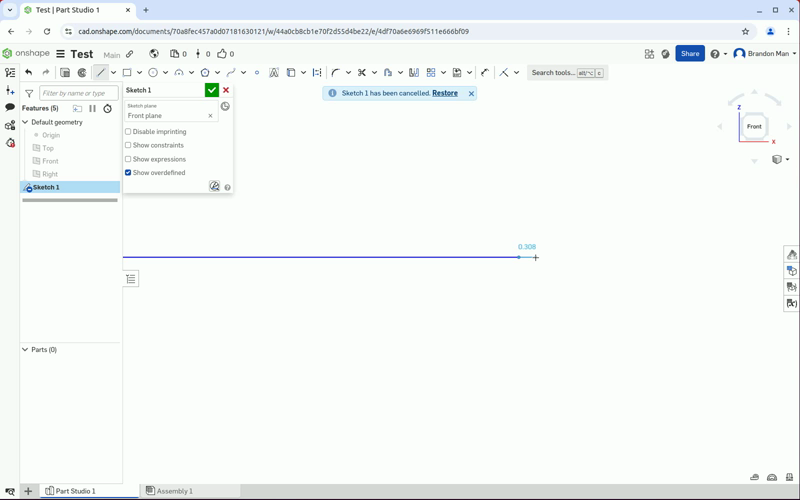
click(535, 257)
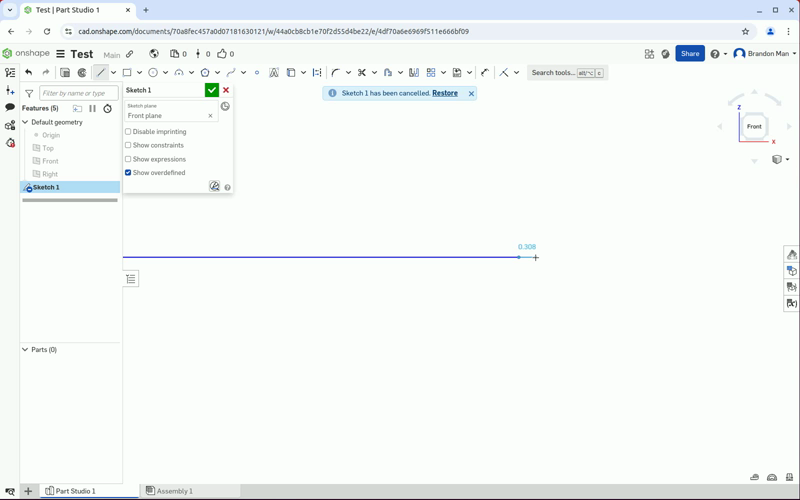
scroll(-6)
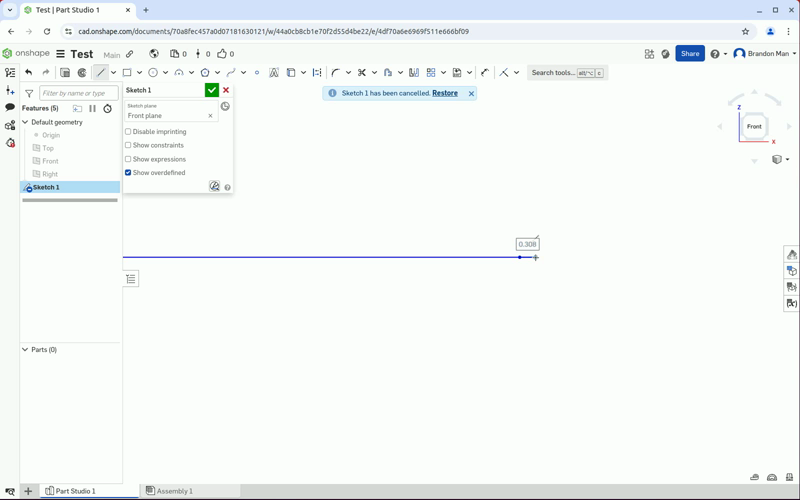
scroll(-6)
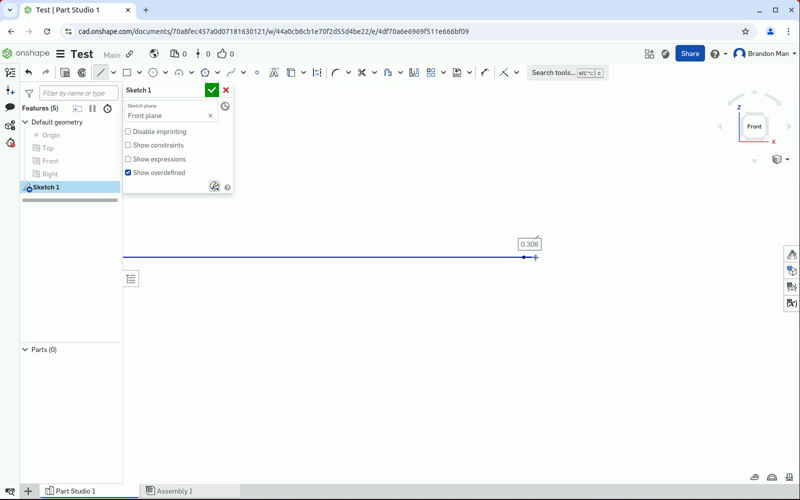
scroll(-6)
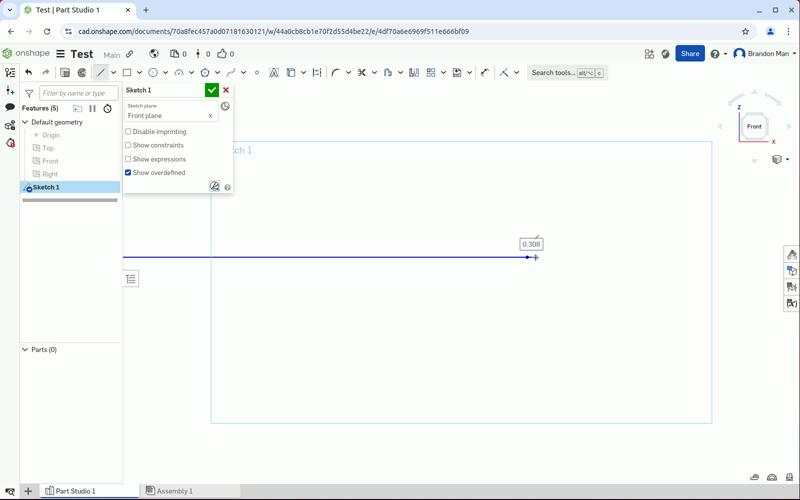
scroll(-6)
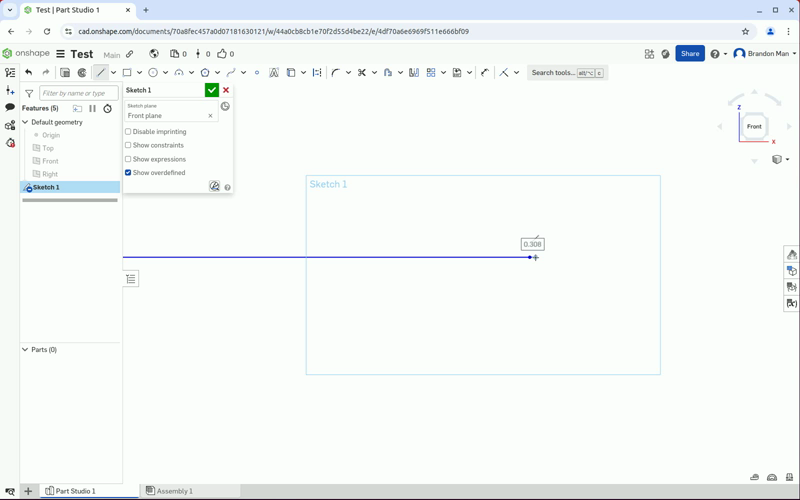
scroll(-6)
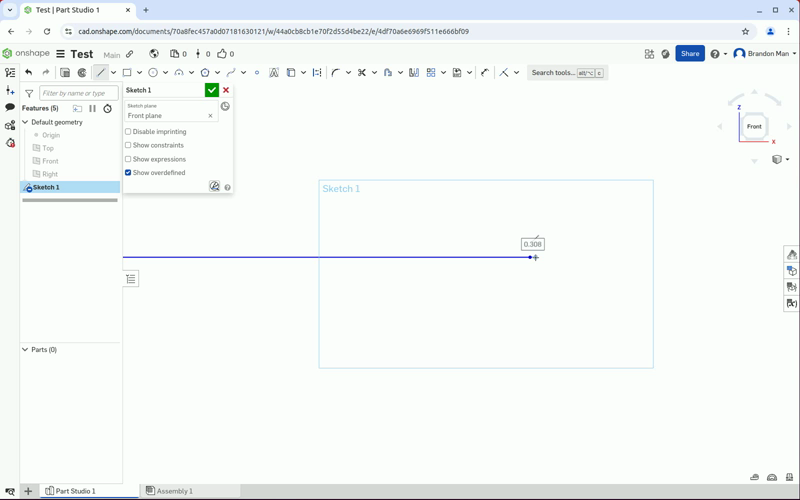
scroll(-6)
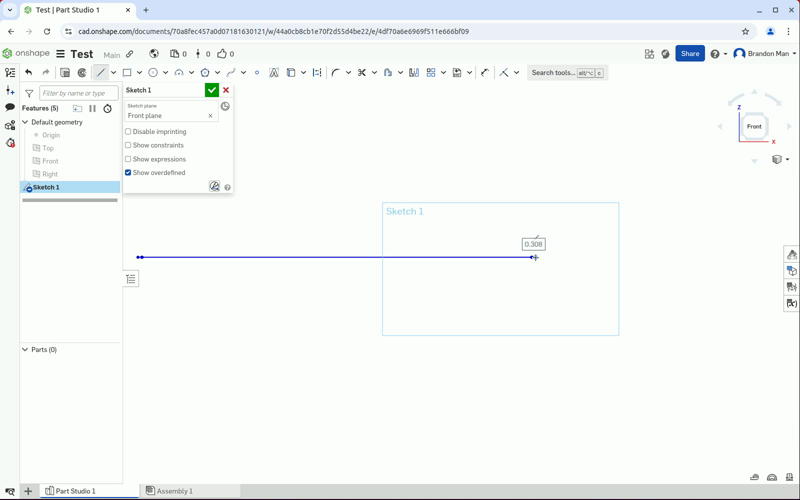
scroll(-6)
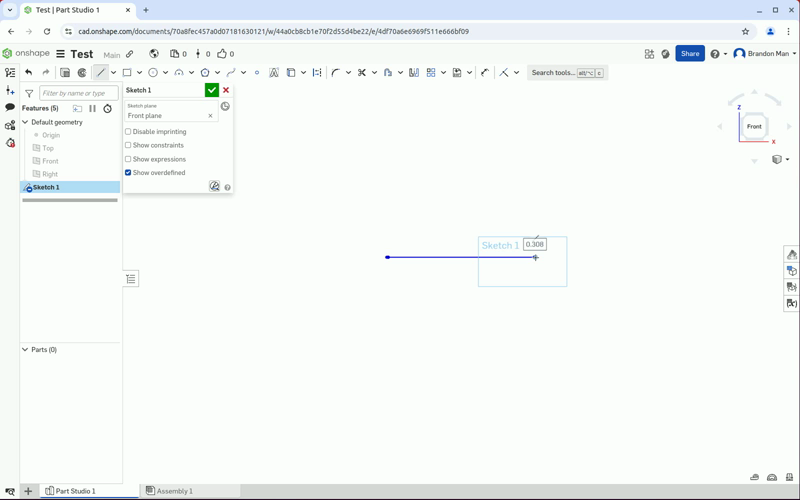
key_up(shift)
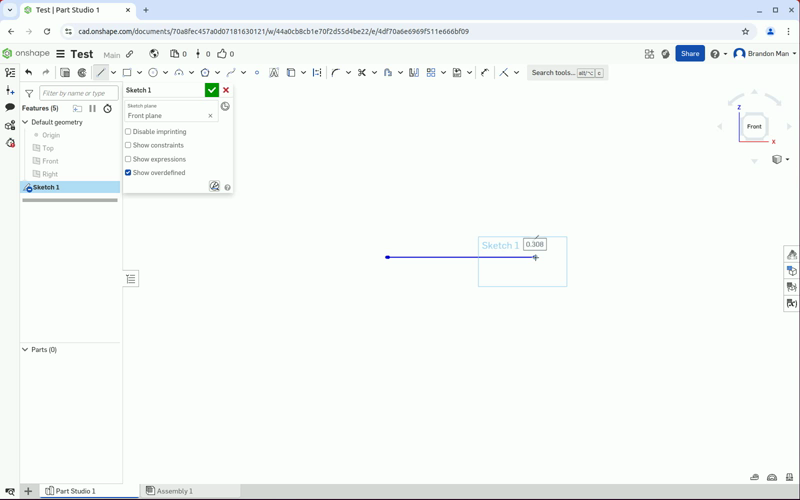
key_down(shift)
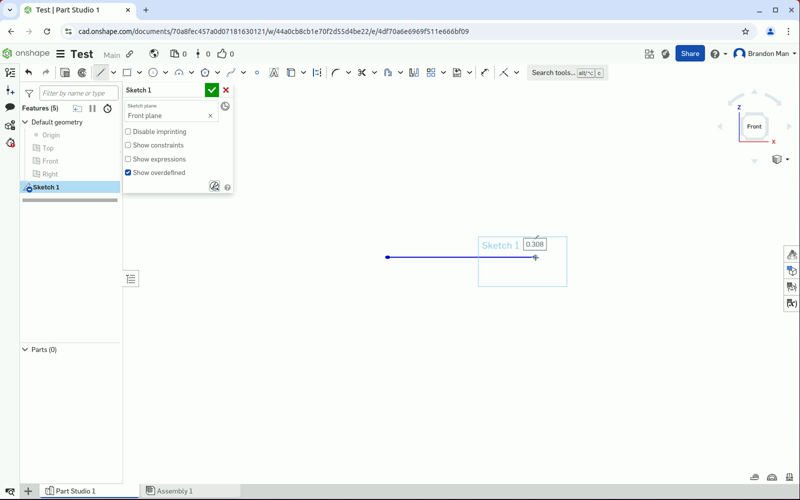
mouse_move(565, 257)
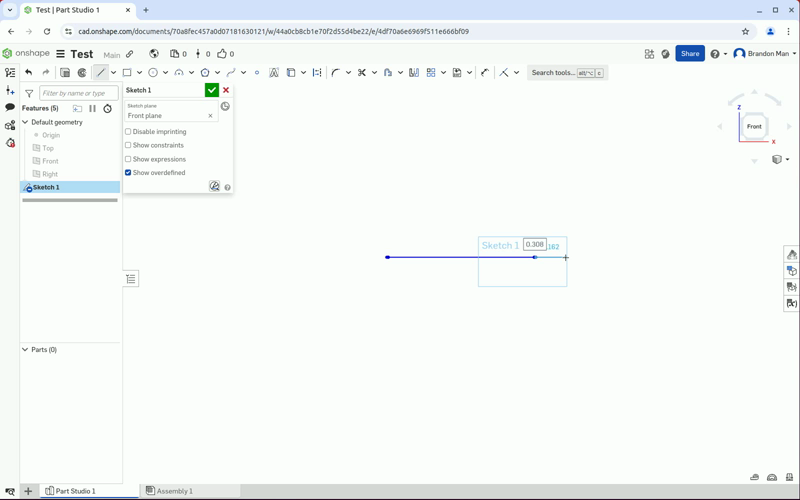
mouse_move(535, 255)
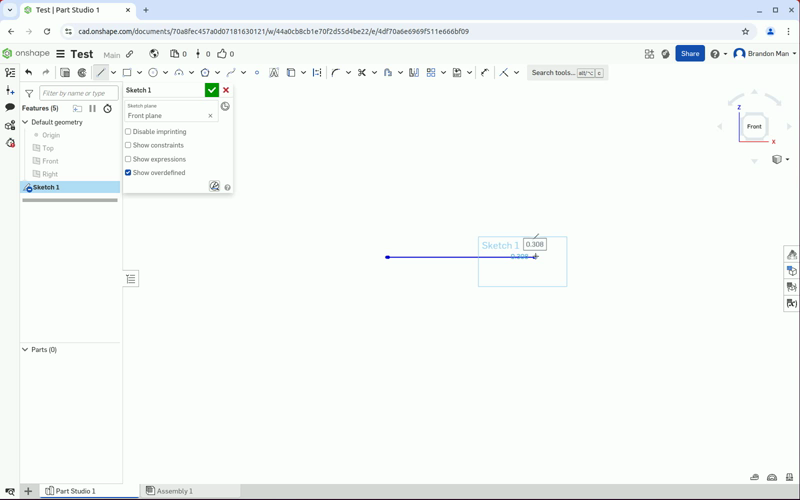
scroll(6)
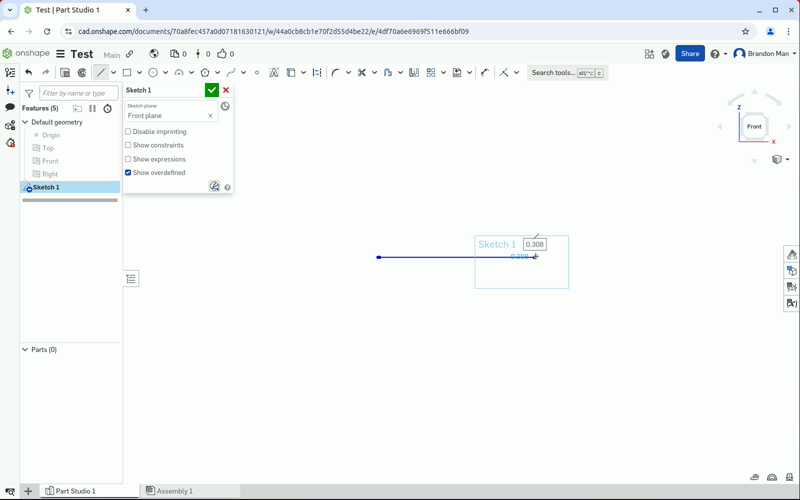
scroll(6)
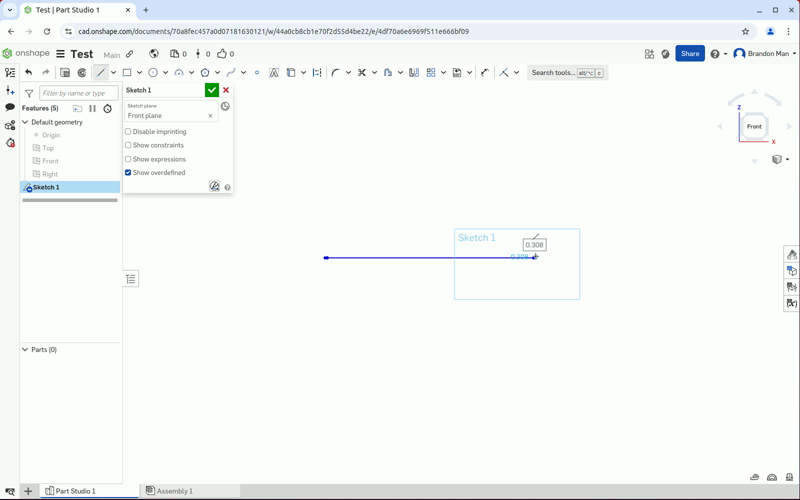
scroll(6)
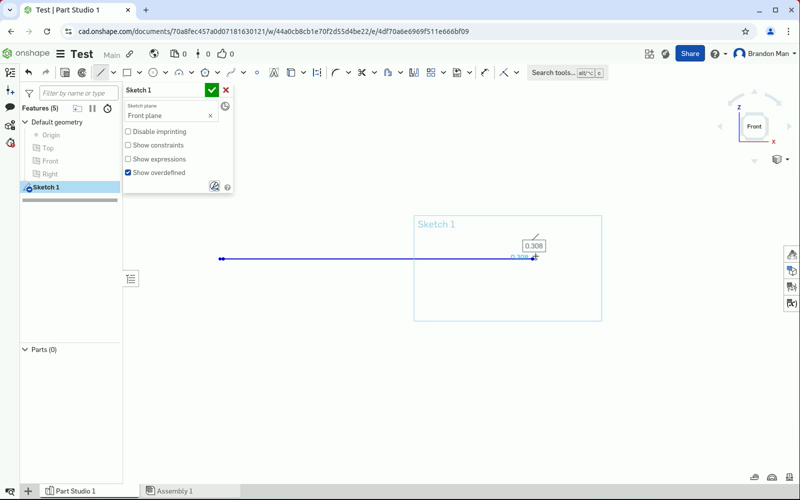
scroll(6)
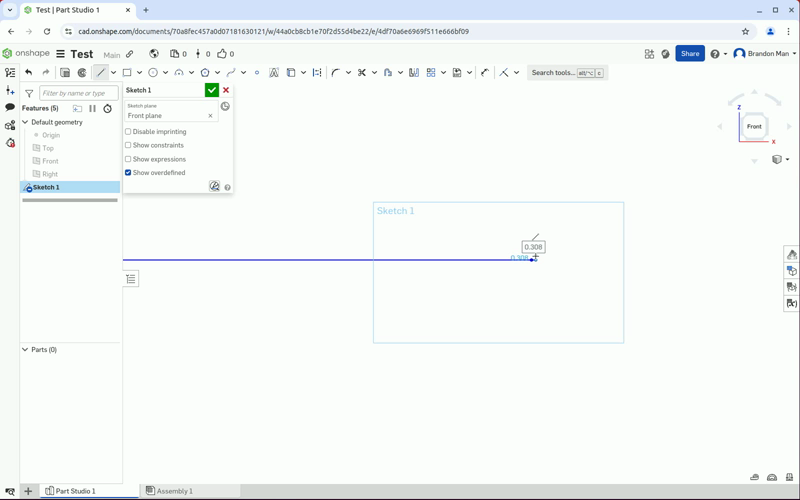
scroll(6)
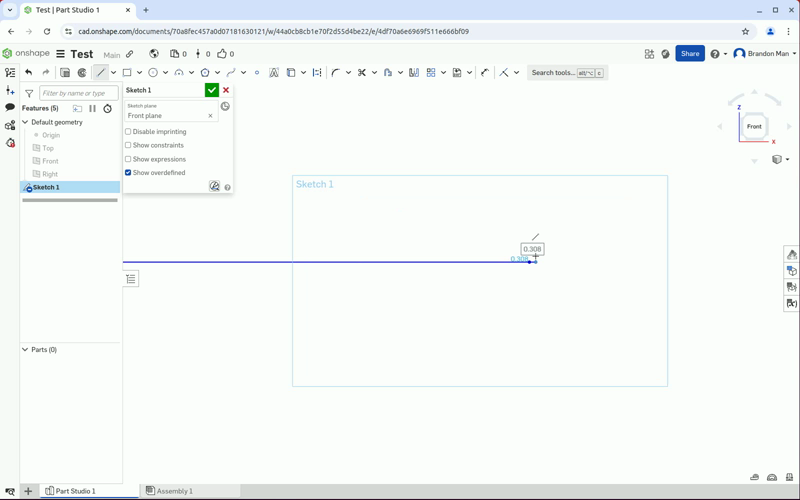
scroll(6)
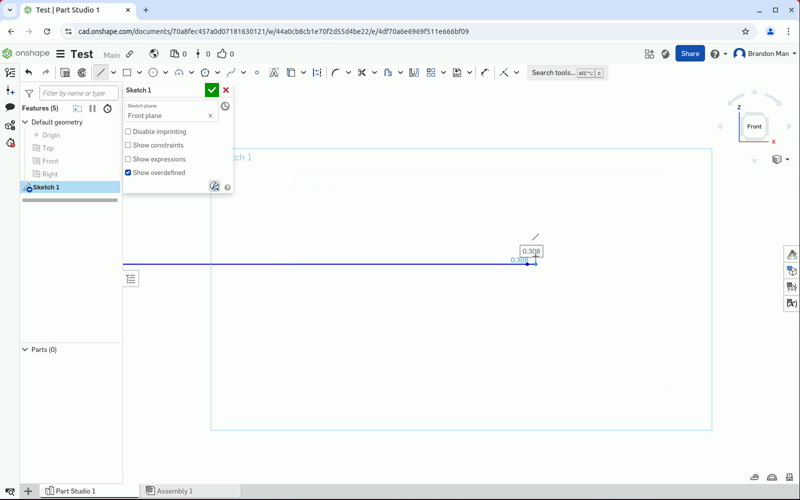
scroll(6)
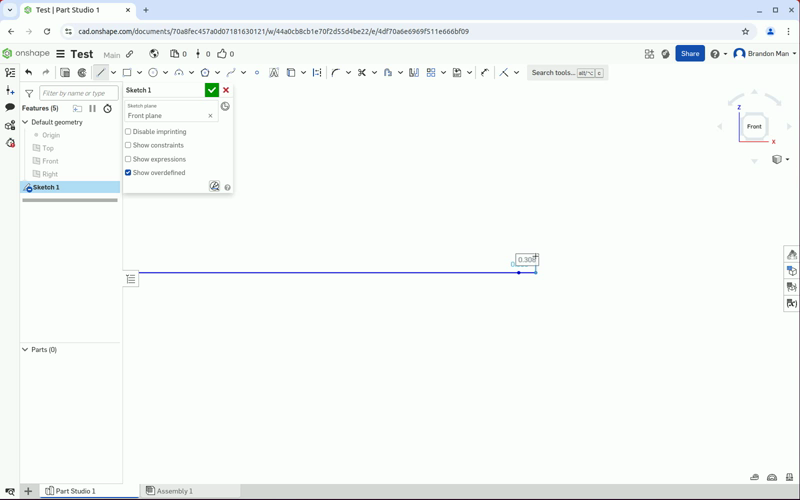
click(535, 255)
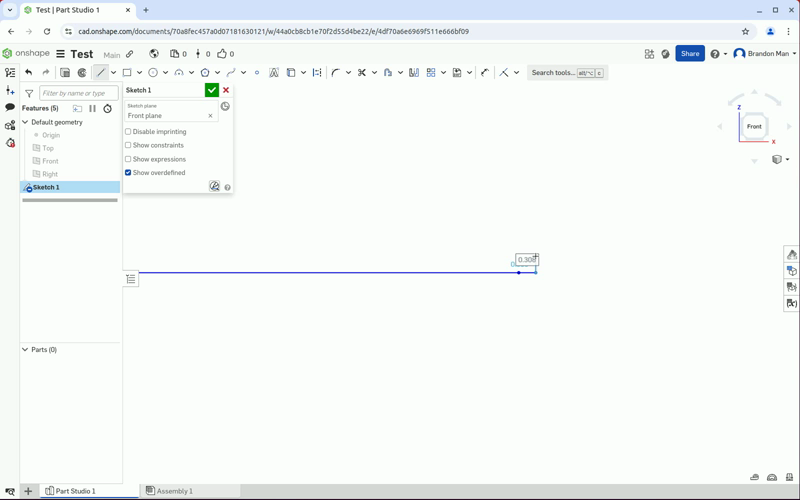
scroll(-6)
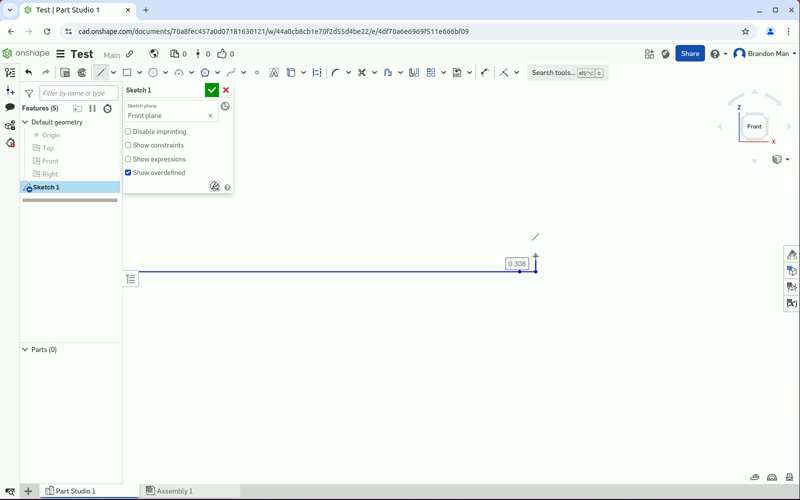
scroll(-6)
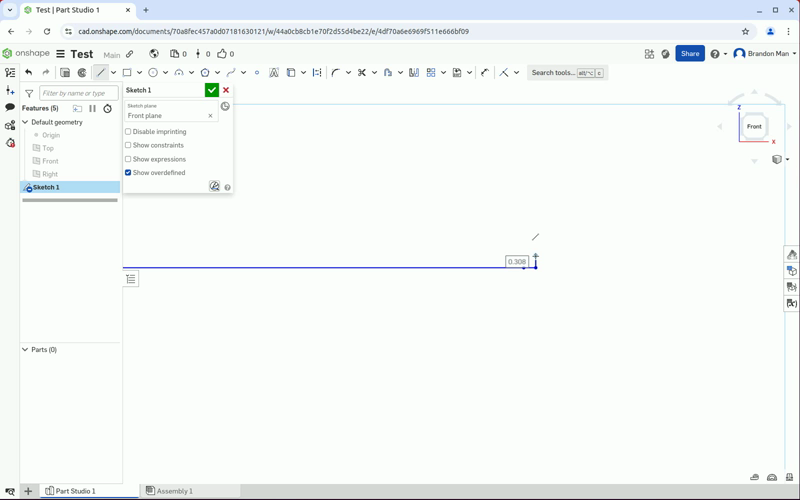
scroll(-6)
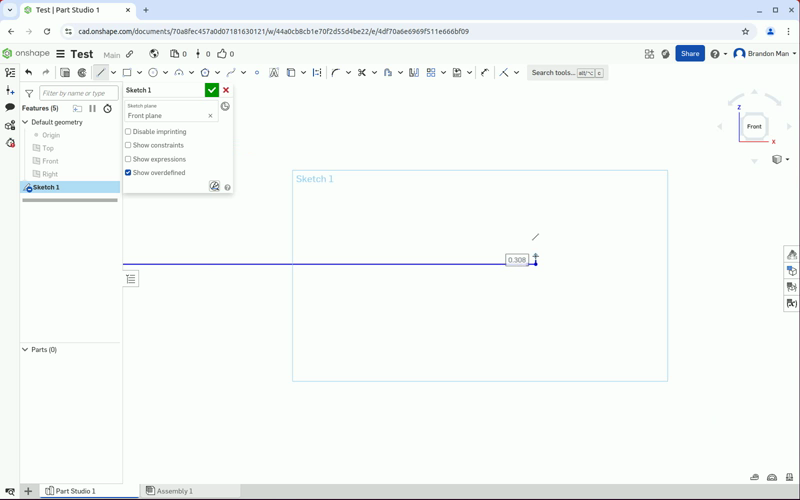
scroll(-6)
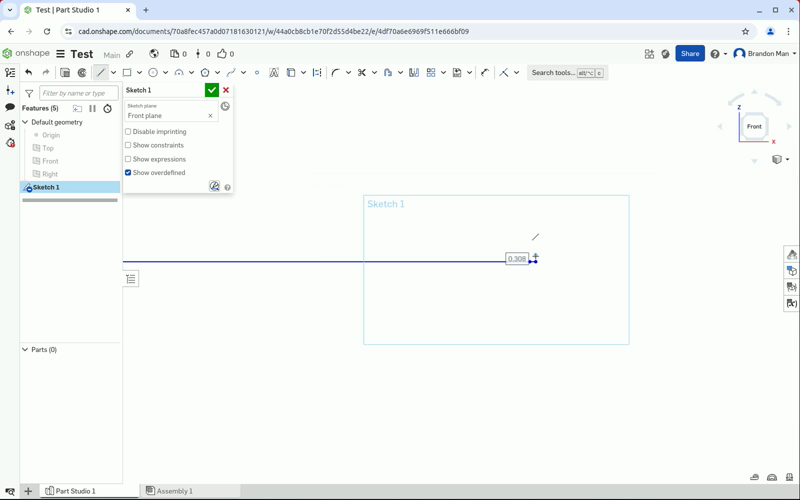
scroll(-6)
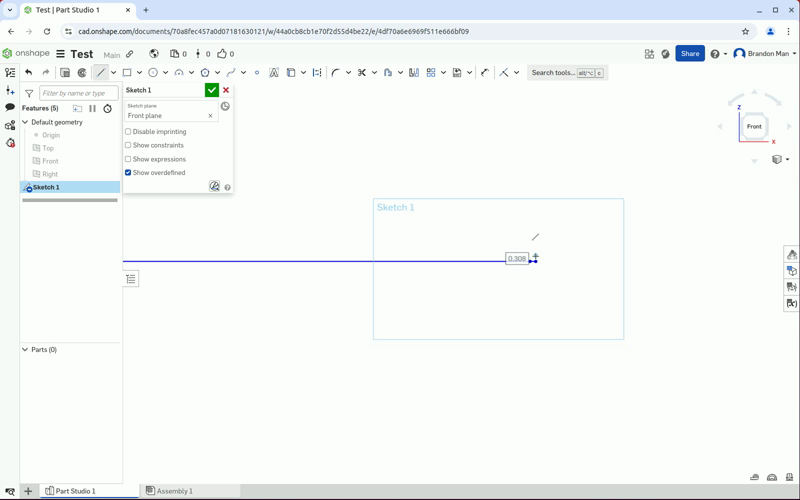
scroll(-6)
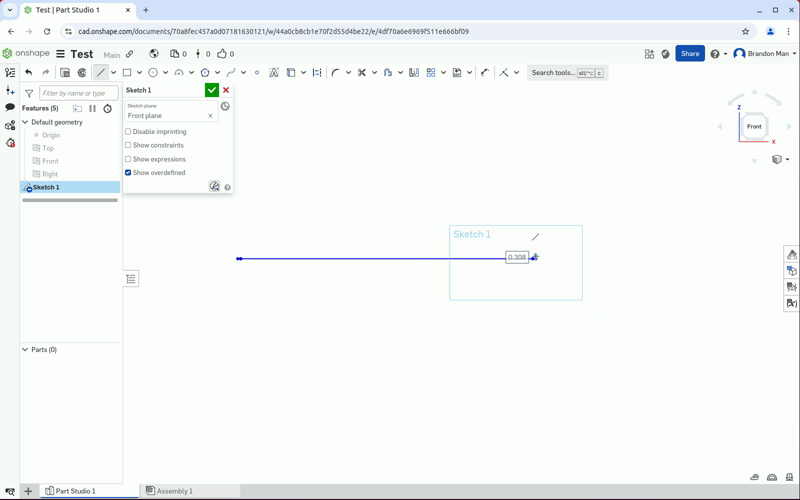
scroll(-6)
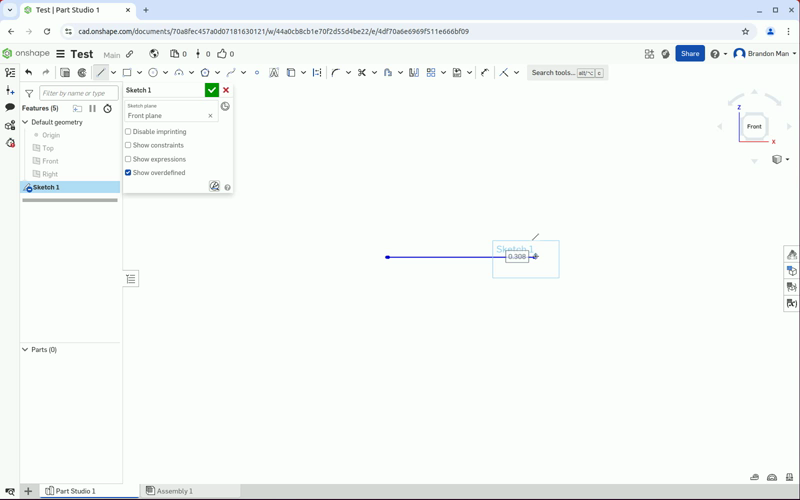
key_up(shift)
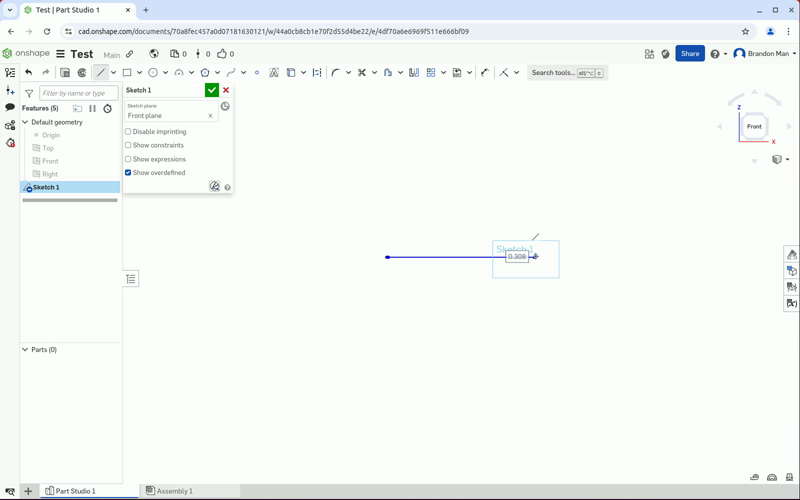
key_down(shift)
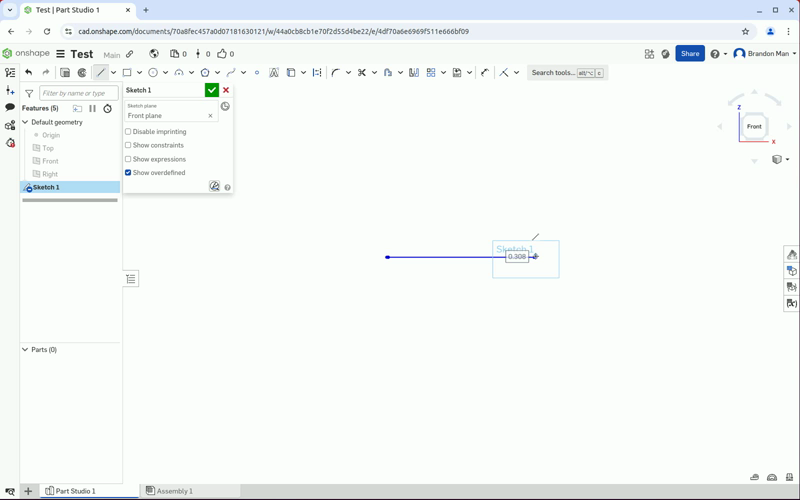
mouse_move(386, 255)
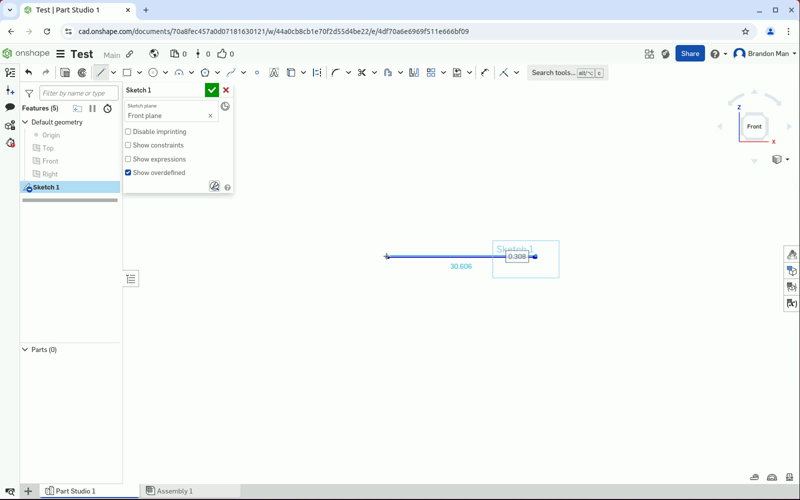
scroll(6)
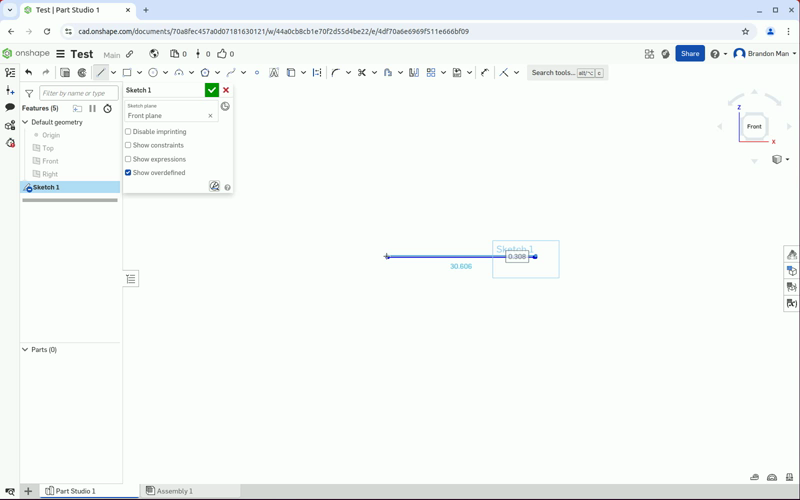
scroll(6)
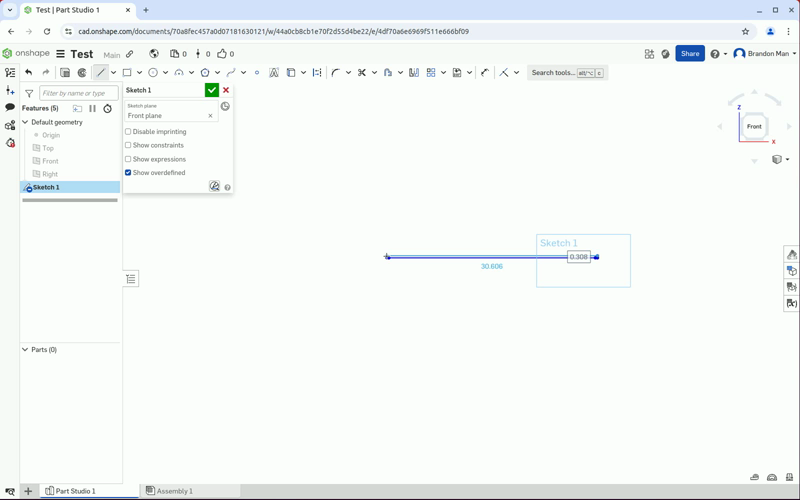
scroll(6)
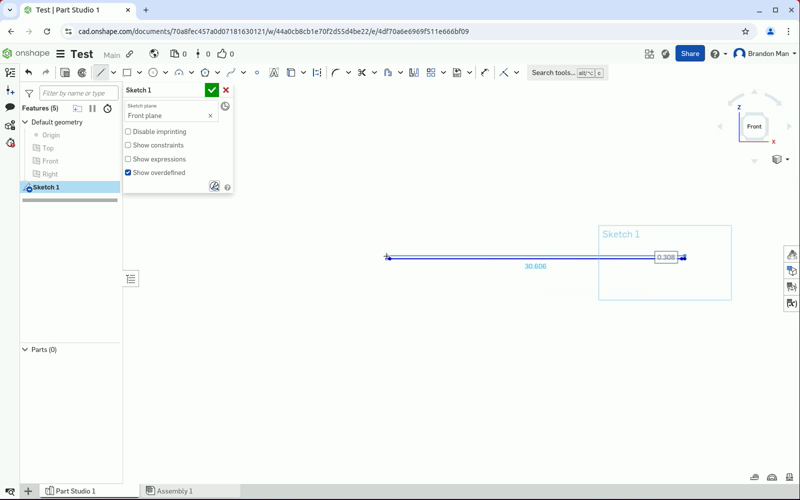
scroll(6)
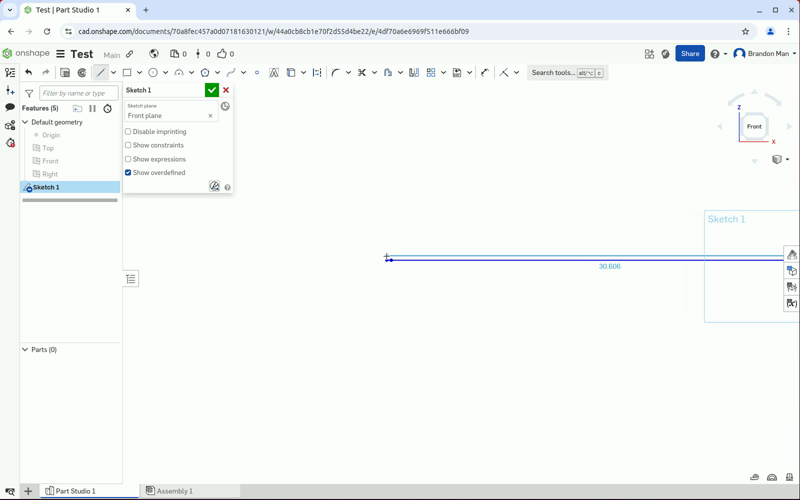
scroll(6)
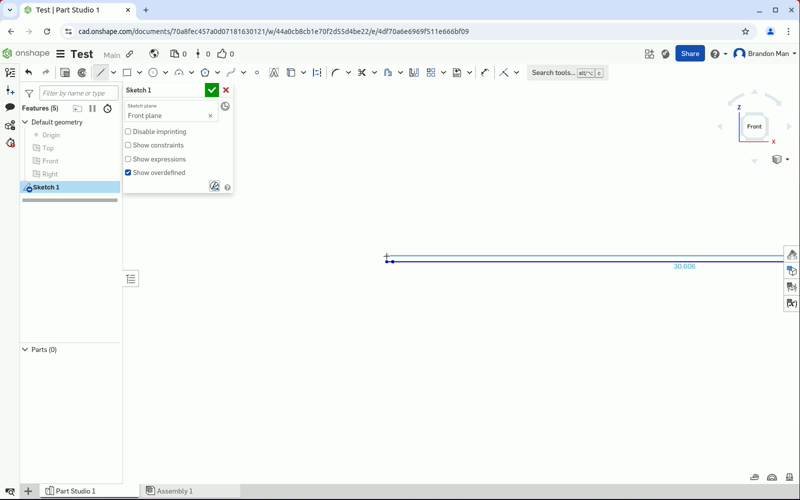
scroll(6)
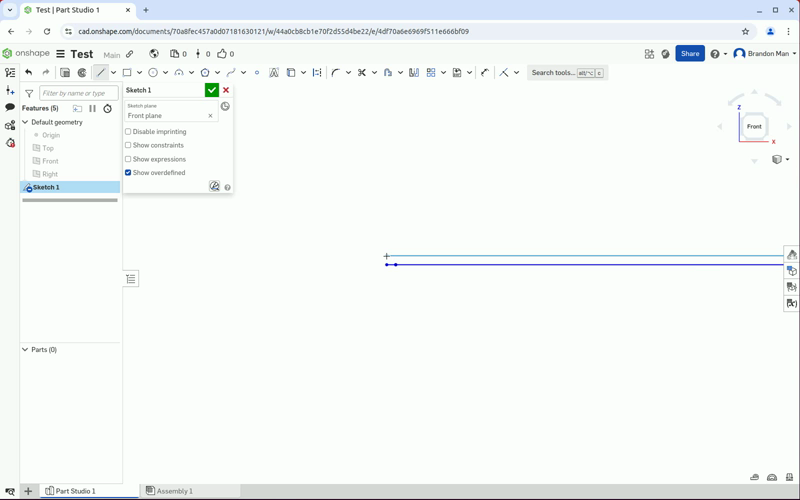
scroll(6)
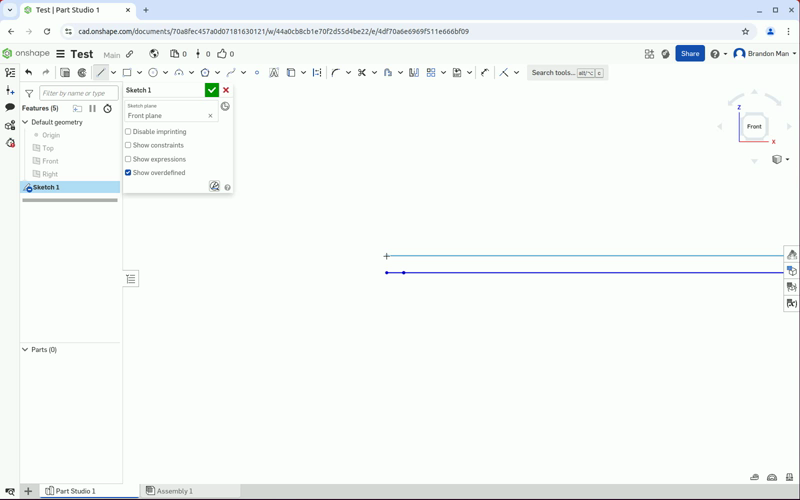
click(386, 255)
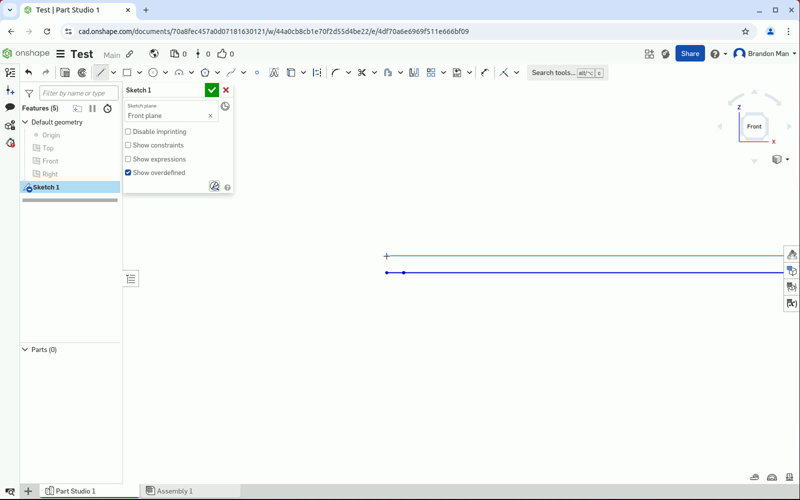
scroll(-6)
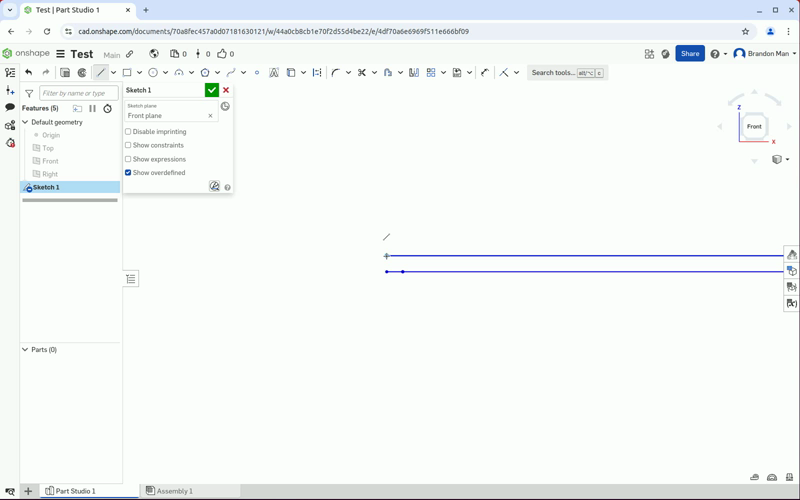
scroll(-6)
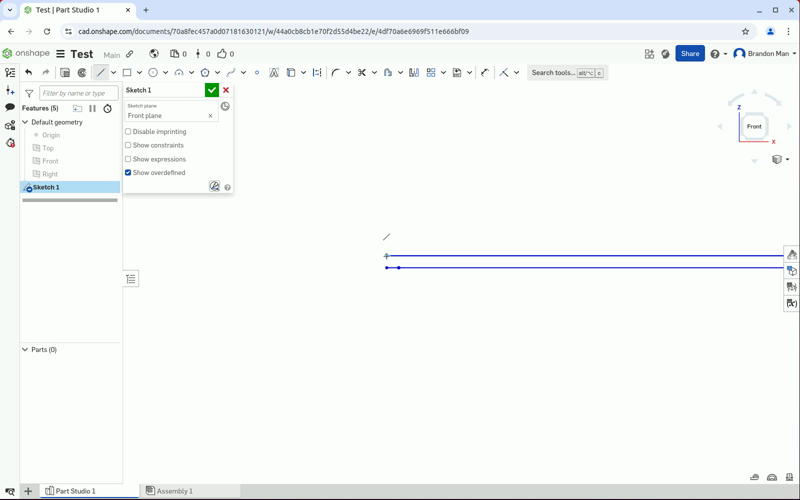
scroll(-6)
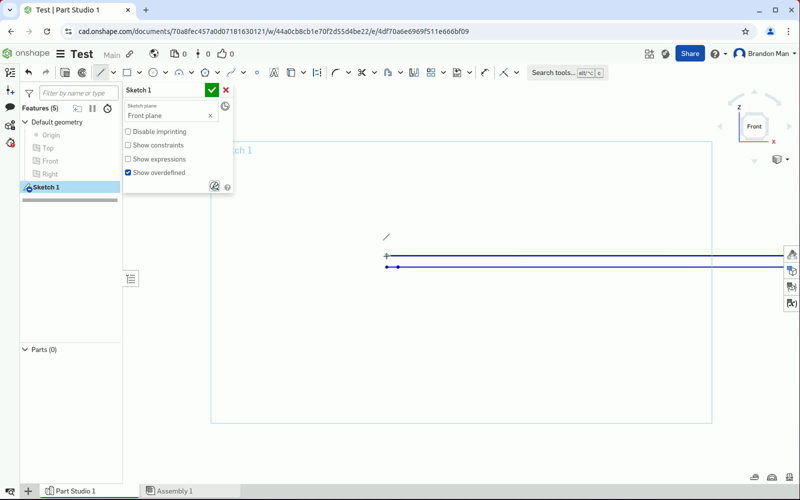
scroll(-6)
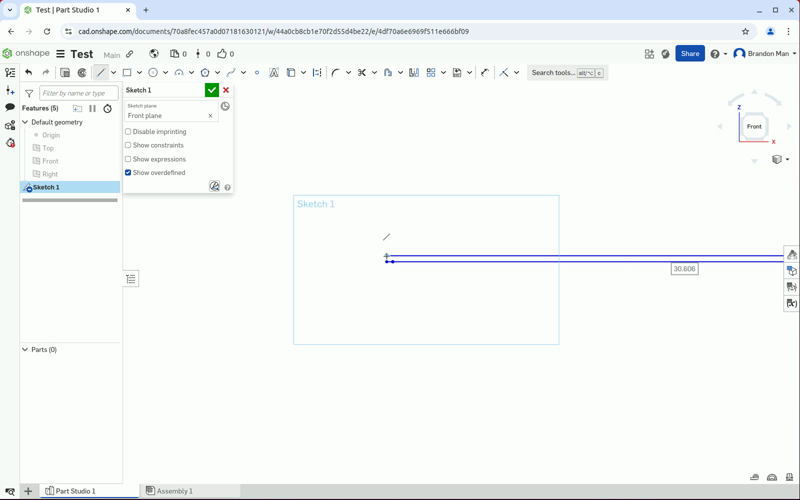
scroll(-6)
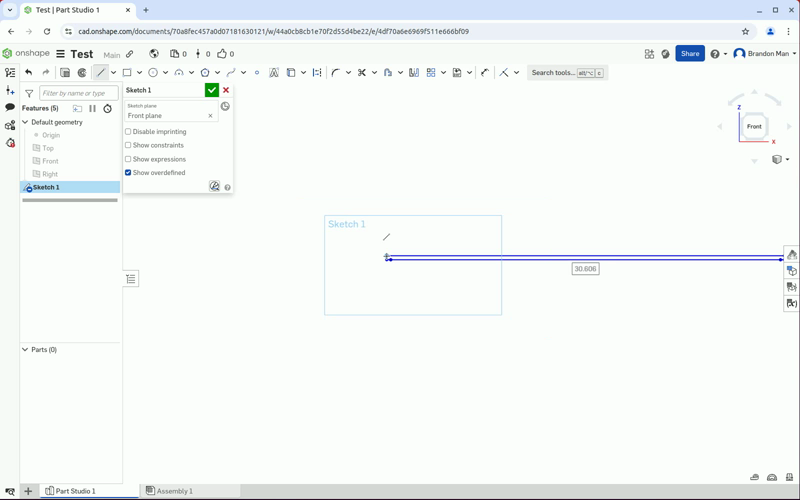
scroll(-6)
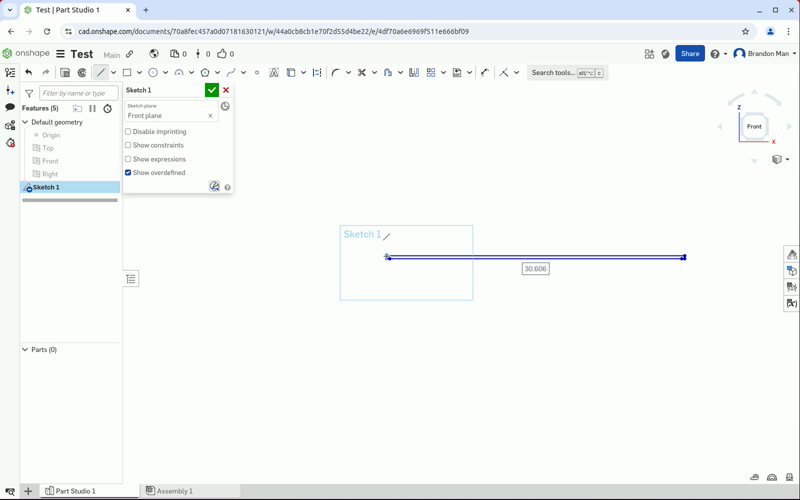
scroll(-6)
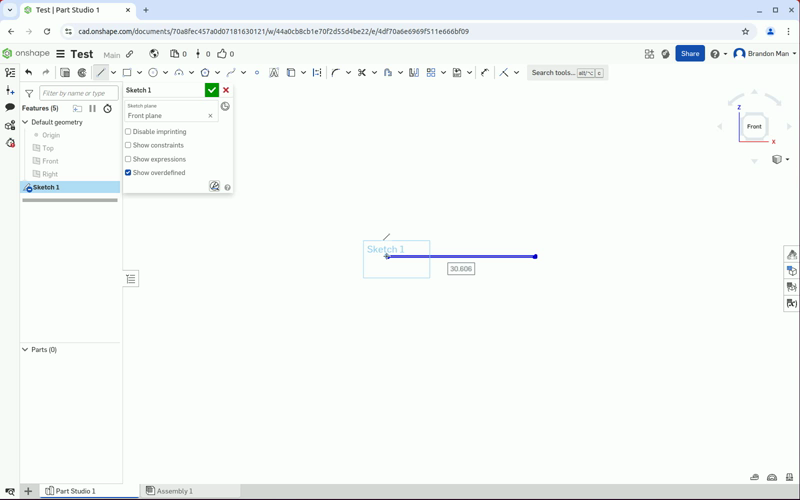
key_up(shift)
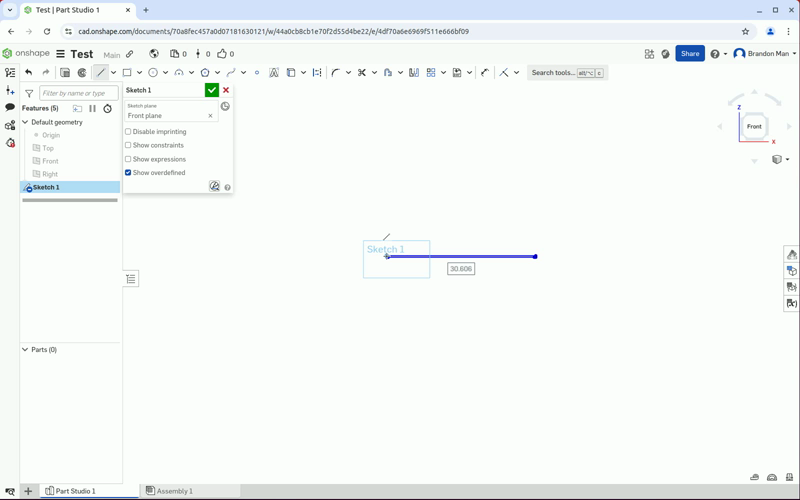
mouse_move(417, 255)
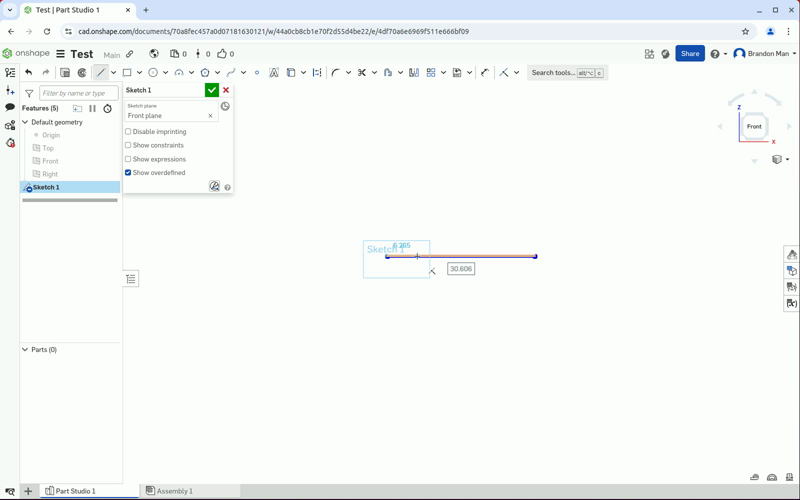
key_down(shift)
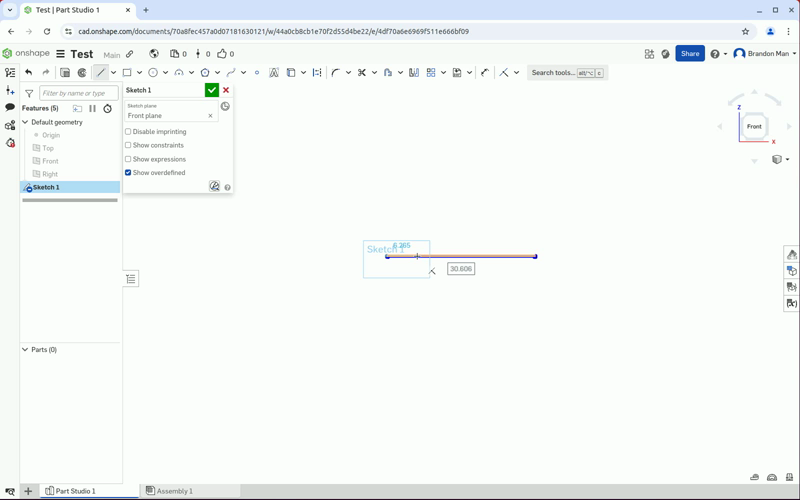
mouse_move(386, 257)
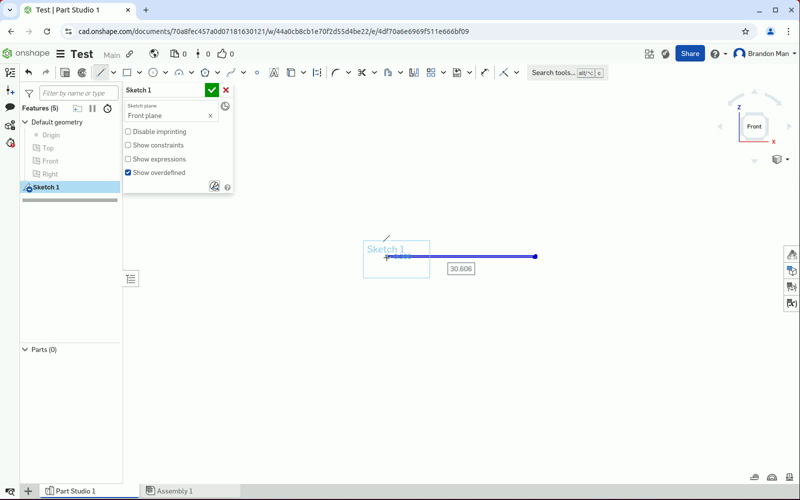
scroll(6)
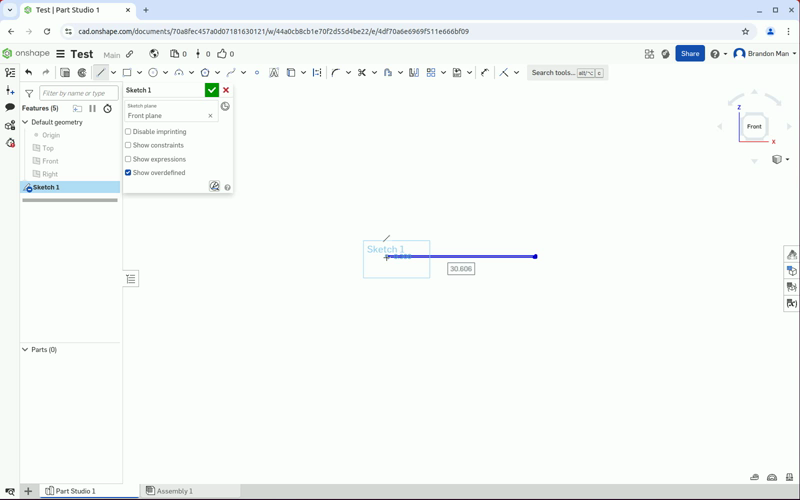
scroll(6)
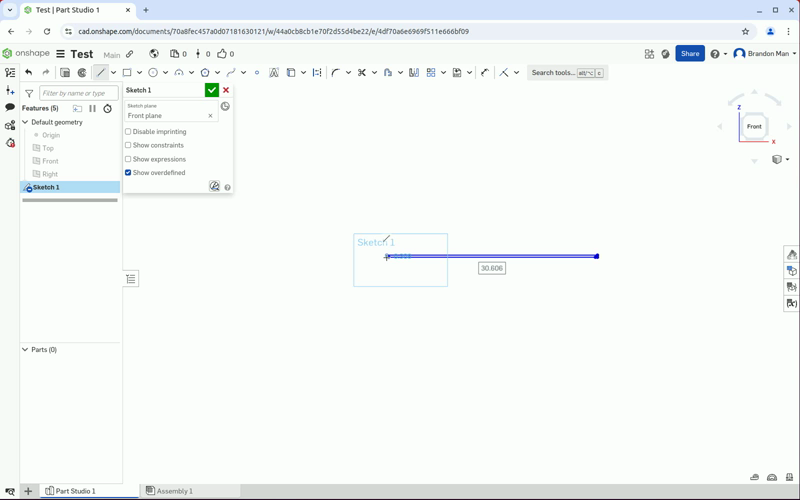
scroll(6)
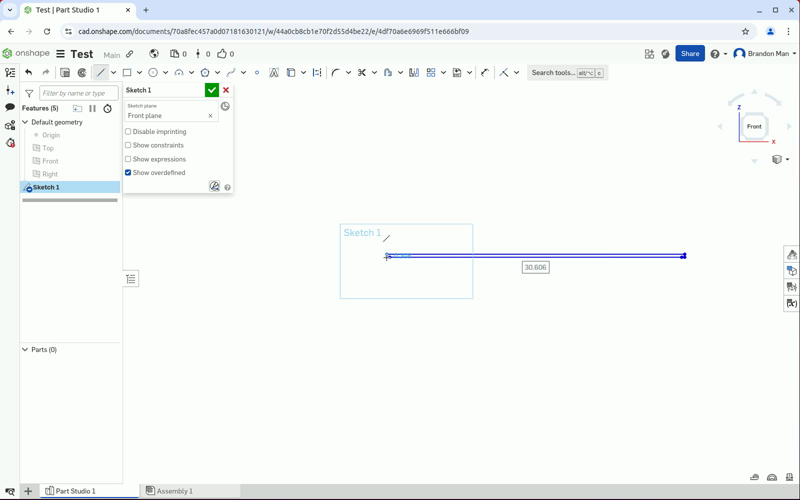
scroll(6)
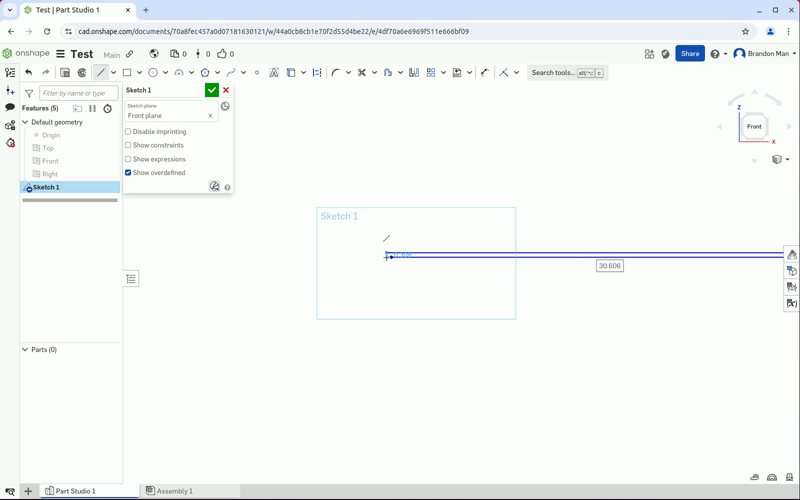
scroll(6)
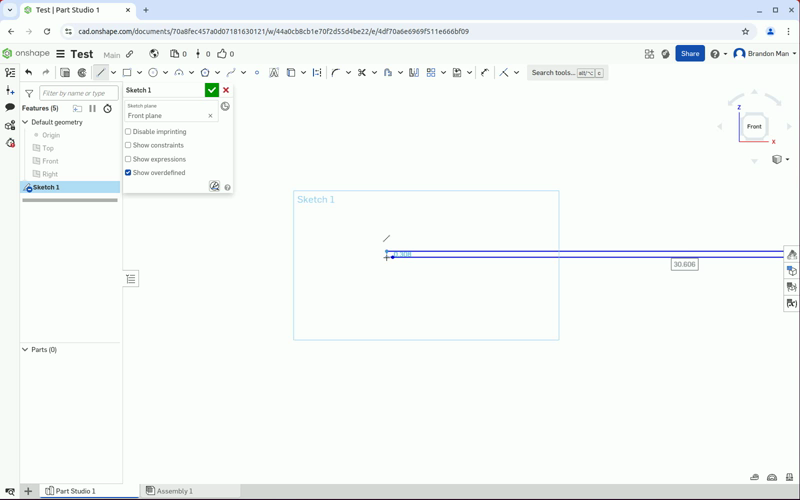
scroll(6)
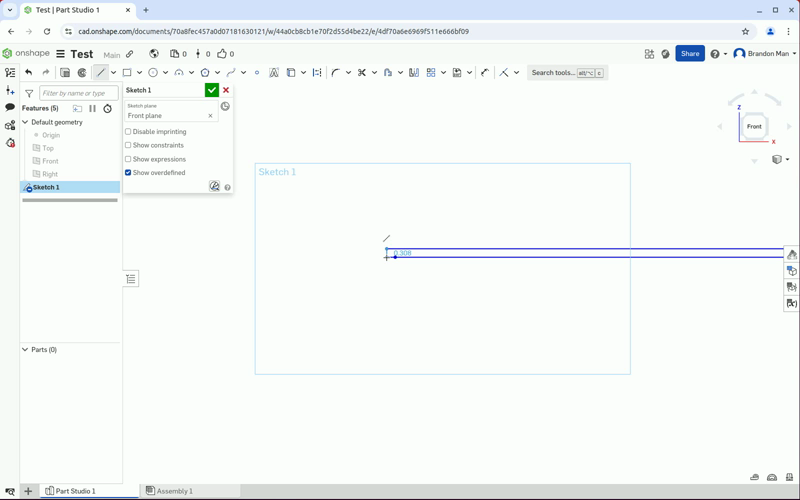
scroll(6)
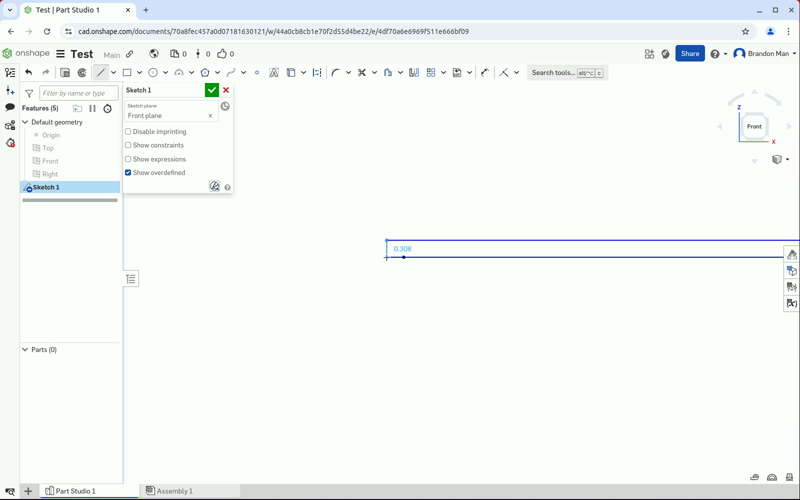
key_up(shift)
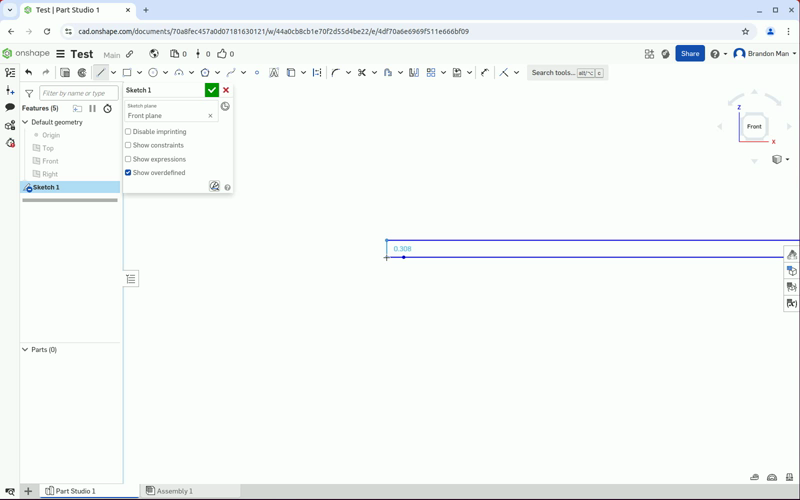
click(386, 257)
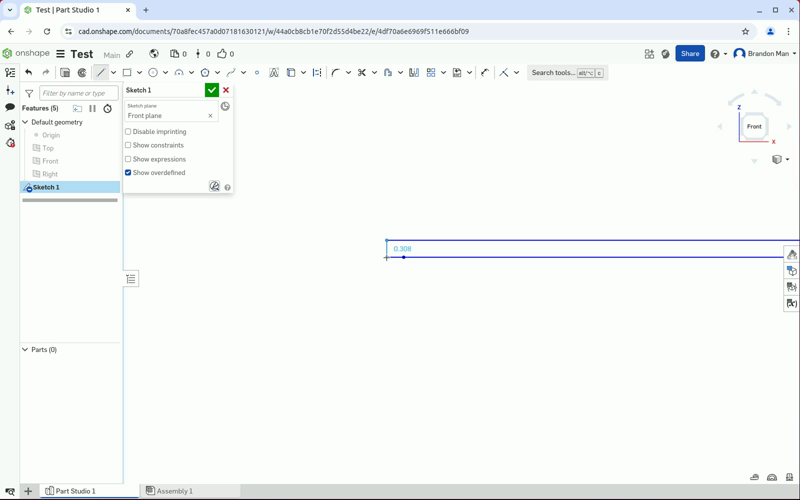
scroll(-6)
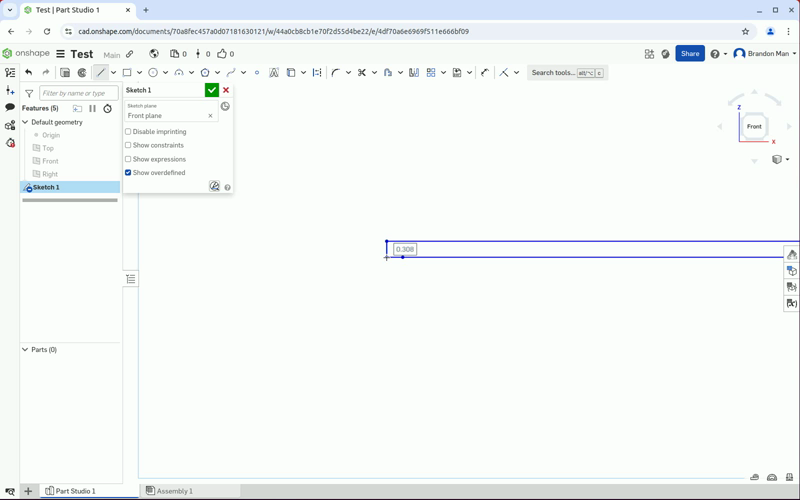
scroll(-6)
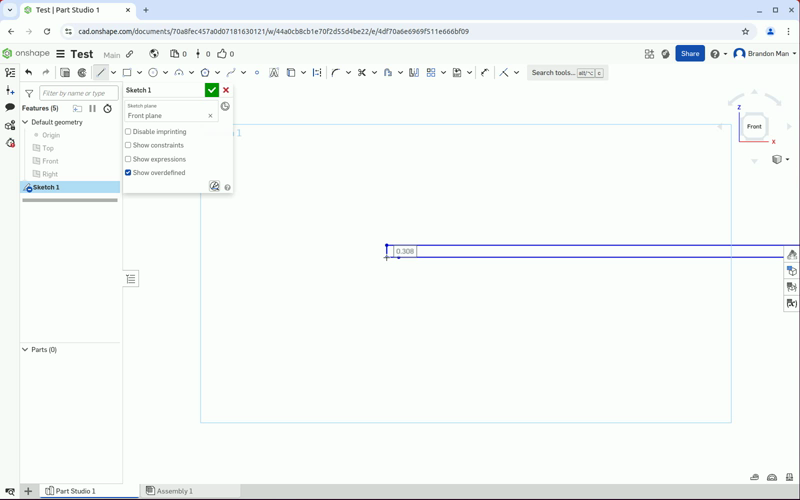
scroll(-6)
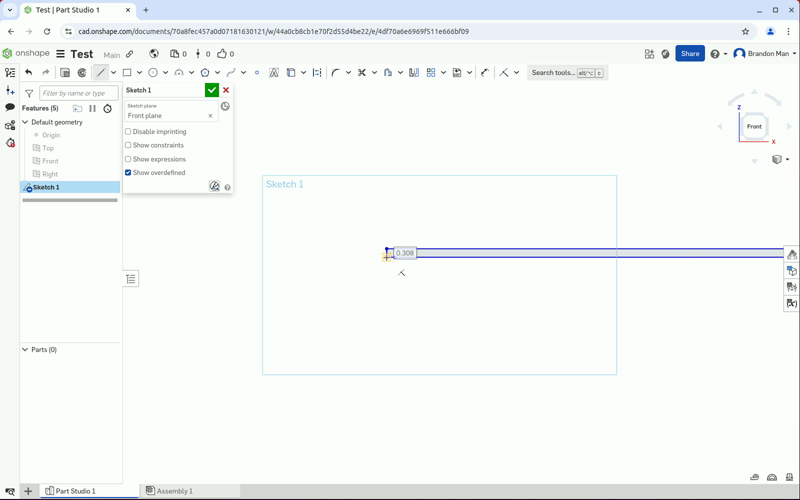
scroll(-6)
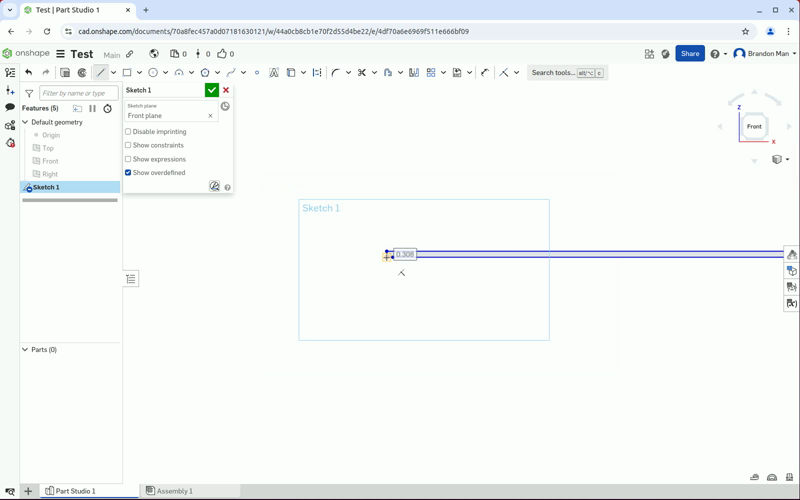
scroll(-6)
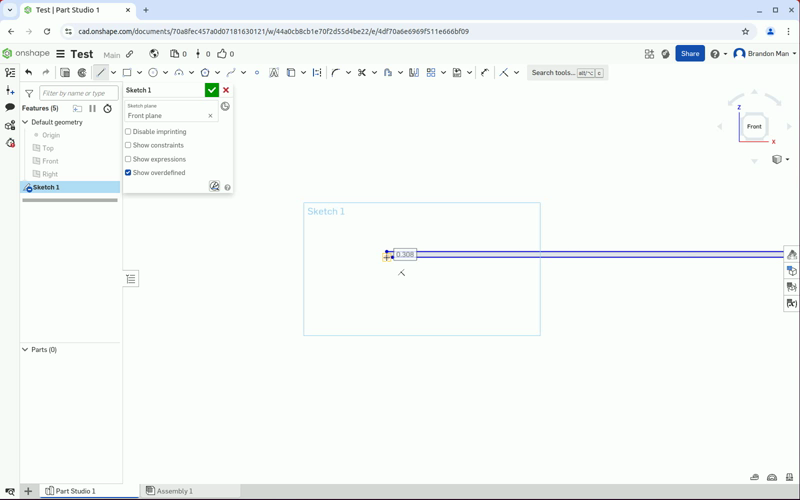
scroll(-6)
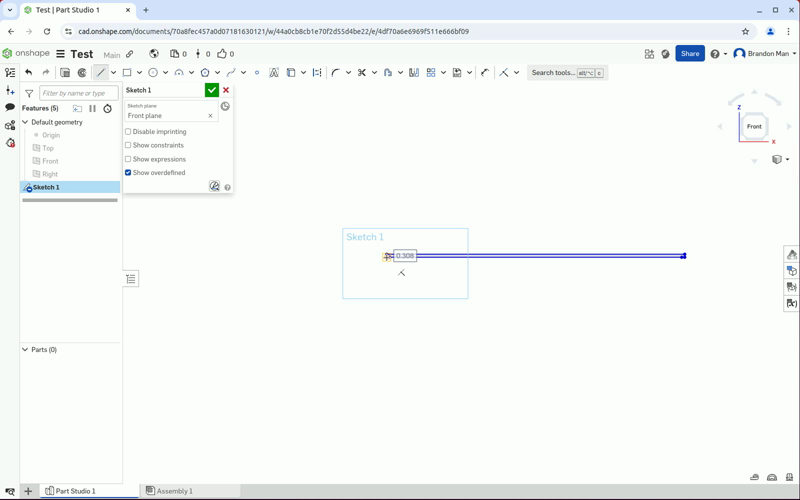
scroll(-6)
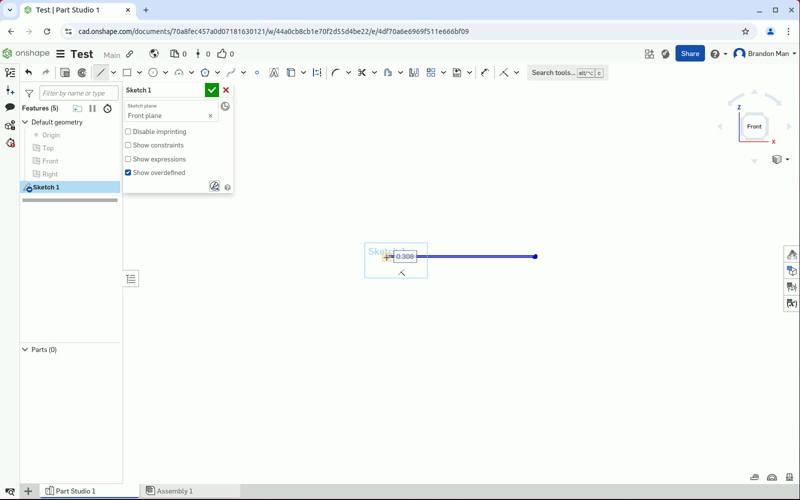
key(esc)
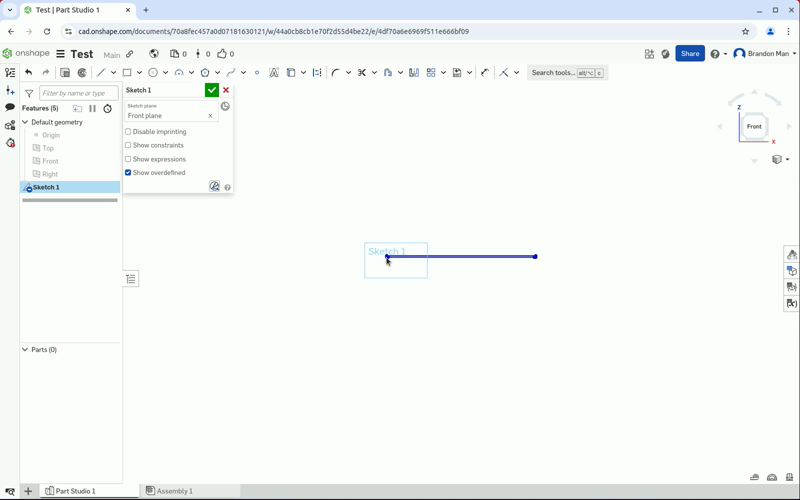
mouse_move(490, 255)
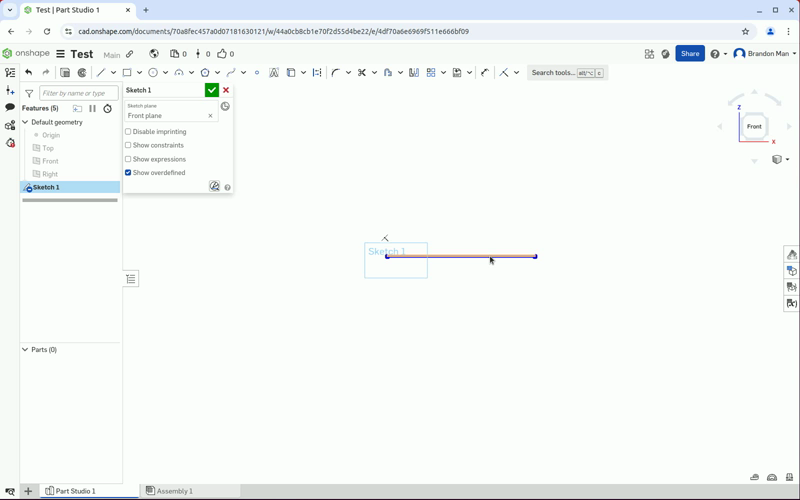
scroll(6)
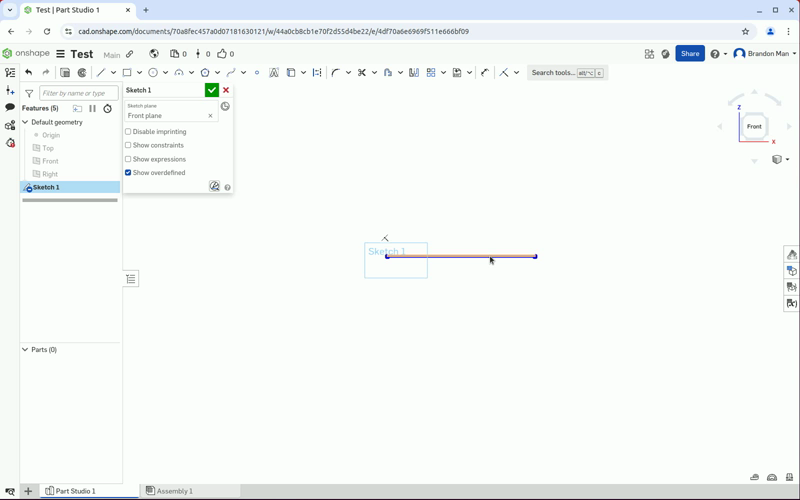
scroll(6)
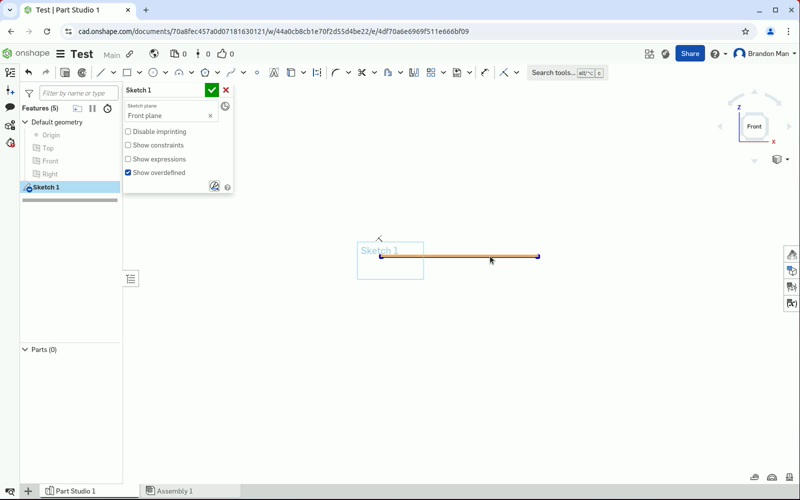
scroll(6)
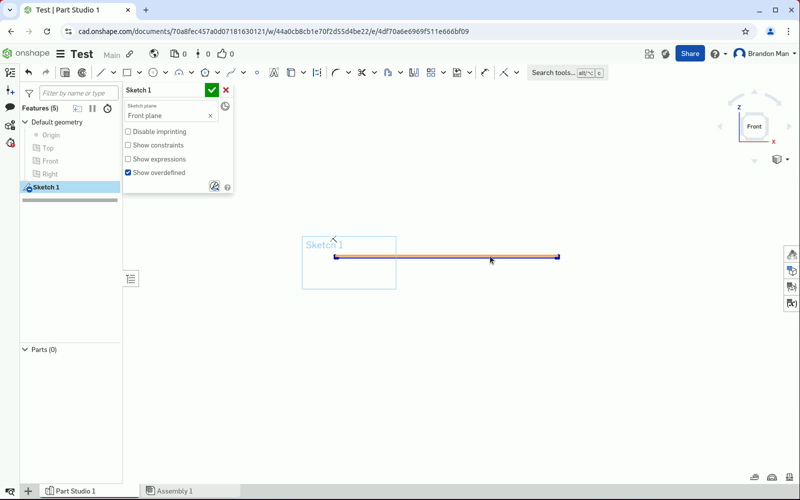
scroll(6)
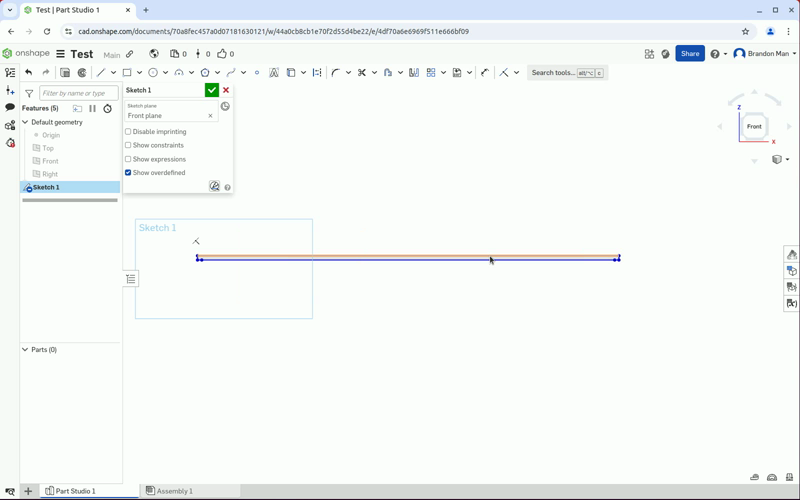
scroll(6)
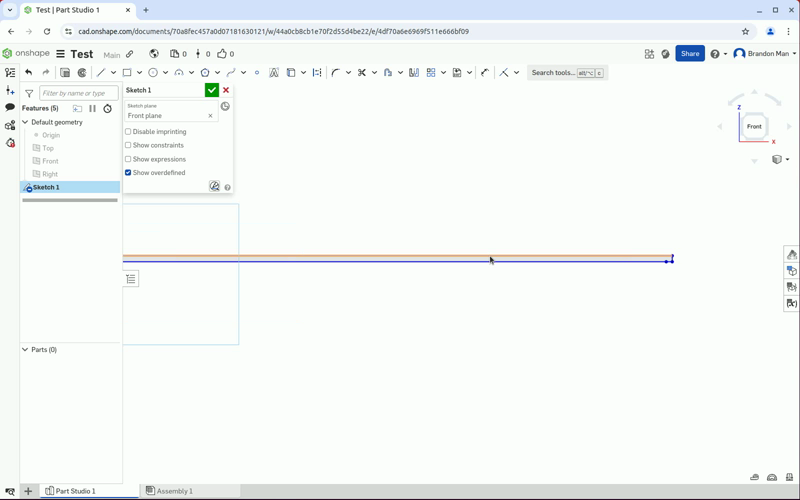
scroll(6)
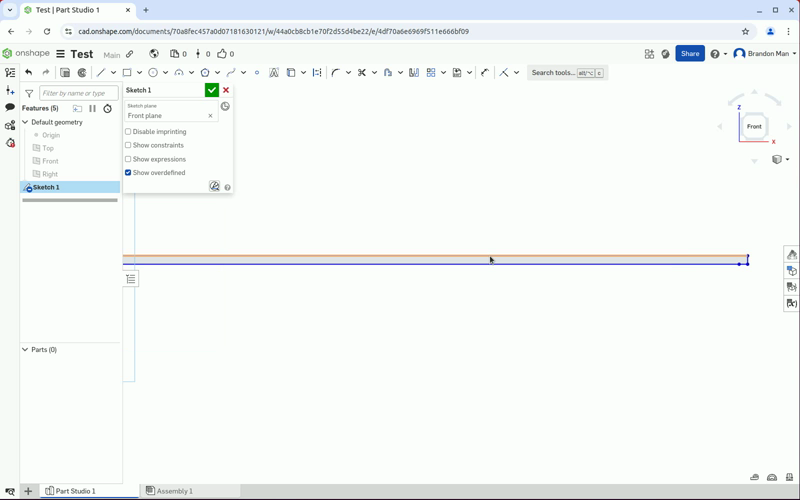
scroll(6)
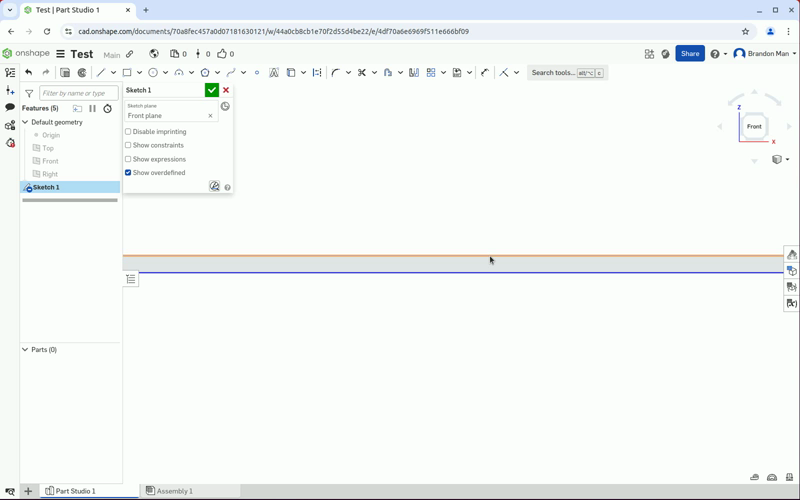
click(490, 255)
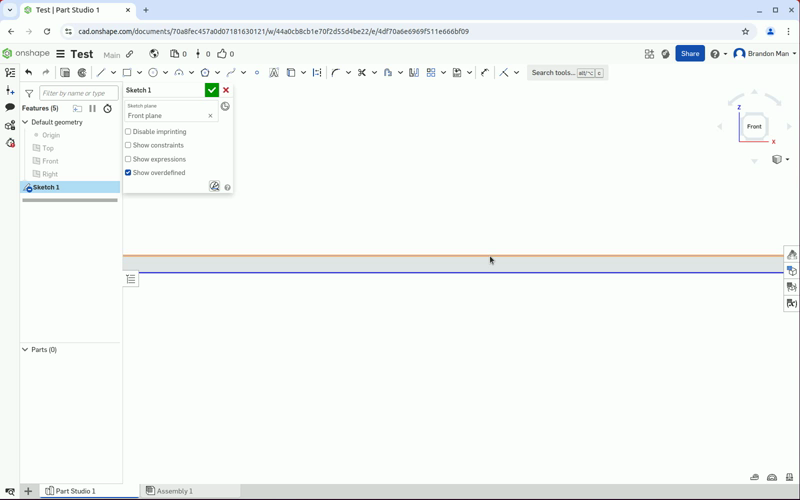
scroll(-6)
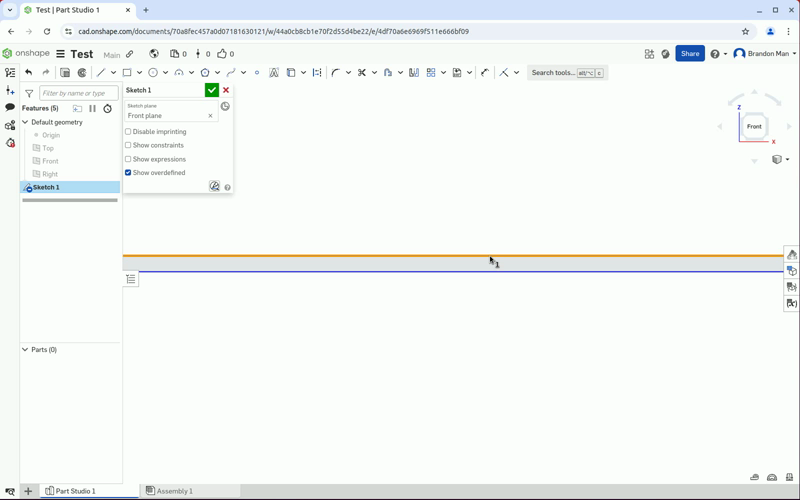
scroll(-6)
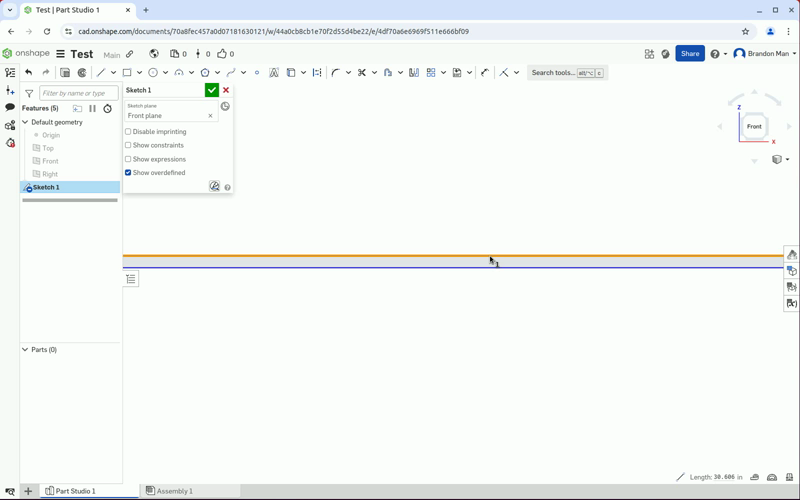
scroll(-6)
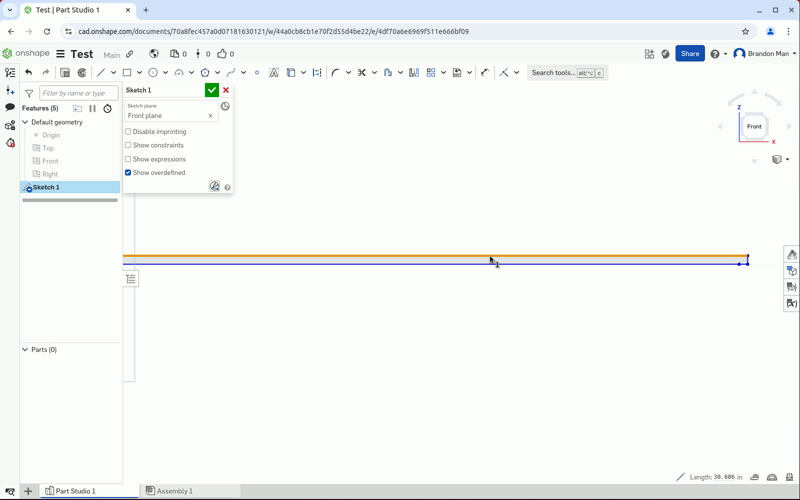
scroll(-6)
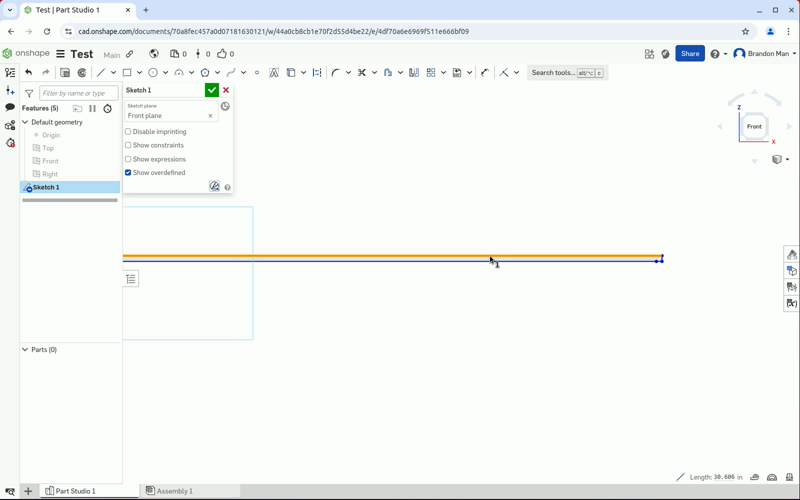
scroll(-6)
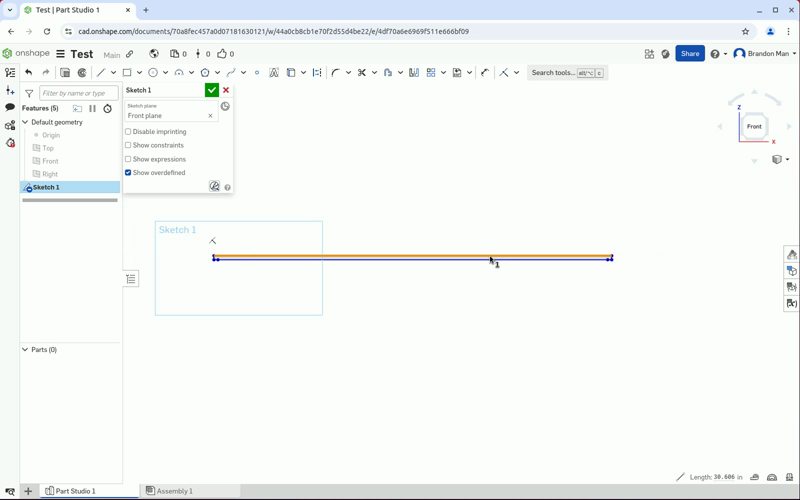
scroll(-6)
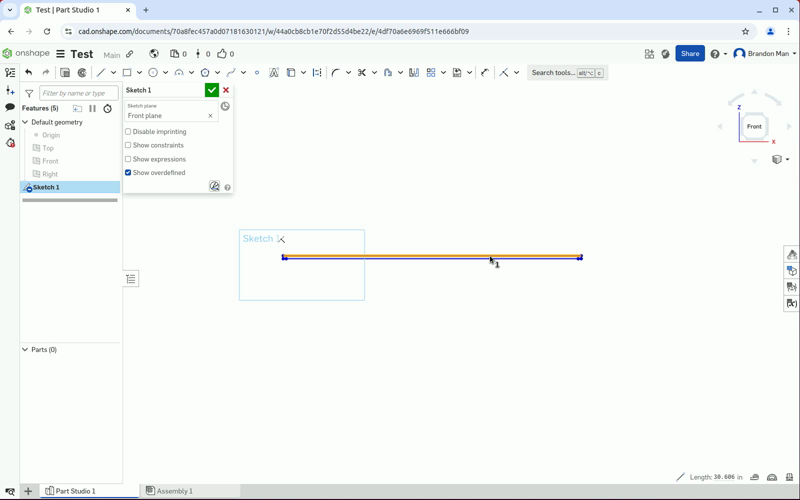
scroll(-6)
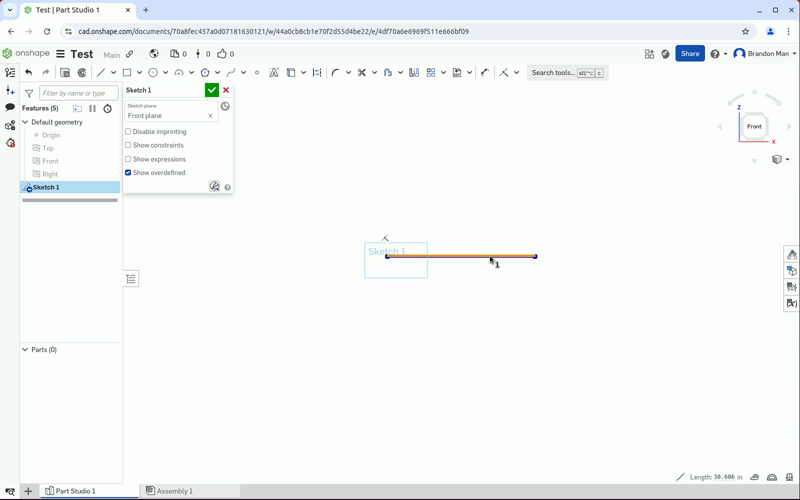
mouse_move(73, 352)
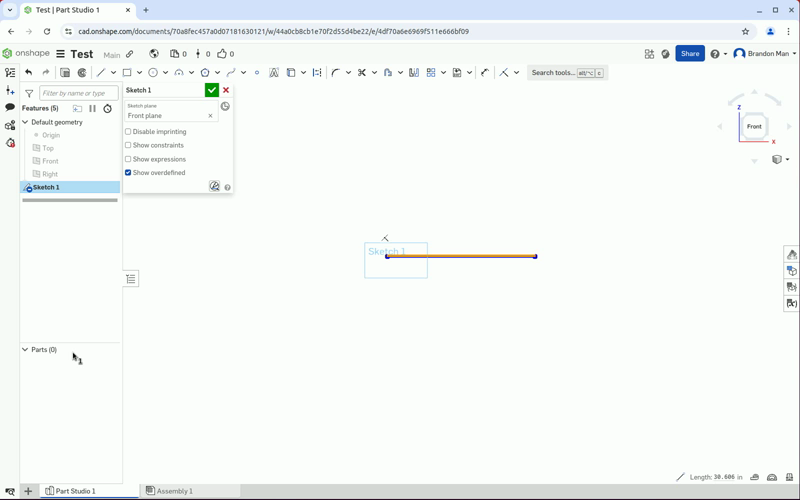
key(shift+y)
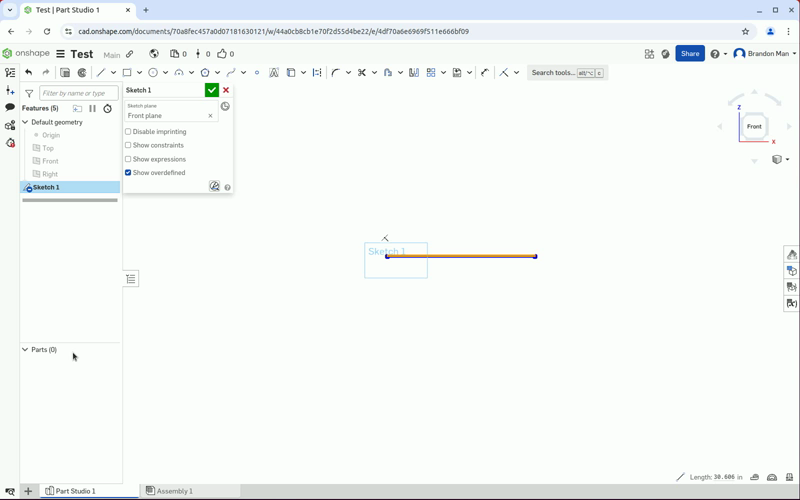
key(shift+e)
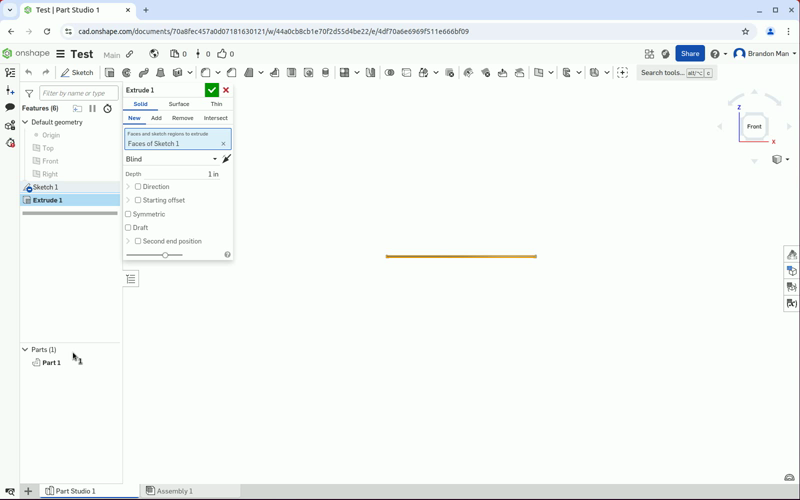
mouse_move(143, 106)
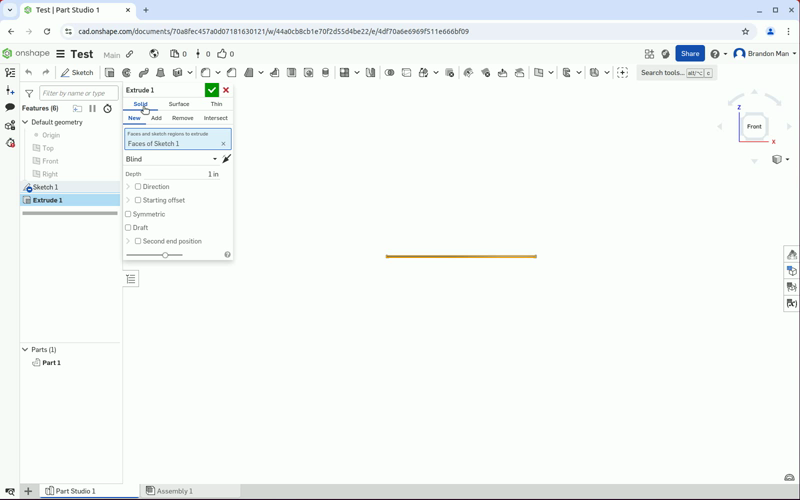
click(143, 106)
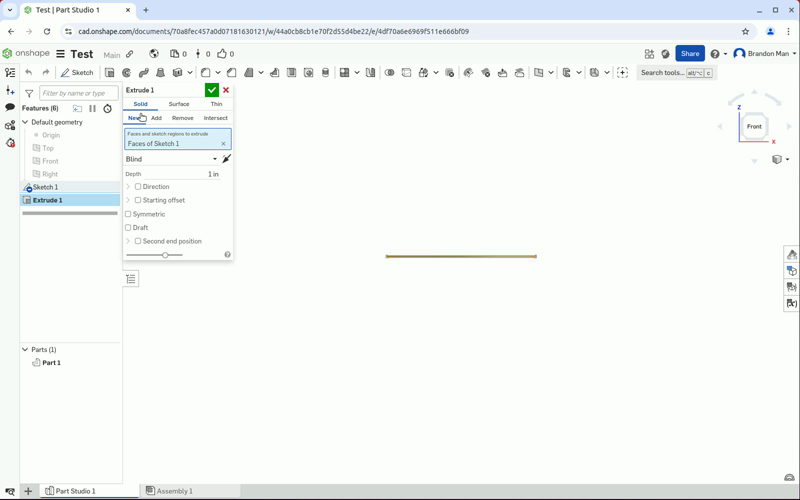
mouse_move(137, 120)
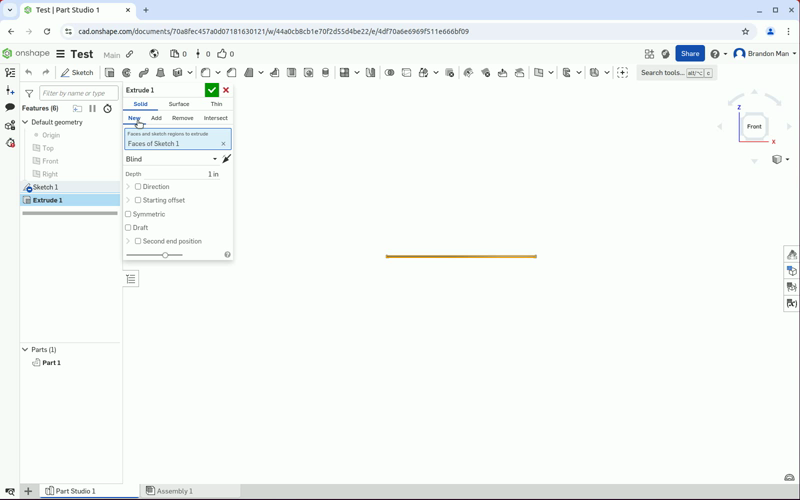
click(137, 120)
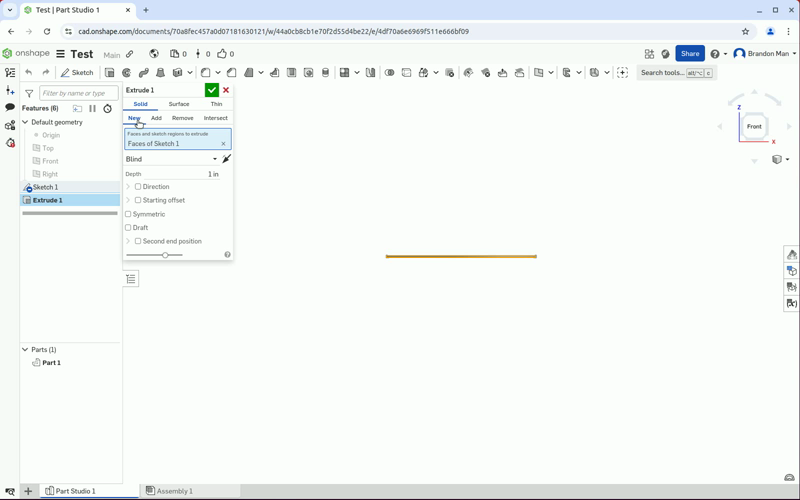
key(tab, 4)
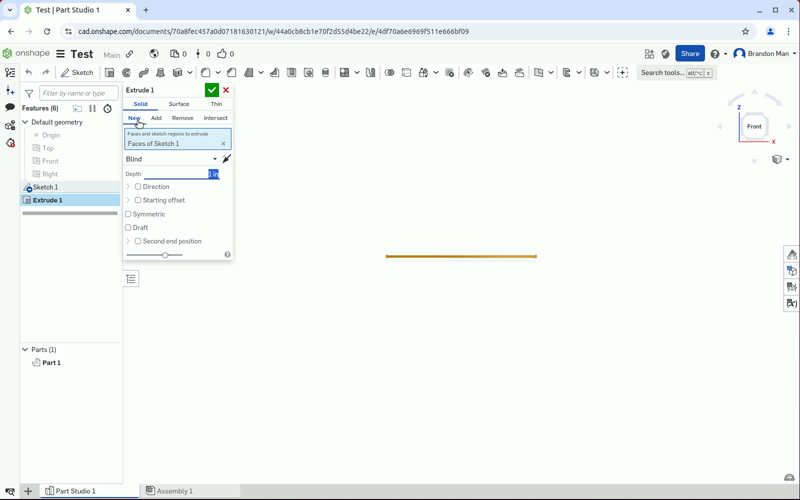
text(-23.108)
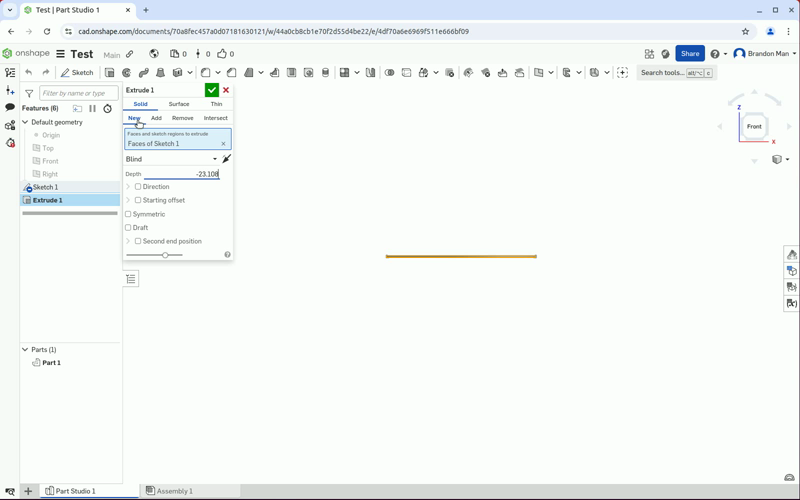
key(enter)
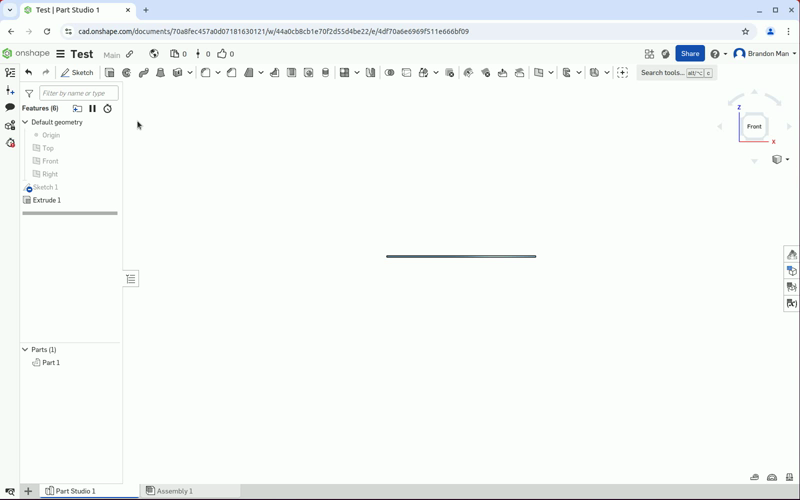
key(shift+h)
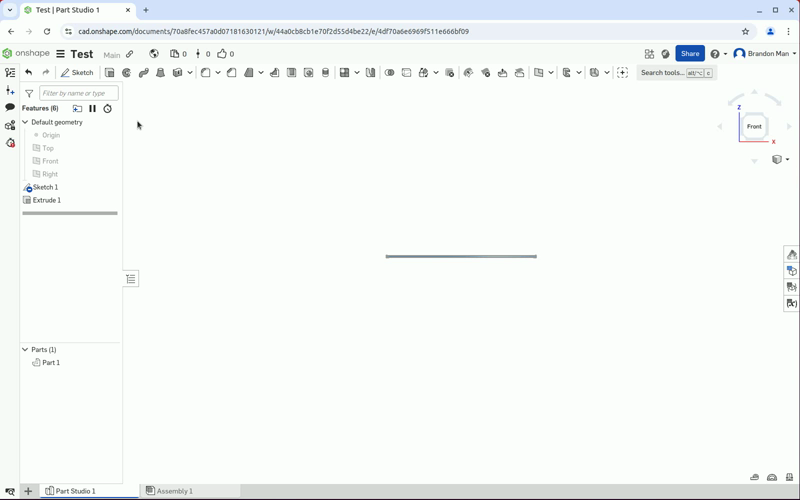
key(shift+h)
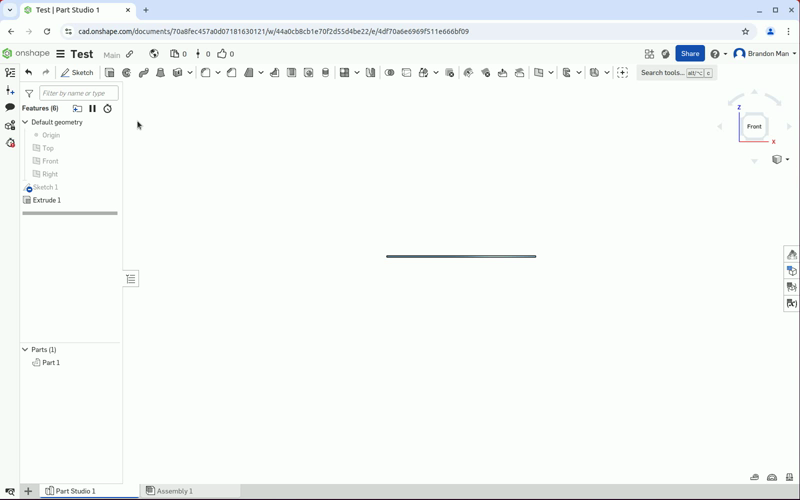
mouse_move(73, 189)
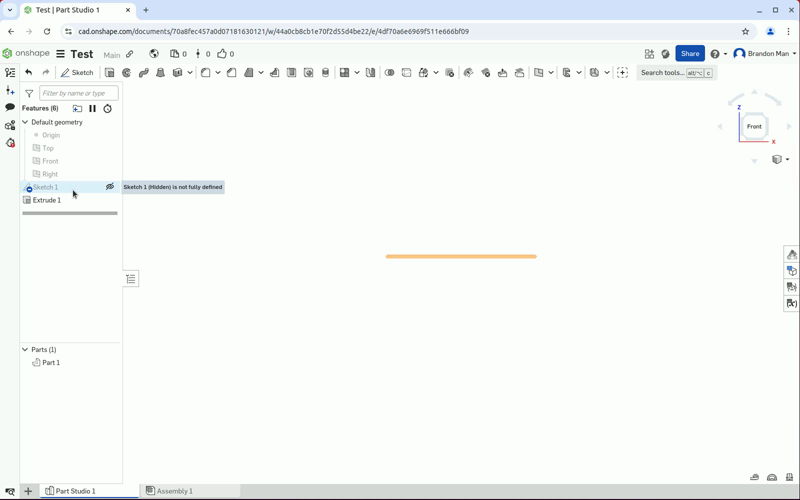
click(73, 189)
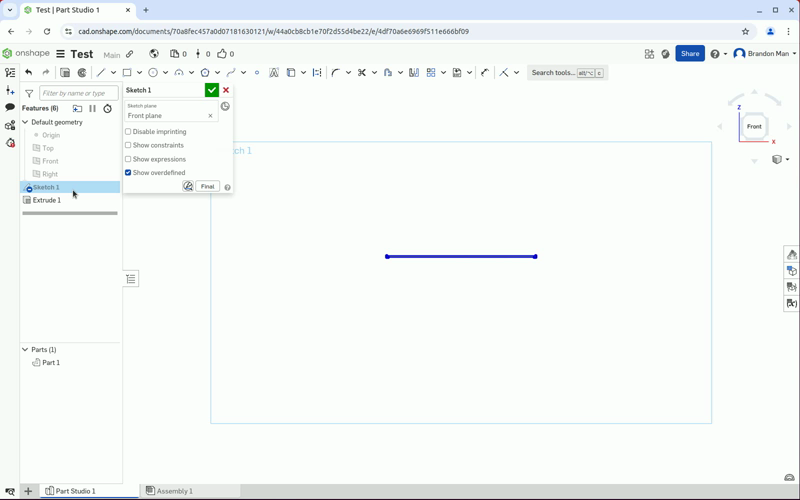
mouse_move(229, 92)
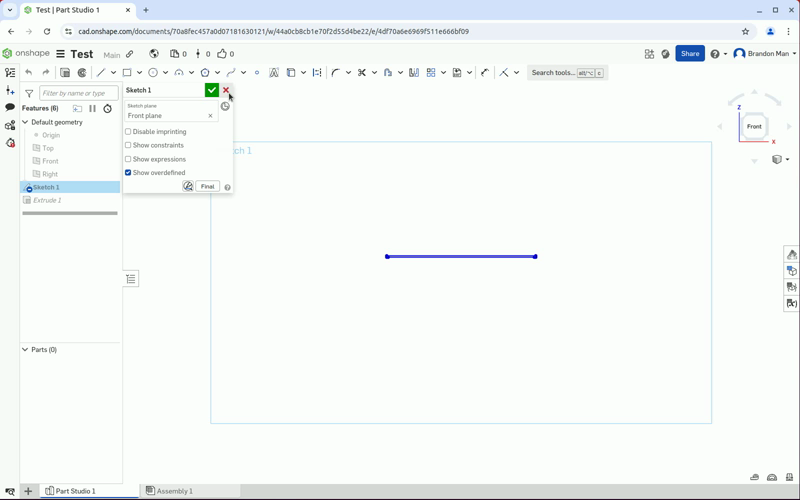
click(229, 92)
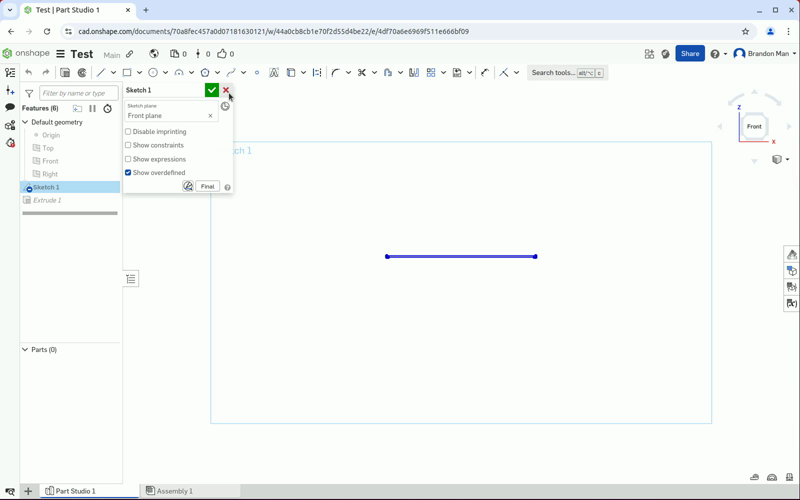
key(shift+s)
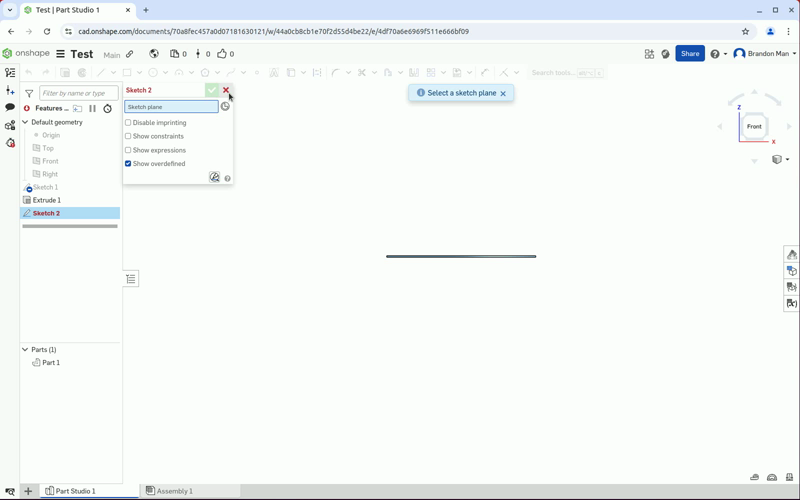
mouse_move(73, 163)
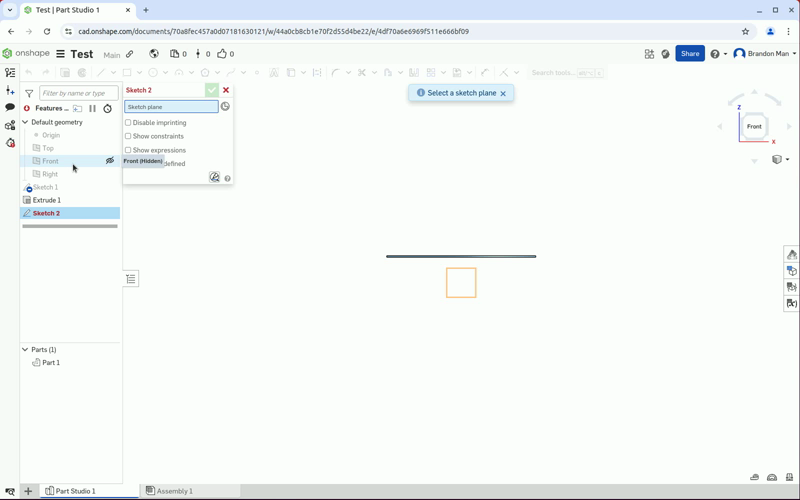
click(73, 163)
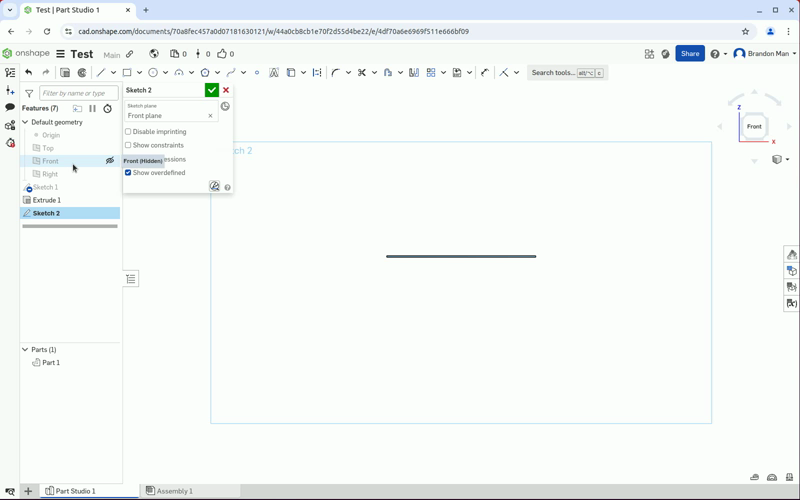
mouse_move(73, 352)
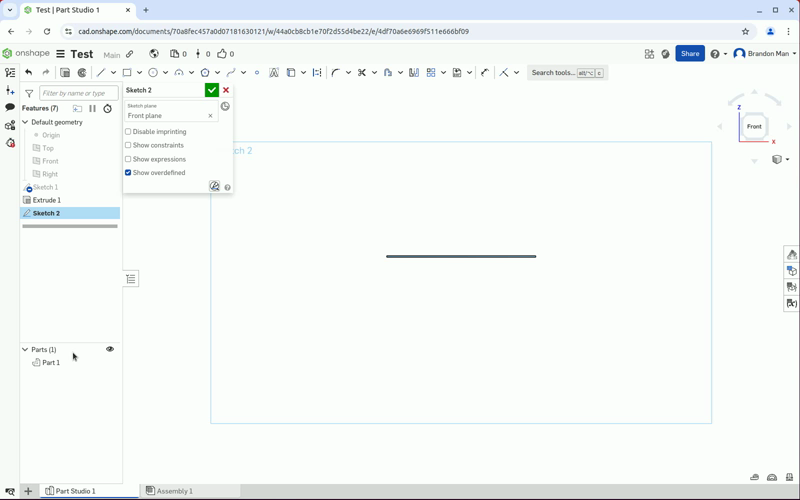
key(y)
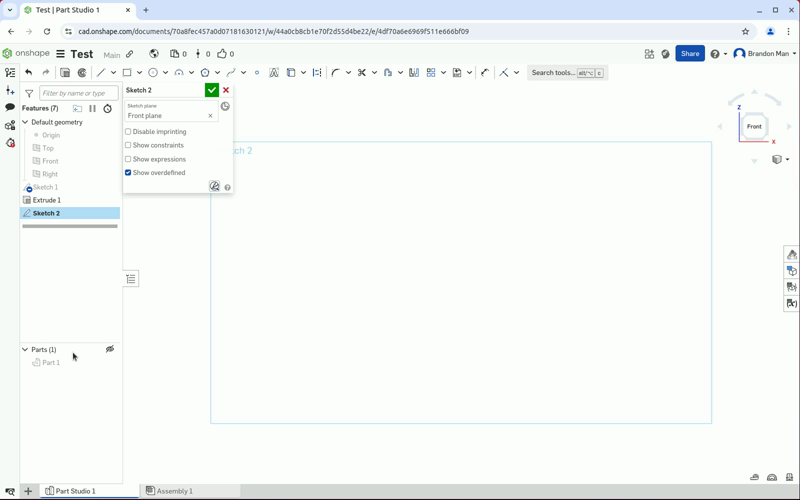
key(l)
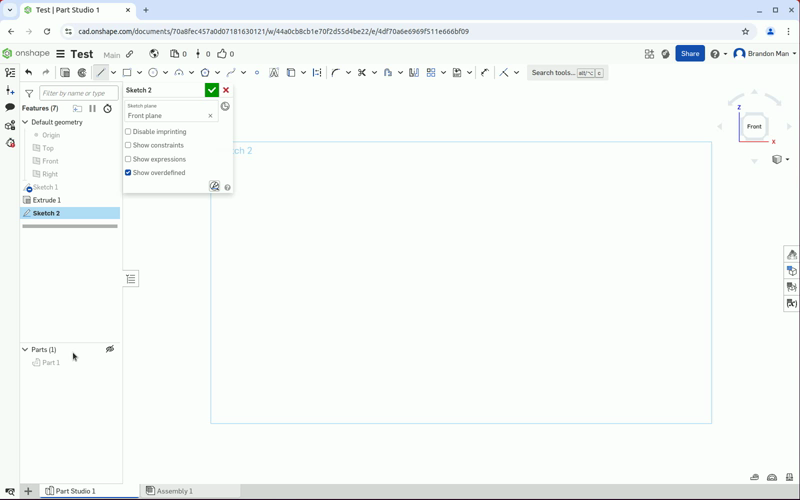
key_down(shift)
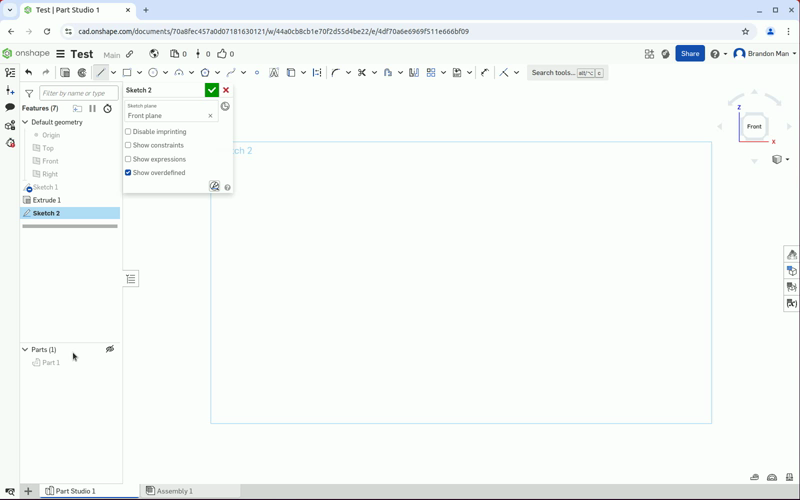
mouse_move(353, 309)
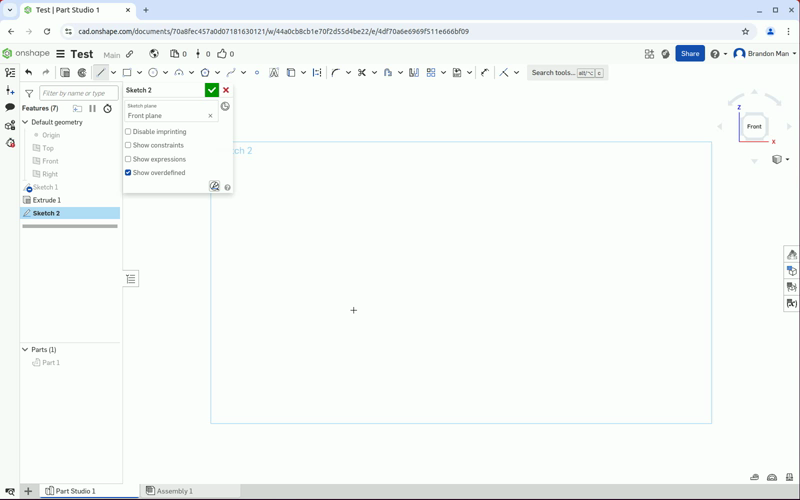
click(353, 309)
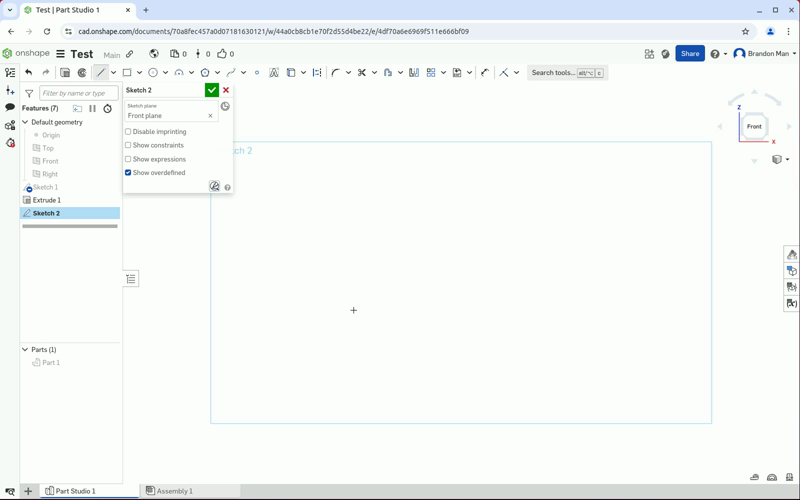
key_up(shift)
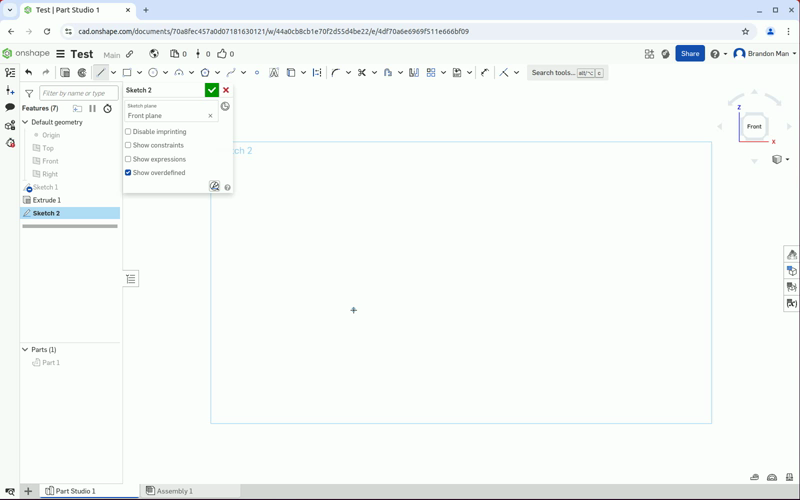
key_down(shift)
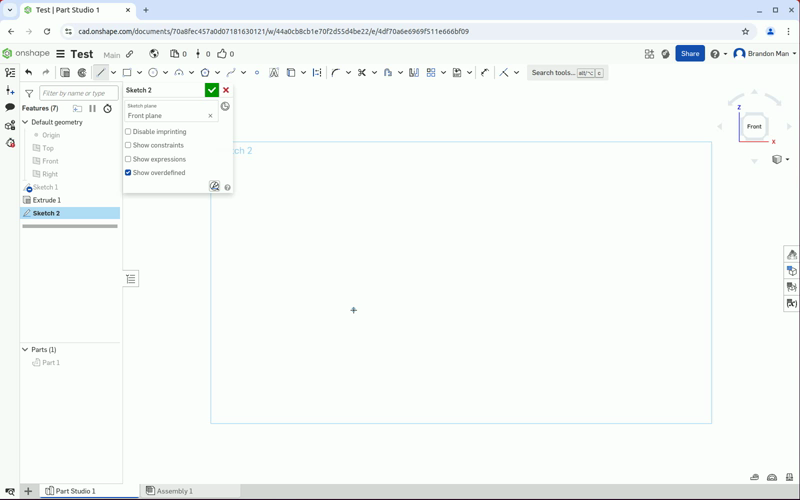
mouse_move(383, 309)
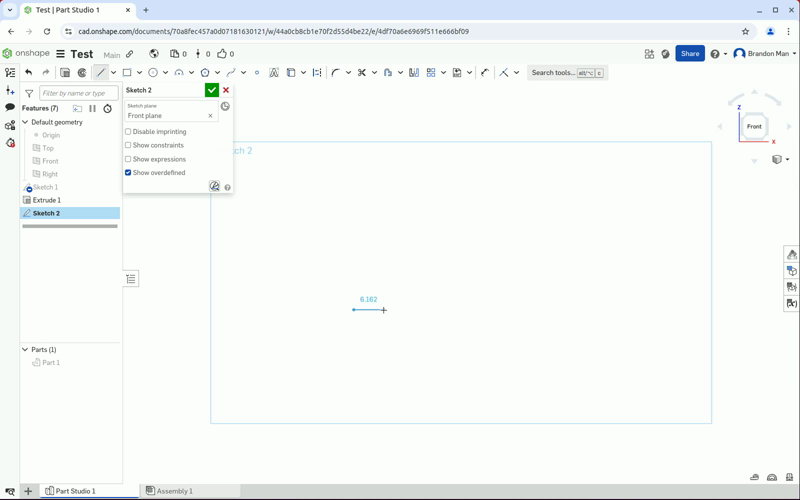
mouse_move(386, 309)
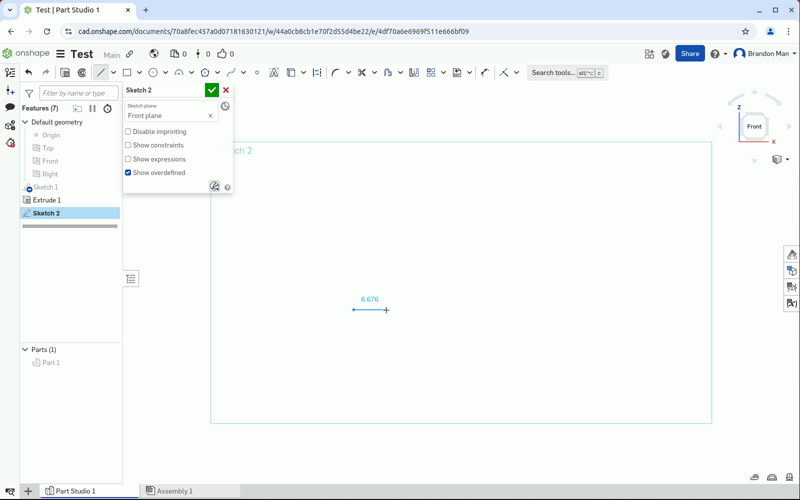
click(386, 309)
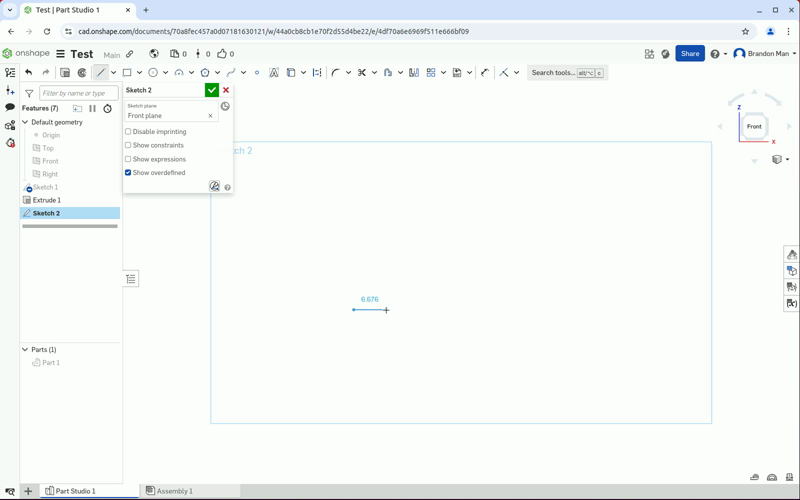
key_up(shift)
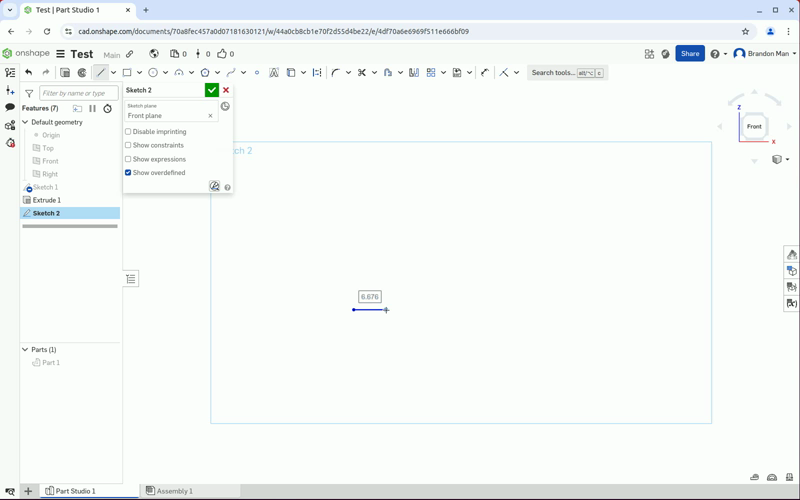
key_down(shift)
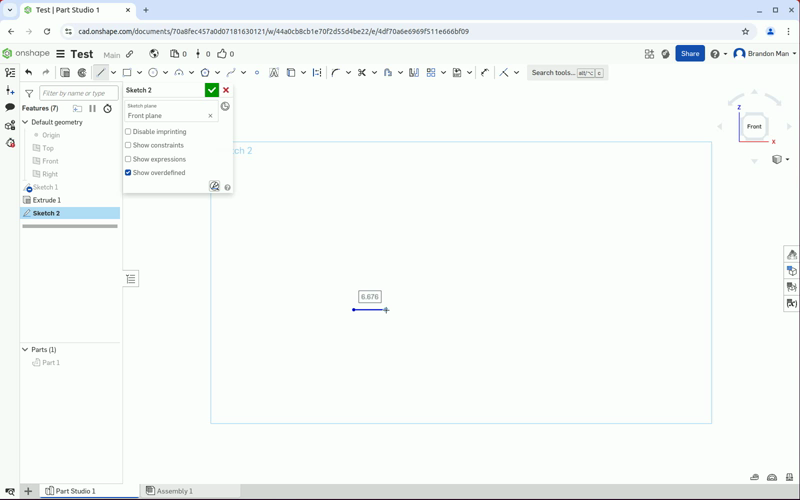
mouse_move(416, 309)
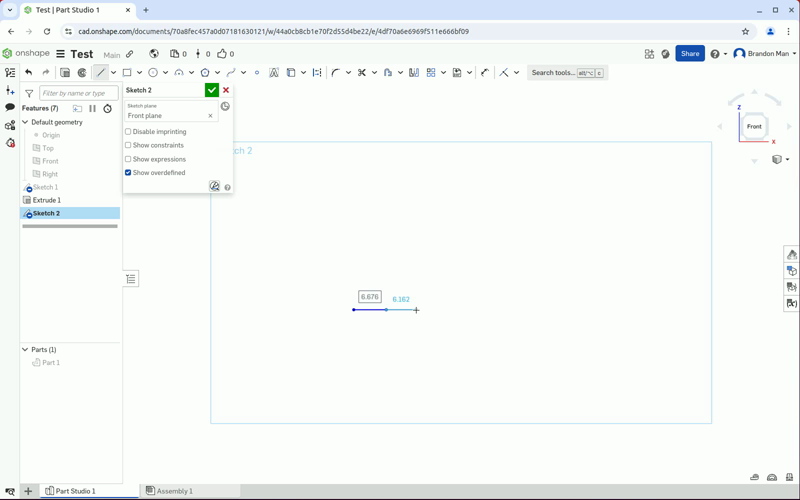
mouse_move(386, 307)
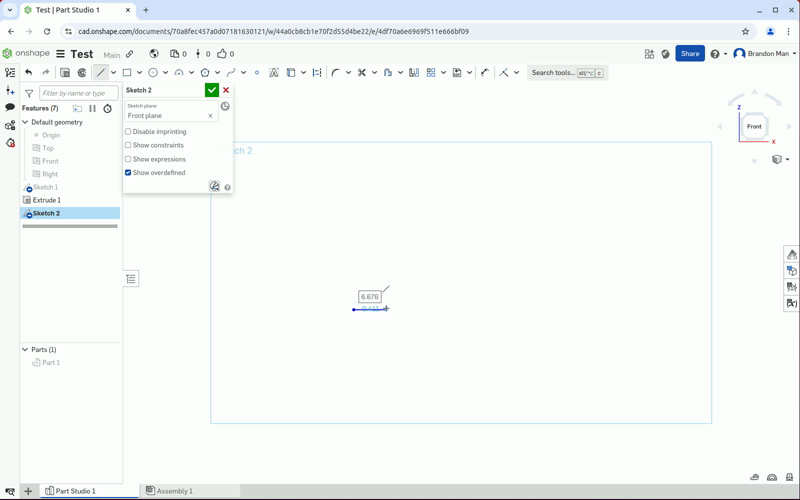
scroll(6)
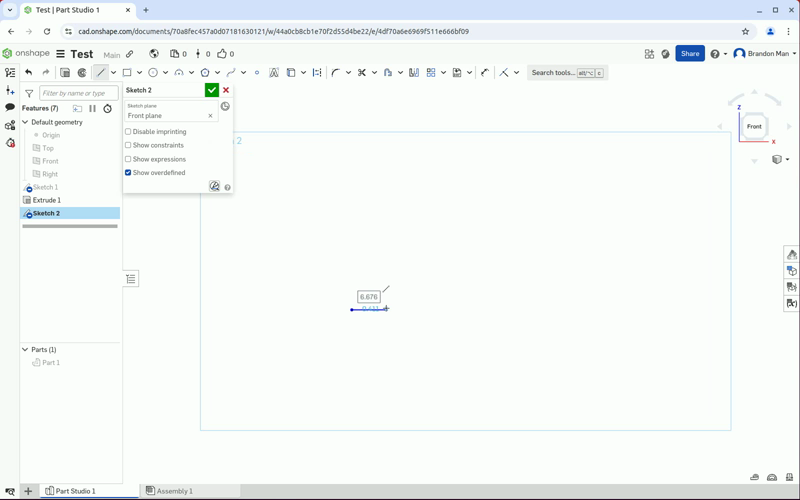
scroll(6)
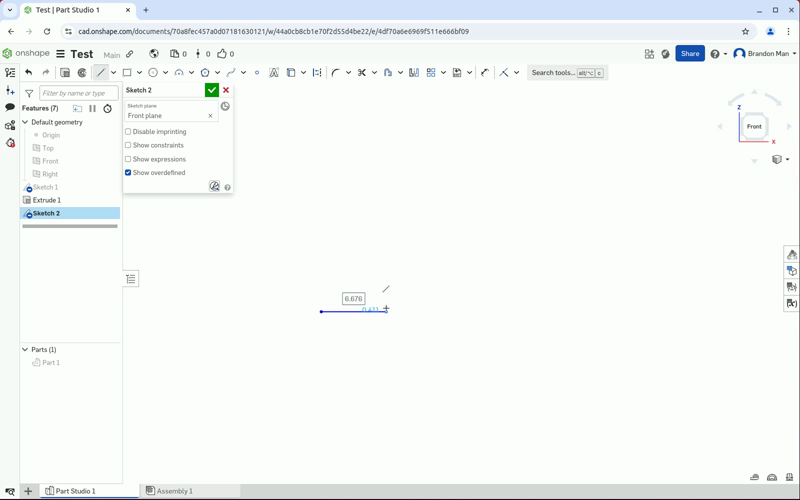
scroll(6)
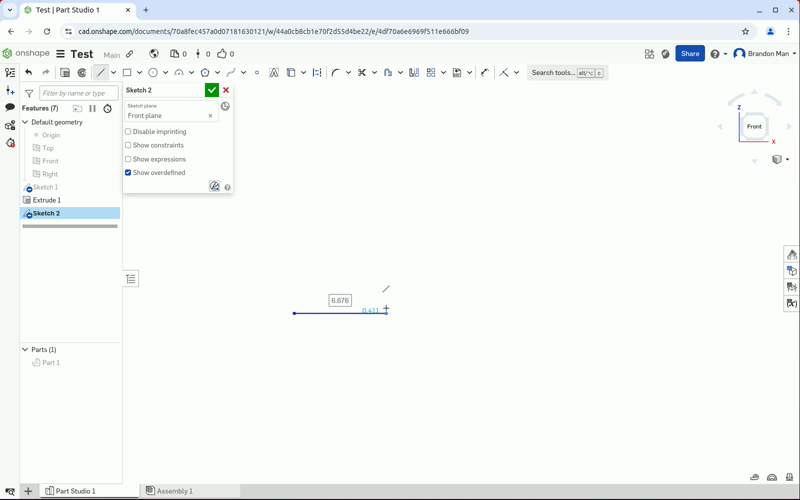
scroll(6)
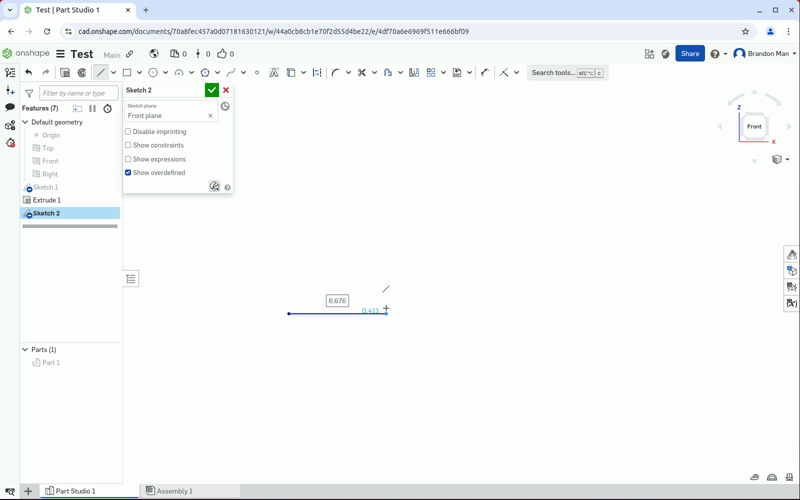
scroll(6)
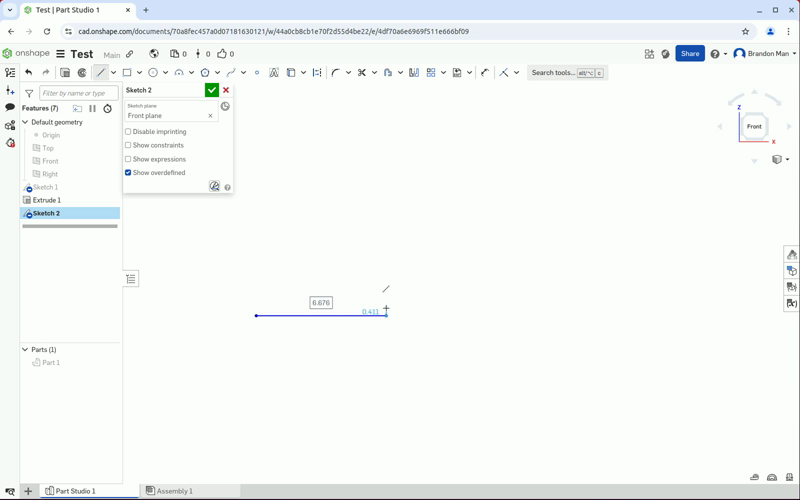
scroll(6)
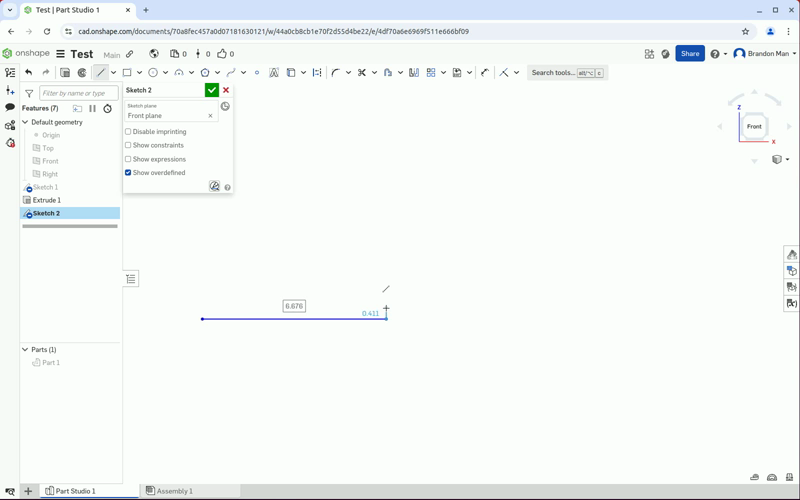
scroll(6)
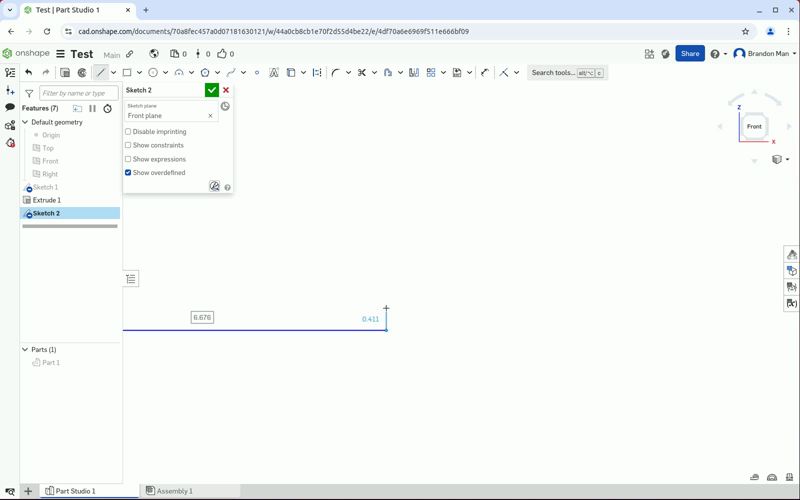
click(386, 307)
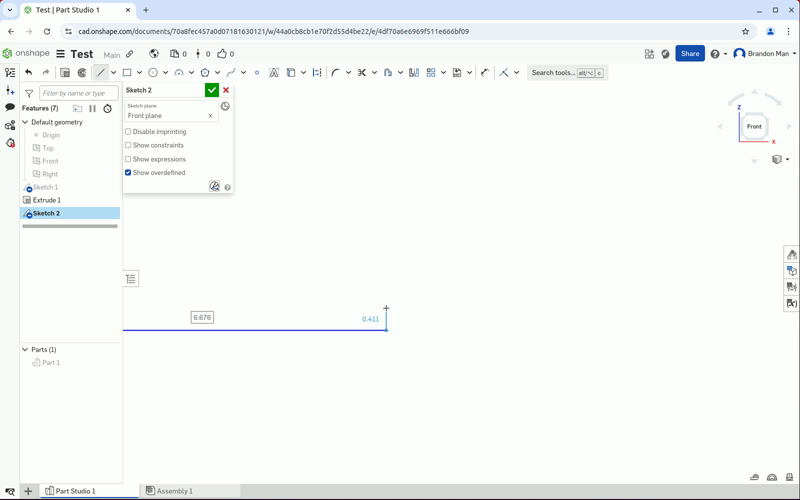
scroll(-6)
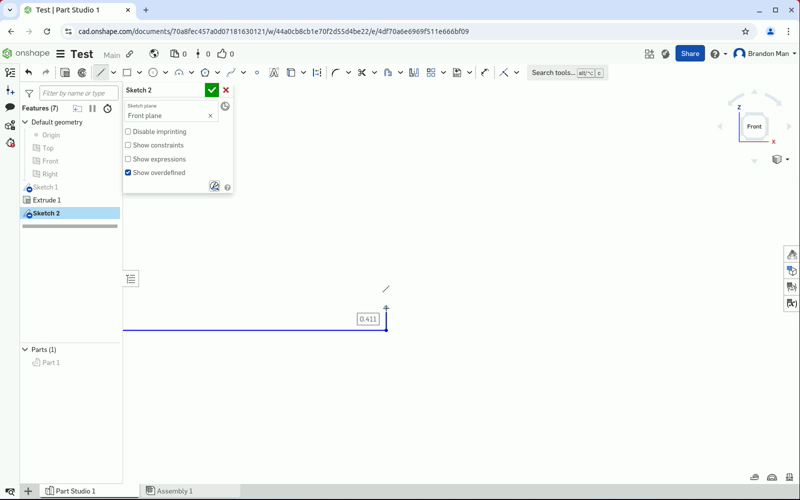
scroll(-6)
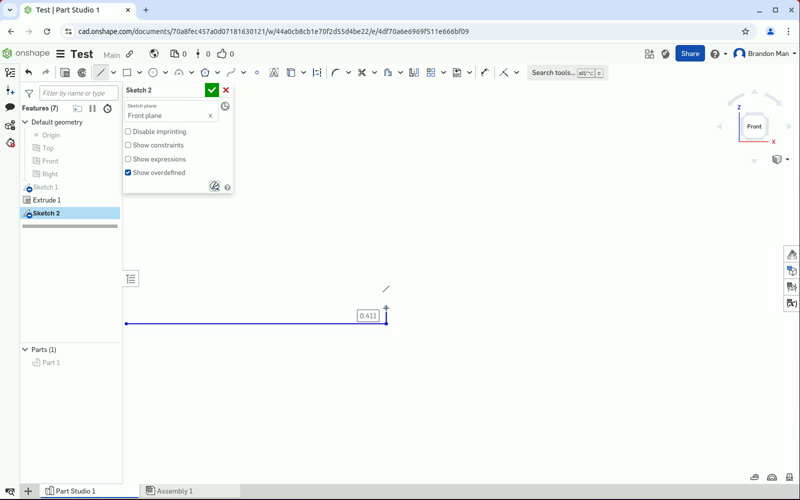
scroll(-6)
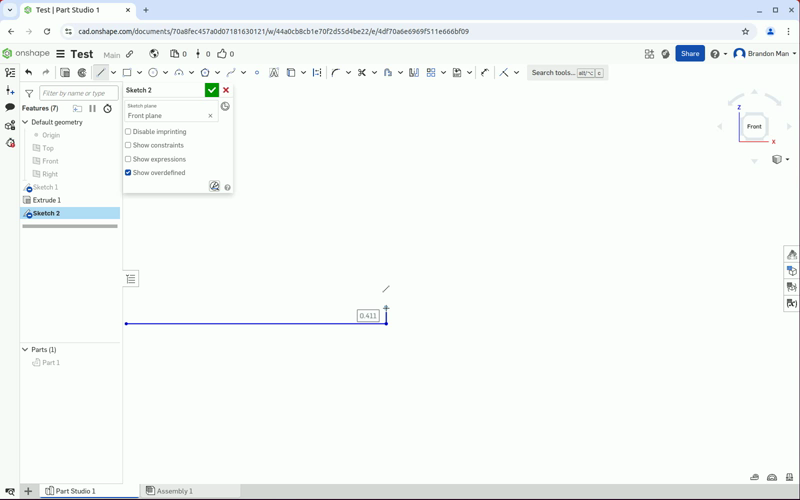
scroll(-6)
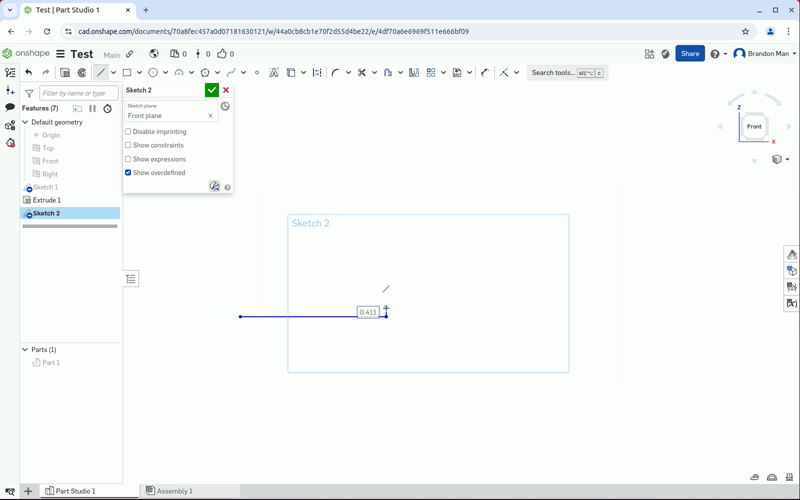
scroll(-6)
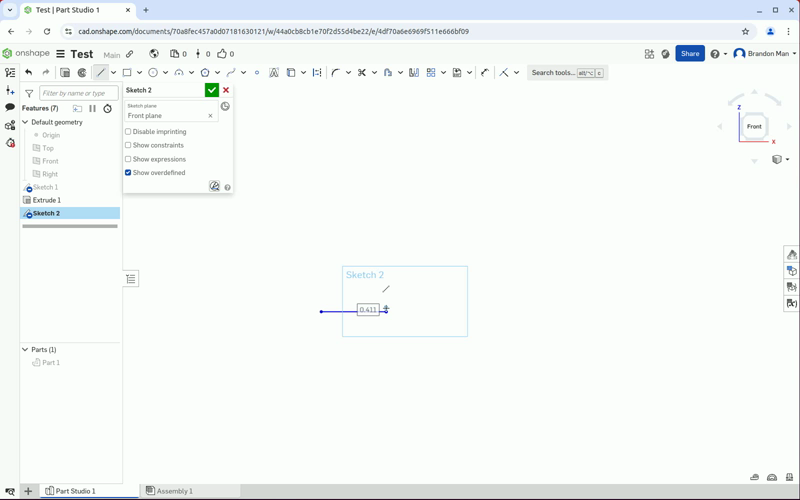
scroll(-6)
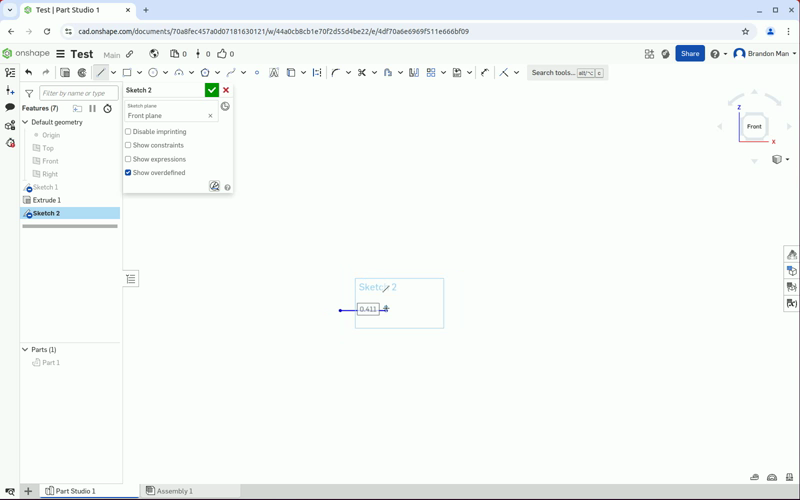
scroll(-6)
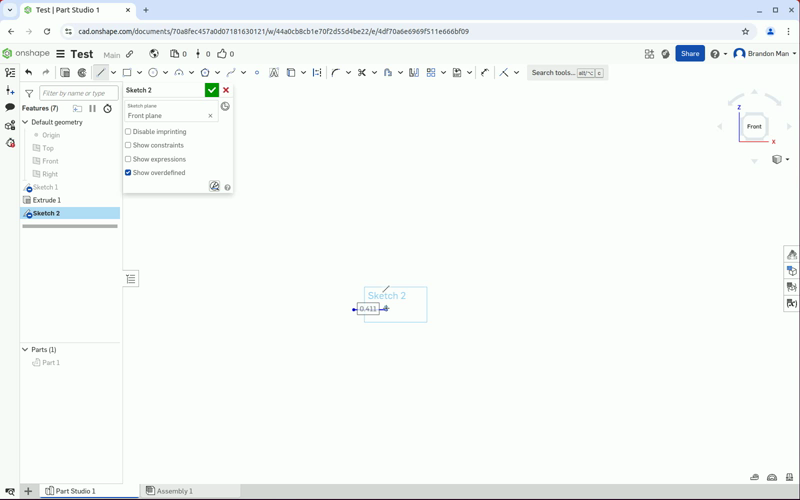
key_up(shift)
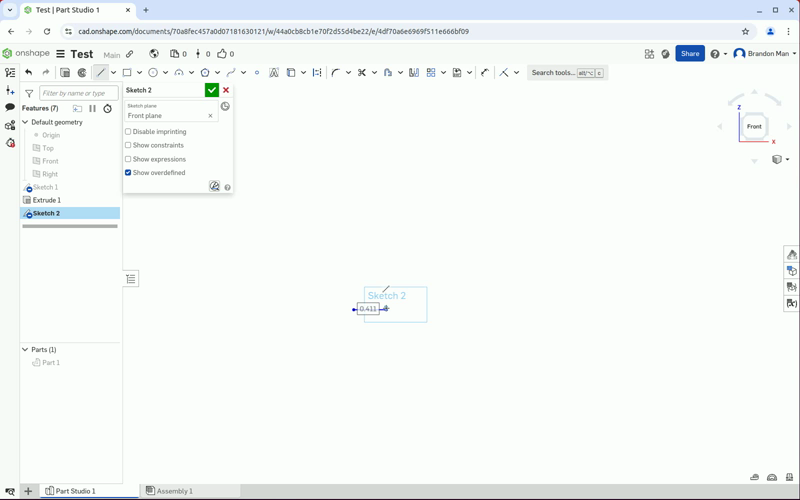
key_down(shift)
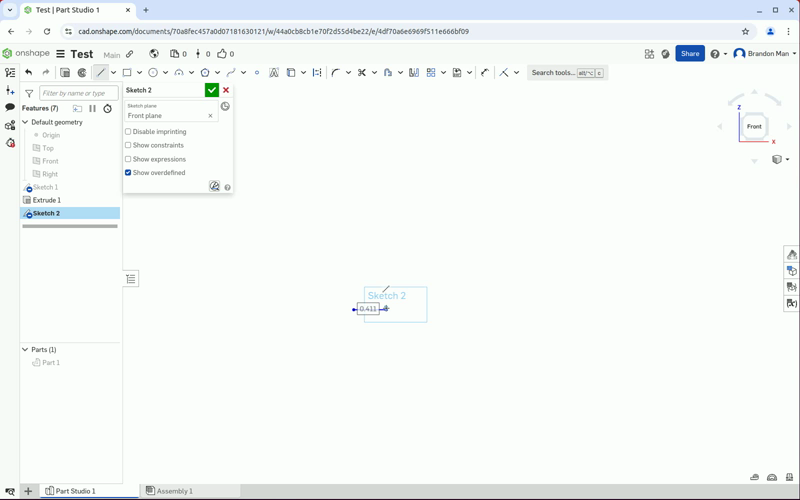
mouse_move(416, 307)
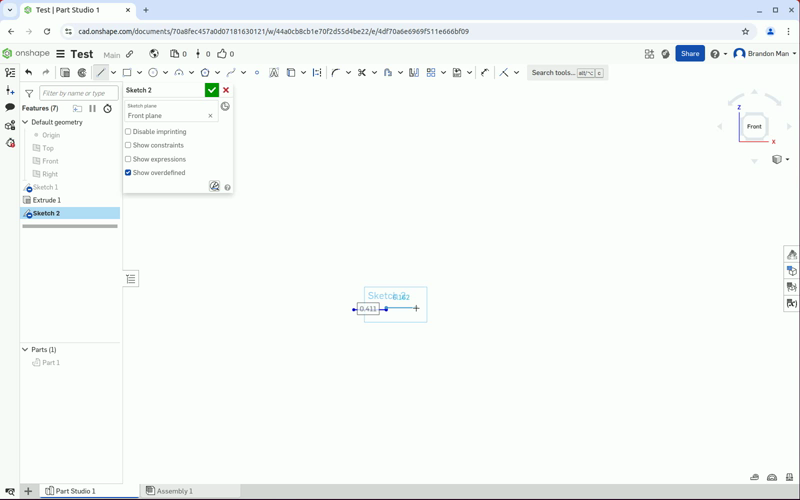
mouse_move(356, 307)
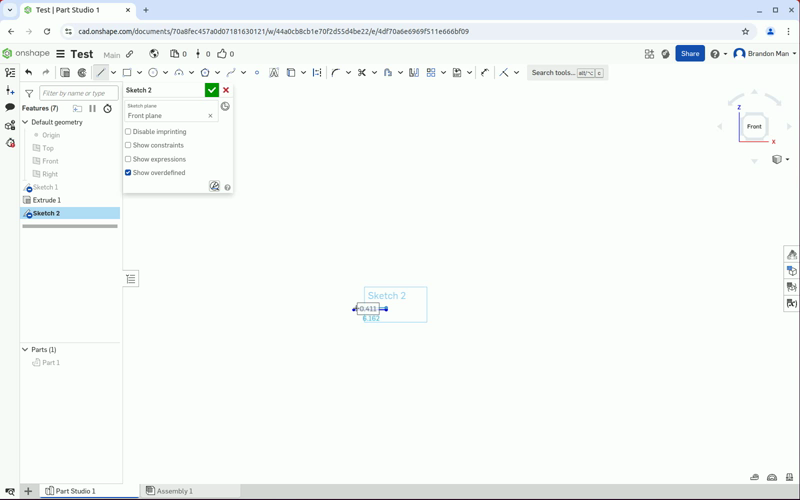
scroll(6)
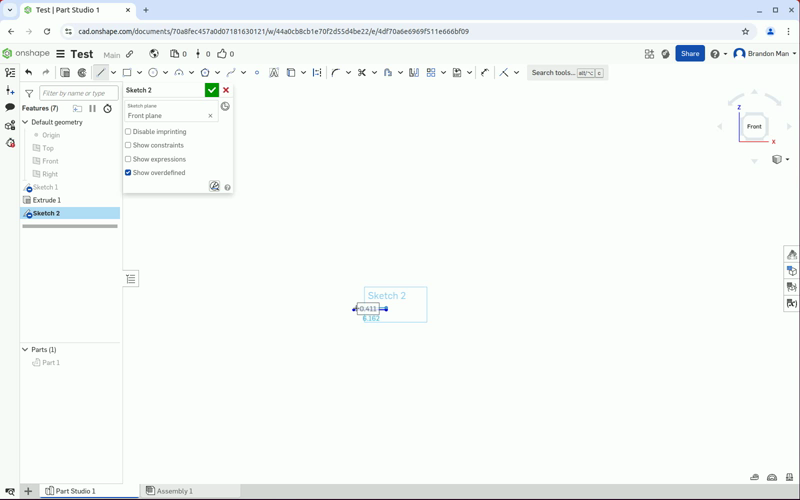
scroll(6)
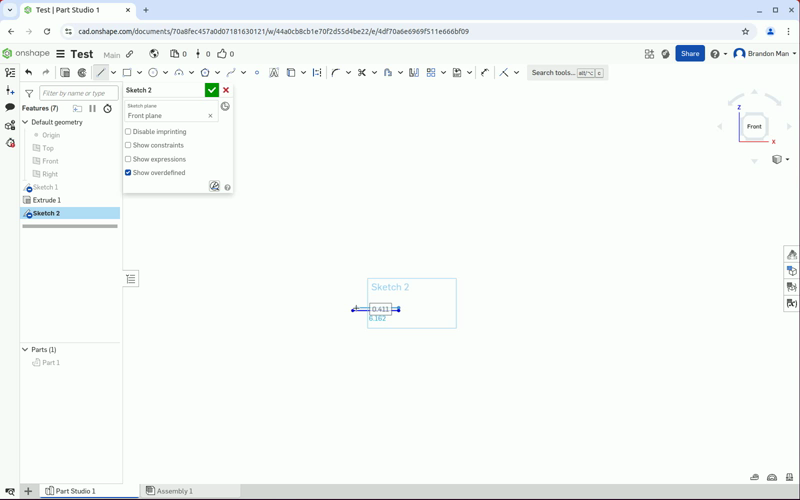
scroll(6)
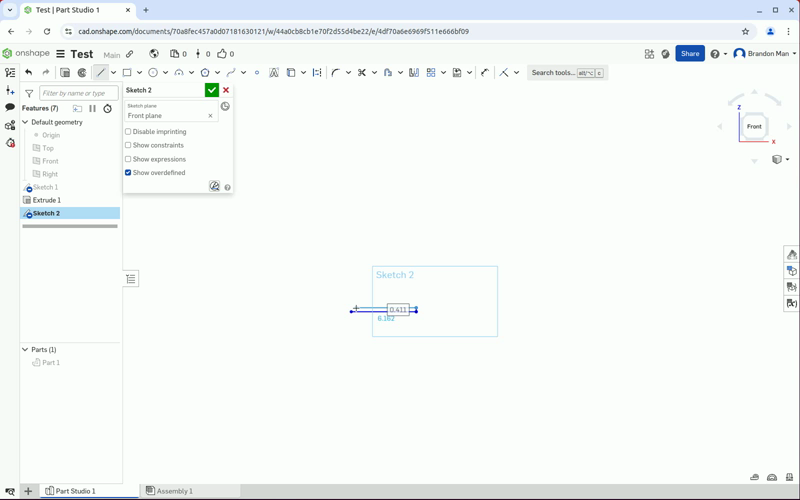
scroll(6)
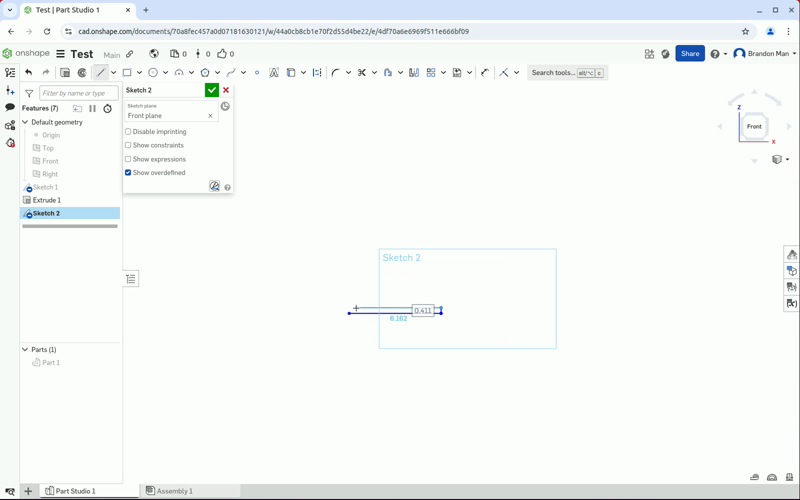
scroll(6)
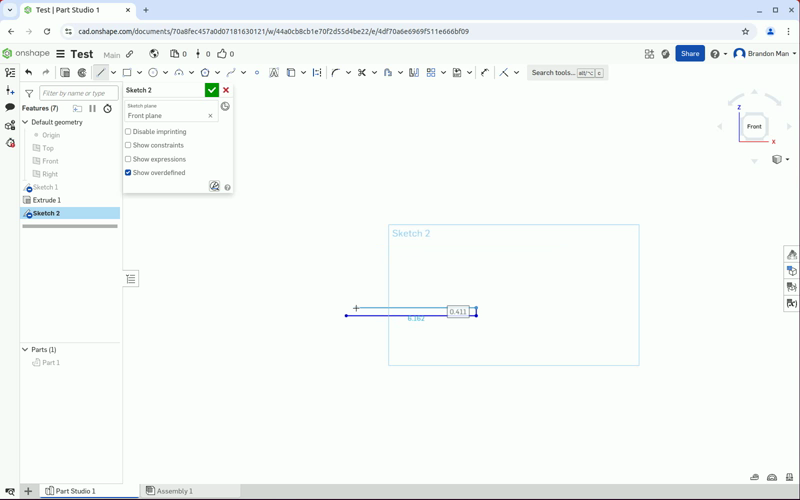
scroll(6)
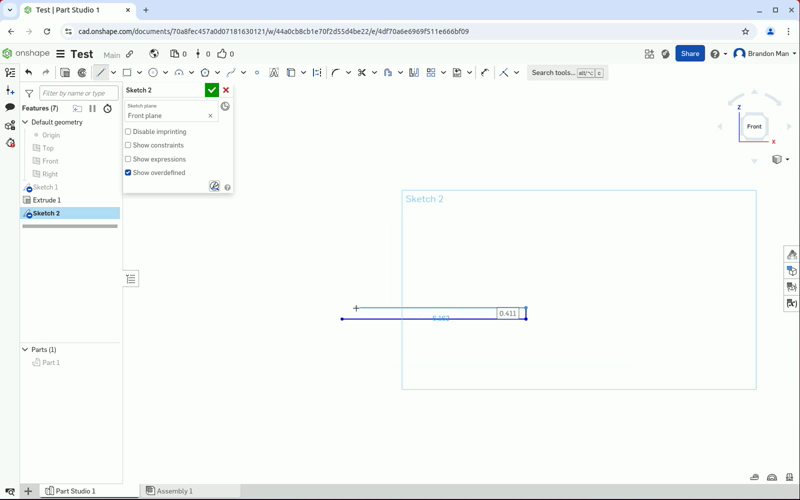
scroll(6)
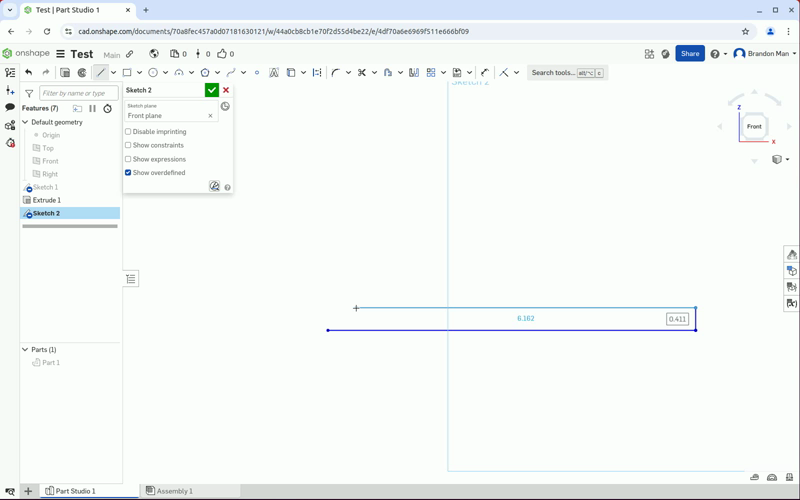
click(356, 307)
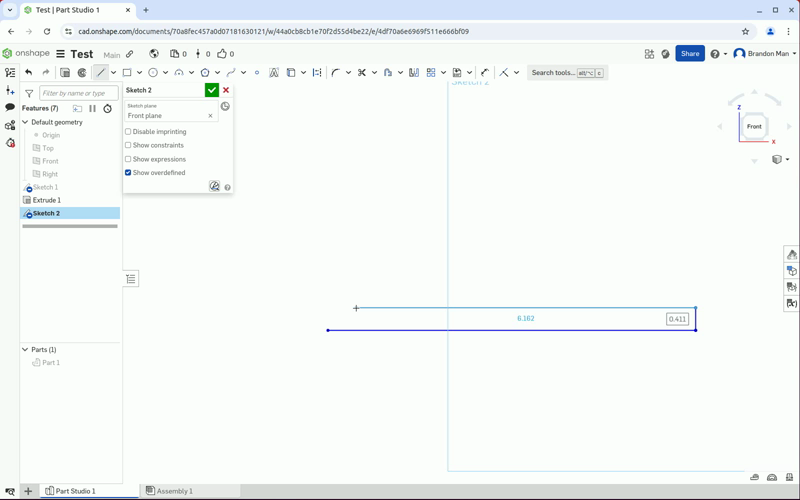
scroll(-6)
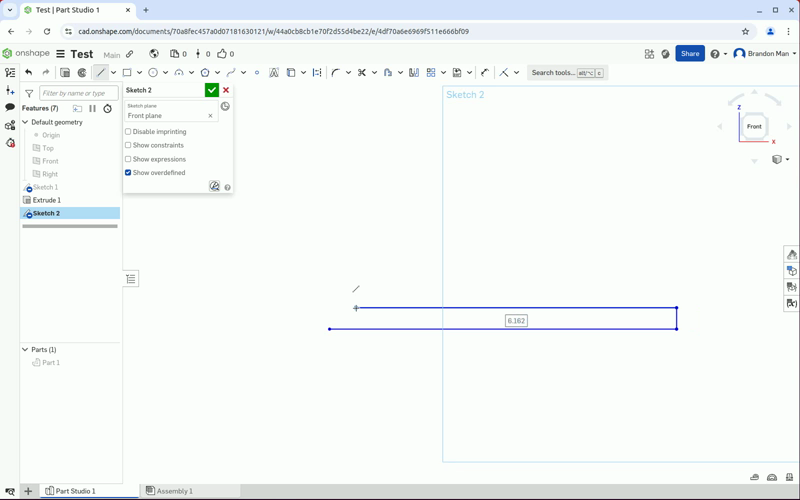
scroll(-6)
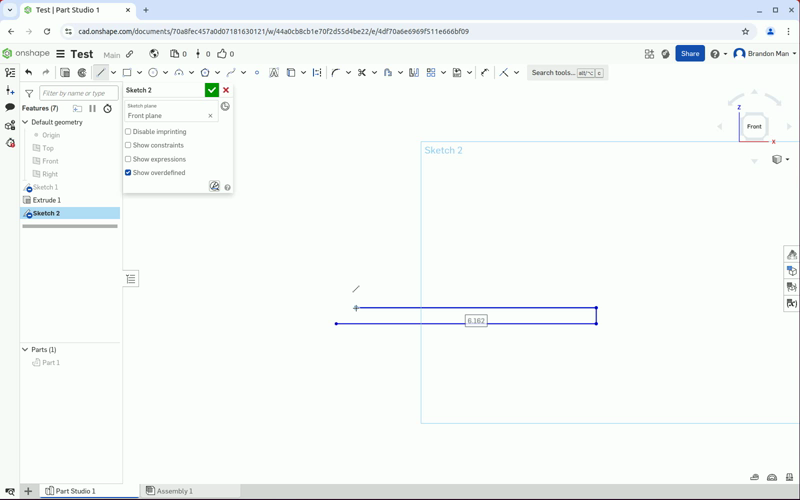
scroll(-6)
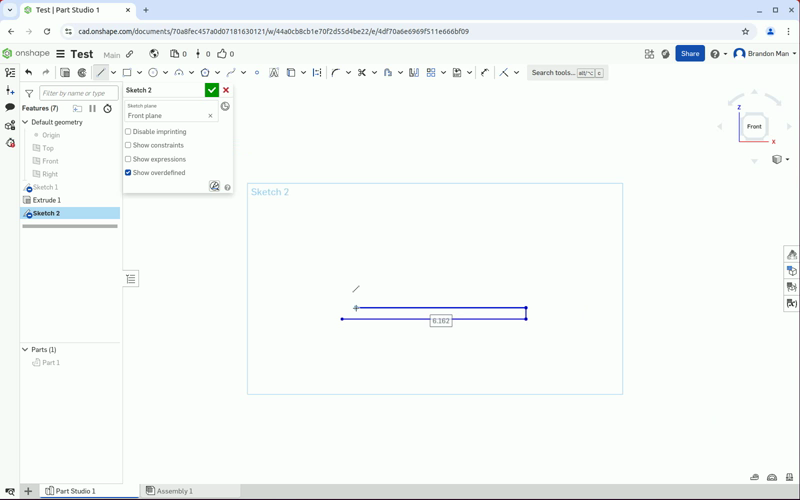
scroll(-6)
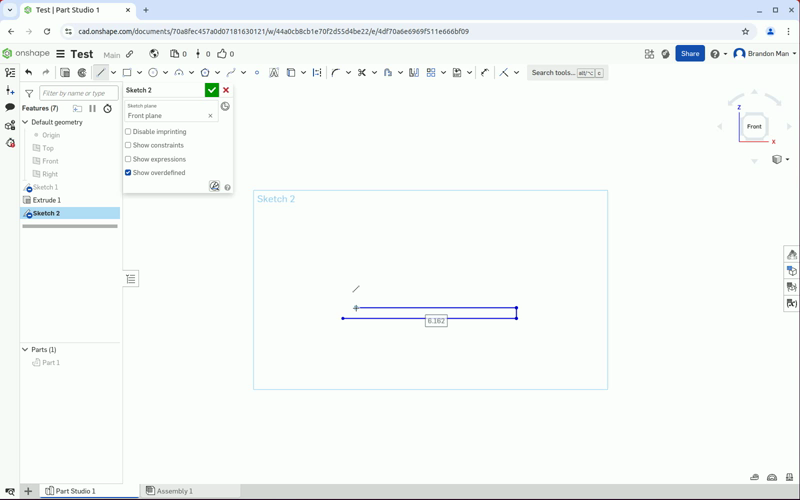
scroll(-6)
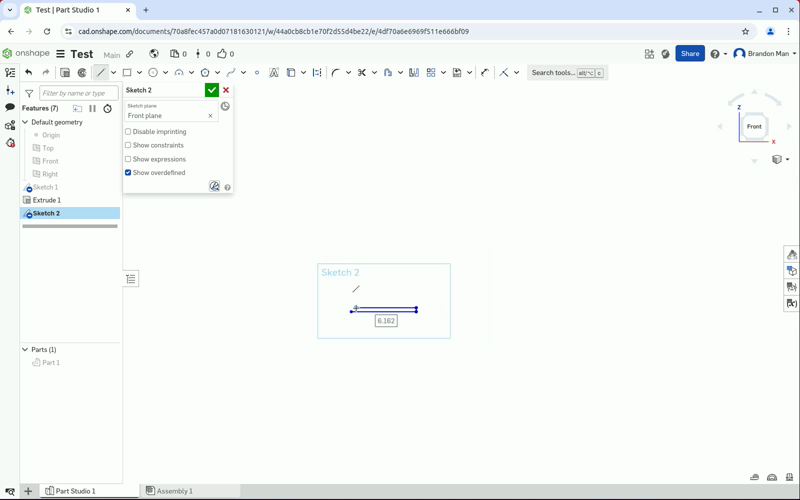
scroll(-6)
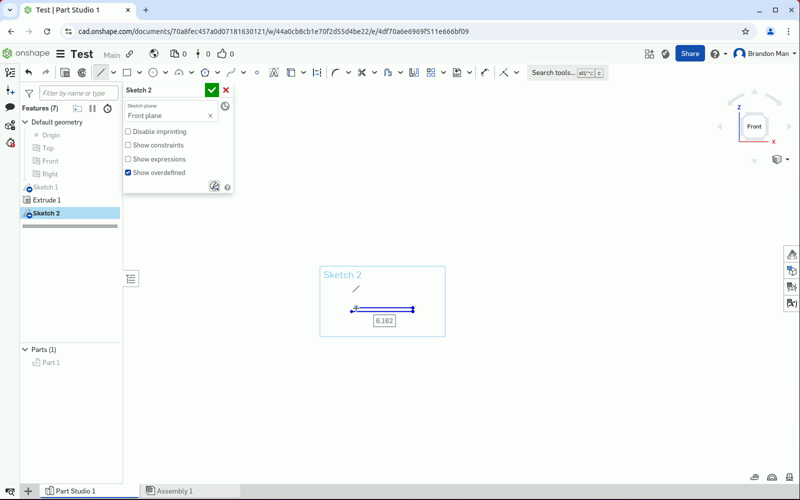
scroll(-6)
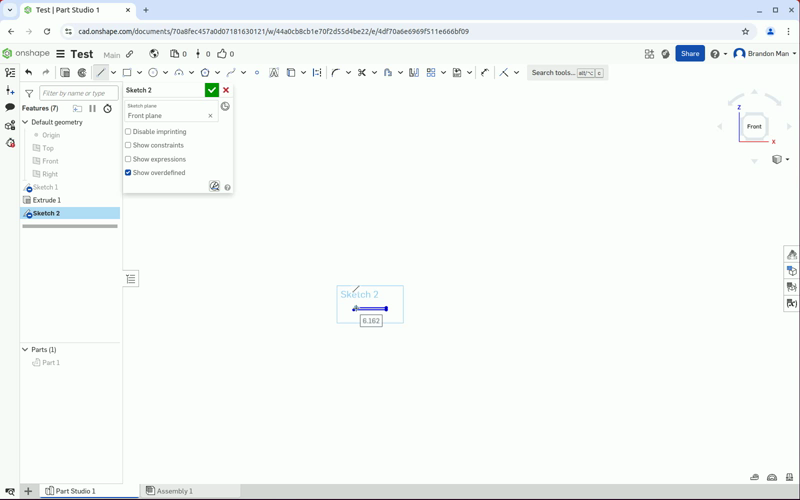
key_up(shift)
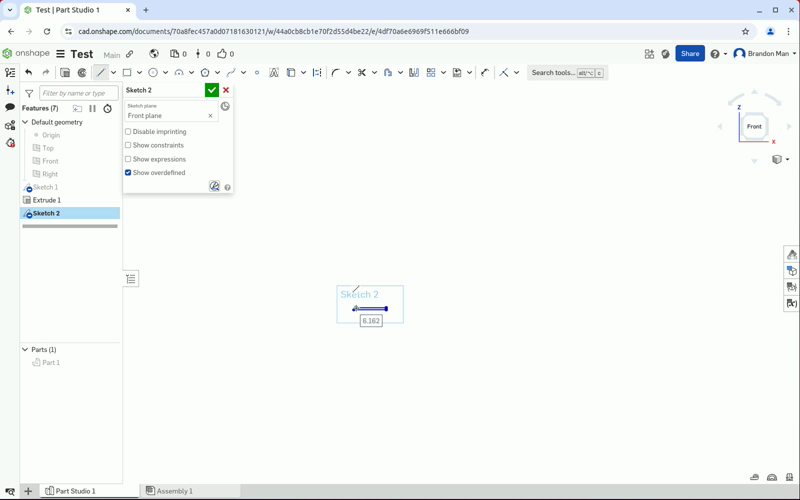
key_down(shift)
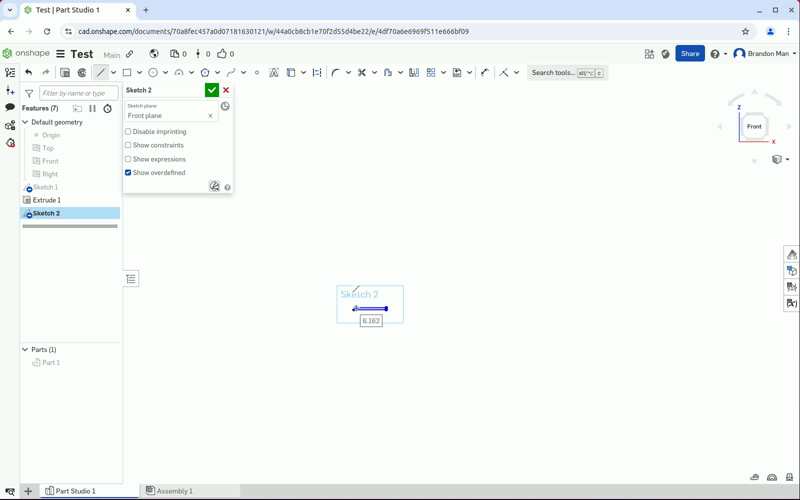
mouse_move(386, 307)
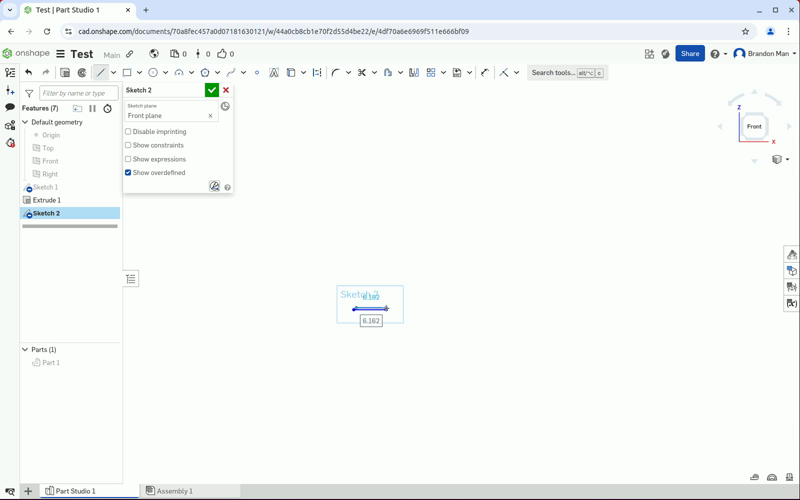
mouse_move(356, 256)
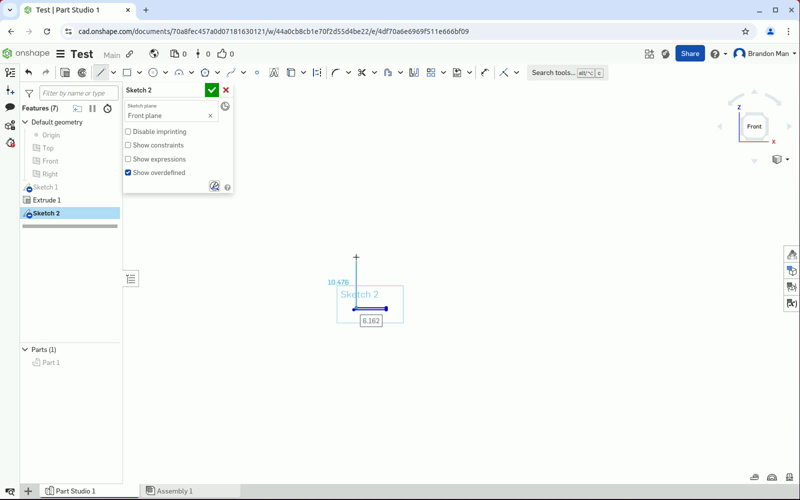
click(356, 256)
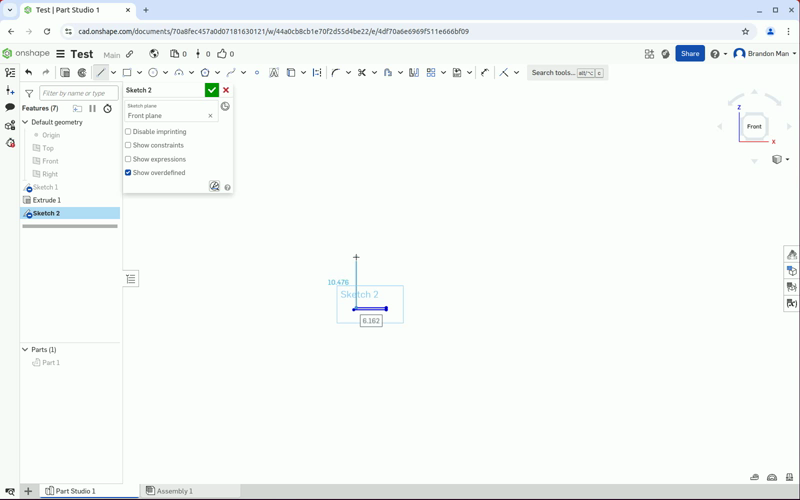
key_up(shift)
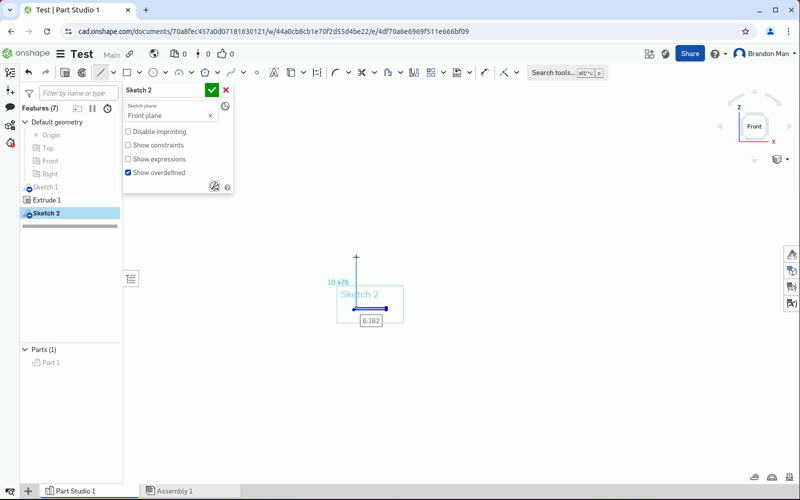
key_down(shift)
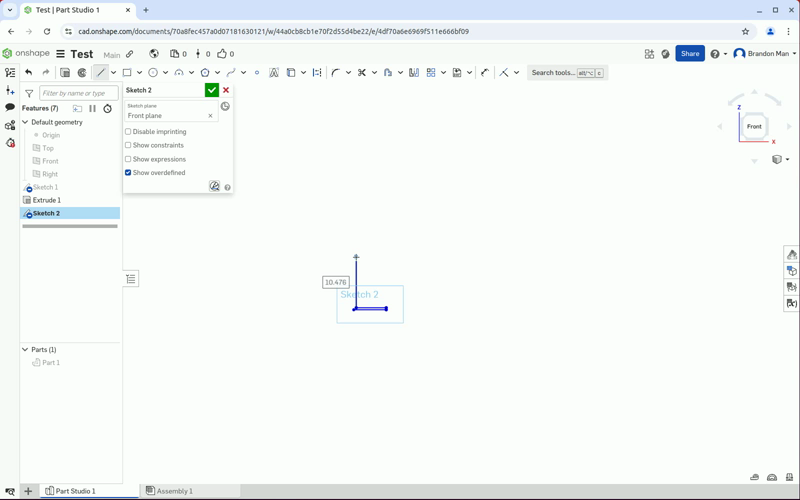
mouse_move(386, 256)
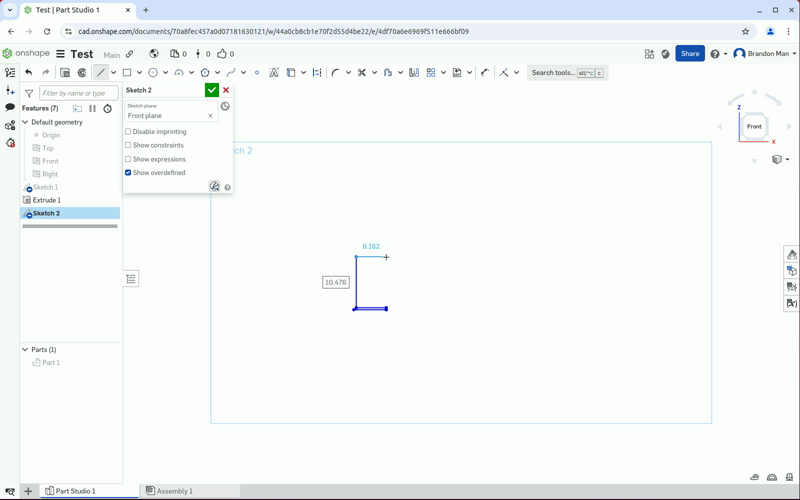
mouse_move(386, 256)
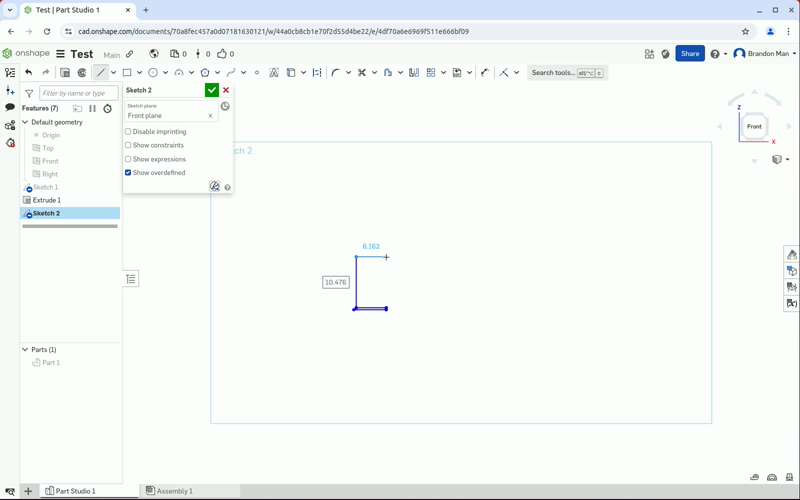
click(386, 256)
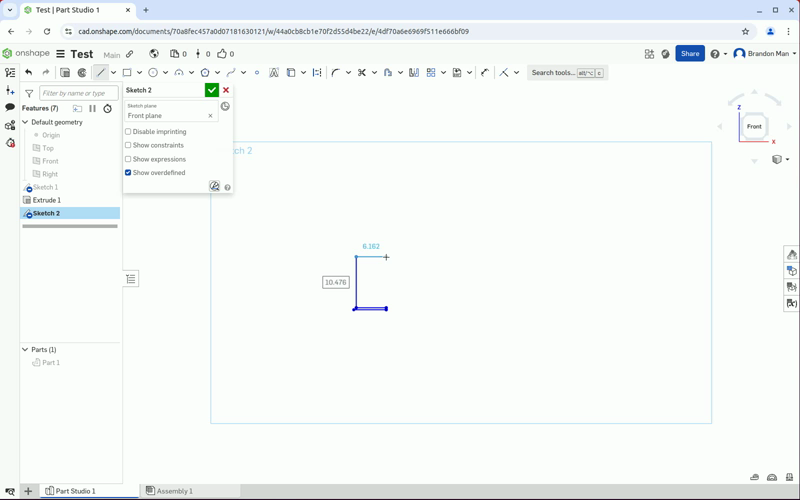
key_up(shift)
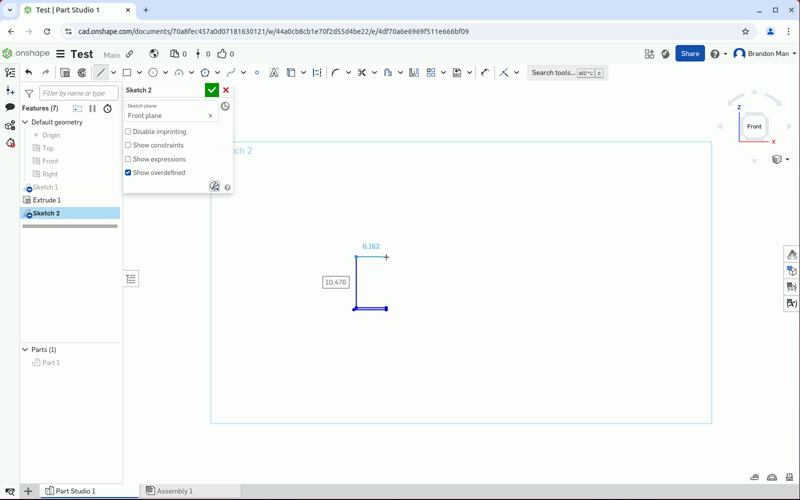
key_down(shift)
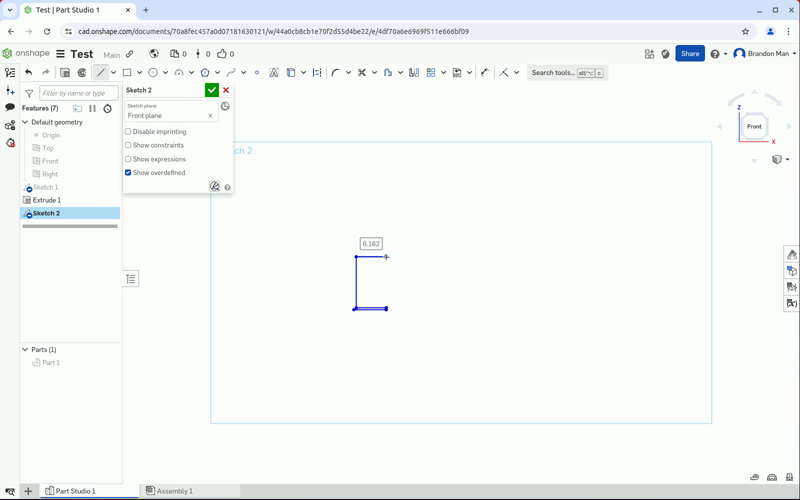
mouse_move(416, 256)
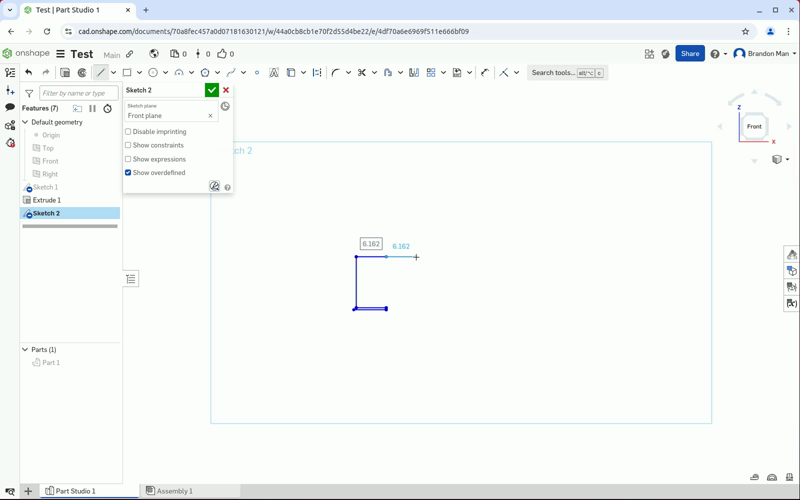
mouse_move(386, 254)
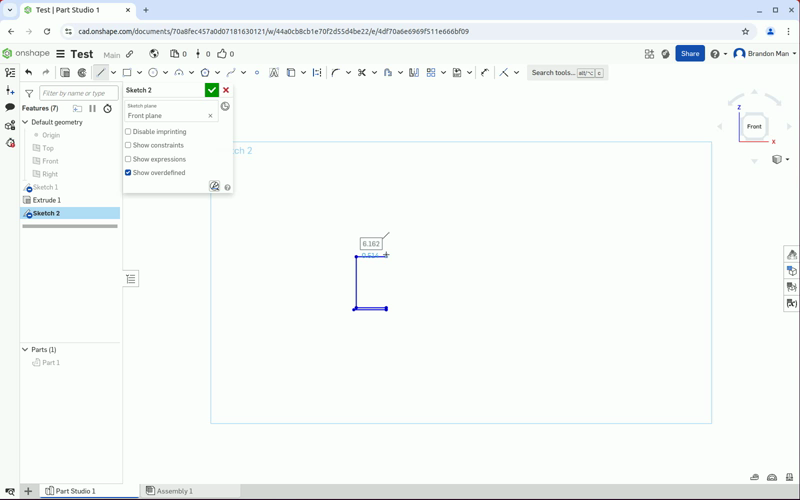
scroll(6)
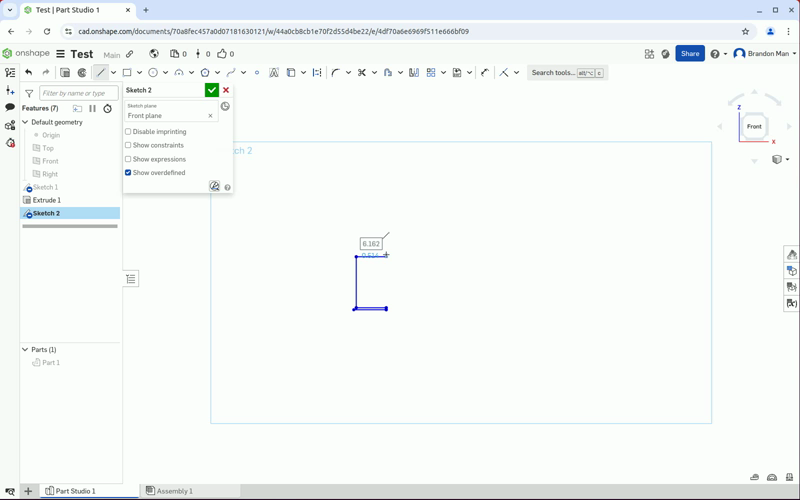
scroll(6)
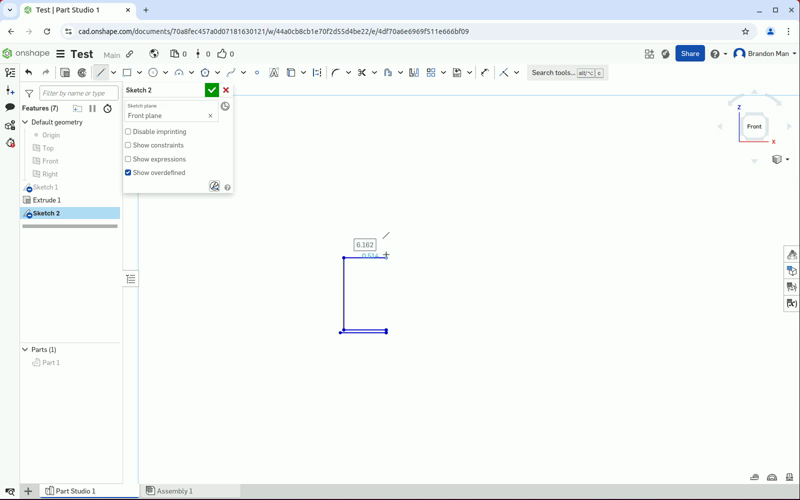
scroll(6)
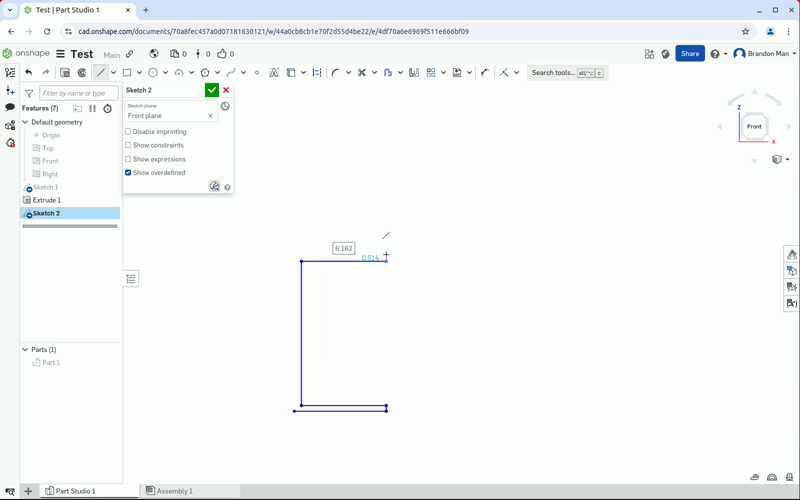
scroll(6)
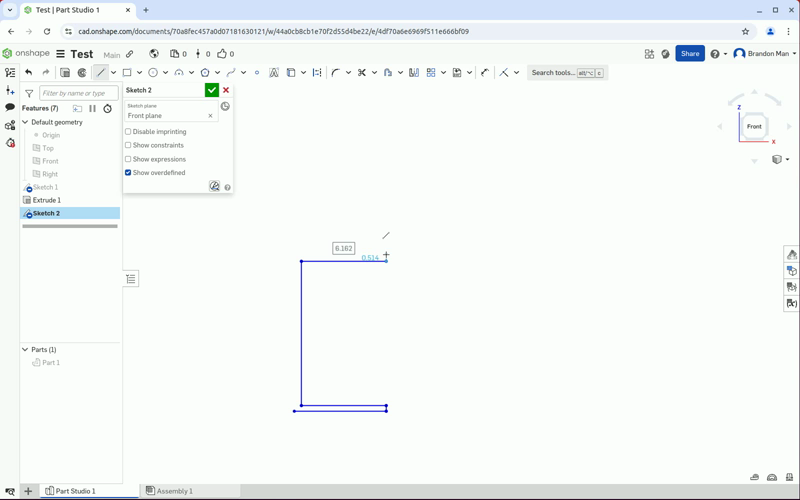
scroll(6)
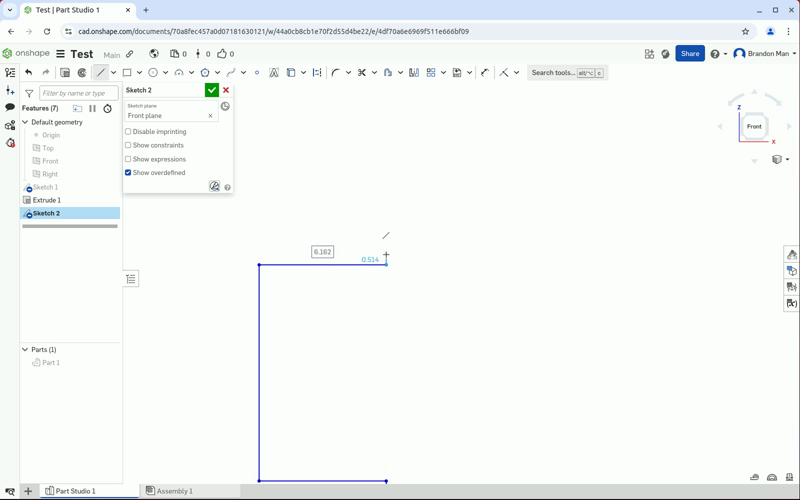
scroll(6)
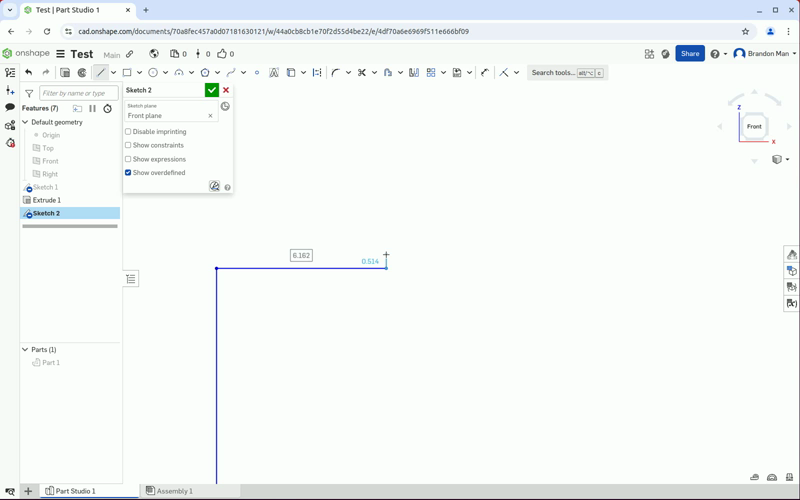
scroll(6)
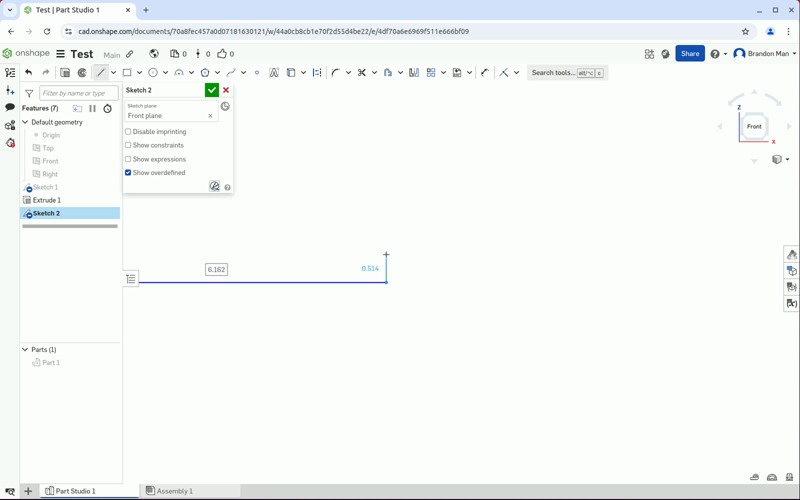
click(386, 254)
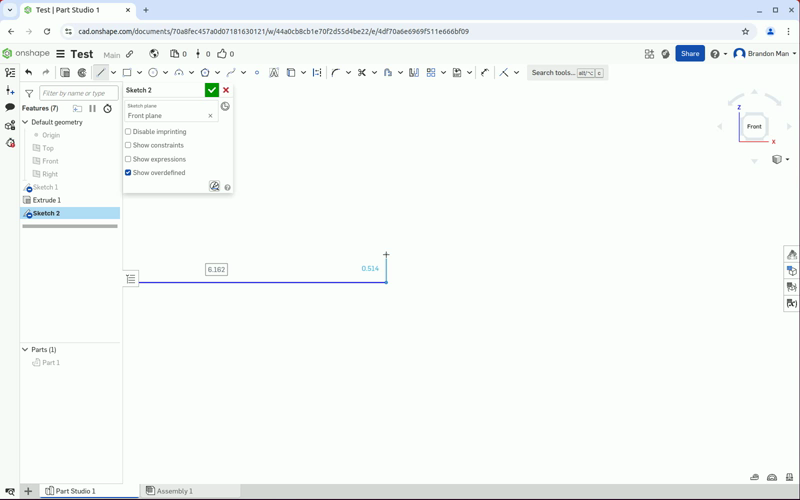
scroll(-6)
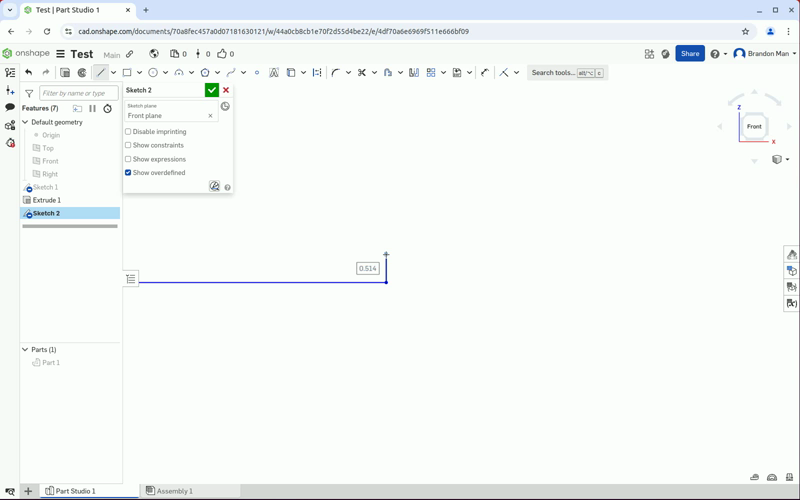
scroll(-6)
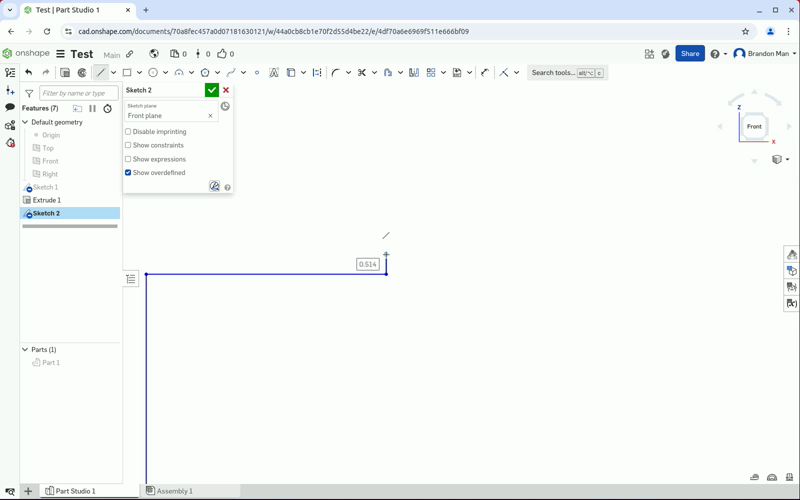
scroll(-6)
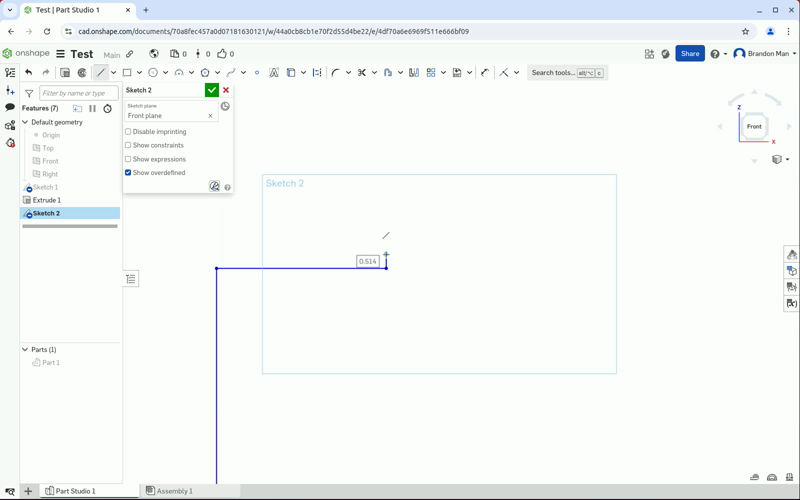
scroll(-6)
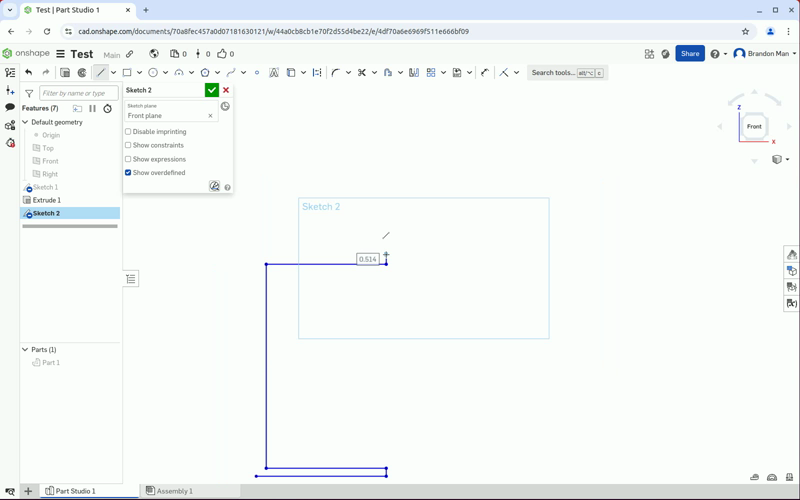
scroll(-6)
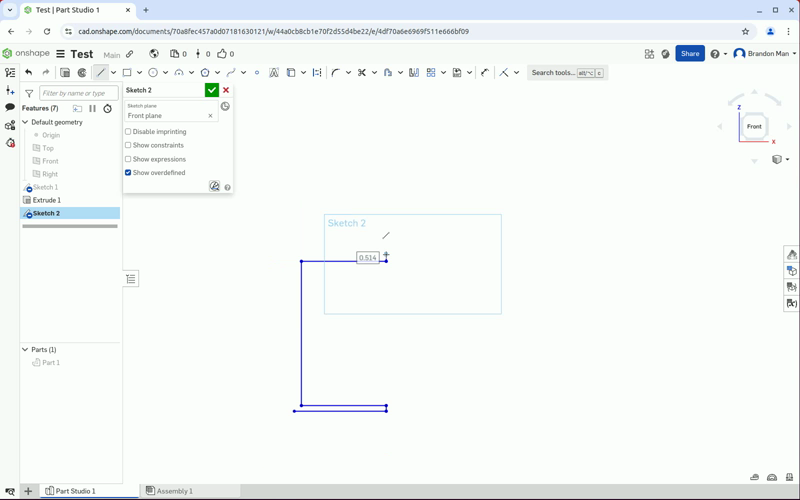
scroll(-6)
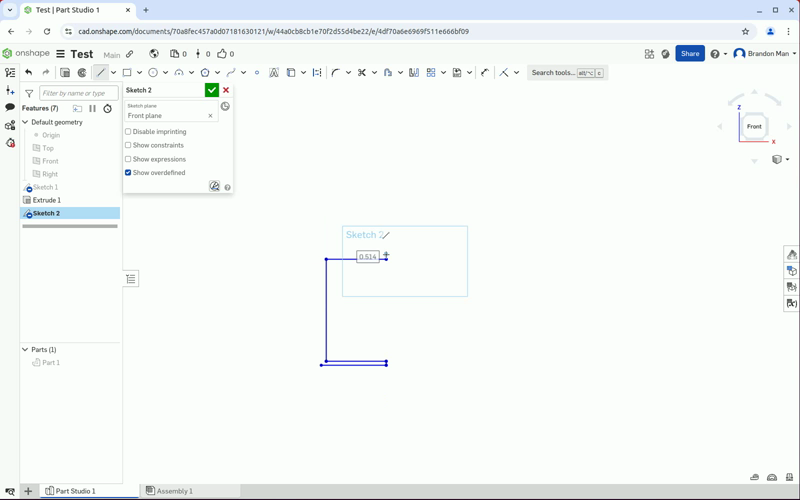
scroll(-6)
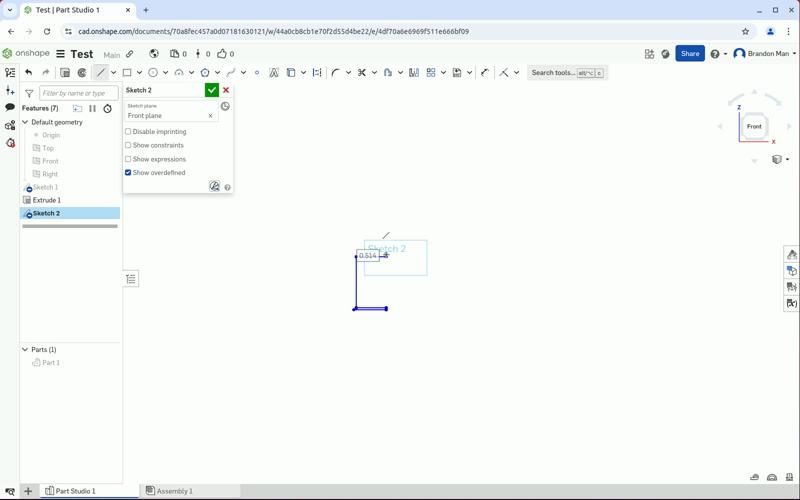
key_up(shift)
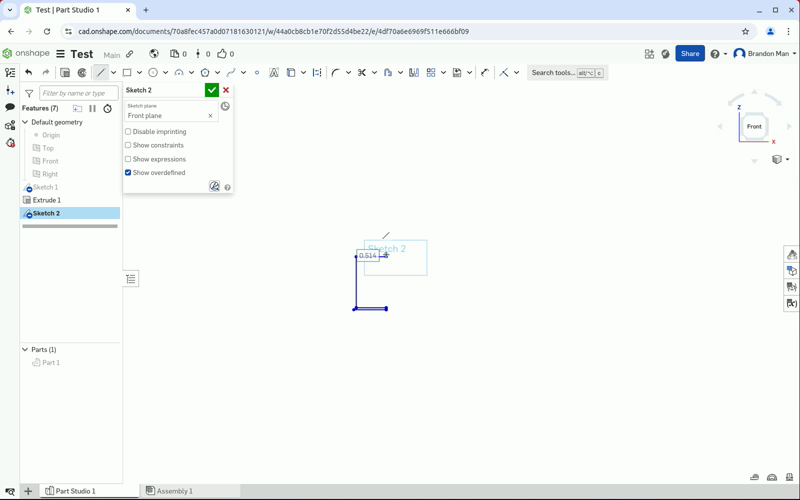
key_down(shift)
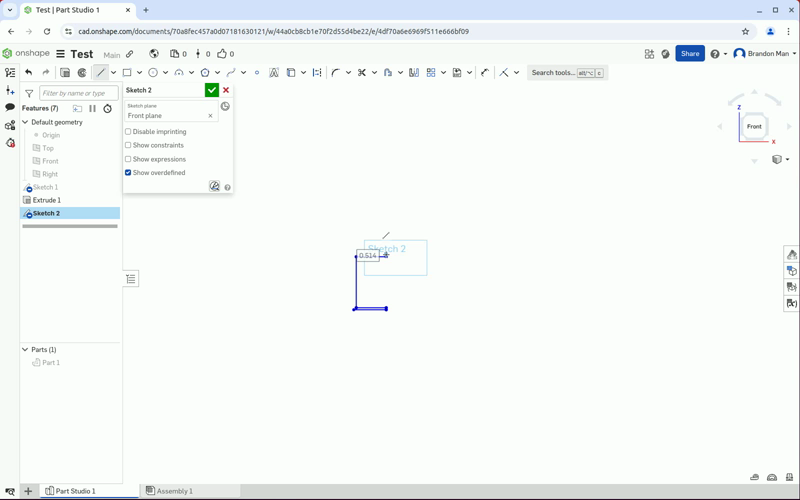
mouse_move(416, 254)
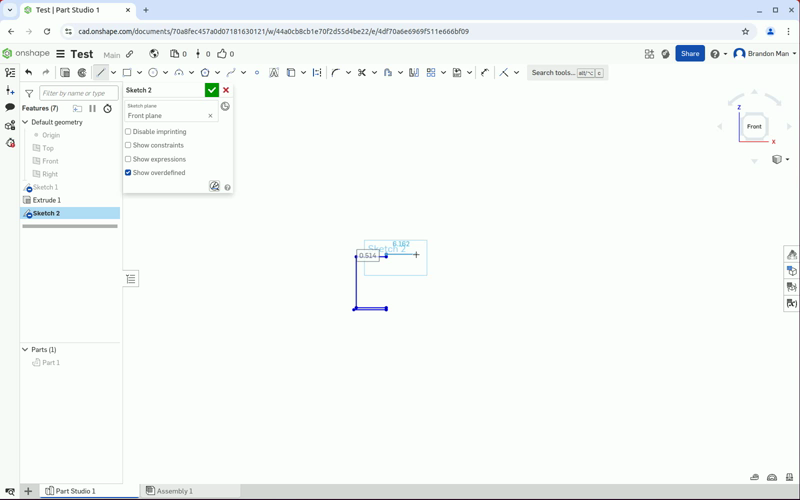
mouse_move(353, 254)
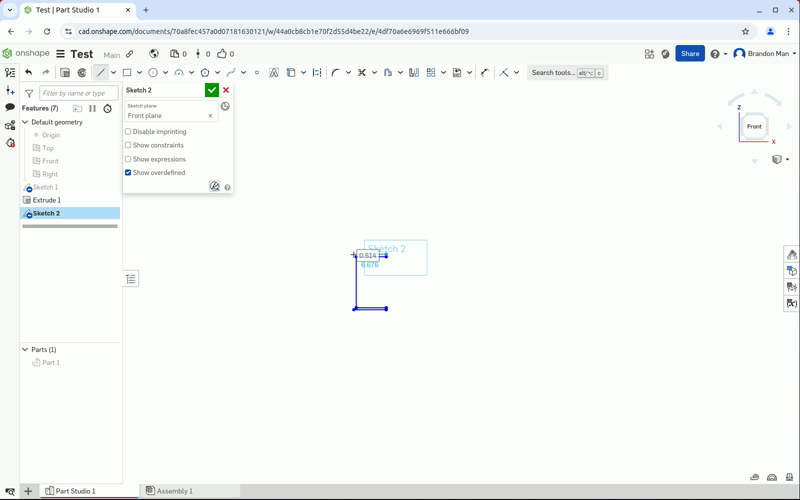
scroll(6)
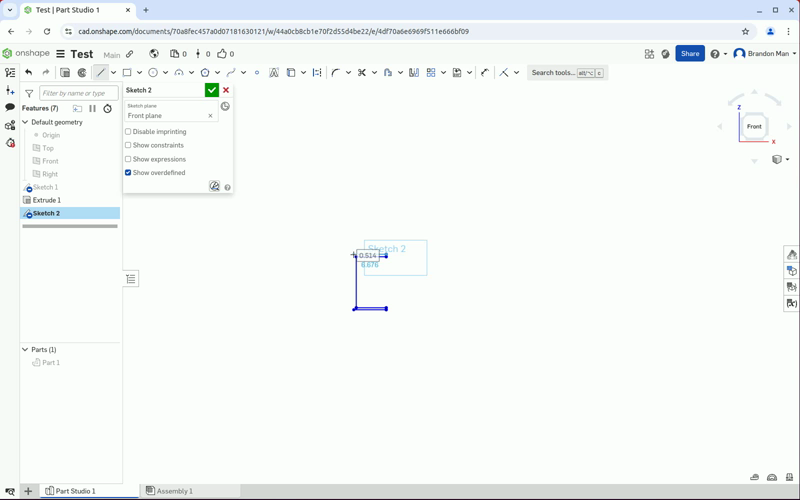
scroll(6)
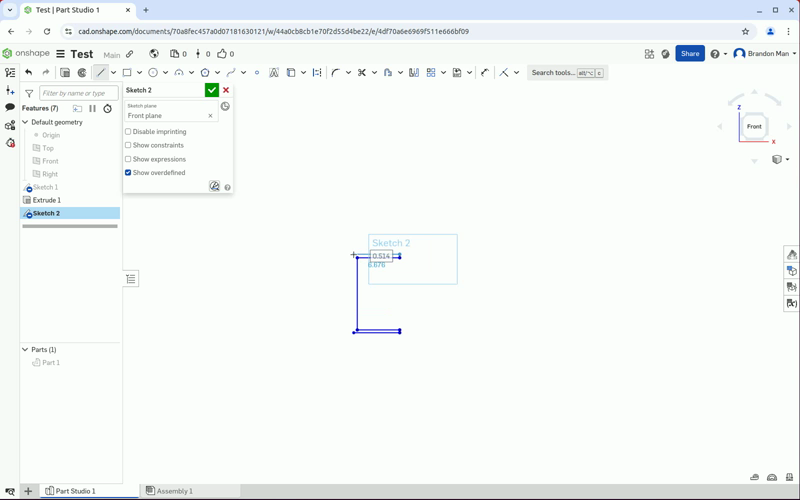
scroll(6)
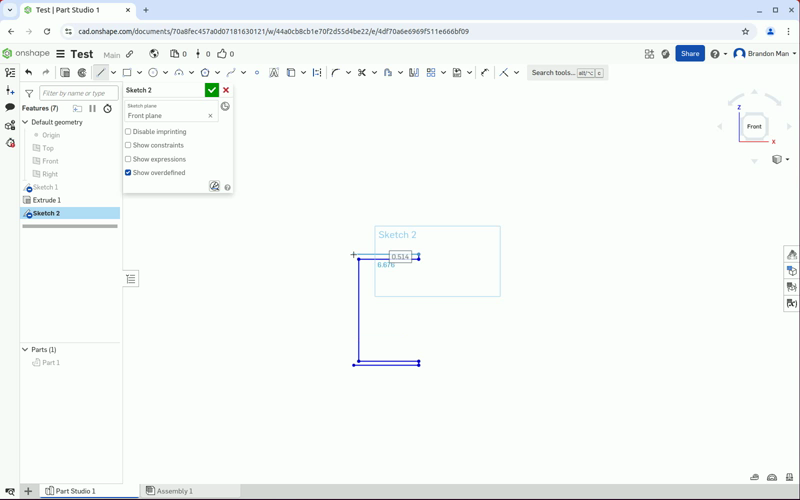
scroll(6)
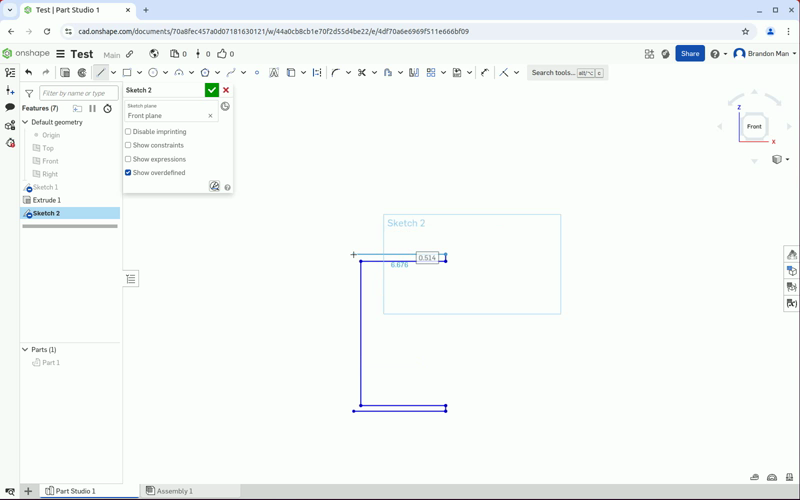
scroll(6)
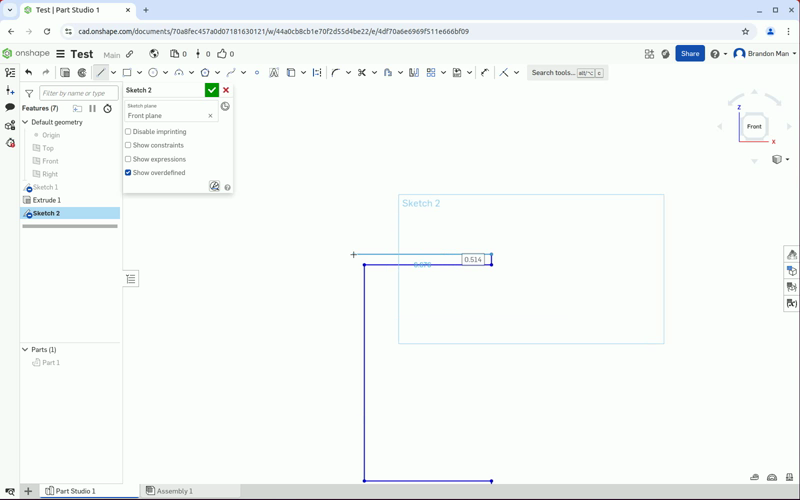
scroll(6)
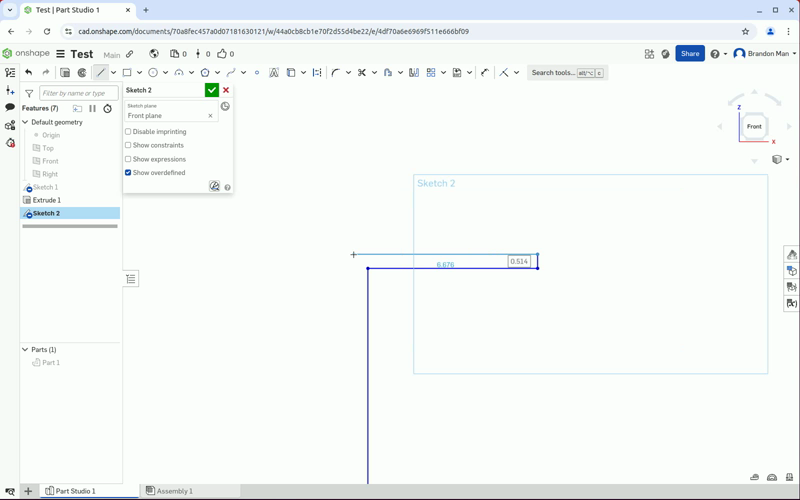
scroll(6)
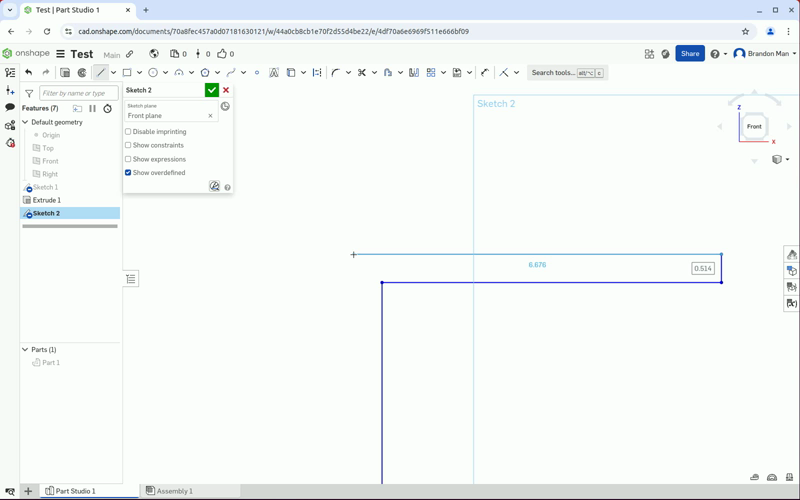
click(353, 254)
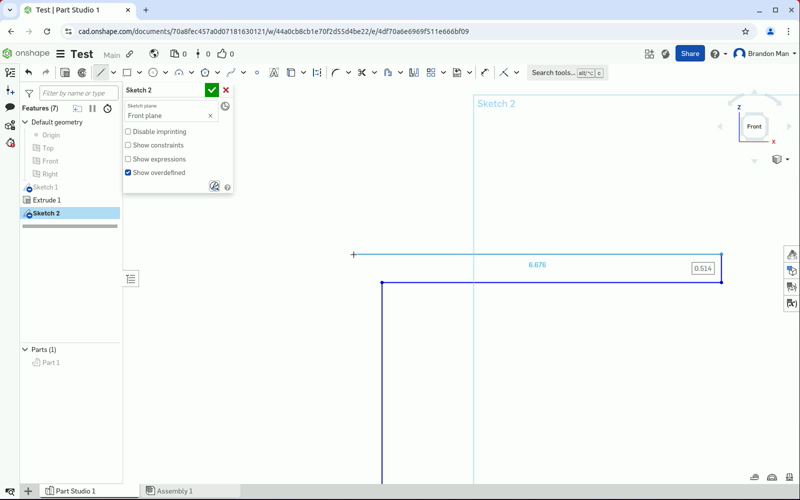
scroll(-6)
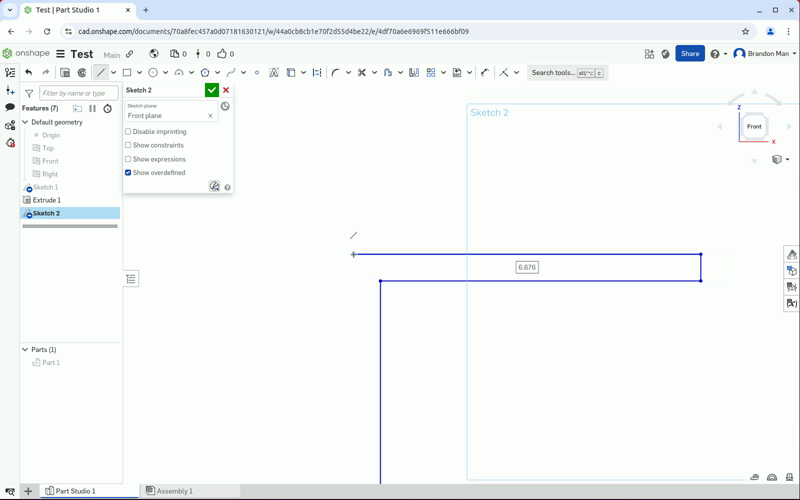
scroll(-6)
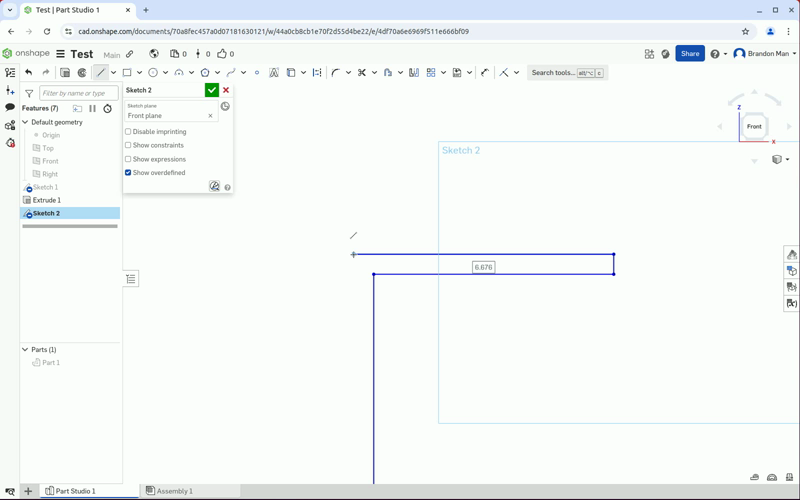
scroll(-6)
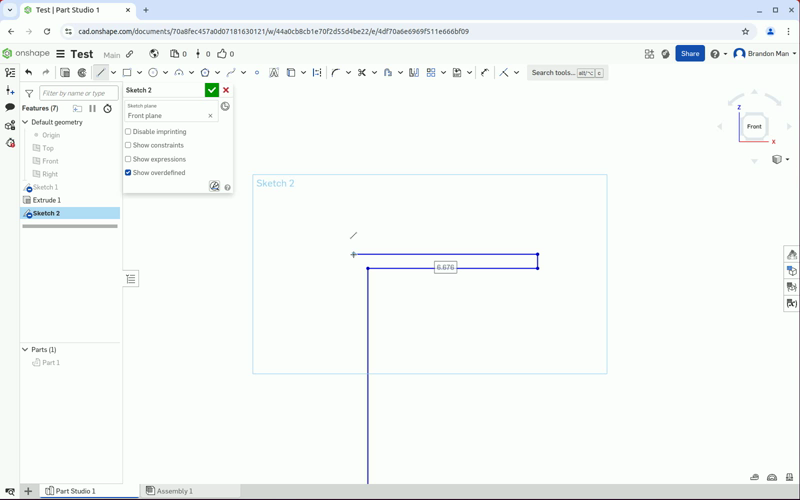
scroll(-6)
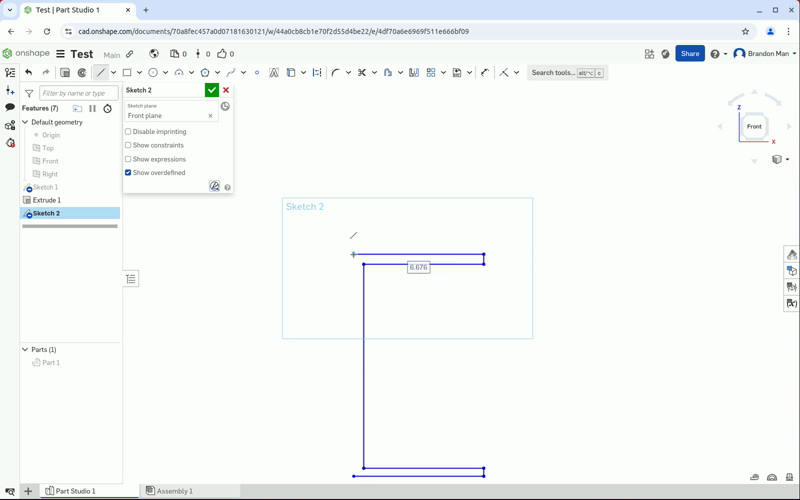
scroll(-6)
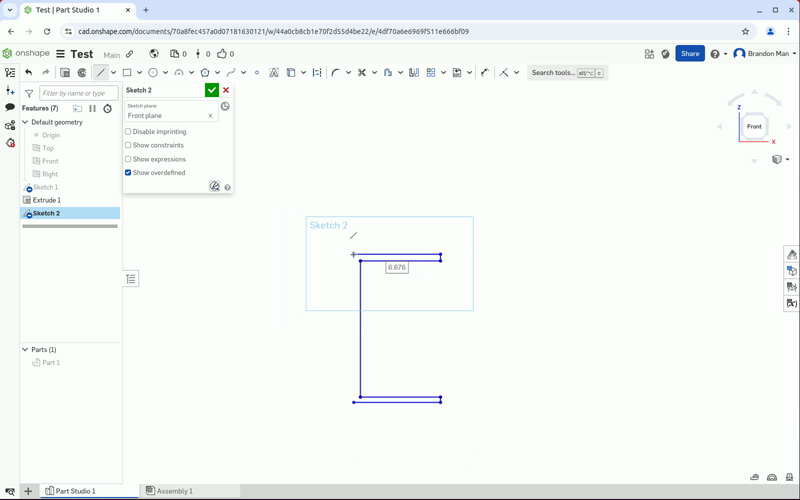
scroll(-6)
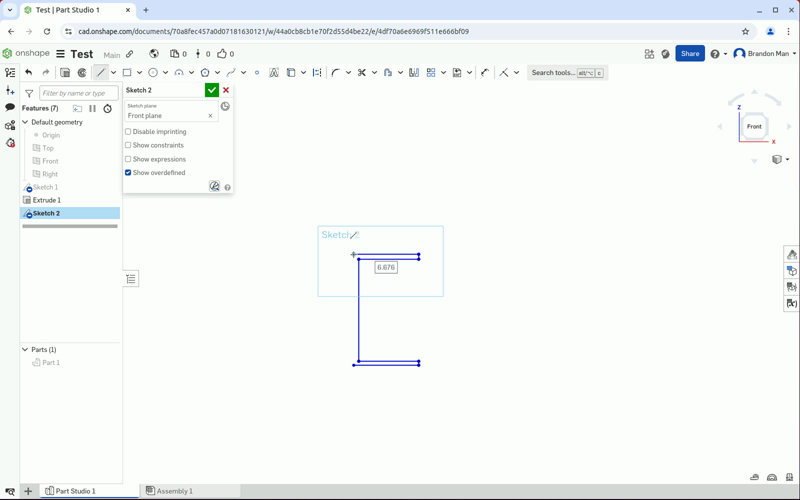
scroll(-6)
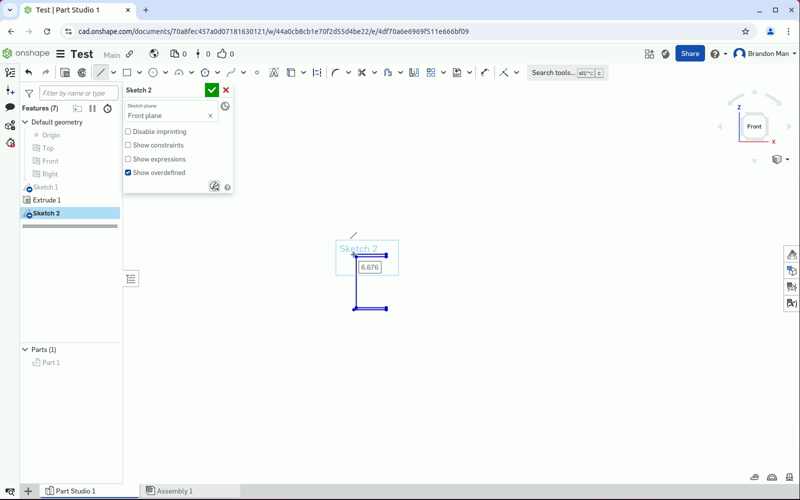
key_up(shift)
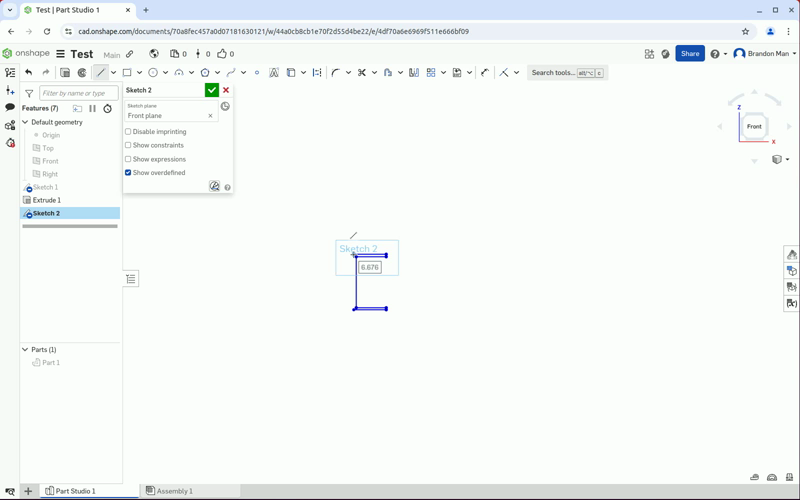
mouse_move(383, 254)
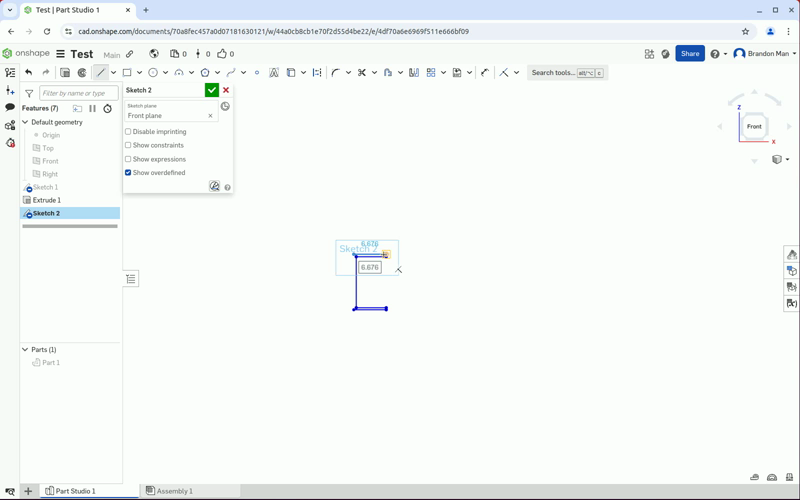
key_down(shift)
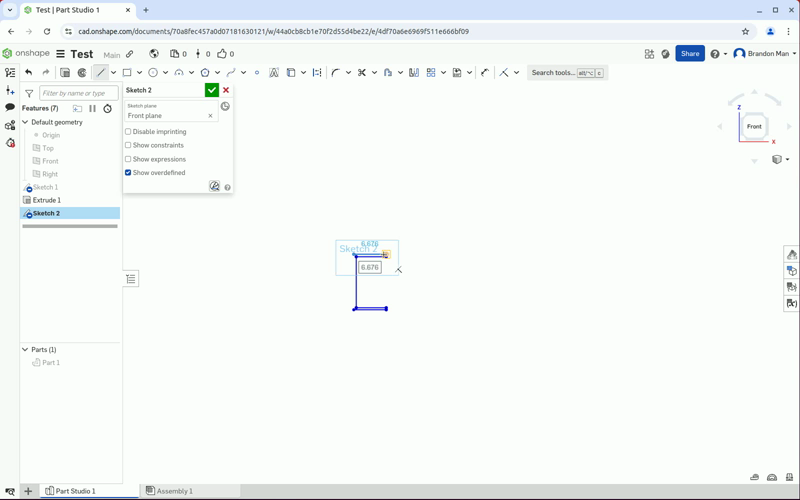
mouse_move(353, 309)
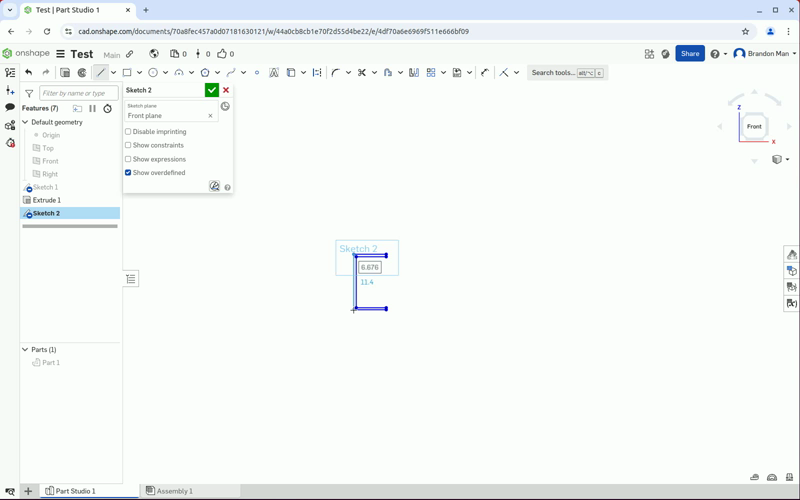
scroll(6)
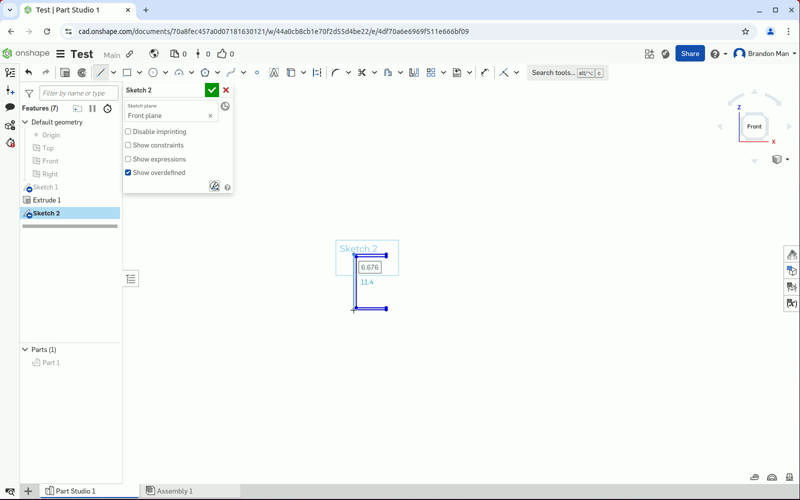
scroll(6)
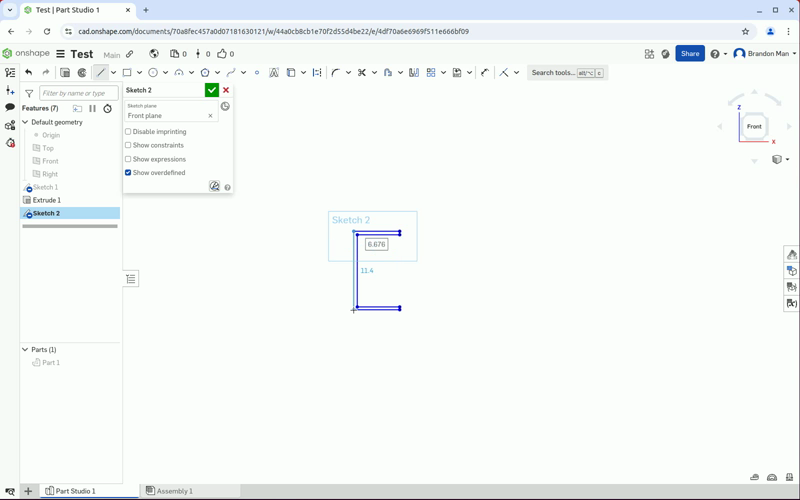
scroll(6)
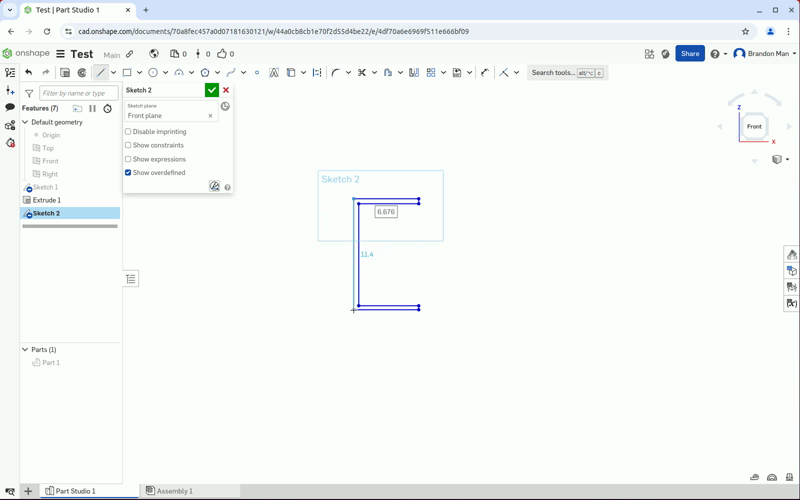
scroll(6)
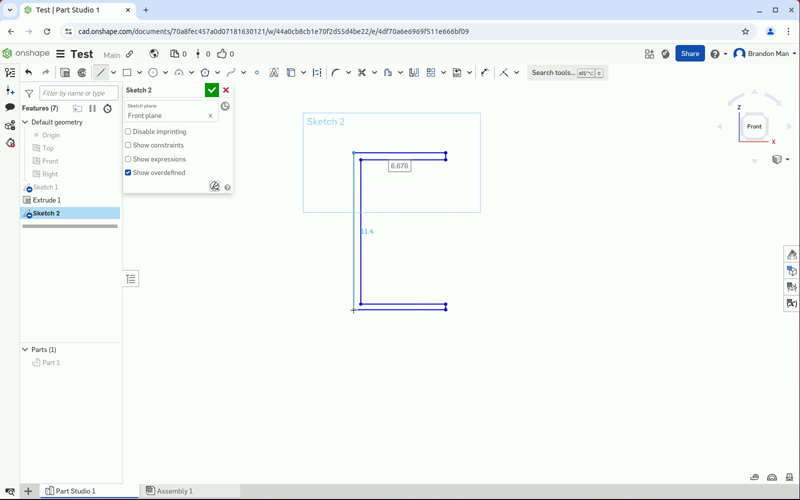
scroll(6)
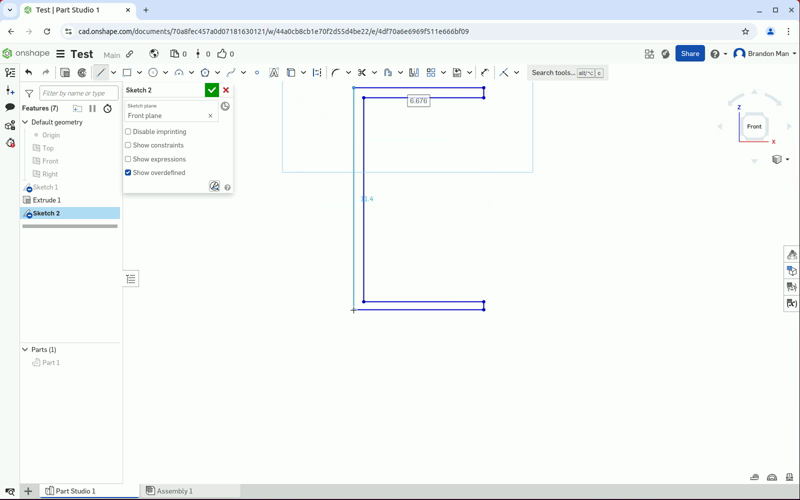
scroll(6)
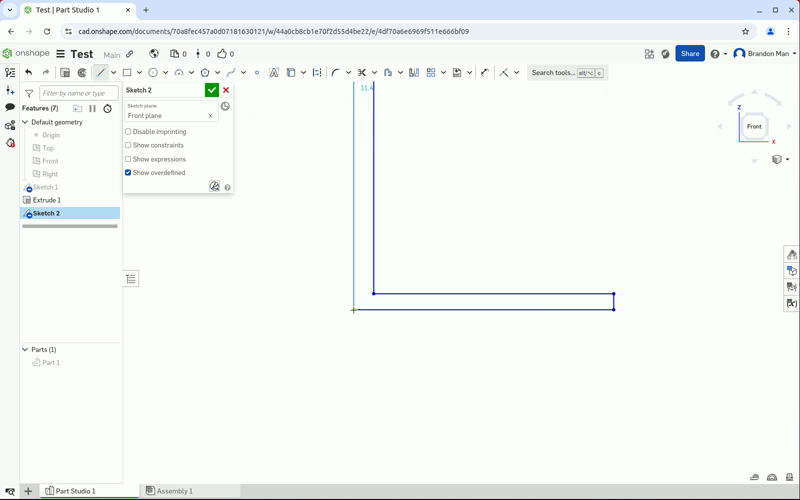
scroll(6)
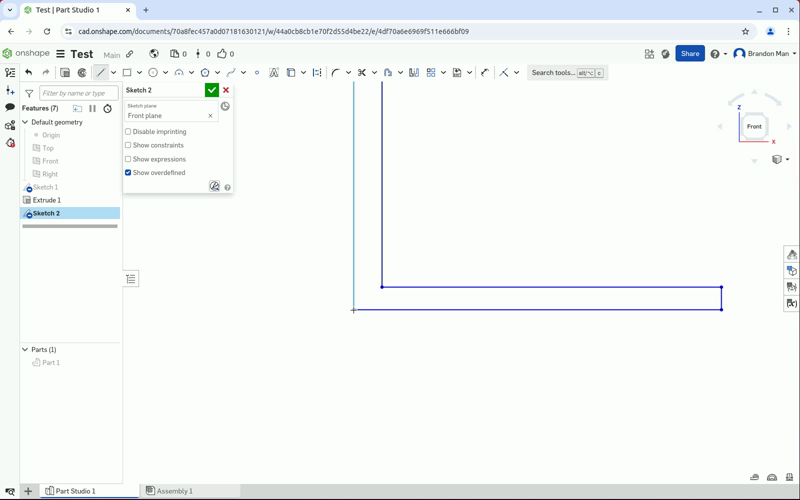
key_up(shift)
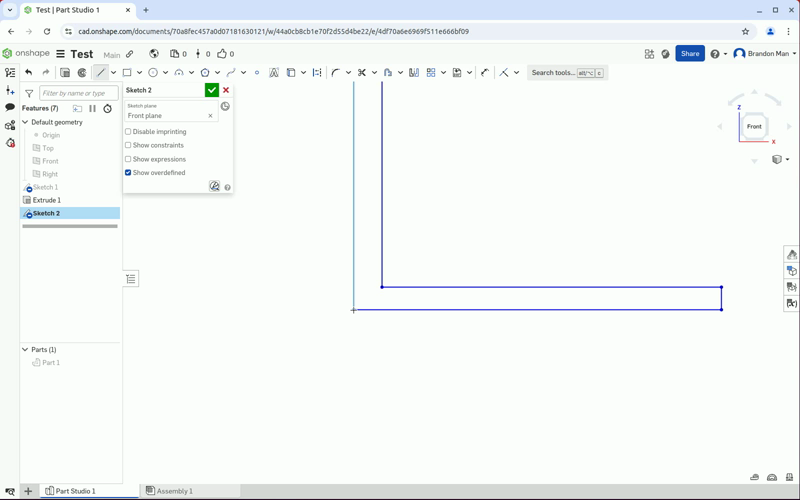
click(353, 309)
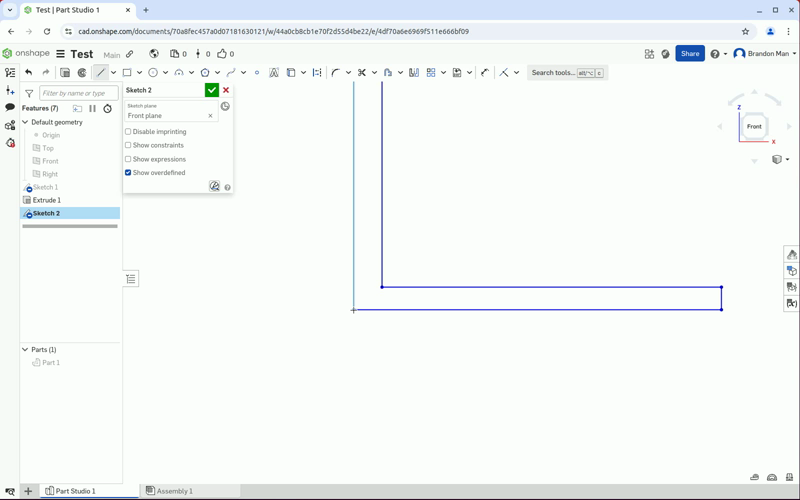
scroll(-6)
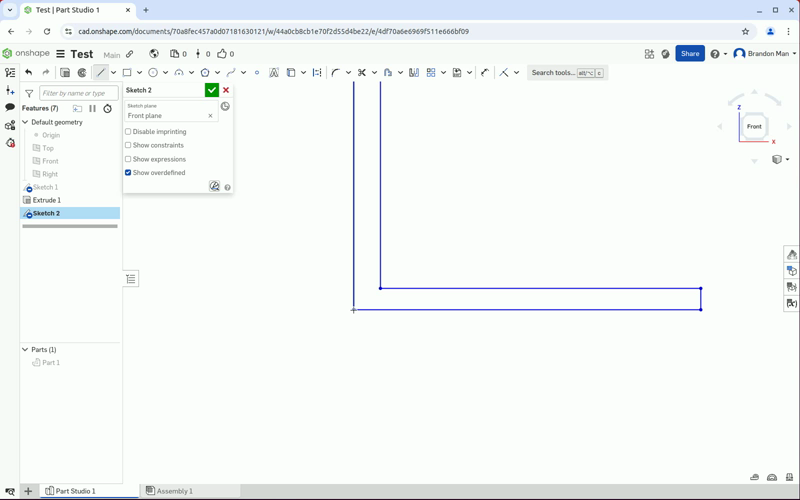
scroll(-6)
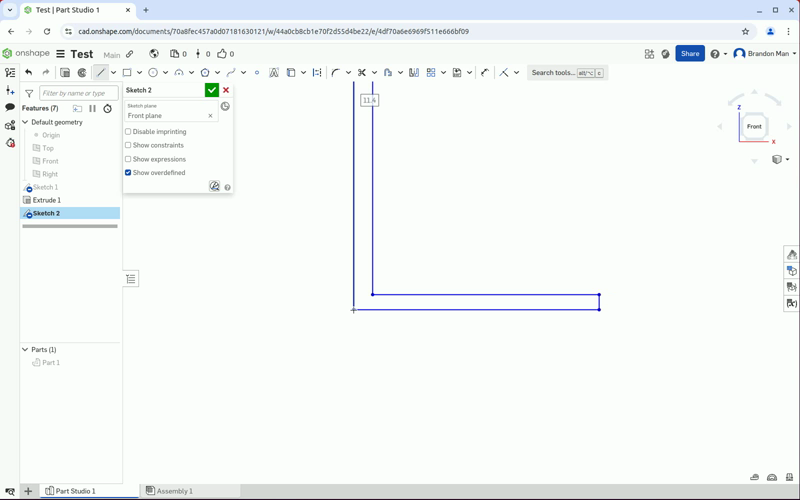
scroll(-6)
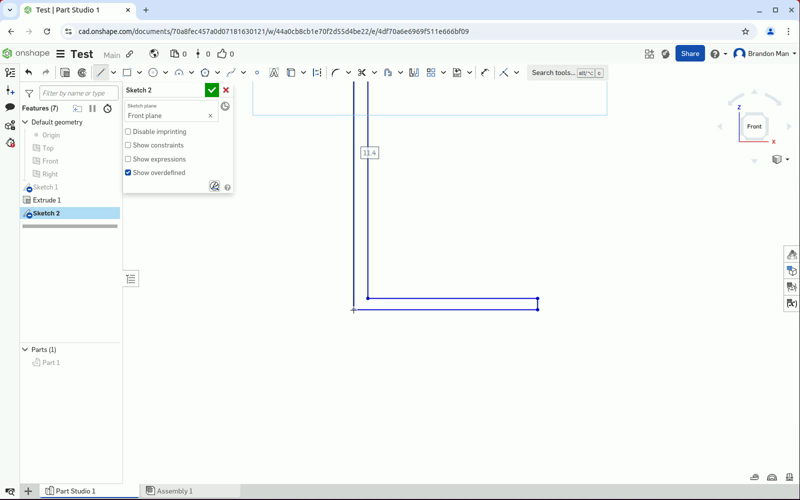
scroll(-6)
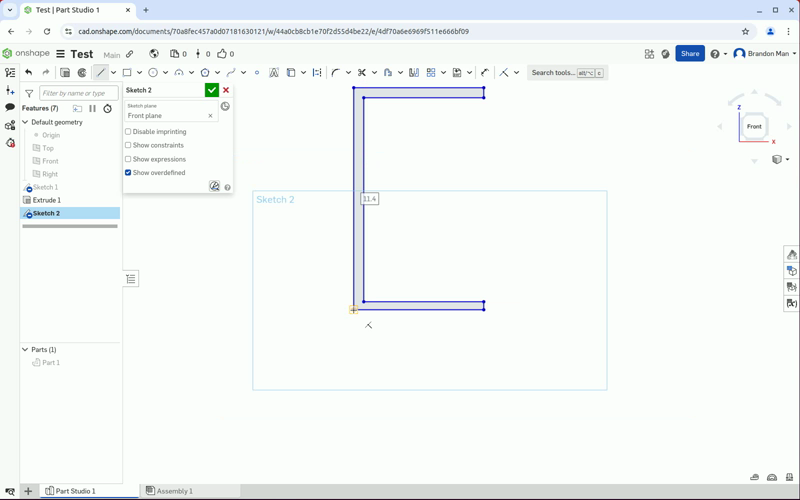
scroll(-6)
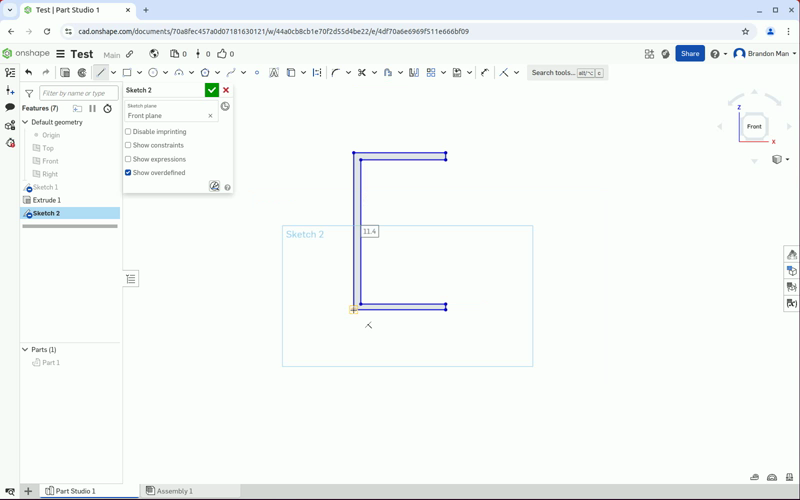
scroll(-6)
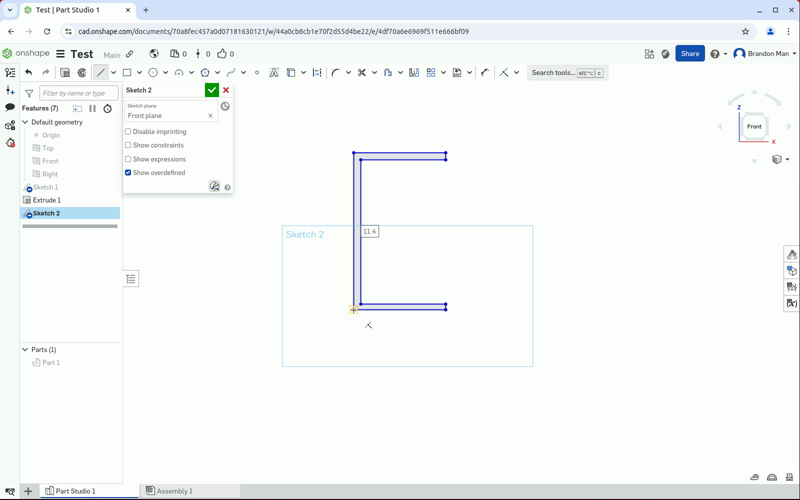
scroll(-6)
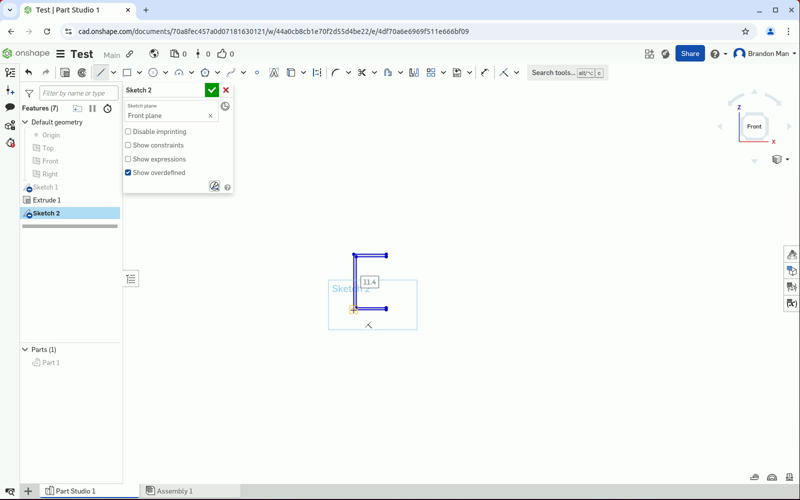
key(esc)
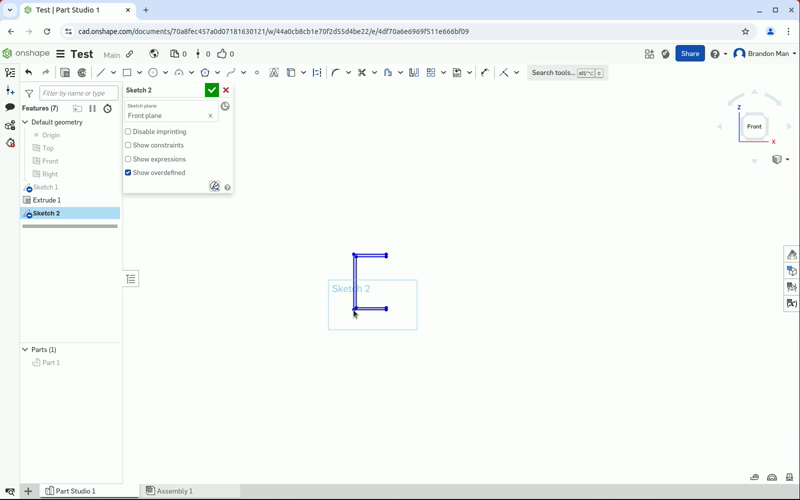
mouse_move(355, 283)
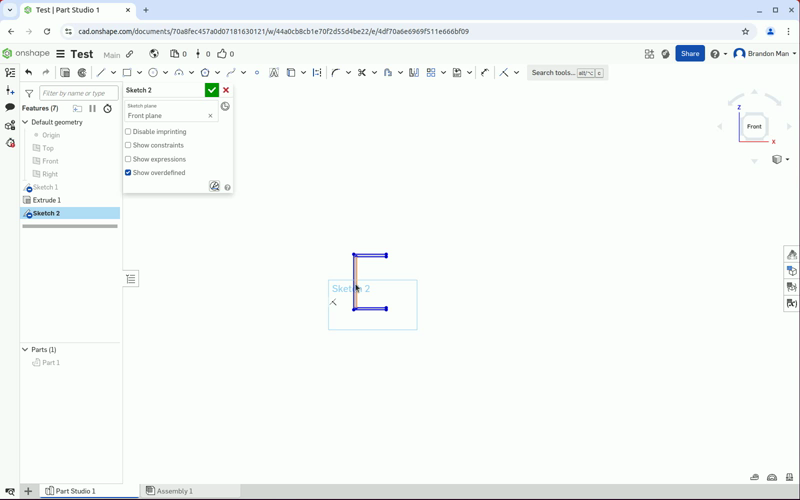
scroll(6)
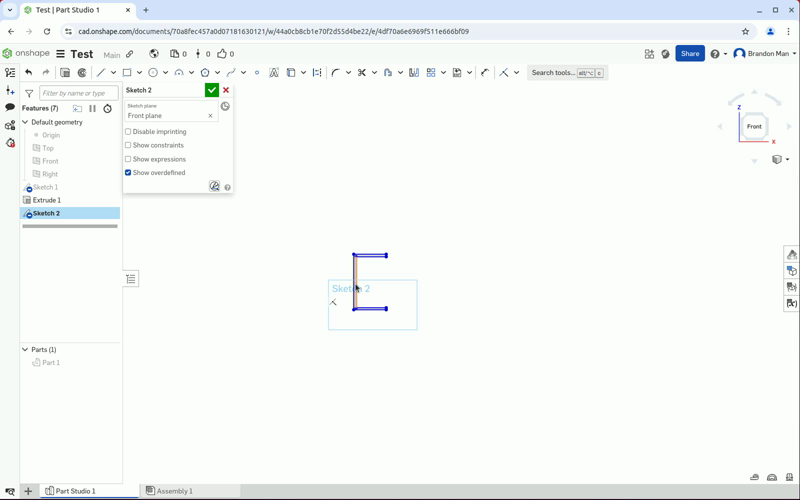
scroll(6)
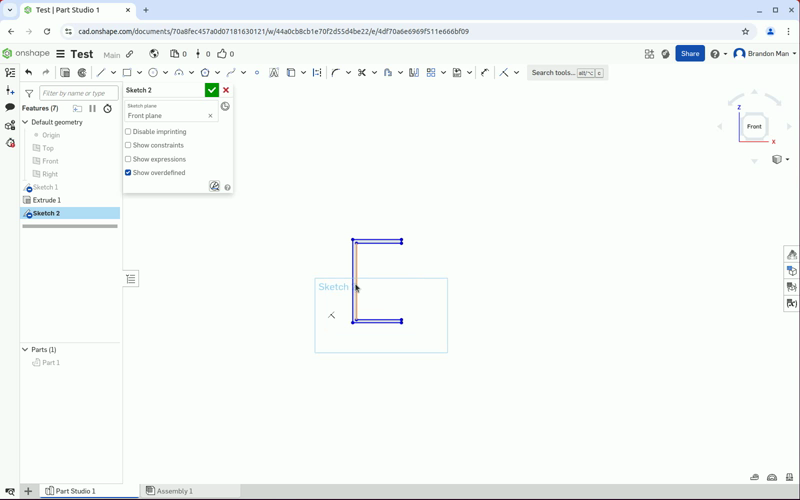
scroll(6)
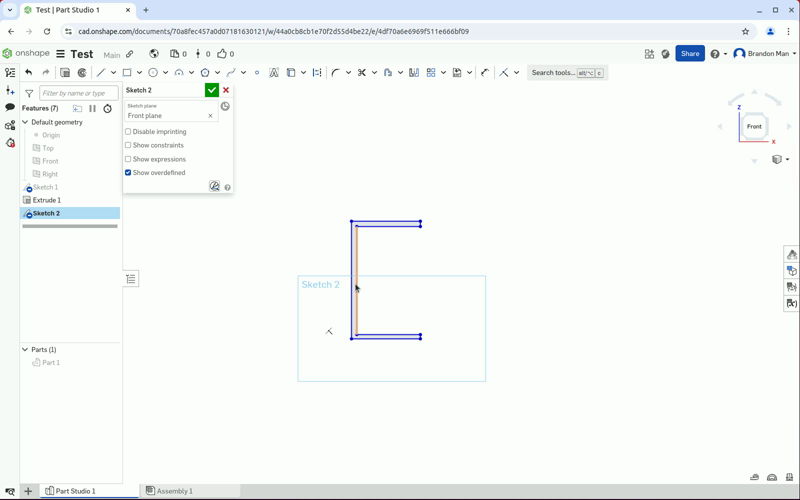
scroll(6)
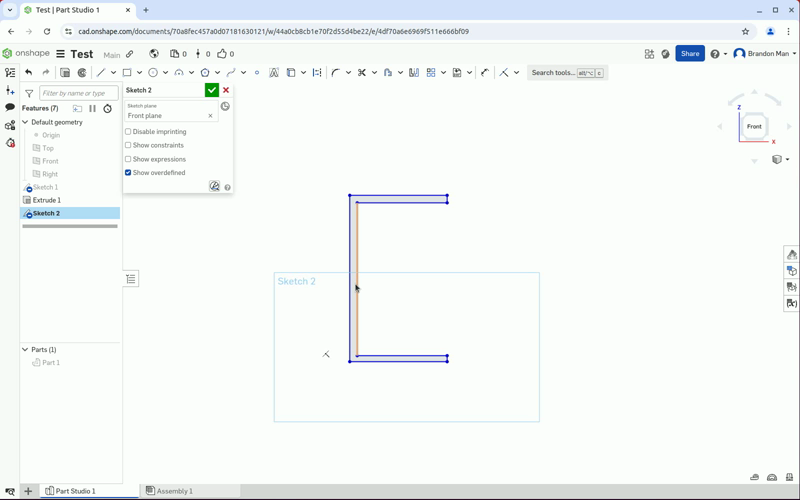
scroll(6)
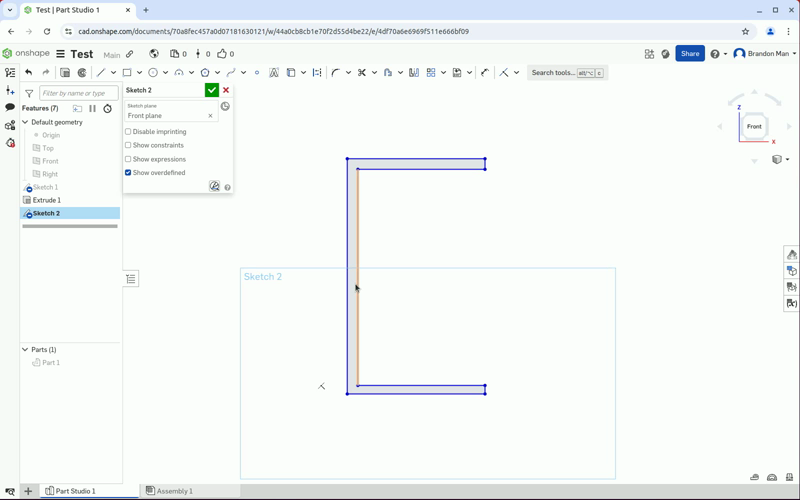
scroll(6)
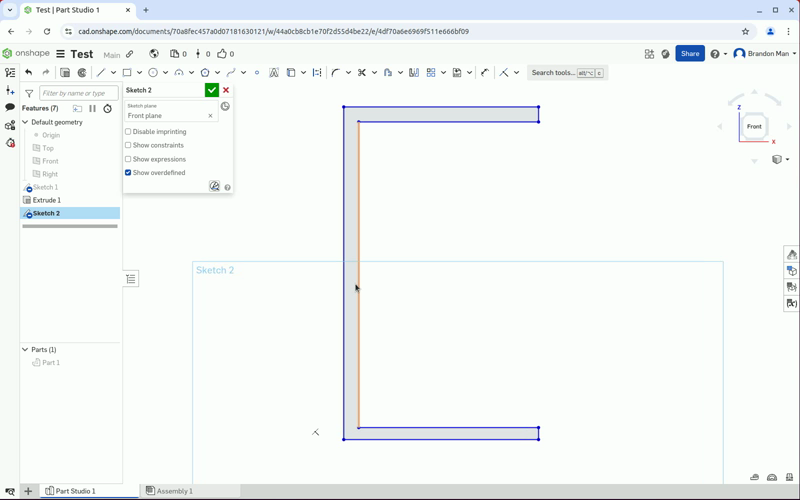
scroll(6)
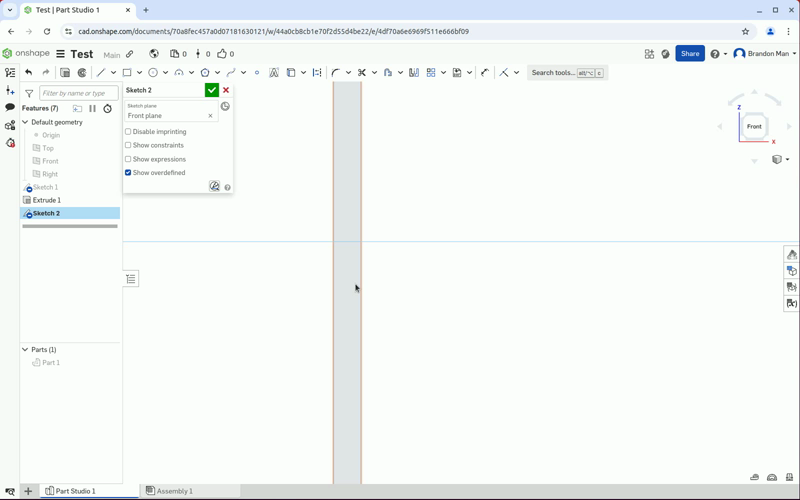
click(355, 283)
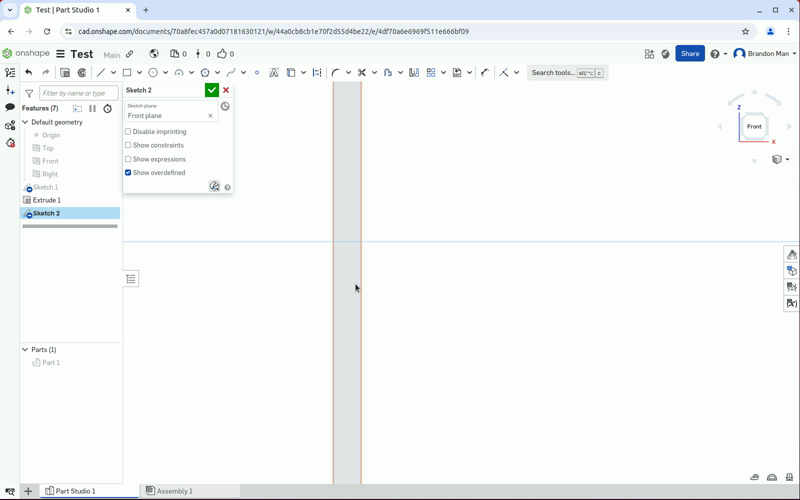
scroll(-6)
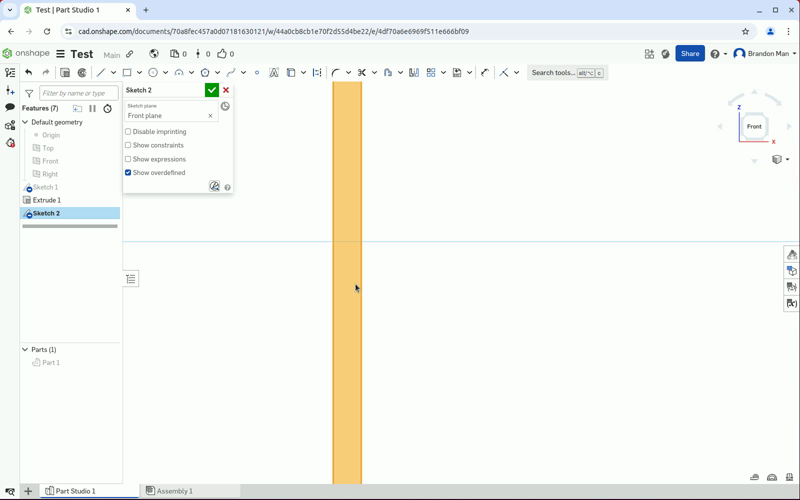
scroll(-6)
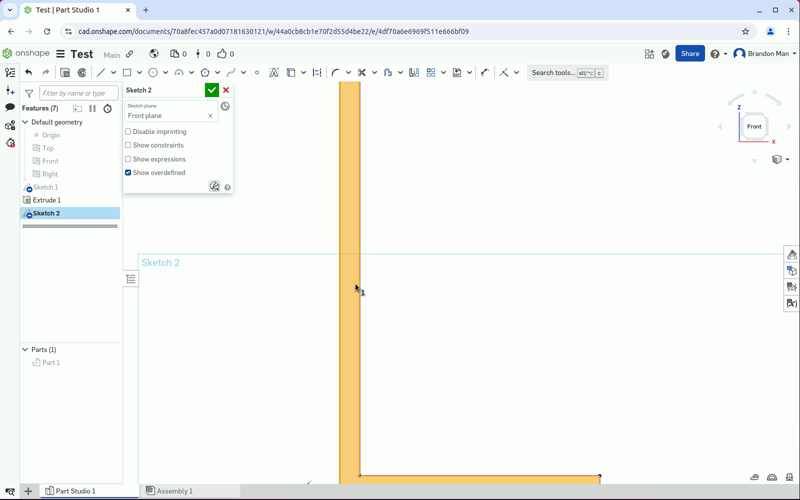
scroll(-6)
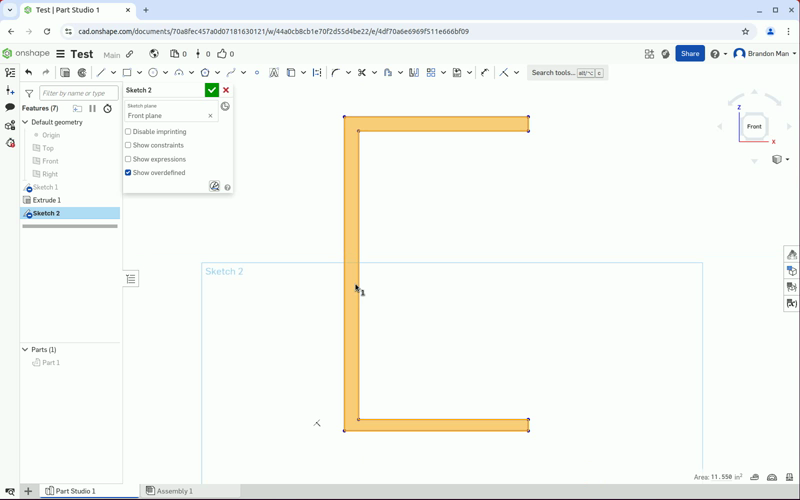
scroll(-6)
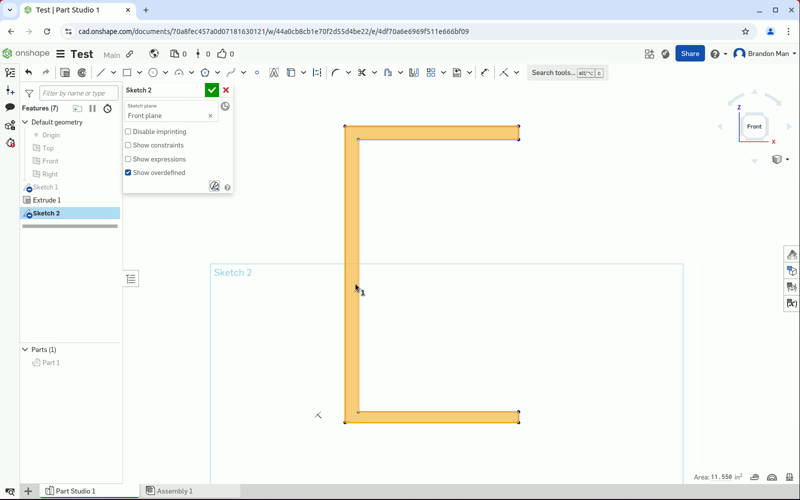
scroll(-6)
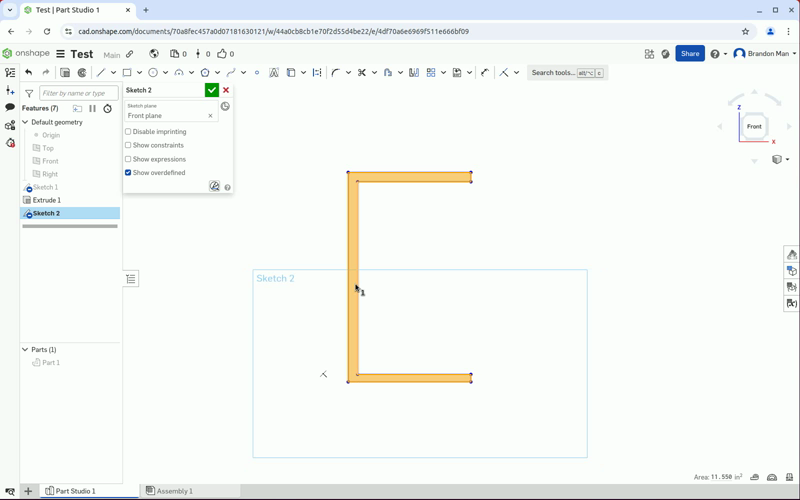
scroll(-6)
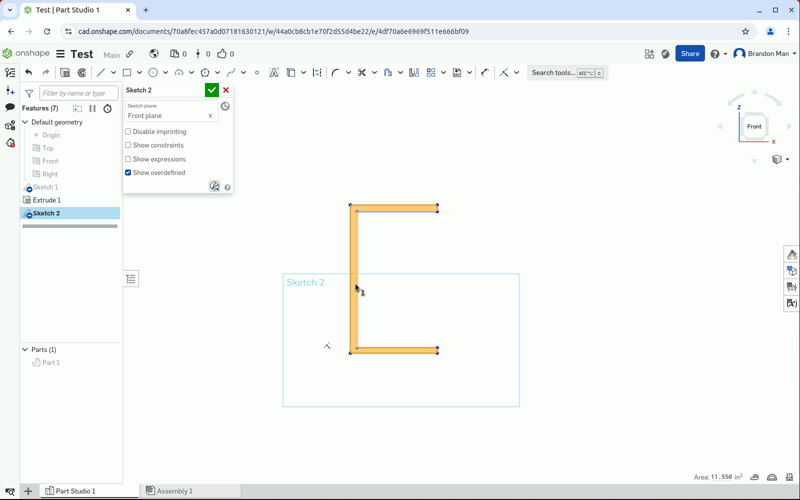
scroll(-6)
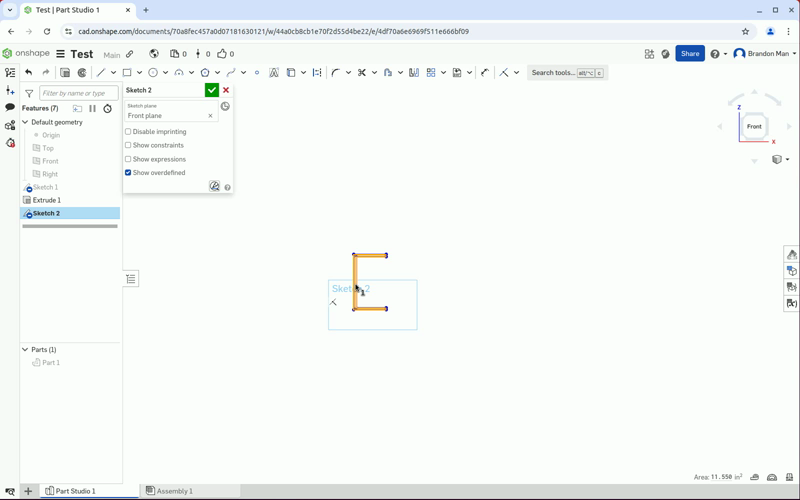
mouse_move(73, 352)
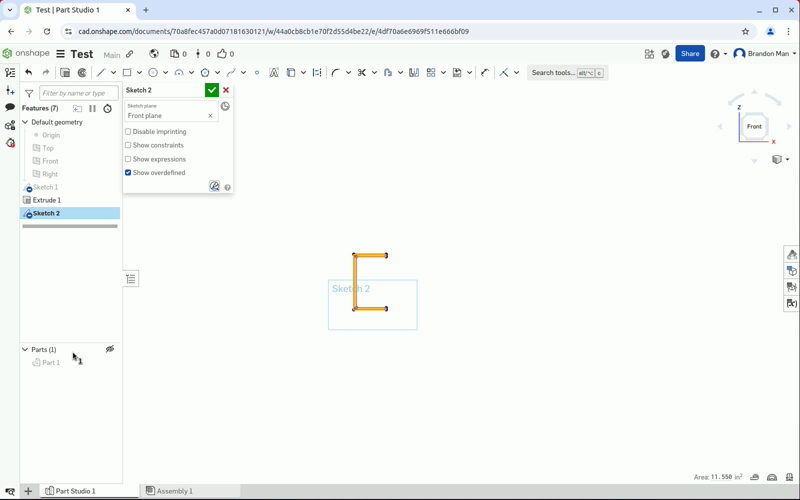
key(shift+y)
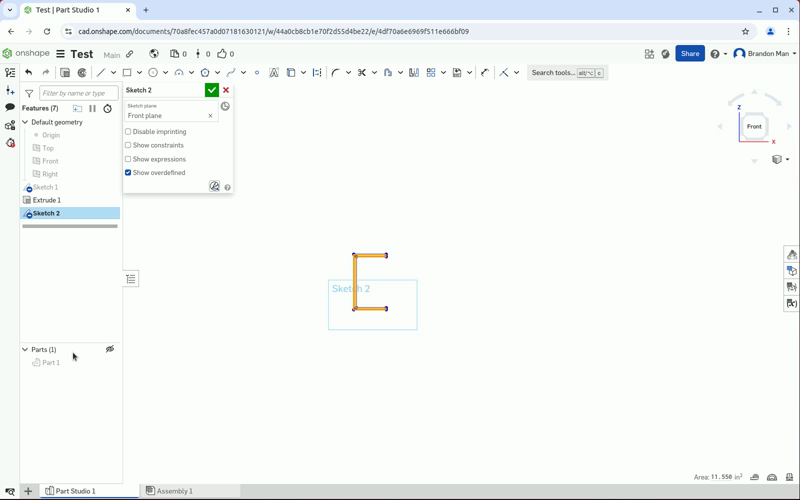
key(shift+e)
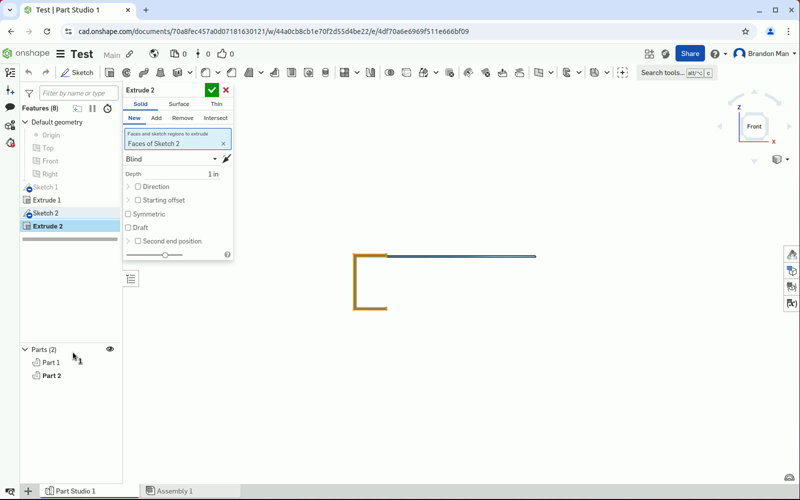
mouse_move(143, 106)
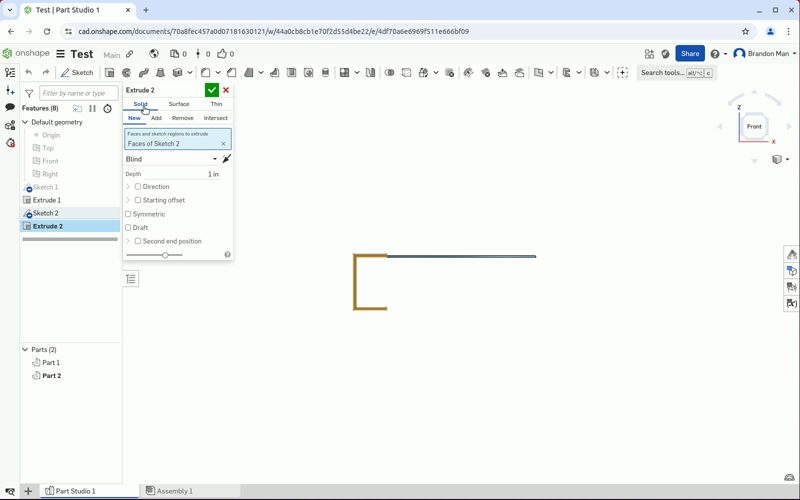
click(143, 106)
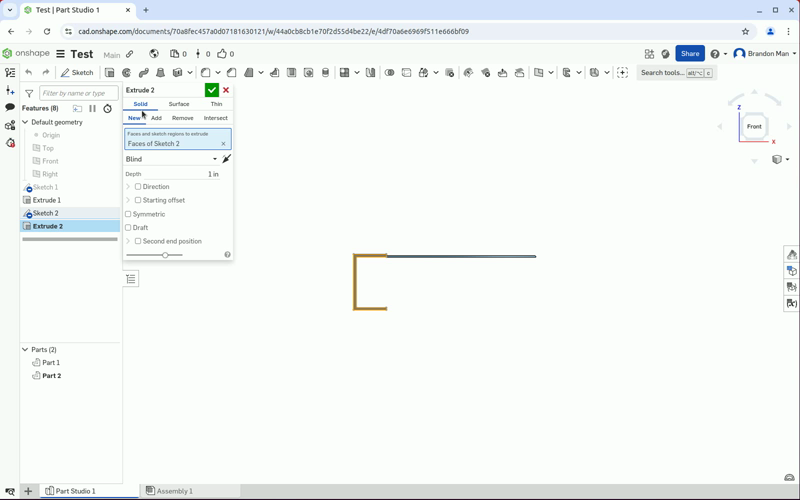
mouse_move(137, 120)
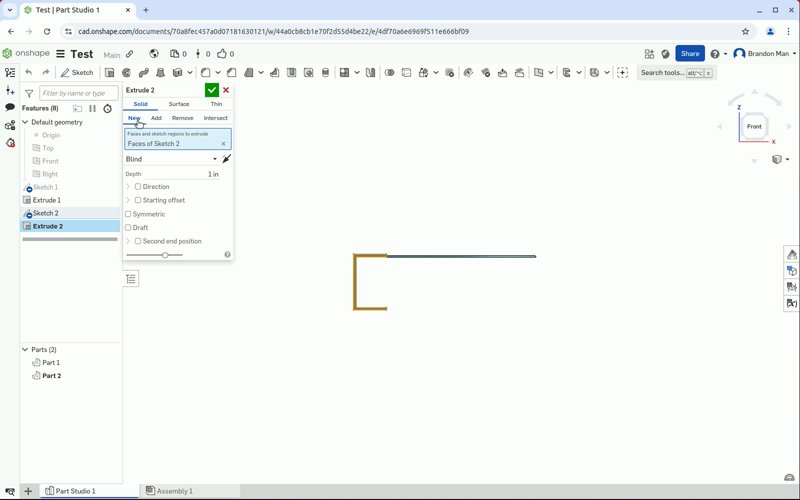
click(137, 120)
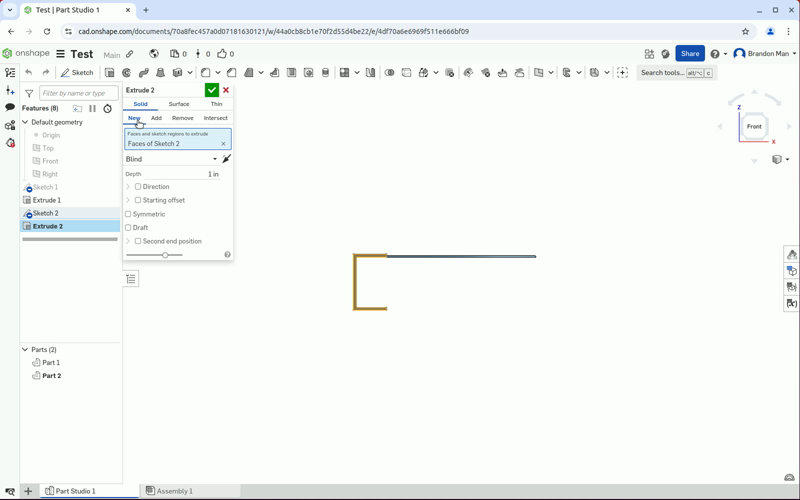
key(tab, 4)
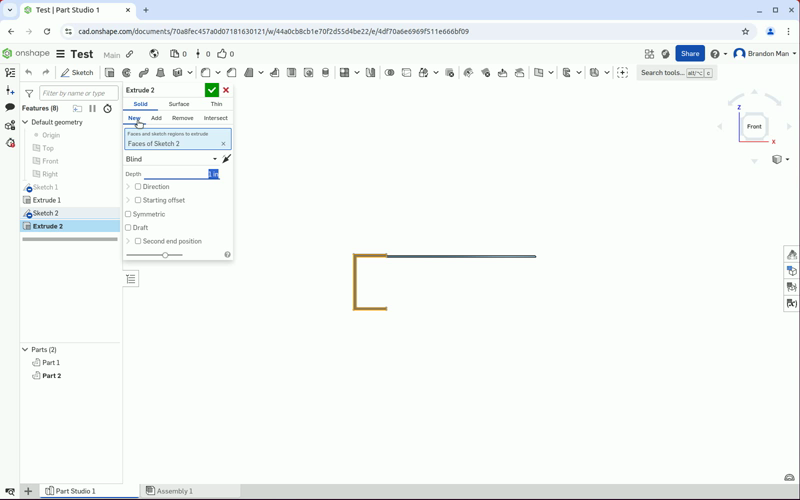
text(-23.108)
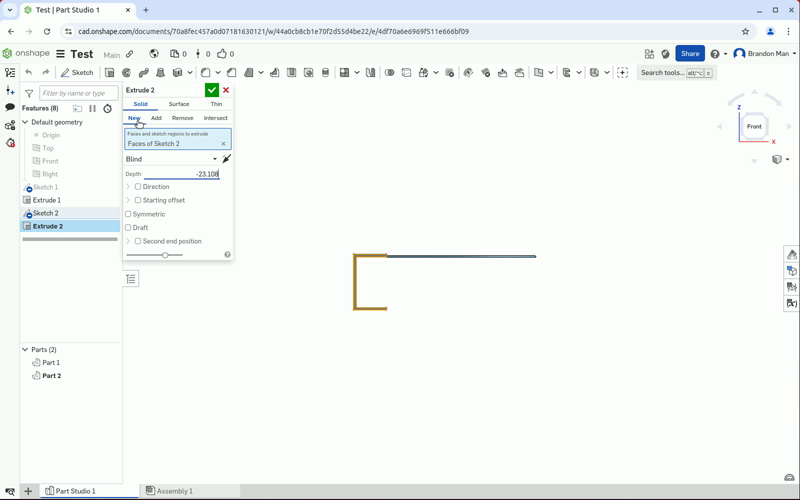
key(enter)
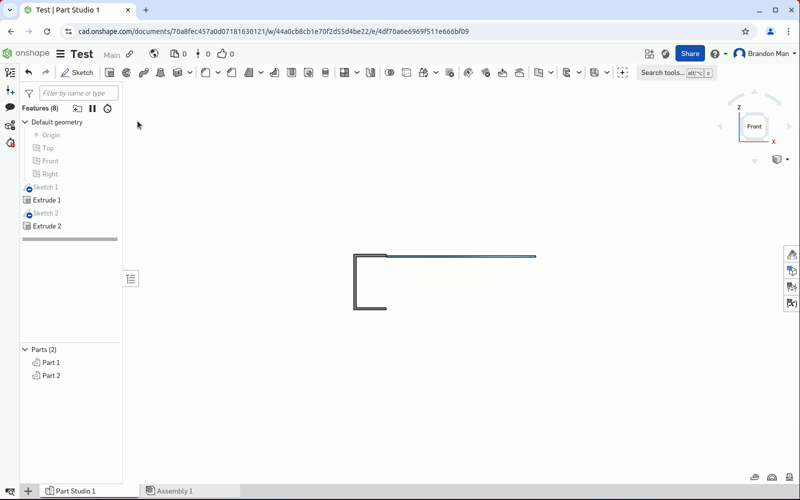
key(shift+h)
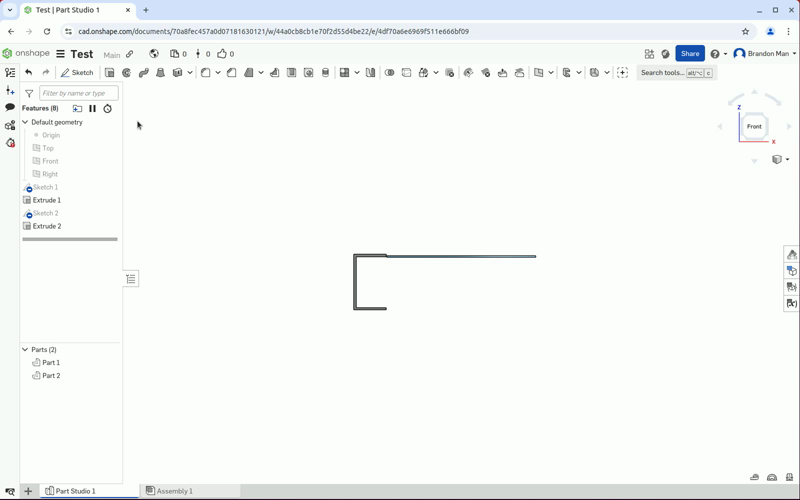
key(shift+h)
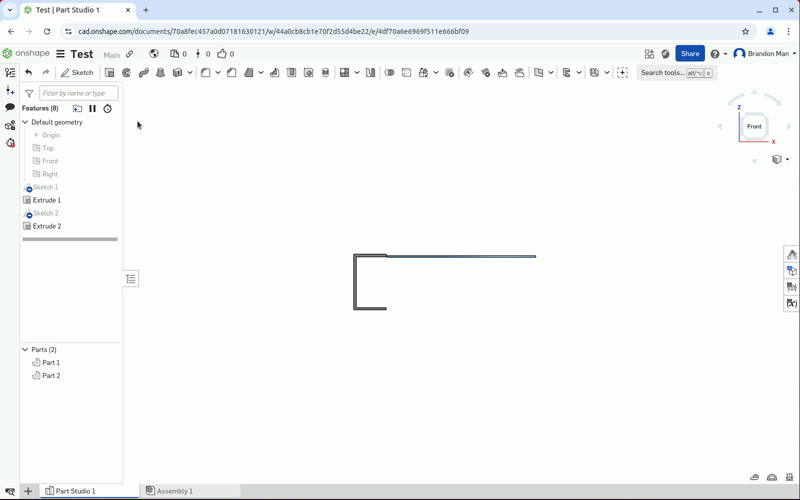
mouse_move(73, 189)
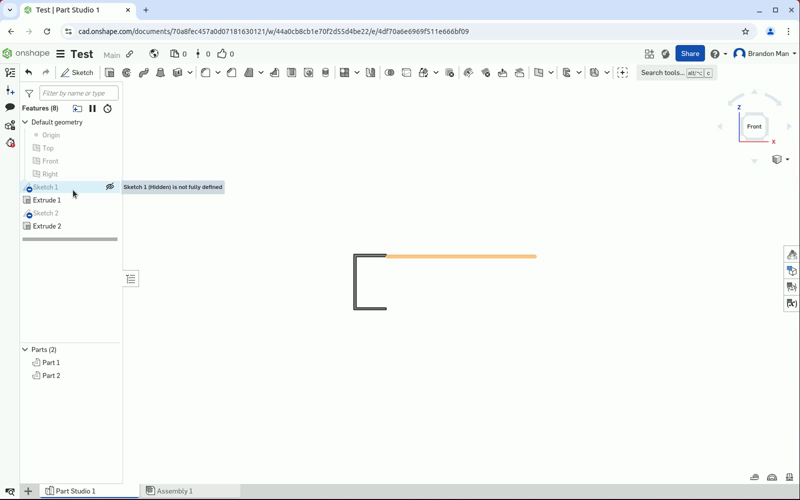
click(73, 189)
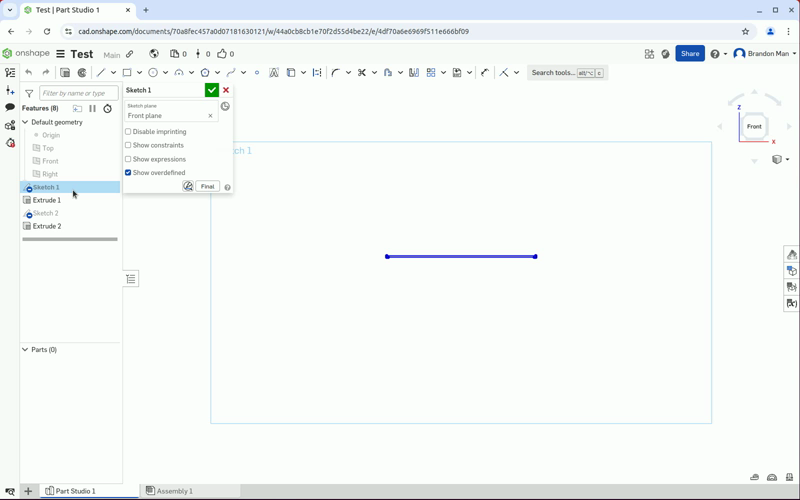
mouse_move(229, 92)
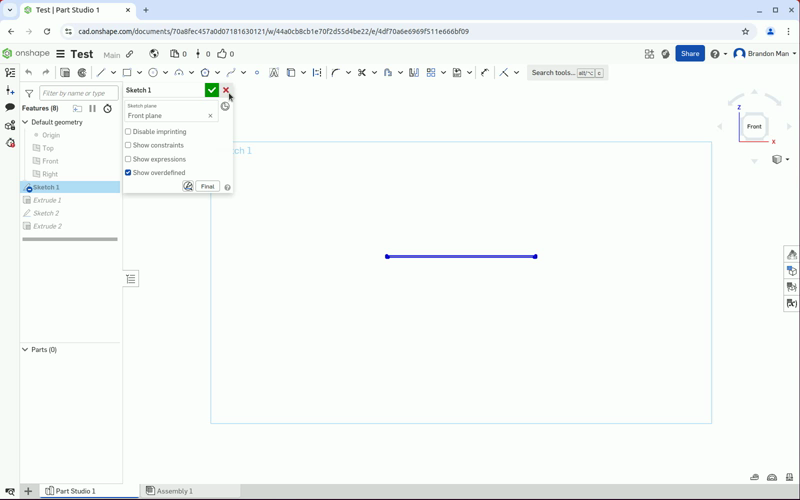
click(229, 92)
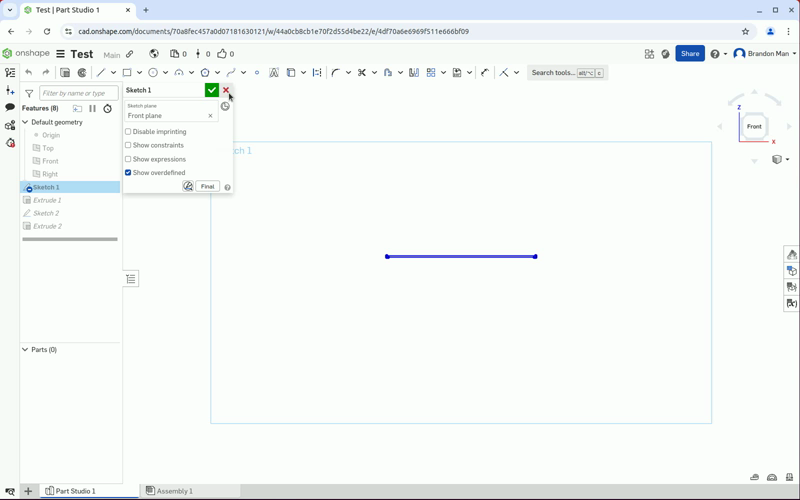
key(shift+s)
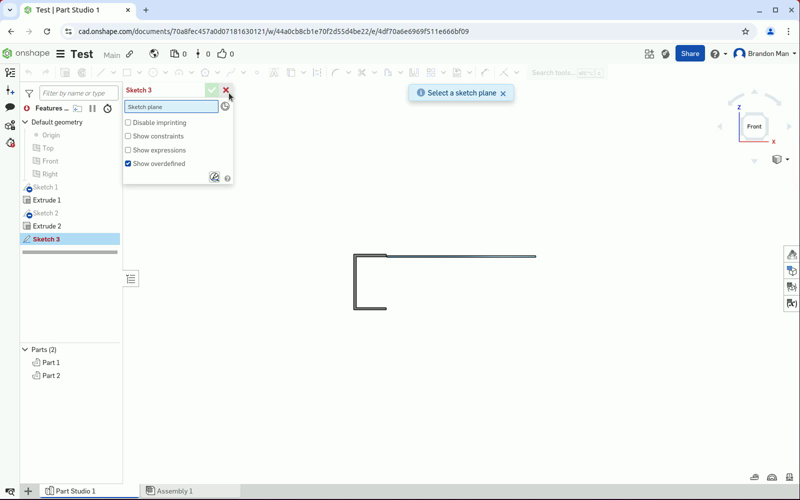
mouse_move(73, 163)
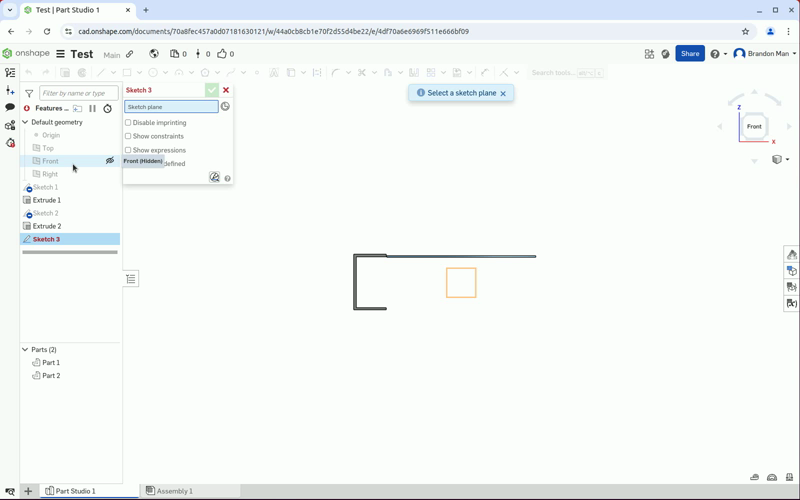
click(73, 163)
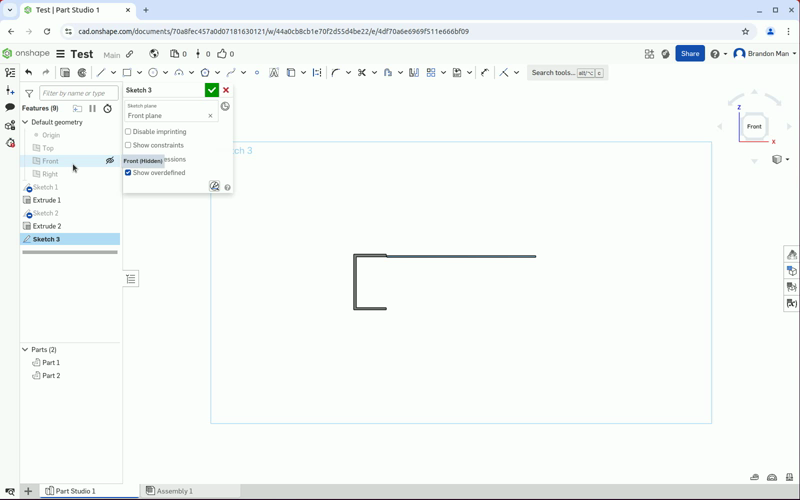
mouse_move(73, 352)
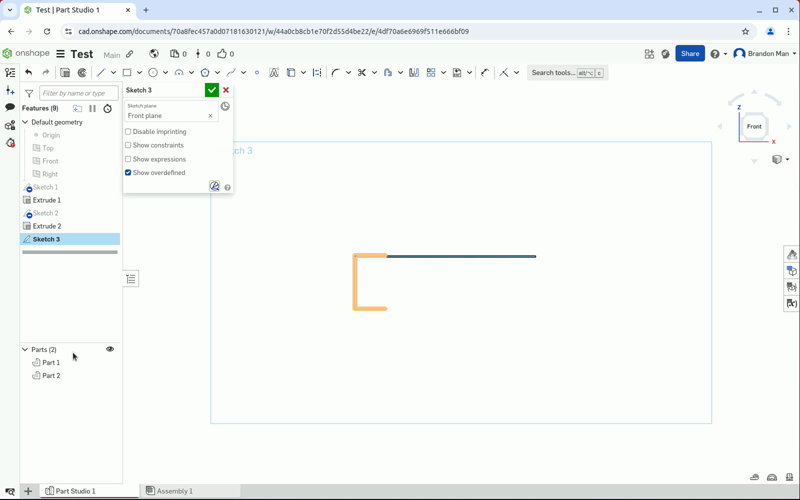
key(y)
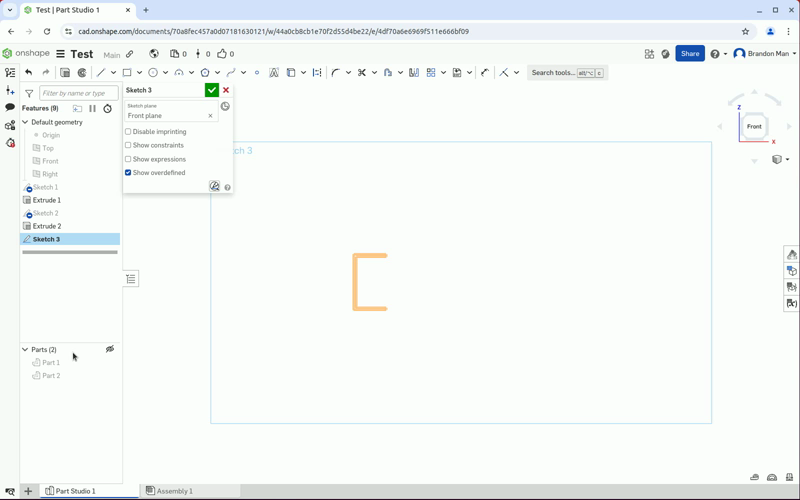
key(l)
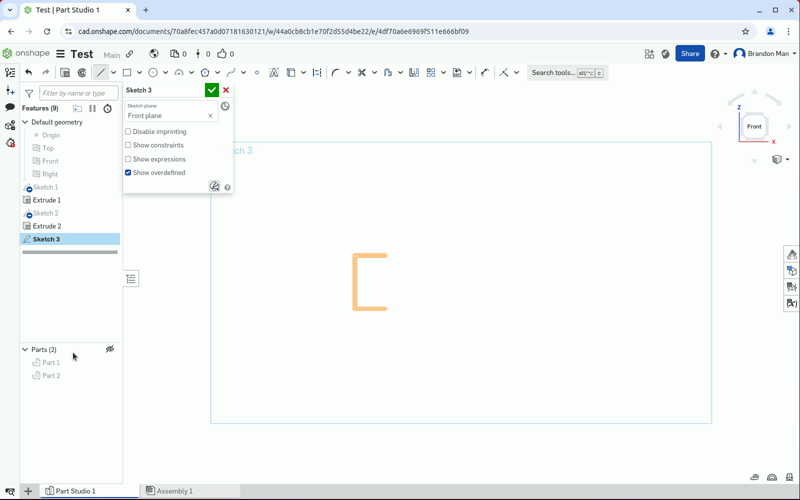
key_down(shift)
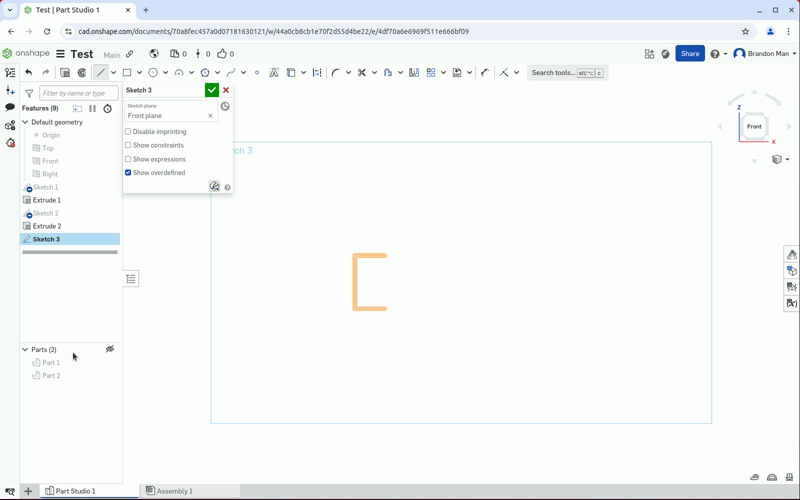
mouse_move(386, 309)
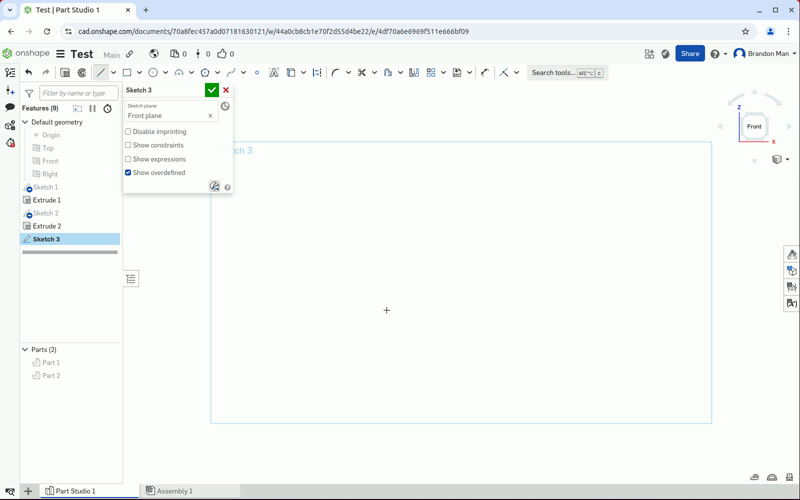
click(386, 309)
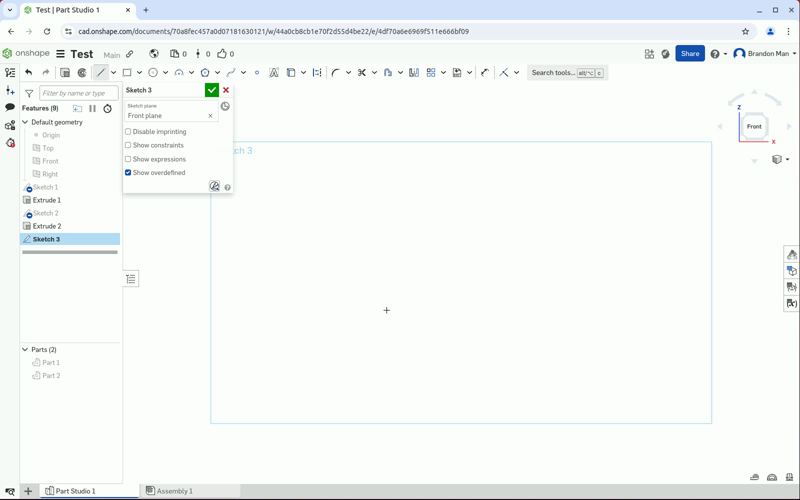
key_up(shift)
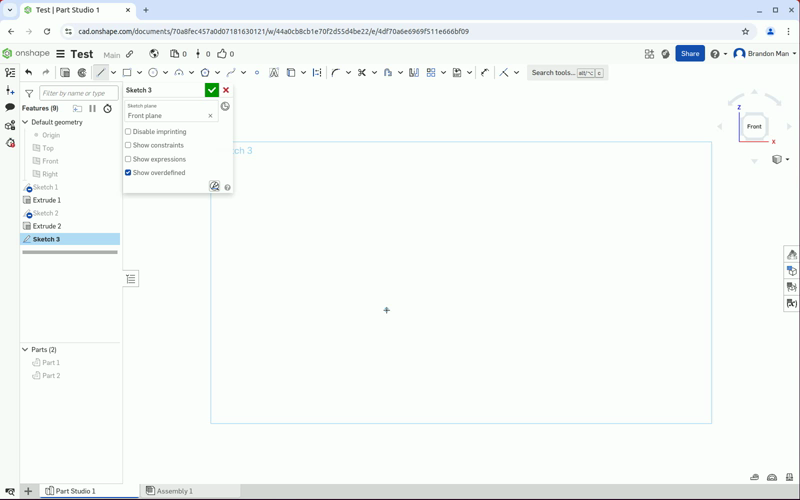
key_down(shift)
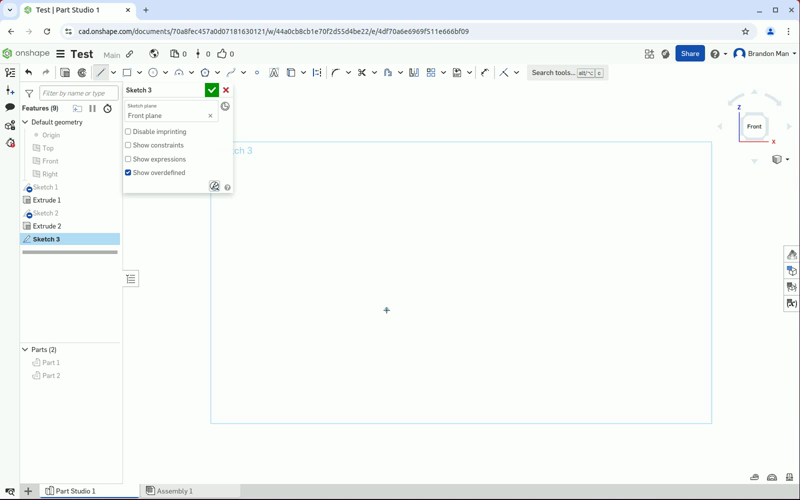
mouse_move(535, 309)
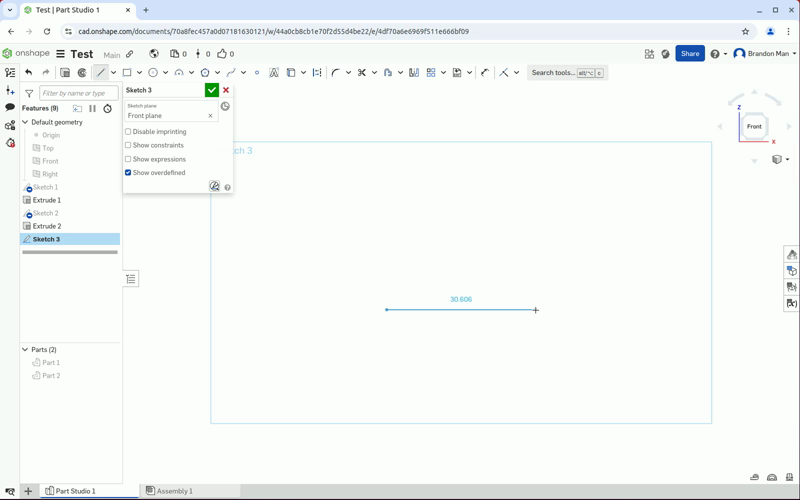
click(535, 309)
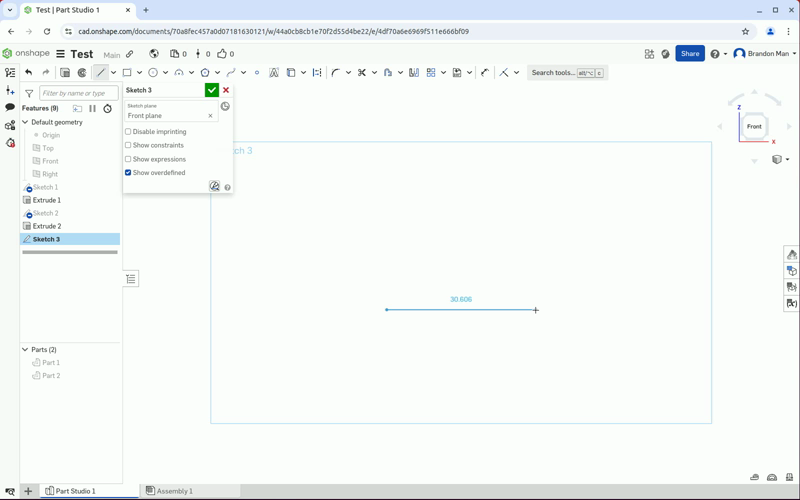
key_up(shift)
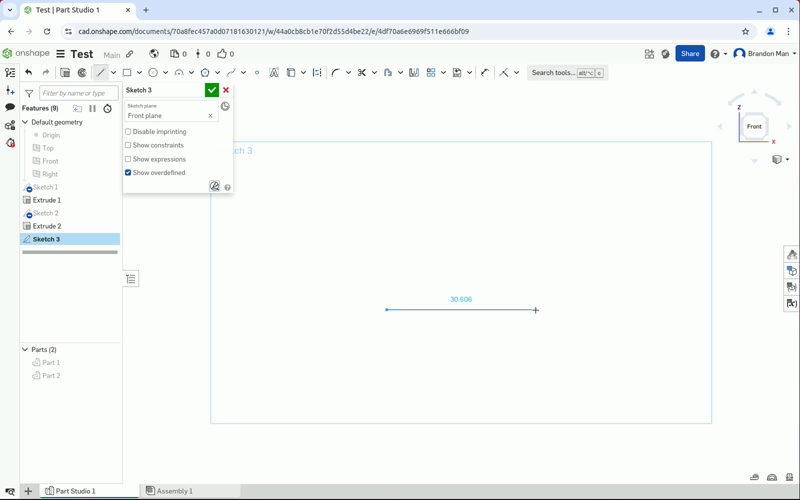
key_down(shift)
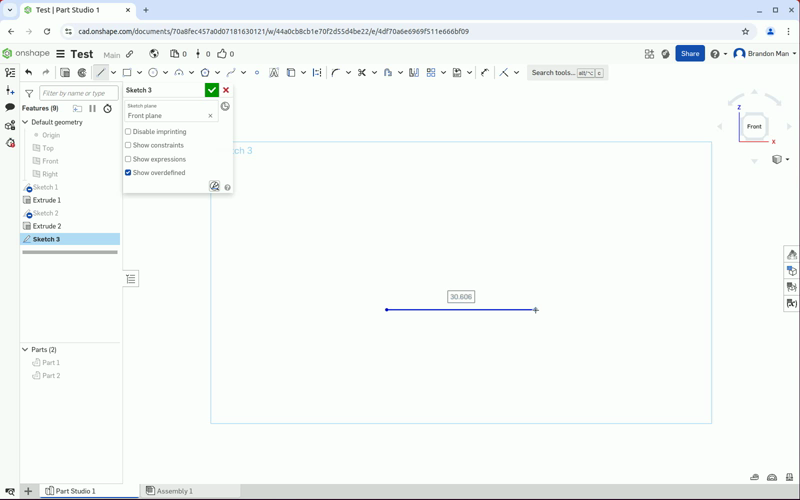
mouse_move(565, 309)
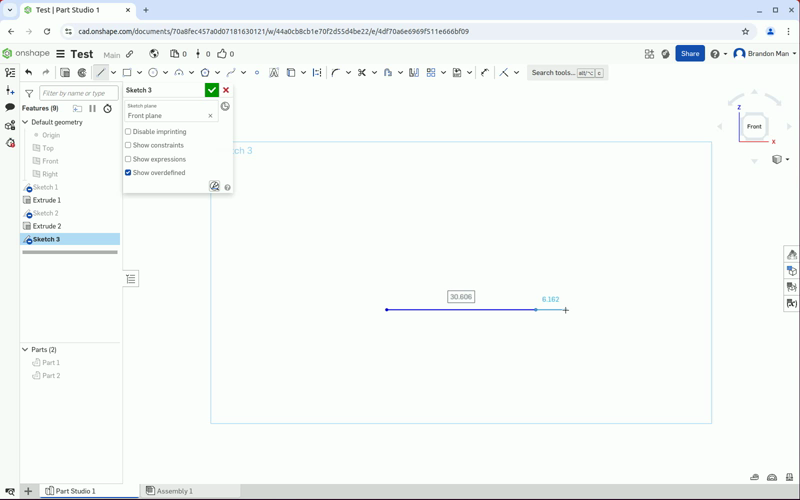
mouse_move(535, 308)
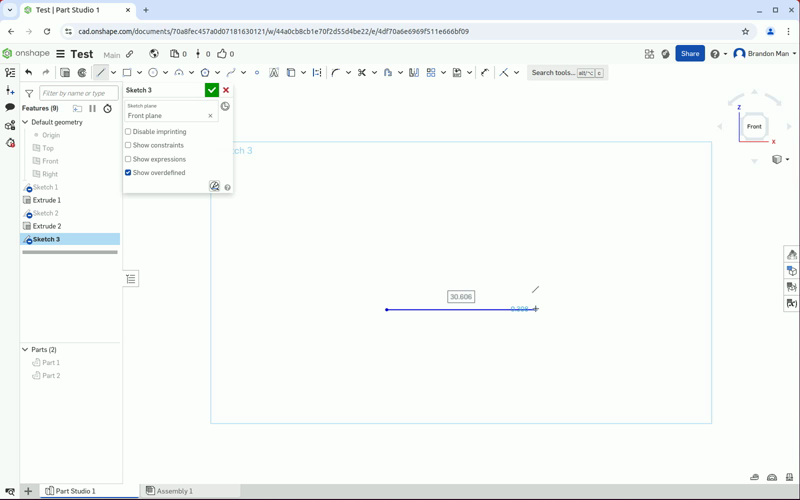
scroll(6)
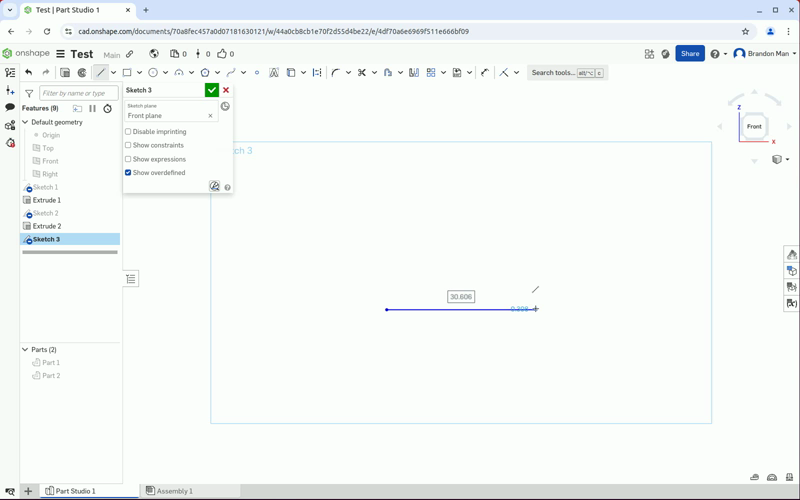
scroll(6)
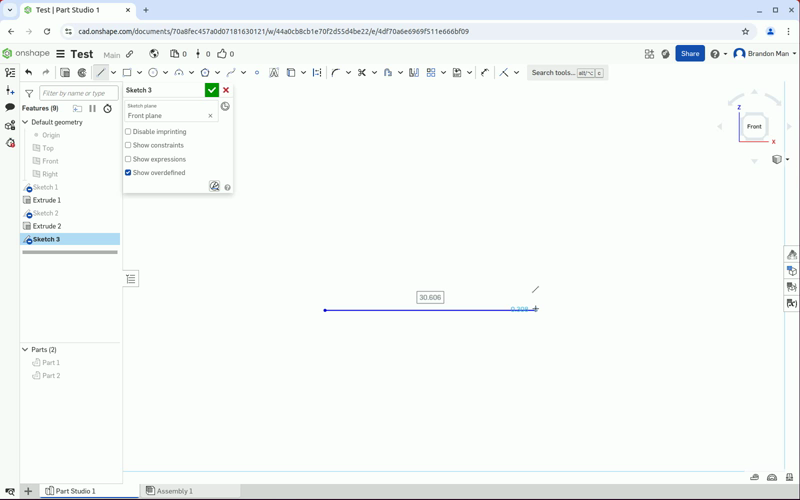
scroll(6)
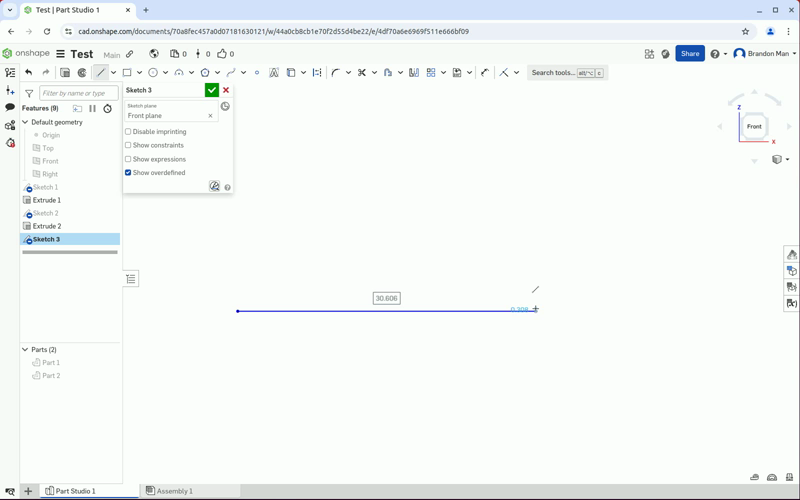
scroll(6)
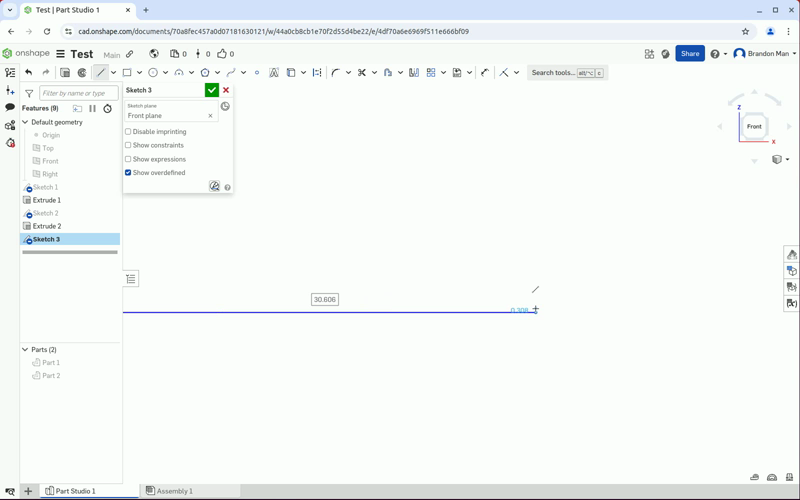
scroll(6)
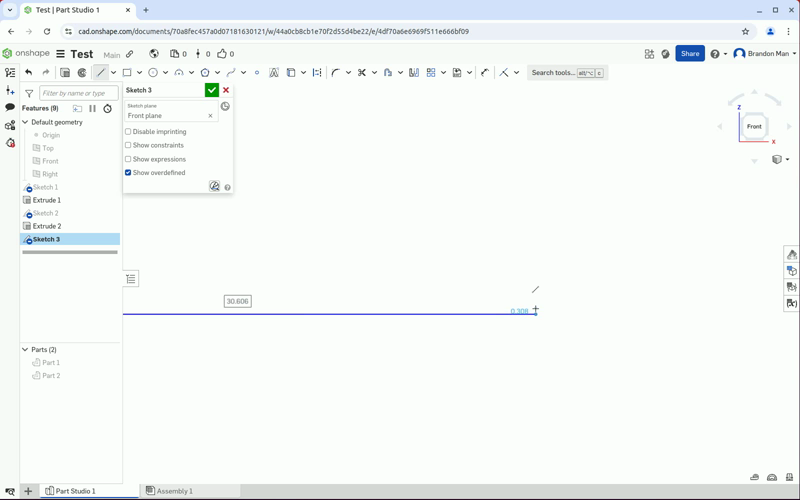
scroll(6)
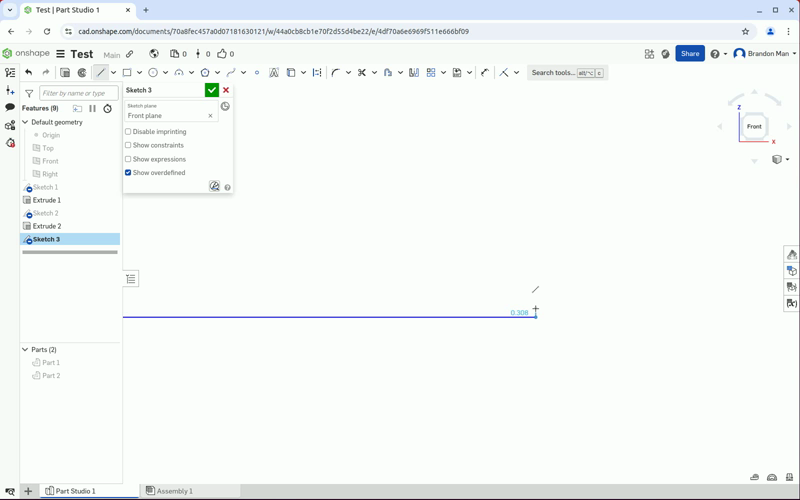
scroll(6)
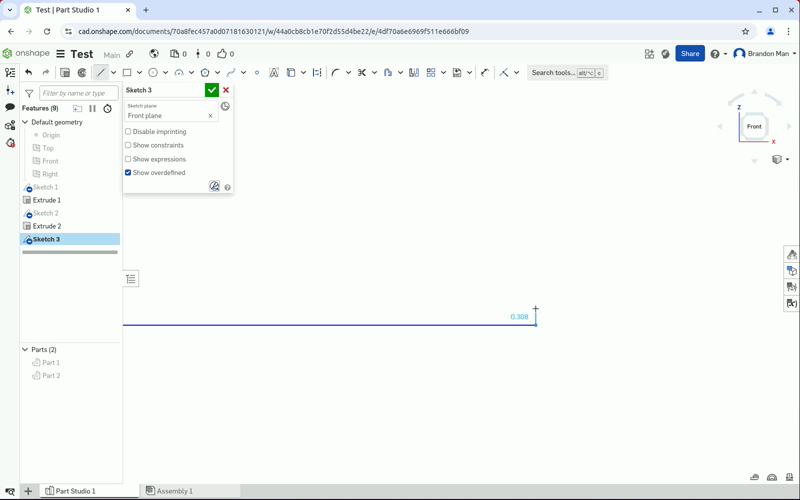
click(535, 308)
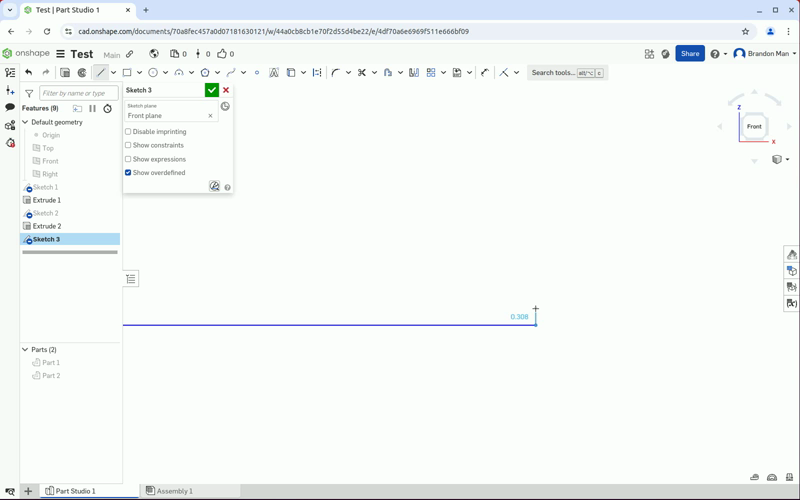
scroll(-6)
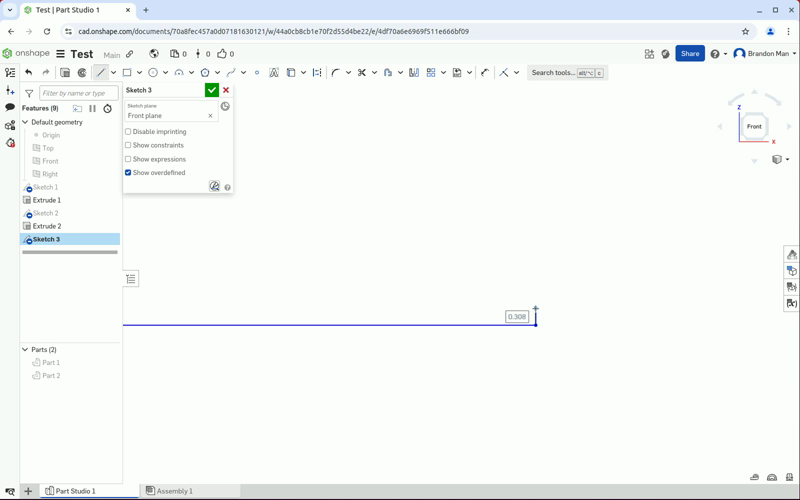
scroll(-6)
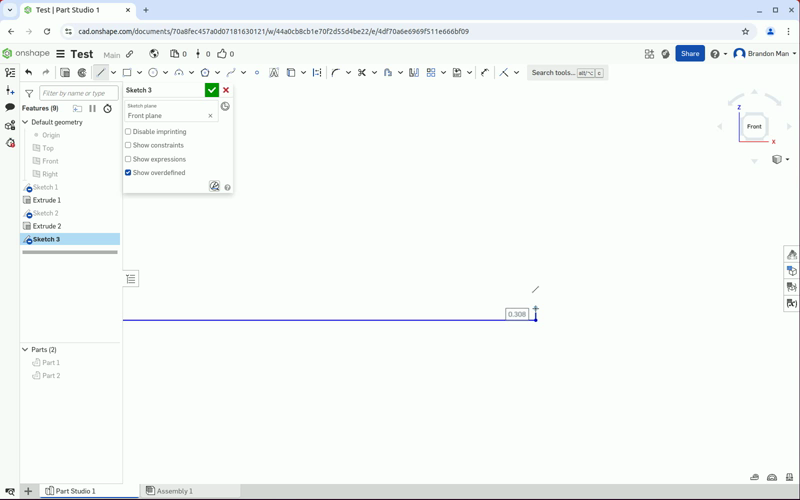
scroll(-6)
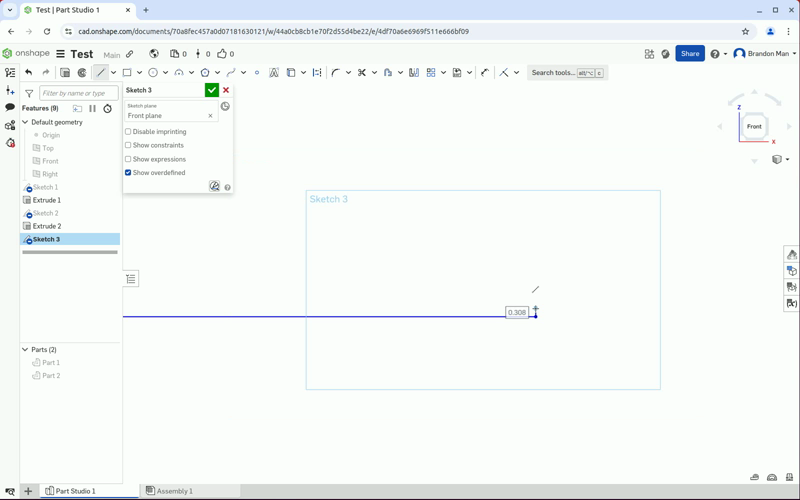
scroll(-6)
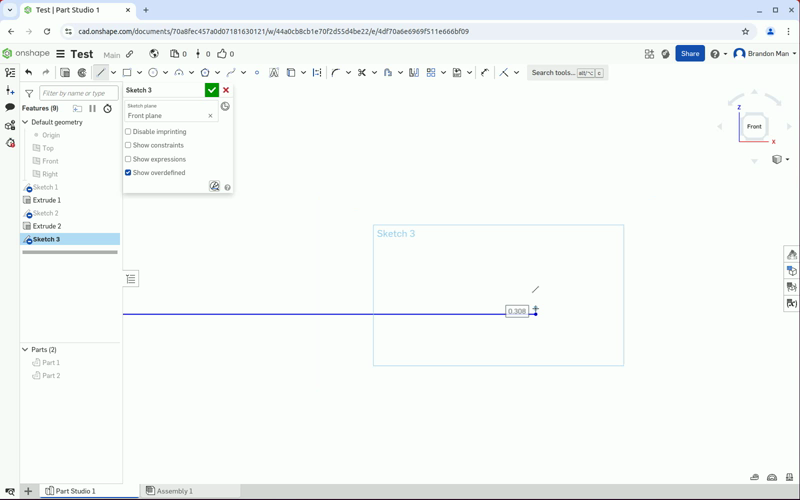
scroll(-6)
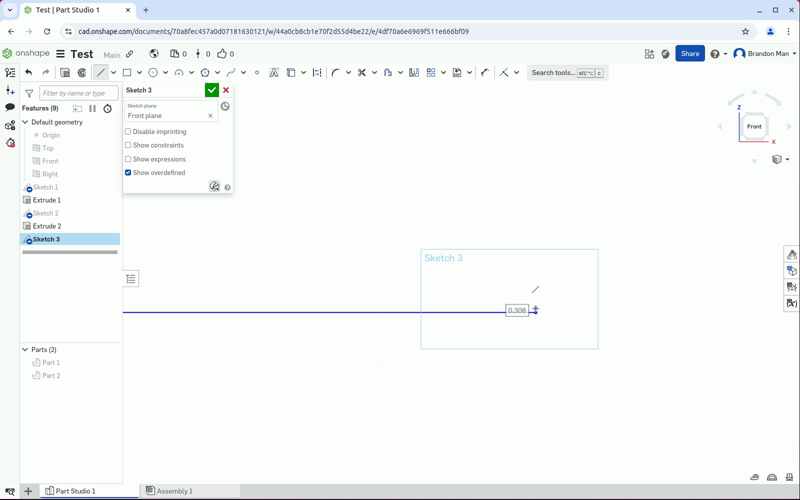
scroll(-6)
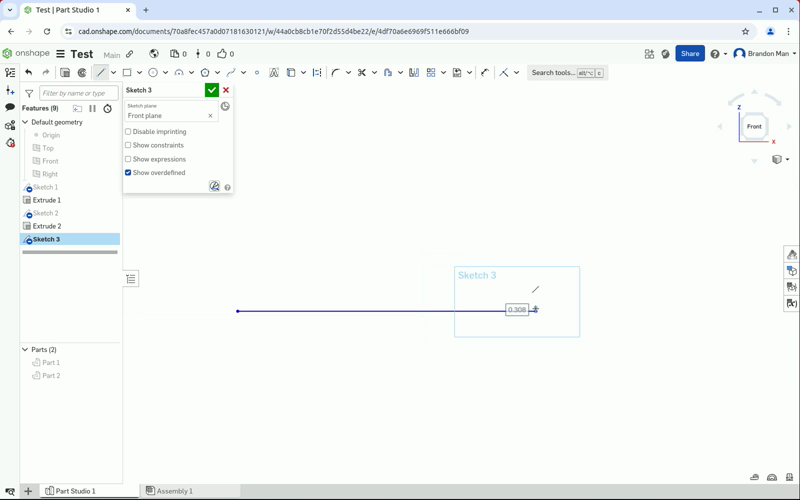
scroll(-6)
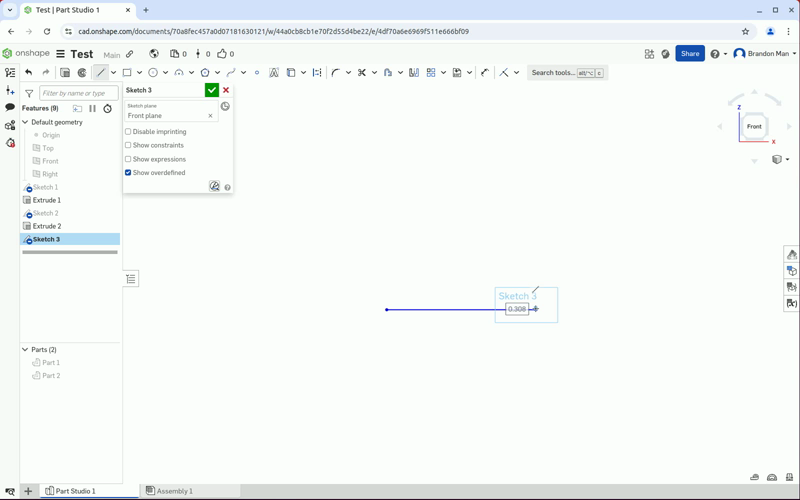
key_up(shift)
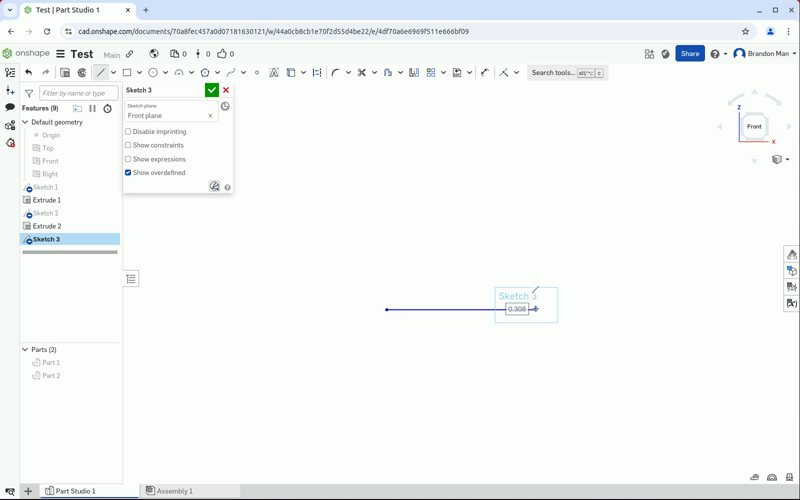
key_down(shift)
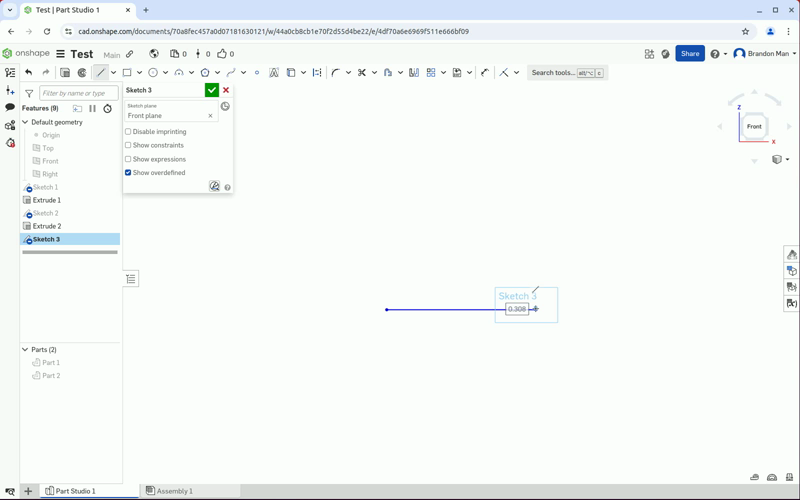
mouse_move(565, 308)
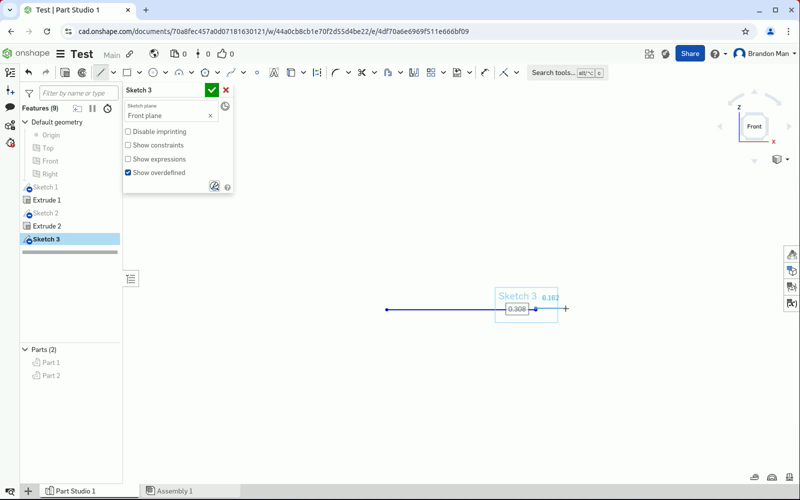
mouse_move(534, 308)
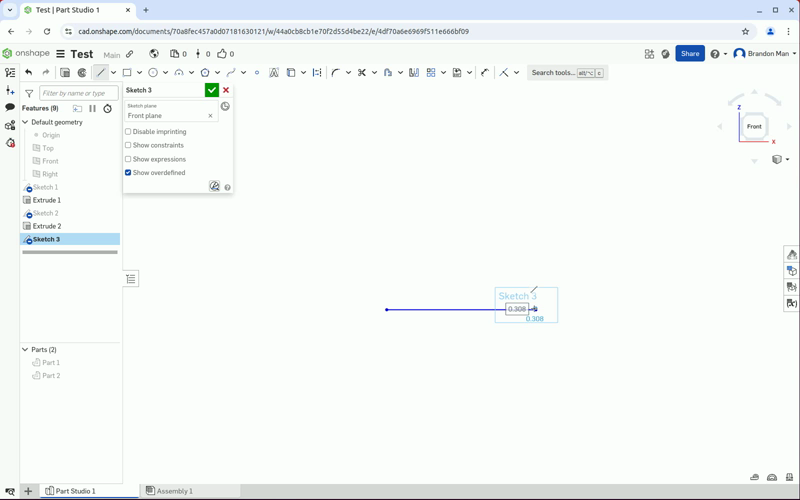
scroll(6)
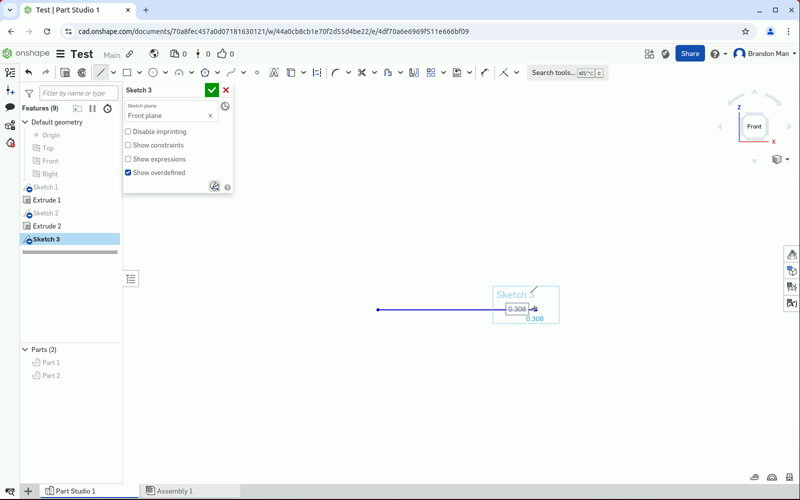
scroll(6)
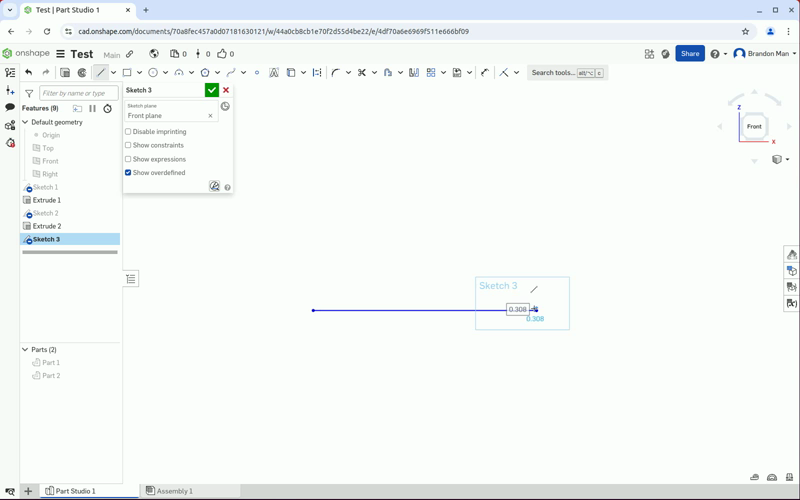
scroll(6)
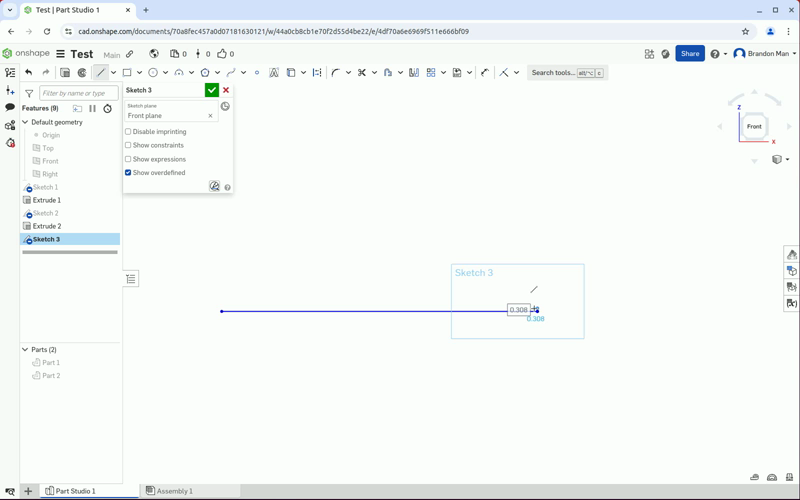
scroll(6)
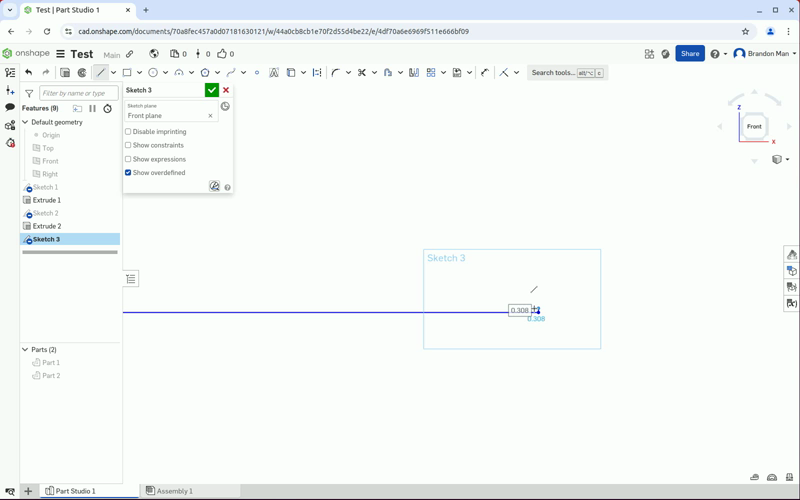
scroll(6)
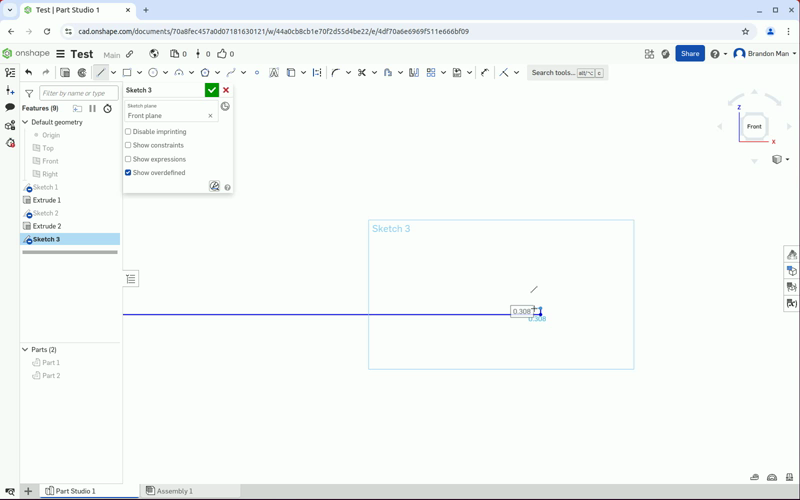
scroll(6)
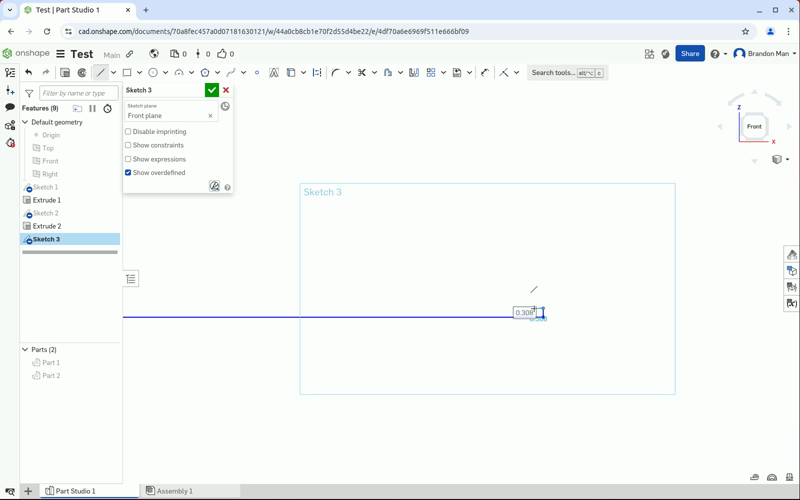
scroll(6)
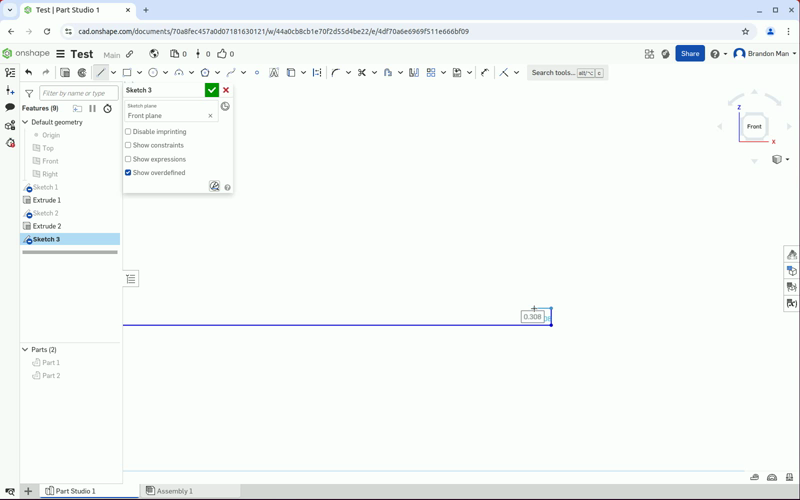
click(534, 308)
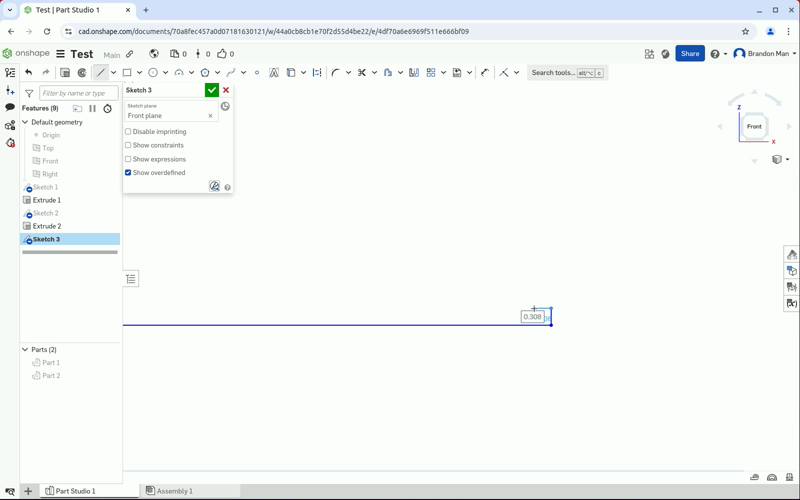
scroll(-6)
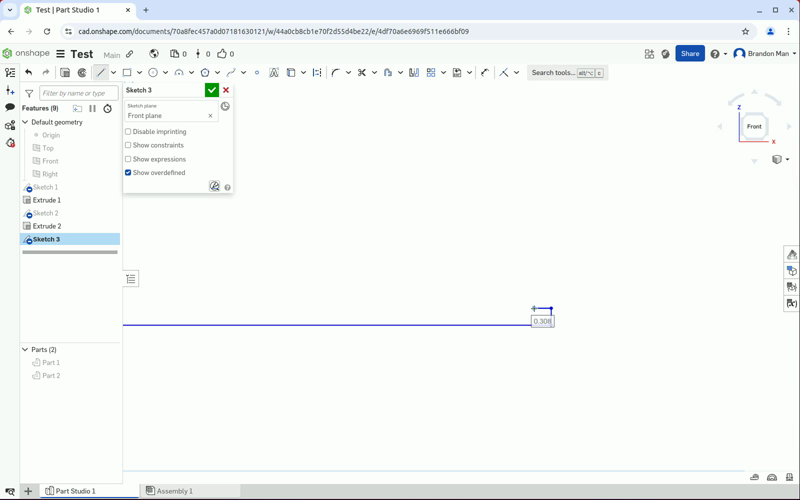
scroll(-6)
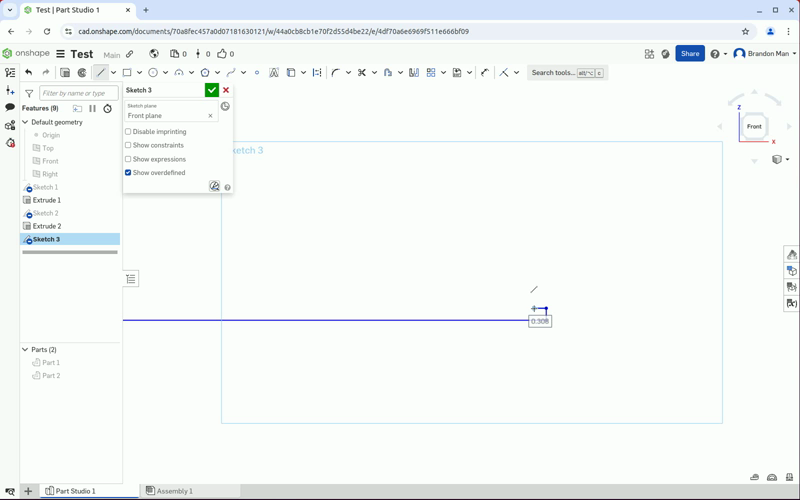
scroll(-6)
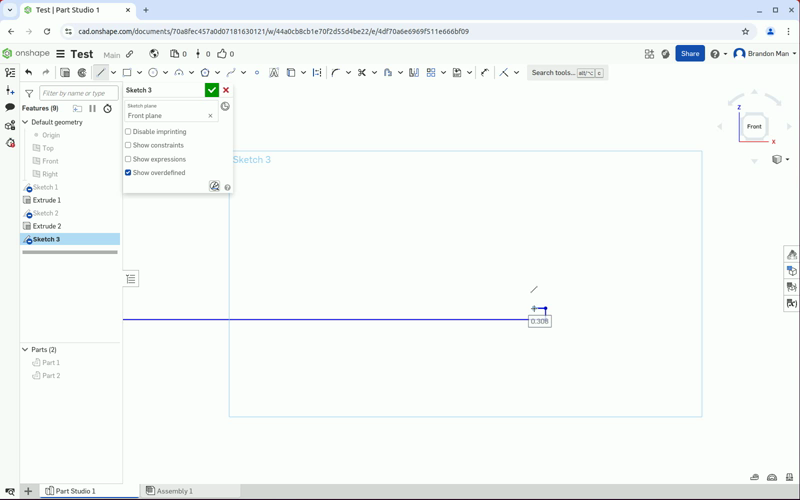
scroll(-6)
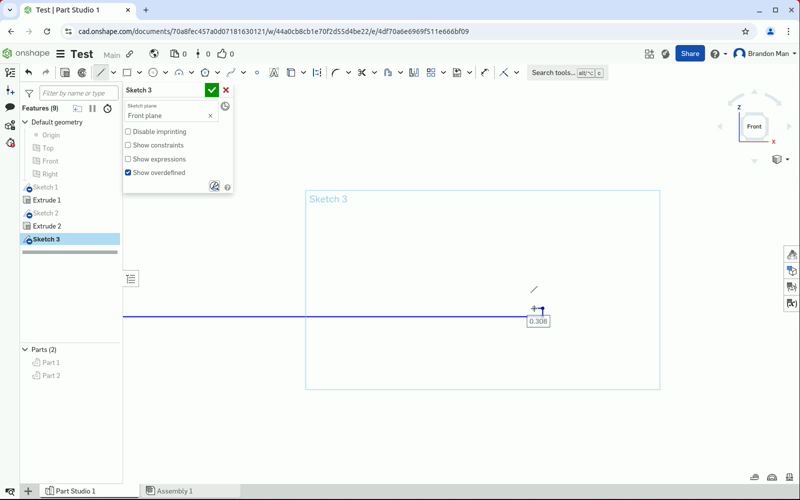
scroll(-6)
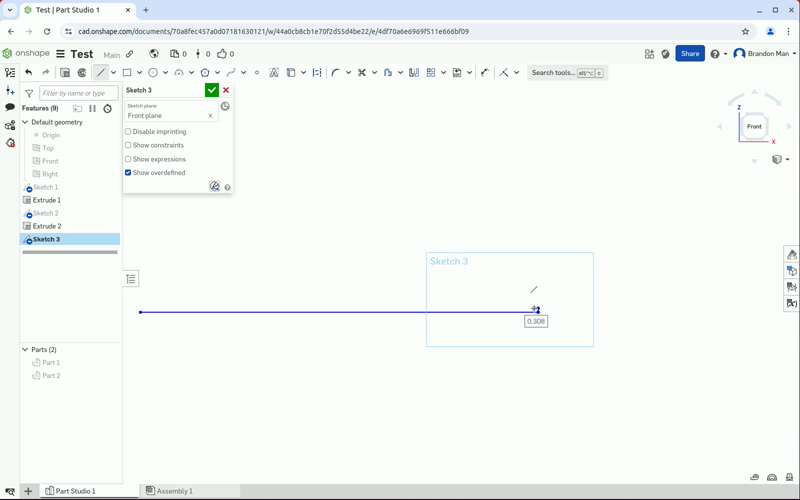
scroll(-6)
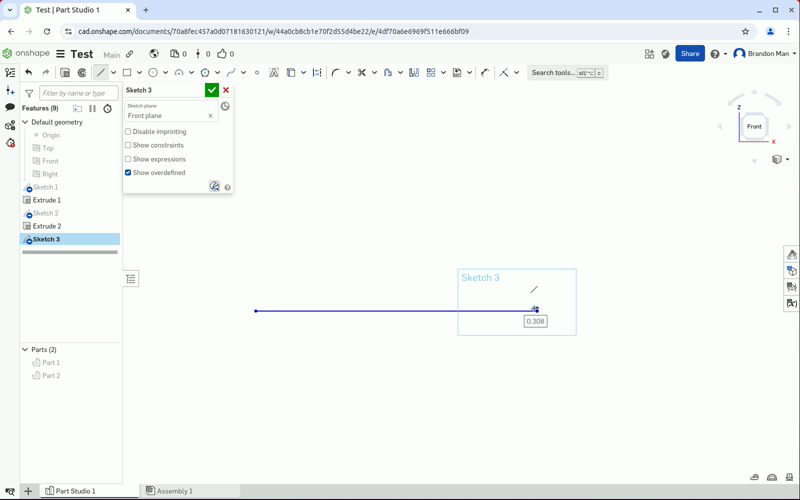
scroll(-6)
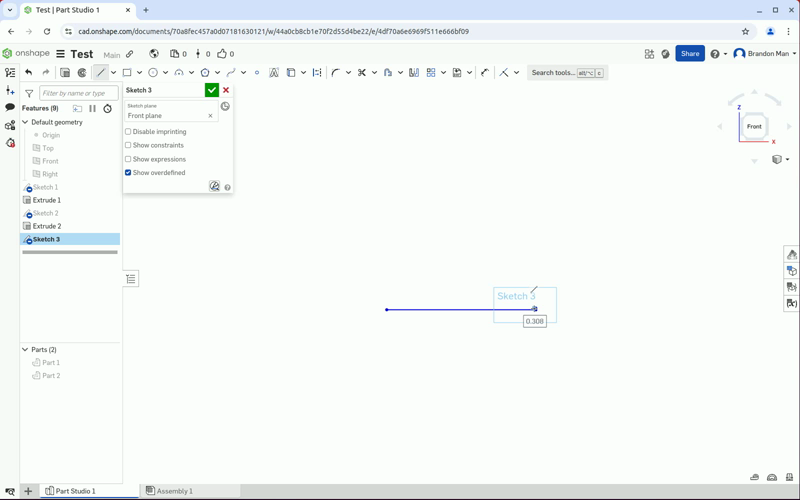
key_up(shift)
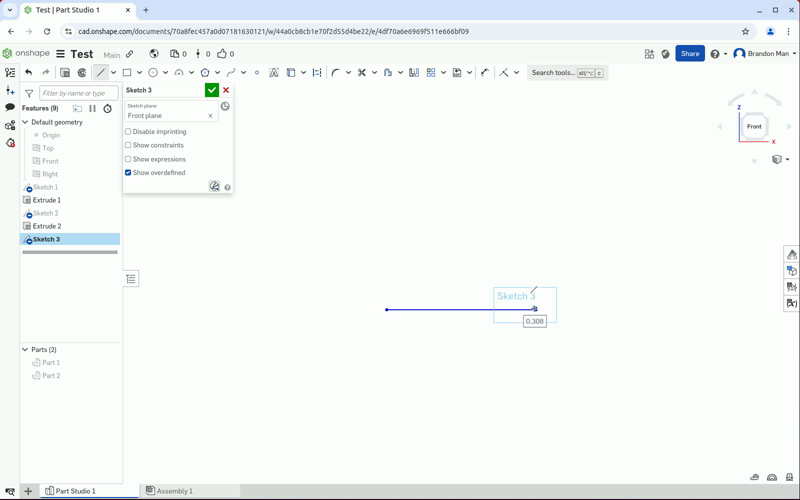
key_down(shift)
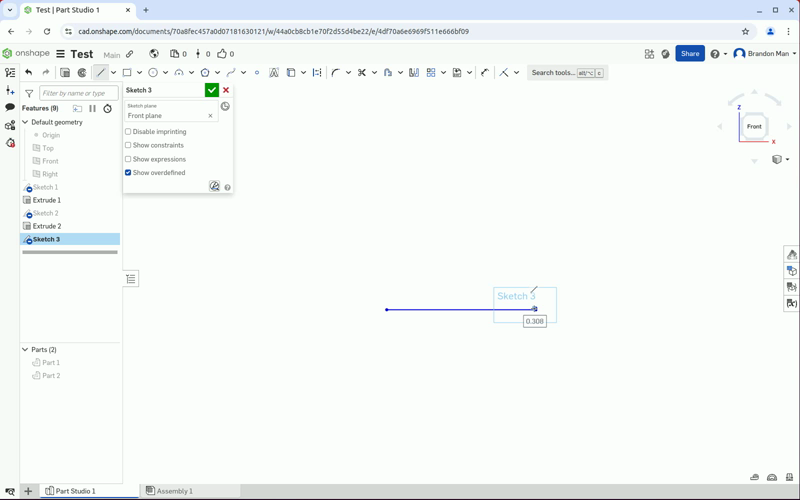
mouse_move(388, 308)
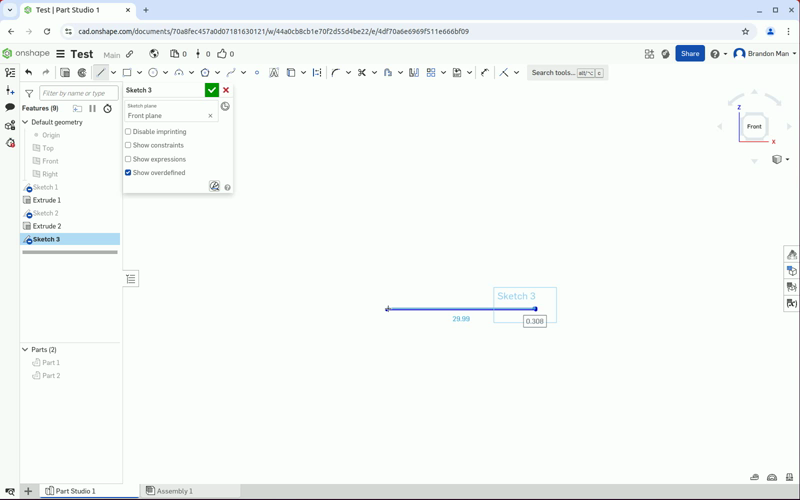
scroll(6)
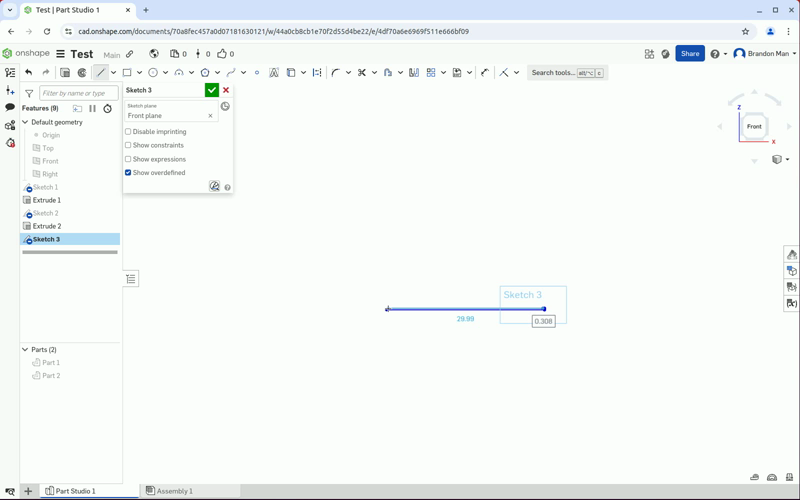
scroll(6)
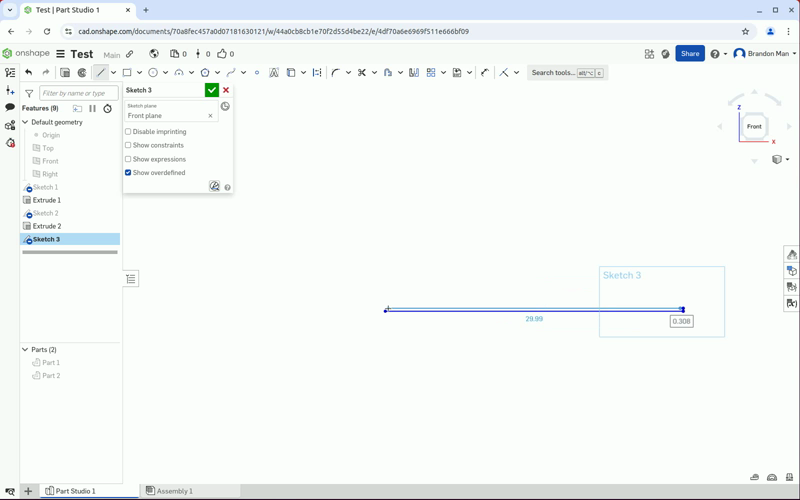
scroll(6)
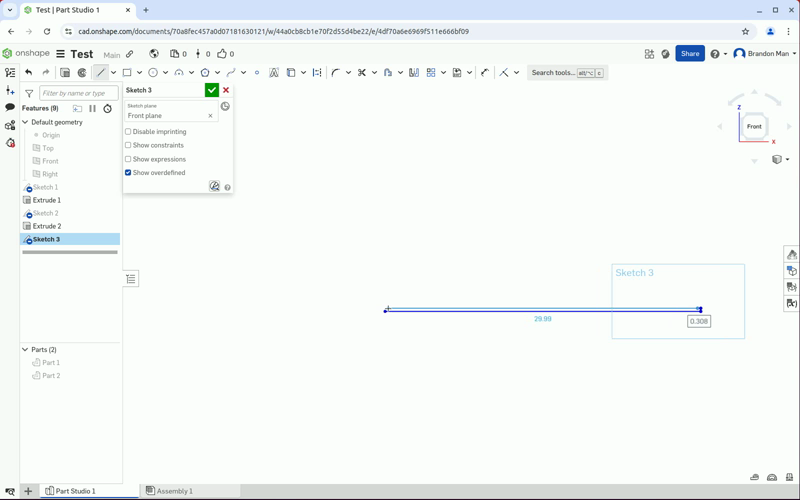
scroll(6)
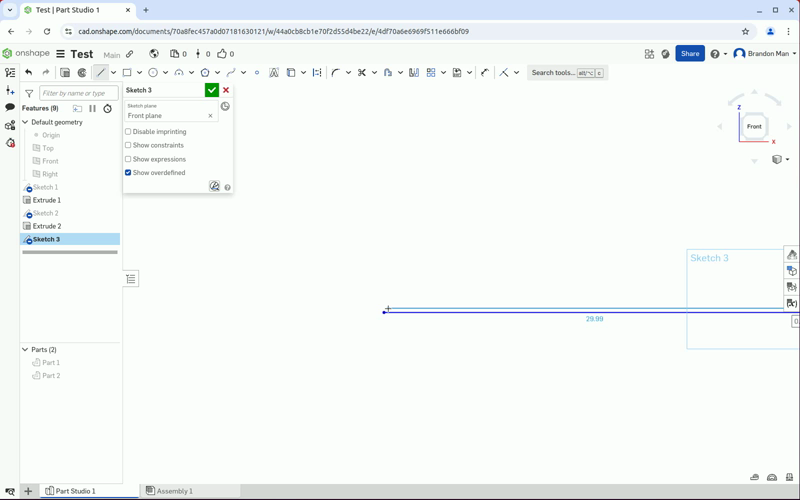
scroll(6)
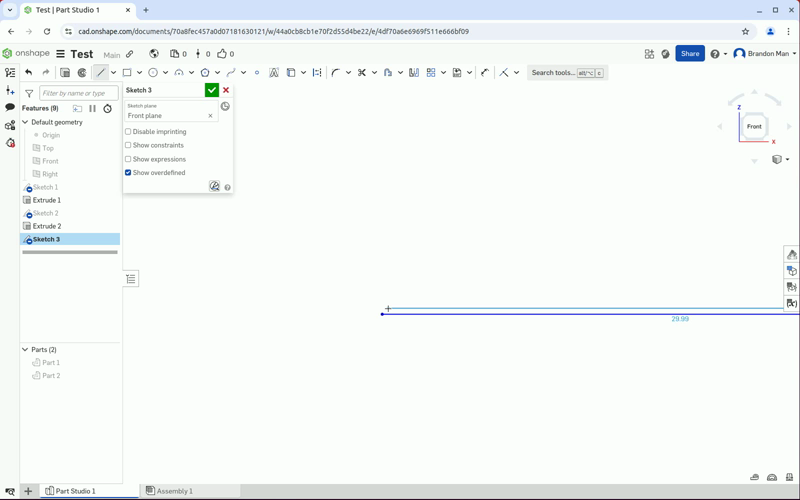
scroll(6)
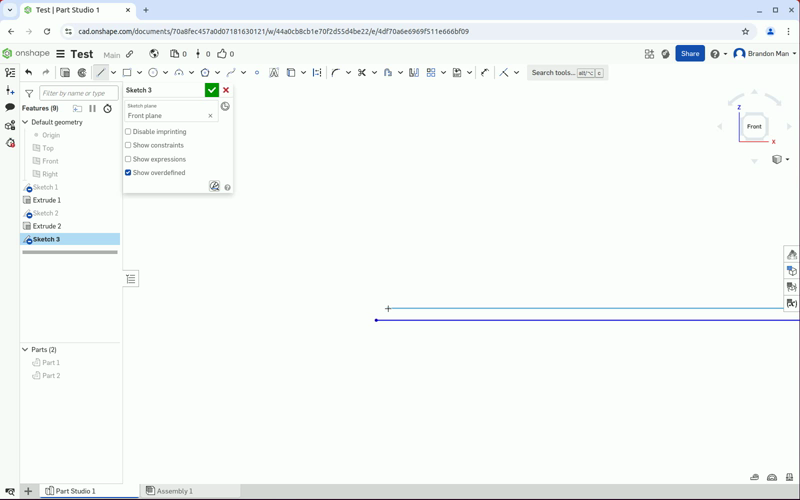
scroll(6)
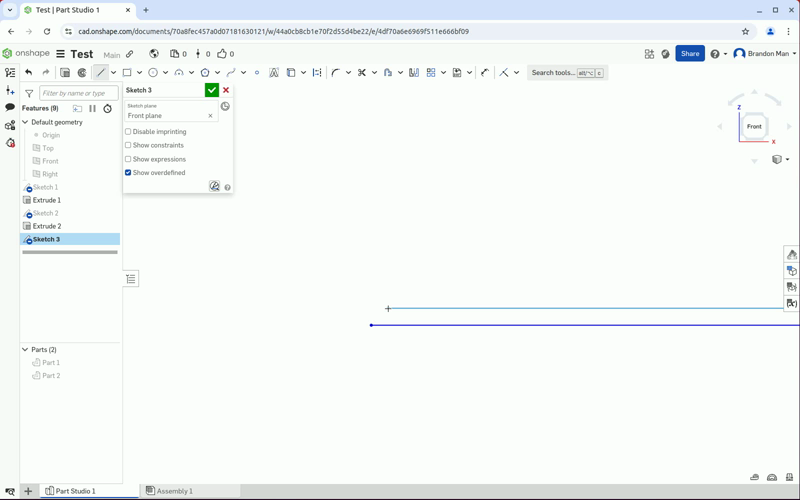
click(388, 308)
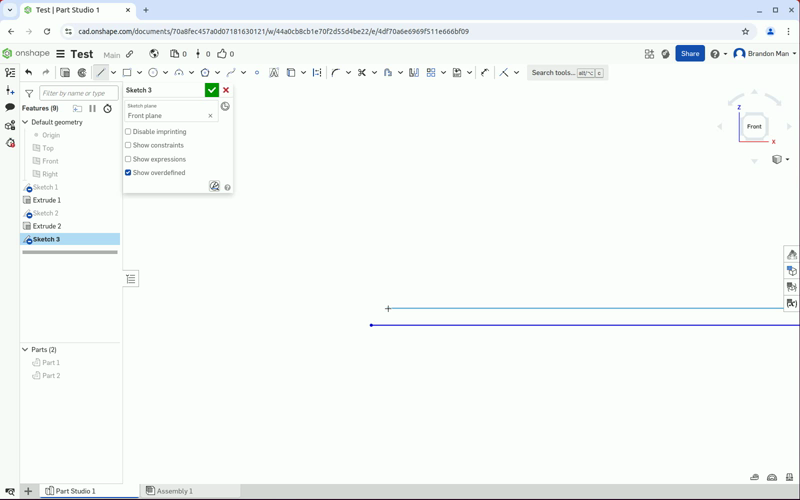
scroll(-6)
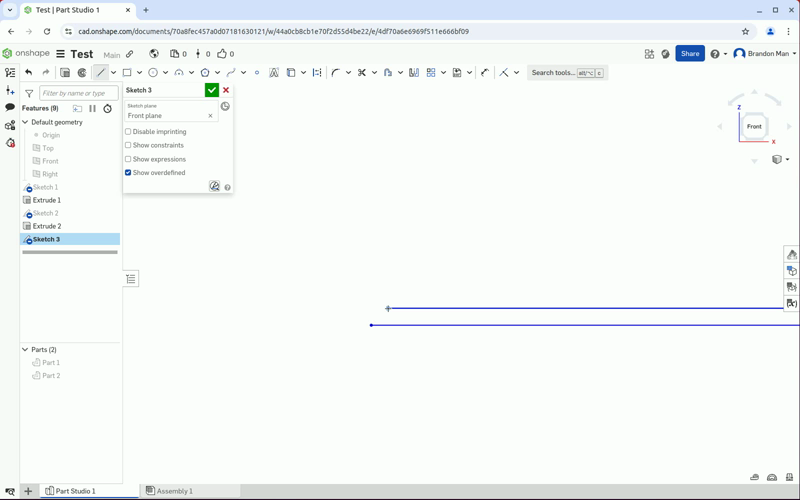
scroll(-6)
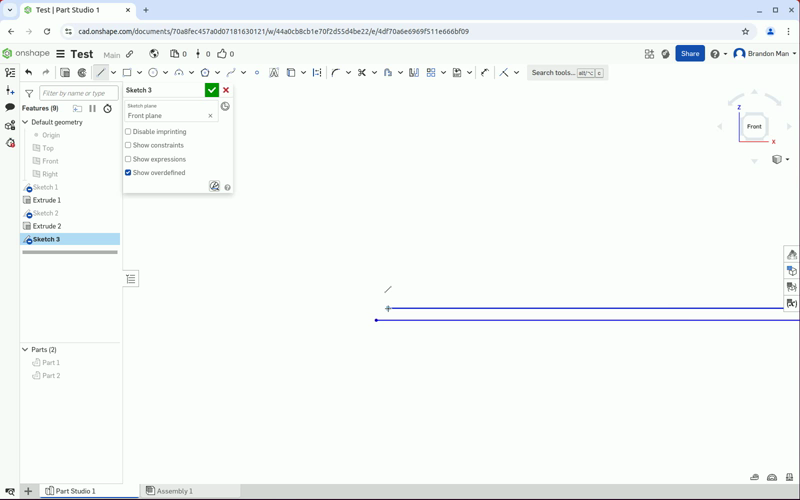
scroll(-6)
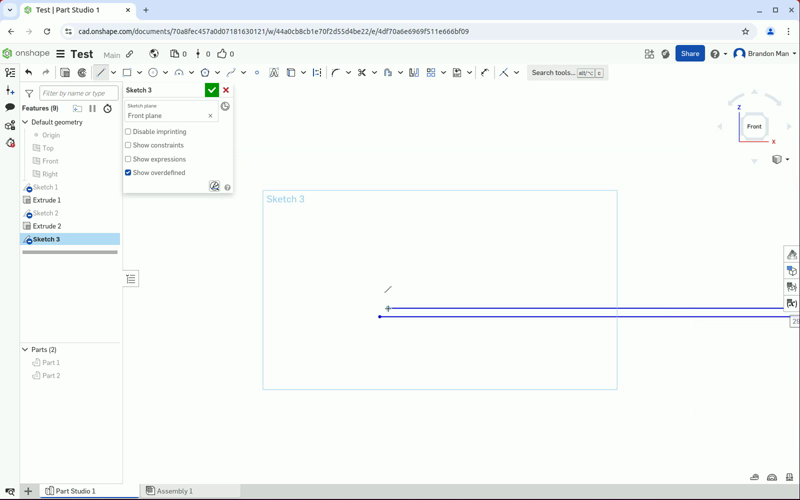
scroll(-6)
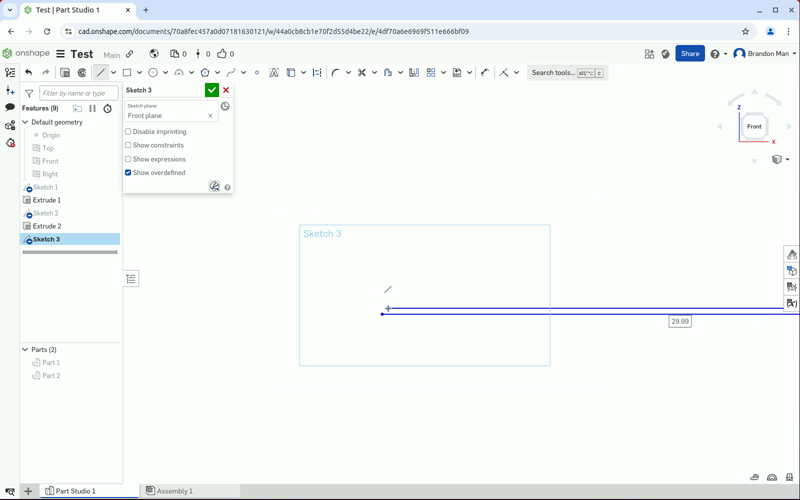
scroll(-6)
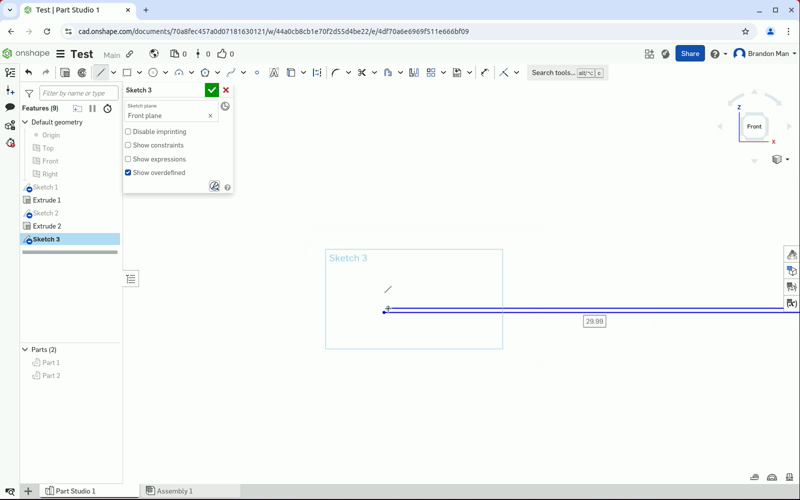
scroll(-6)
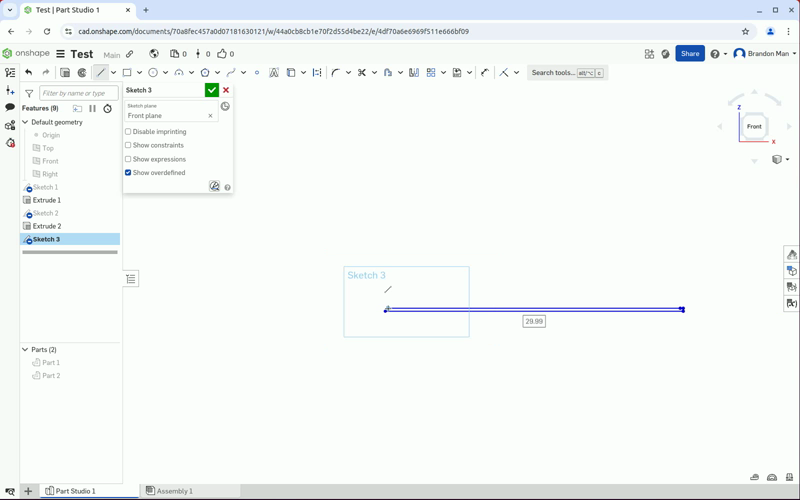
scroll(-6)
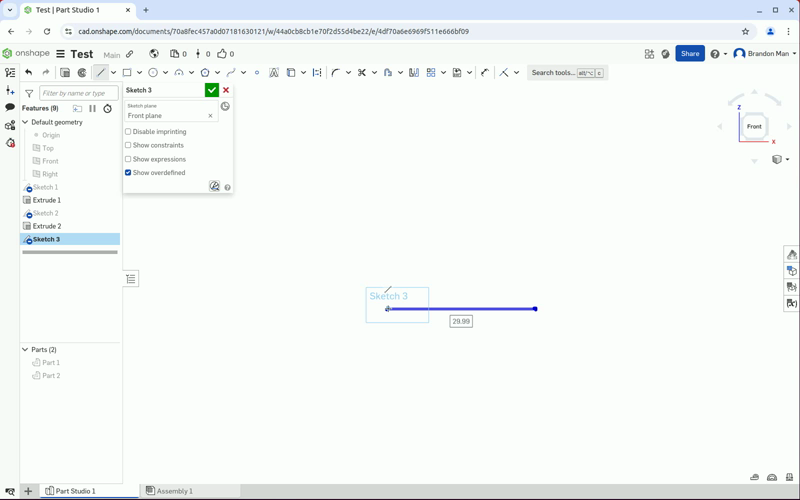
key_up(shift)
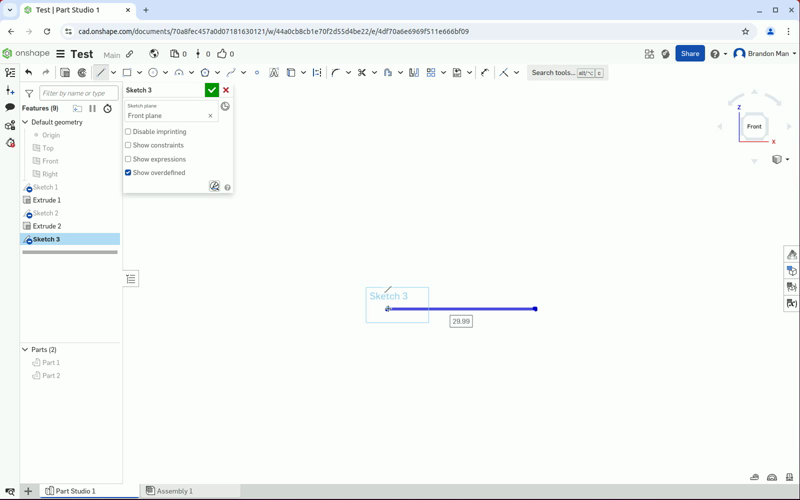
key_down(shift)
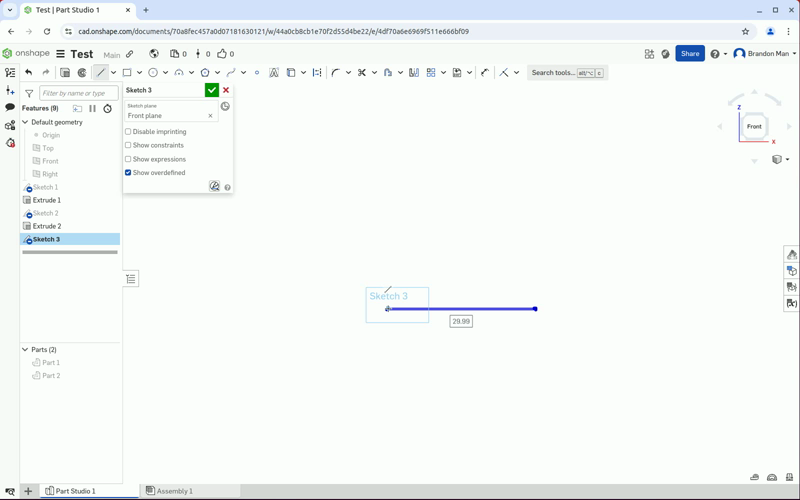
mouse_move(418, 308)
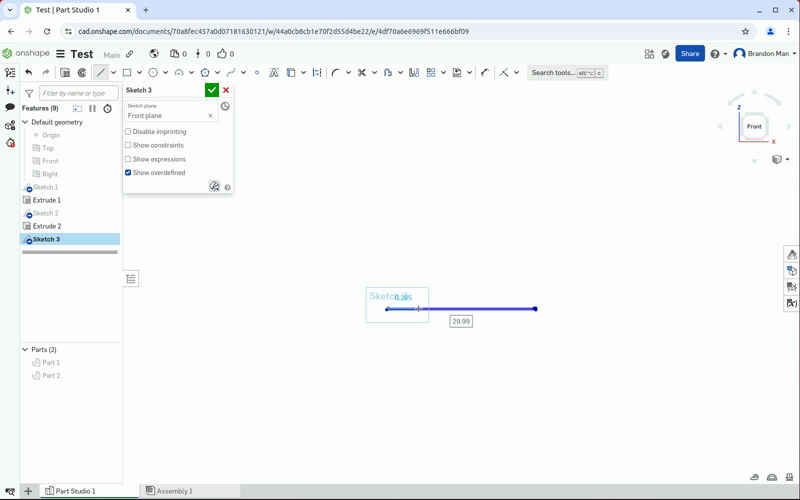
mouse_move(386, 308)
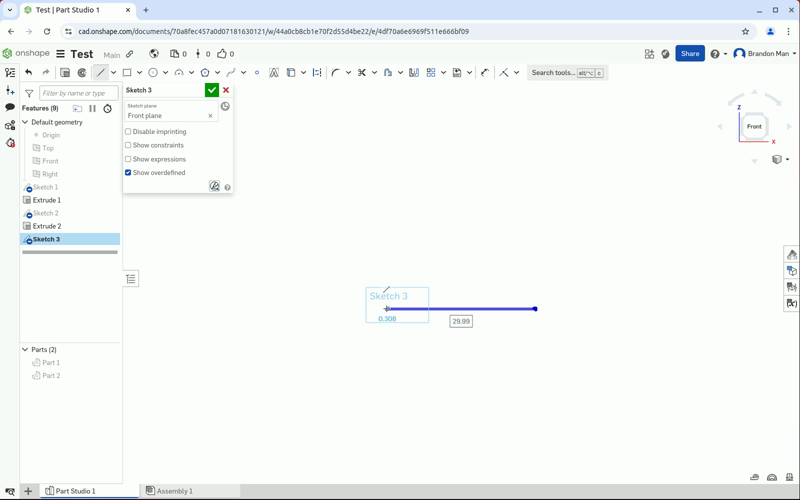
scroll(6)
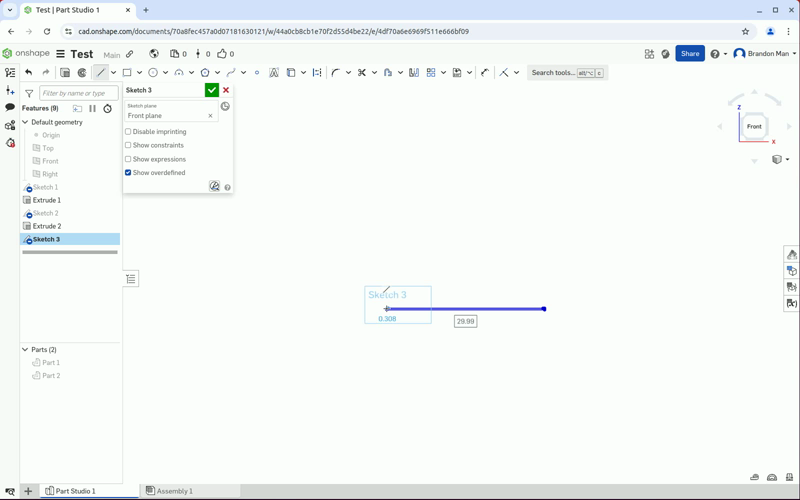
scroll(6)
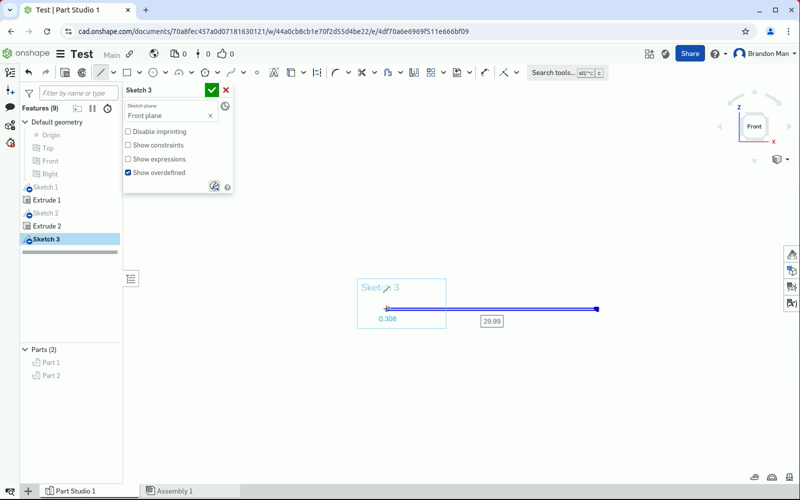
scroll(6)
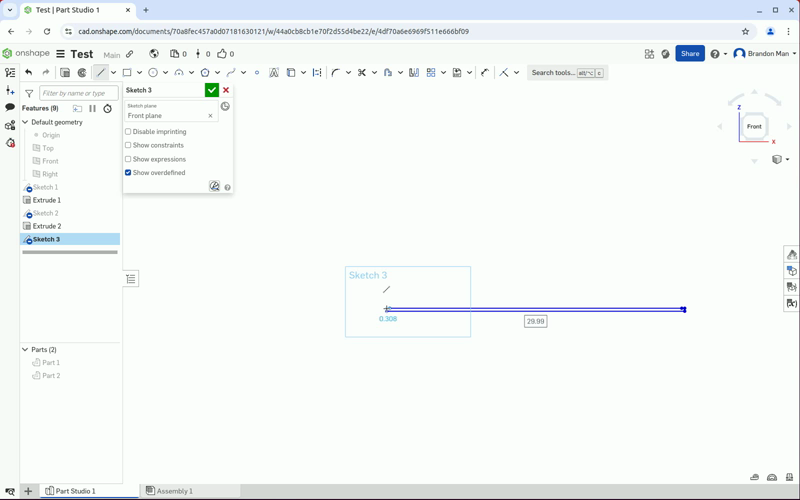
scroll(6)
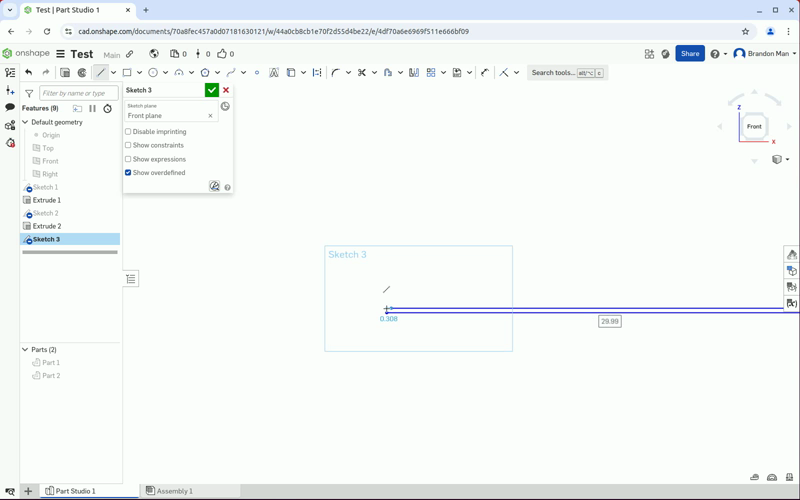
scroll(6)
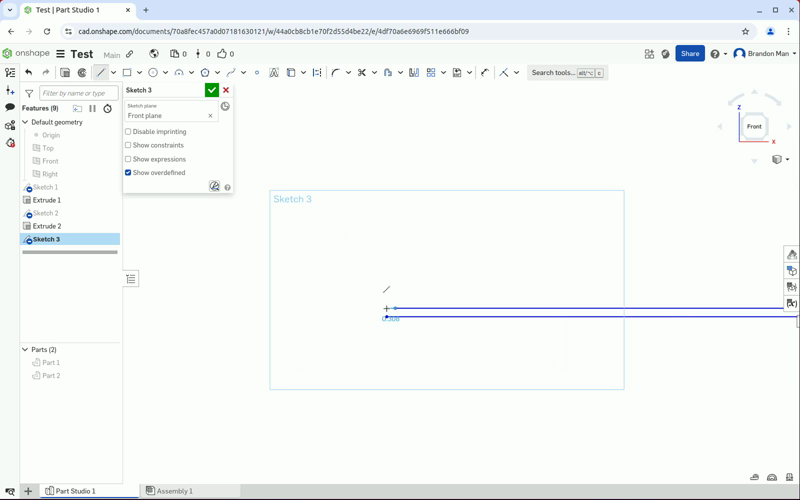
scroll(6)
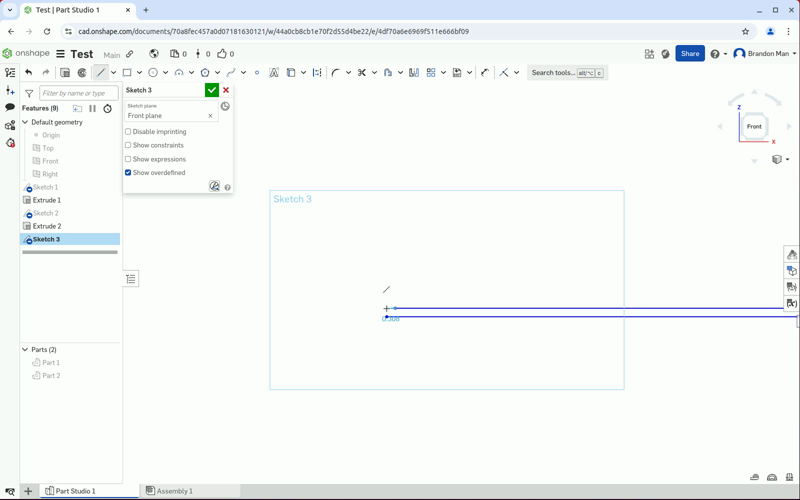
scroll(6)
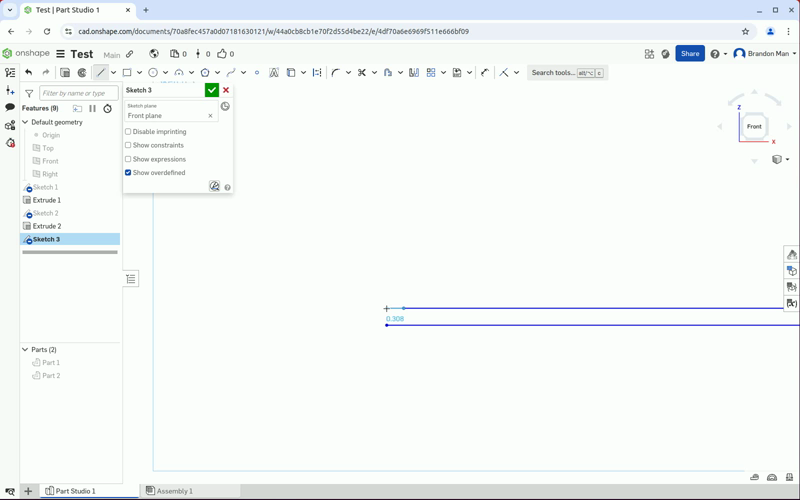
click(386, 308)
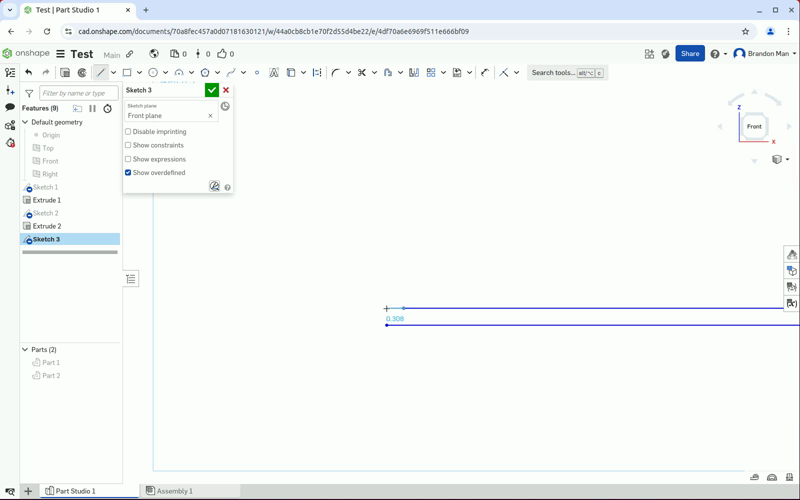
scroll(-6)
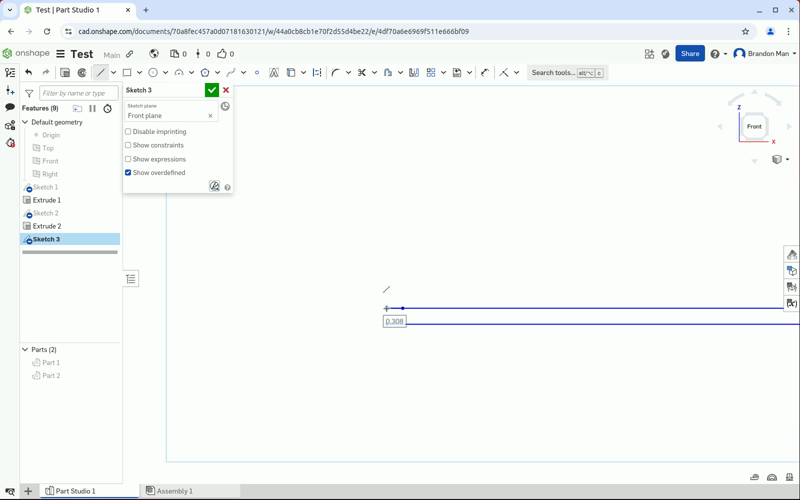
scroll(-6)
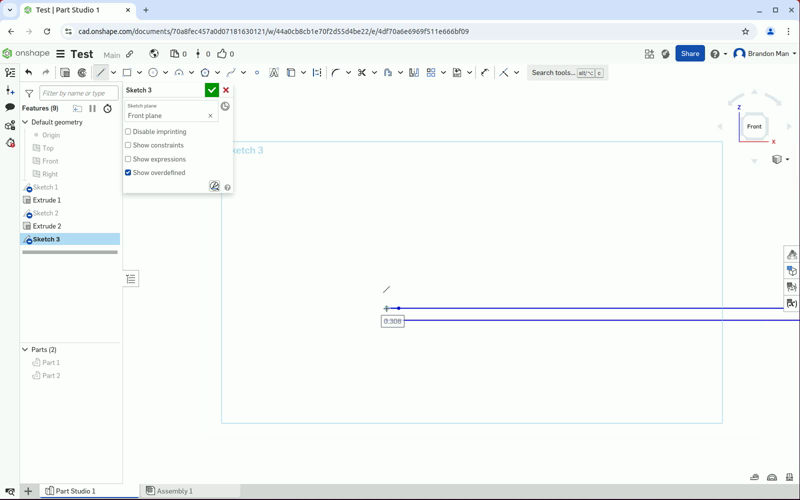
scroll(-6)
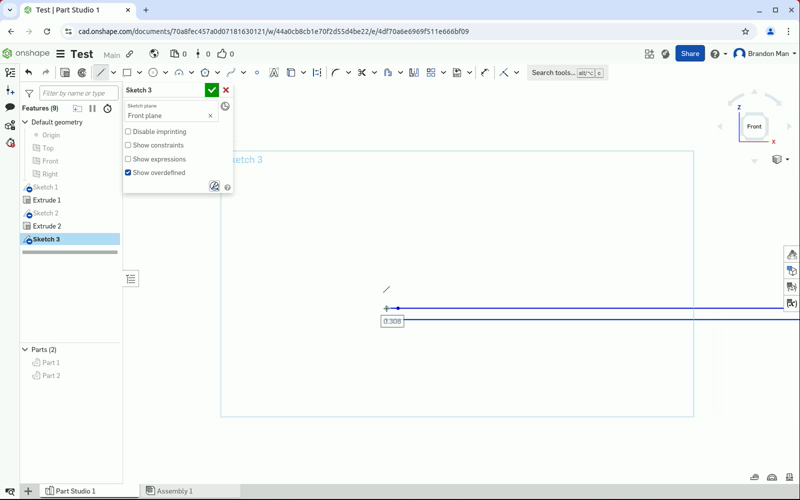
scroll(-6)
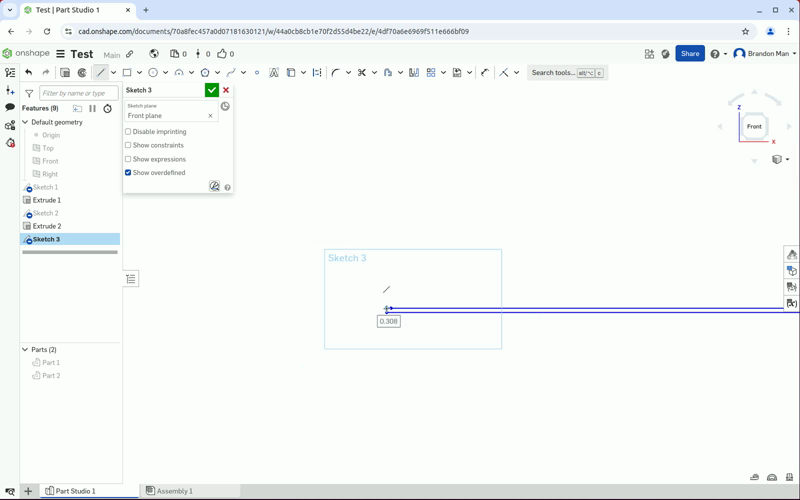
scroll(-6)
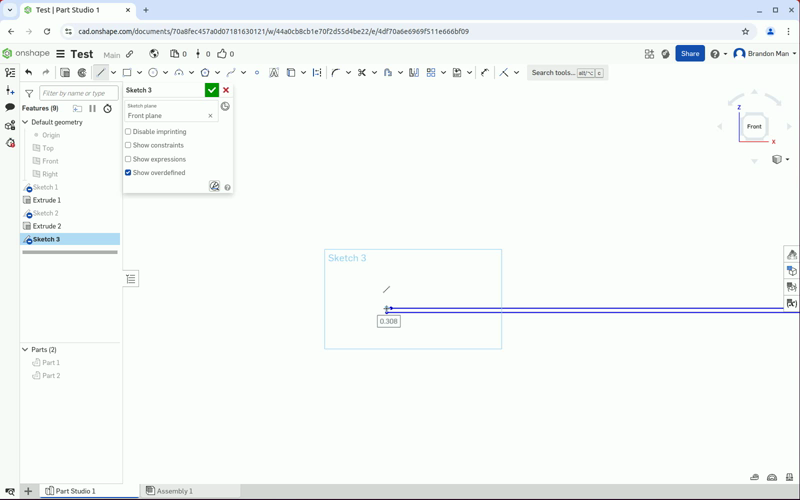
scroll(-6)
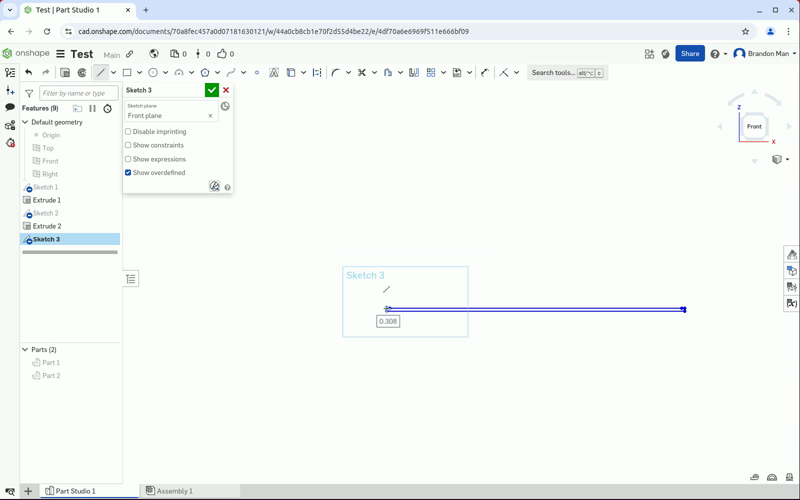
scroll(-6)
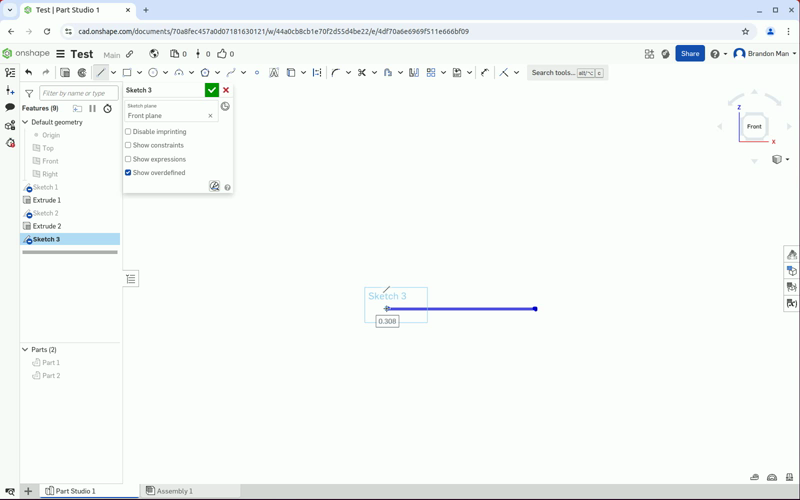
key_up(shift)
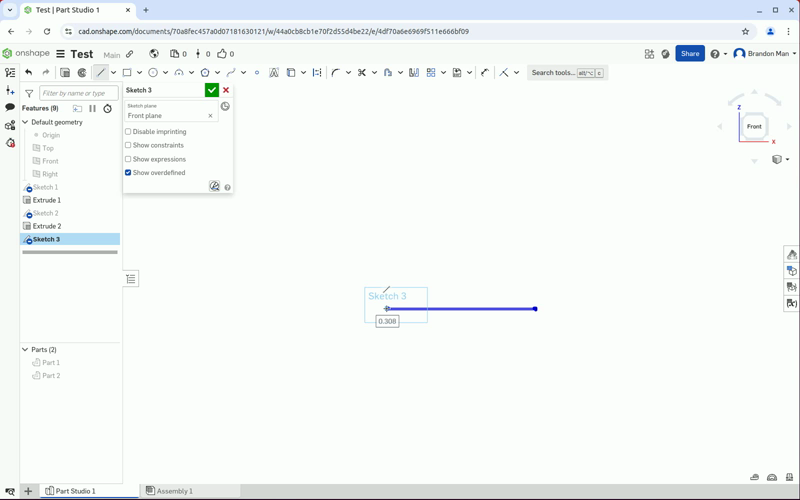
mouse_move(417, 308)
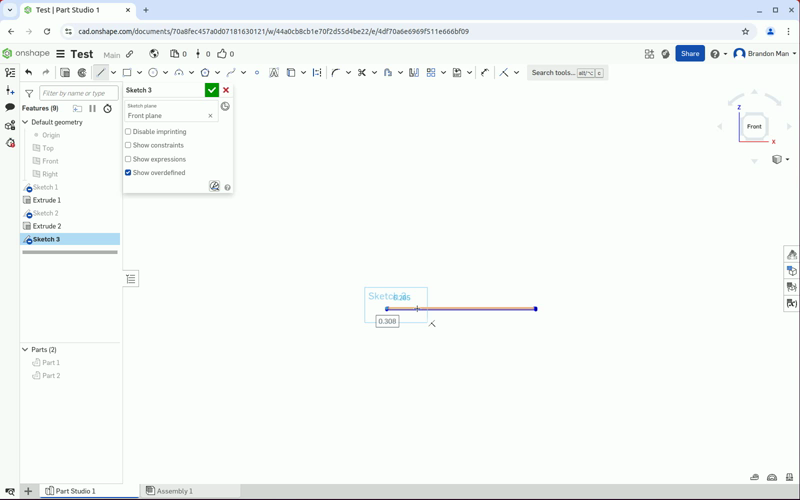
key_down(shift)
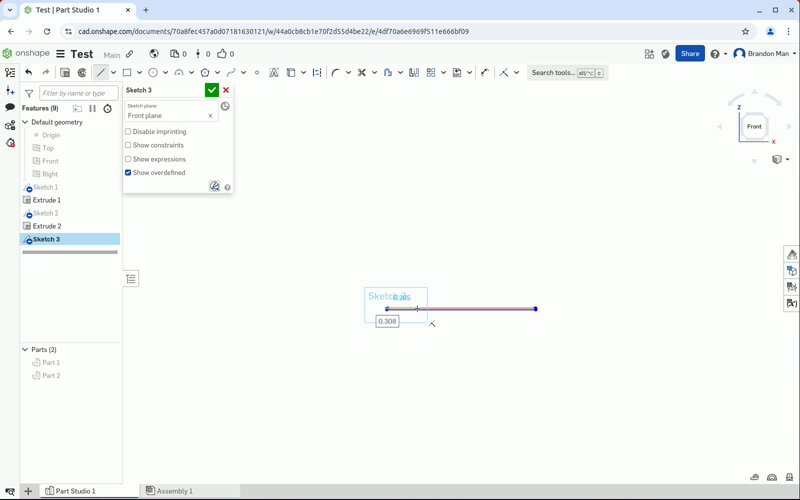
mouse_move(386, 309)
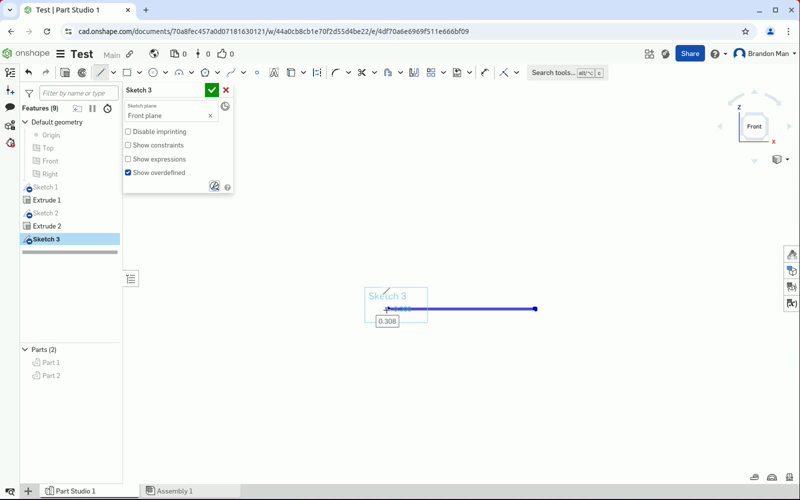
scroll(6)
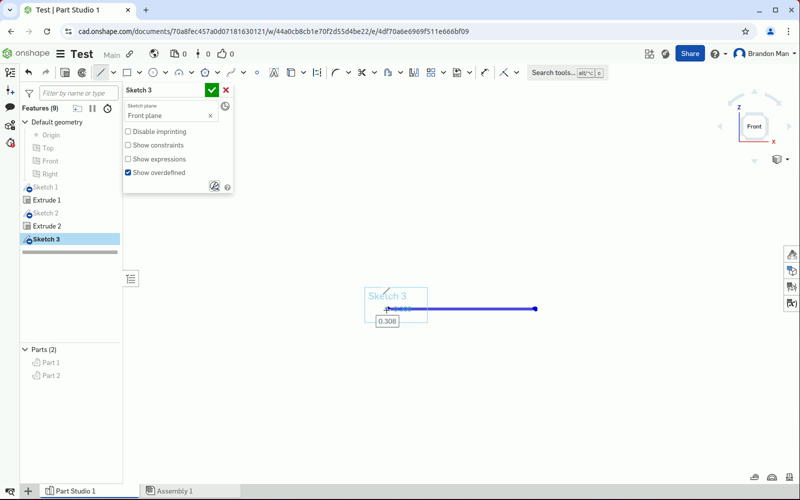
scroll(6)
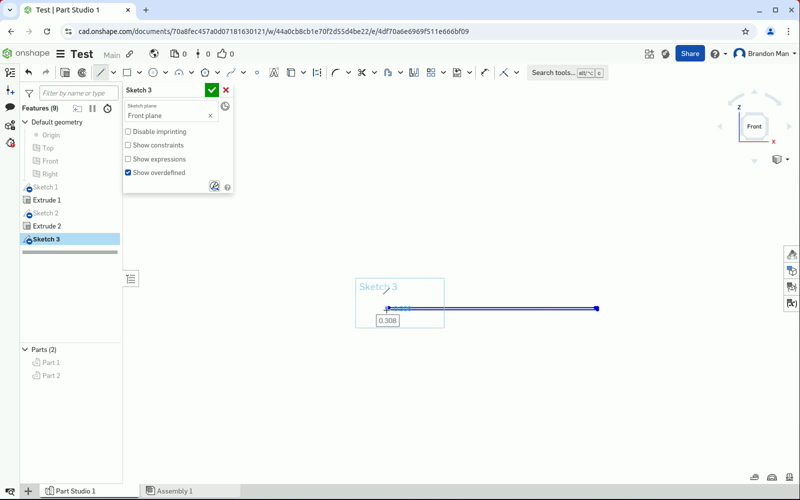
scroll(6)
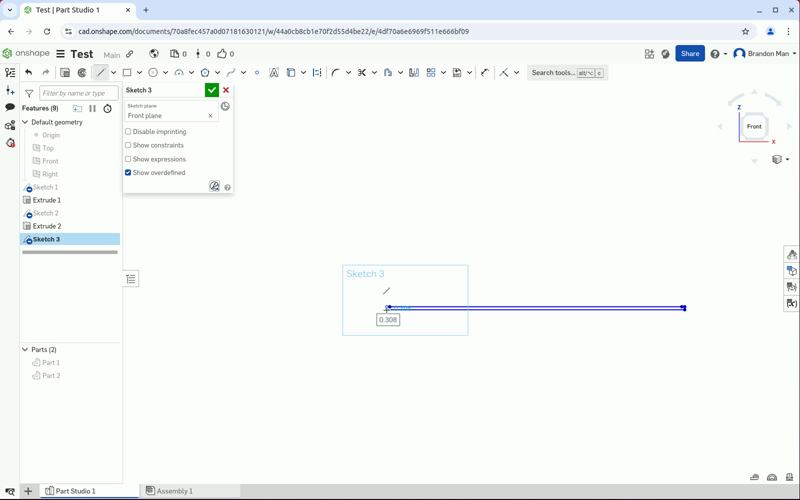
scroll(6)
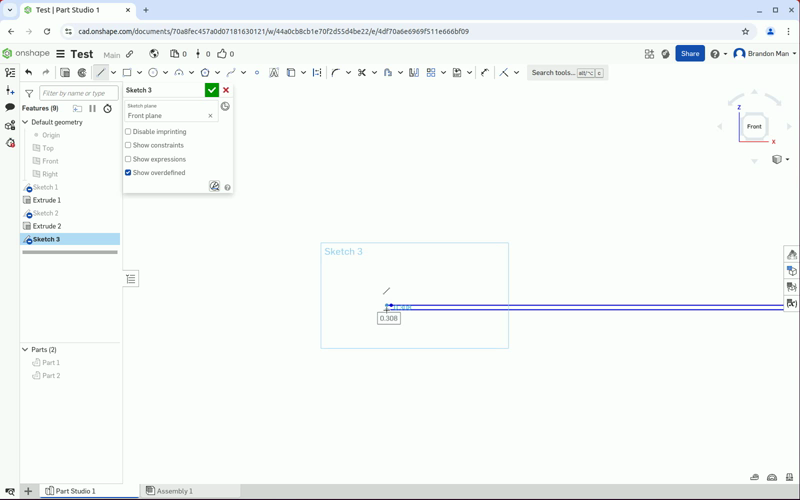
scroll(6)
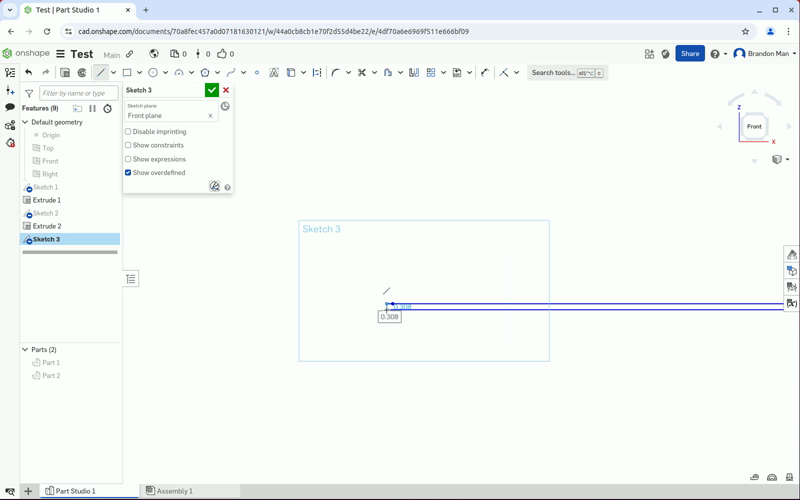
scroll(6)
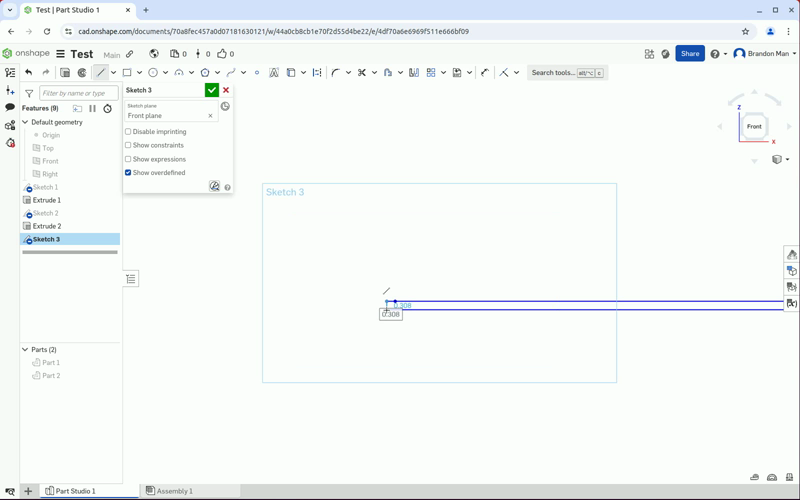
scroll(6)
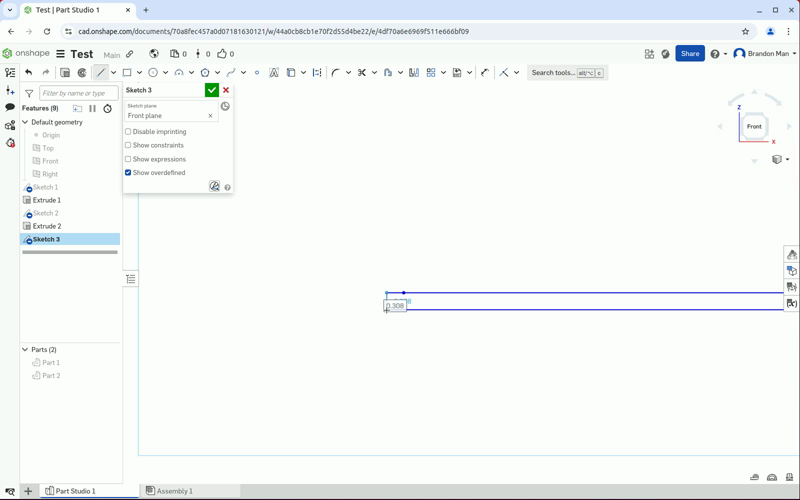
key_up(shift)
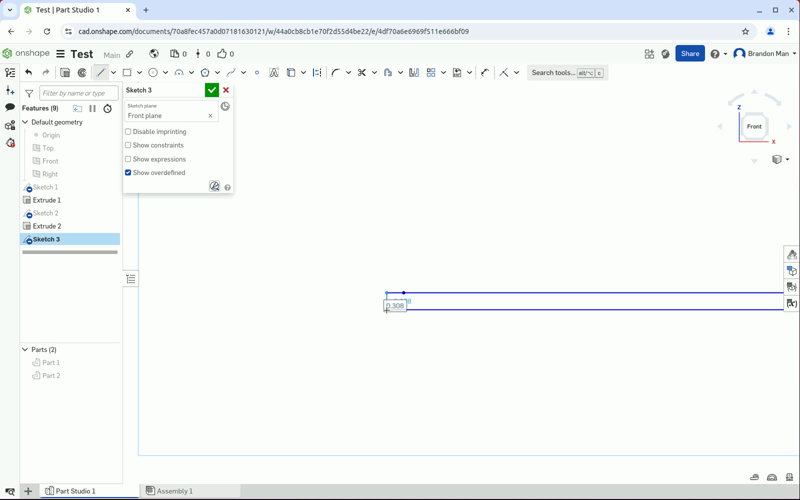
click(386, 309)
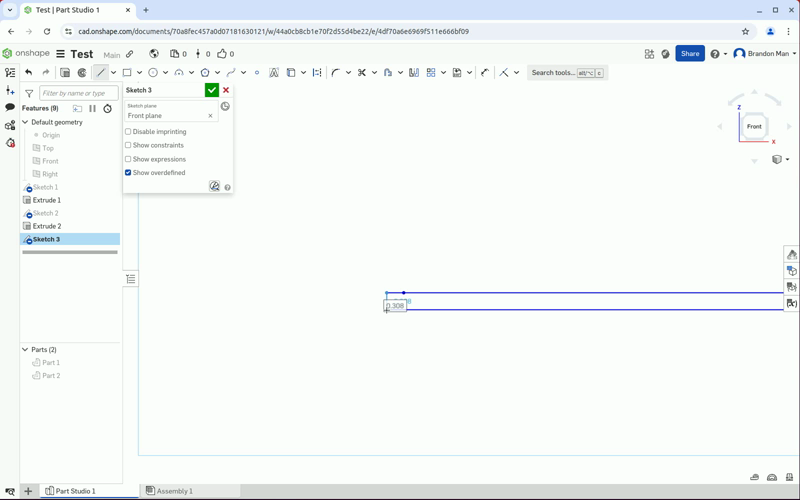
scroll(-6)
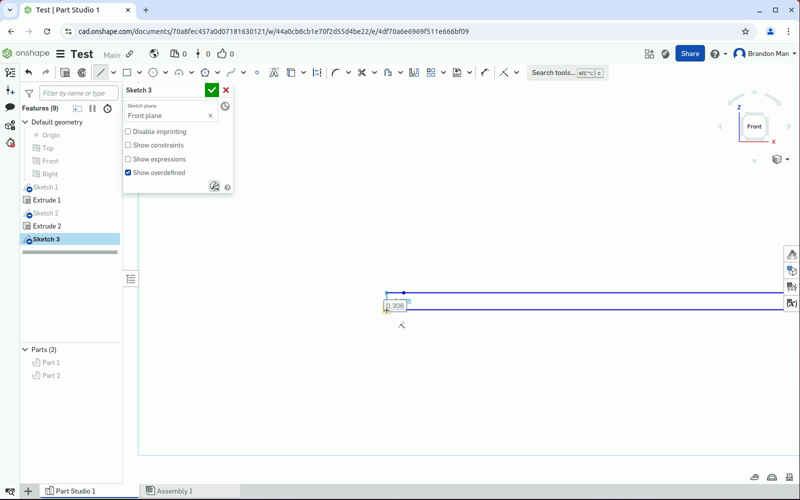
scroll(-6)
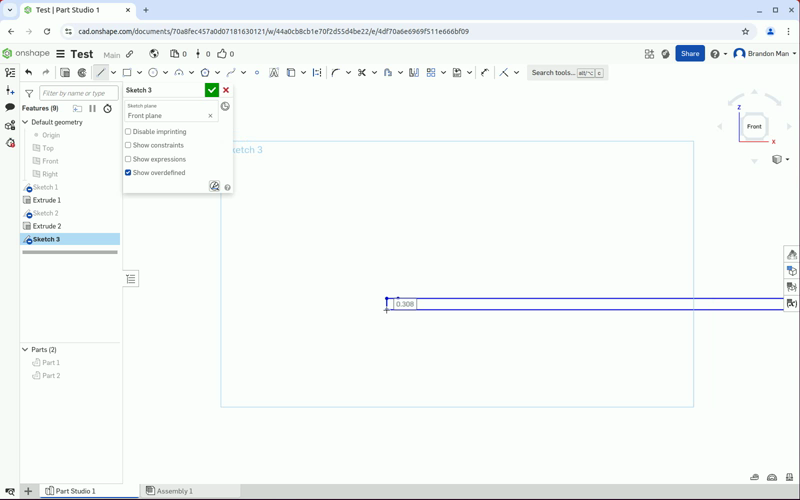
scroll(-6)
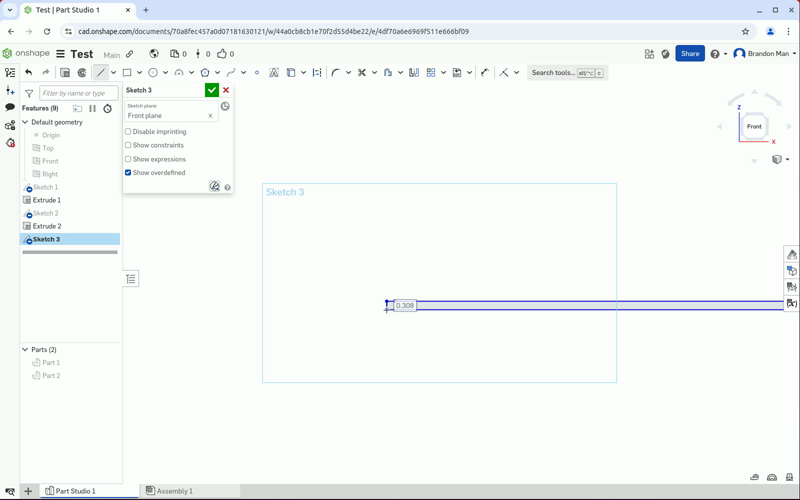
scroll(-6)
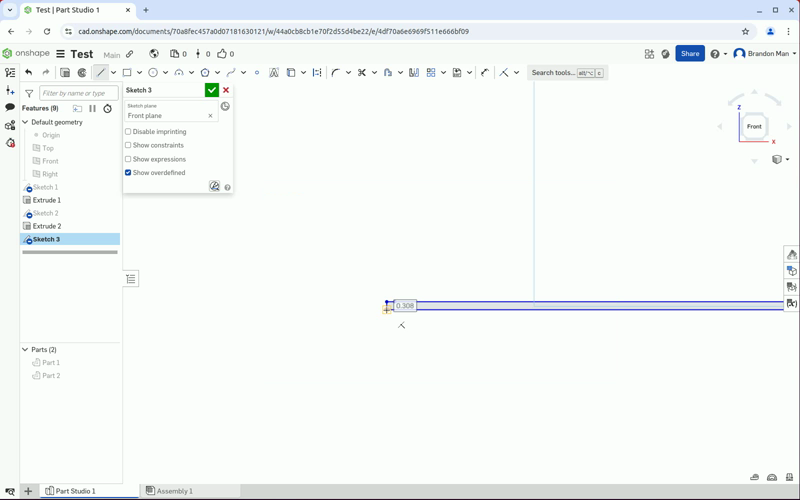
scroll(-6)
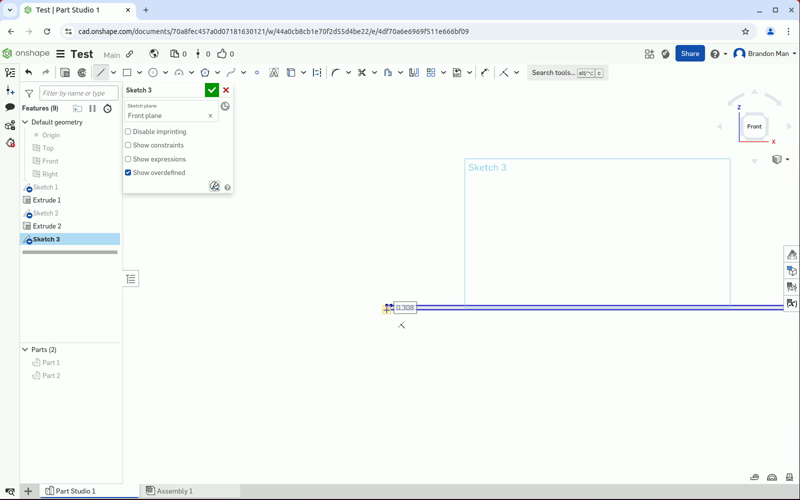
scroll(-6)
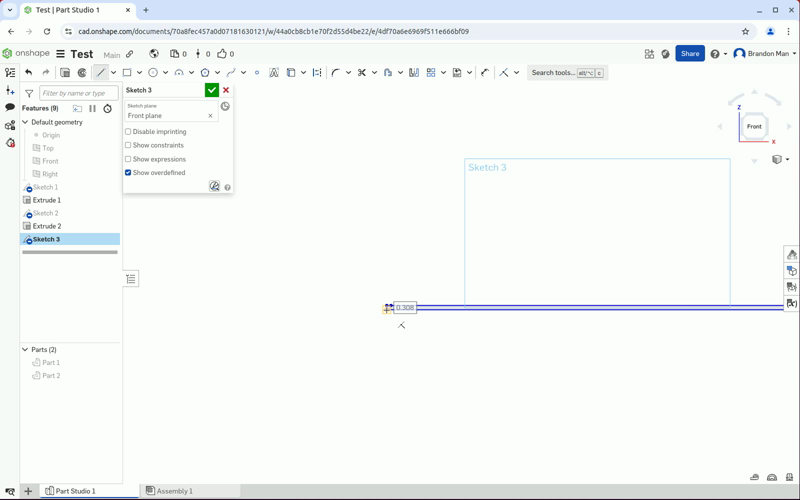
scroll(-6)
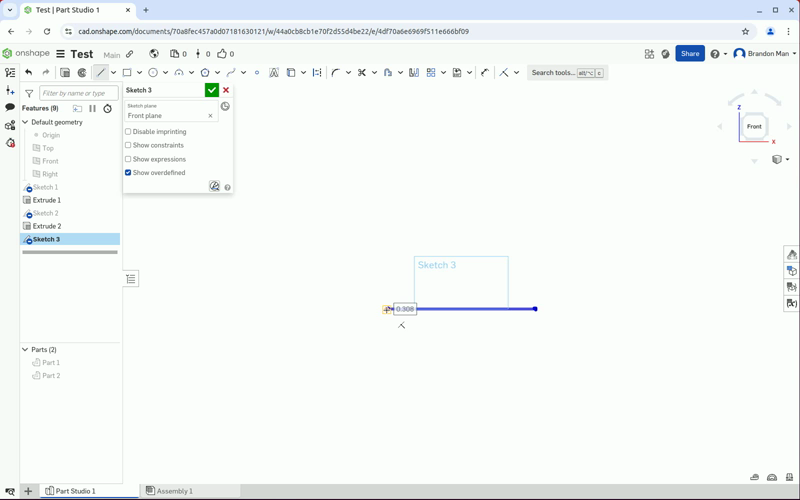
key(esc)
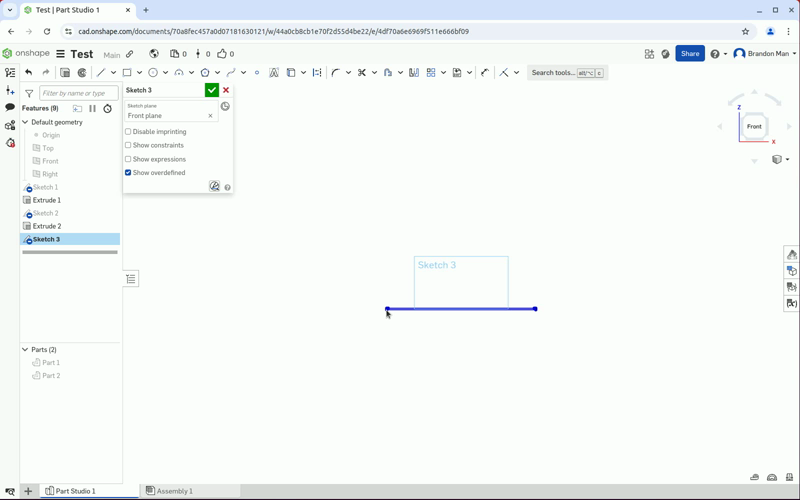
mouse_move(482, 309)
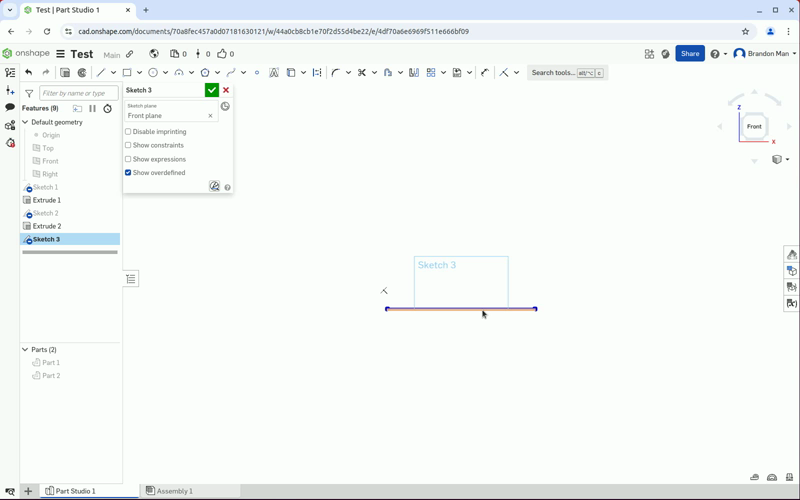
scroll(6)
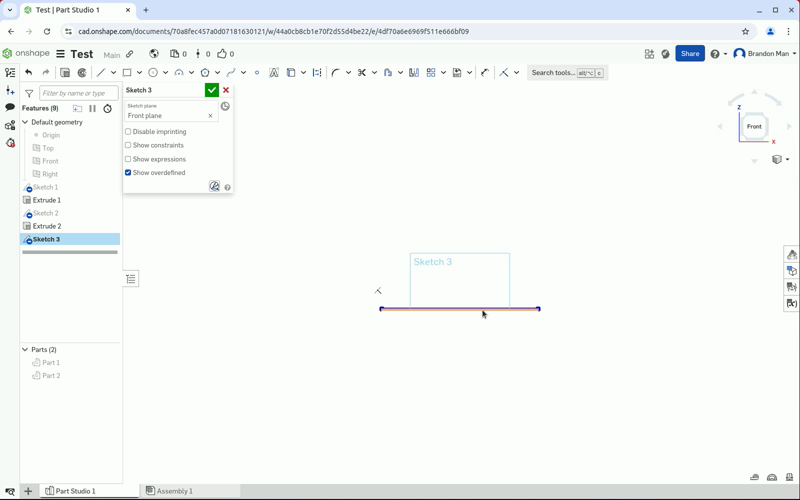
scroll(6)
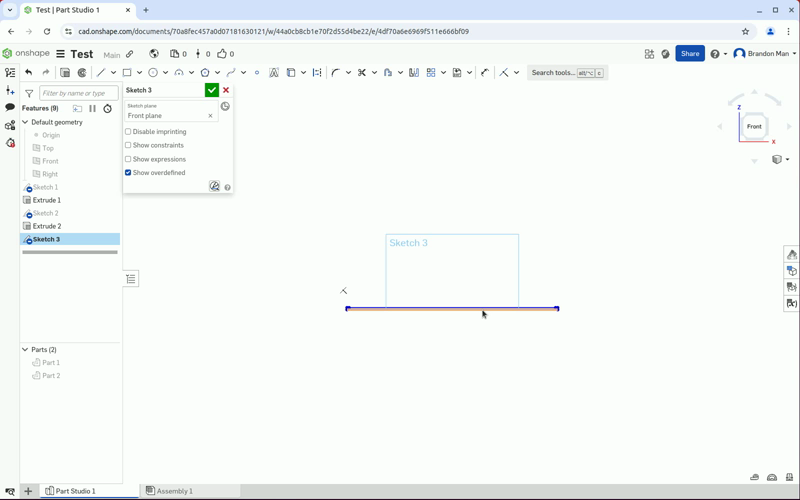
scroll(6)
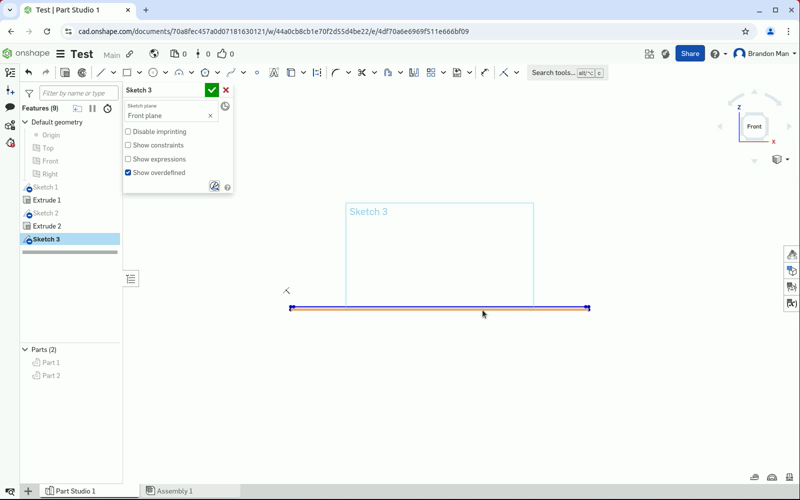
scroll(6)
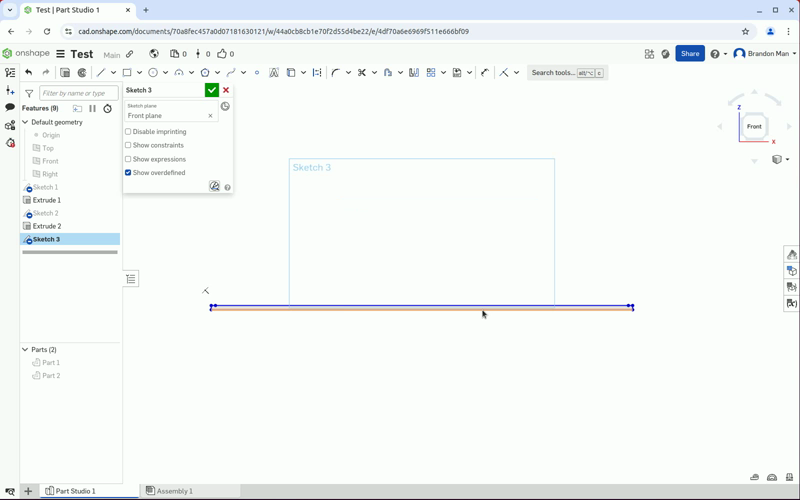
scroll(6)
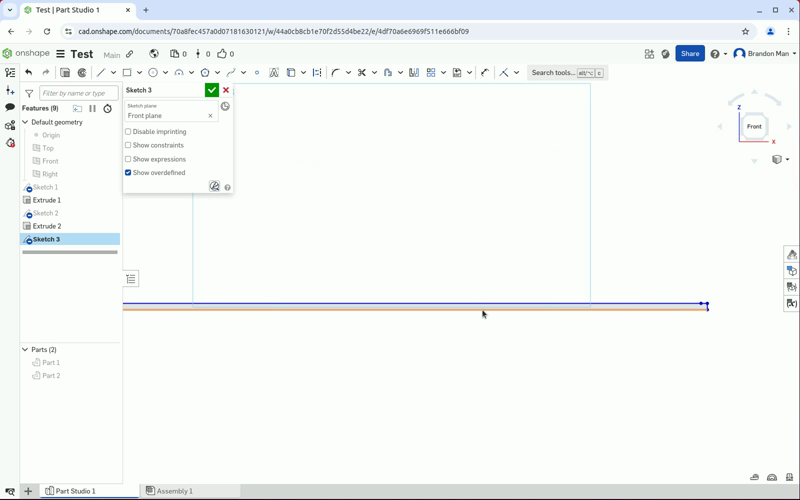
scroll(6)
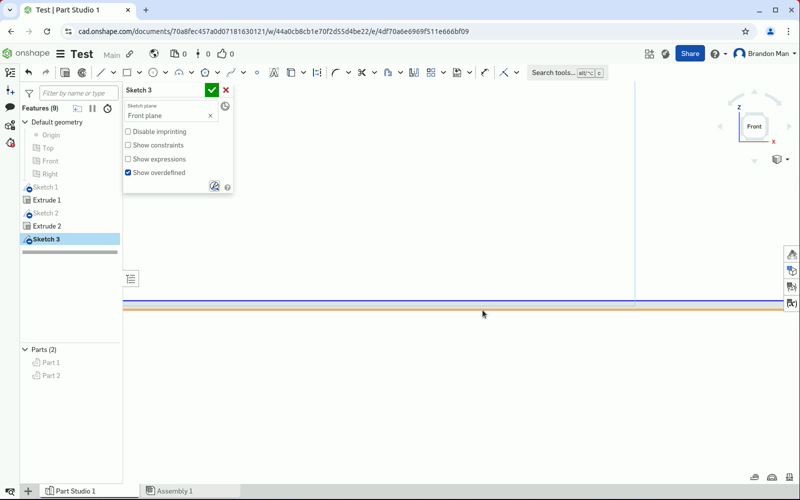
scroll(6)
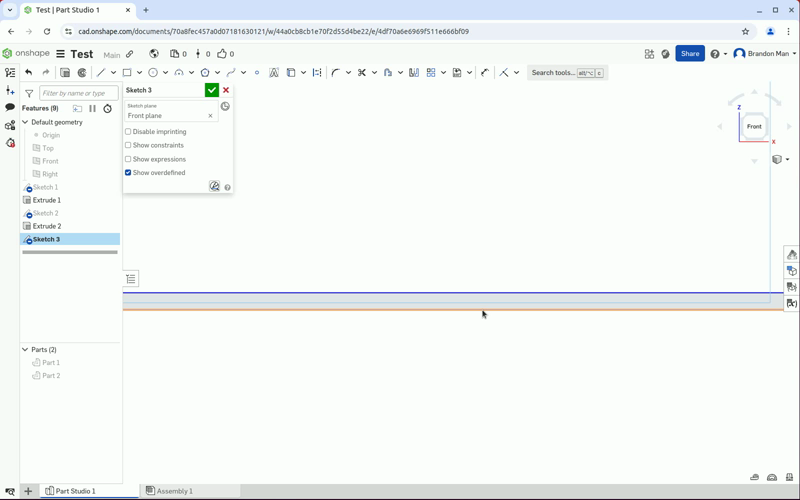
click(482, 309)
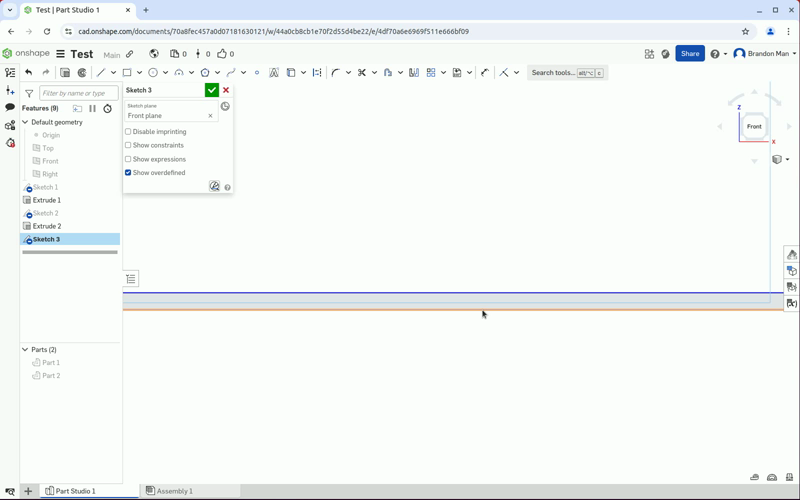
scroll(-6)
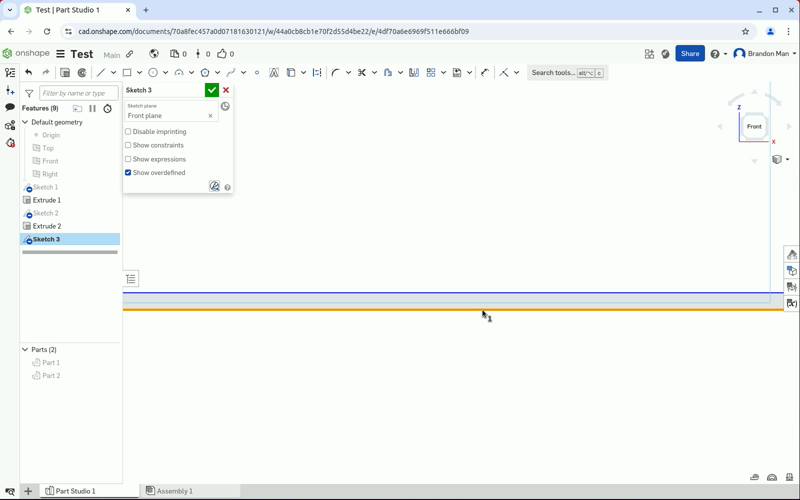
scroll(-6)
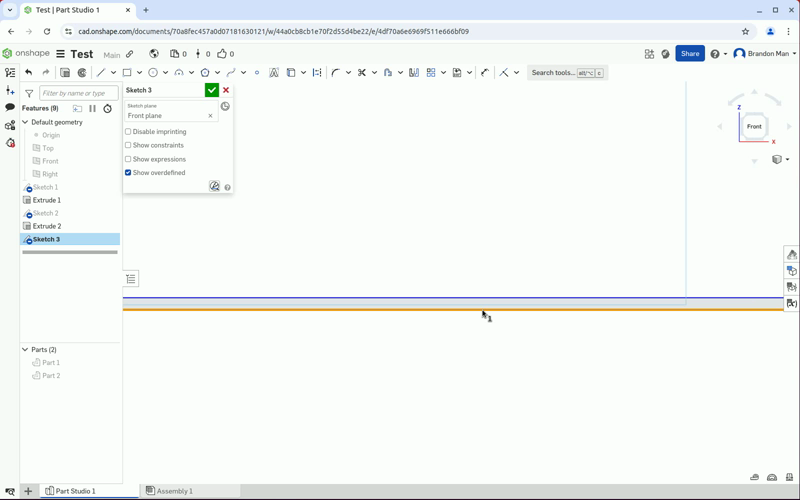
scroll(-6)
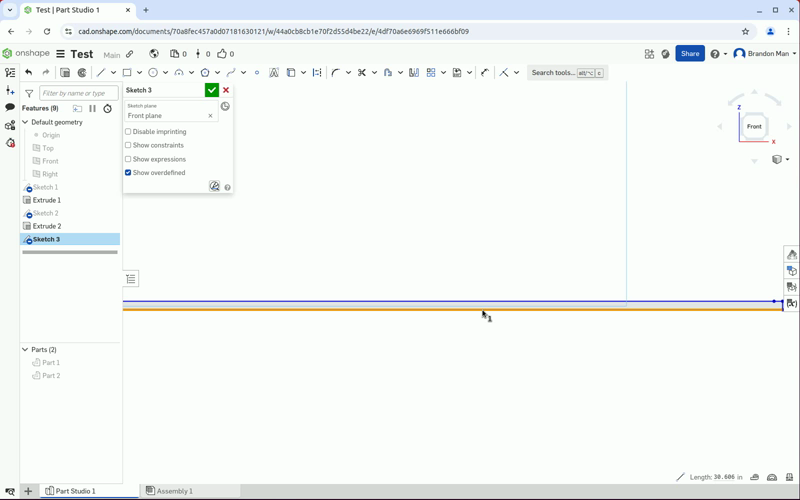
scroll(-6)
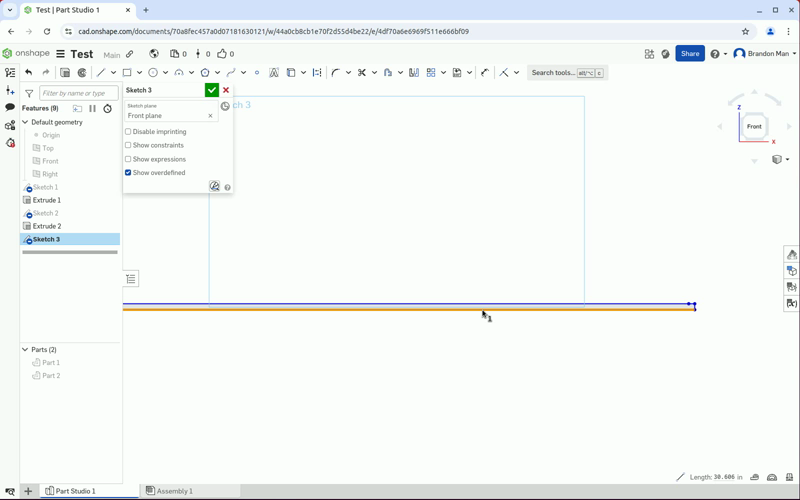
scroll(-6)
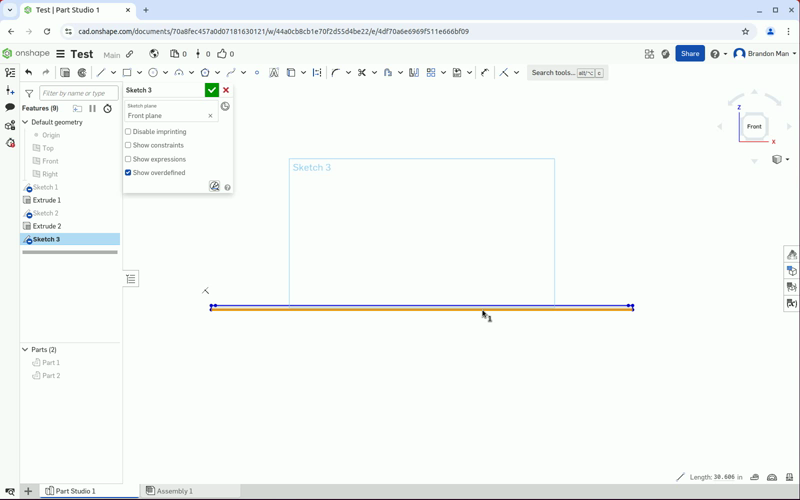
scroll(-6)
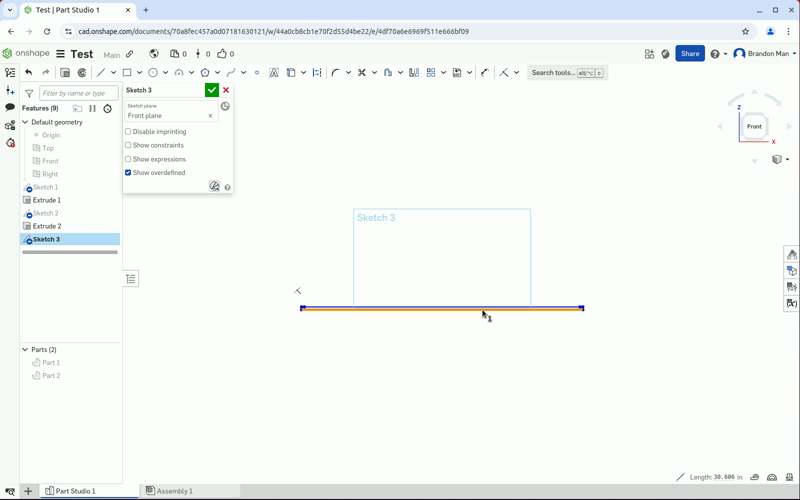
scroll(-6)
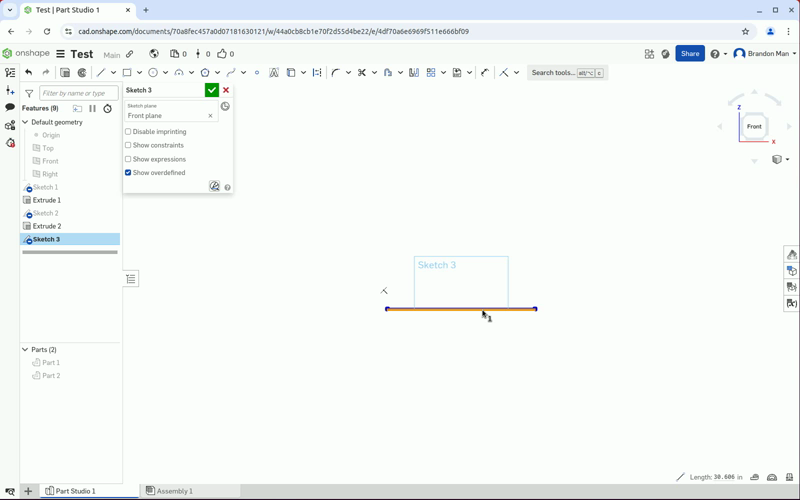
mouse_move(73, 352)
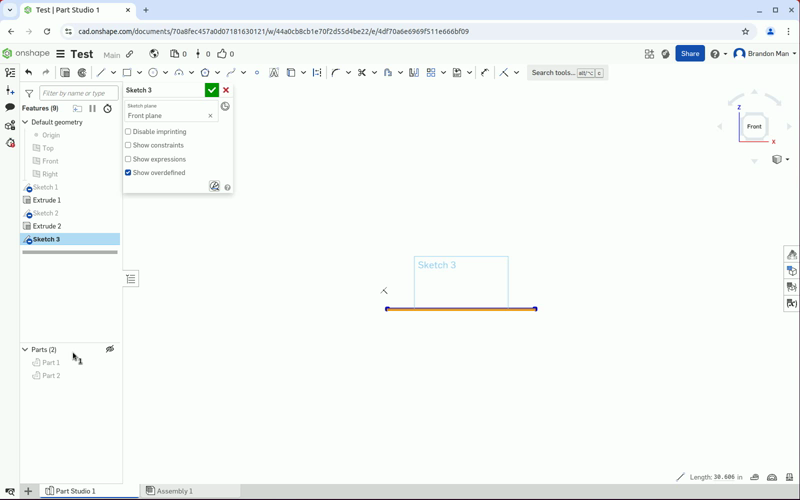
key(shift+y)
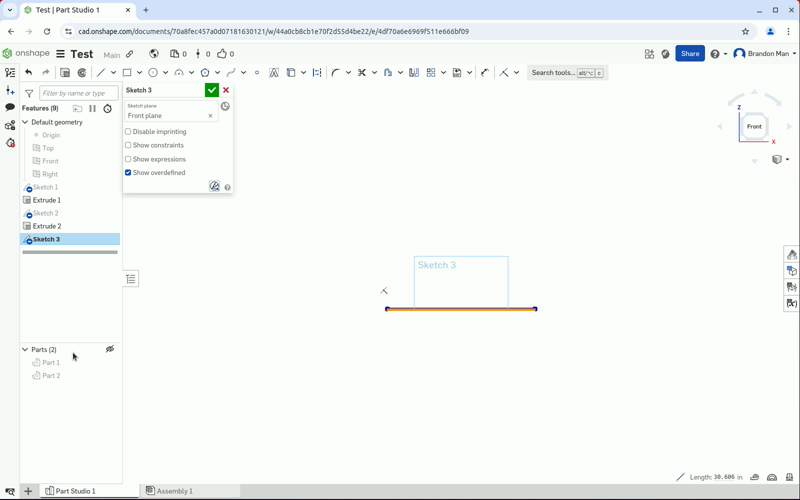
key(shift+e)
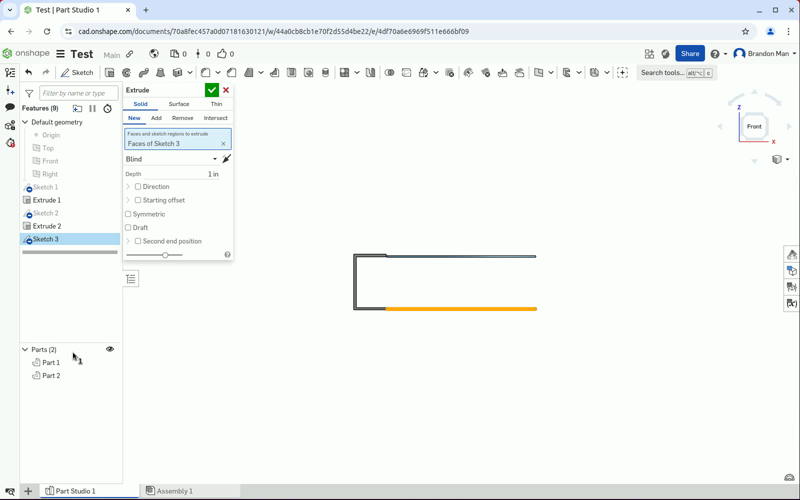
mouse_move(143, 106)
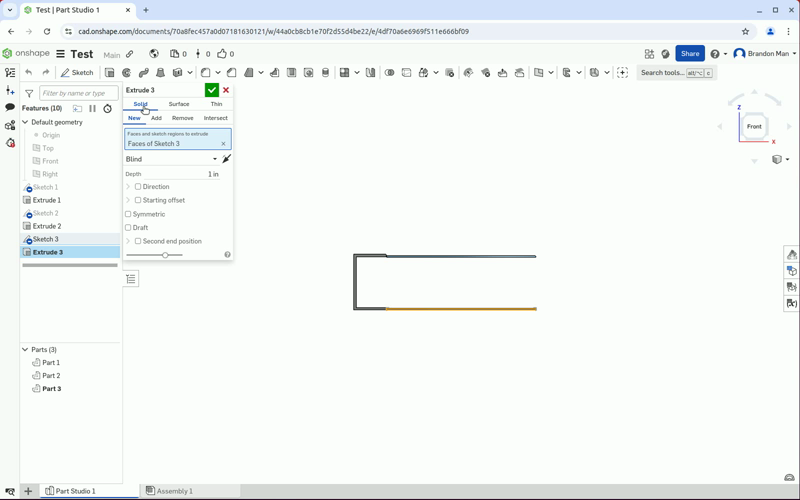
click(143, 106)
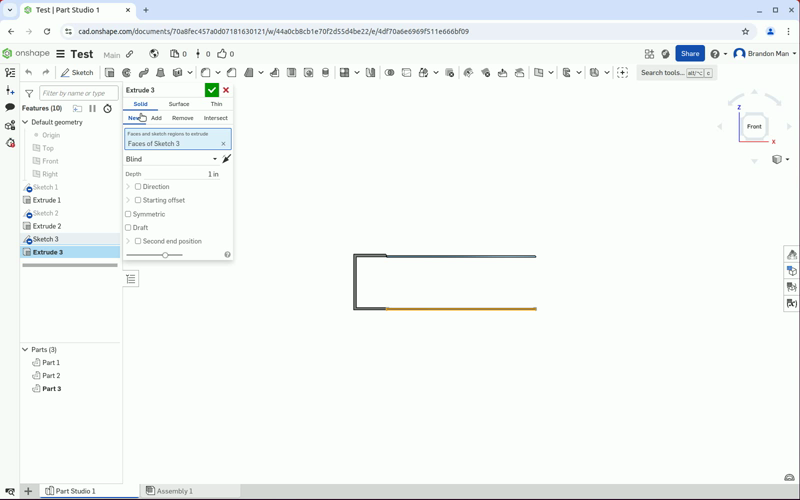
mouse_move(137, 120)
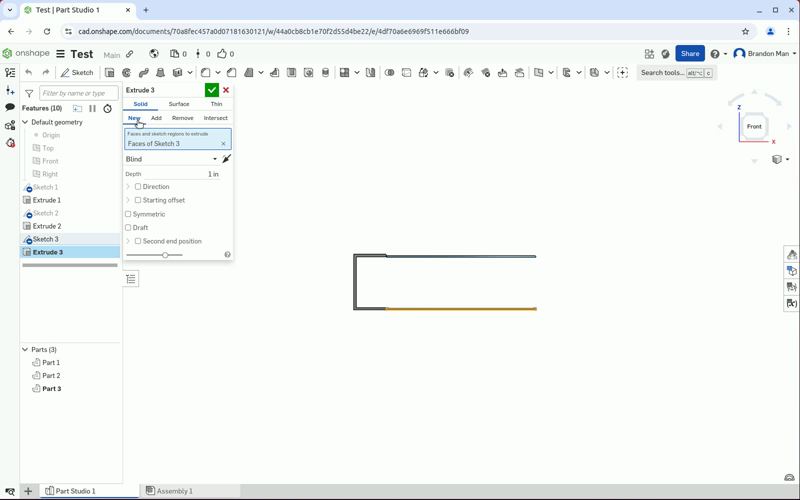
click(137, 120)
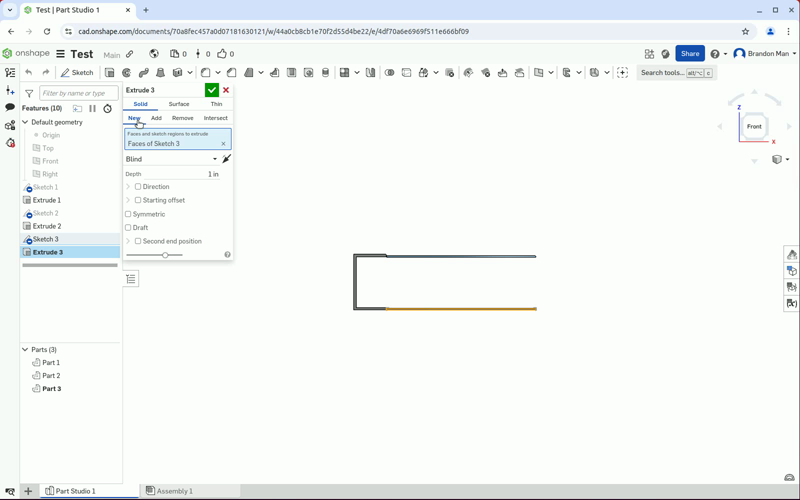
key(tab, 4)
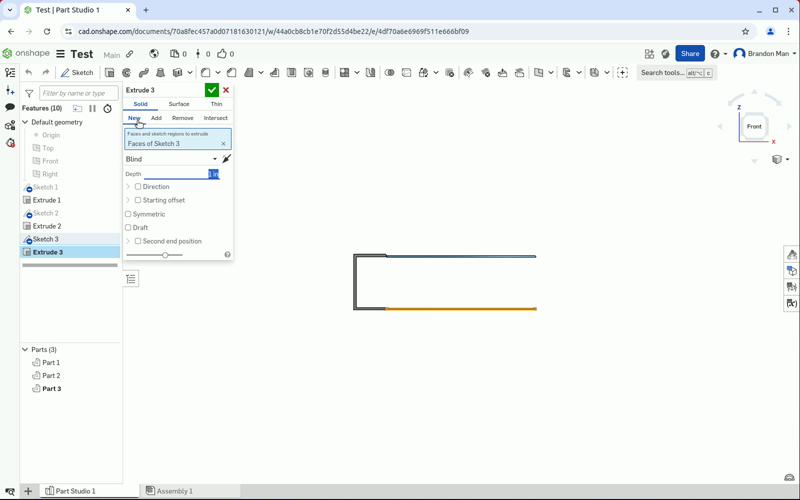
text(-23.108)
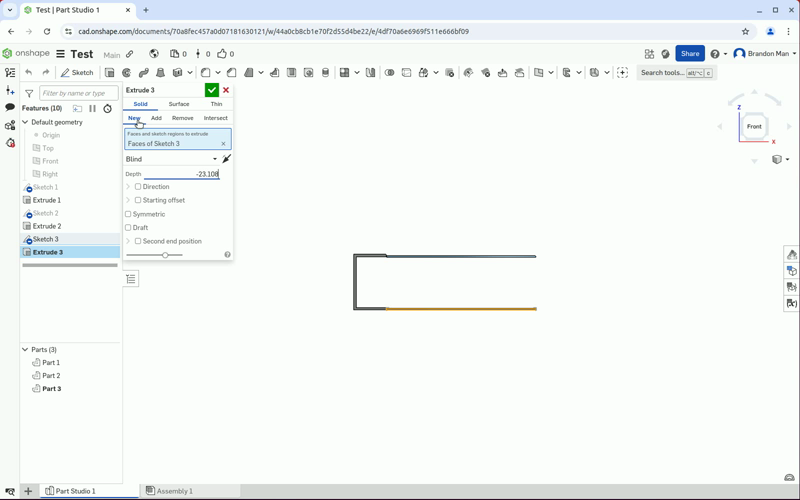
key(enter)
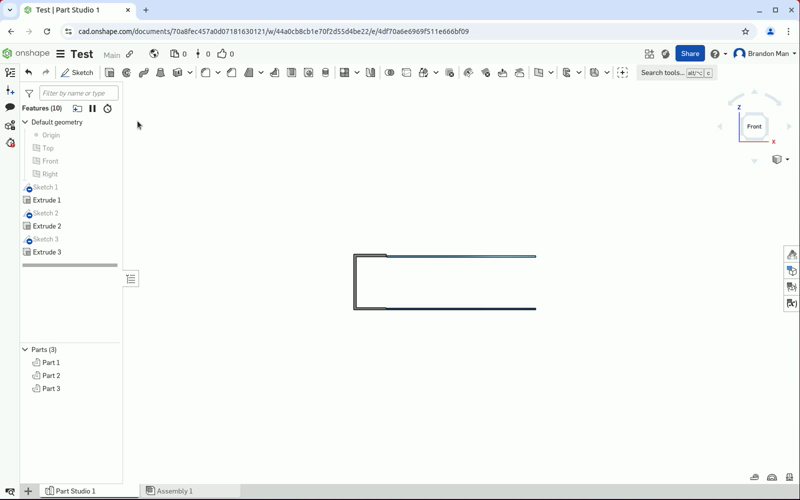
key(shift+h)
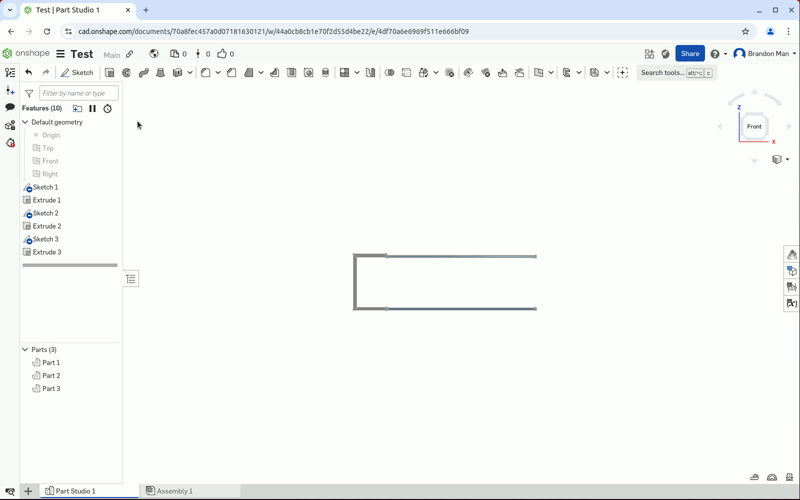
key(shift+h)
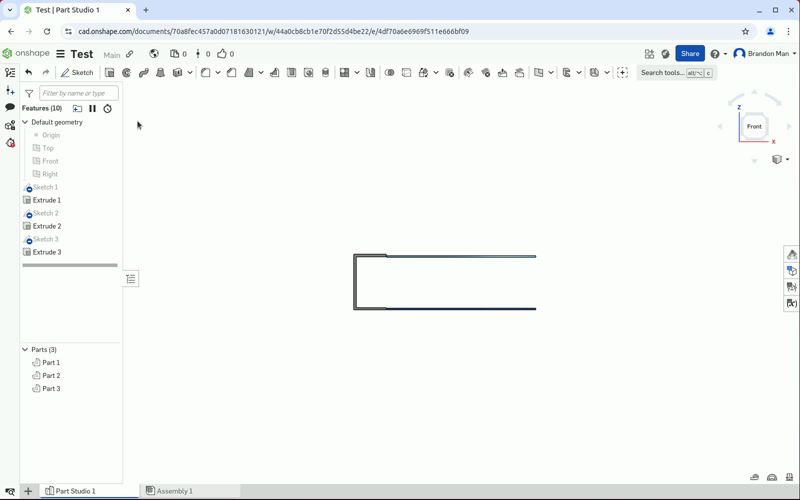
mouse_move(73, 189)
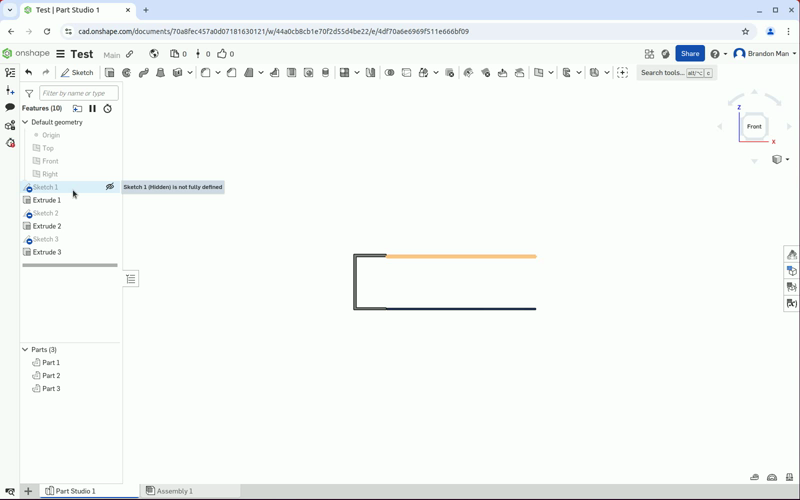
click(73, 189)
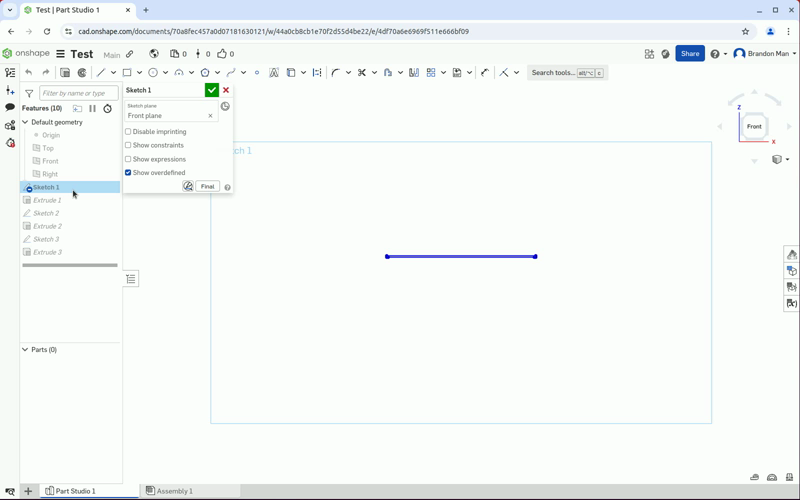
mouse_move(229, 92)
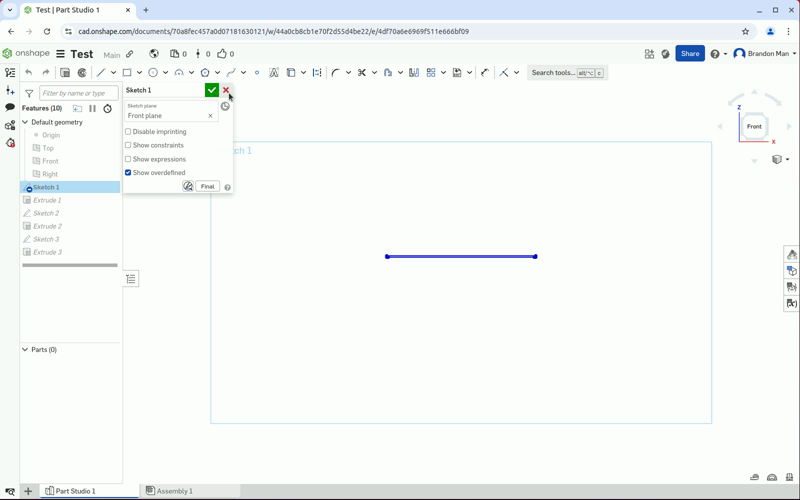
click(229, 92)
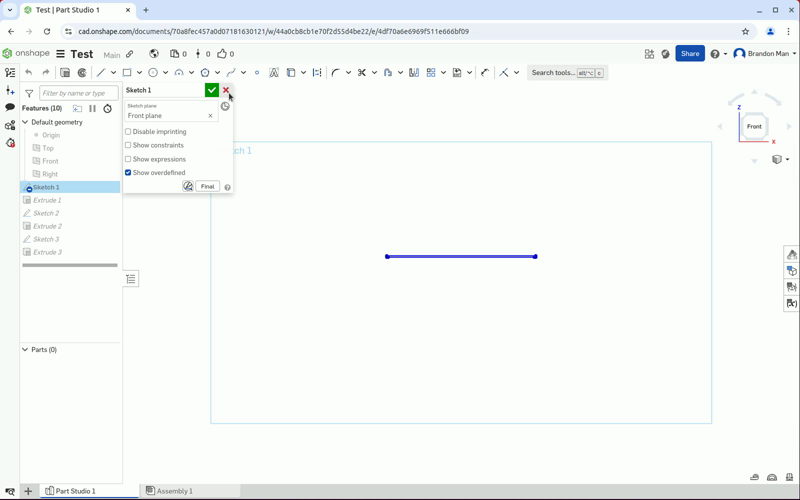
key(shift+s)
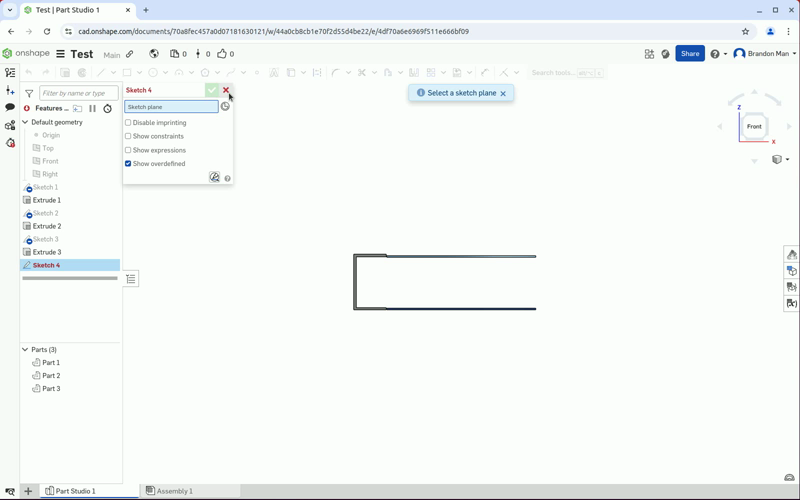
mouse_move(73, 163)
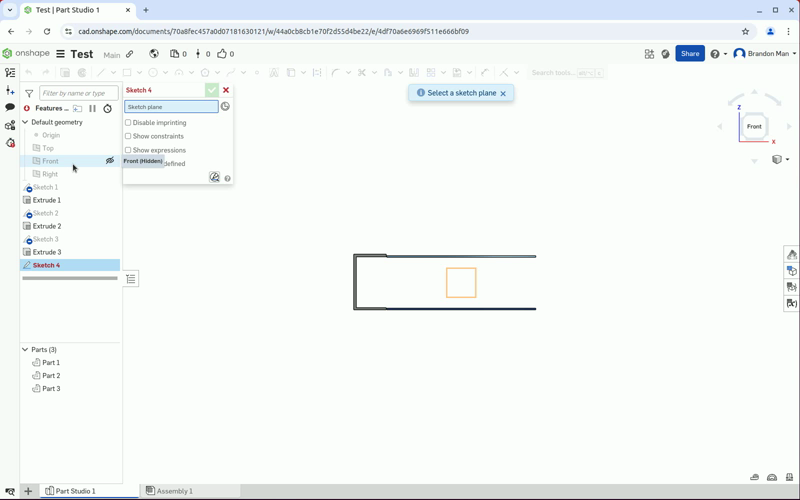
click(73, 163)
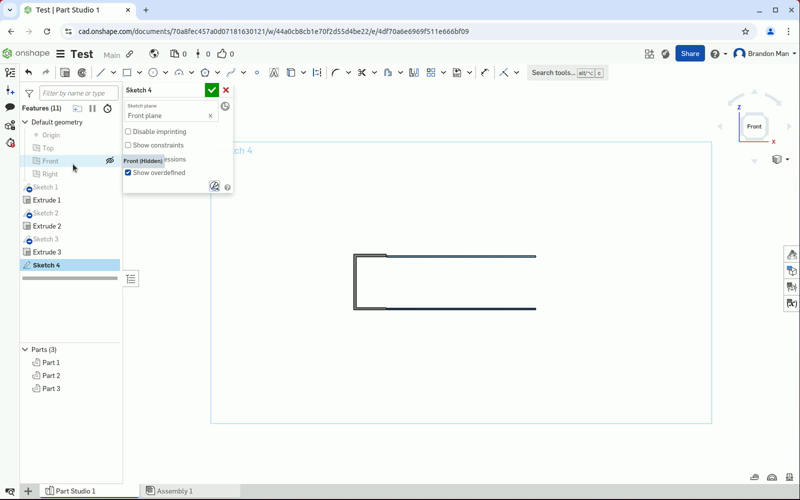
mouse_move(73, 352)
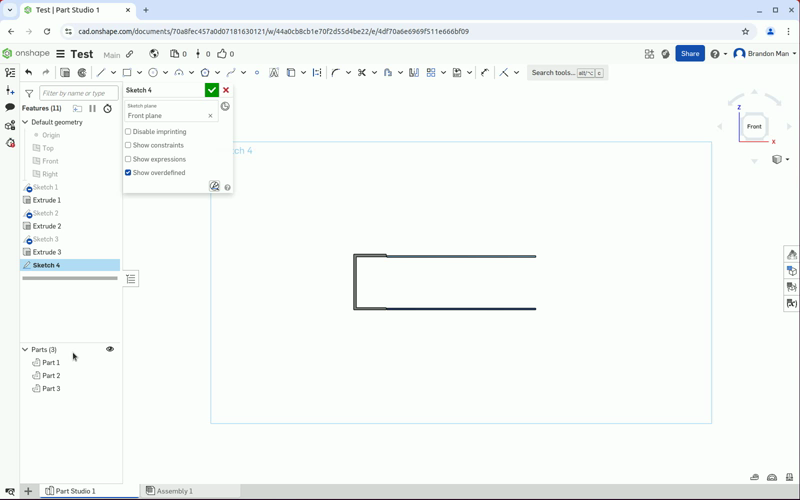
key(y)
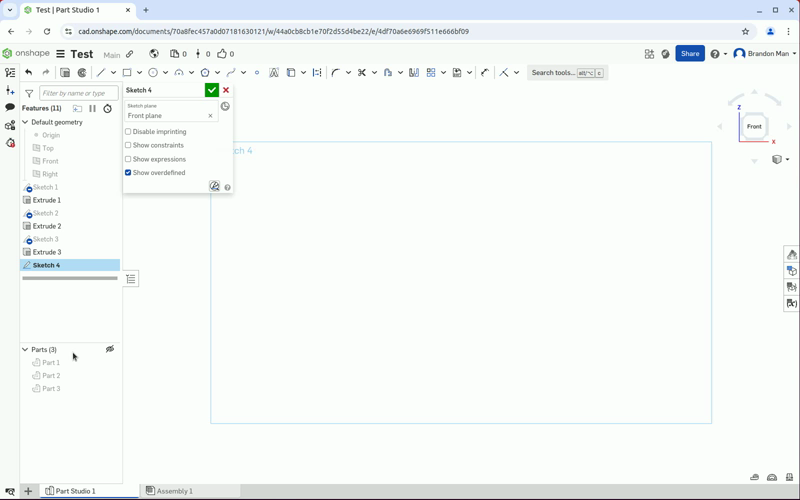
key(l)
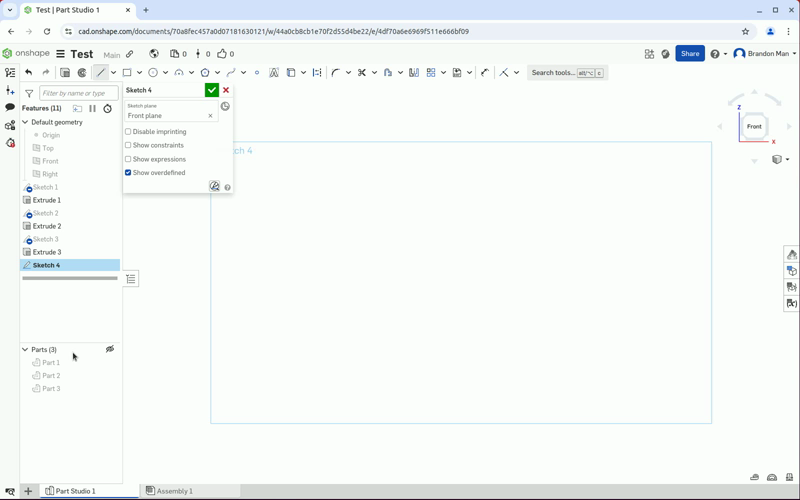
key_down(shift)
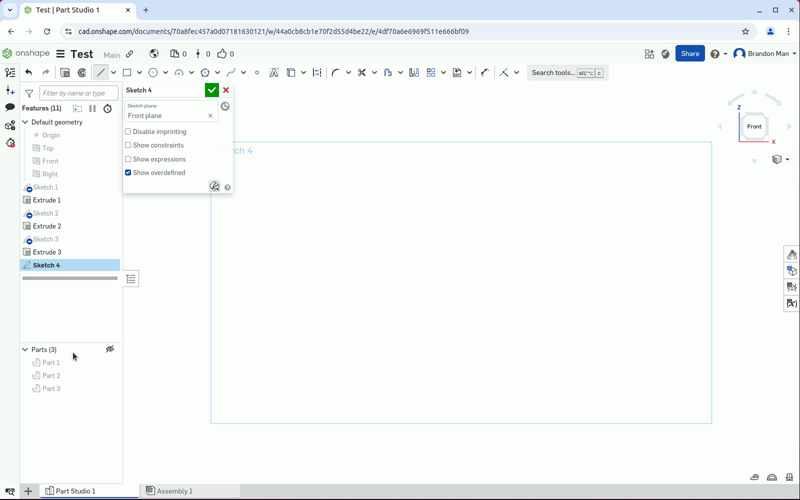
mouse_move(534, 309)
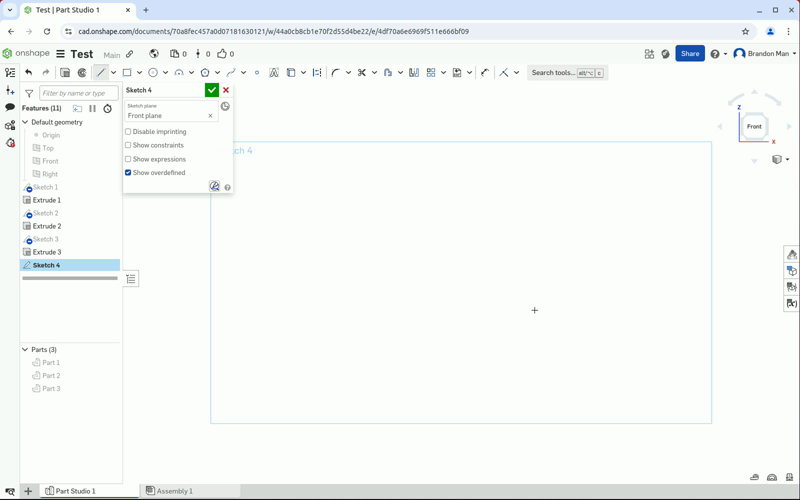
click(534, 309)
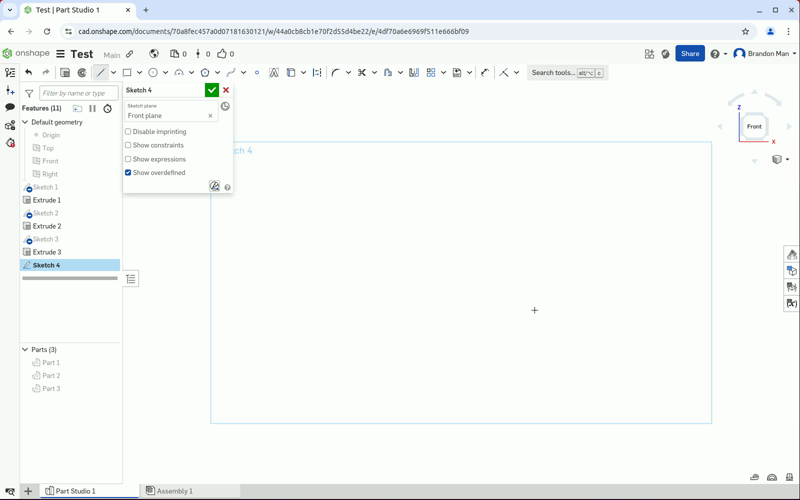
key_up(shift)
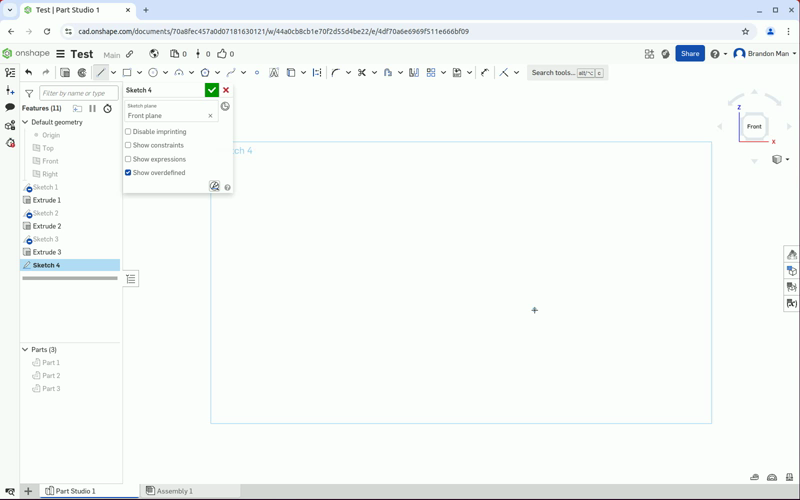
key_down(shift)
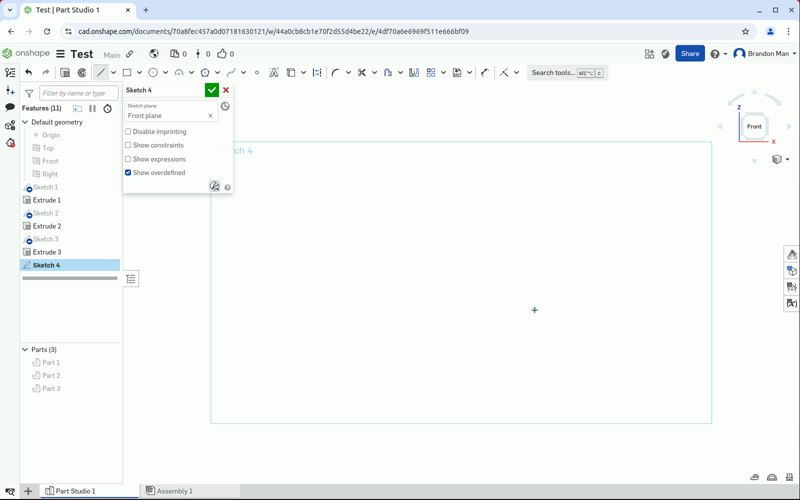
mouse_move(564, 309)
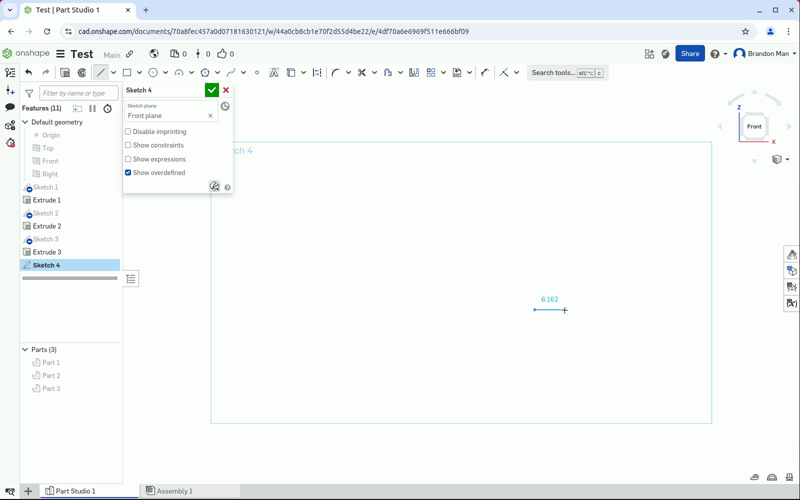
mouse_move(566, 309)
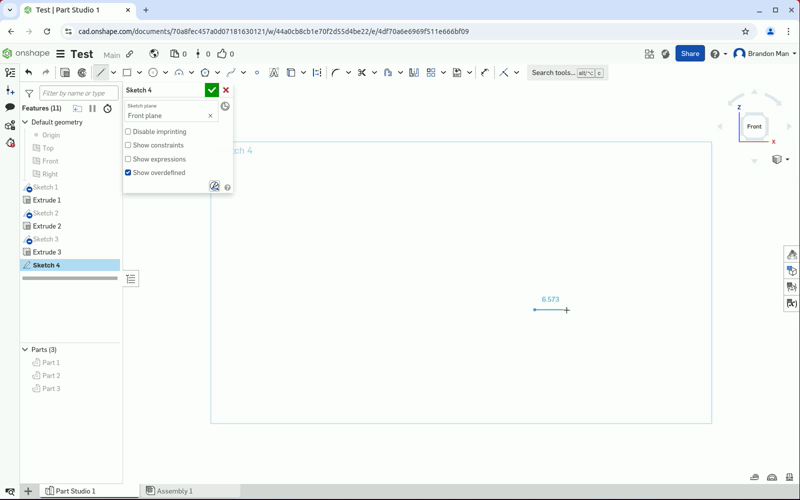
click(566, 309)
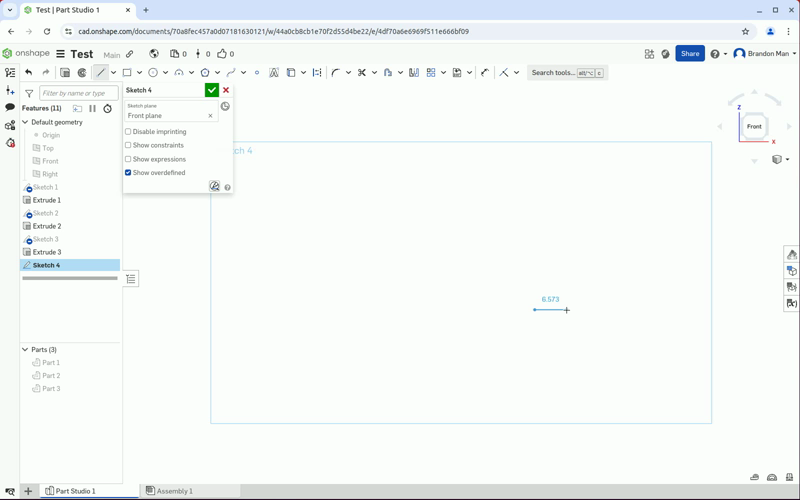
key_up(shift)
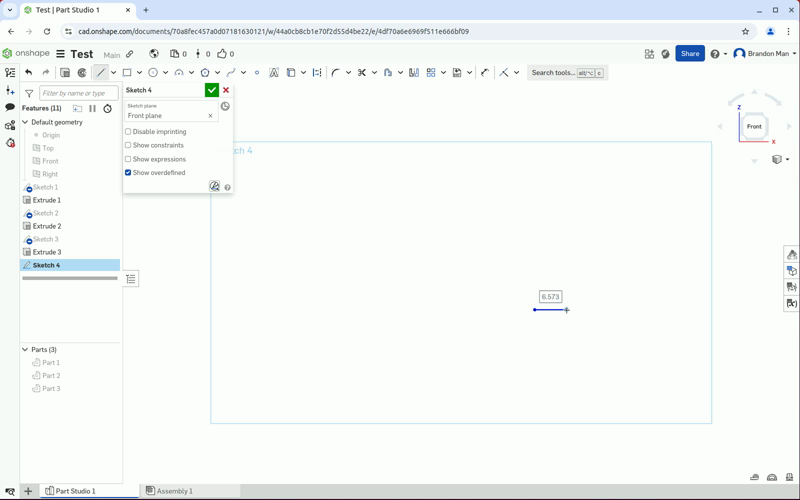
key_down(shift)
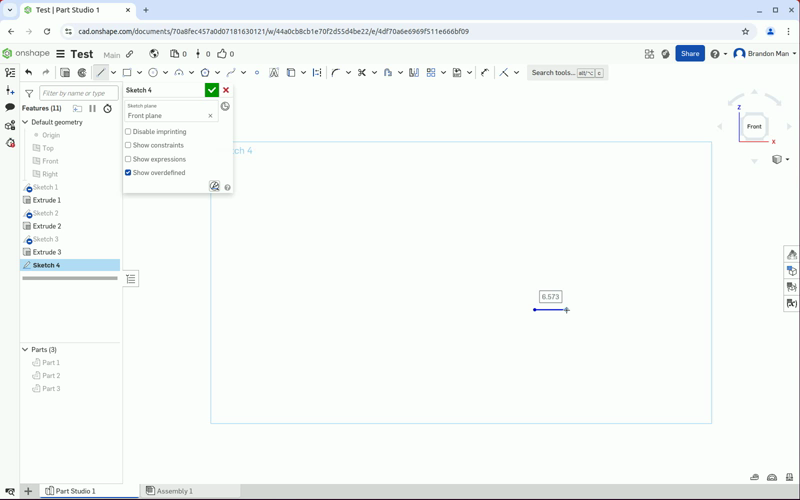
mouse_move(589, 309)
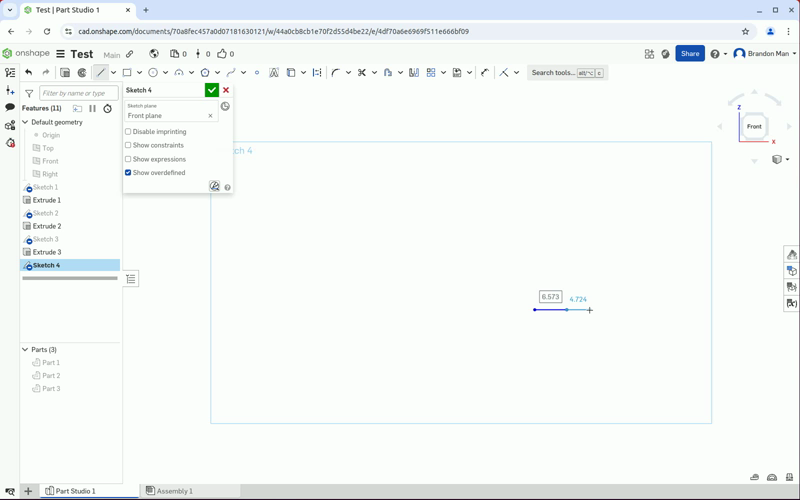
mouse_move(566, 254)
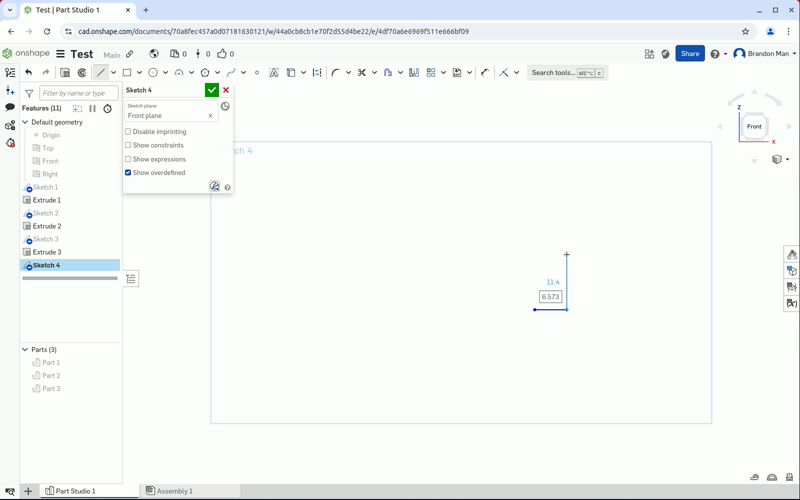
click(566, 254)
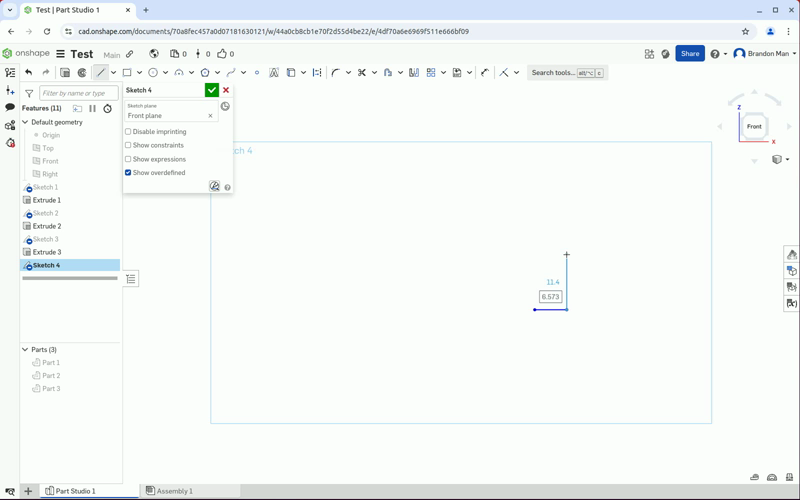
key_up(shift)
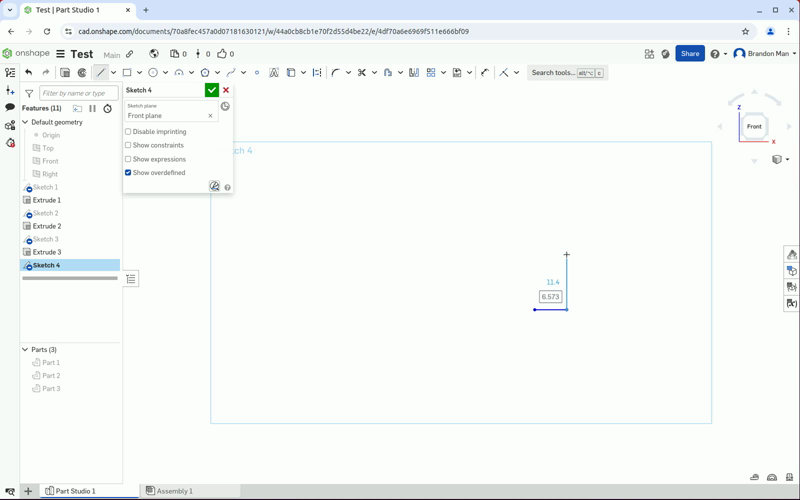
key_down(shift)
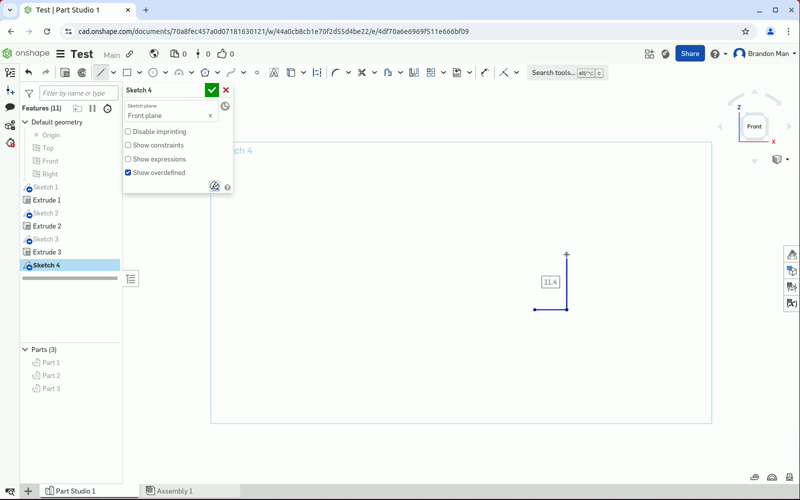
mouse_move(589, 254)
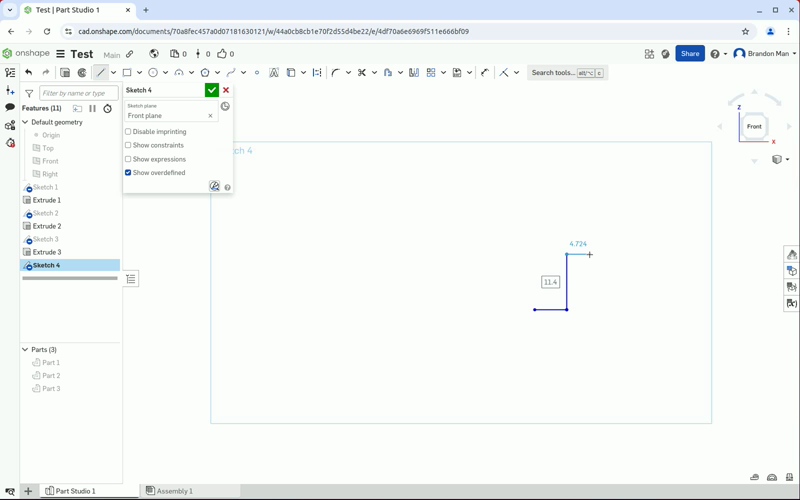
mouse_move(534, 254)
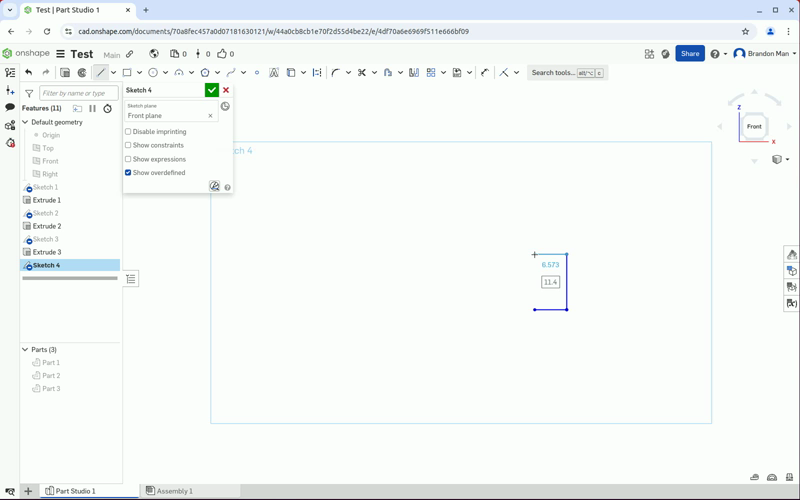
click(534, 254)
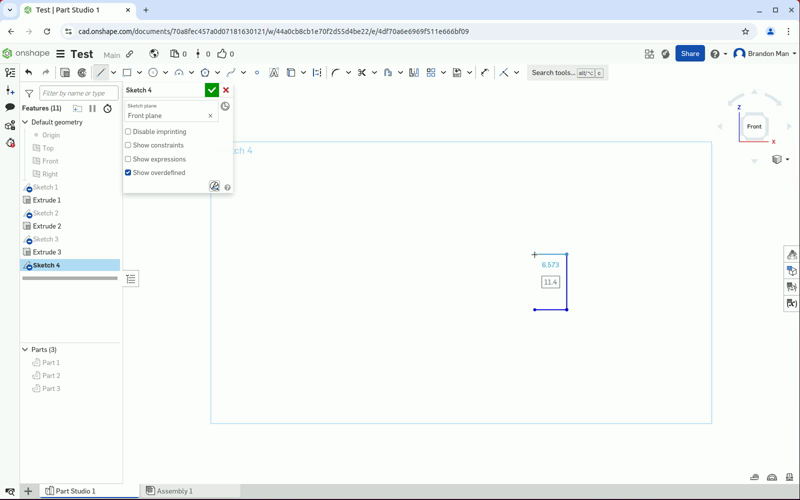
key_up(shift)
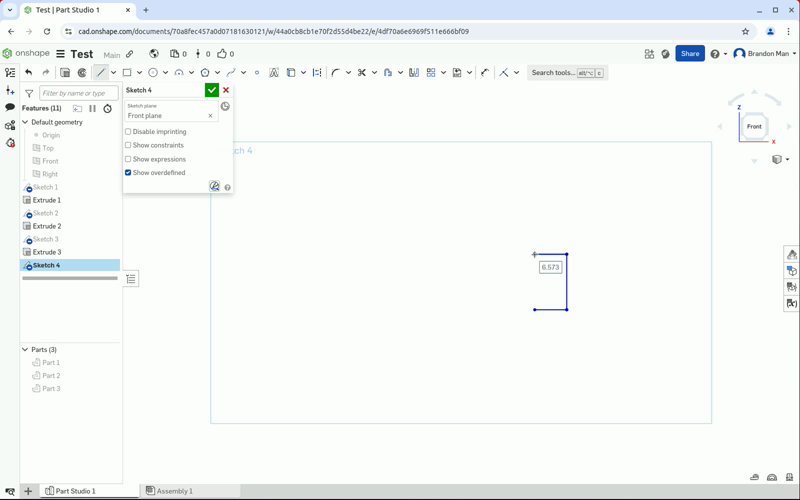
key_down(shift)
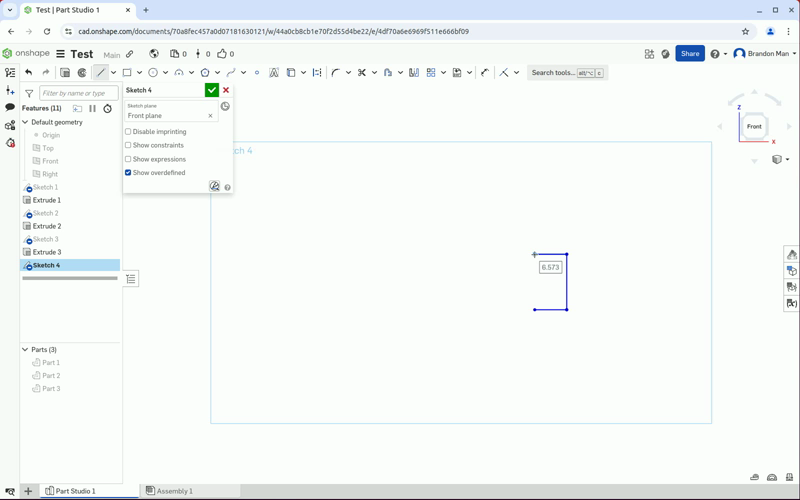
mouse_move(564, 254)
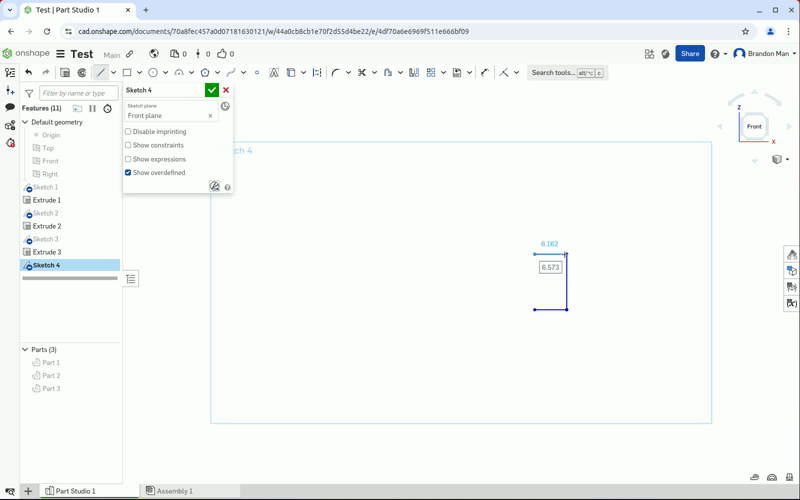
mouse_move(534, 256)
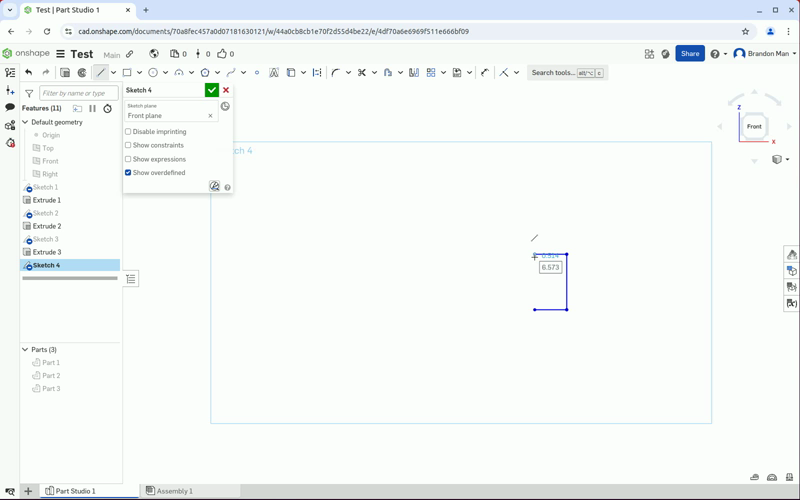
scroll(6)
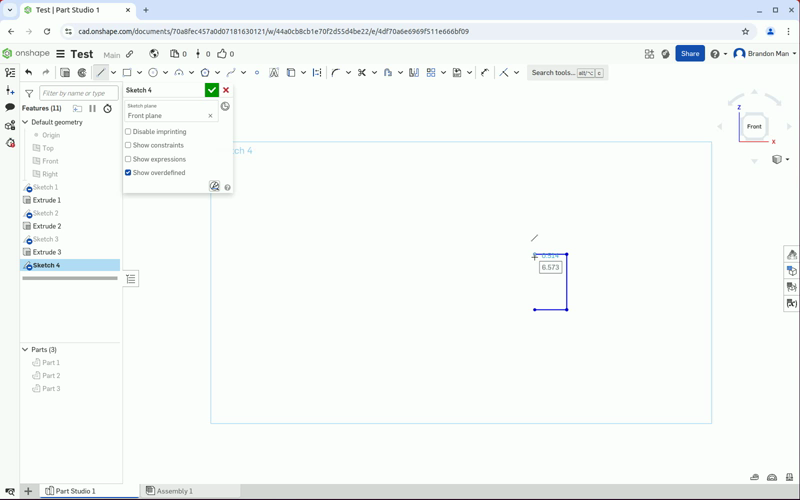
scroll(6)
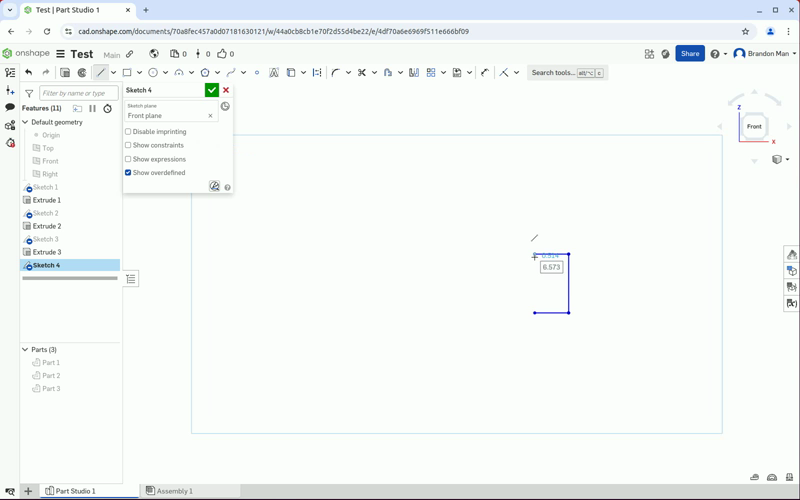
scroll(6)
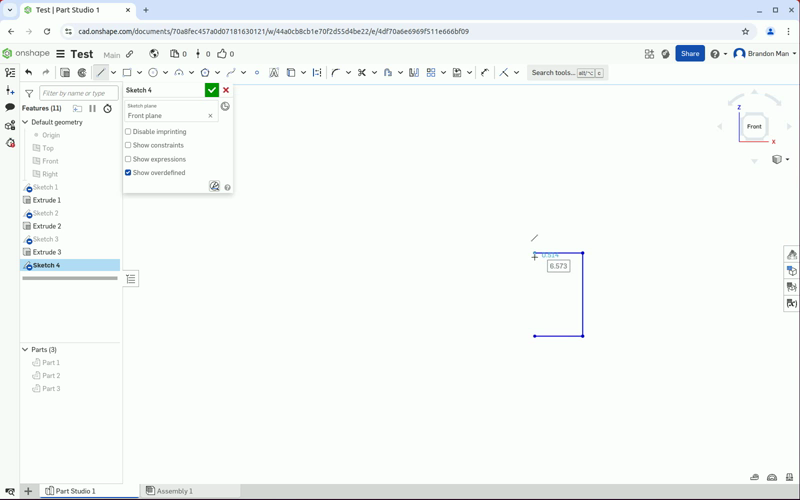
scroll(6)
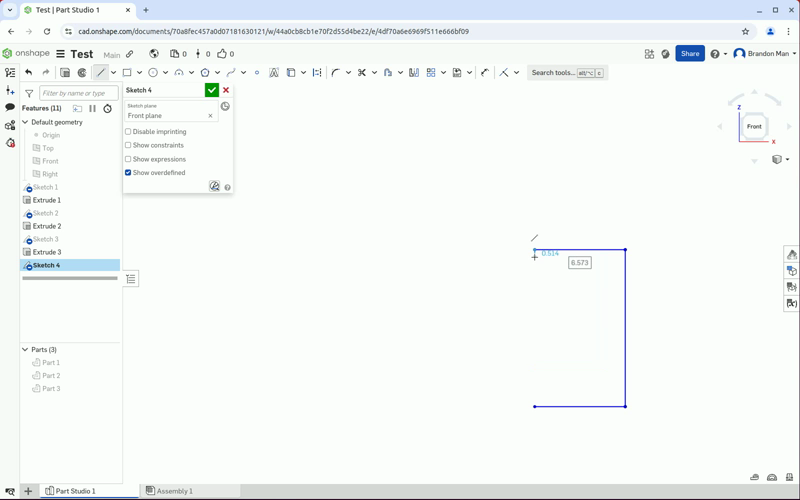
scroll(6)
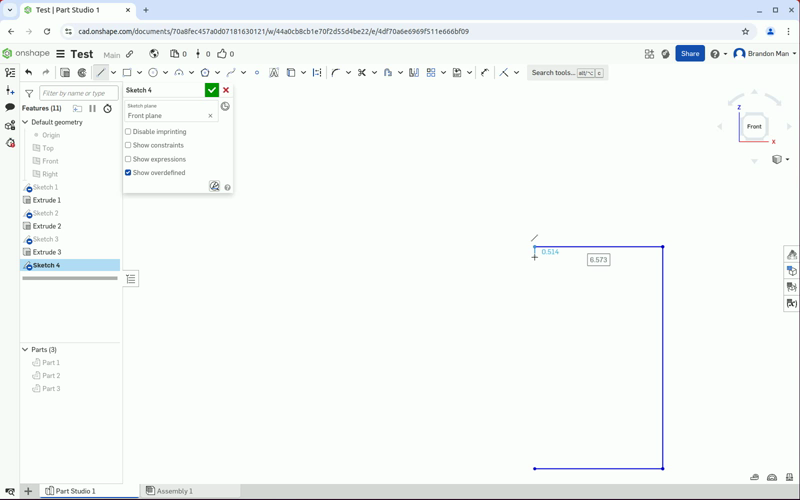
scroll(6)
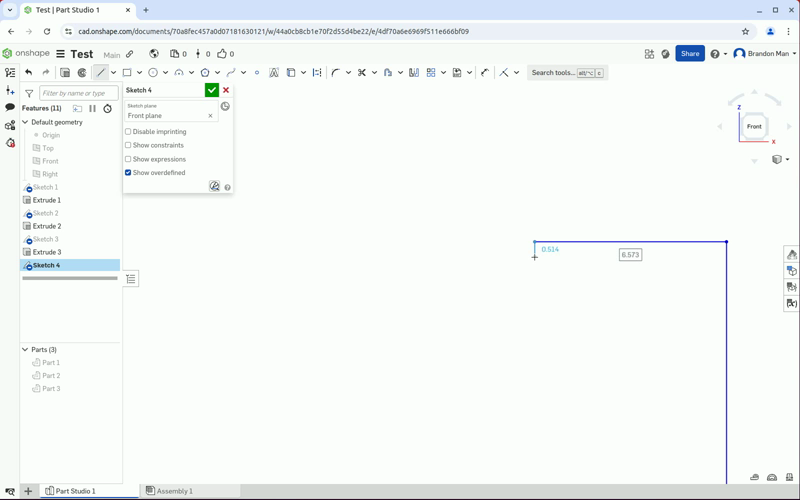
scroll(6)
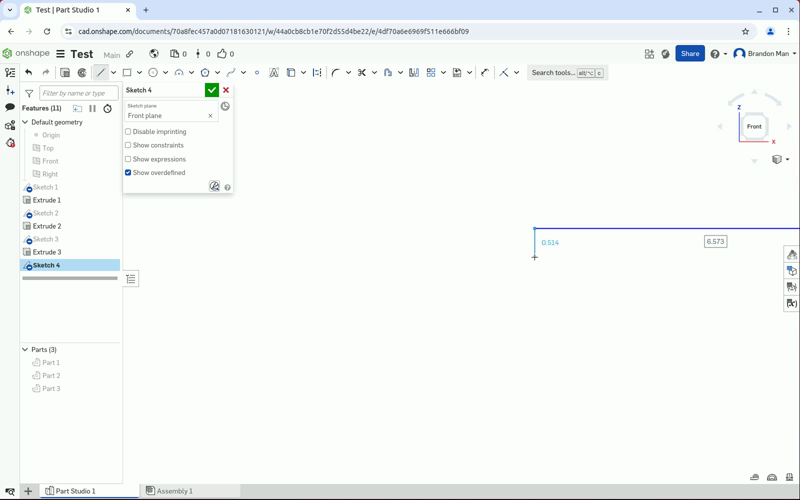
click(534, 256)
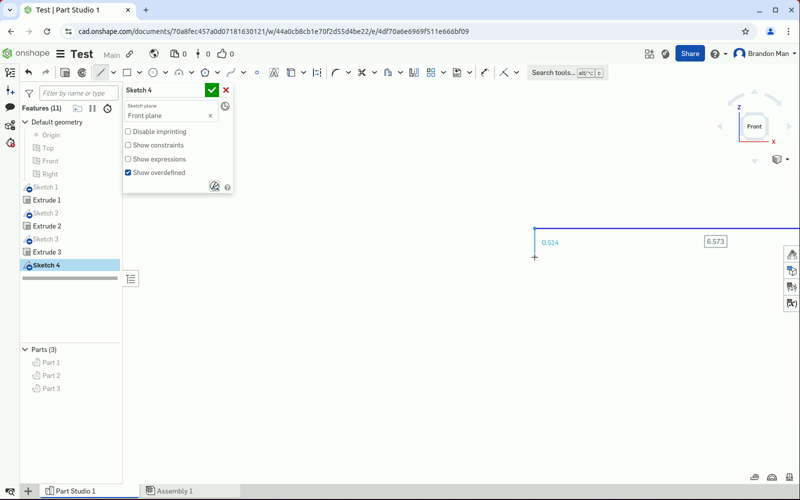
scroll(-6)
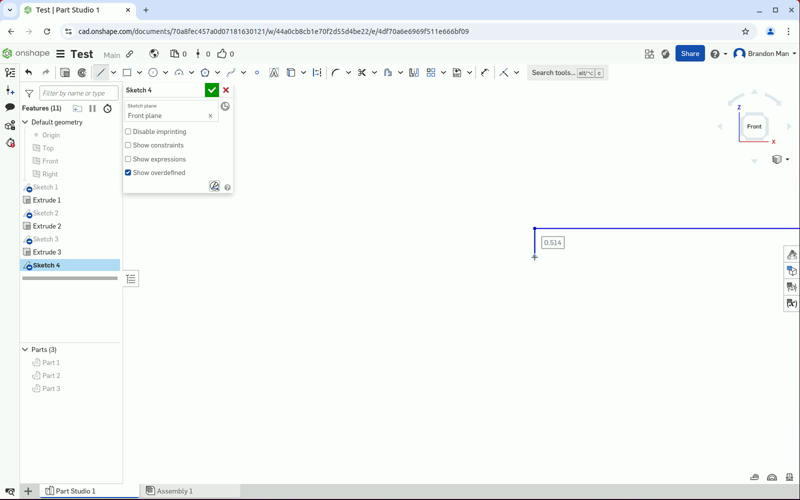
scroll(-6)
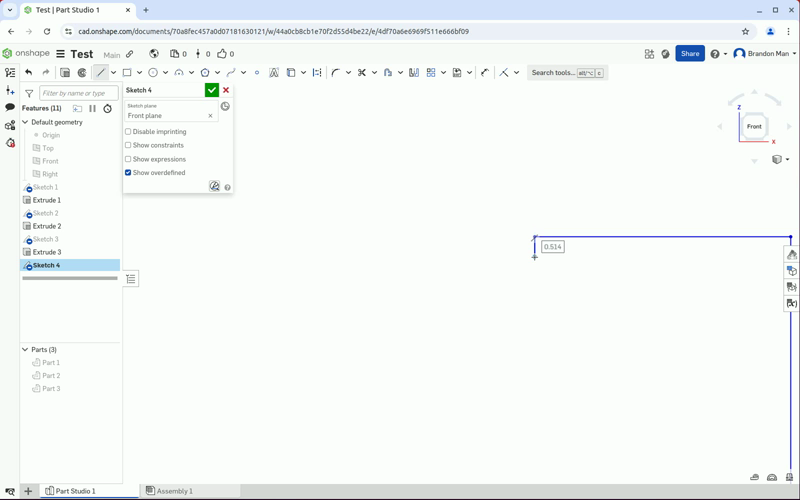
scroll(-6)
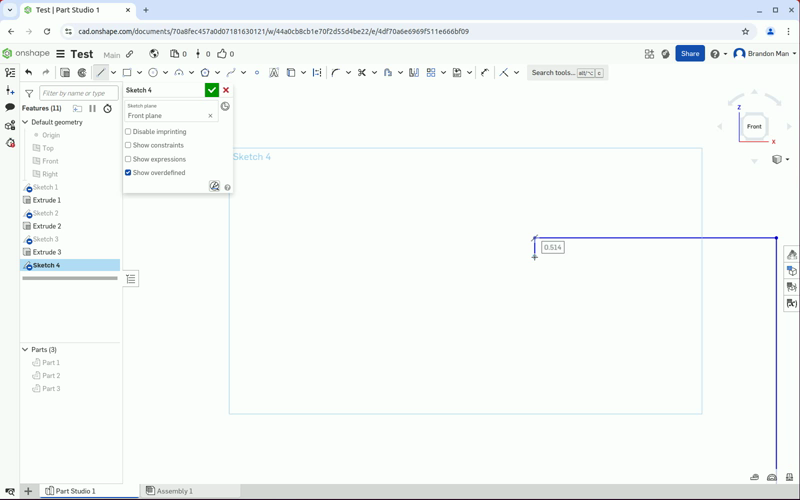
scroll(-6)
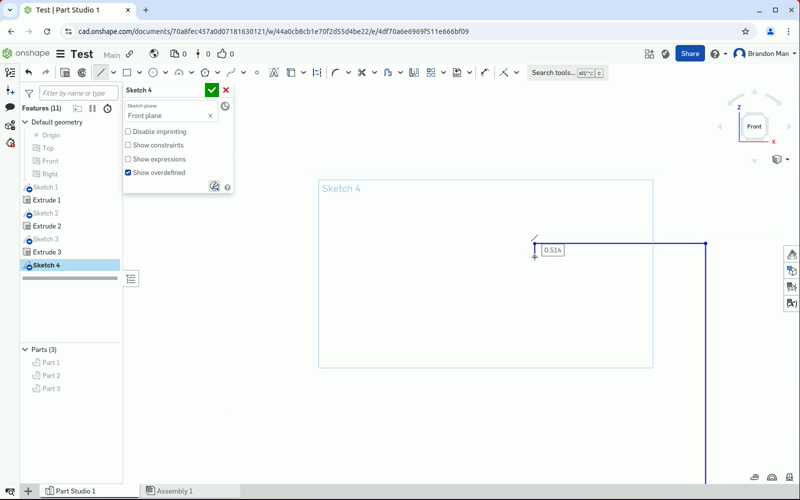
scroll(-6)
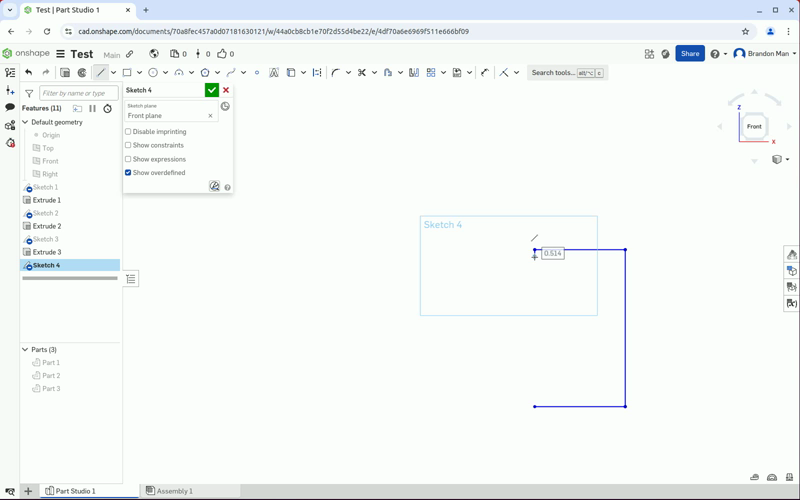
scroll(-6)
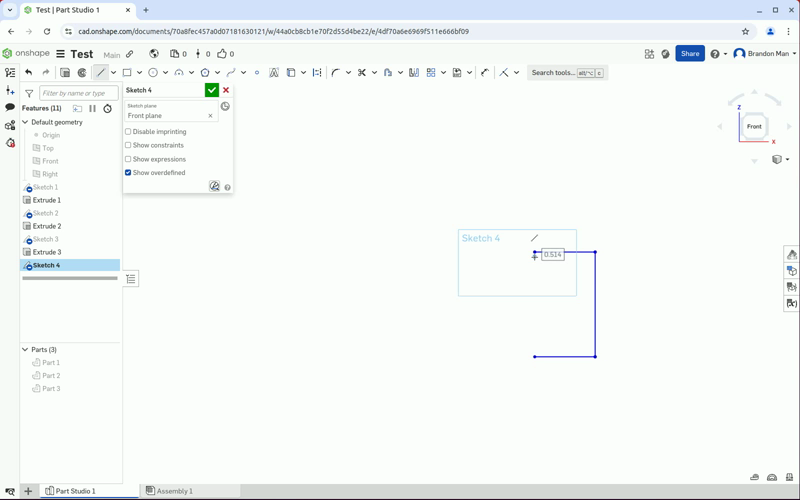
scroll(-6)
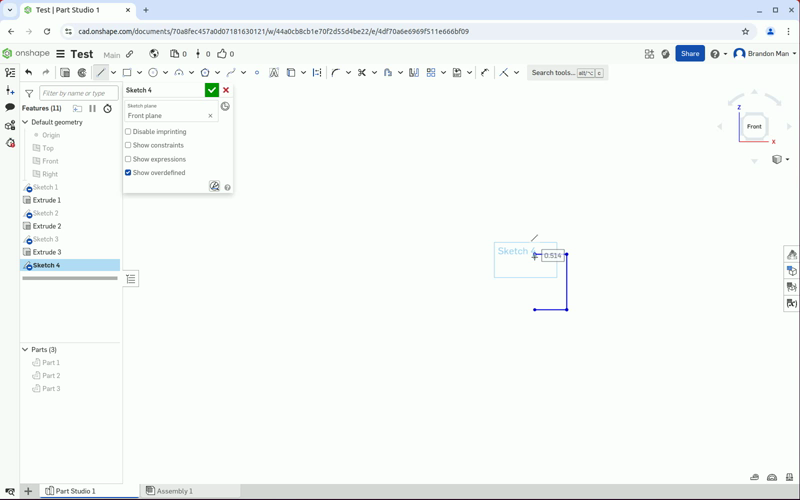
key_up(shift)
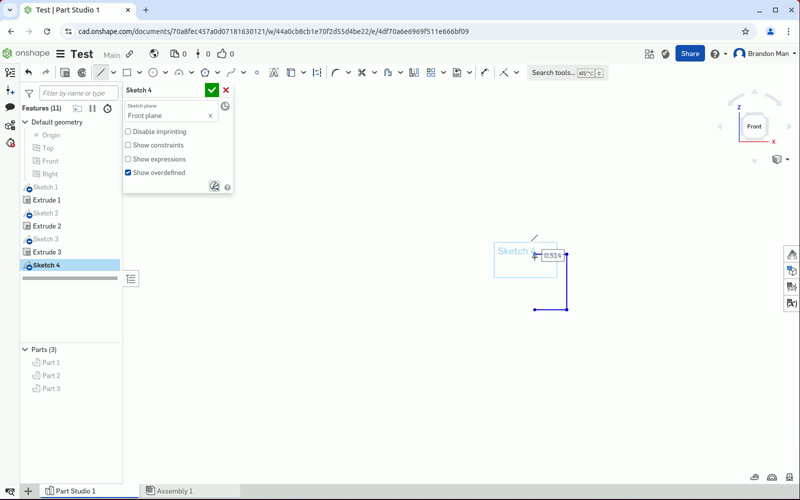
key_down(shift)
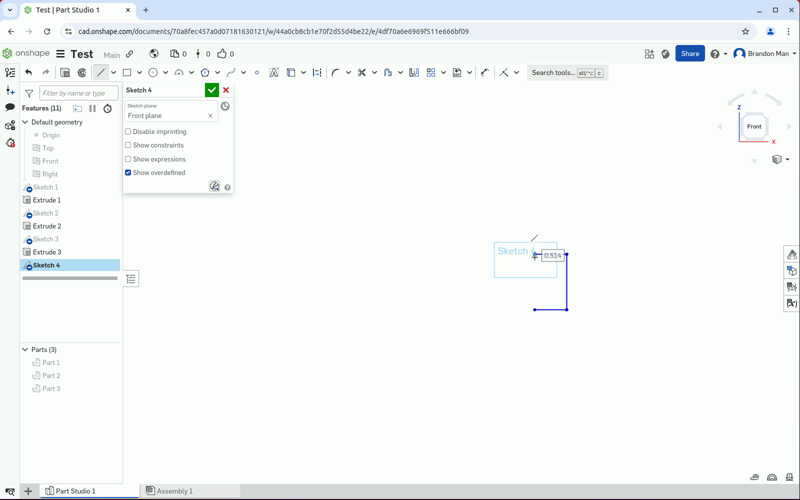
mouse_move(564, 256)
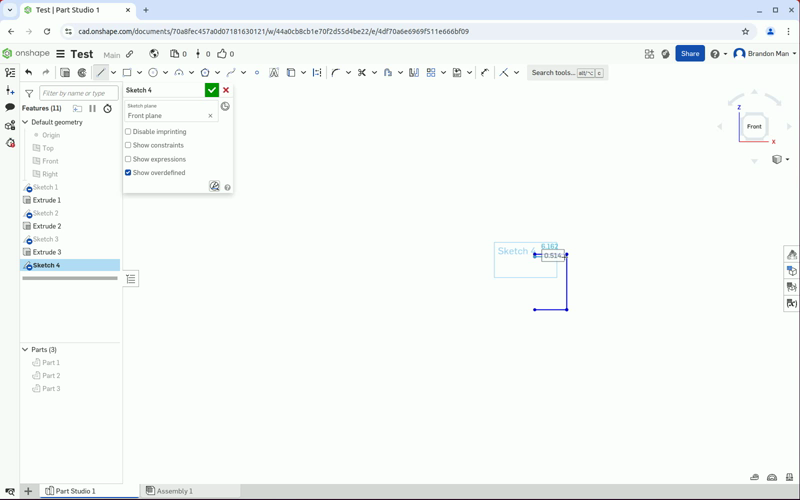
mouse_move(565, 256)
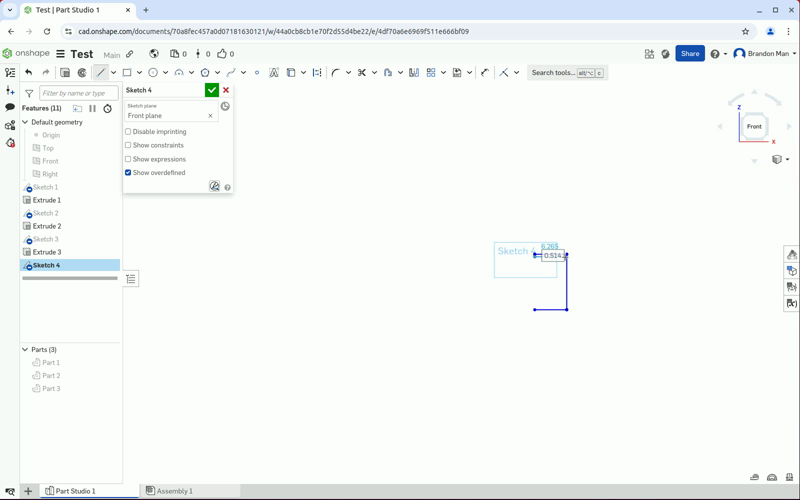
scroll(6)
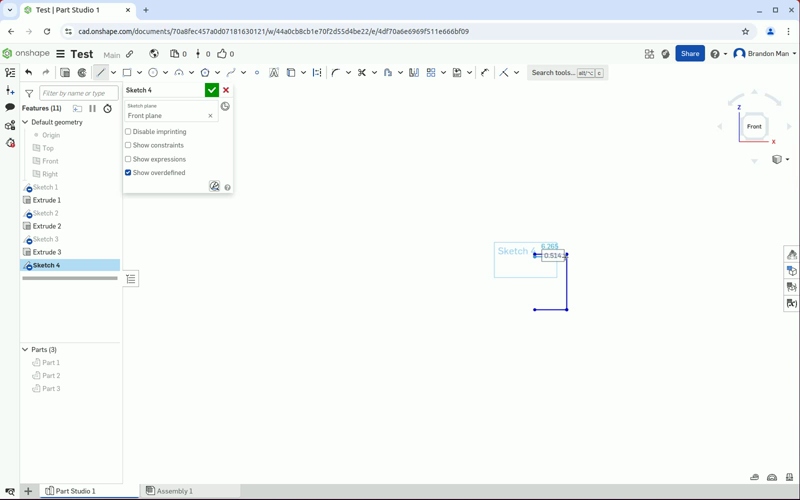
scroll(6)
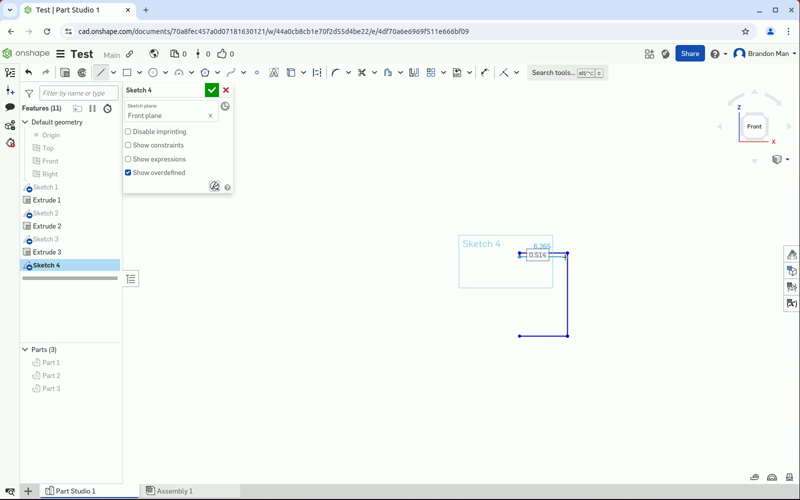
scroll(6)
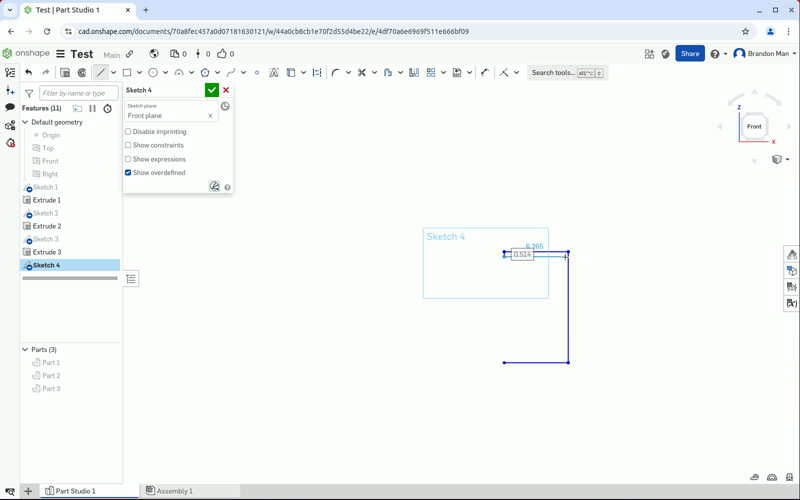
scroll(6)
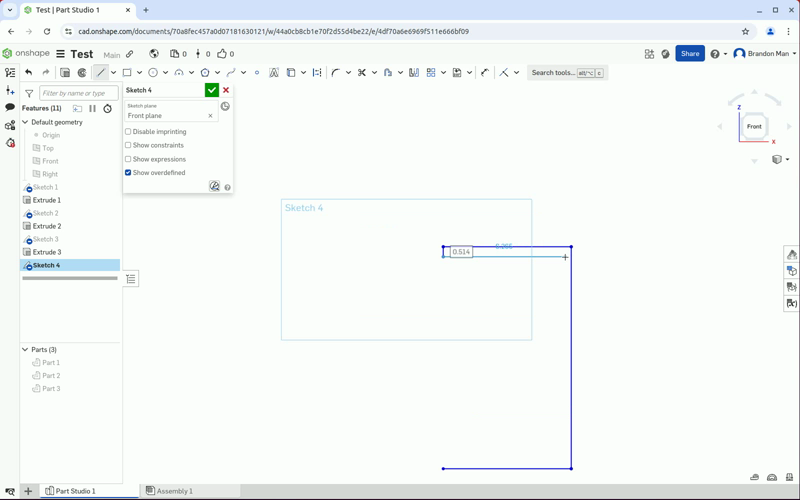
scroll(6)
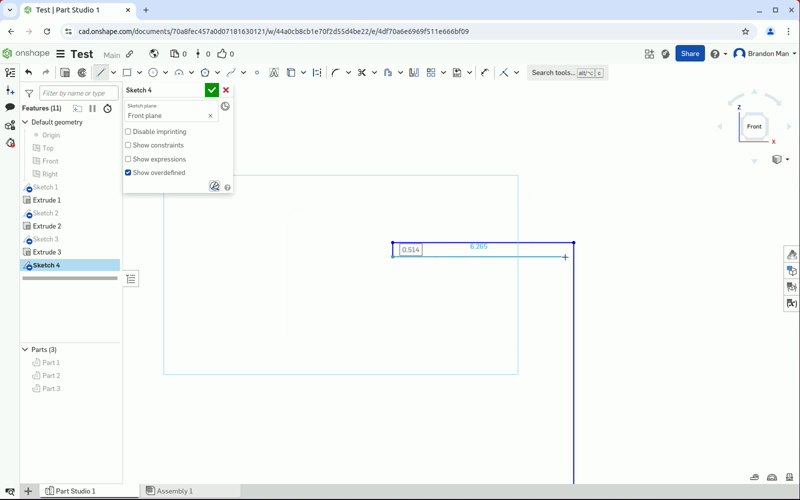
scroll(6)
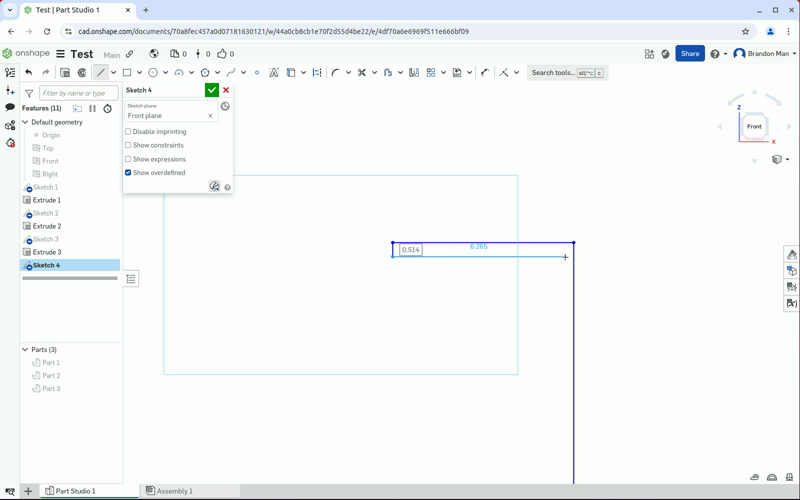
scroll(6)
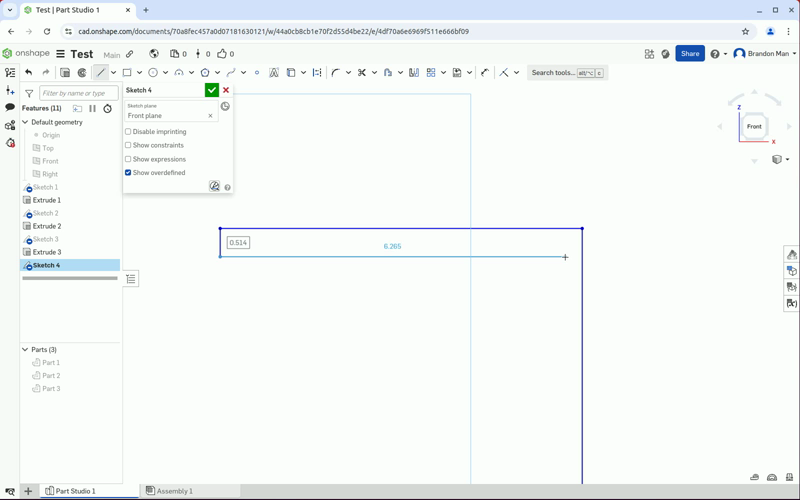
click(565, 256)
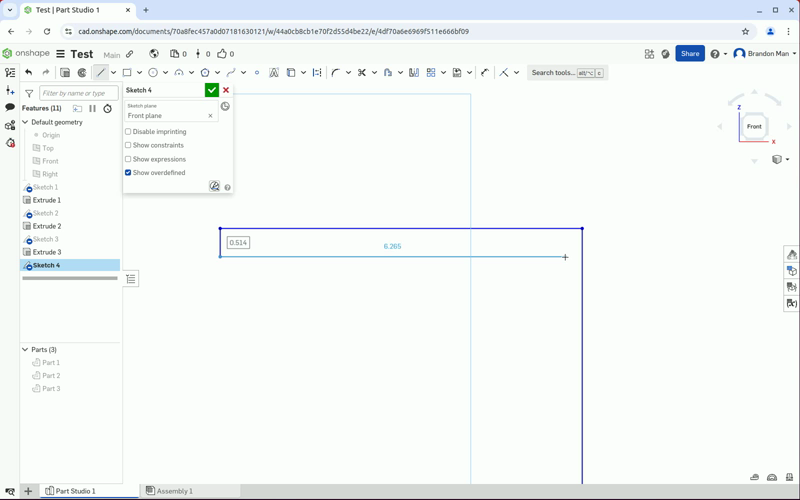
scroll(-6)
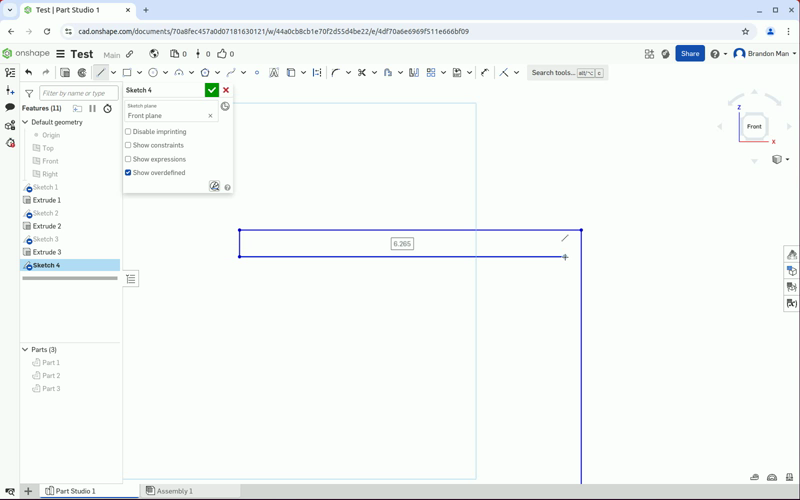
scroll(-6)
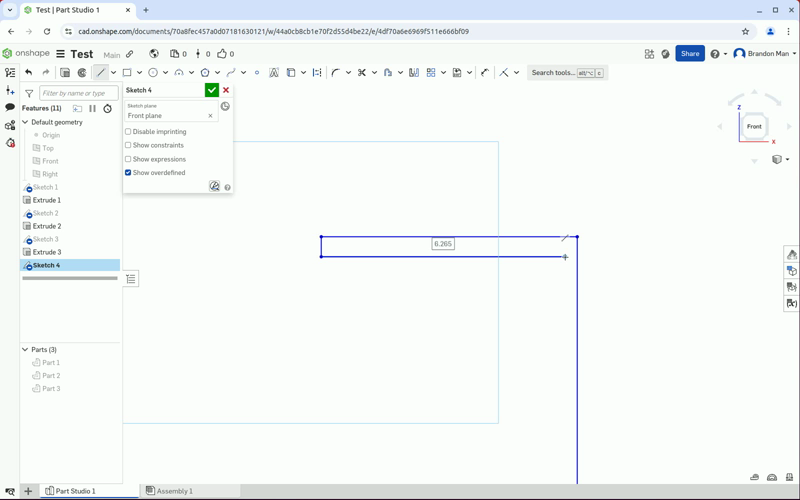
scroll(-6)
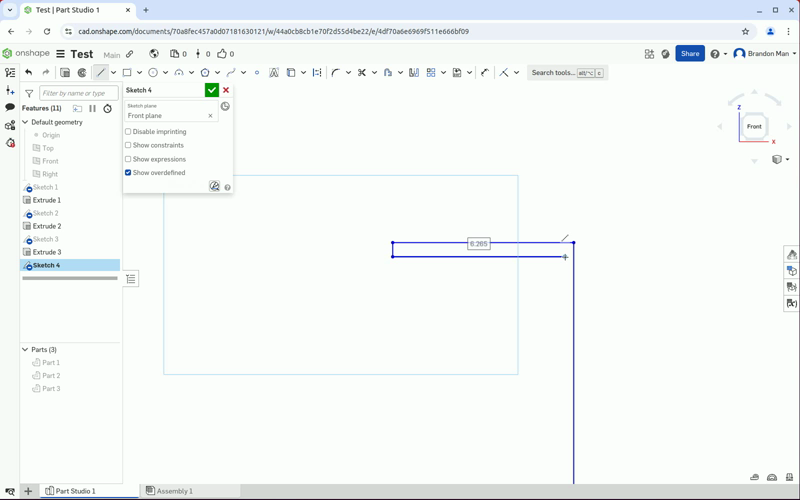
scroll(-6)
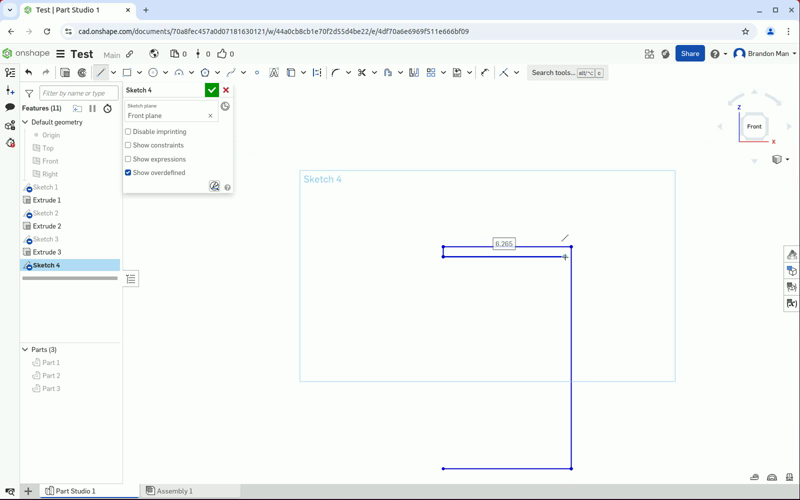
scroll(-6)
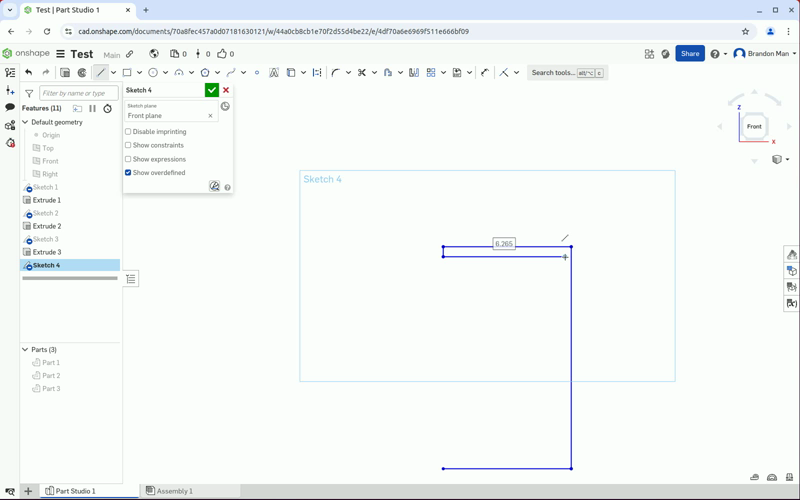
scroll(-6)
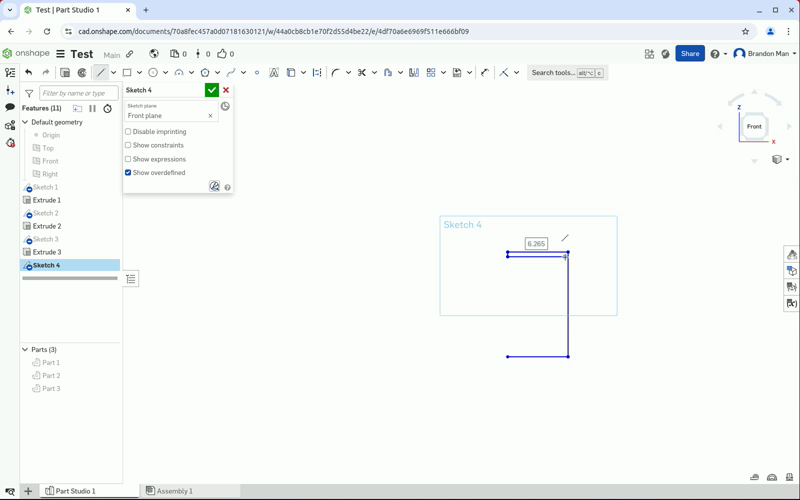
scroll(-6)
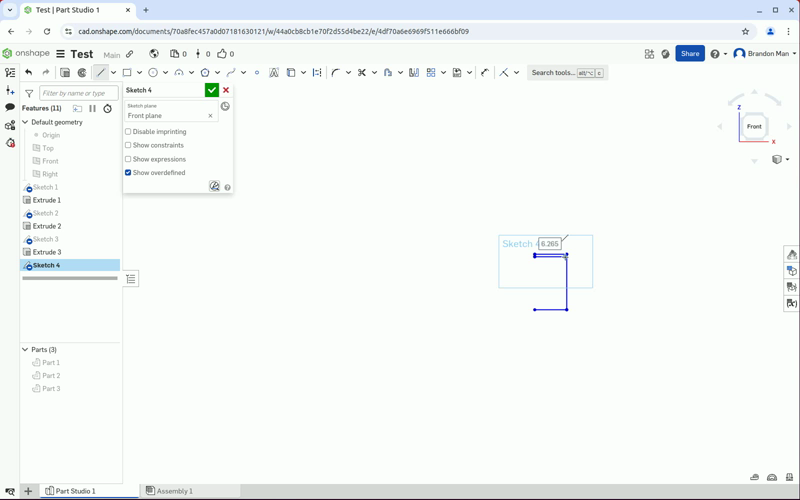
key_up(shift)
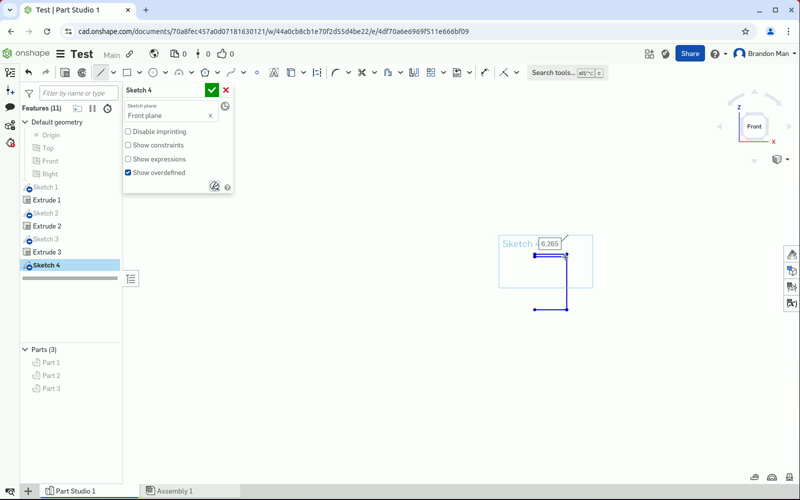
key_down(shift)
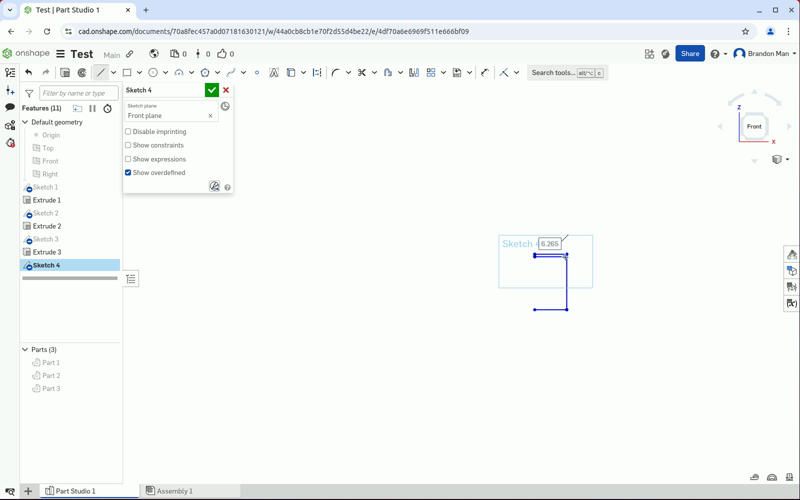
mouse_move(589, 256)
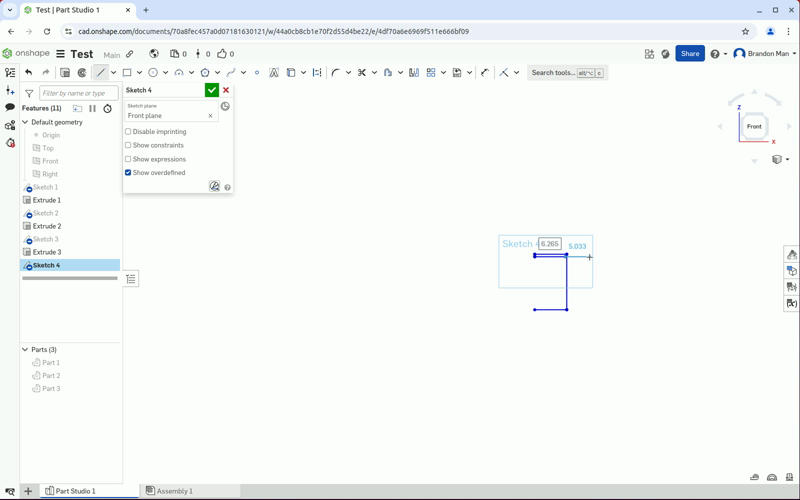
mouse_move(565, 307)
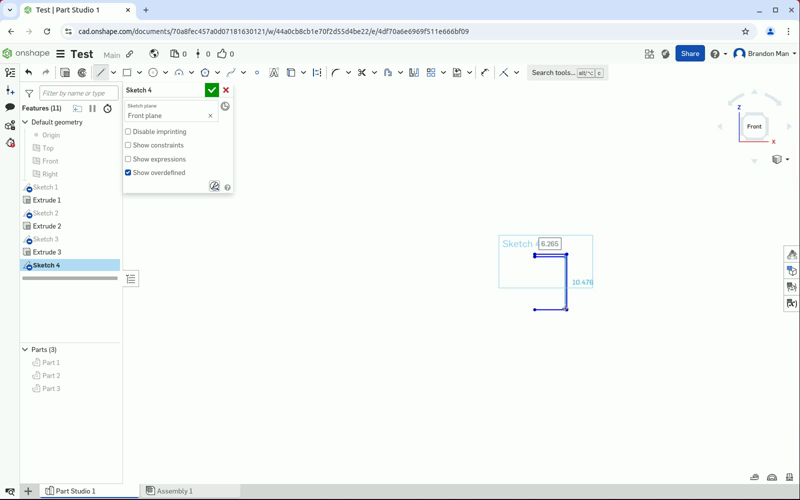
scroll(6)
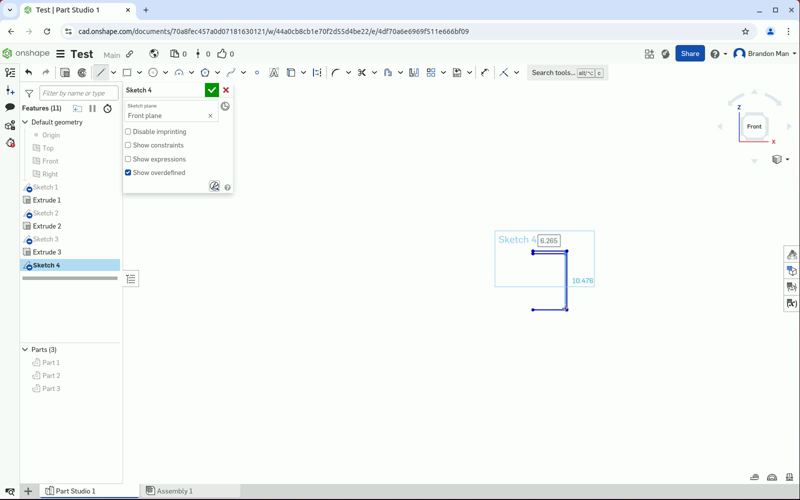
scroll(6)
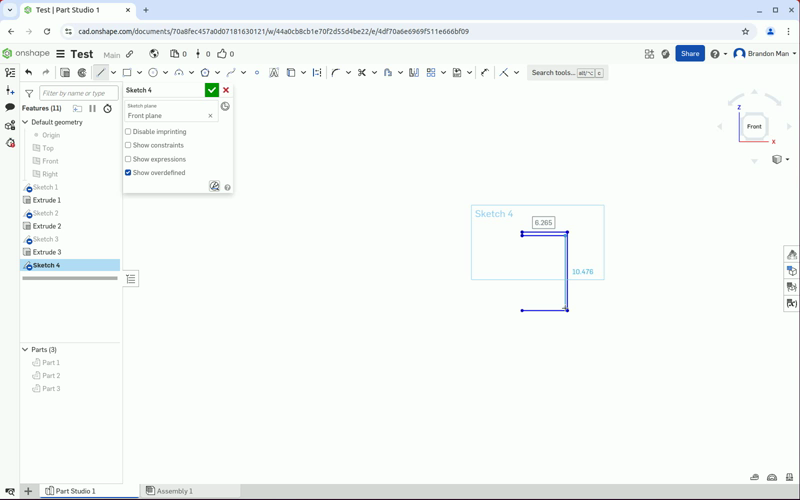
scroll(6)
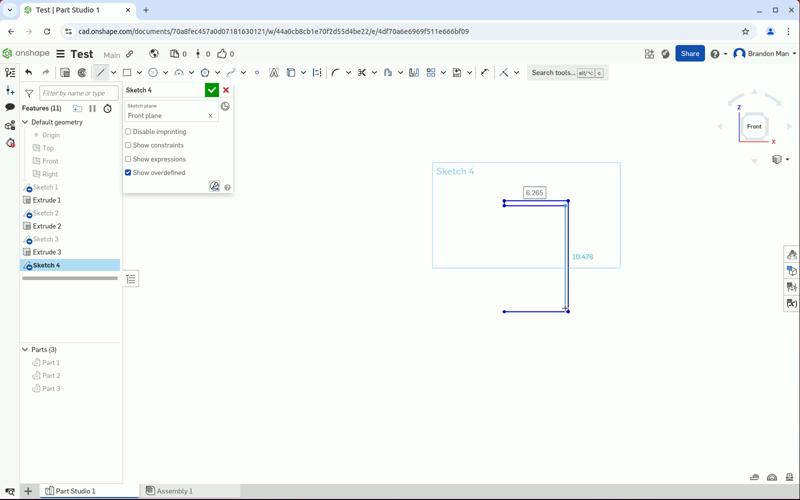
scroll(6)
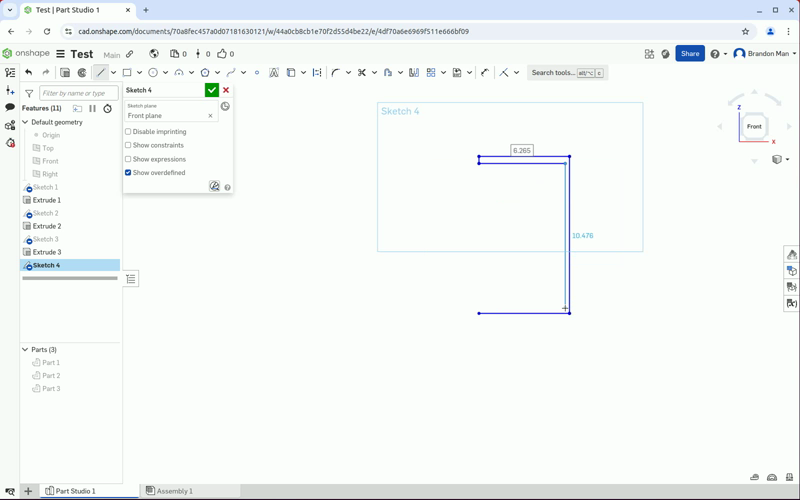
scroll(6)
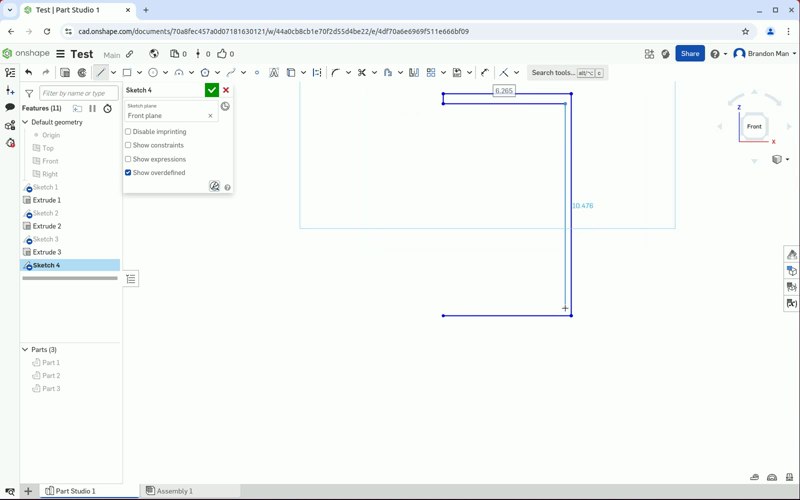
scroll(6)
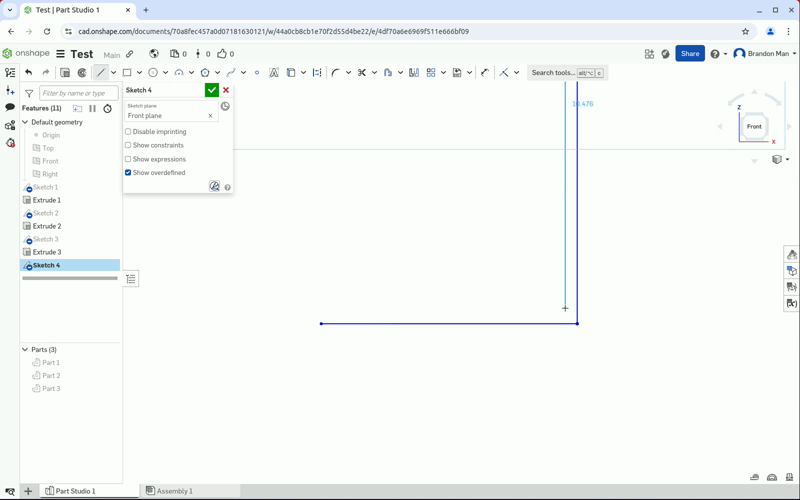
scroll(6)
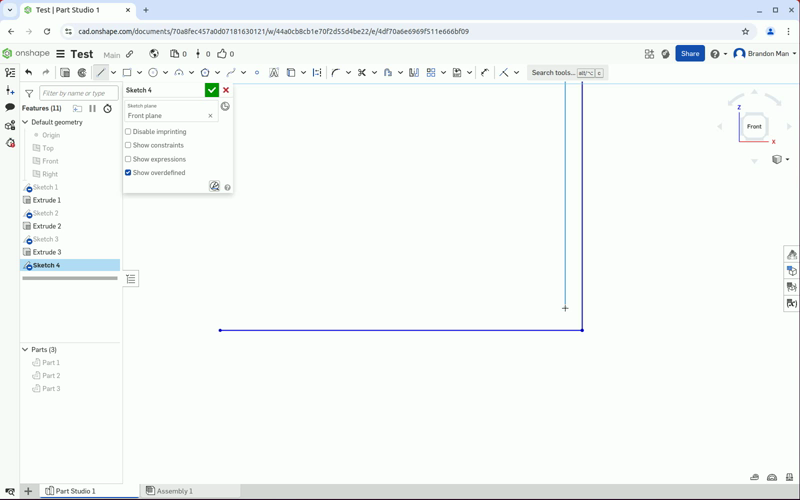
click(565, 307)
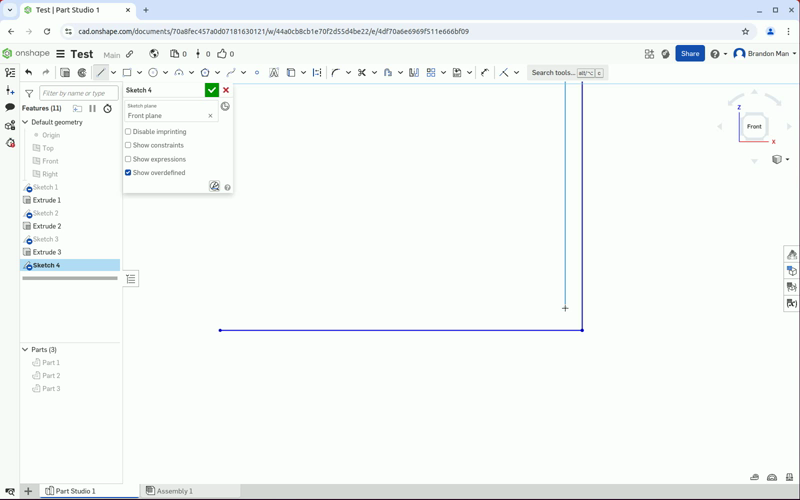
scroll(-6)
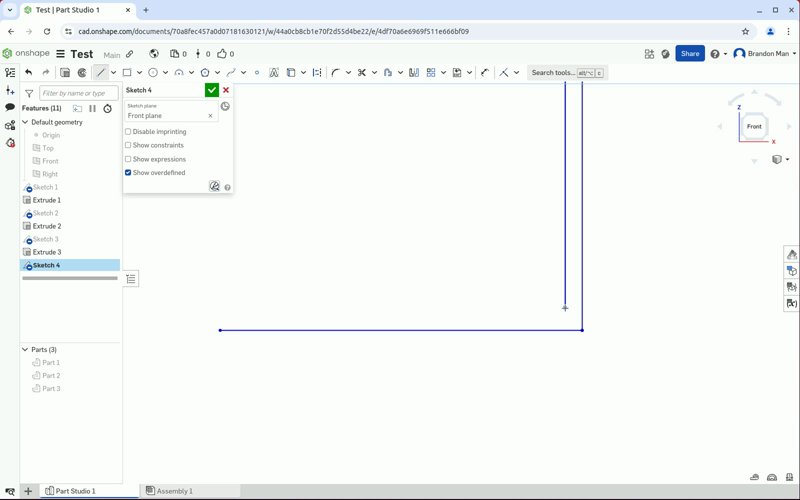
scroll(-6)
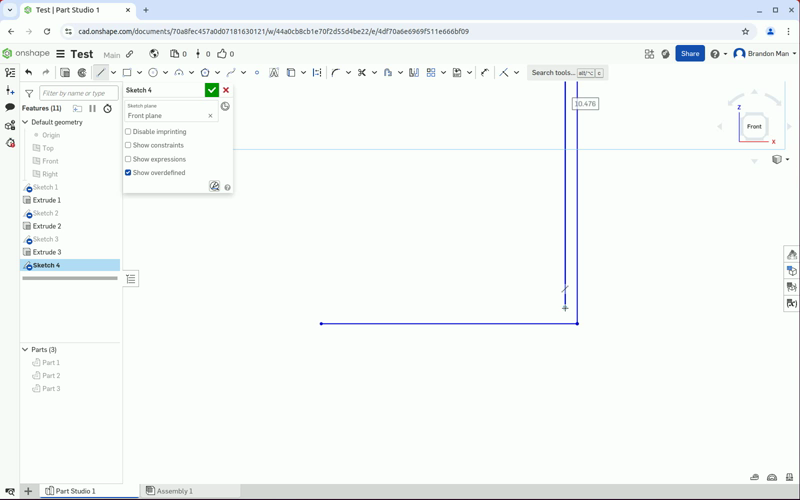
scroll(-6)
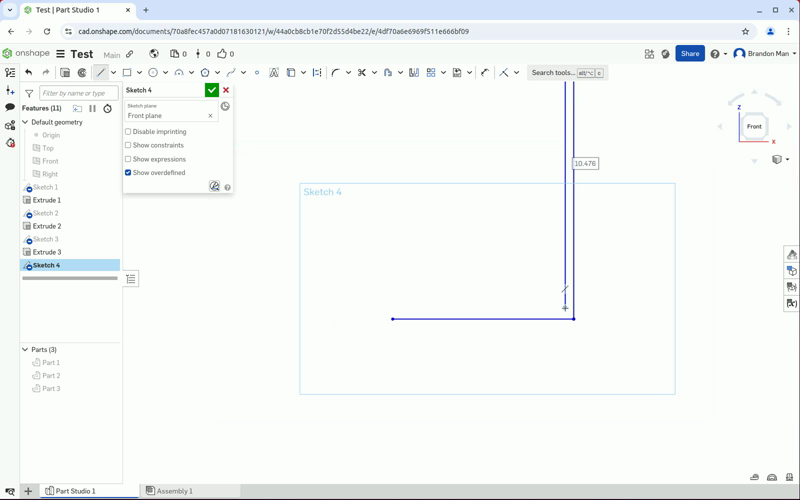
scroll(-6)
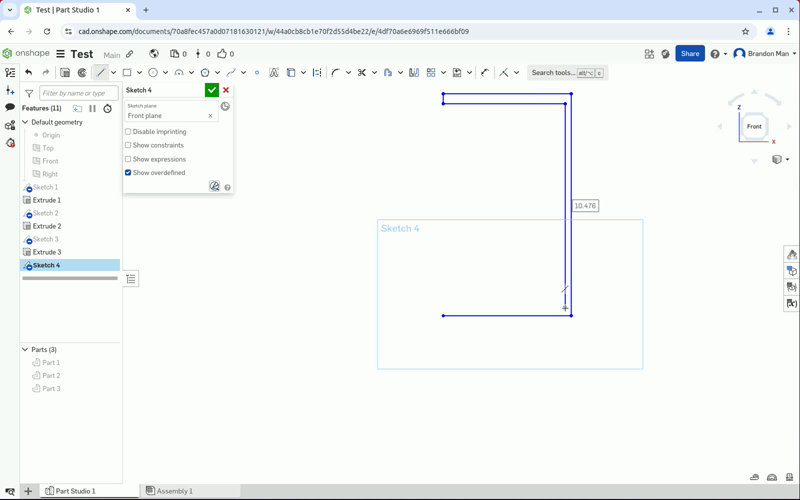
scroll(-6)
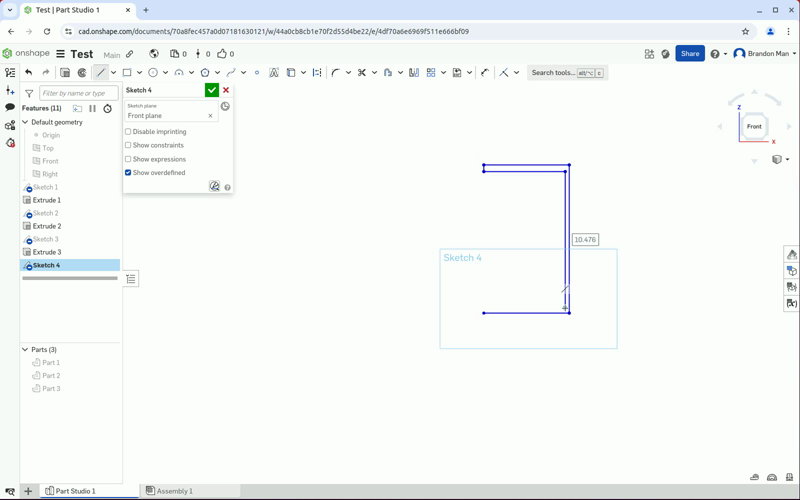
scroll(-6)
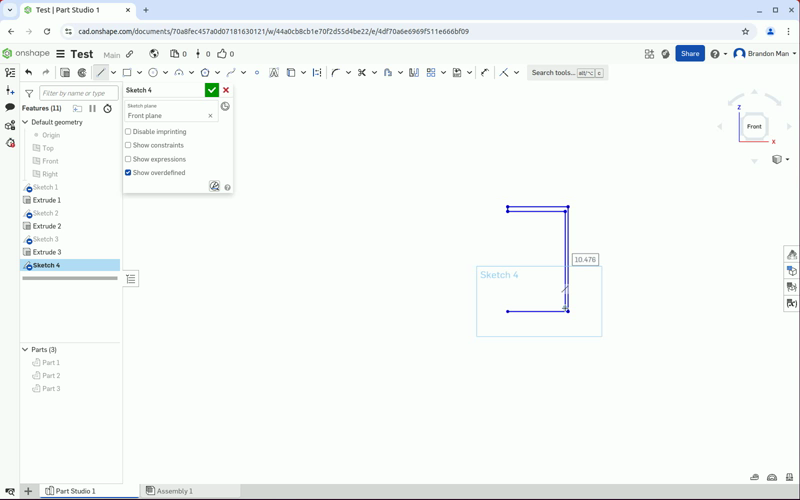
scroll(-6)
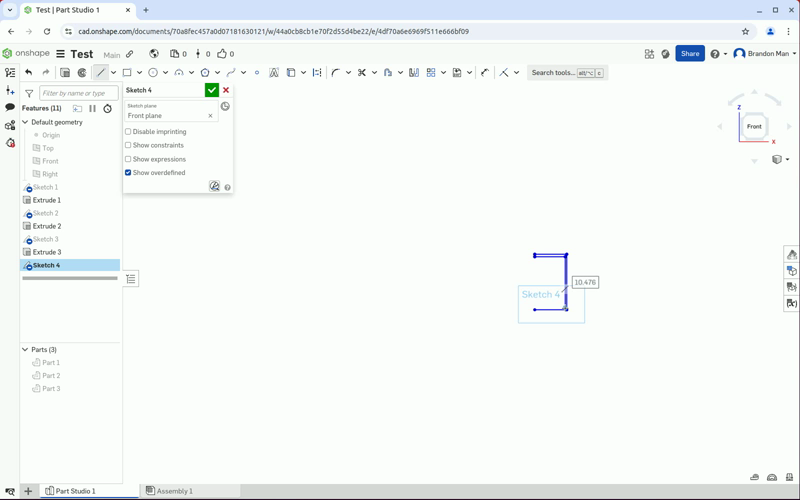
key_up(shift)
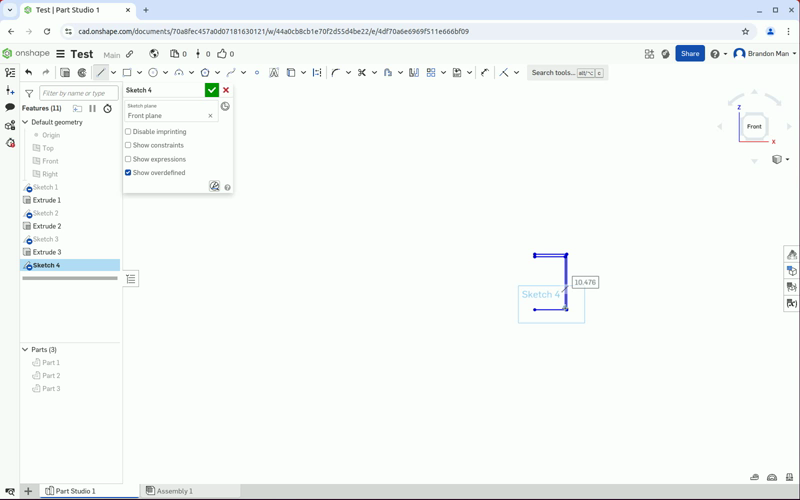
key_down(shift)
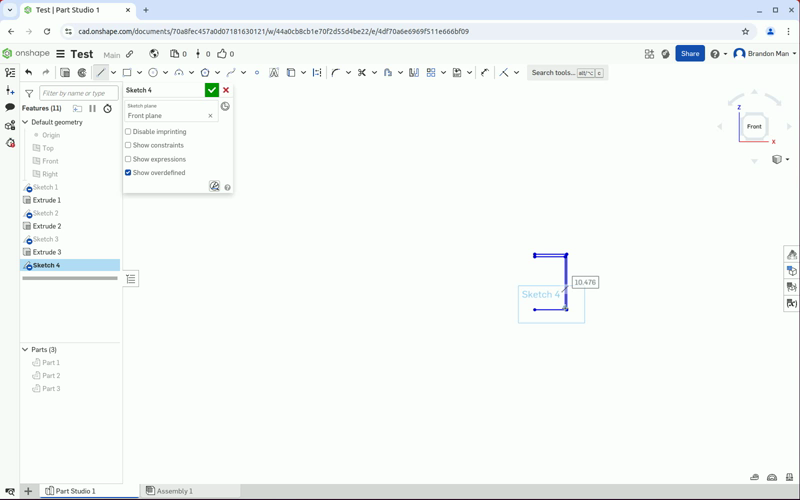
mouse_move(589, 307)
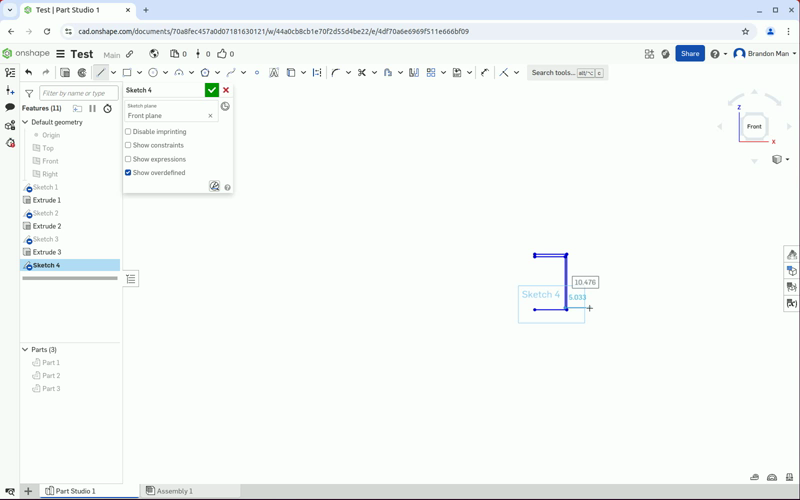
mouse_move(534, 307)
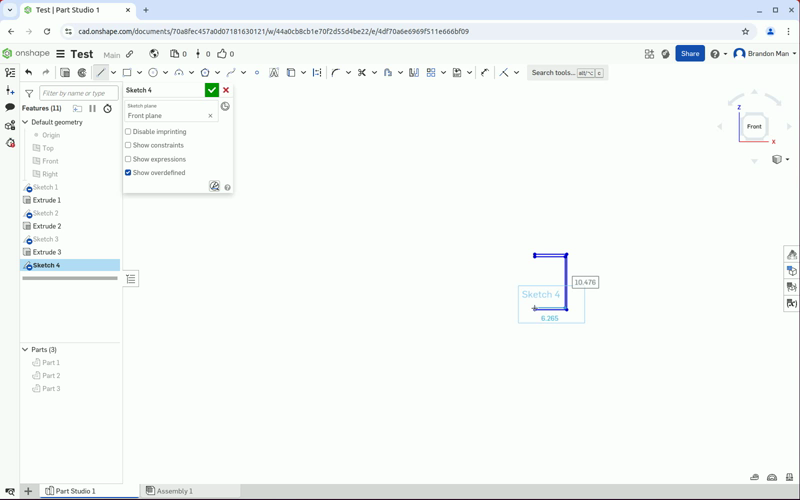
scroll(6)
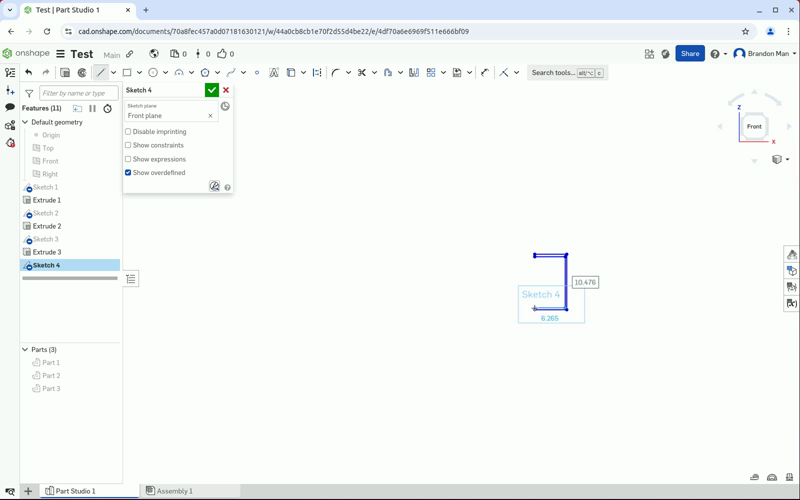
scroll(6)
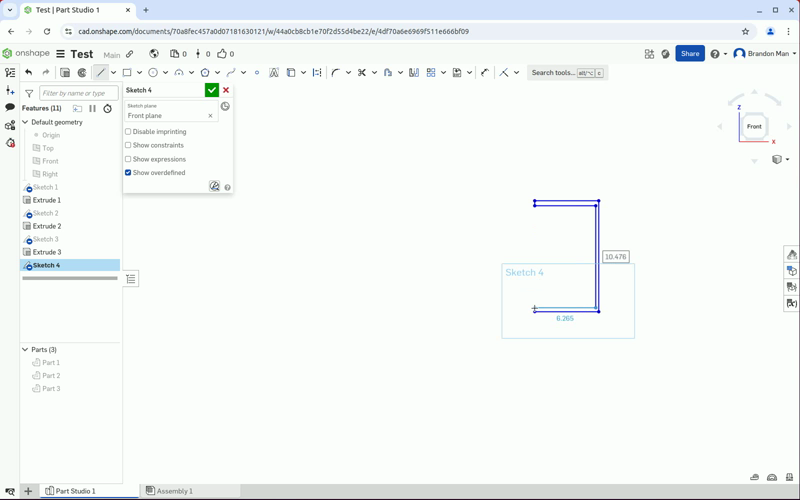
scroll(6)
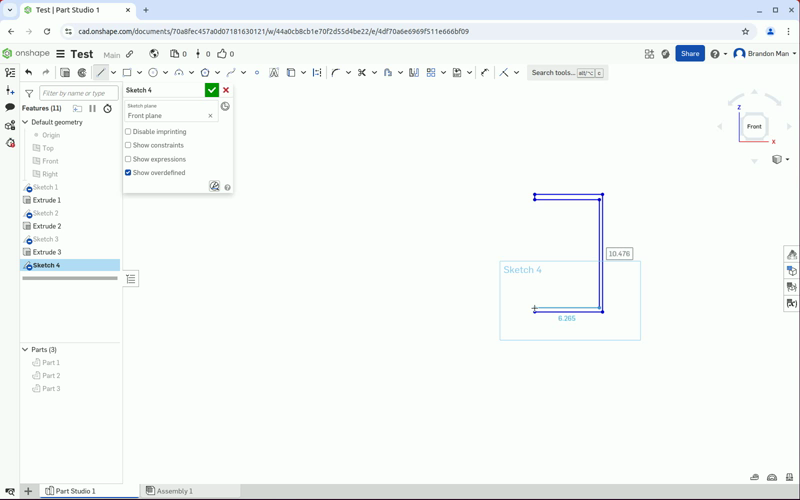
scroll(6)
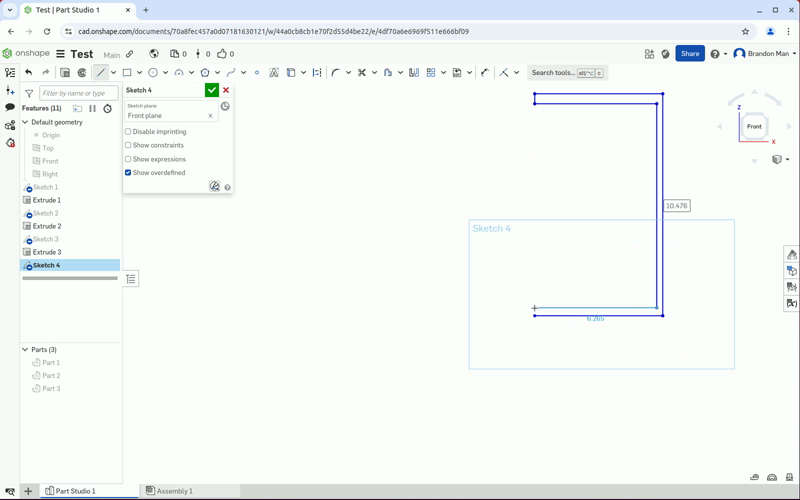
scroll(6)
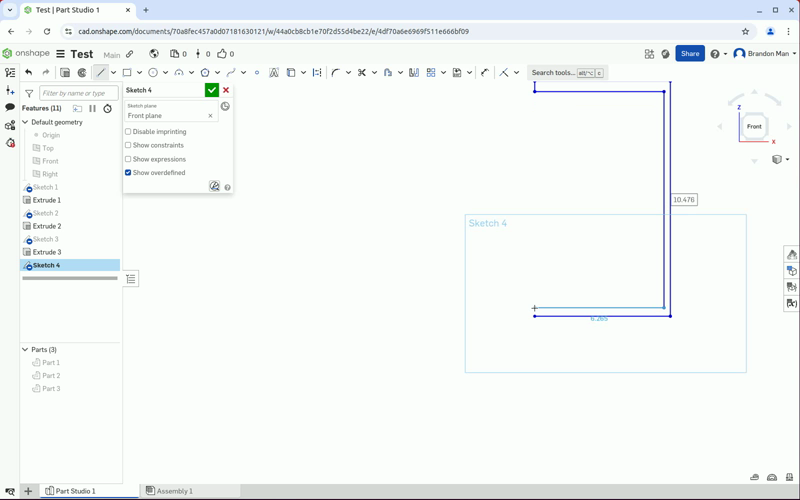
scroll(6)
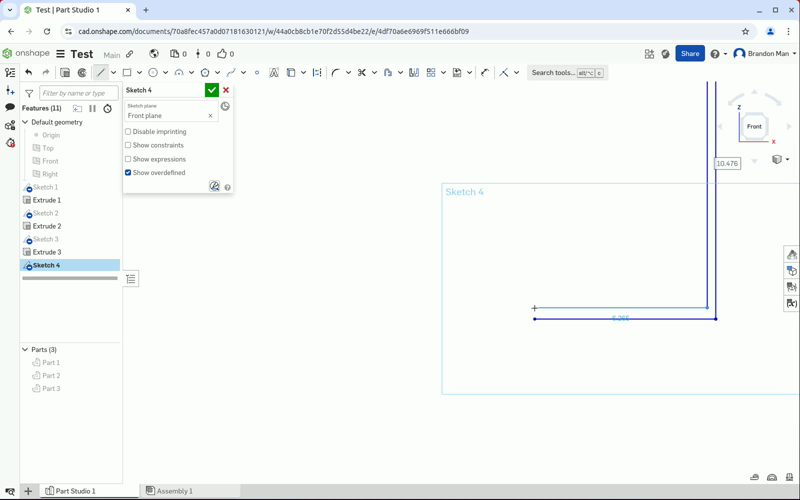
scroll(6)
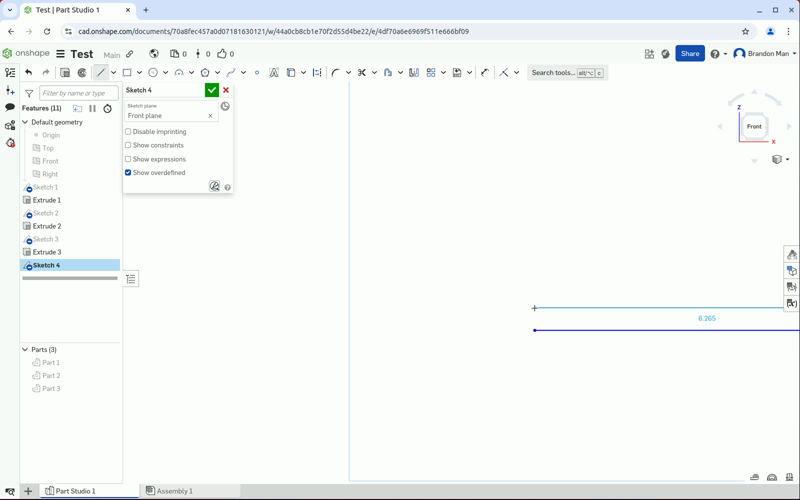
click(534, 307)
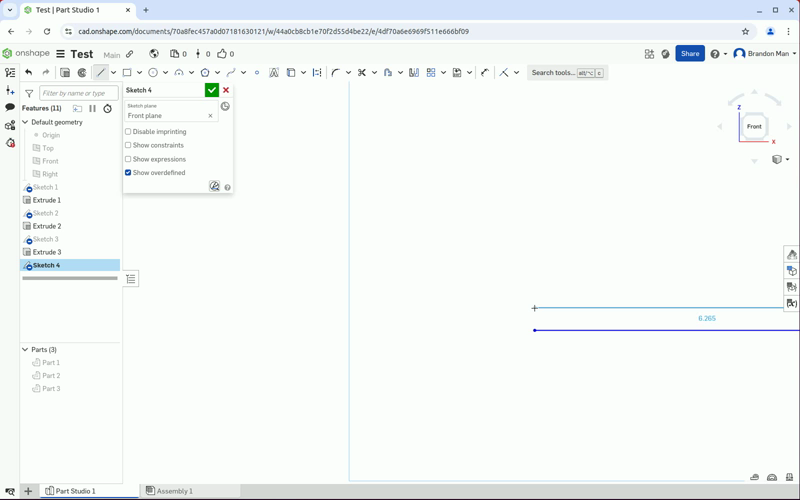
scroll(-6)
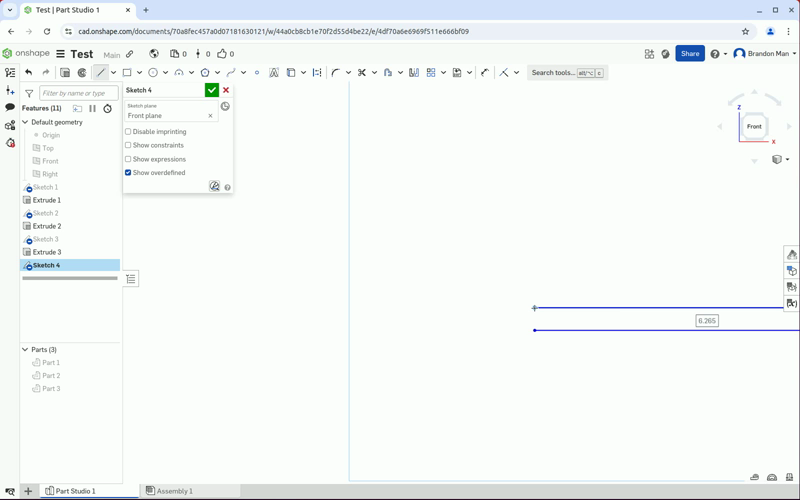
scroll(-6)
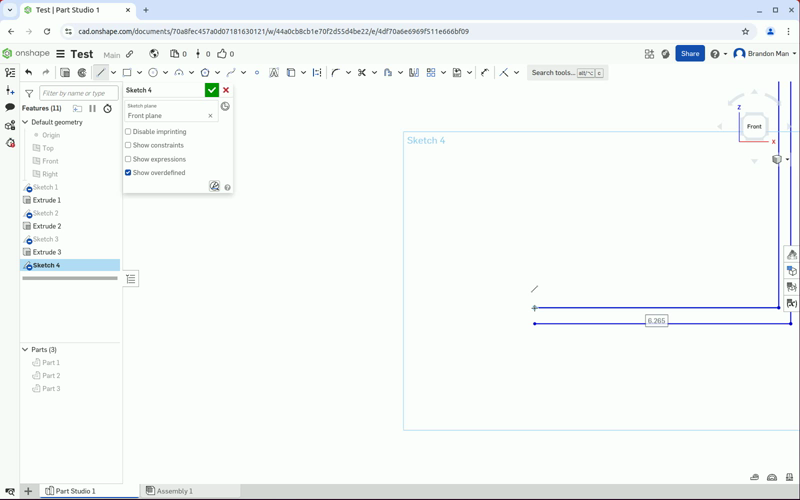
scroll(-6)
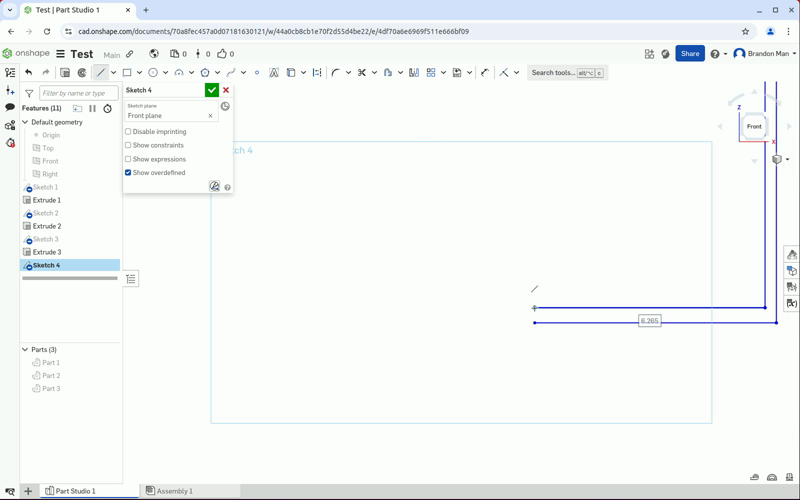
scroll(-6)
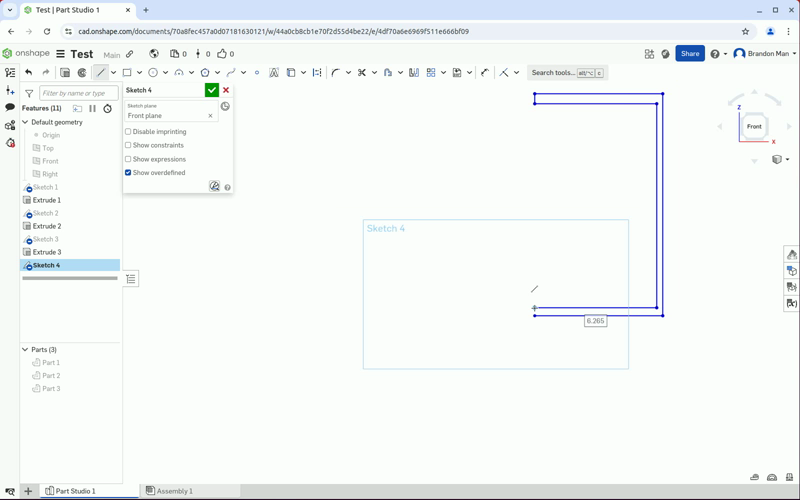
scroll(-6)
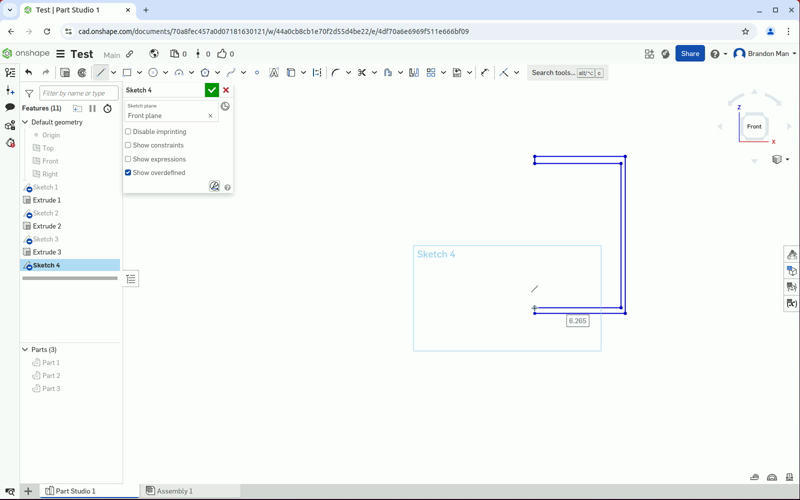
scroll(-6)
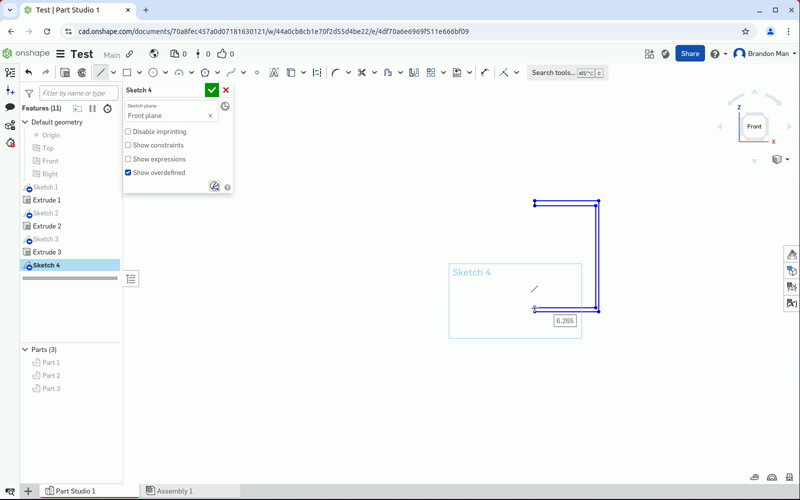
scroll(-6)
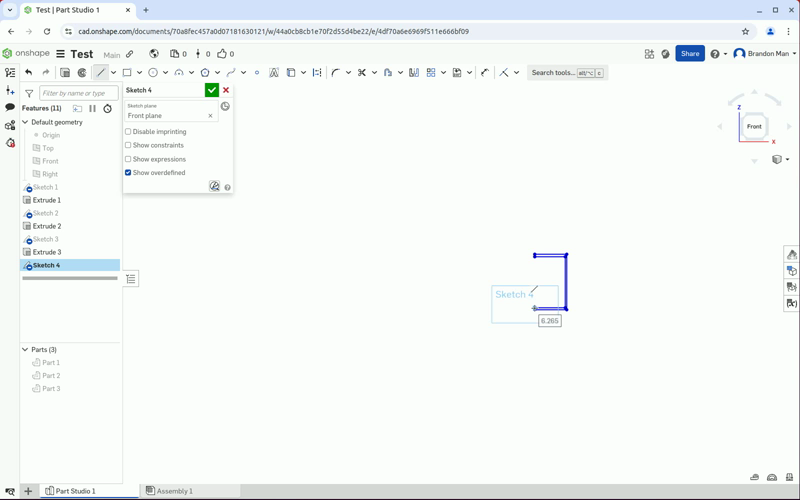
key_up(shift)
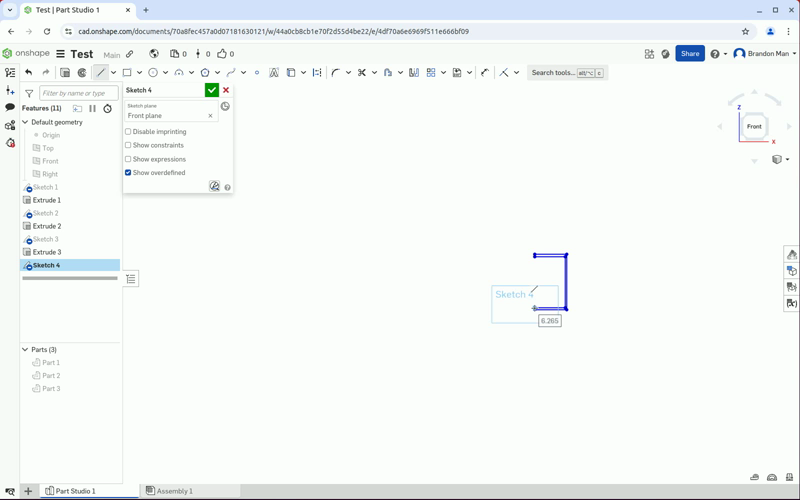
mouse_move(564, 307)
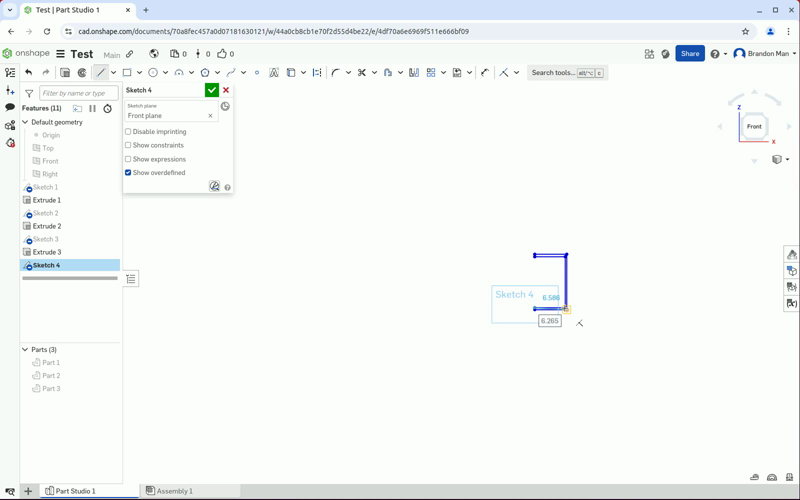
key_down(shift)
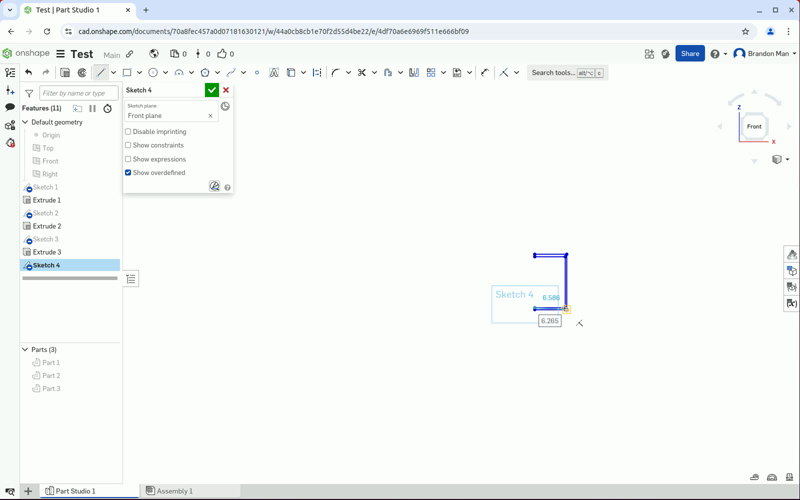
mouse_move(534, 309)
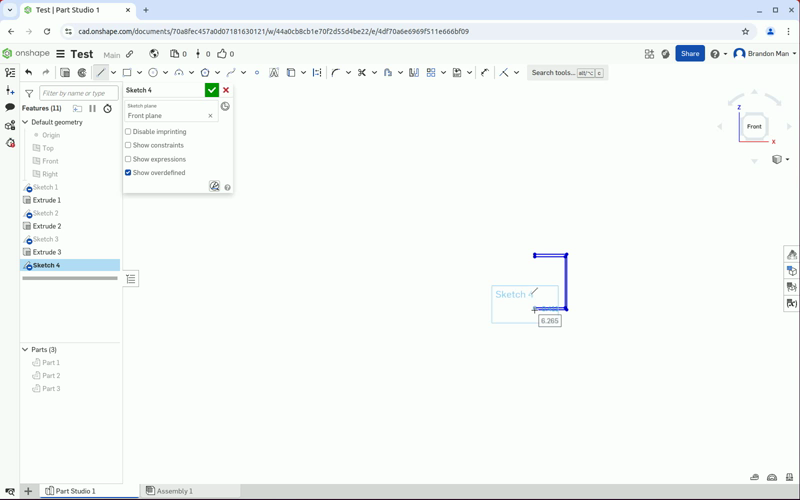
scroll(6)
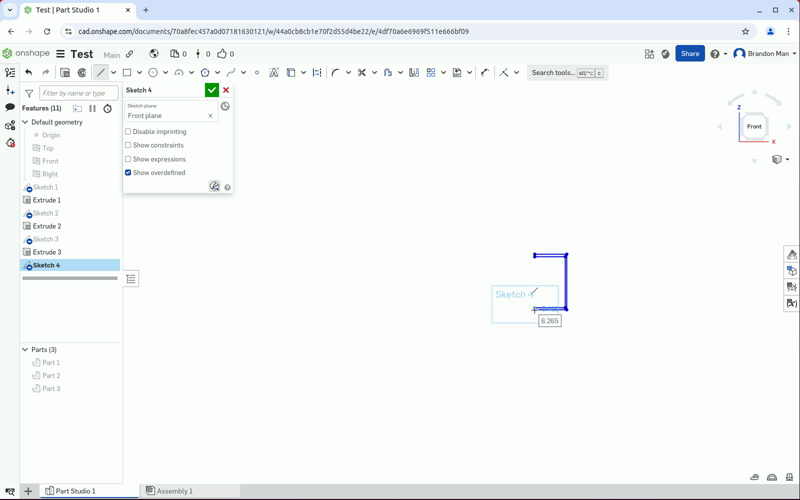
scroll(6)
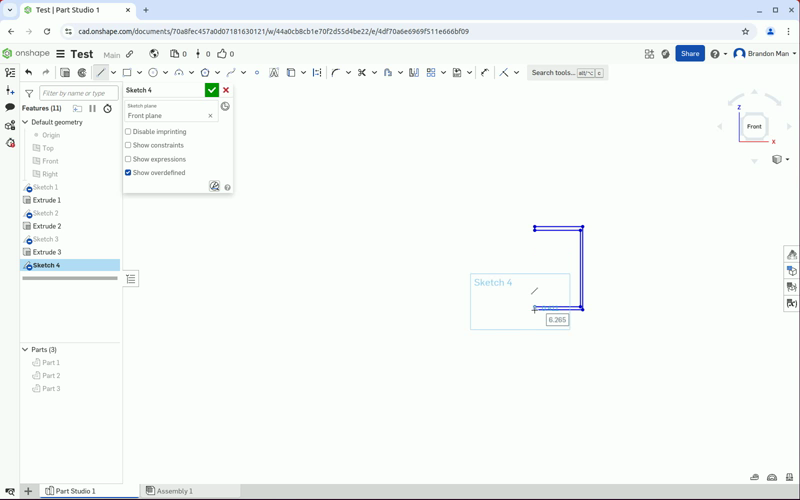
scroll(6)
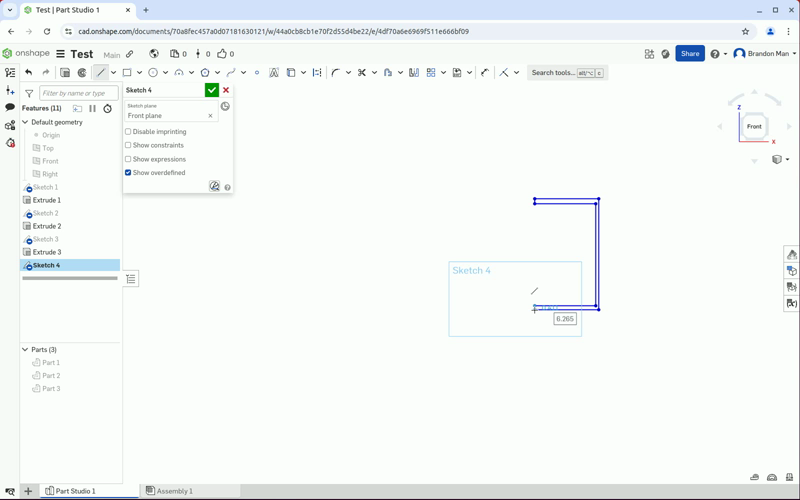
scroll(6)
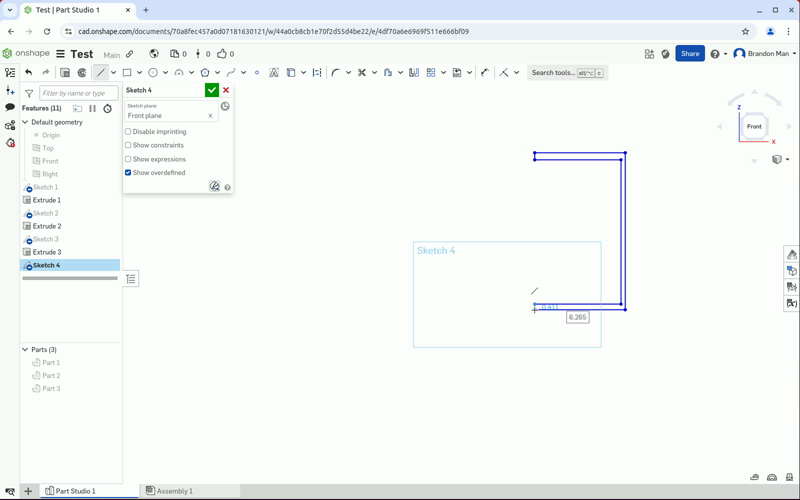
scroll(6)
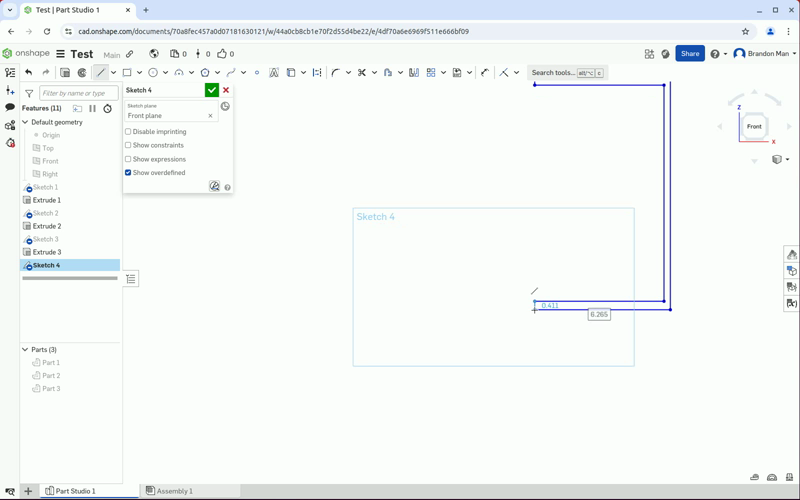
scroll(6)
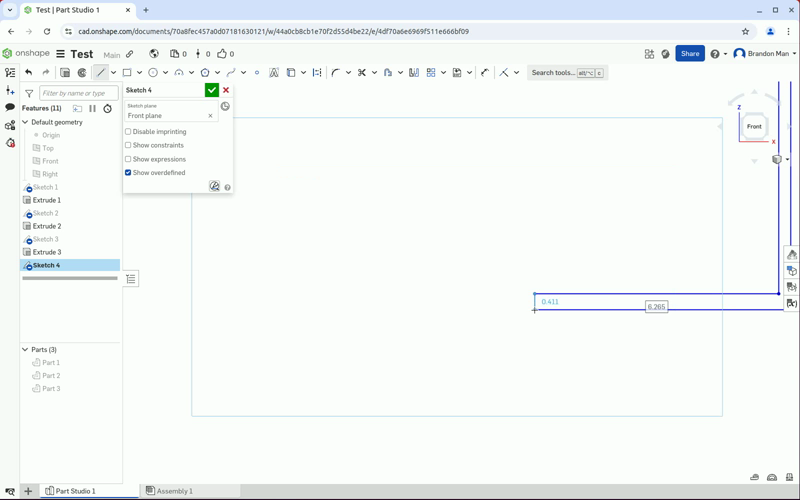
scroll(6)
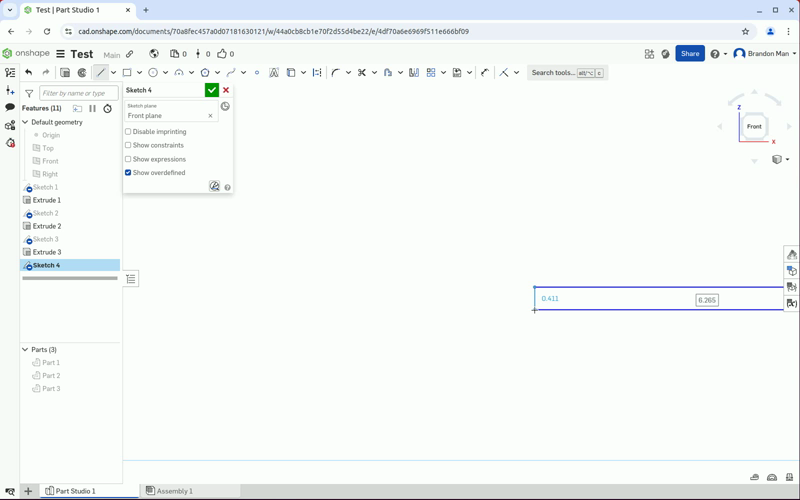
key_up(shift)
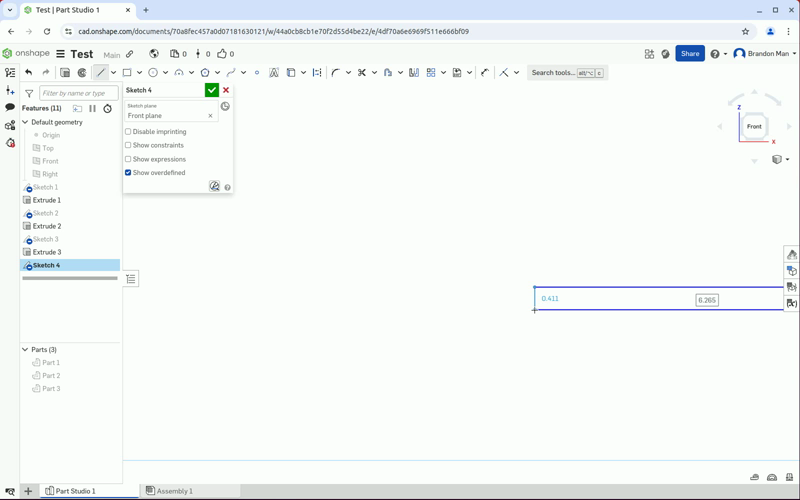
click(534, 309)
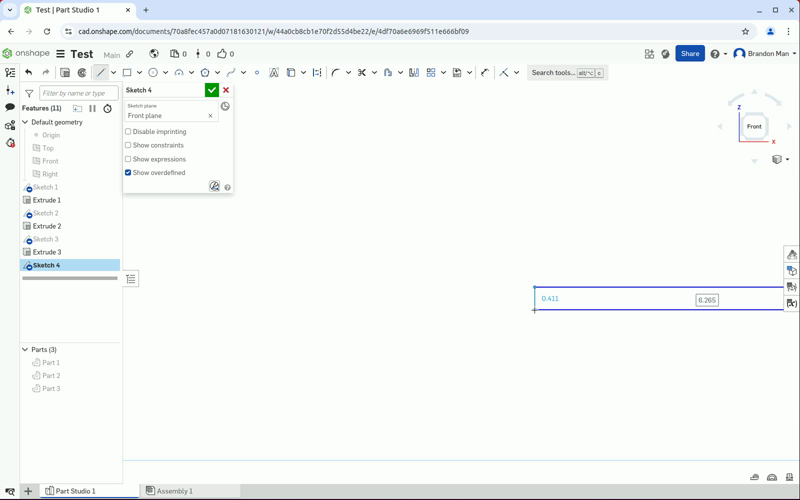
scroll(-6)
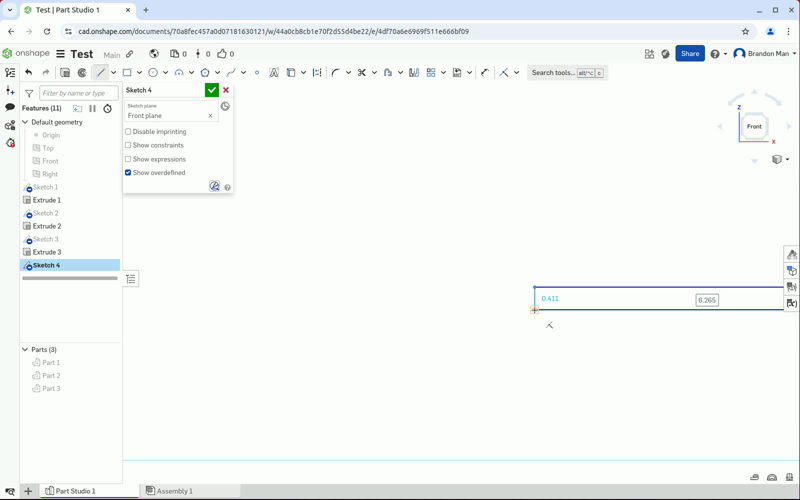
scroll(-6)
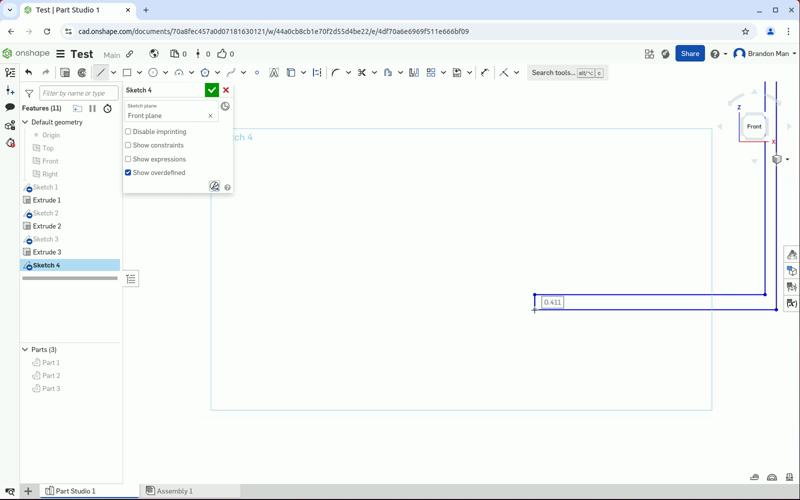
scroll(-6)
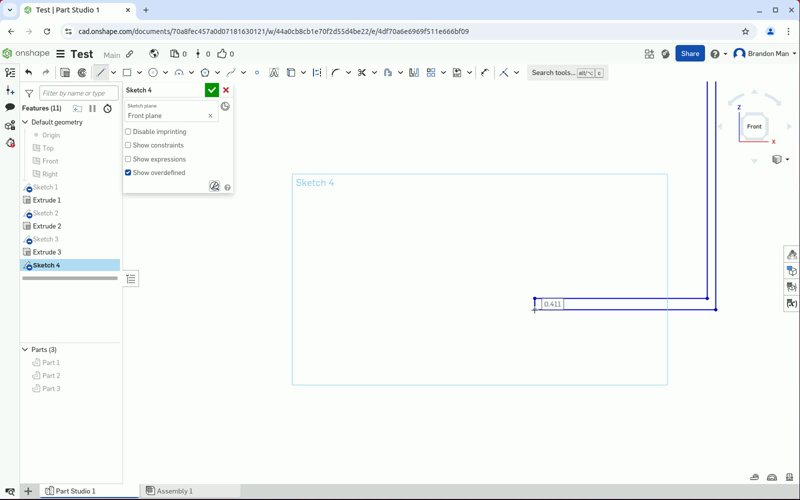
scroll(-6)
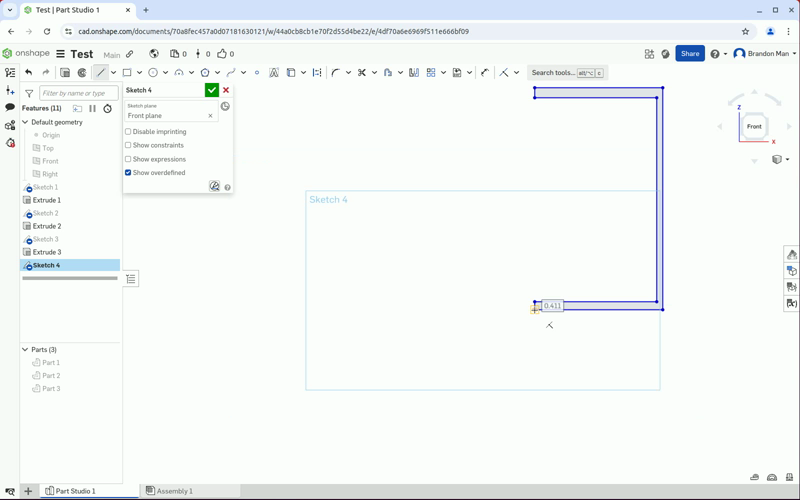
scroll(-6)
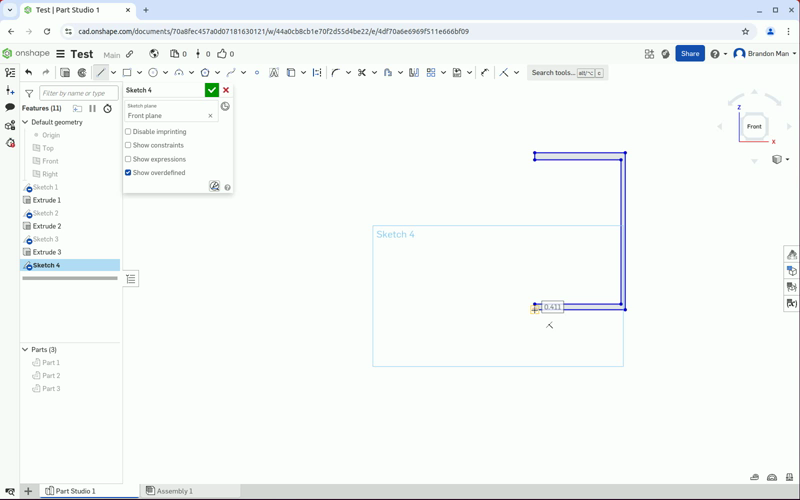
scroll(-6)
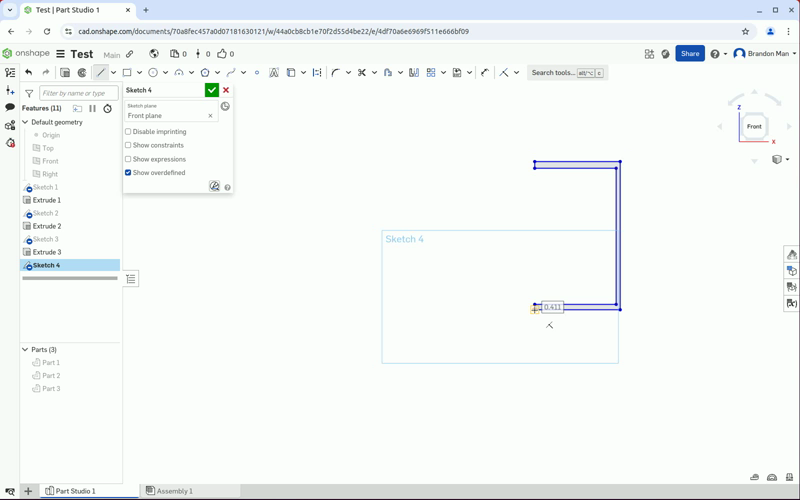
scroll(-6)
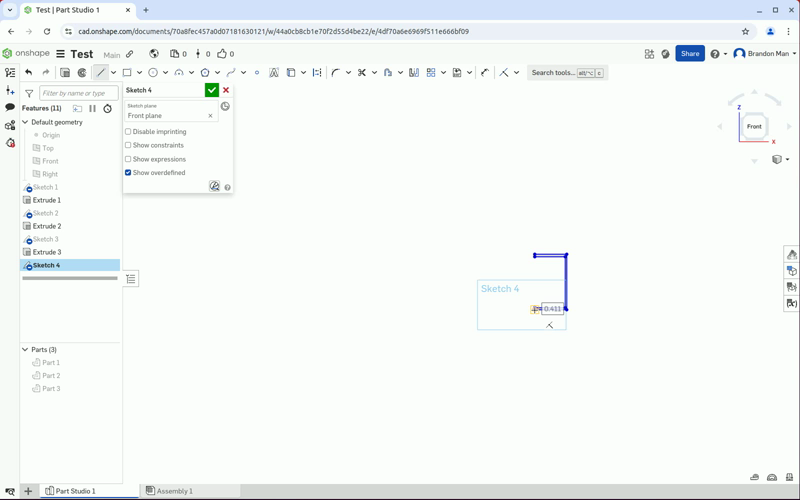
key(esc)
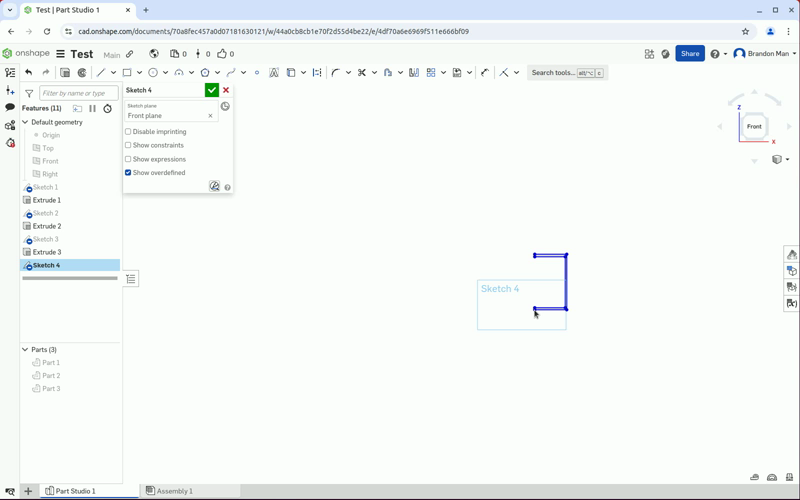
mouse_move(566, 301)
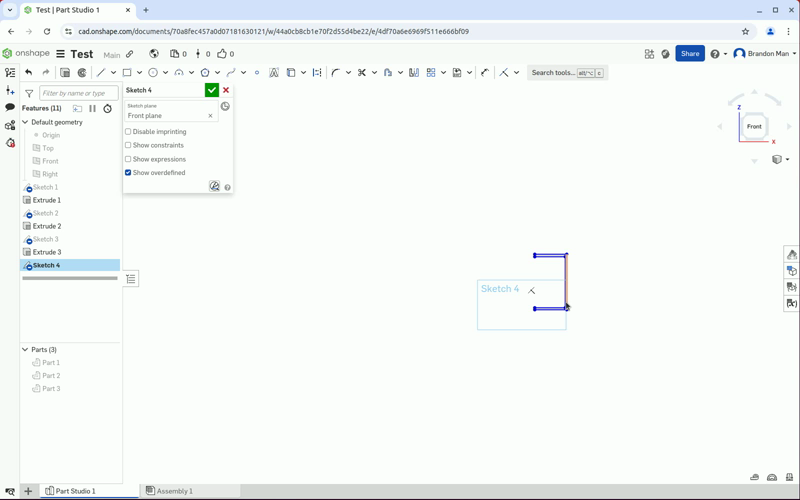
scroll(6)
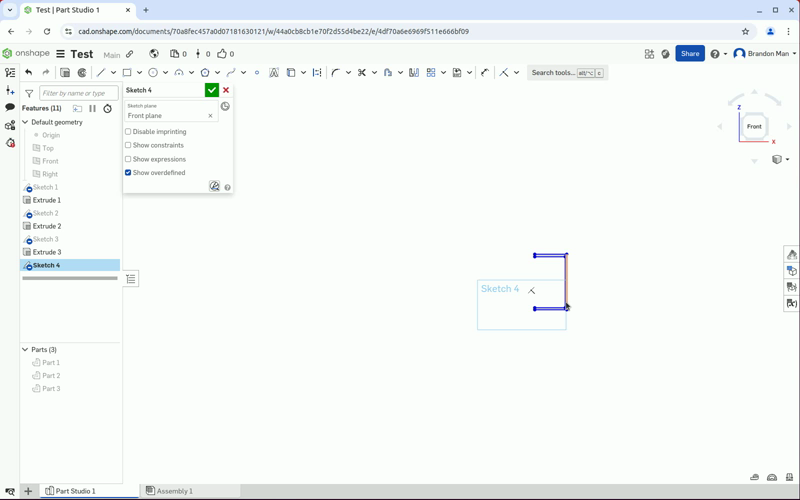
scroll(6)
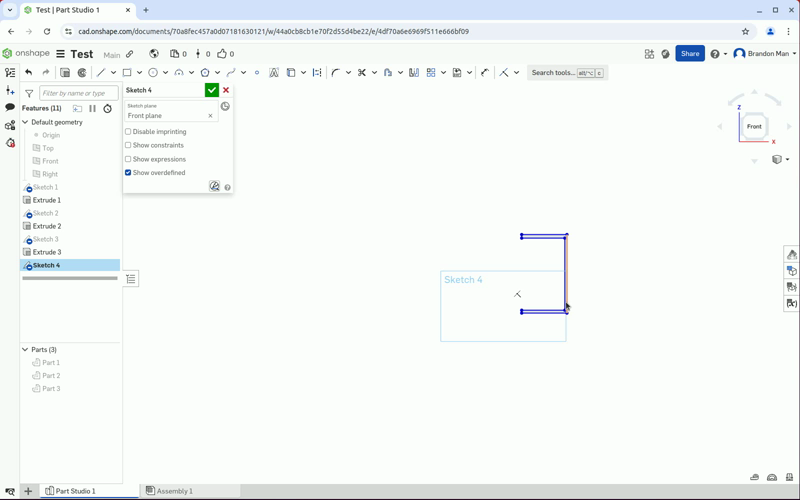
scroll(6)
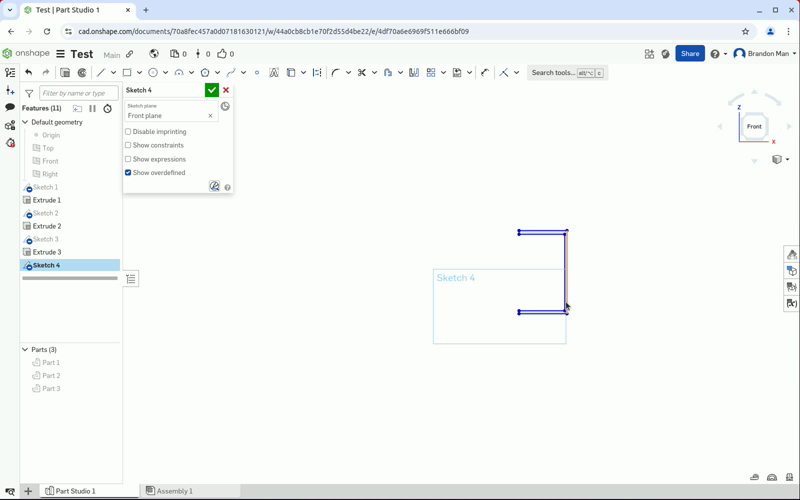
scroll(6)
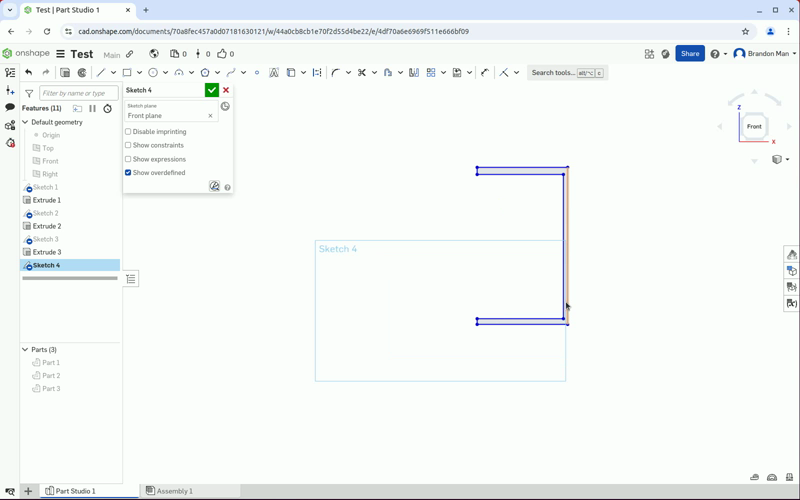
scroll(6)
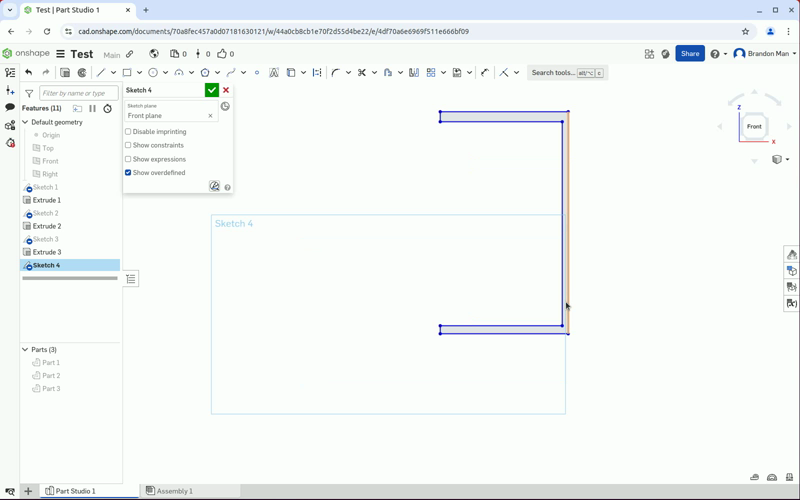
scroll(6)
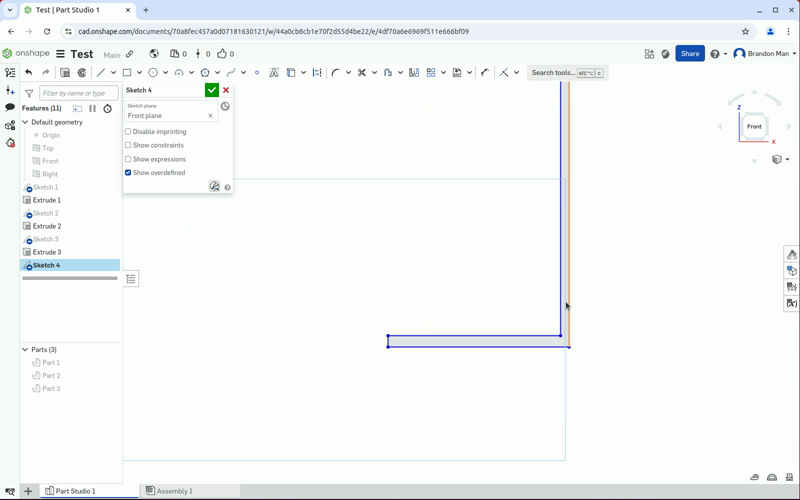
scroll(6)
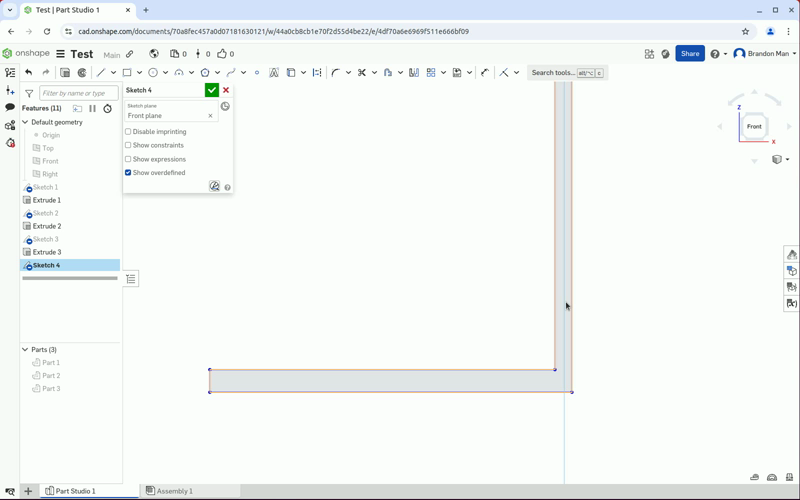
click(566, 301)
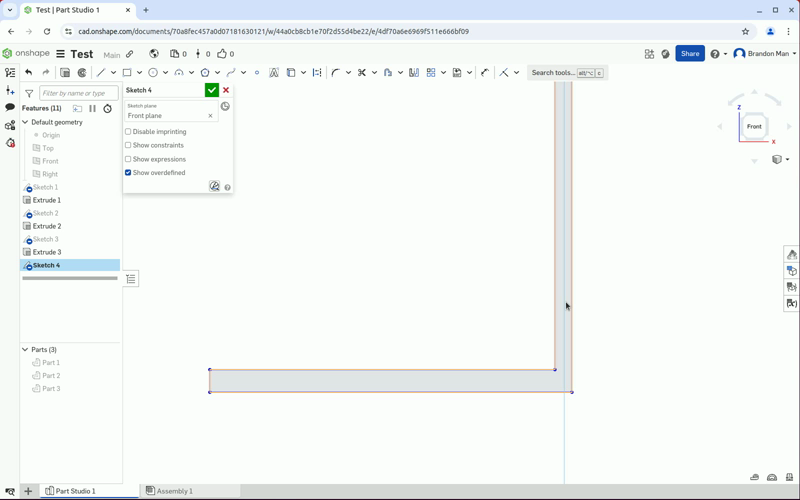
scroll(-6)
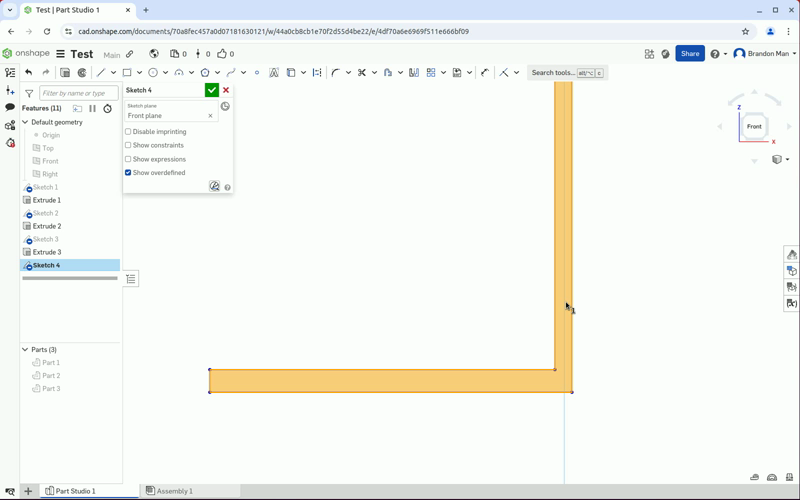
scroll(-6)
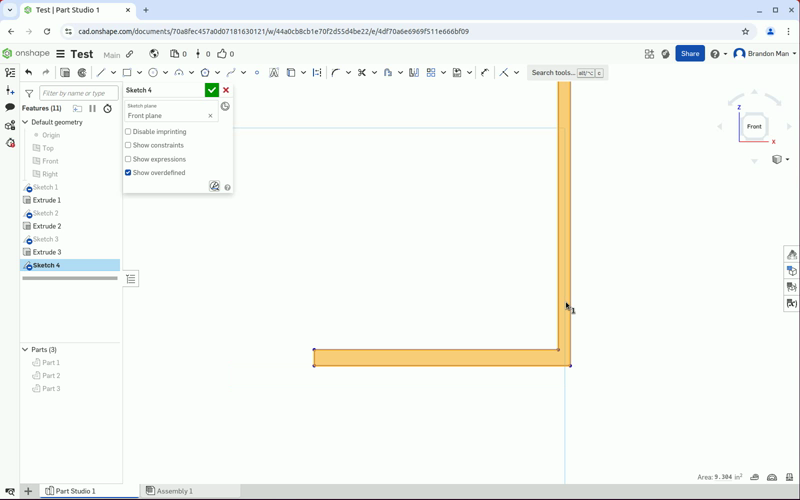
scroll(-6)
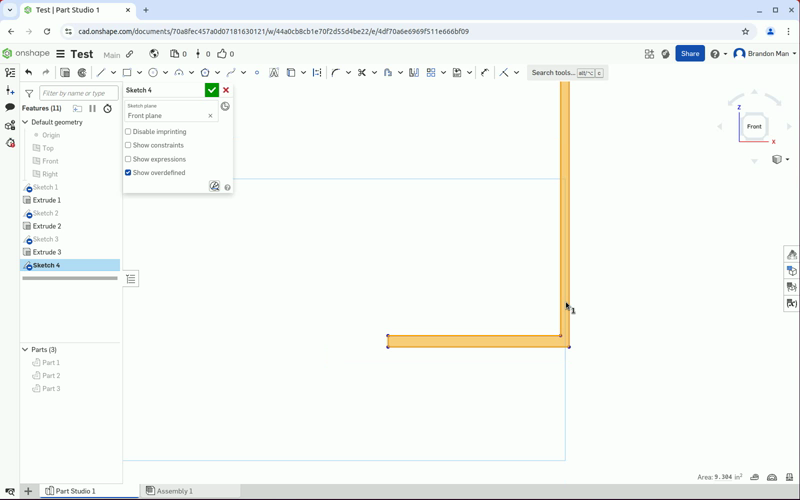
scroll(-6)
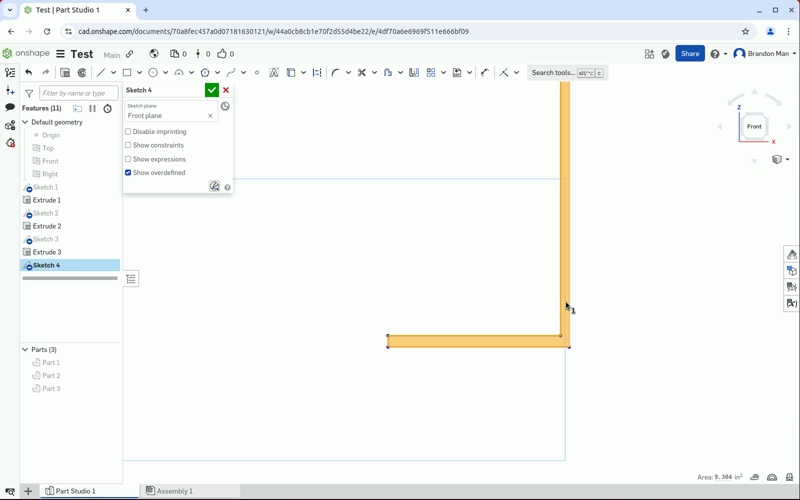
scroll(-6)
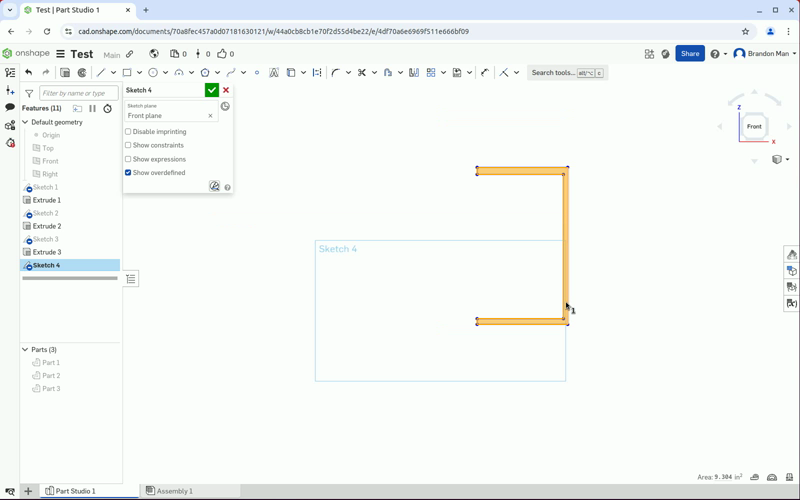
scroll(-6)
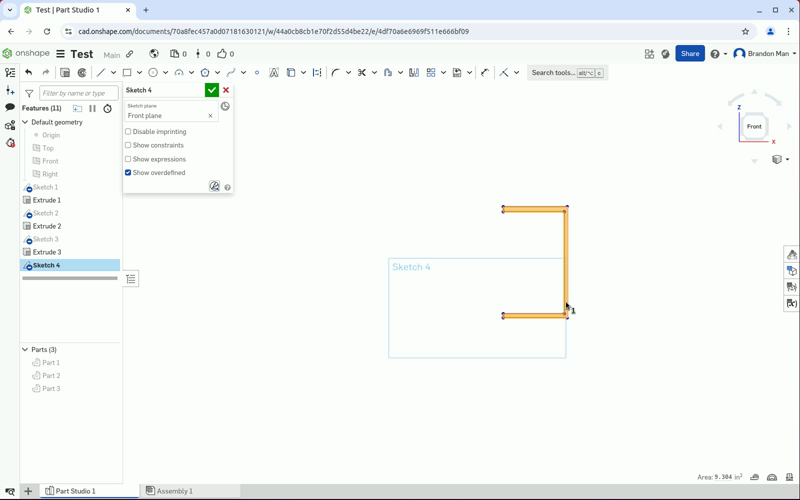
scroll(-6)
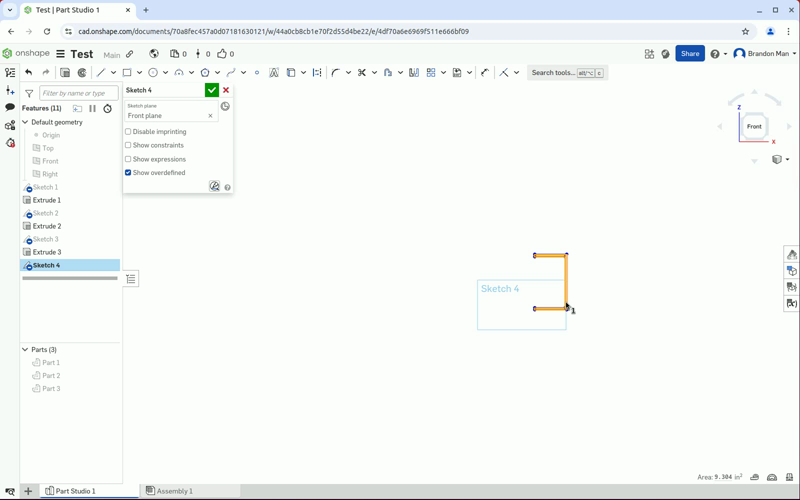
mouse_move(73, 352)
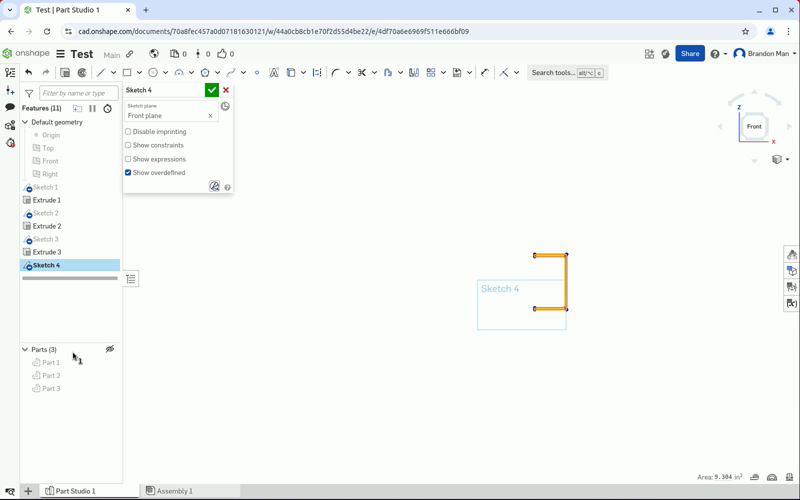
key(shift+y)
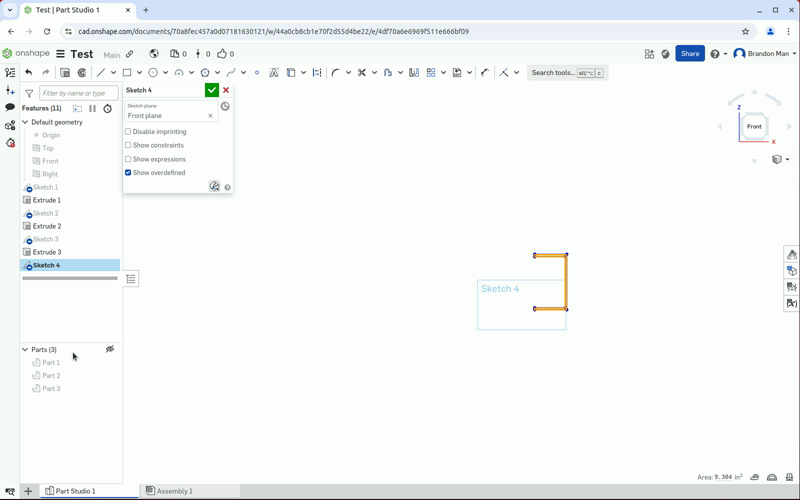
key(shift+e)
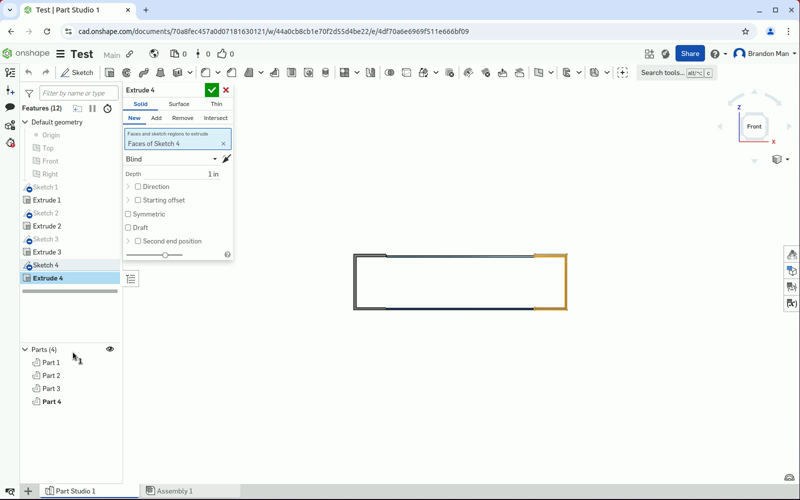
mouse_move(143, 106)
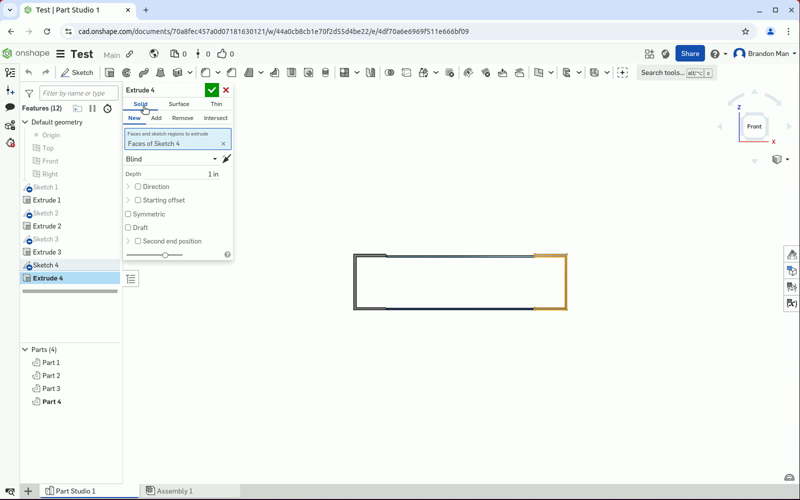
click(143, 106)
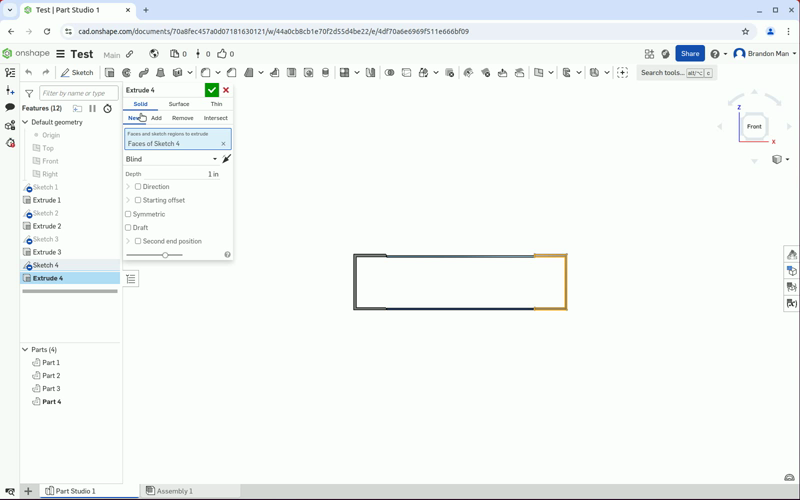
mouse_move(137, 120)
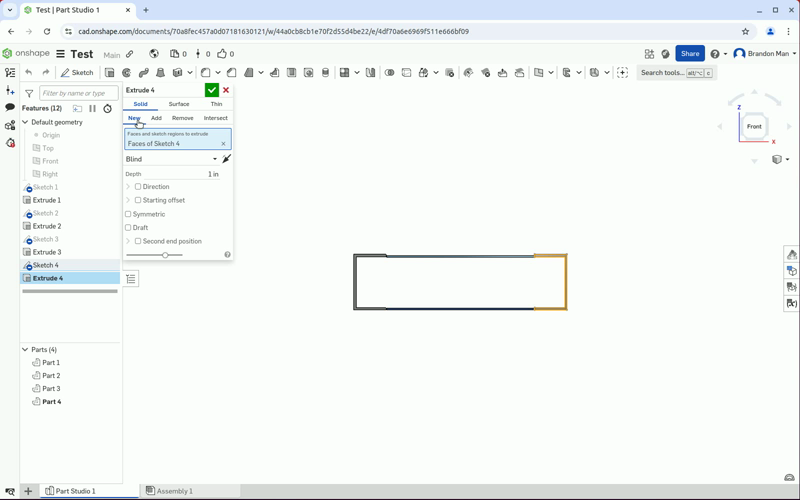
click(137, 120)
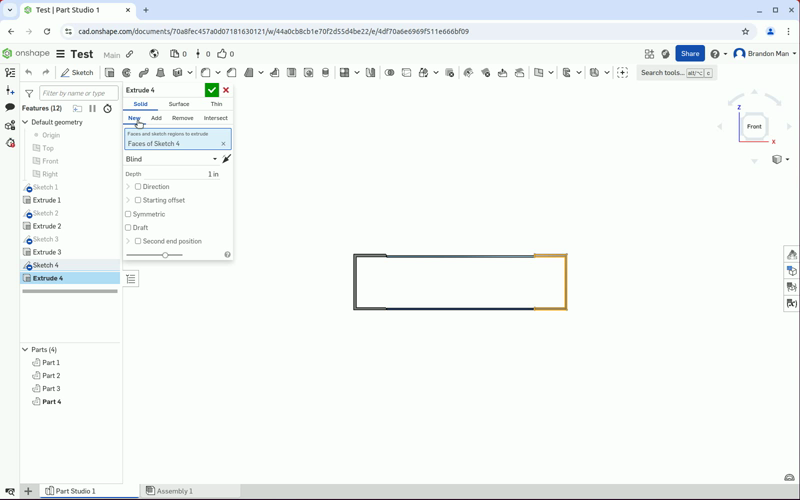
key(tab, 4)
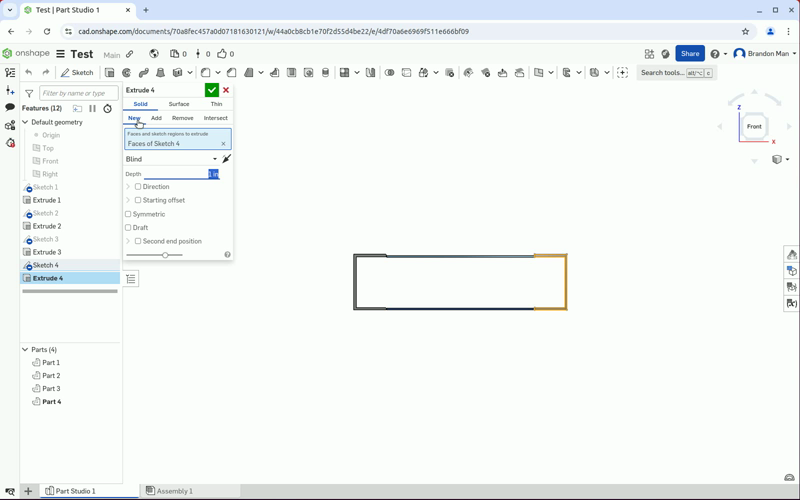
text(-23.108)
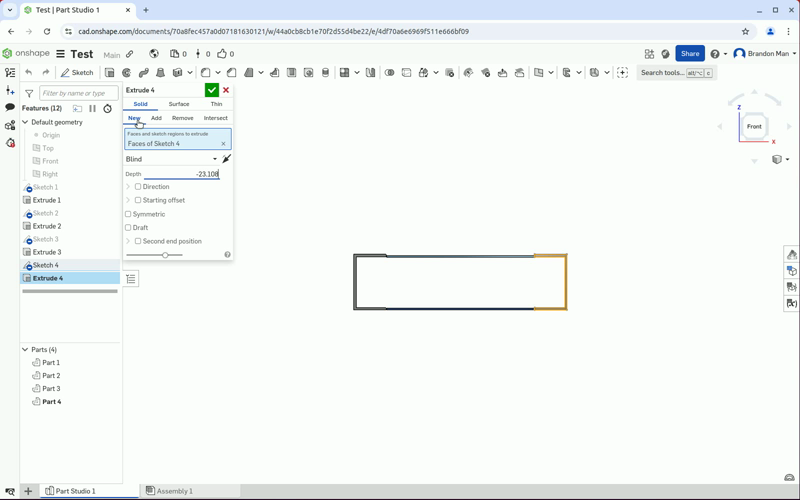
key(enter)
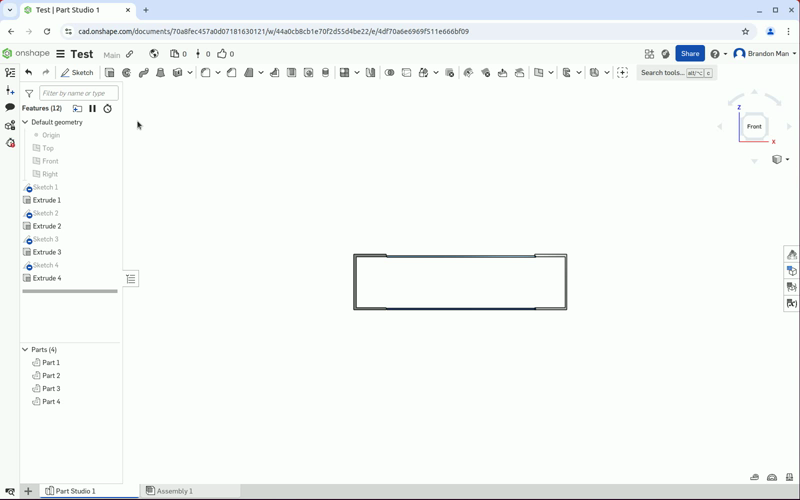
key(shift+h)
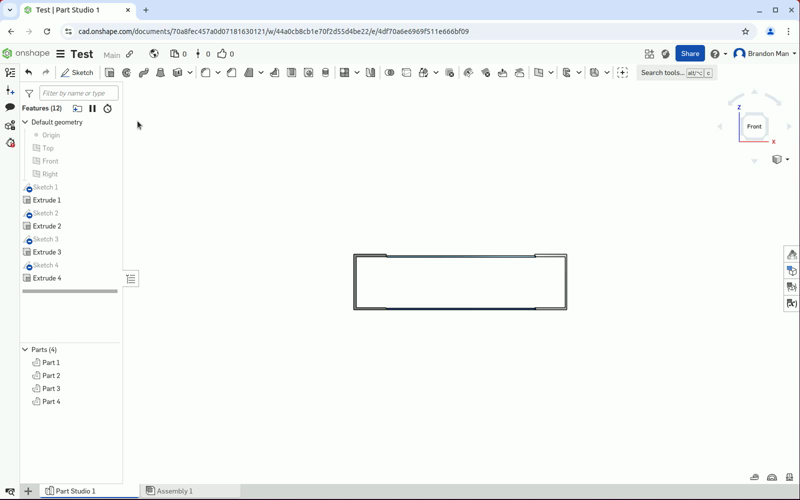
key(shift+h)
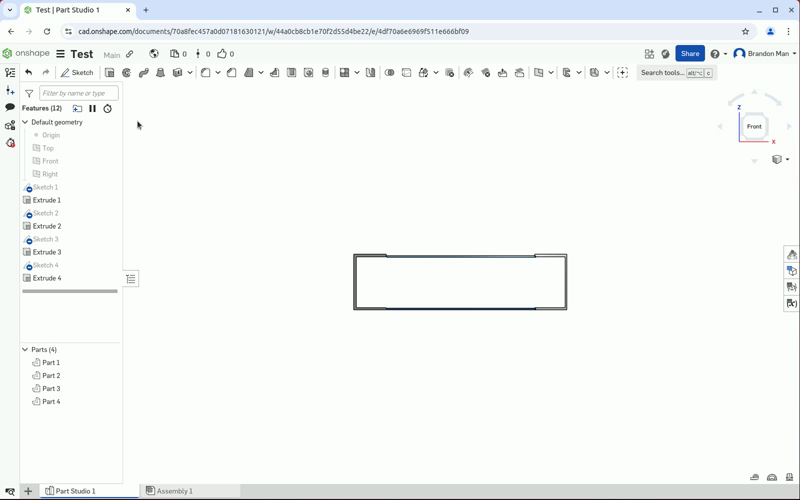
mouse_move(73, 189)
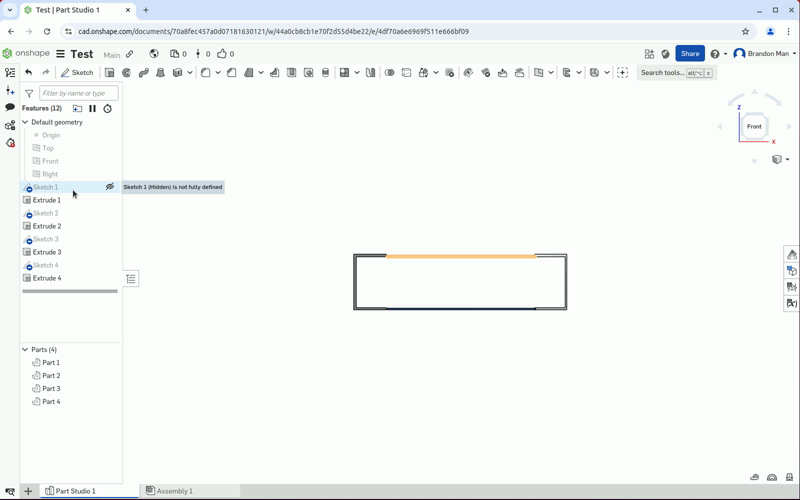
click(73, 189)
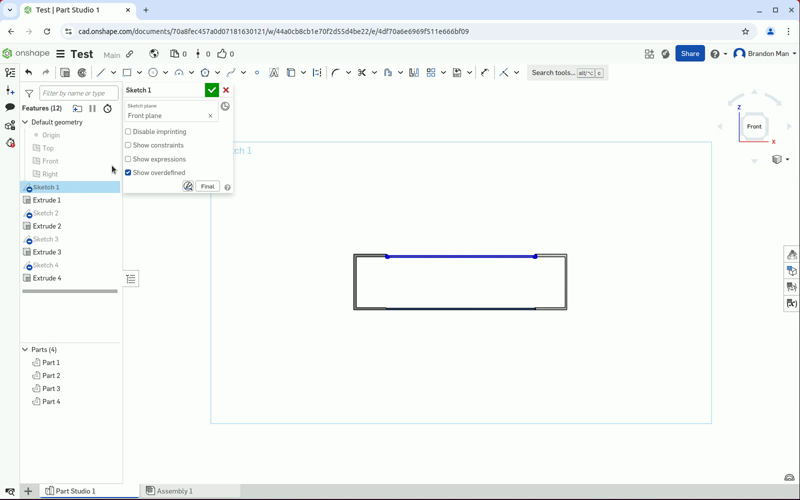
mouse_move(229, 92)
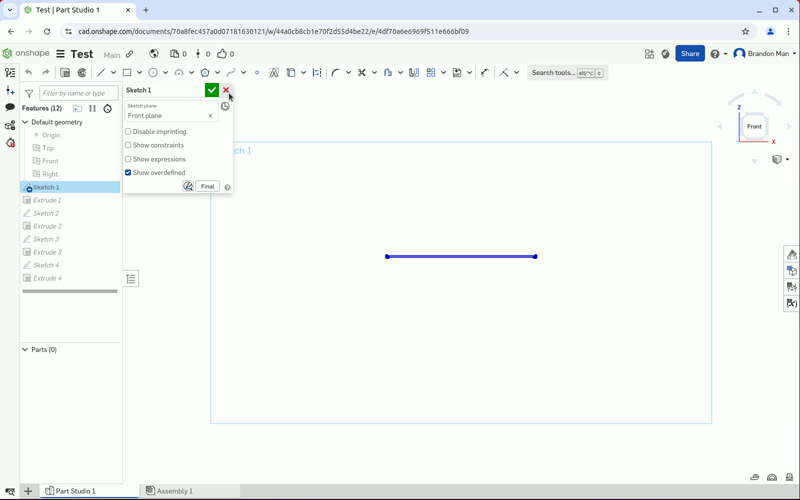
click(229, 92)
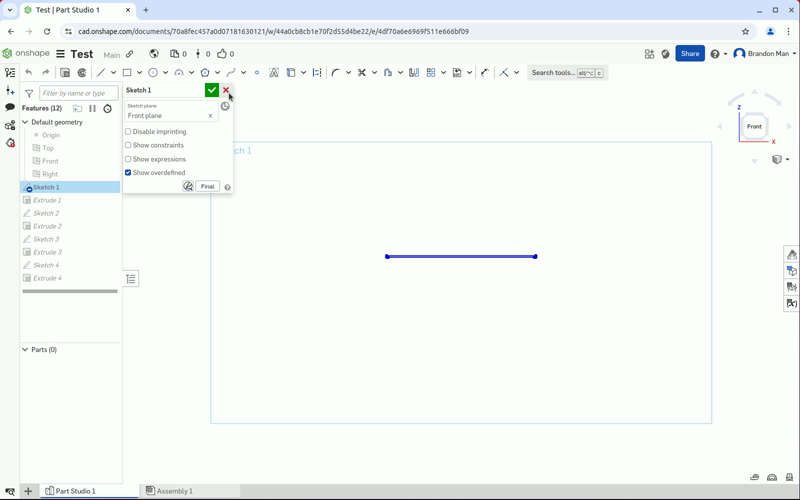
key(shift+s)
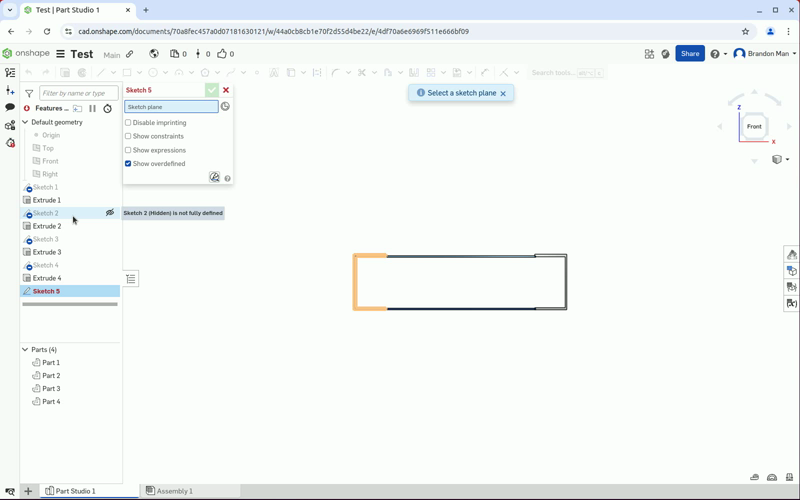
scroll(3)
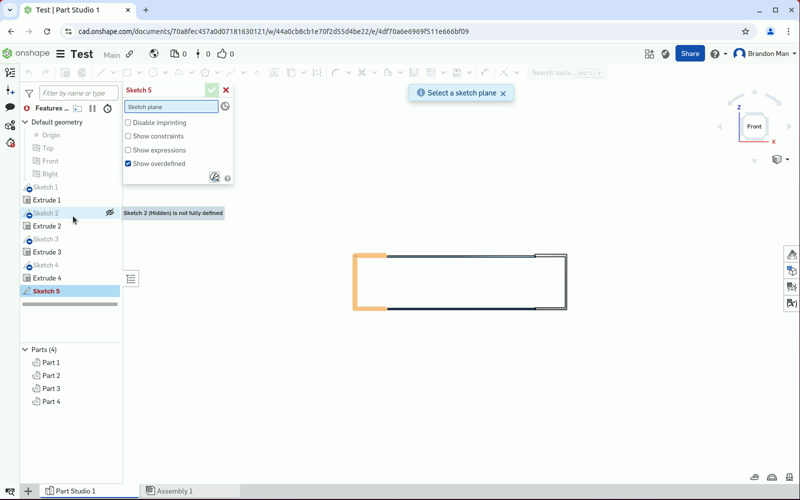
mouse_move(73, 163)
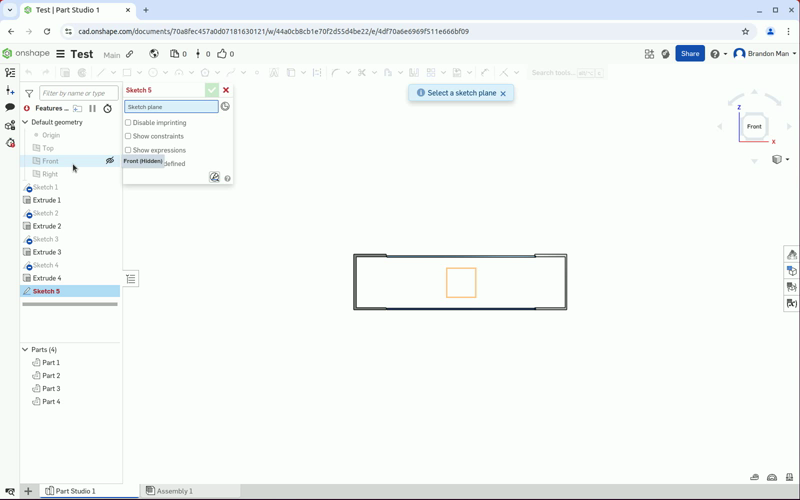
click(73, 163)
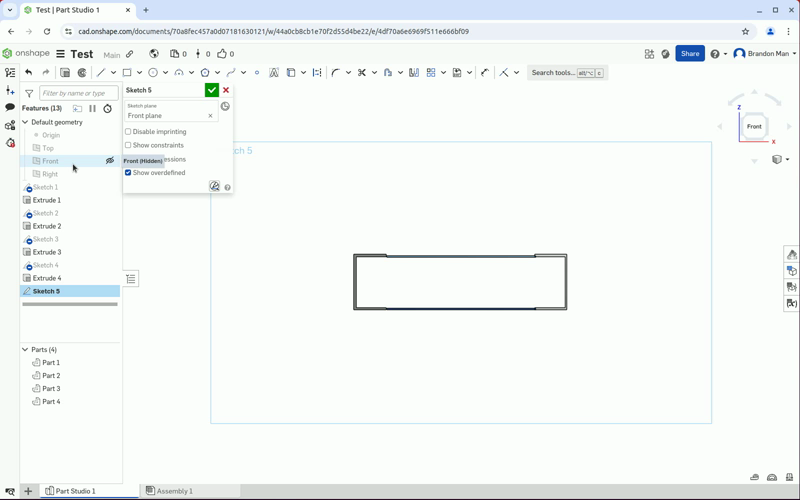
mouse_move(73, 352)
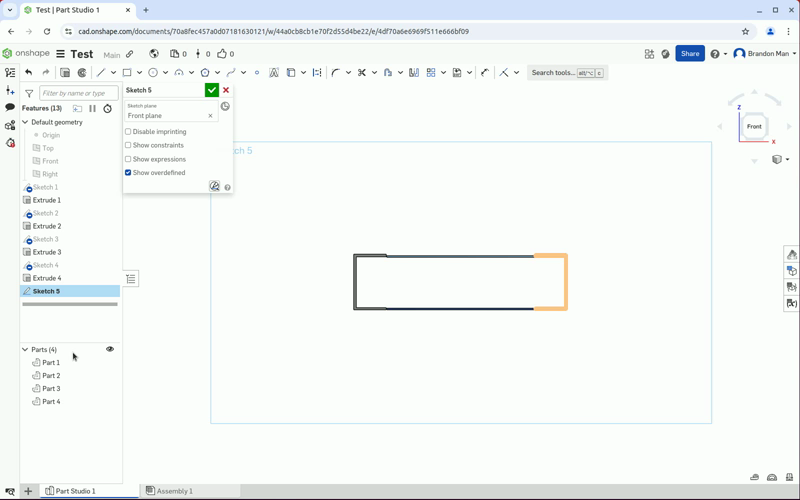
key(y)
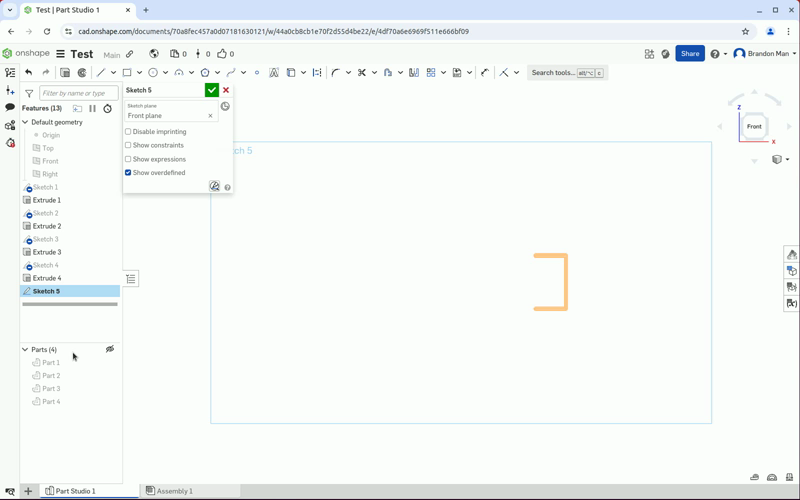
key(l)
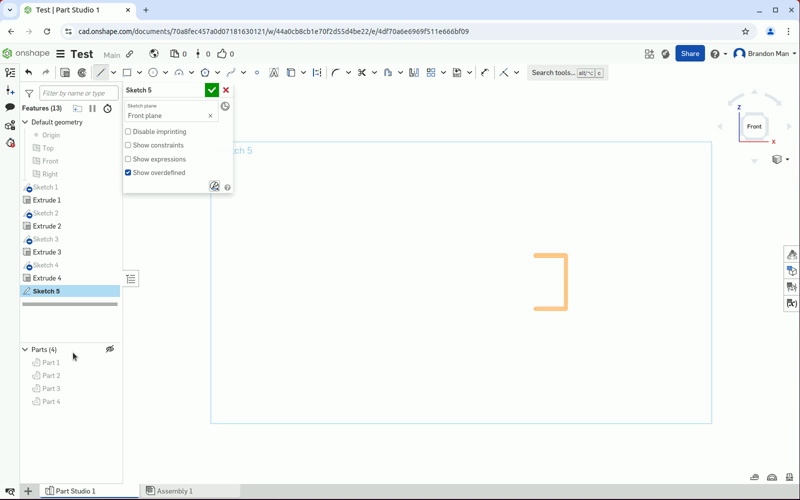
key_down(shift)
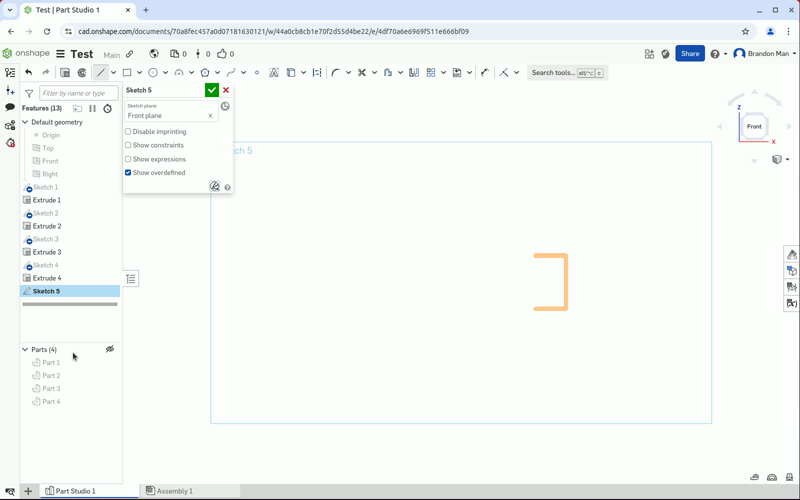
mouse_move(386, 308)
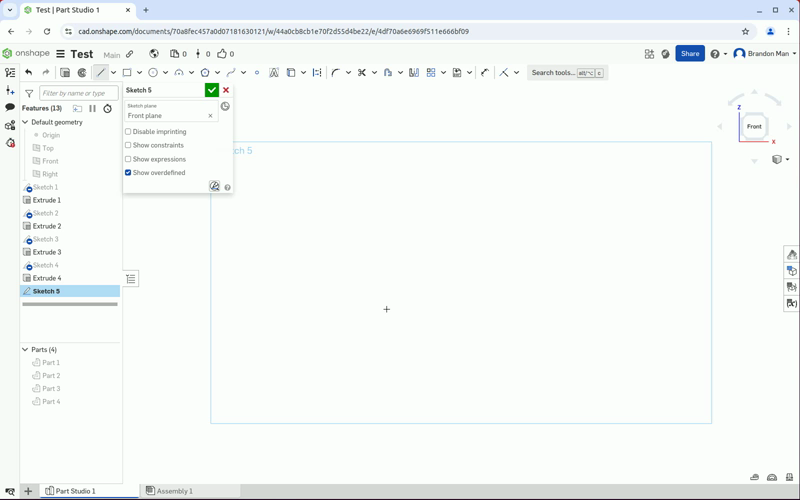
click(386, 308)
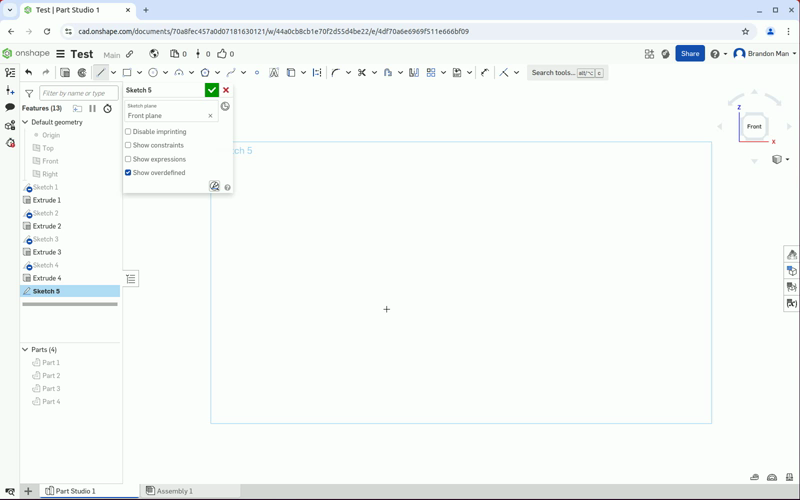
key_up(shift)
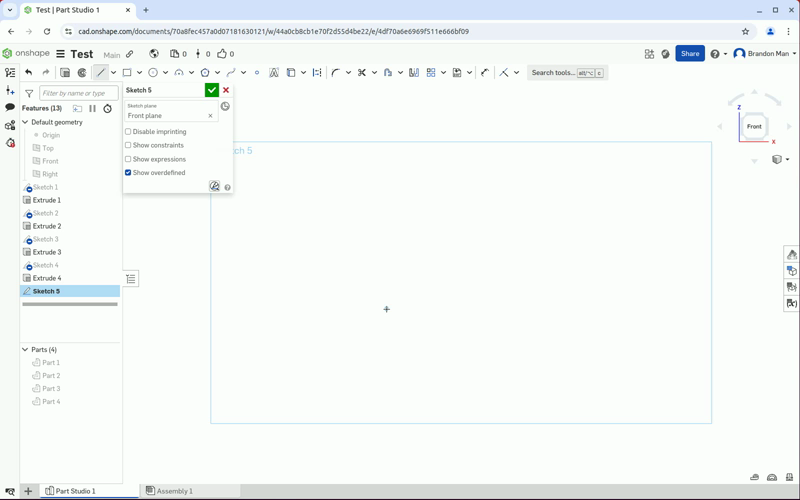
key_down(shift)
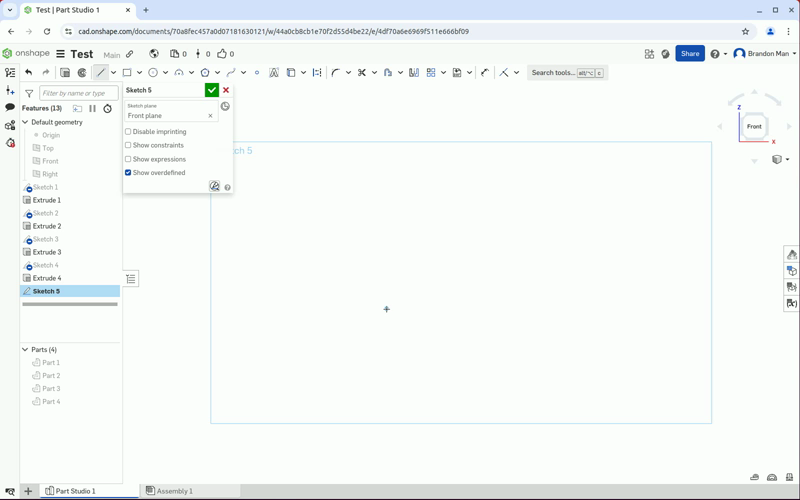
mouse_move(417, 308)
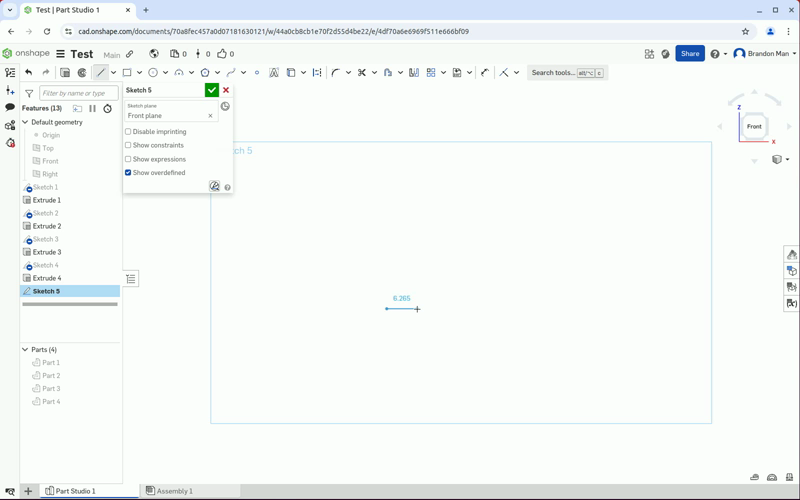
mouse_move(389, 308)
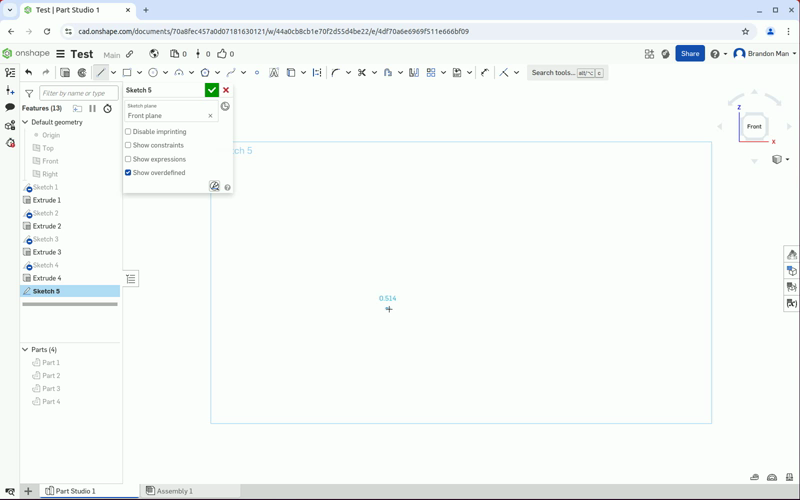
scroll(6)
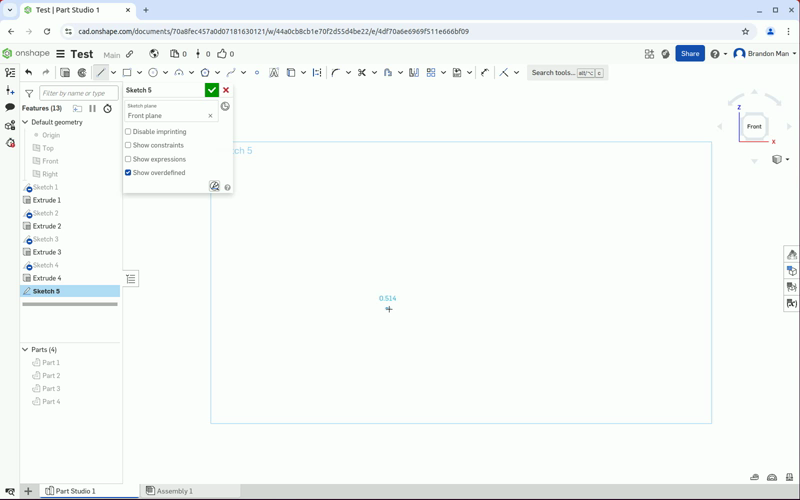
scroll(6)
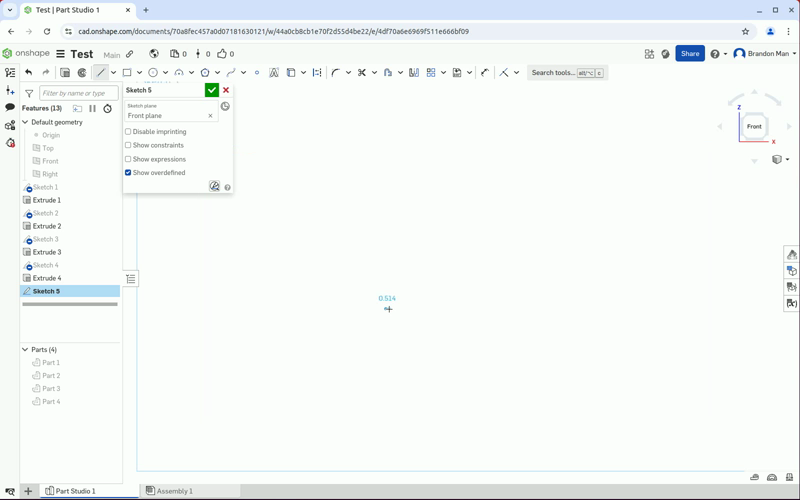
scroll(6)
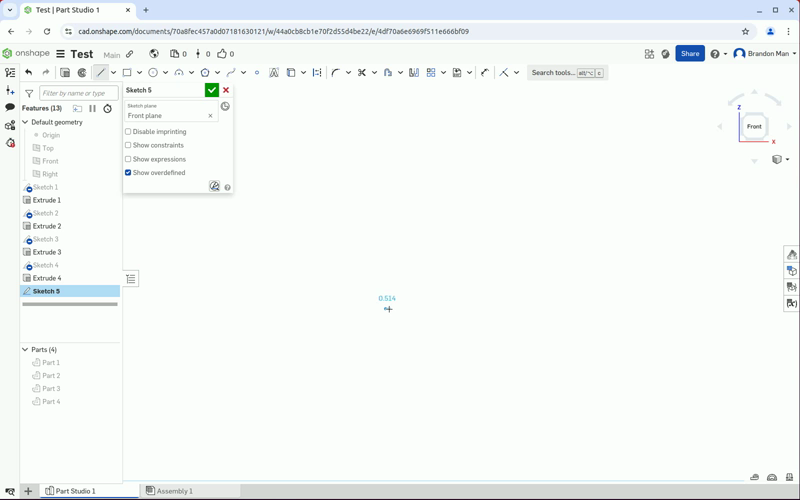
scroll(6)
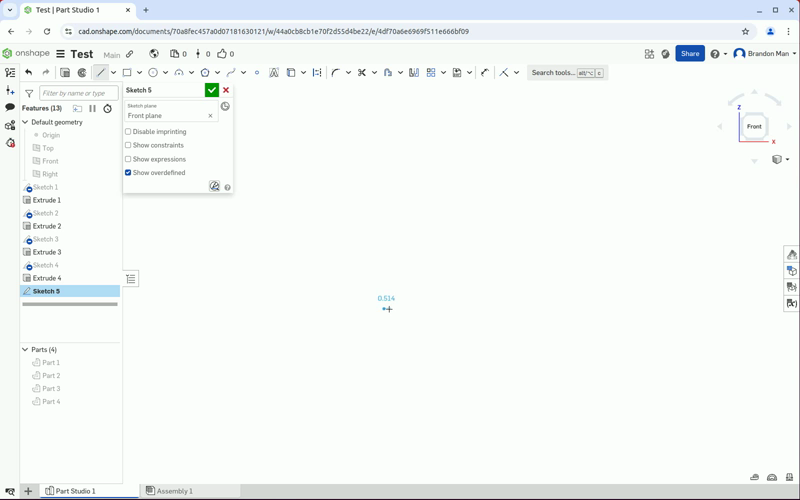
scroll(6)
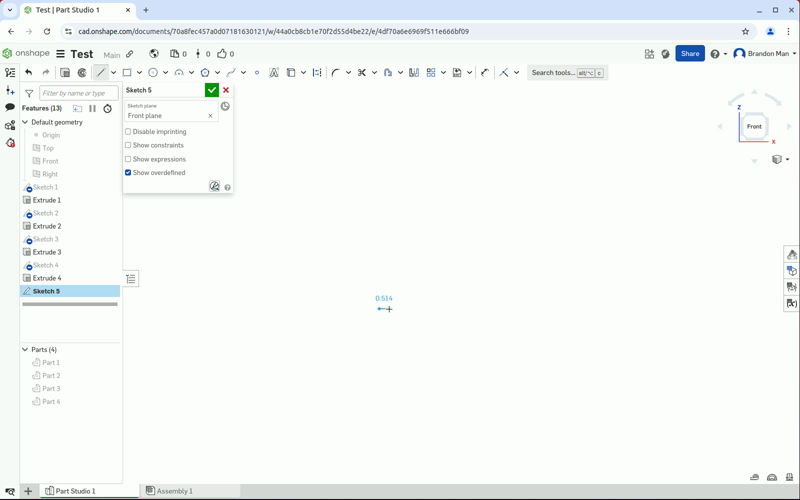
scroll(6)
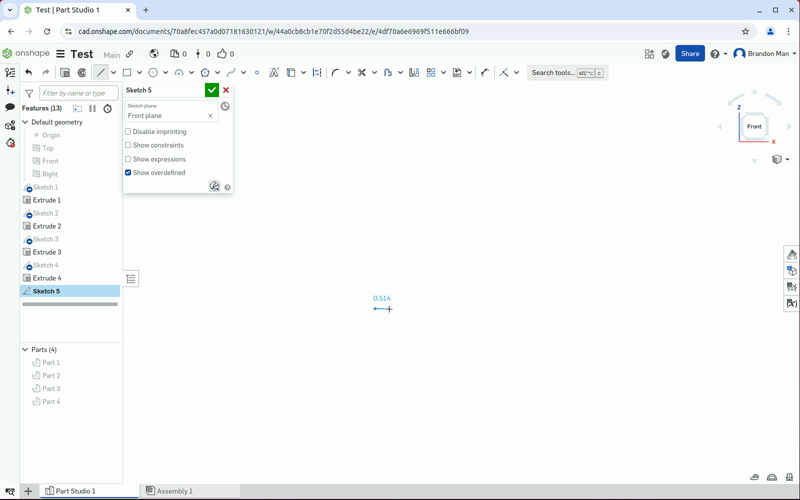
scroll(6)
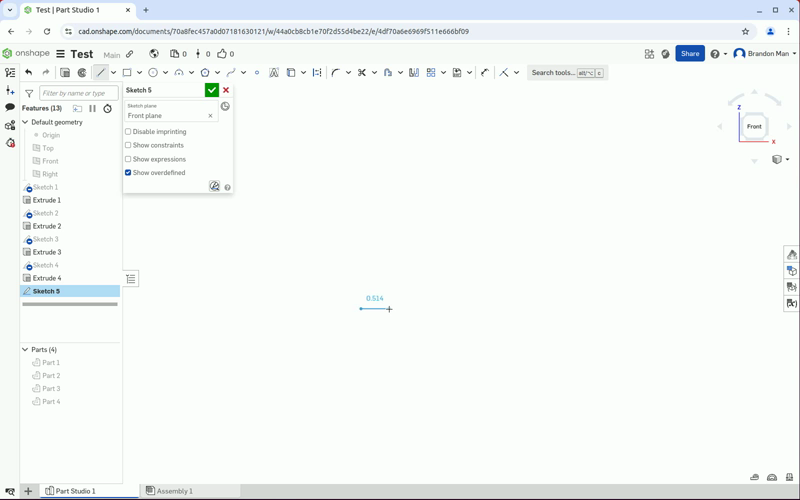
click(389, 308)
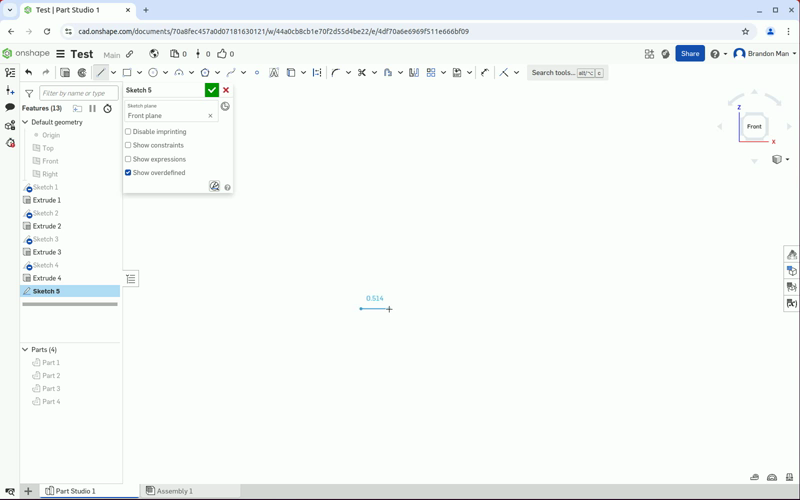
scroll(-6)
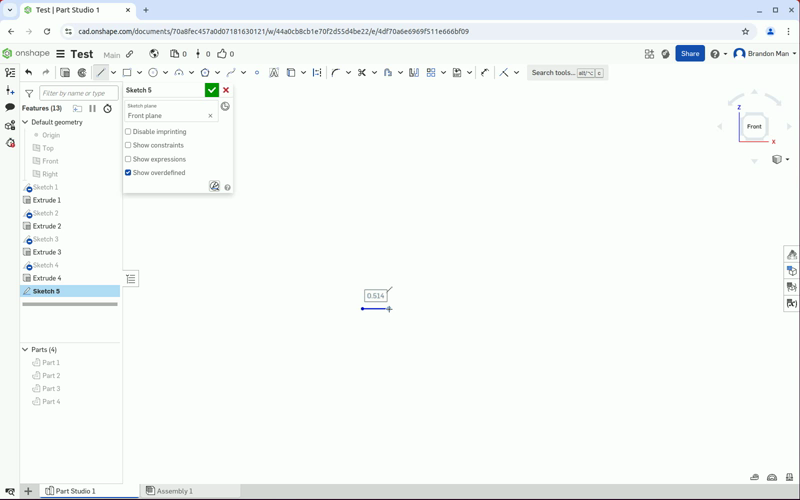
scroll(-6)
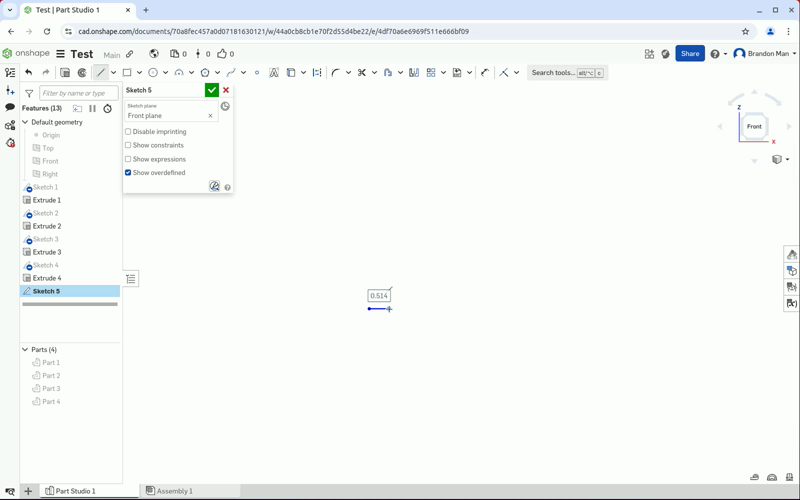
scroll(-6)
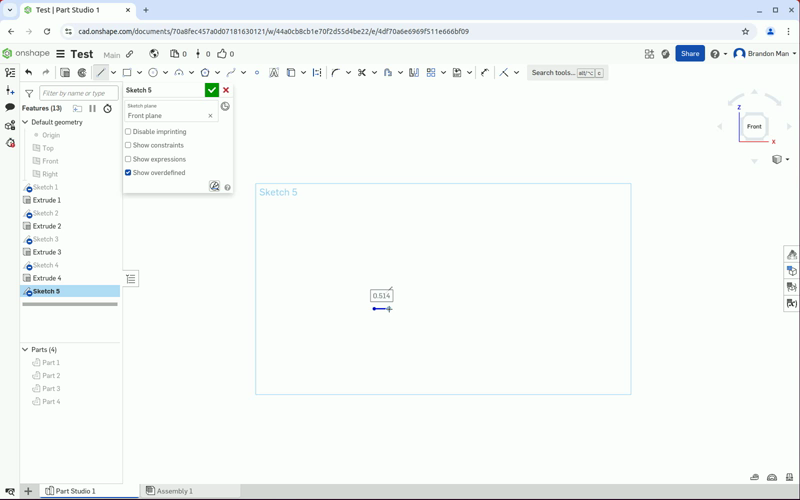
scroll(-6)
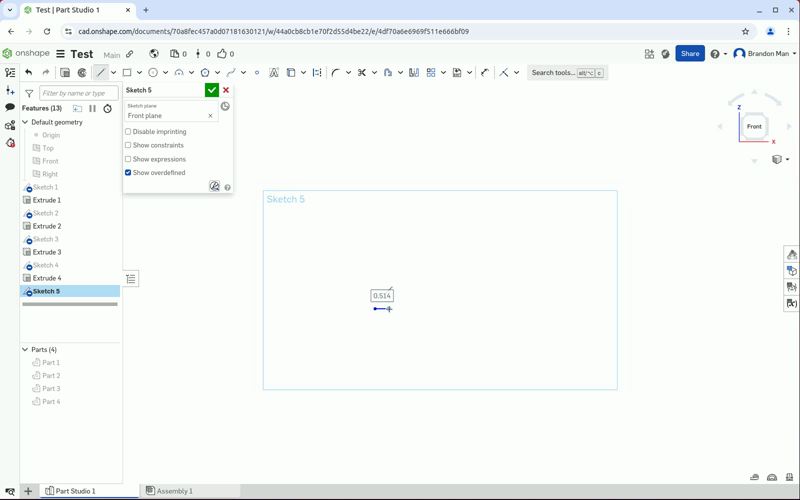
scroll(-6)
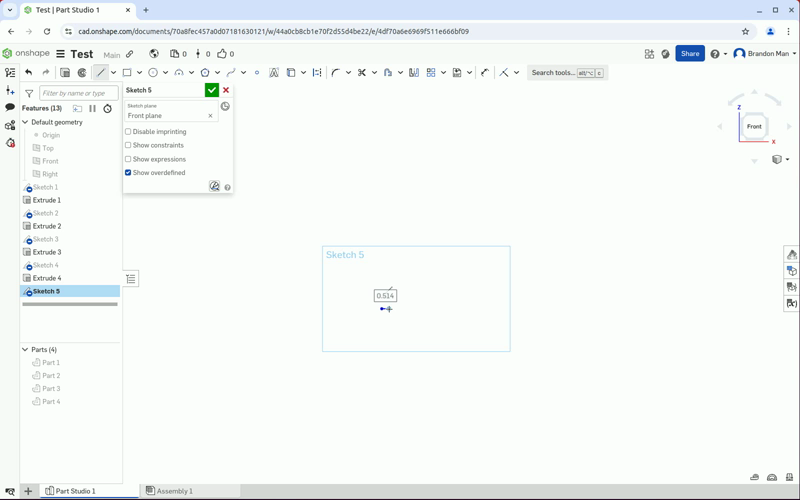
scroll(-6)
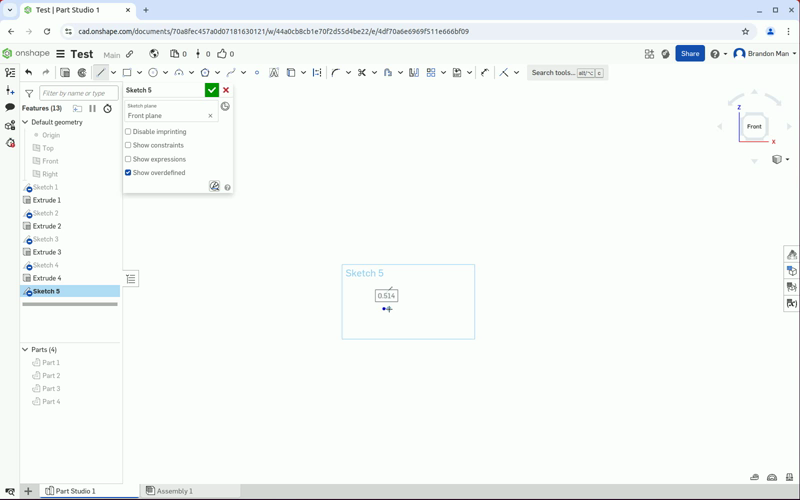
scroll(-6)
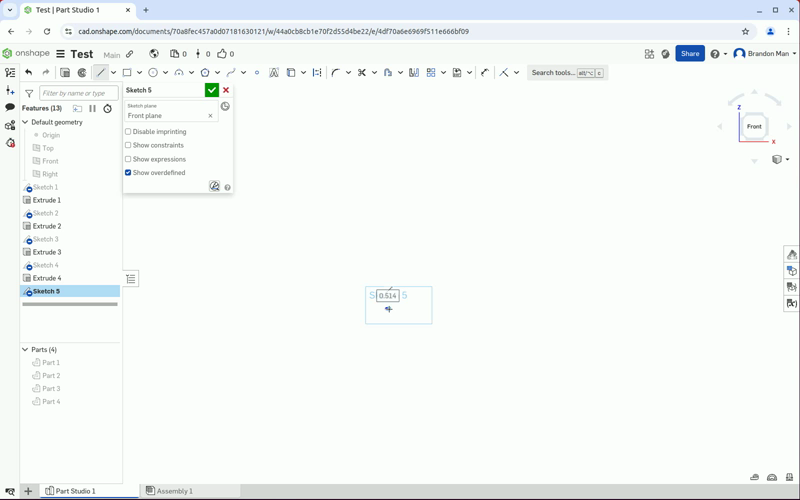
key_up(shift)
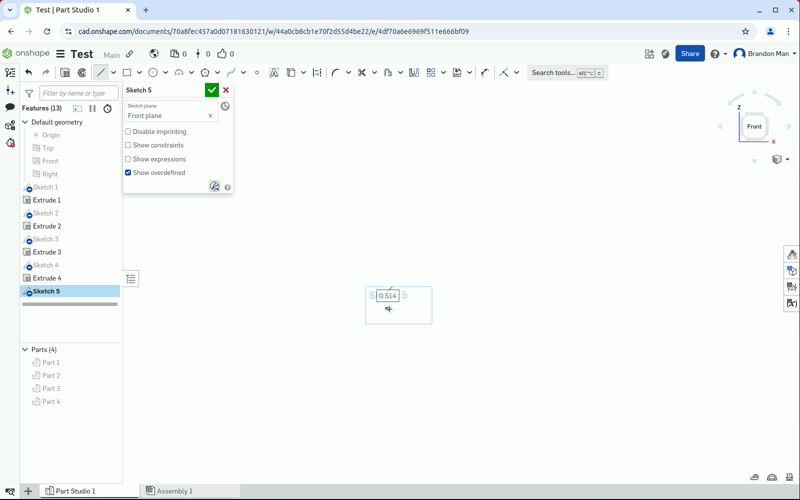
key_down(shift)
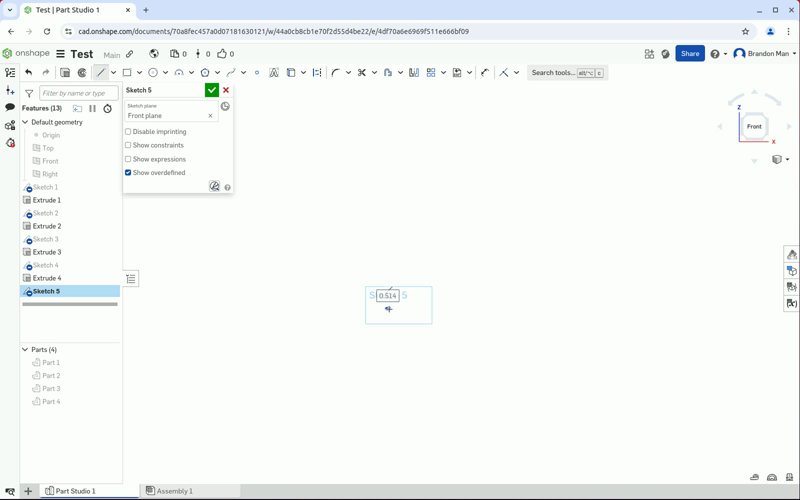
mouse_move(419, 308)
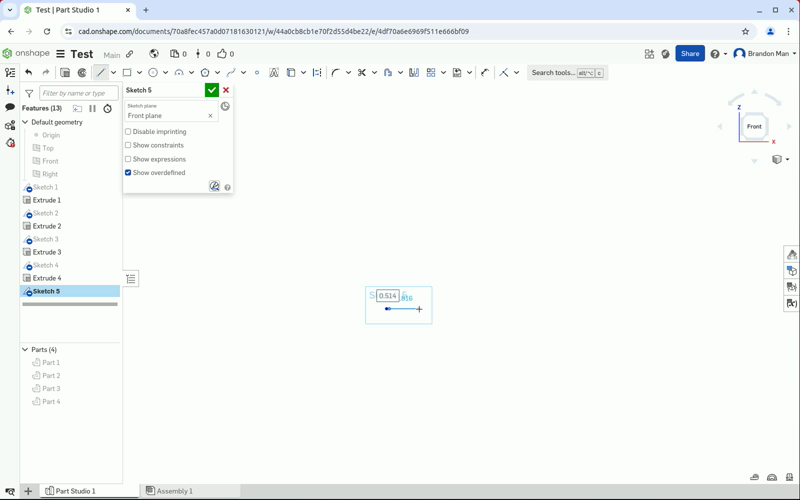
mouse_move(389, 289)
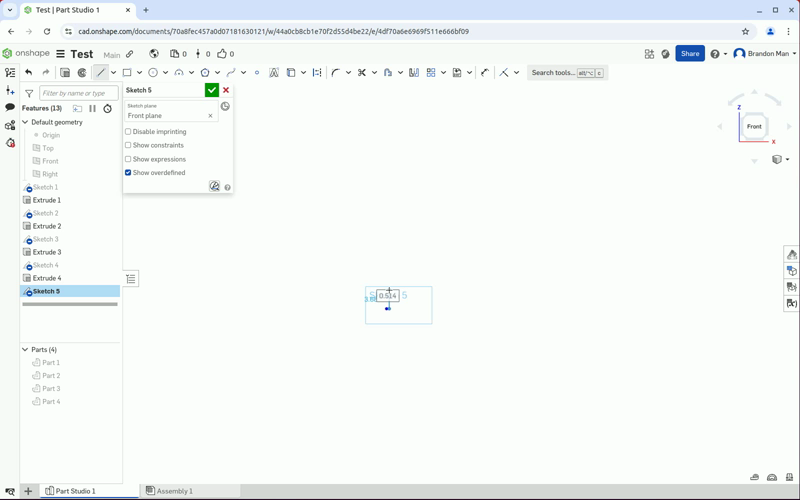
click(389, 289)
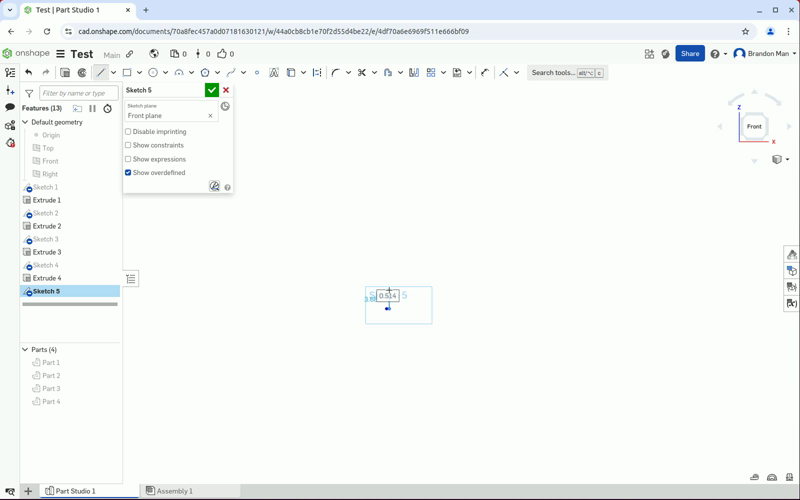
key_up(shift)
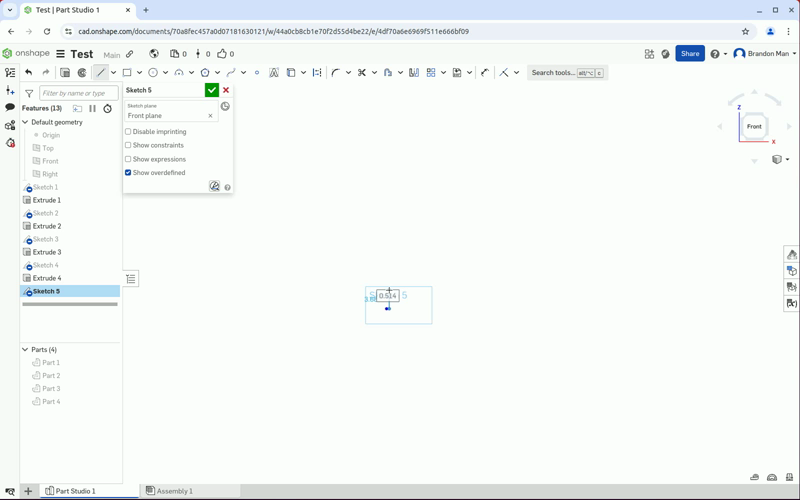
key_down(shift)
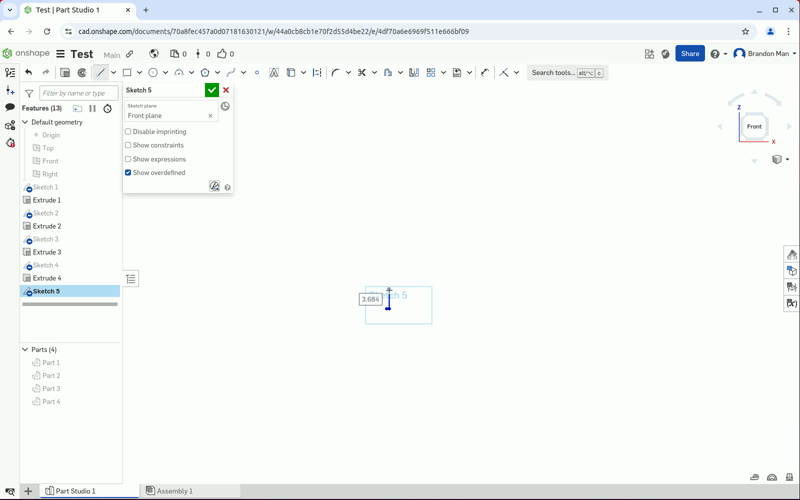
mouse_move(419, 289)
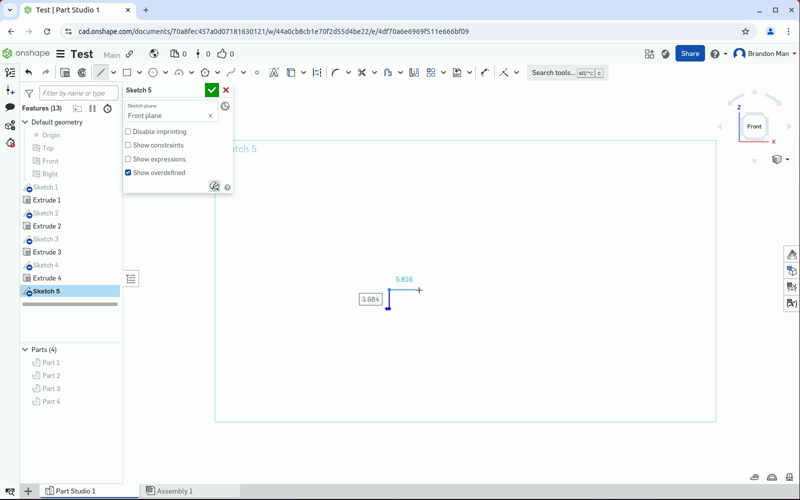
mouse_move(389, 282)
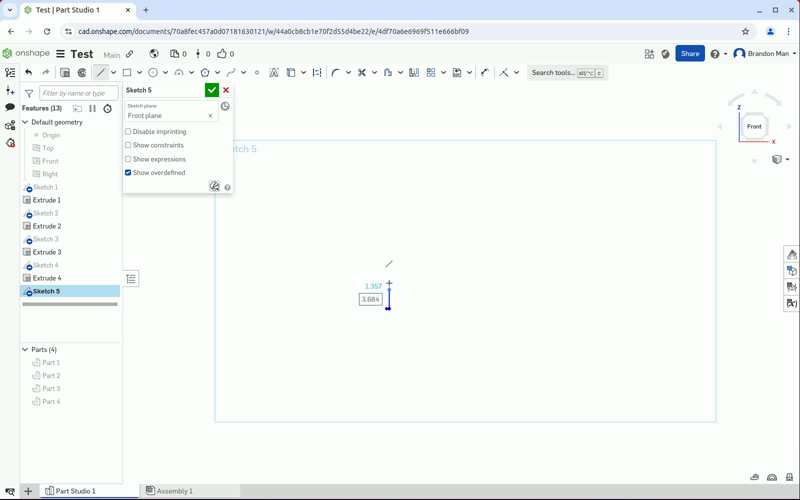
scroll(6)
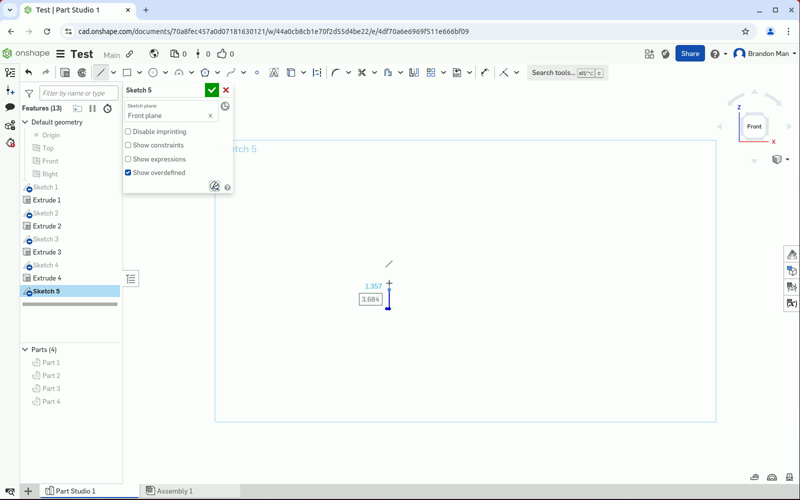
scroll(6)
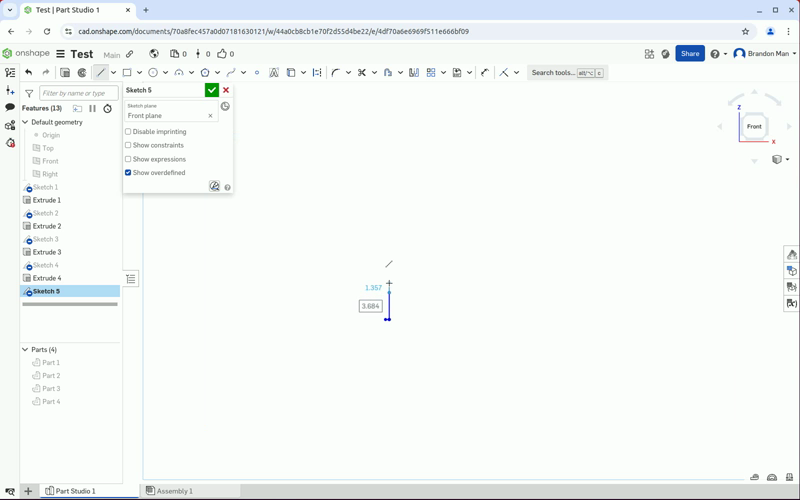
scroll(6)
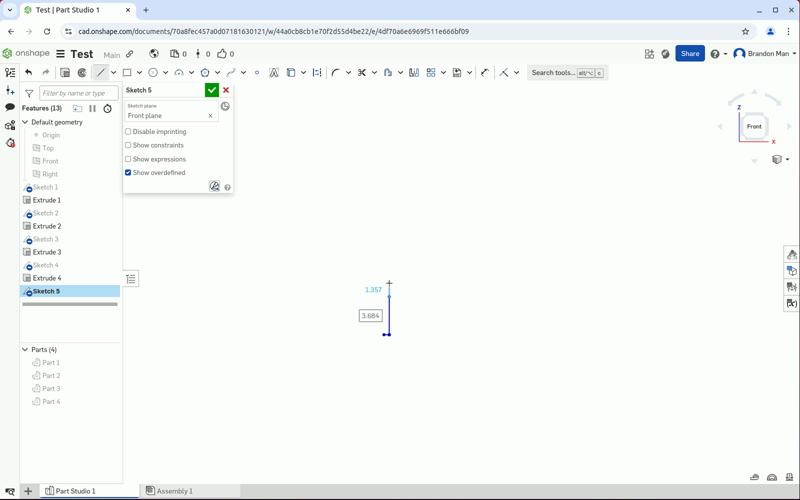
scroll(6)
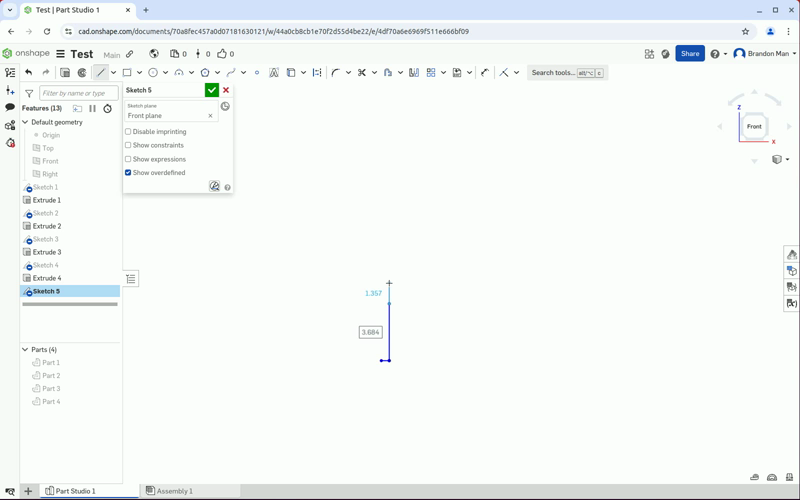
scroll(6)
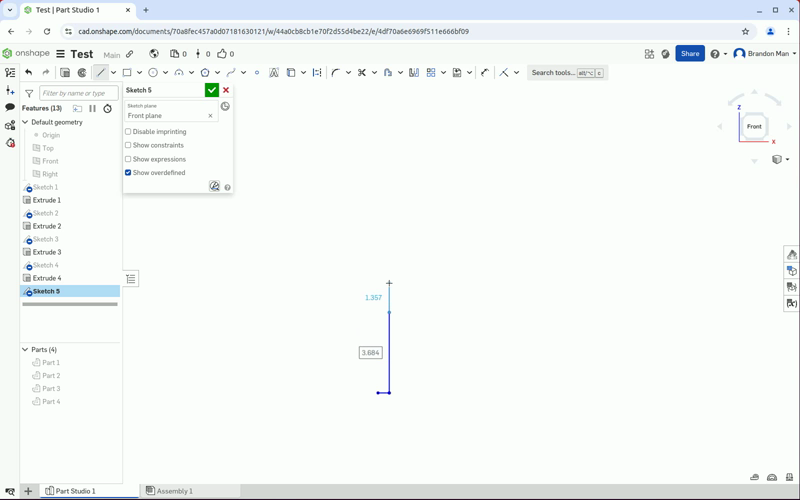
scroll(6)
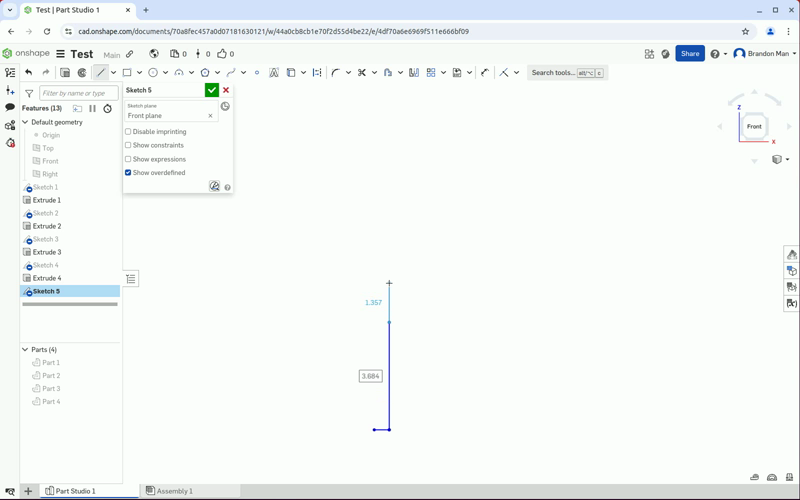
scroll(6)
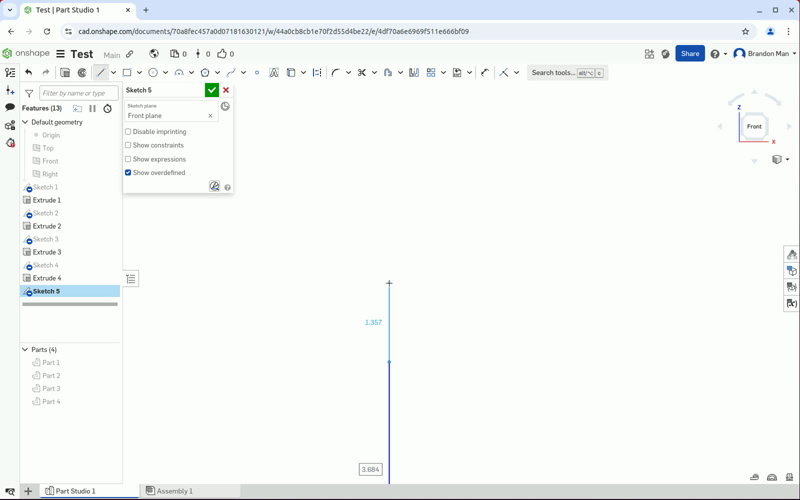
click(389, 282)
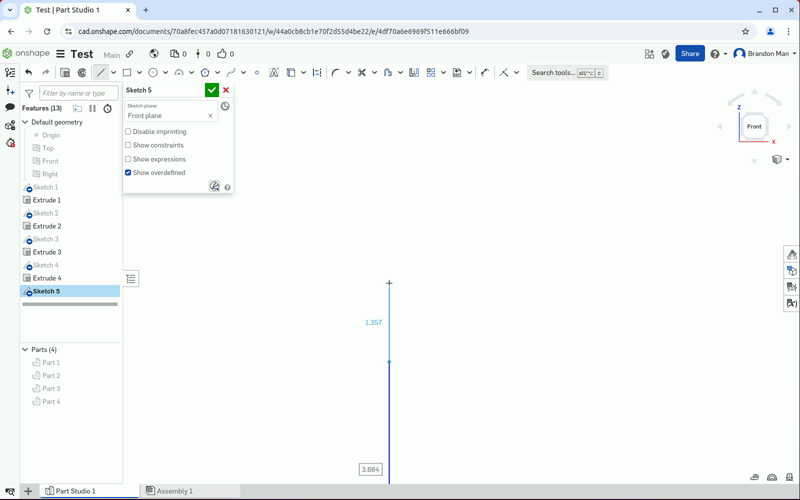
scroll(-6)
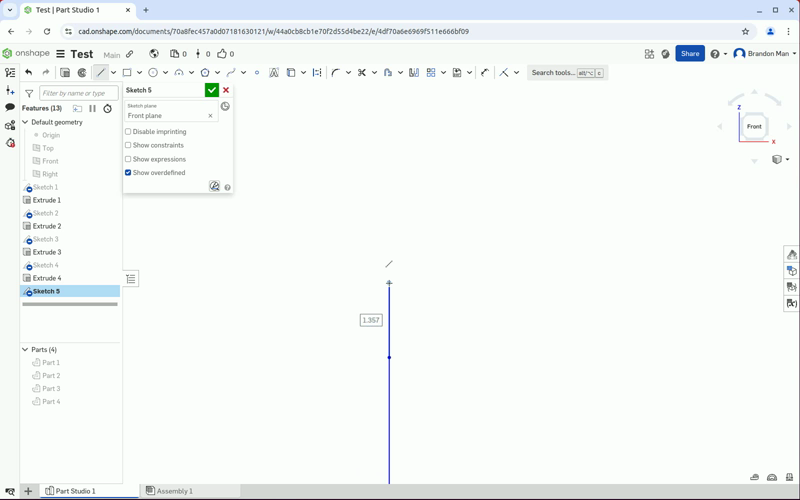
scroll(-6)
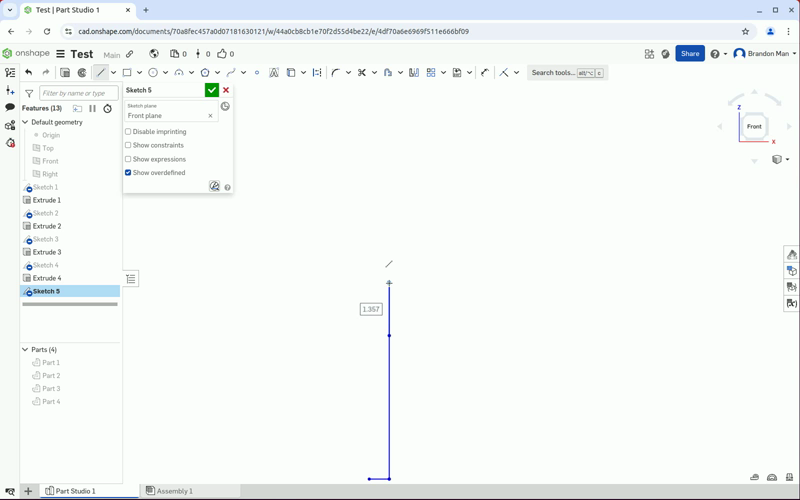
scroll(-6)
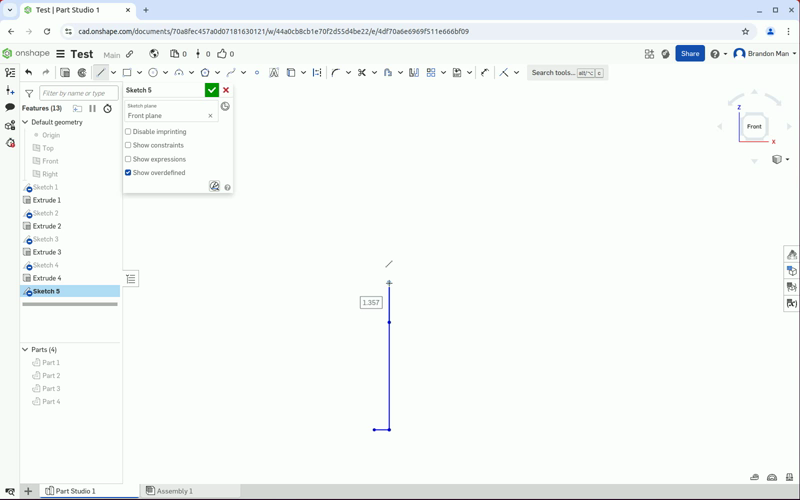
scroll(-6)
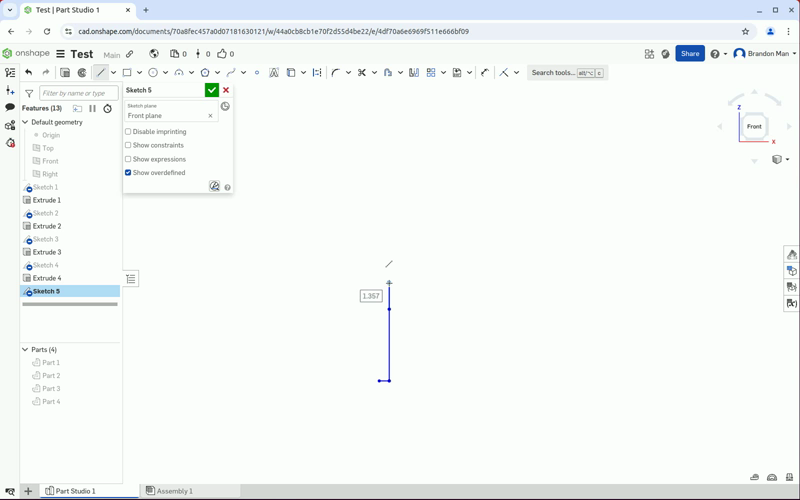
scroll(-6)
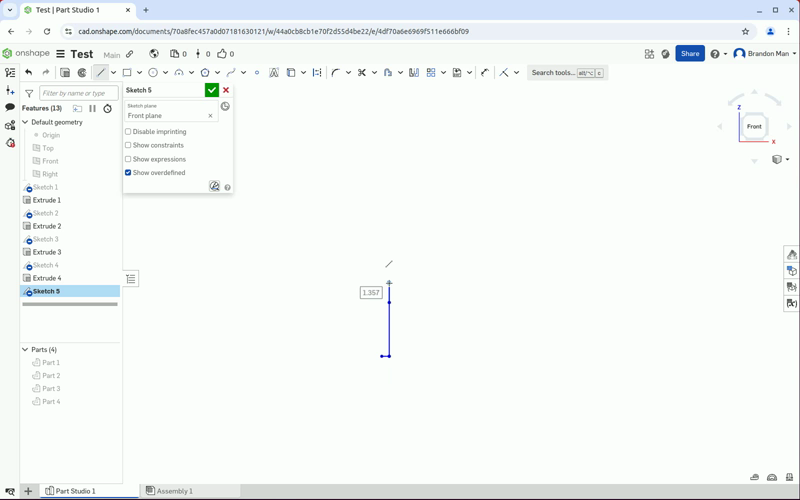
scroll(-6)
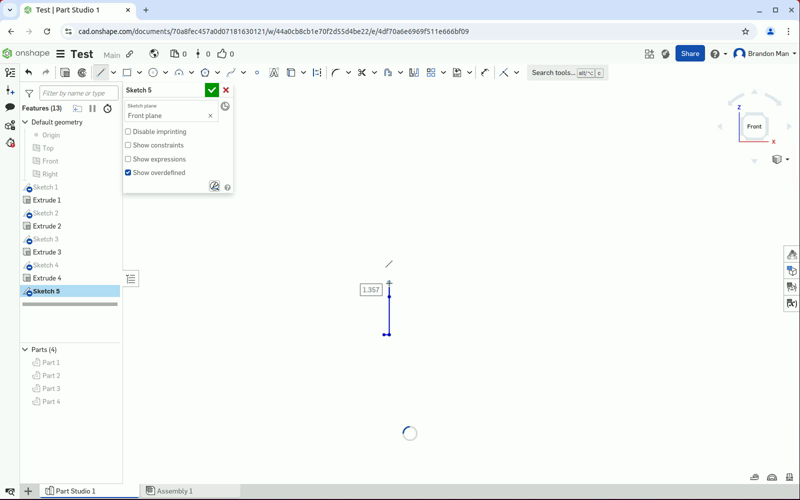
scroll(-6)
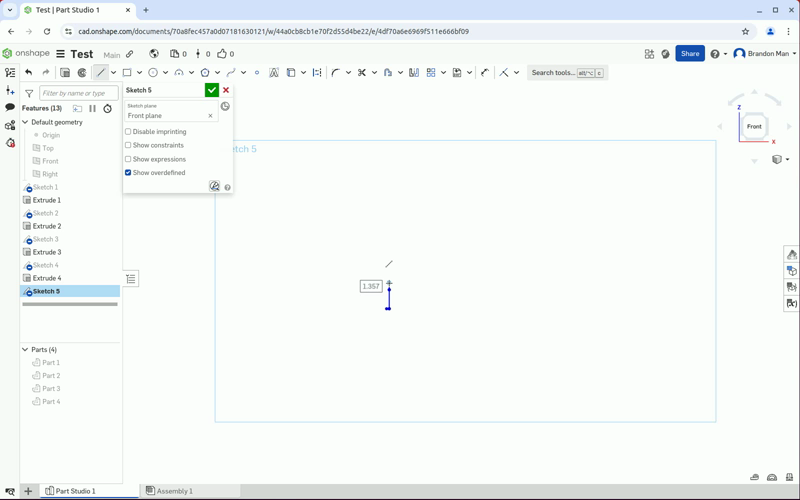
key_up(shift)
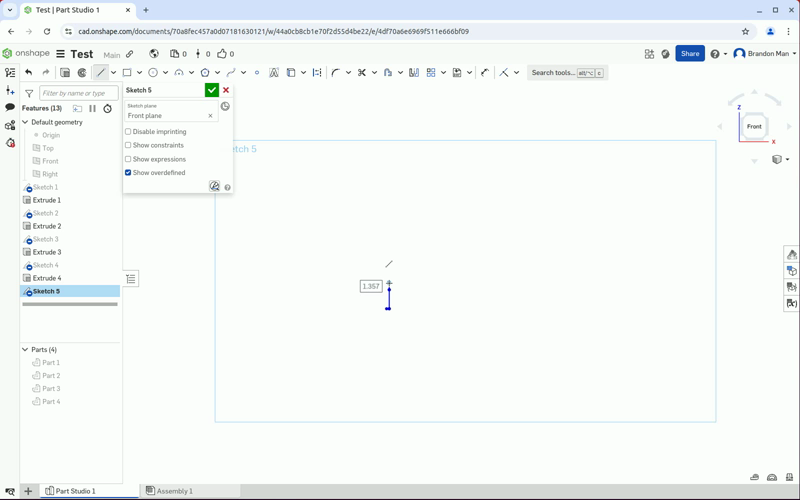
key_down(shift)
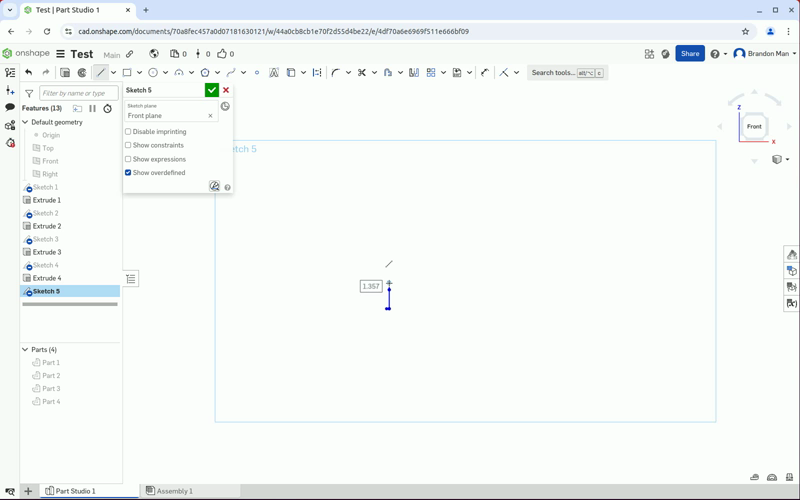
mouse_move(419, 282)
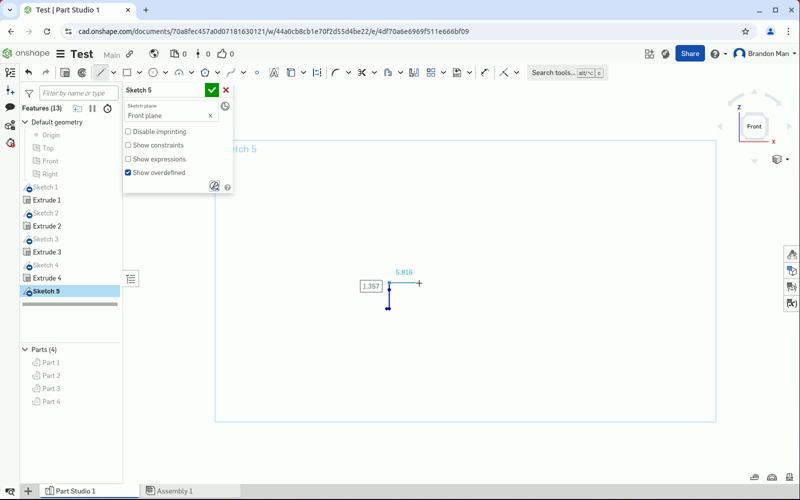
mouse_move(389, 276)
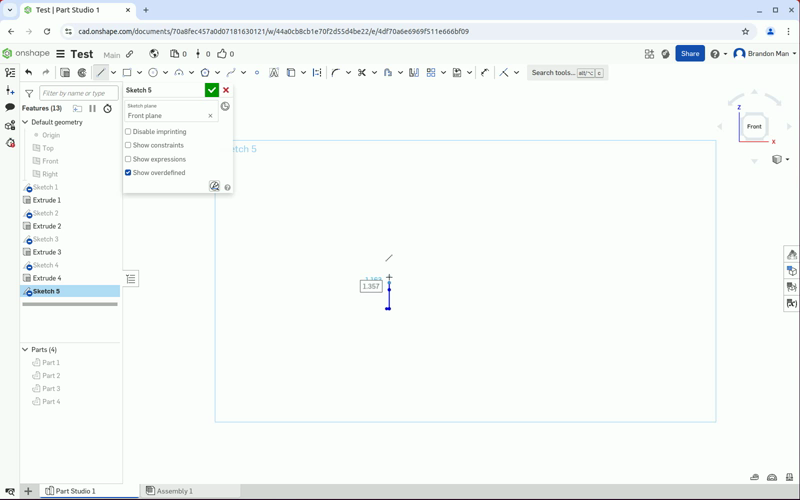
scroll(6)
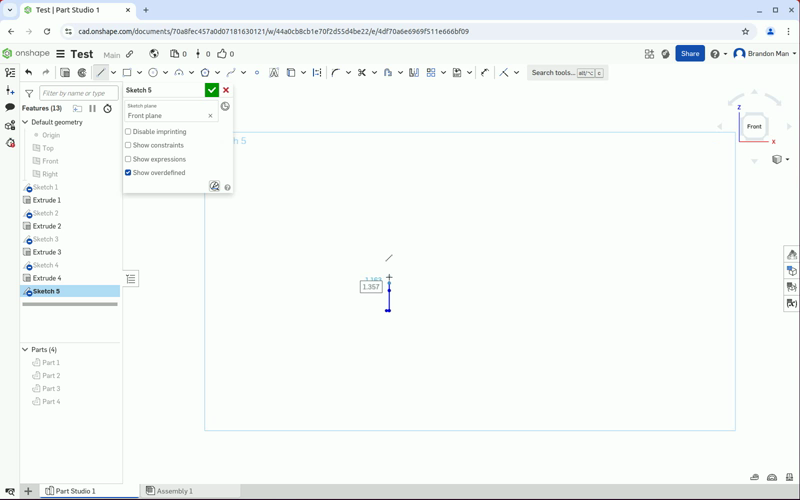
scroll(6)
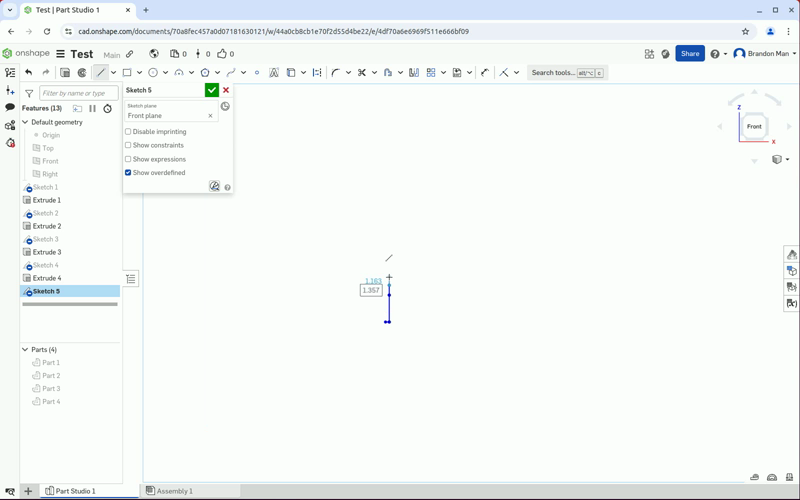
scroll(6)
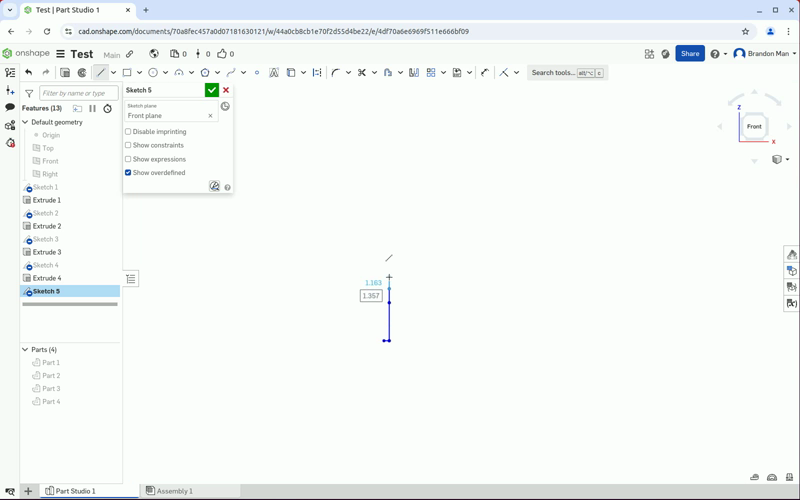
scroll(6)
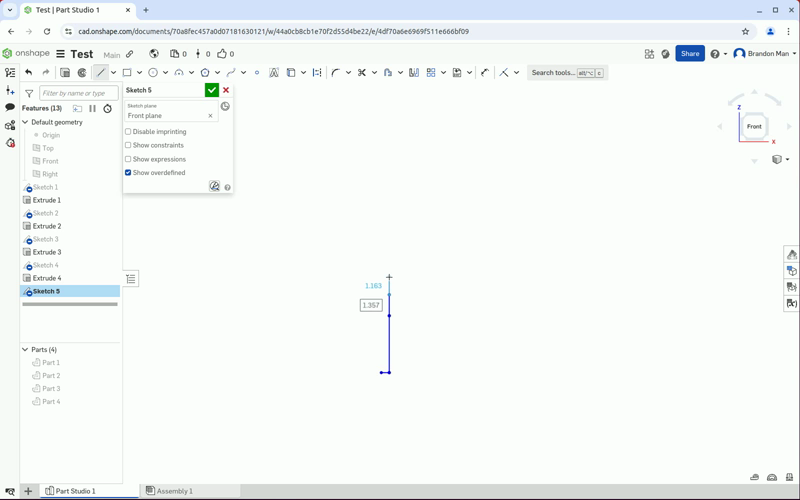
scroll(6)
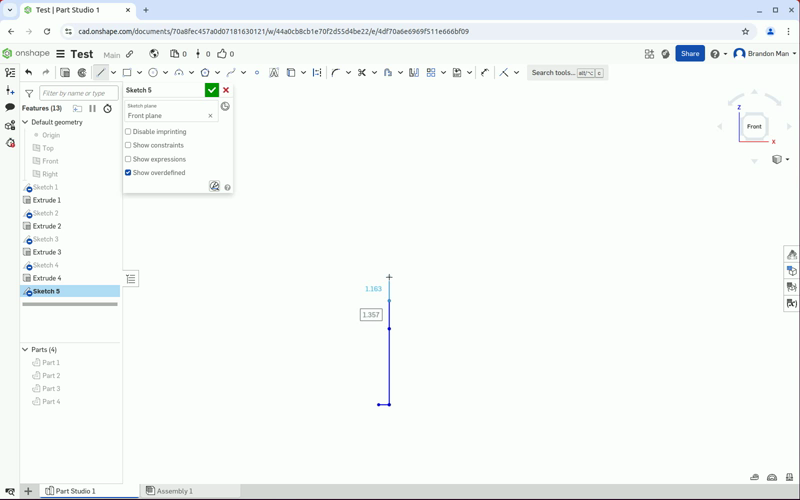
scroll(6)
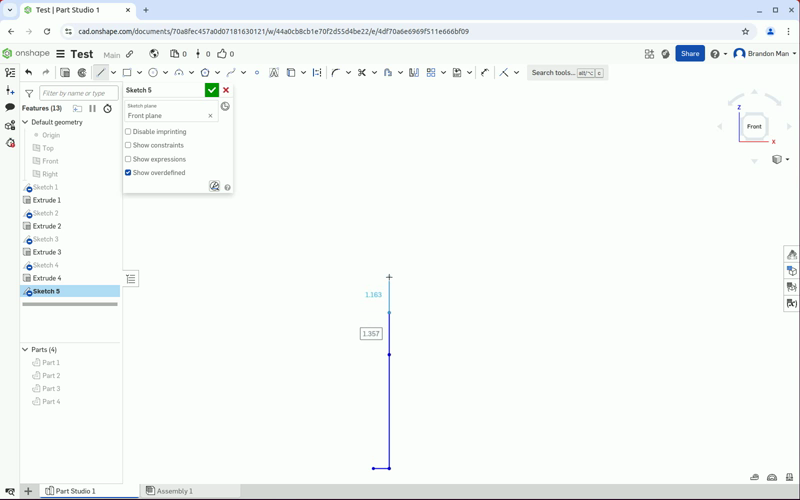
scroll(6)
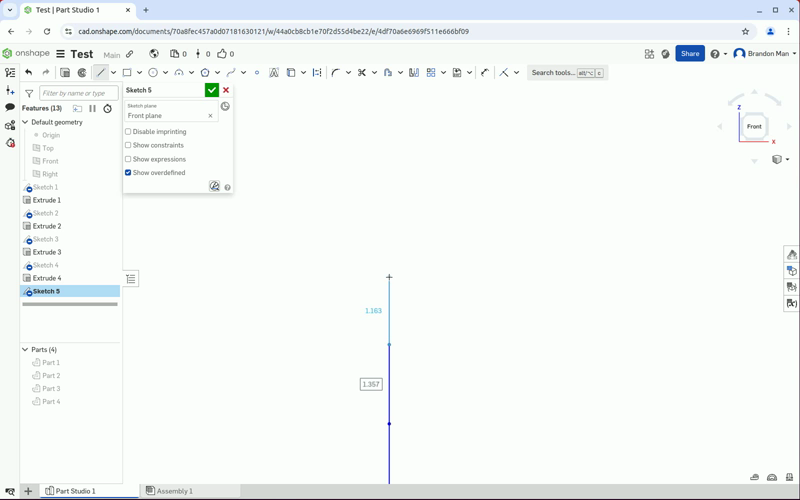
click(389, 276)
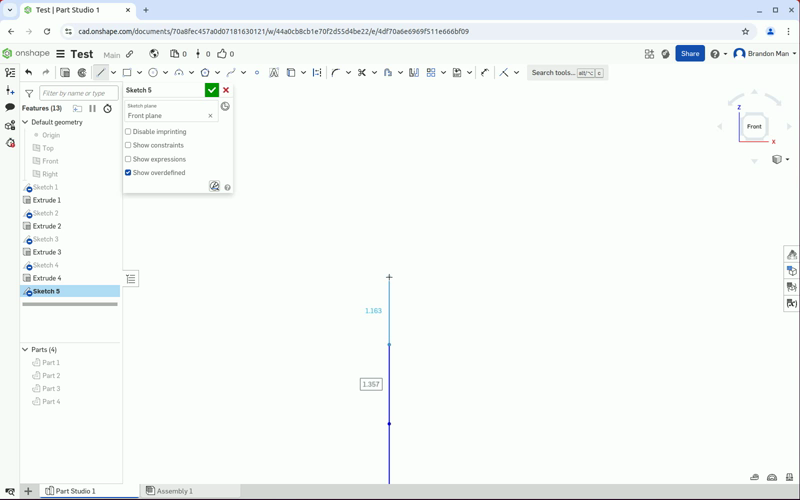
scroll(-6)
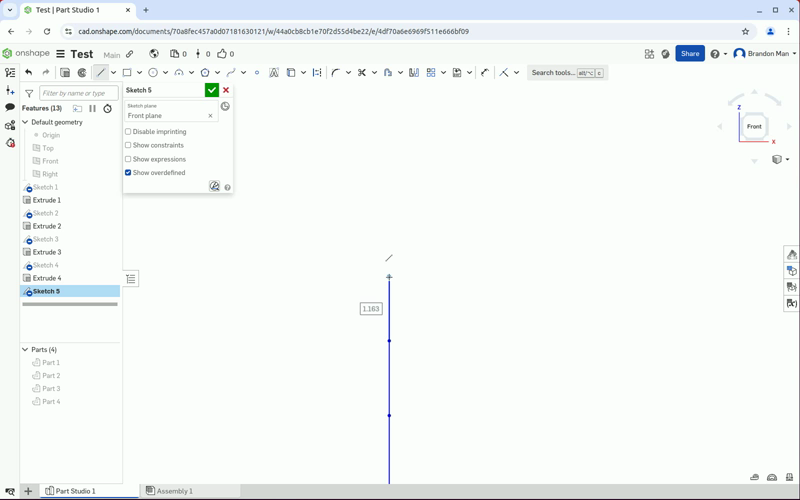
scroll(-6)
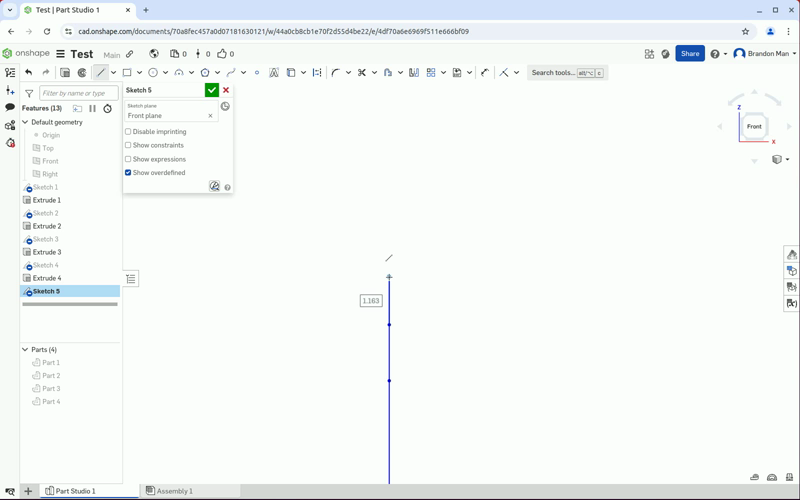
scroll(-6)
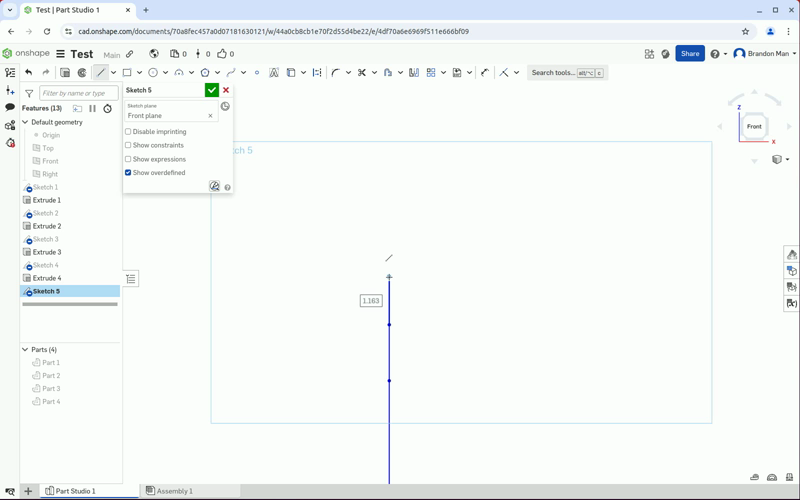
scroll(-6)
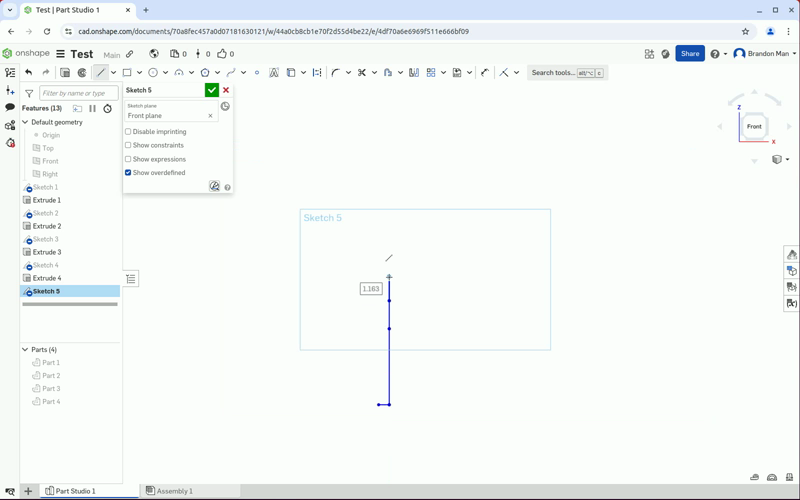
scroll(-6)
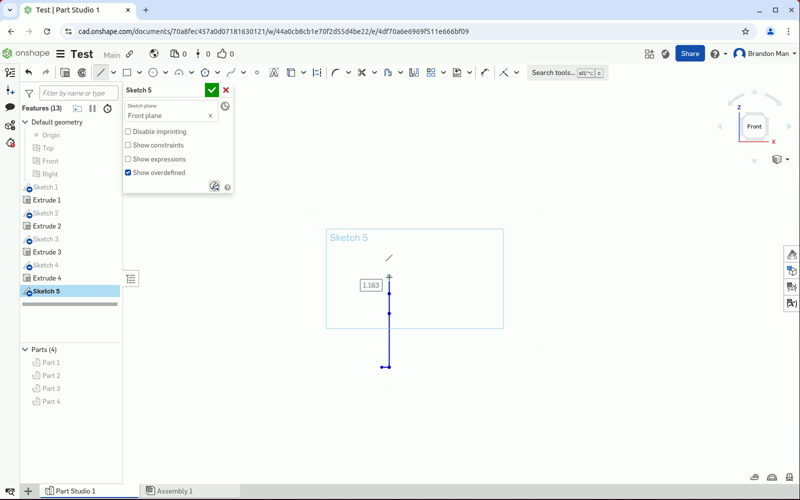
scroll(-6)
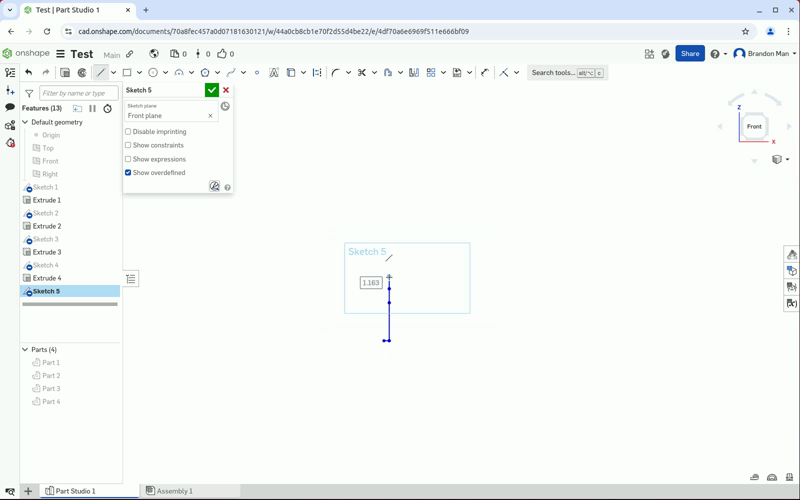
scroll(-6)
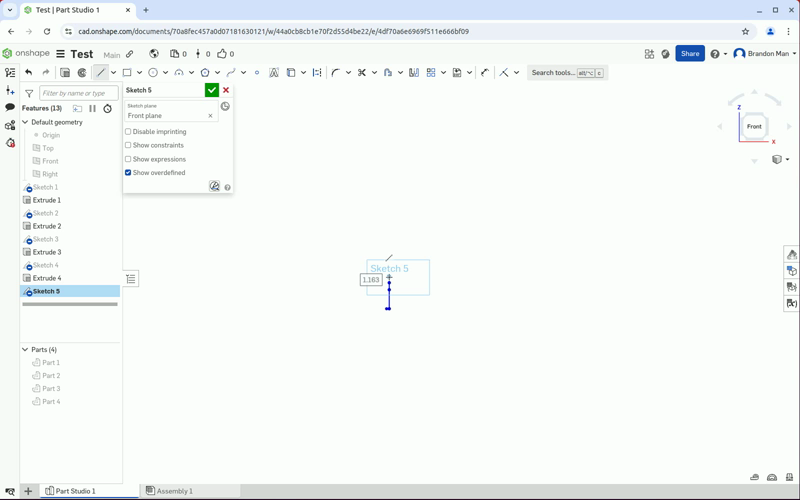
key_up(shift)
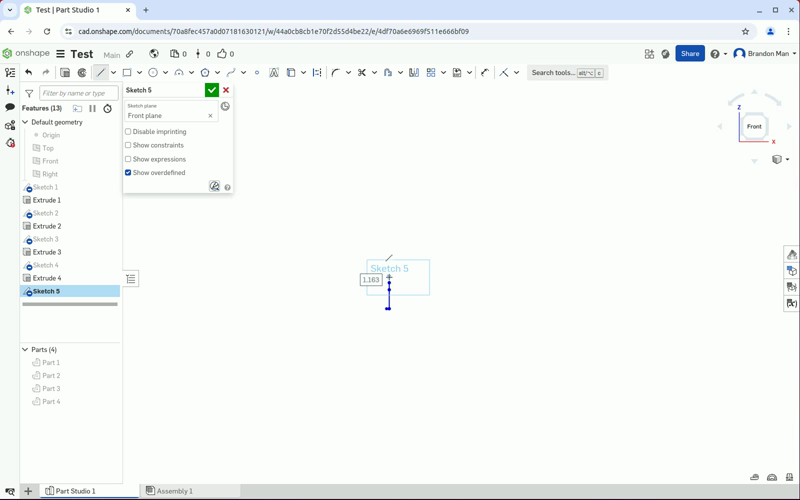
key_down(shift)
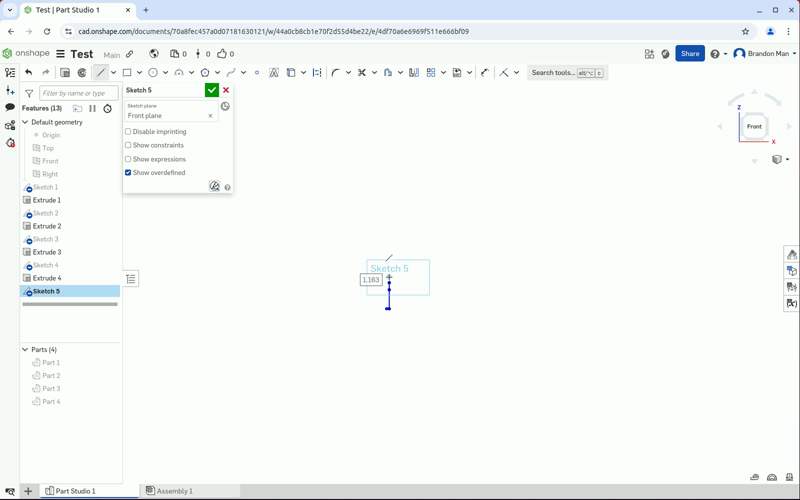
mouse_move(419, 276)
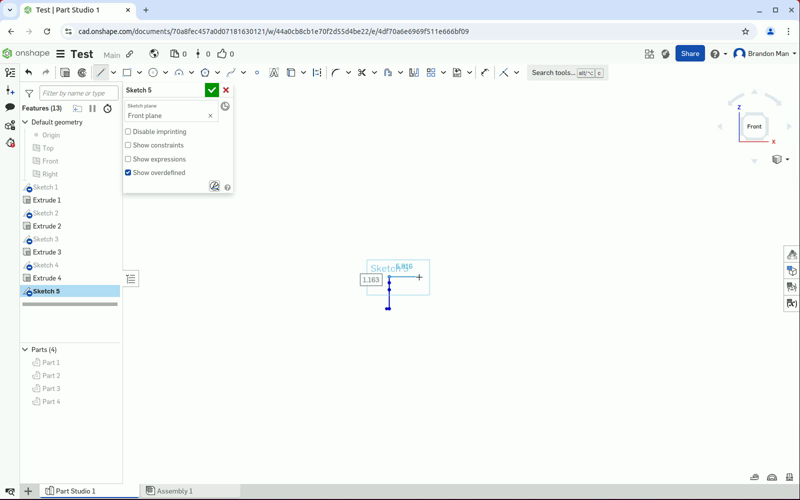
mouse_move(389, 257)
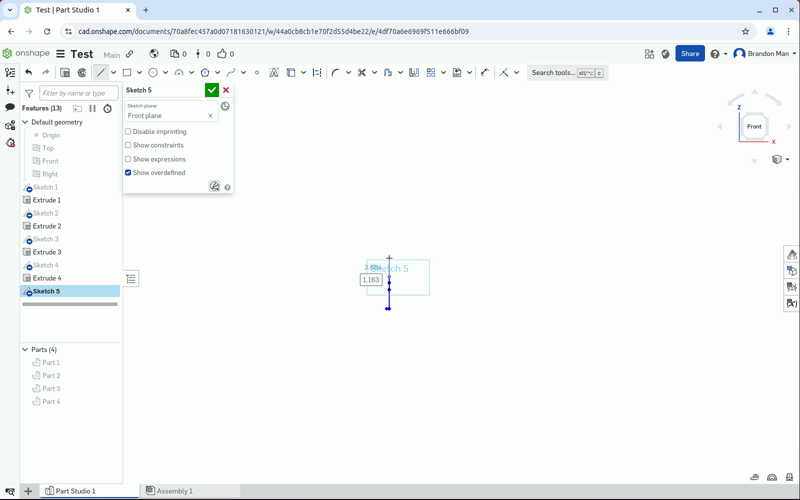
click(389, 257)
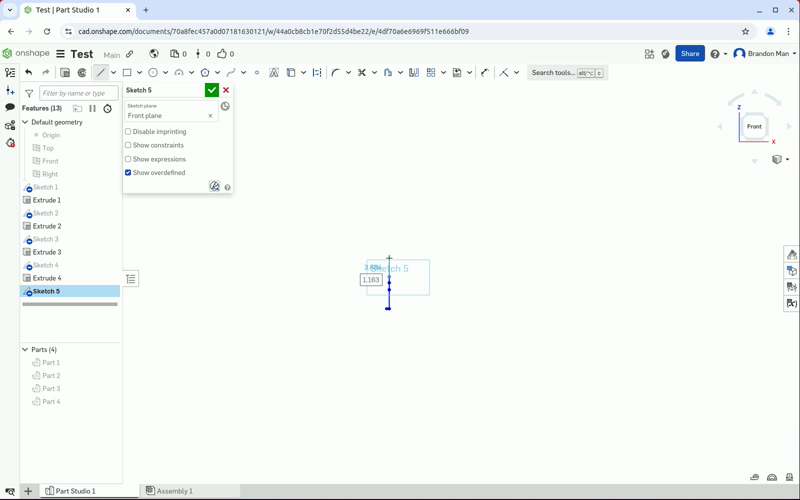
key_up(shift)
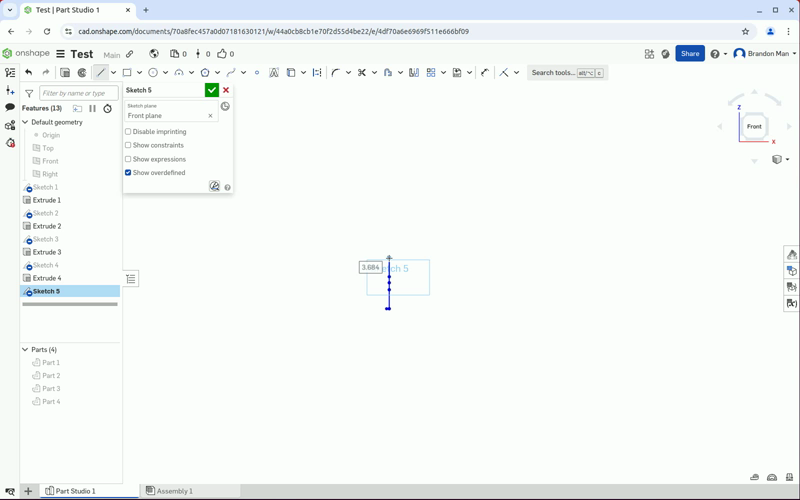
key_down(shift)
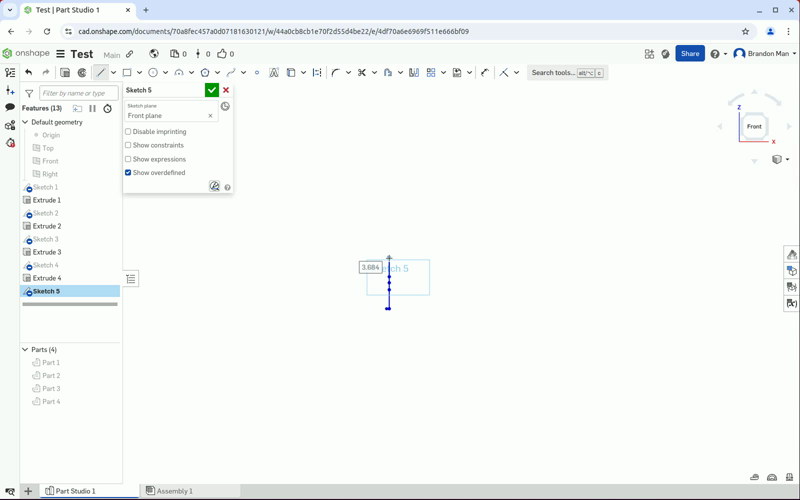
mouse_move(419, 257)
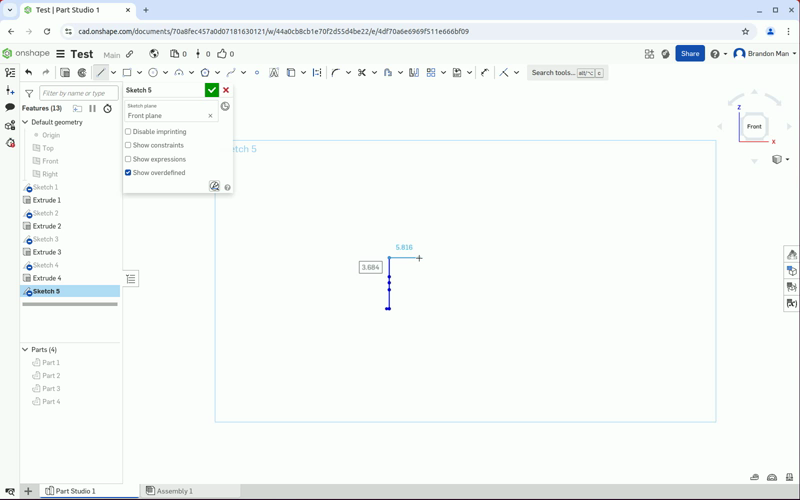
mouse_move(386, 257)
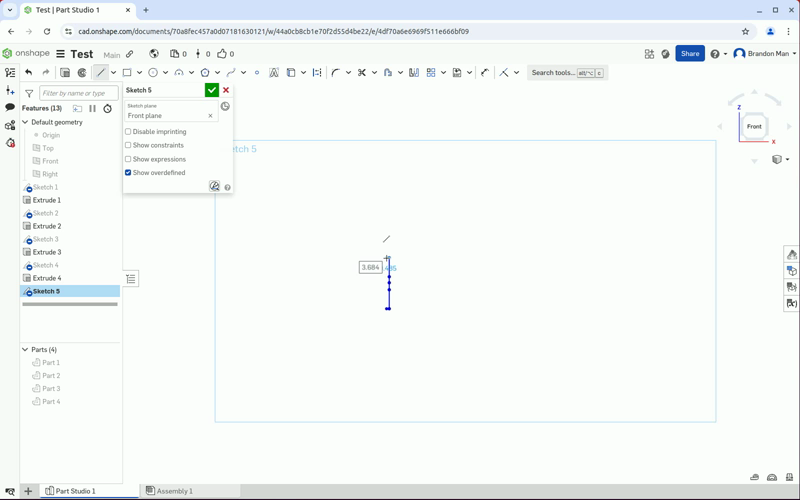
scroll(6)
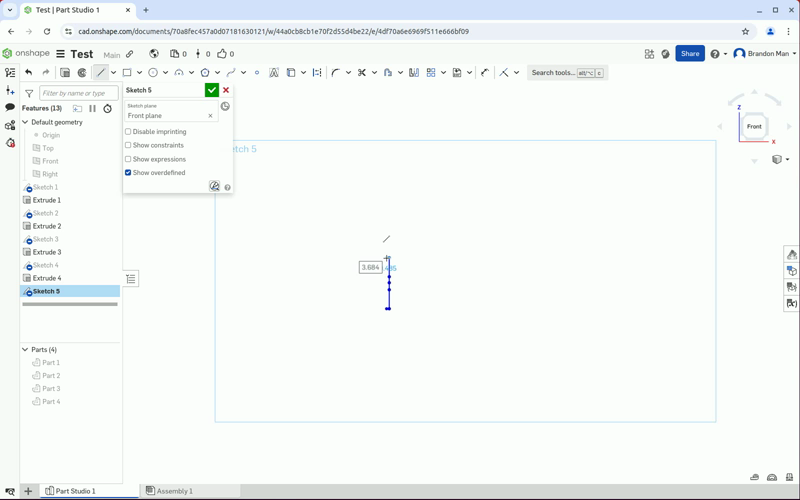
scroll(6)
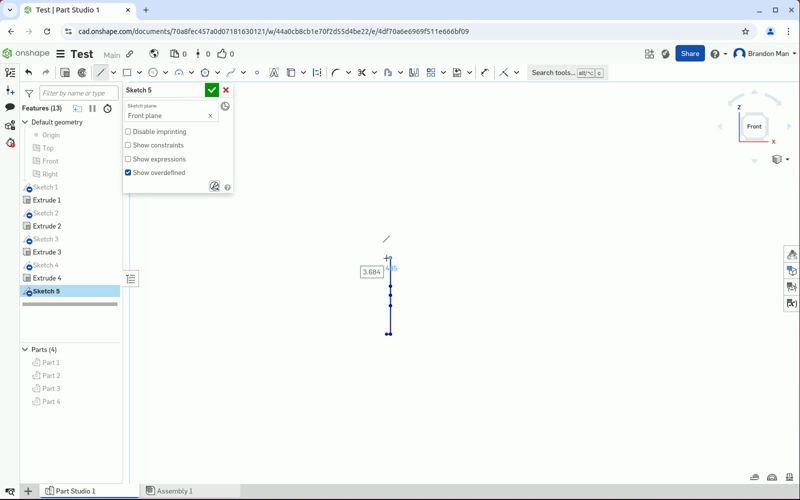
scroll(6)
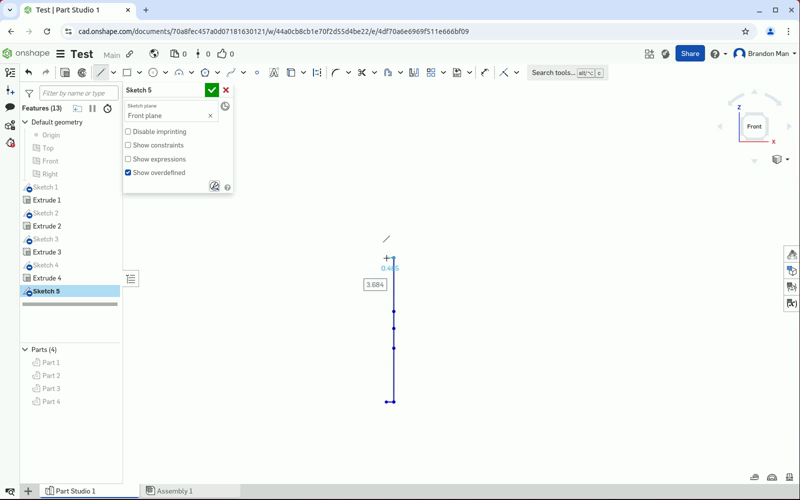
scroll(6)
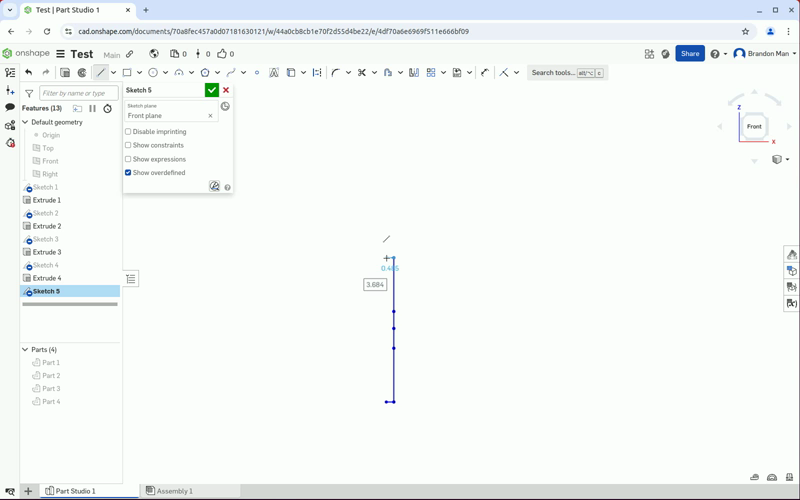
scroll(6)
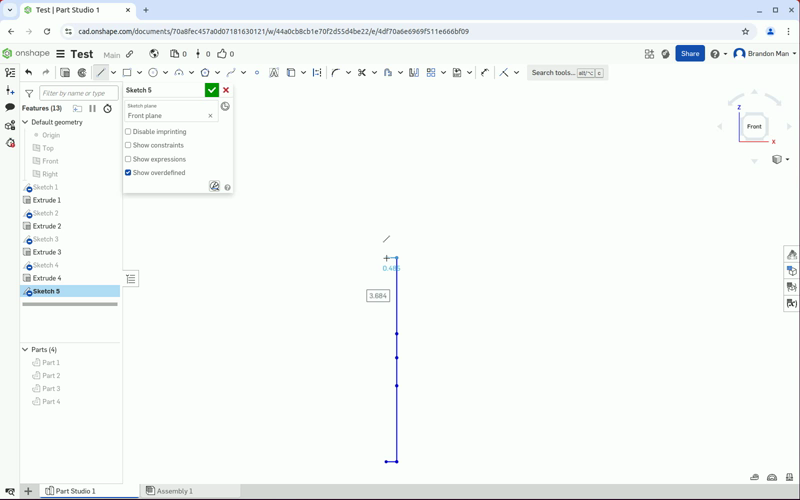
scroll(6)
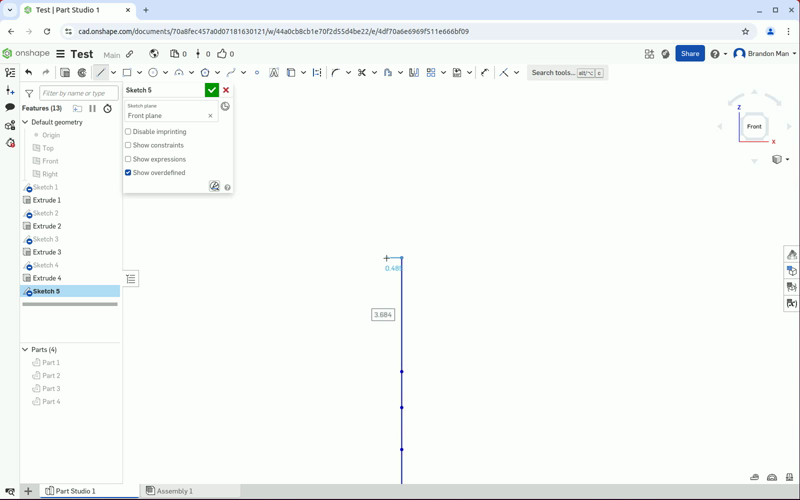
scroll(6)
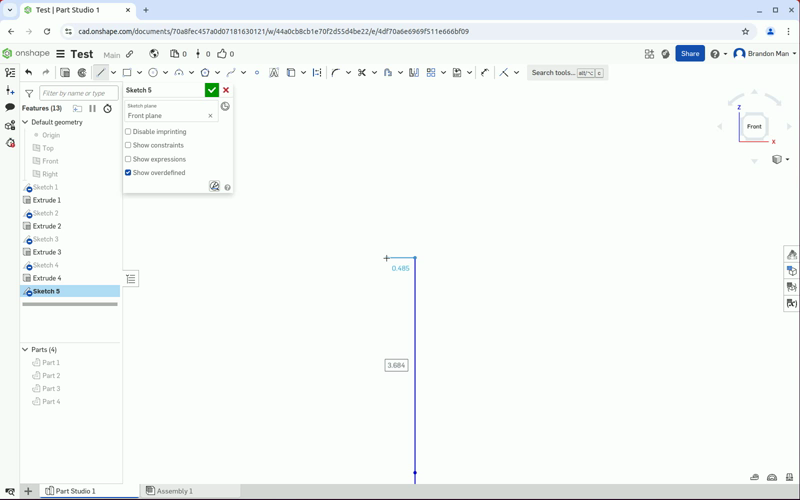
click(386, 257)
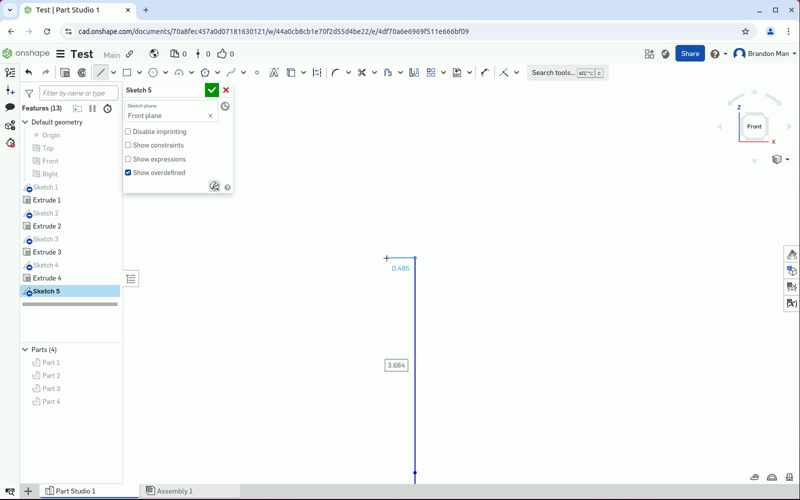
scroll(-6)
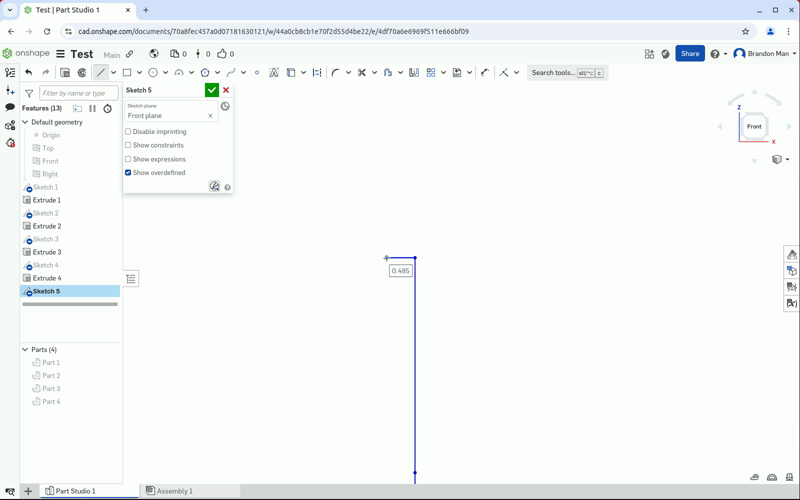
scroll(-6)
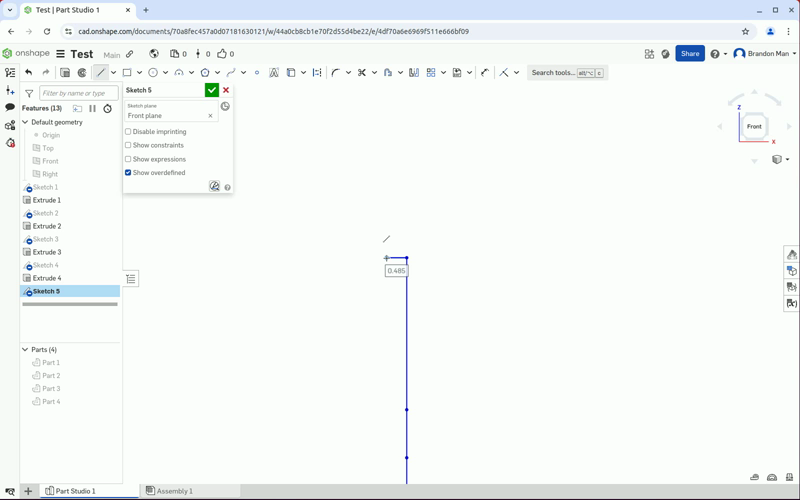
scroll(-6)
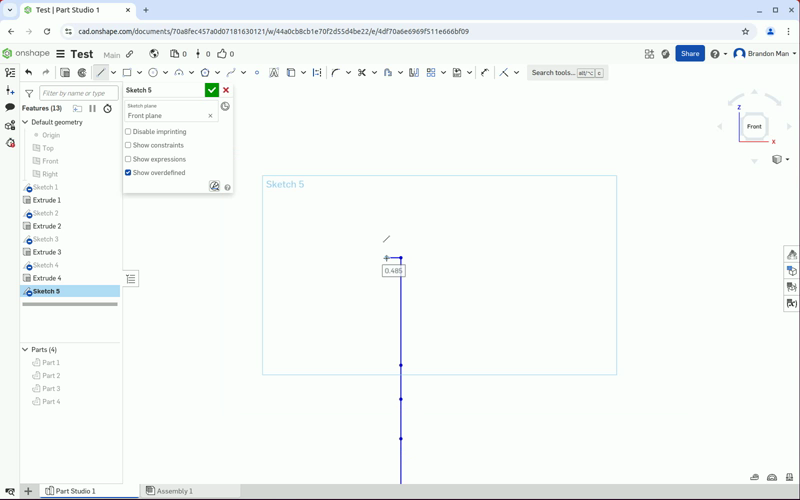
scroll(-6)
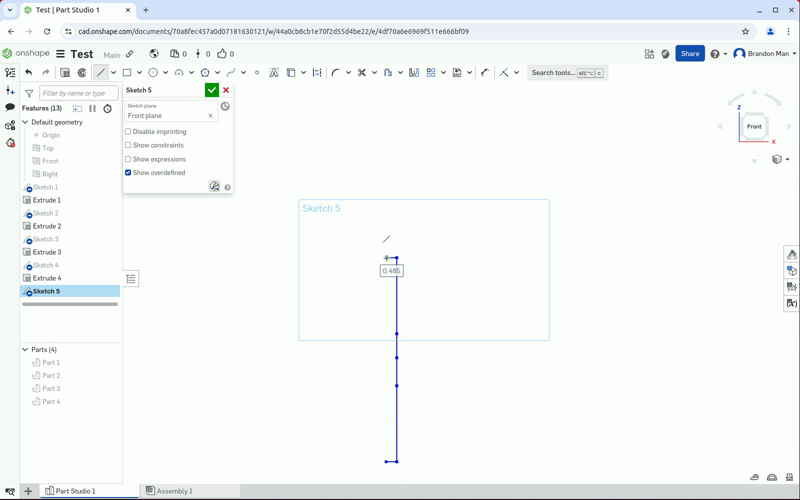
scroll(-6)
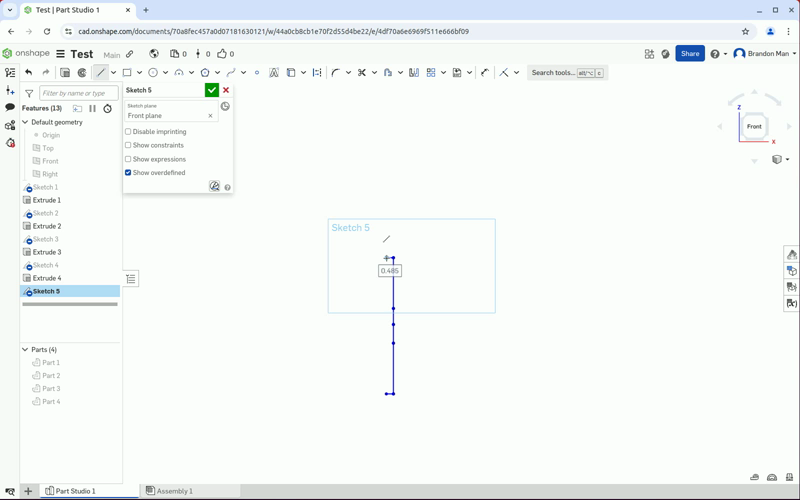
scroll(-6)
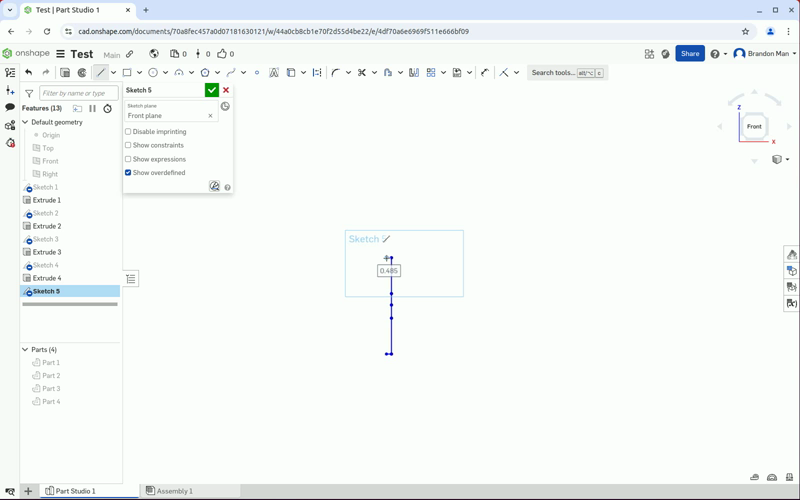
scroll(-6)
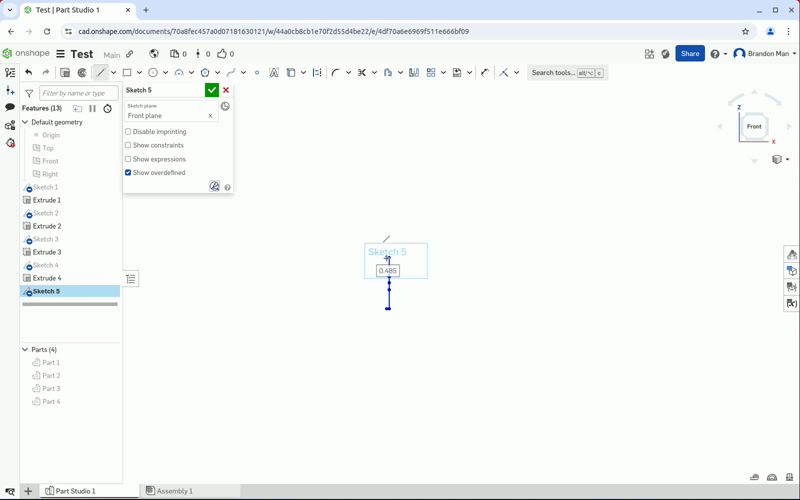
key_up(shift)
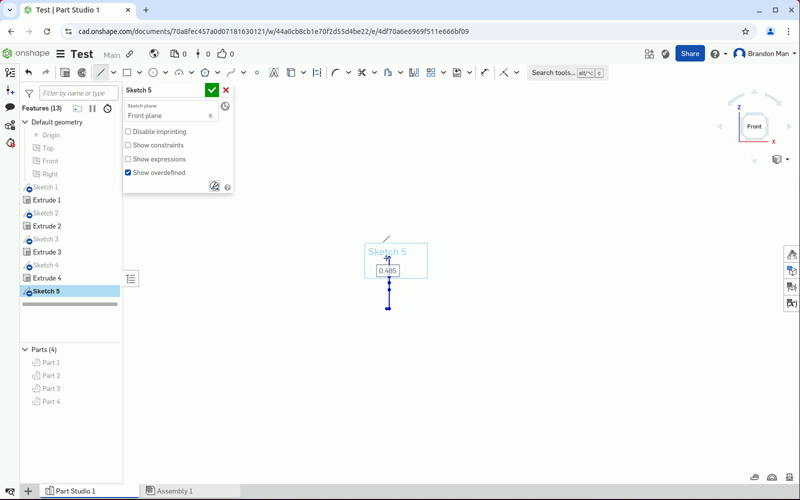
mouse_move(417, 257)
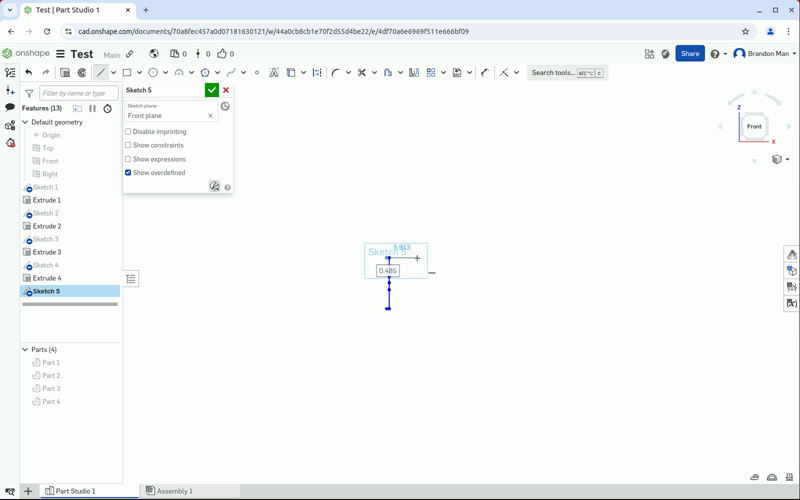
key_down(shift)
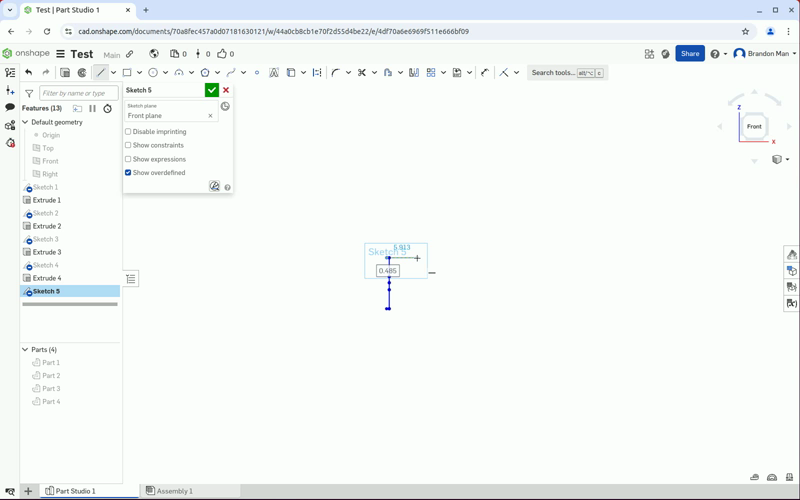
mouse_move(386, 308)
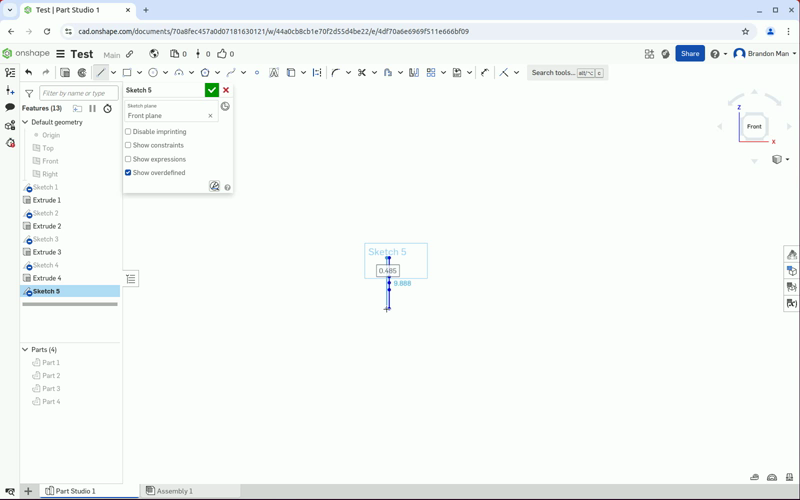
scroll(6)
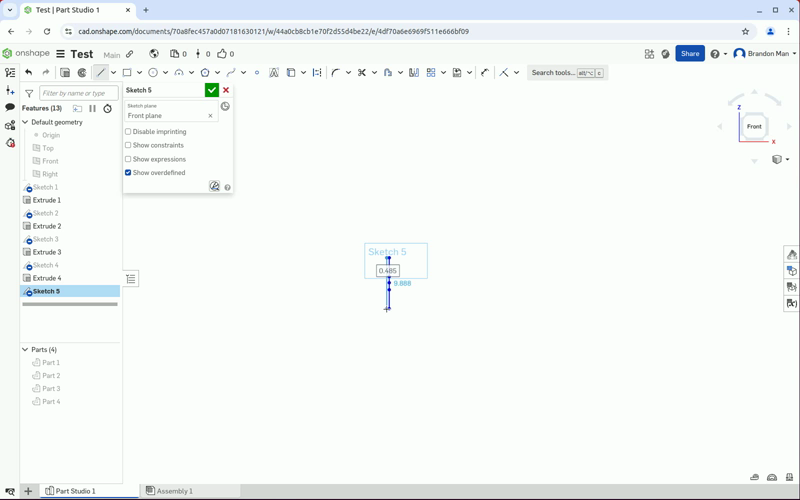
scroll(6)
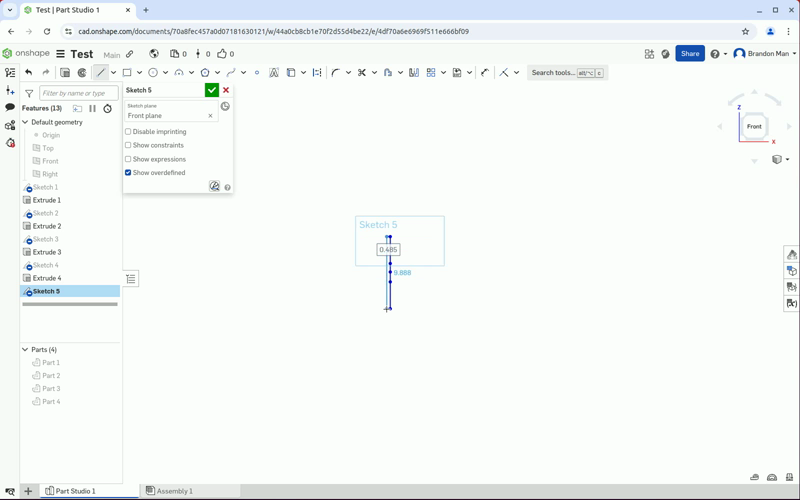
scroll(6)
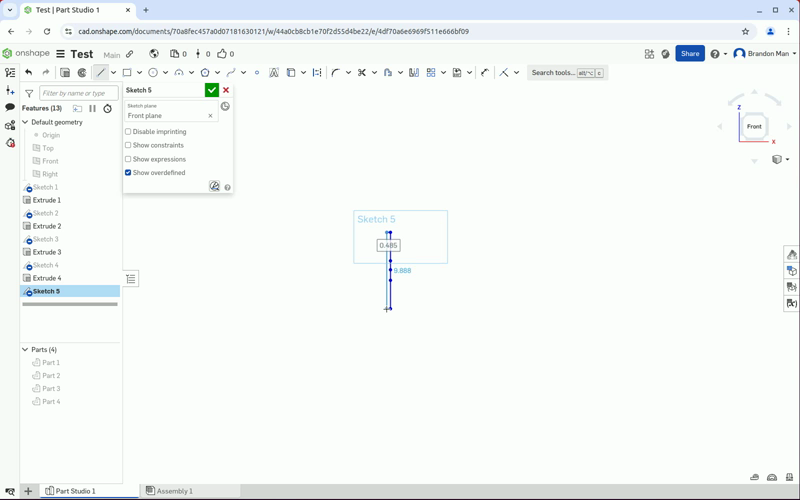
scroll(6)
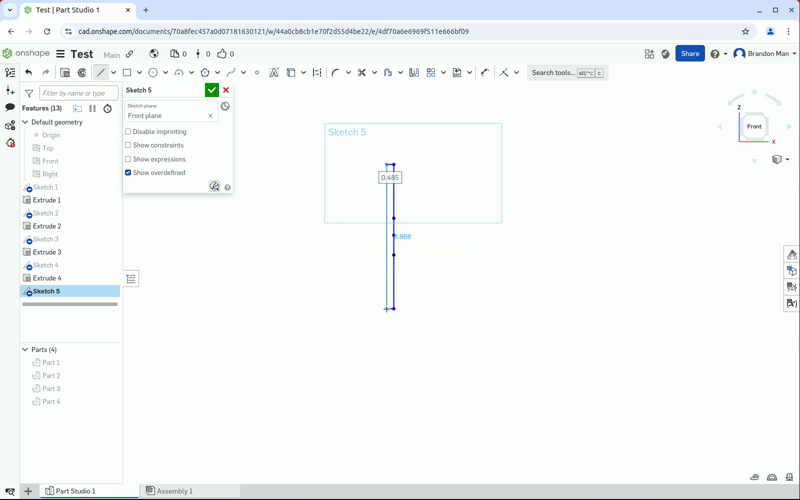
scroll(6)
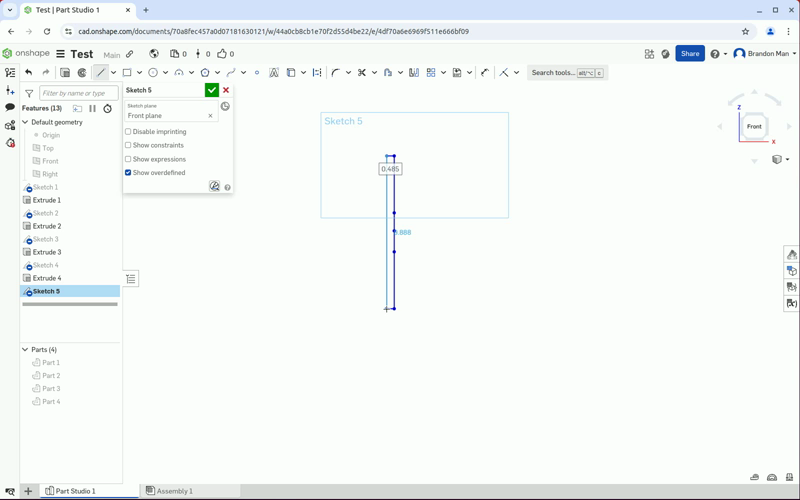
scroll(6)
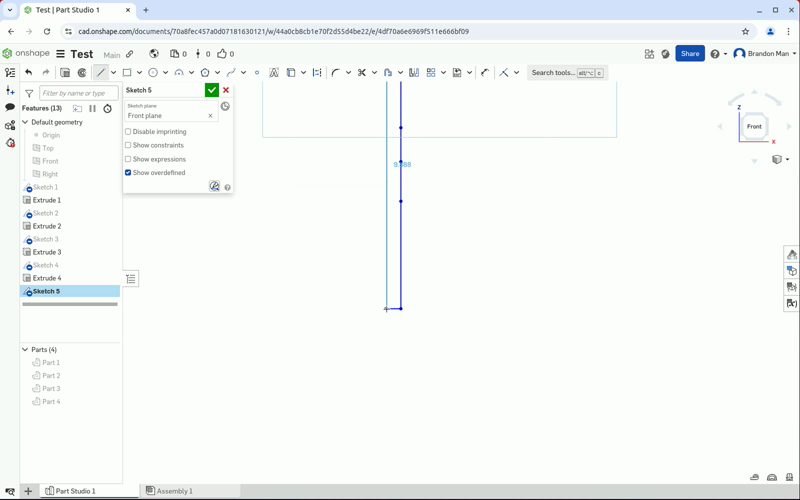
scroll(6)
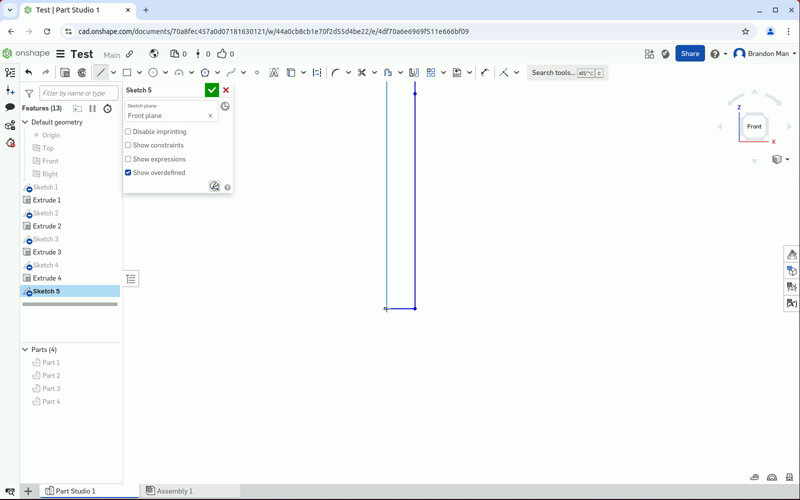
key_up(shift)
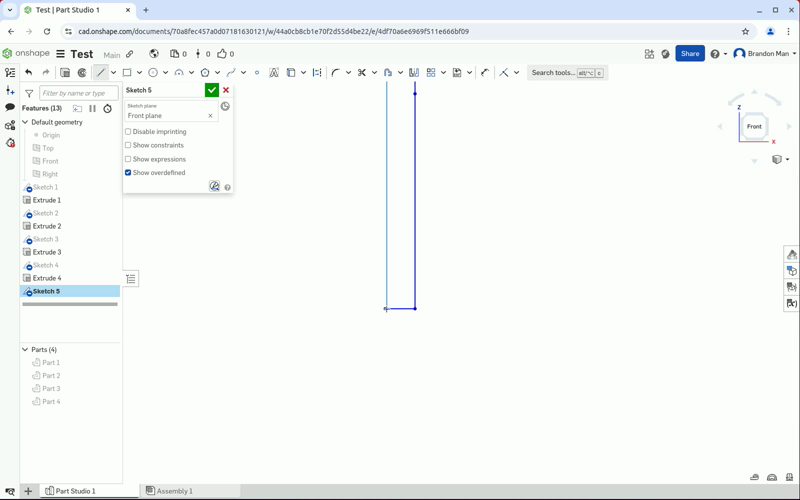
click(386, 308)
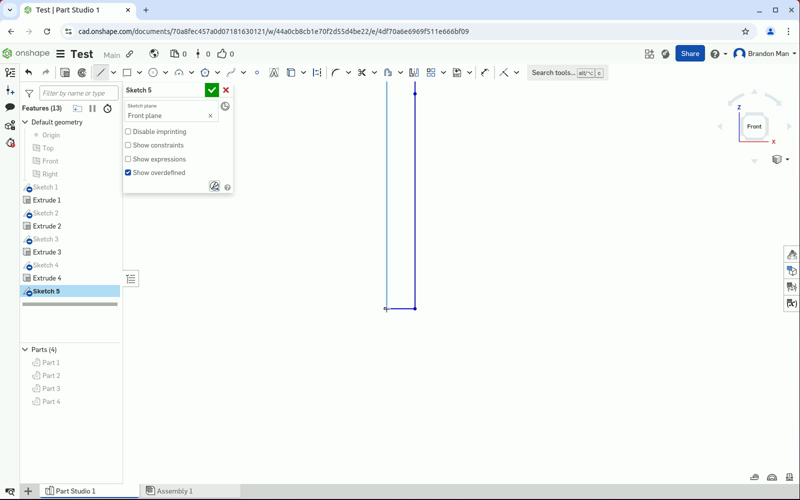
scroll(-6)
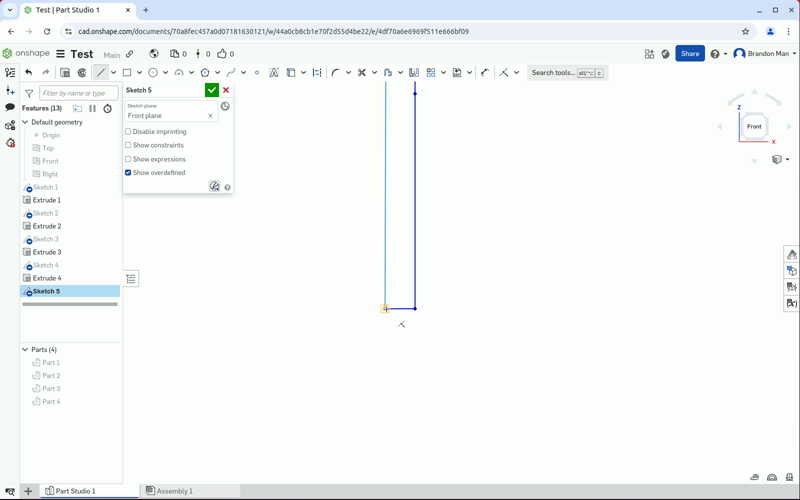
scroll(-6)
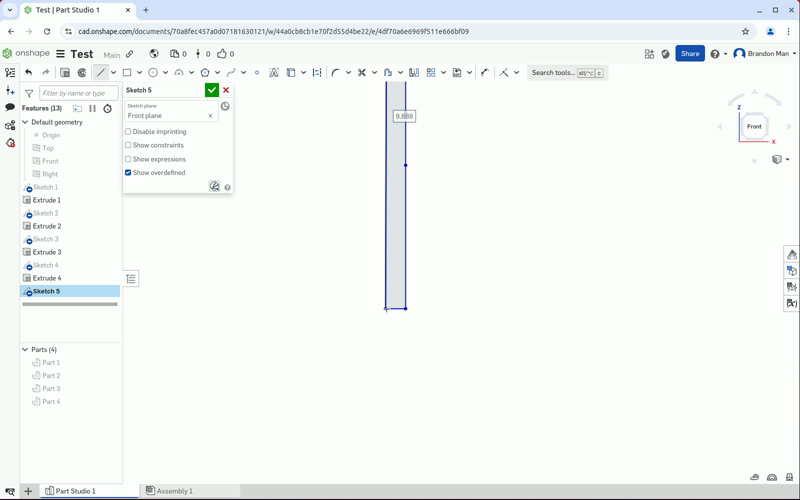
scroll(-6)
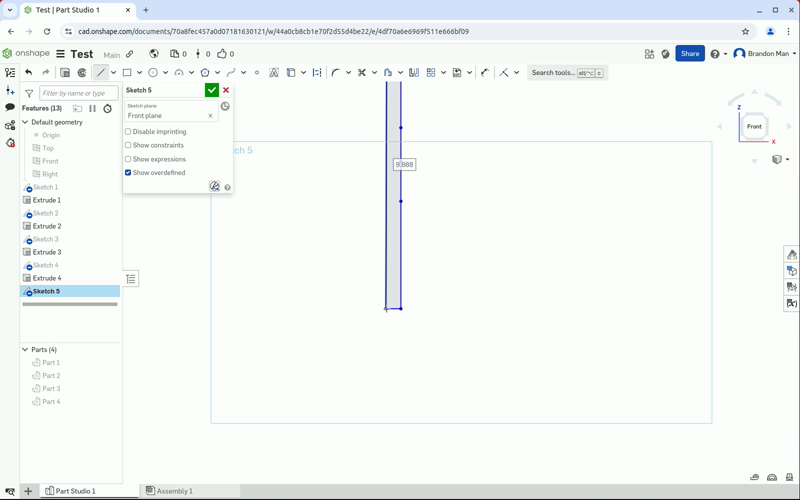
scroll(-6)
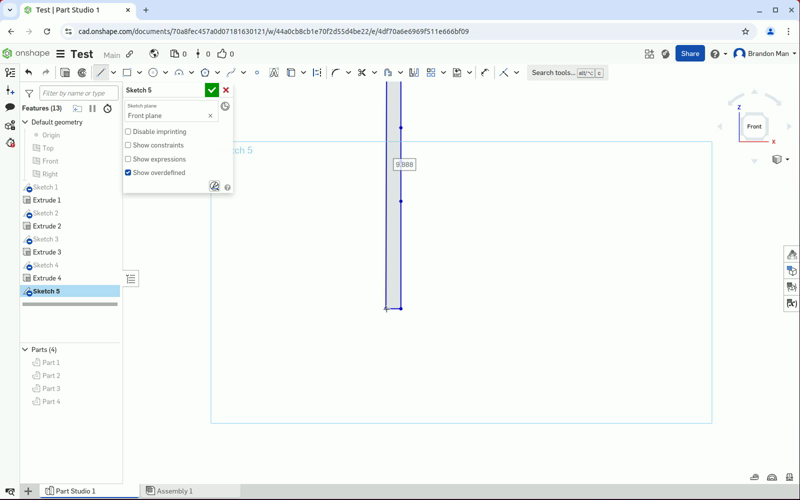
scroll(-6)
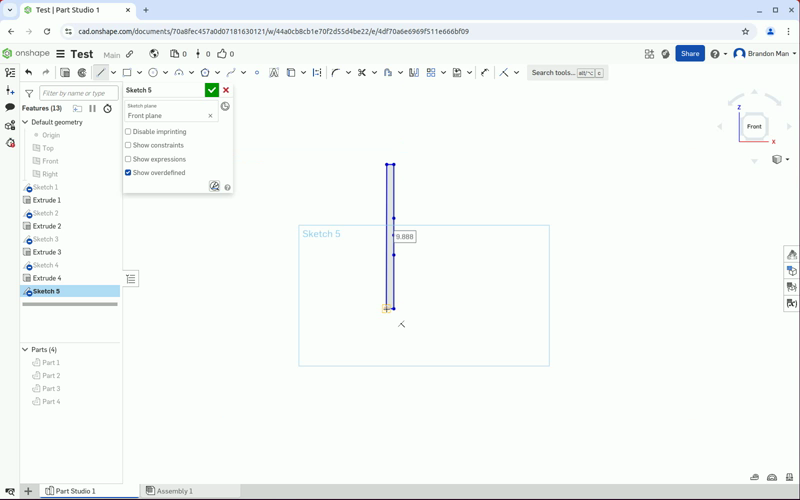
scroll(-6)
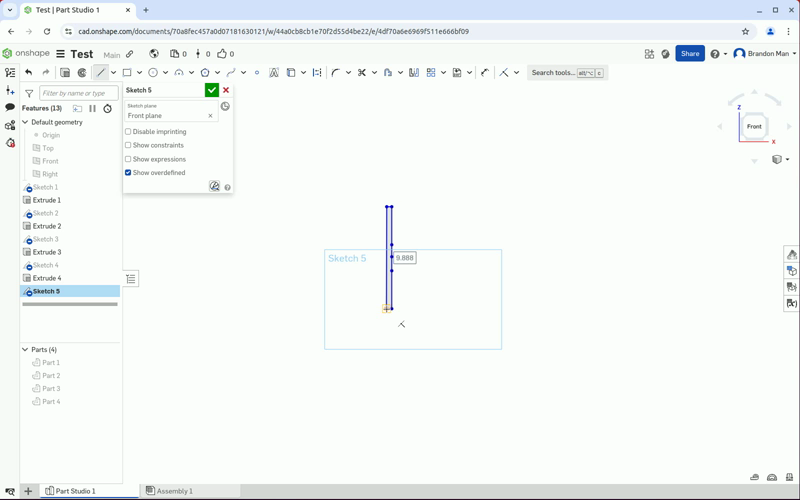
scroll(-6)
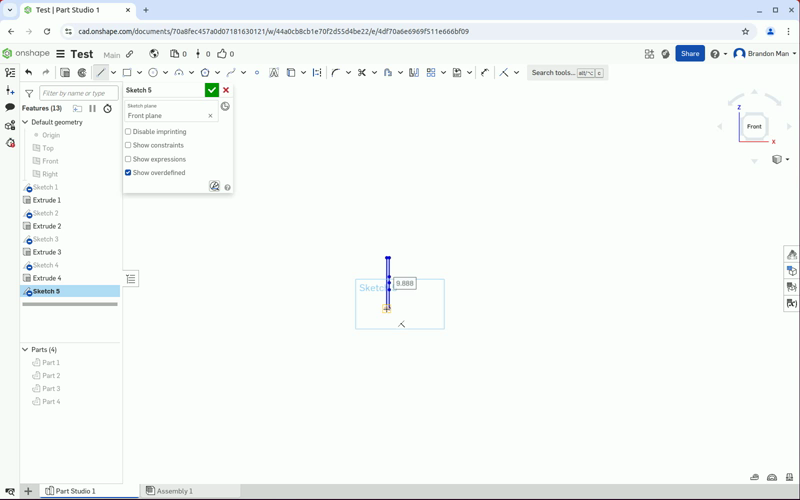
key(esc)
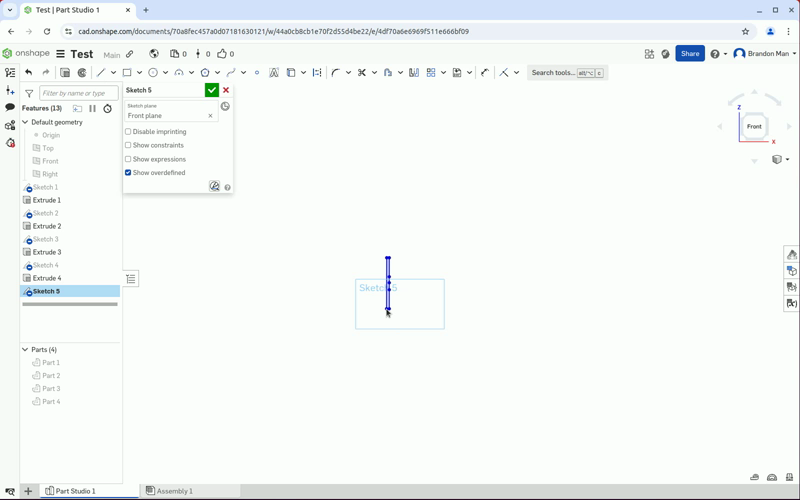
mouse_move(388, 276)
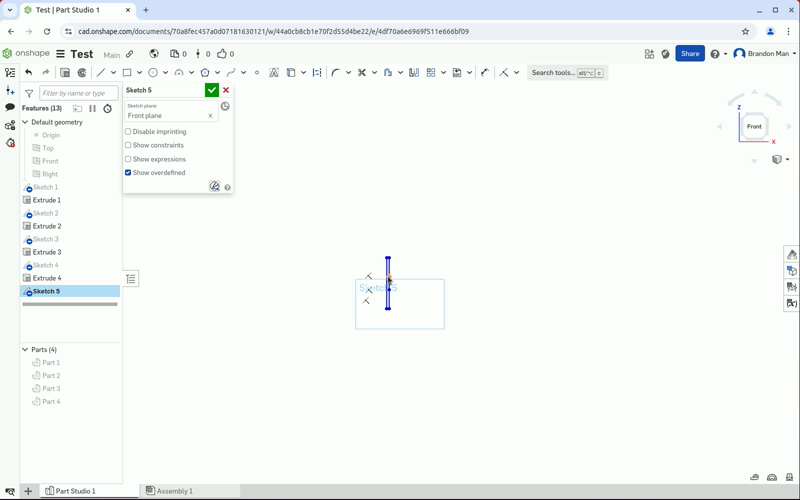
scroll(6)
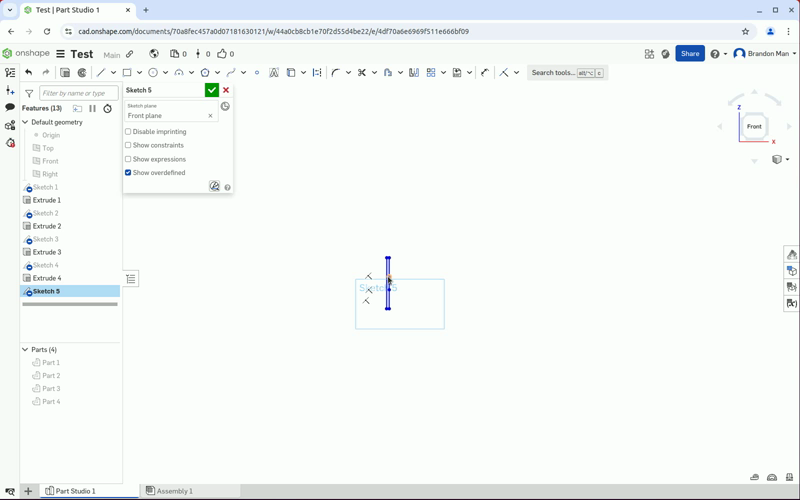
scroll(6)
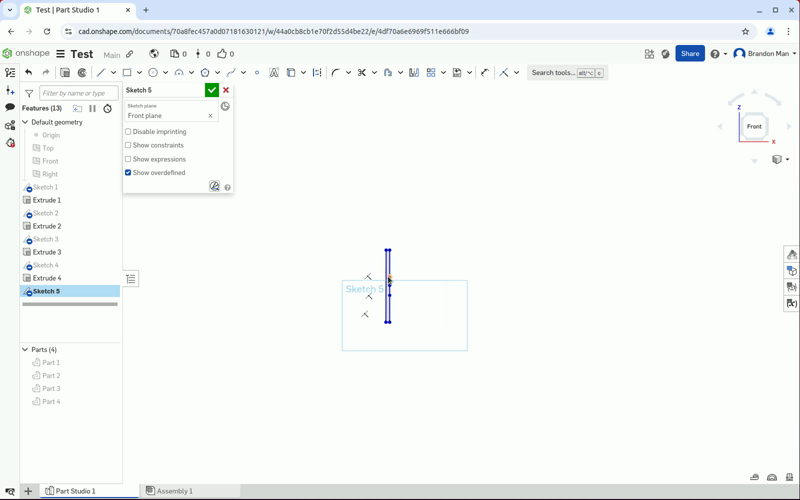
scroll(6)
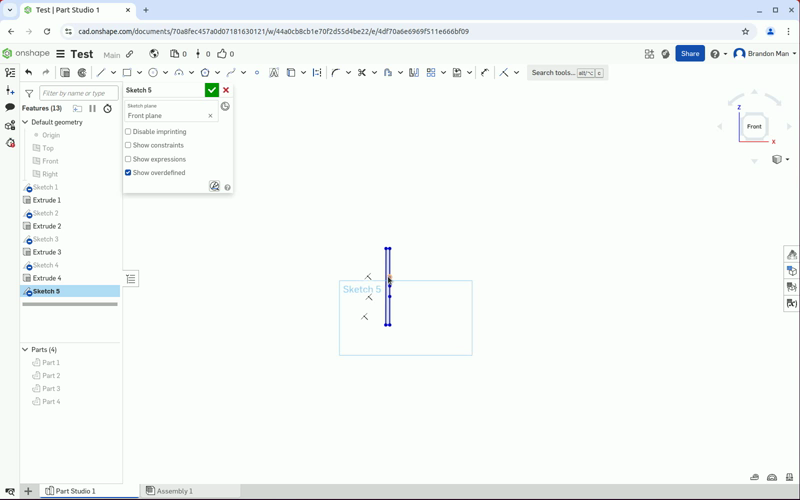
scroll(6)
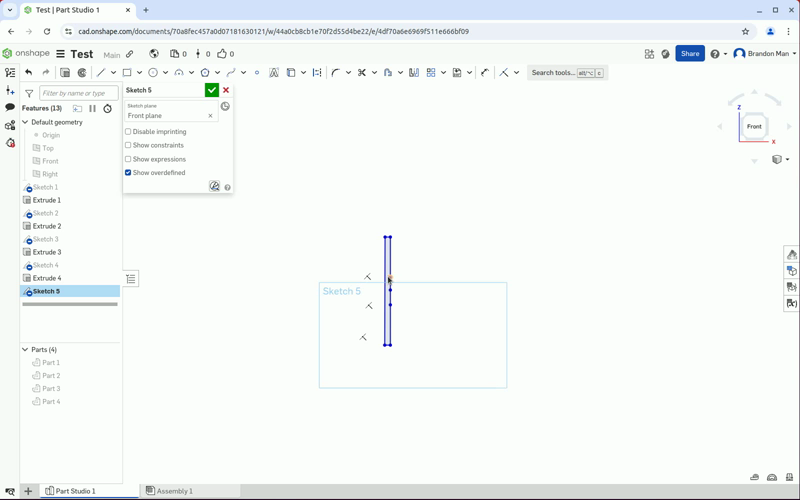
scroll(6)
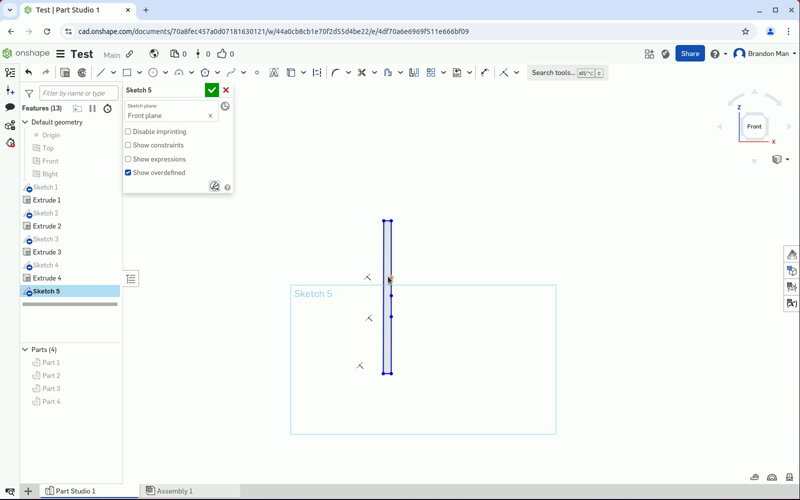
scroll(6)
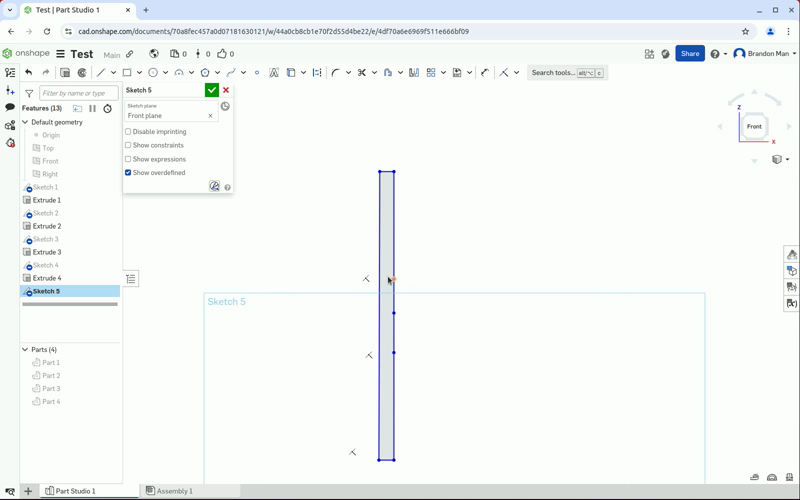
scroll(6)
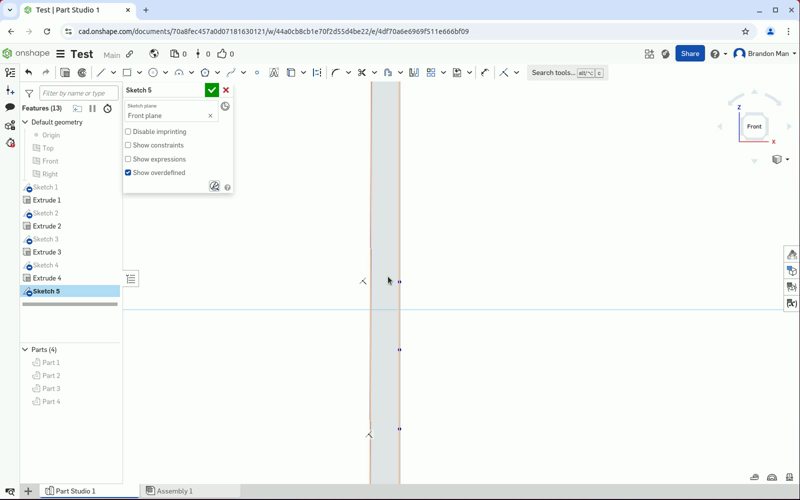
click(388, 276)
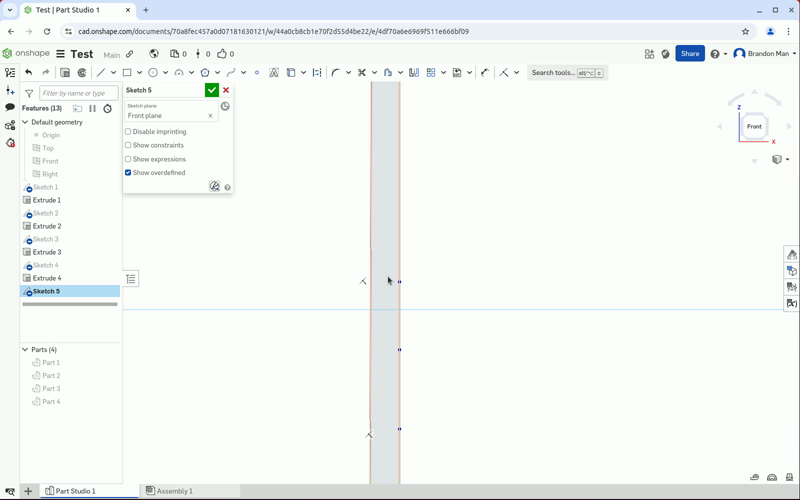
scroll(-6)
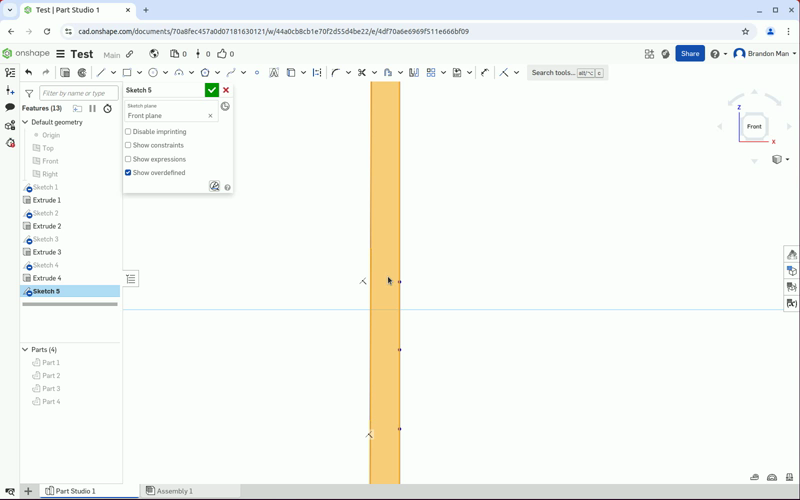
scroll(-6)
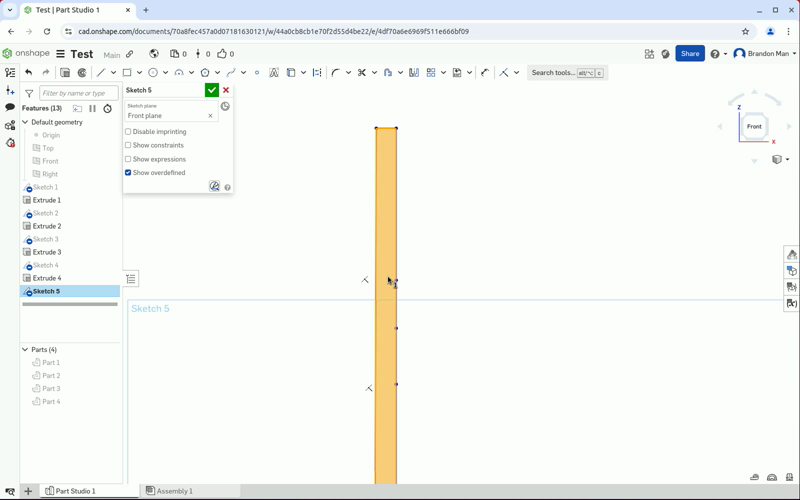
scroll(-6)
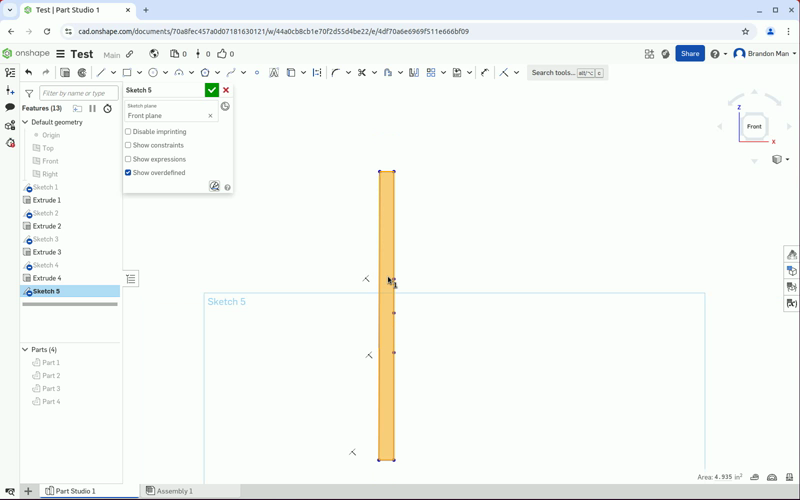
scroll(-6)
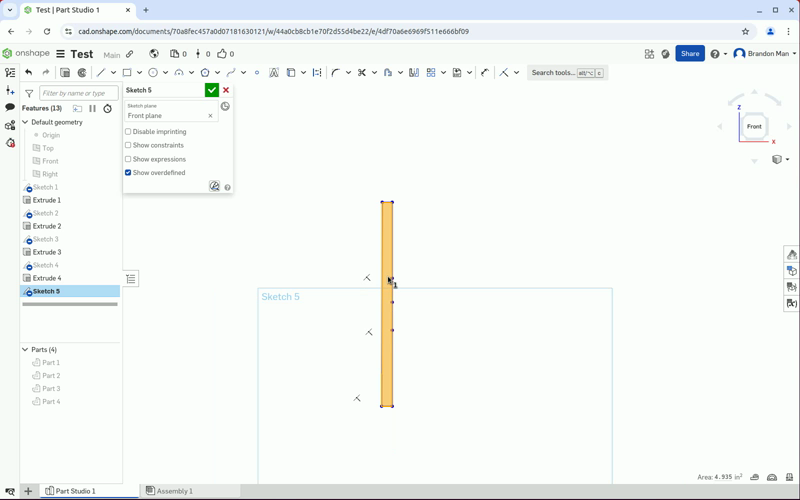
scroll(-6)
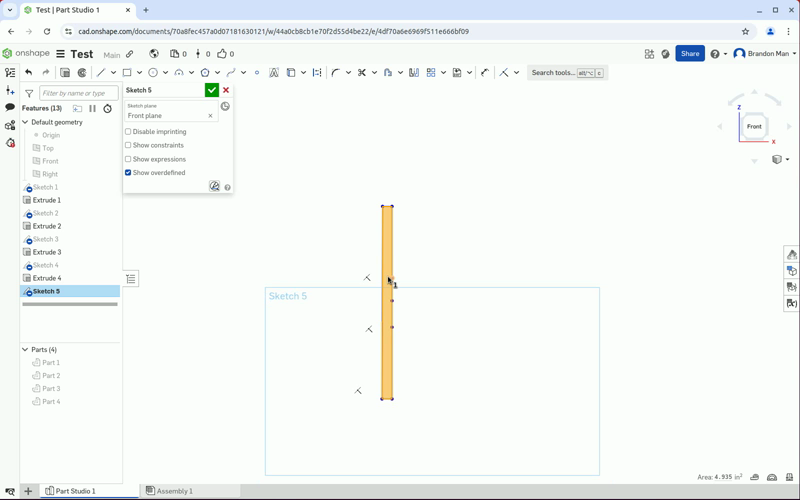
scroll(-6)
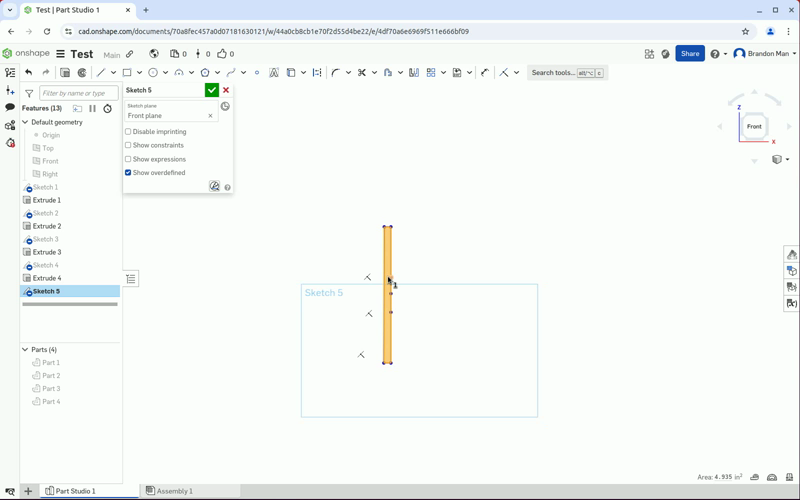
scroll(-6)
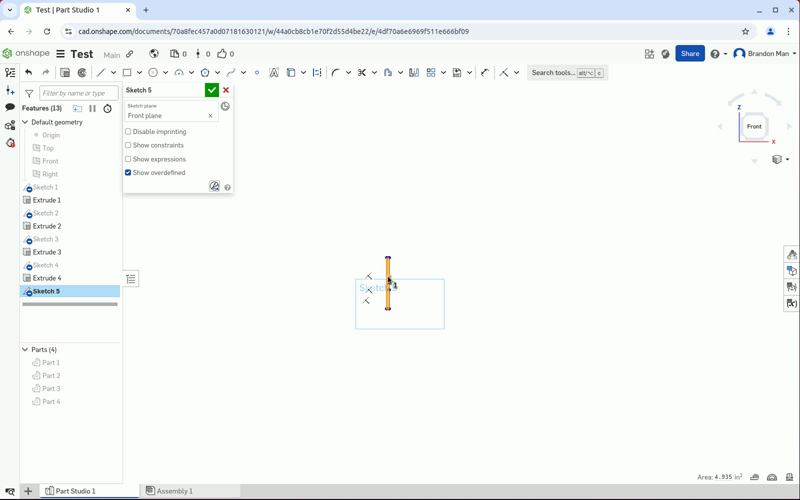
mouse_move(73, 352)
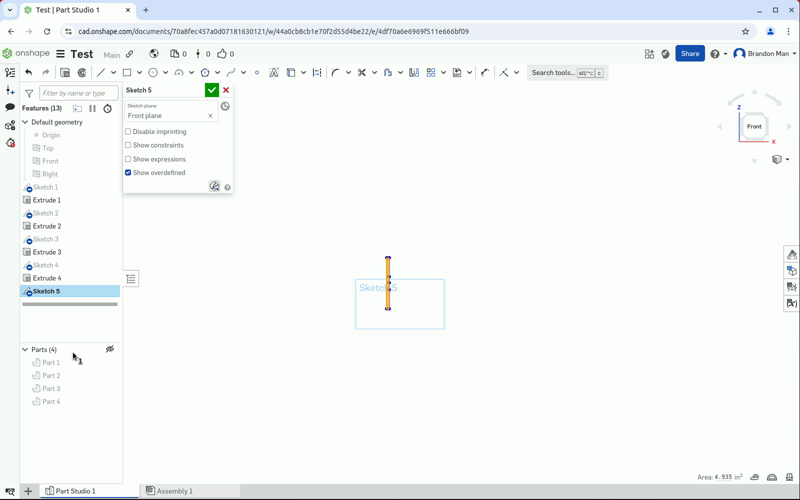
key(shift+y)
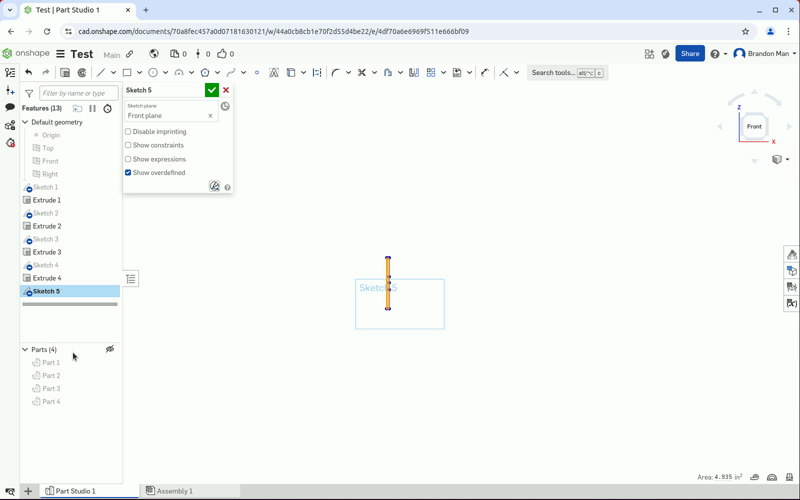
key(shift+e)
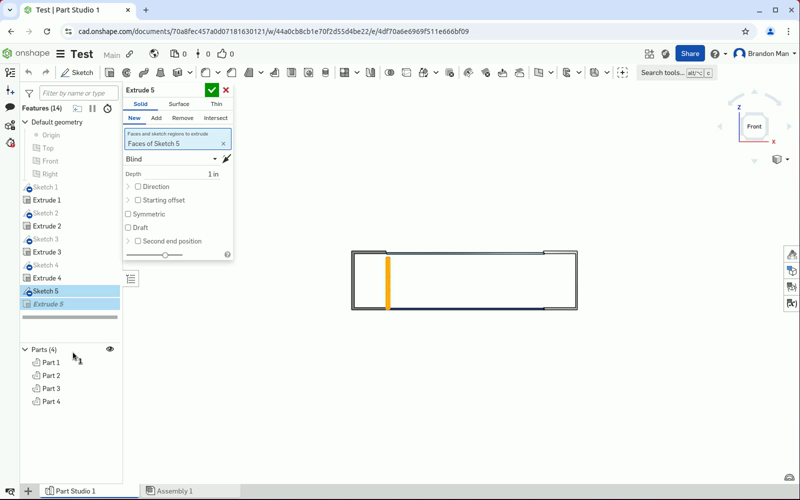
mouse_move(143, 106)
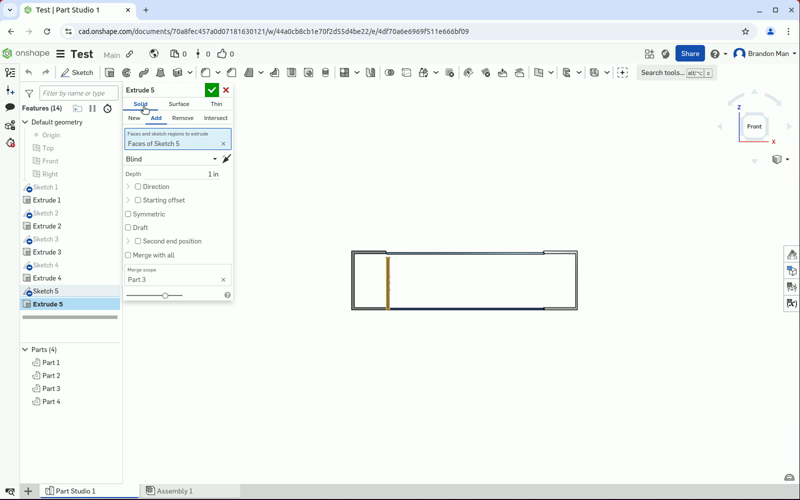
click(143, 106)
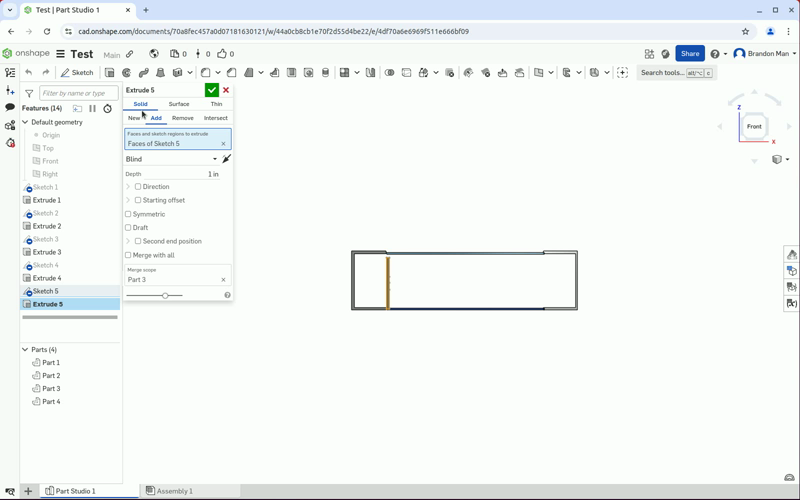
mouse_move(137, 120)
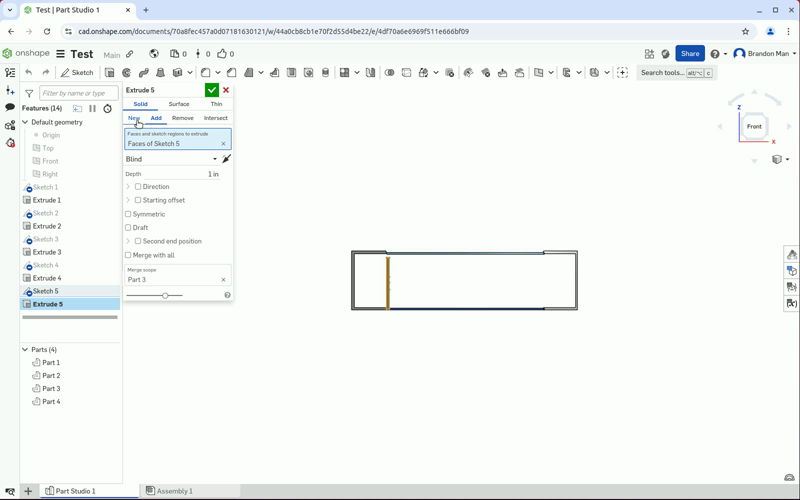
click(137, 120)
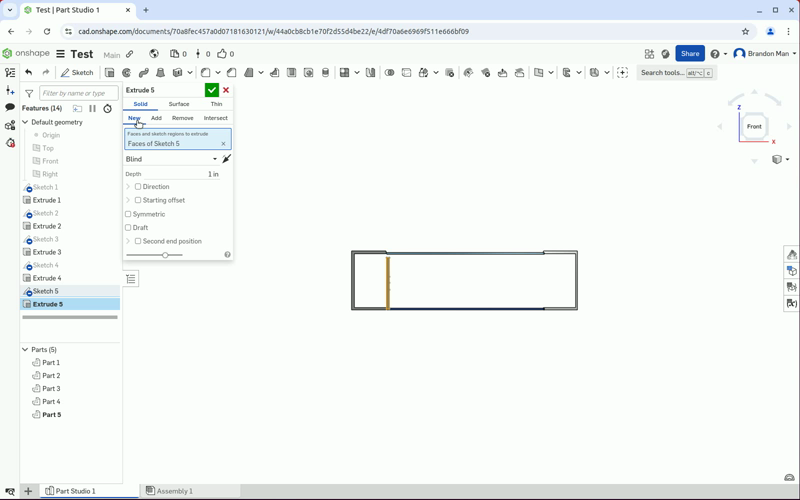
key(tab, 4)
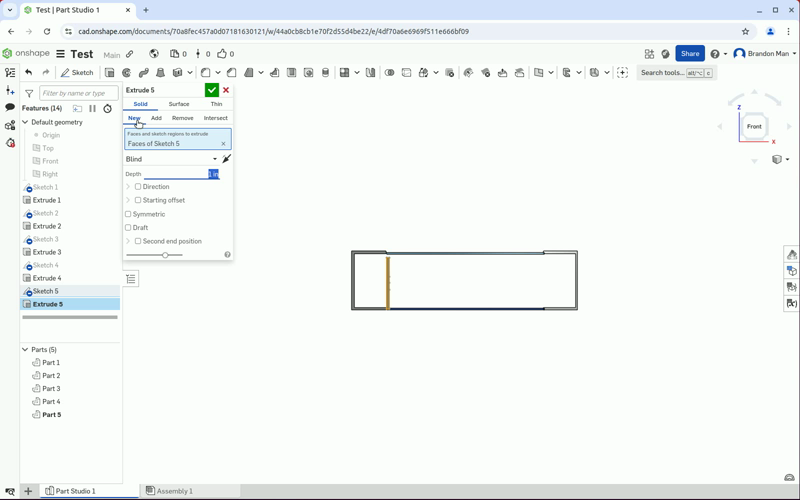
text(-15.646)
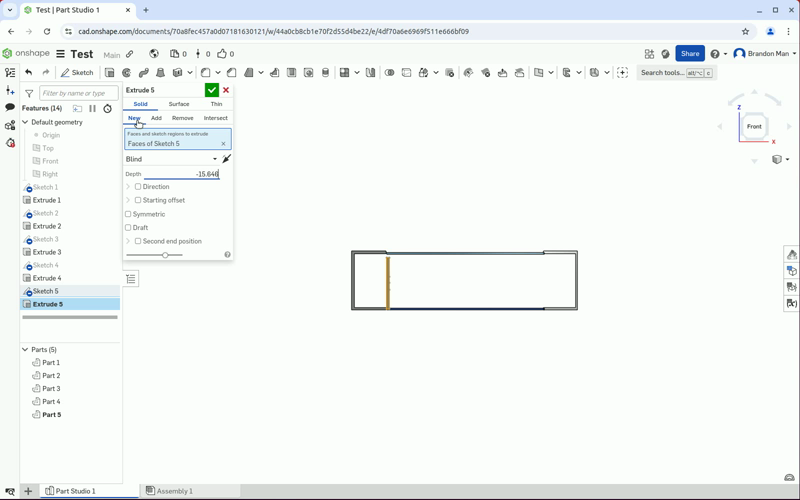
key(enter)
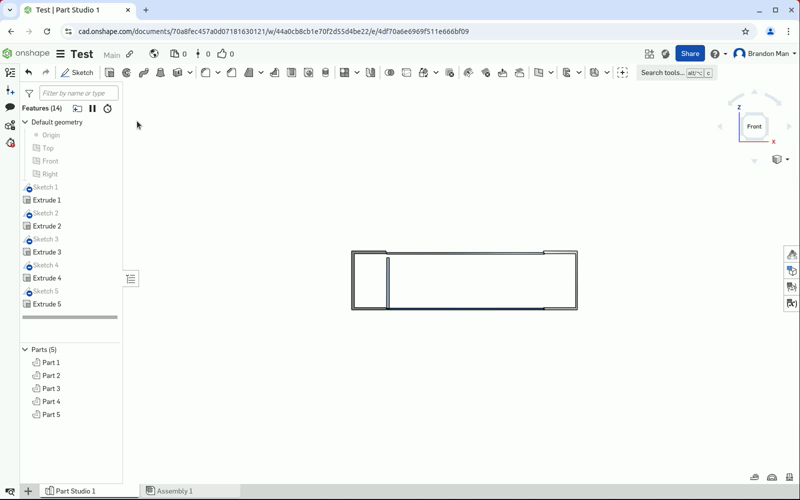
key(shift+h)
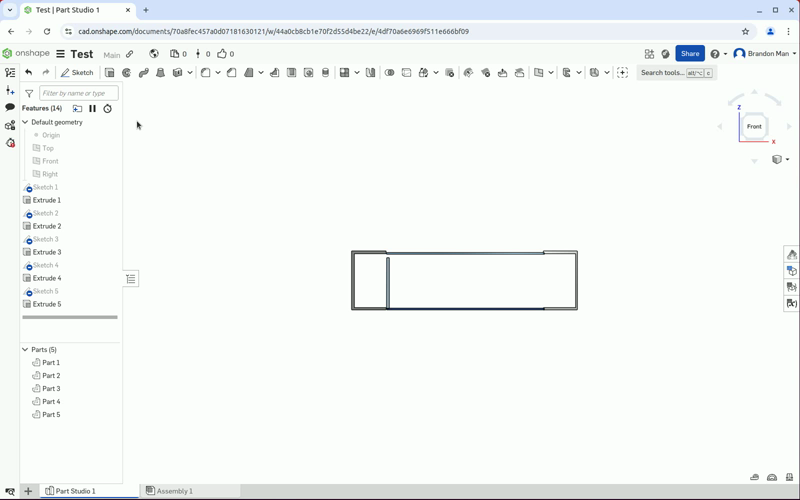
key(shift+h)
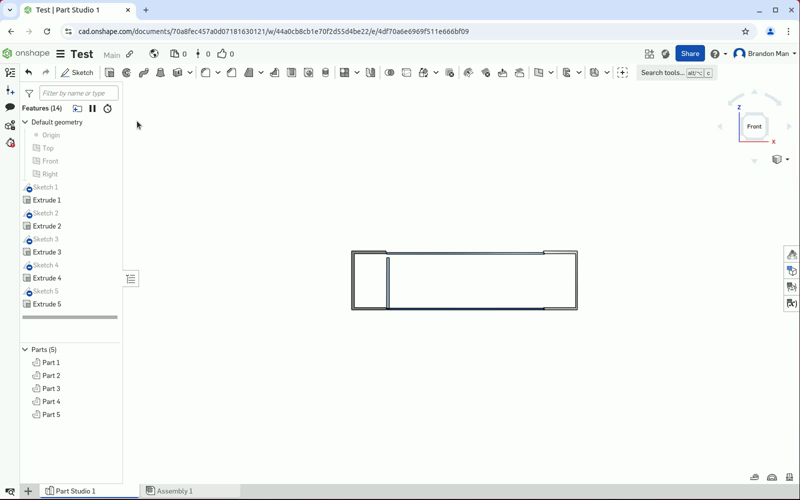
mouse_move(73, 189)
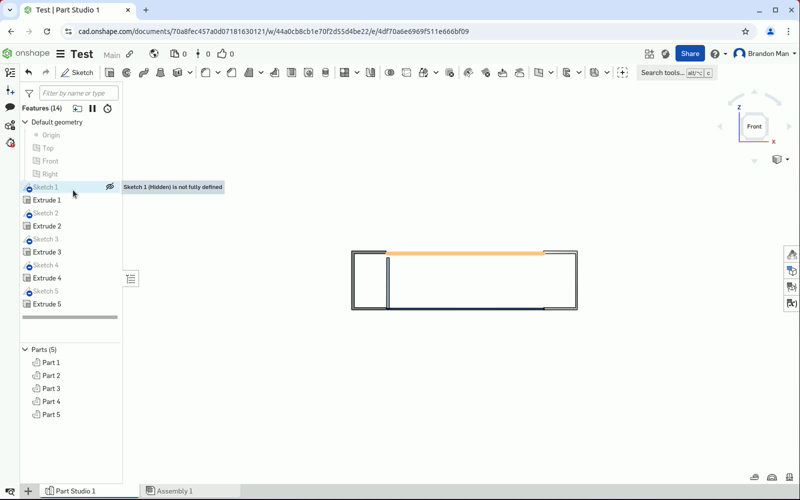
click(73, 189)
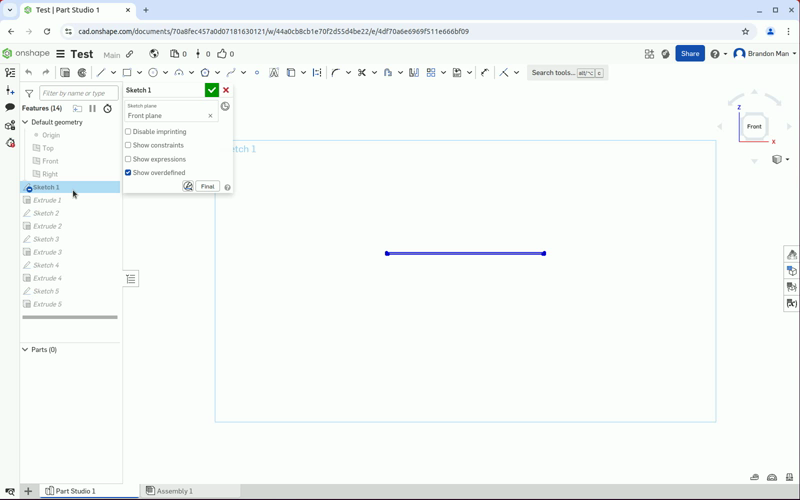
mouse_move(229, 92)
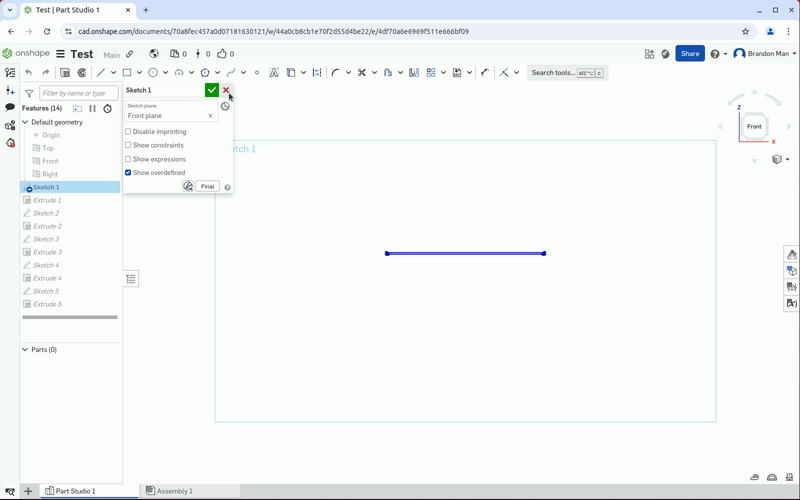
click(229, 92)
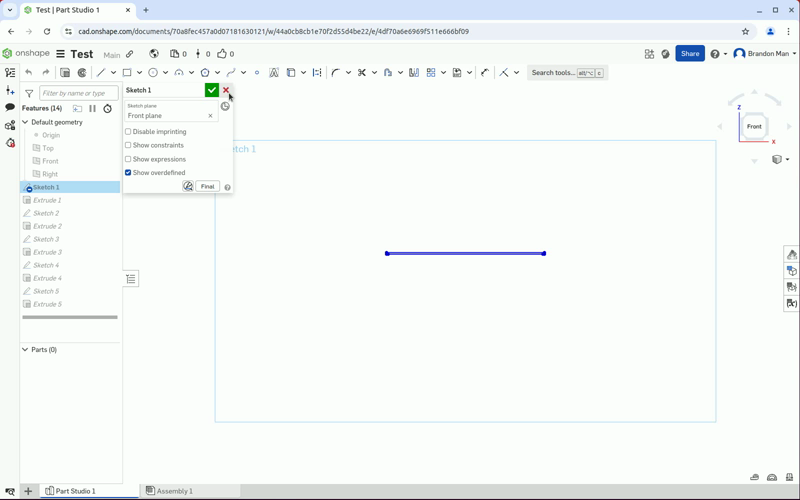
key(shift+s)
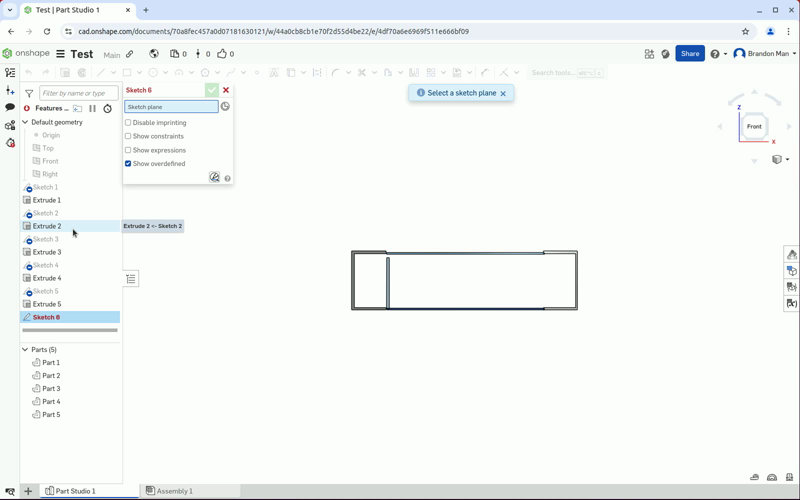
scroll(3)
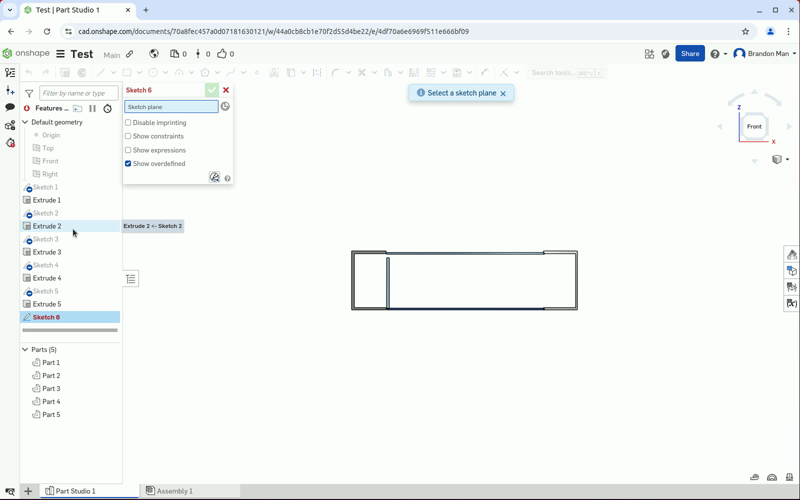
mouse_move(73, 163)
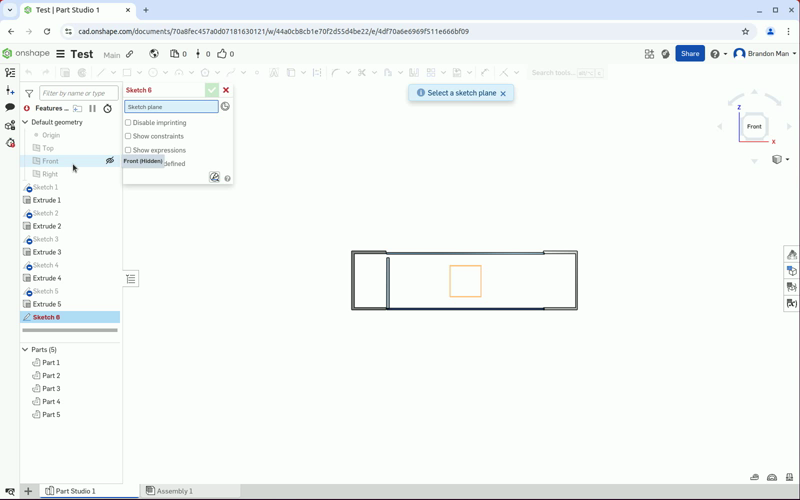
click(73, 163)
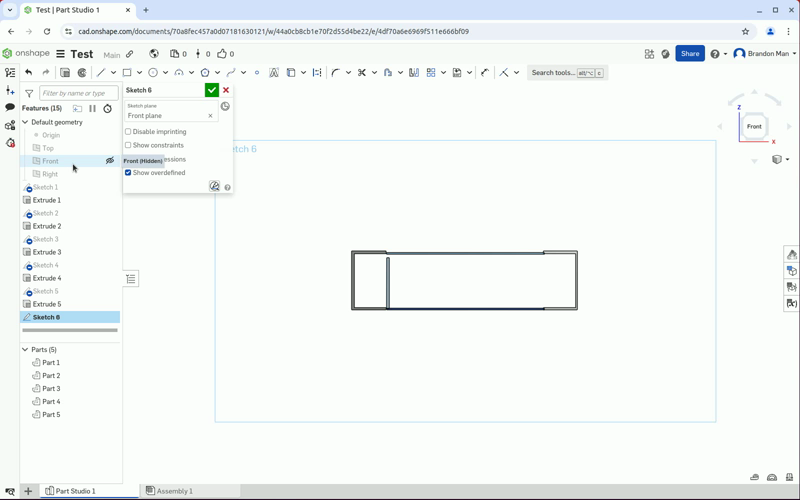
mouse_move(73, 352)
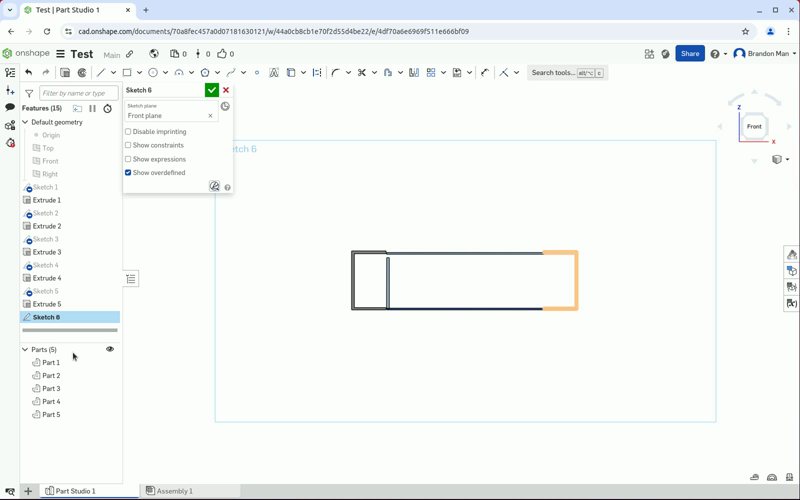
key(y)
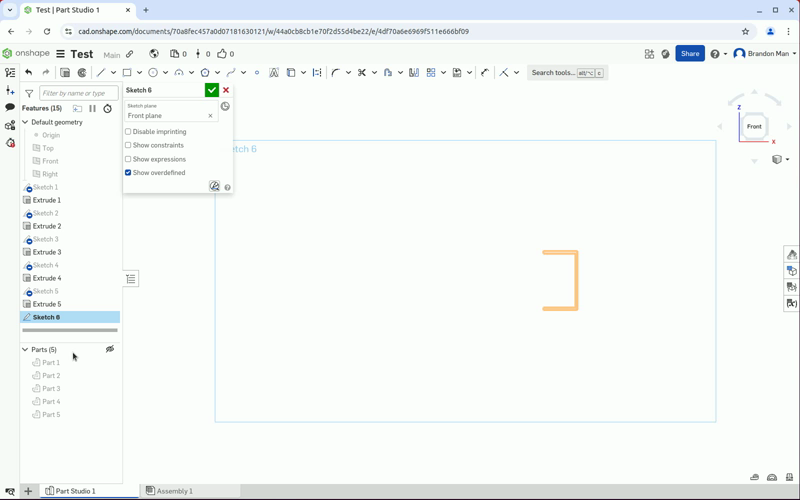
key(l)
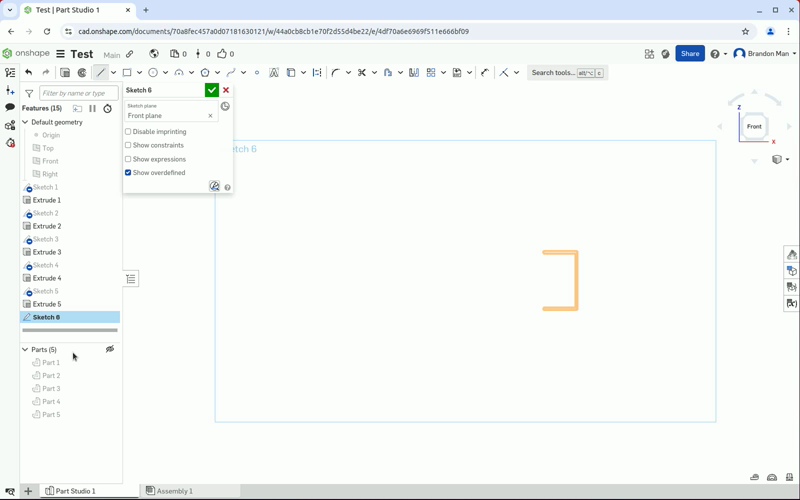
key_down(shift)
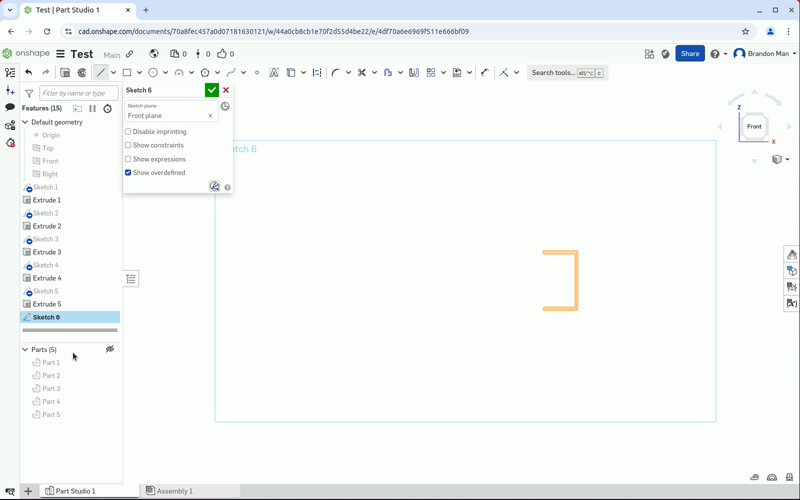
mouse_move(533, 308)
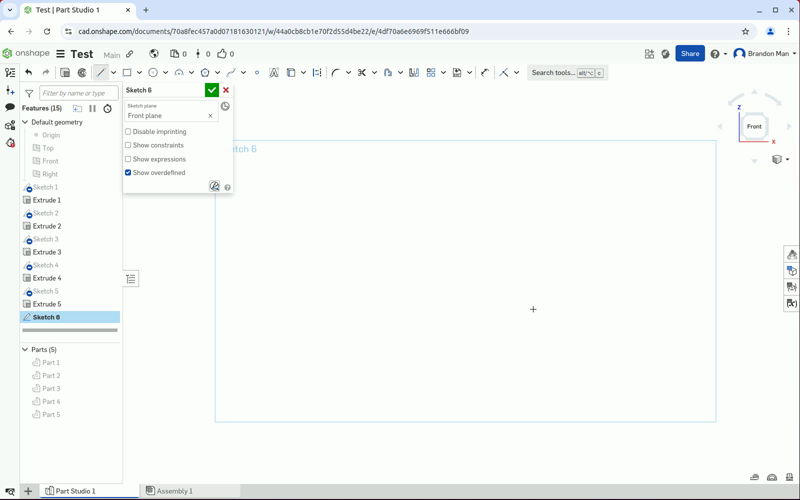
click(533, 308)
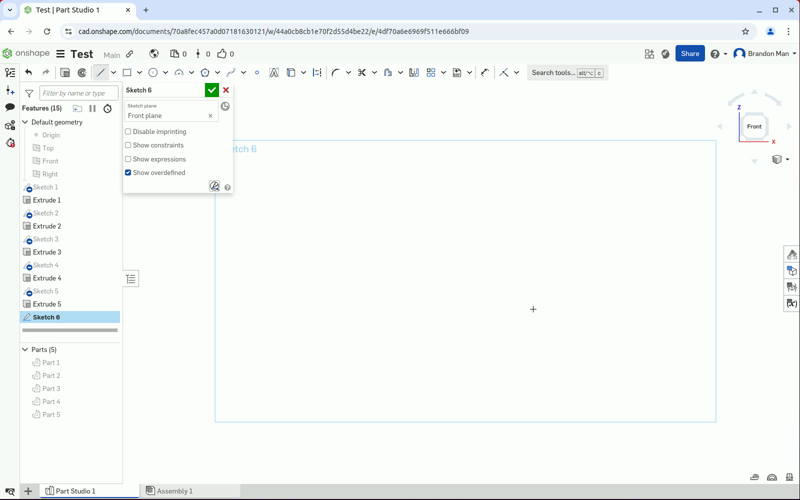
key_up(shift)
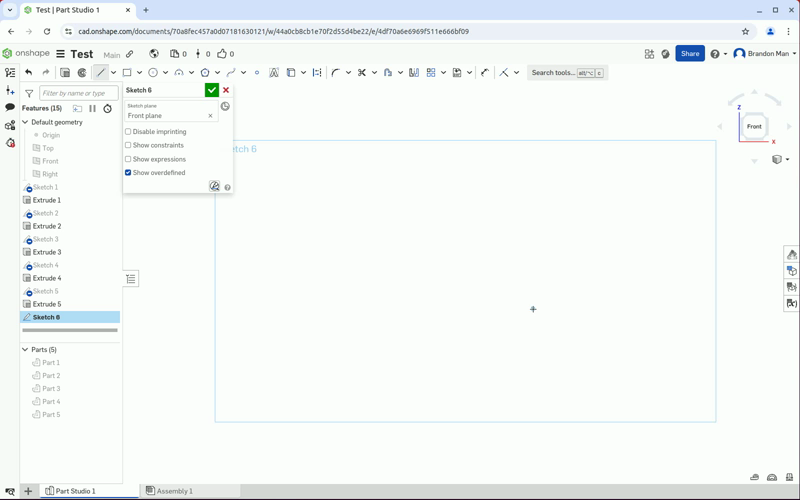
key_down(shift)
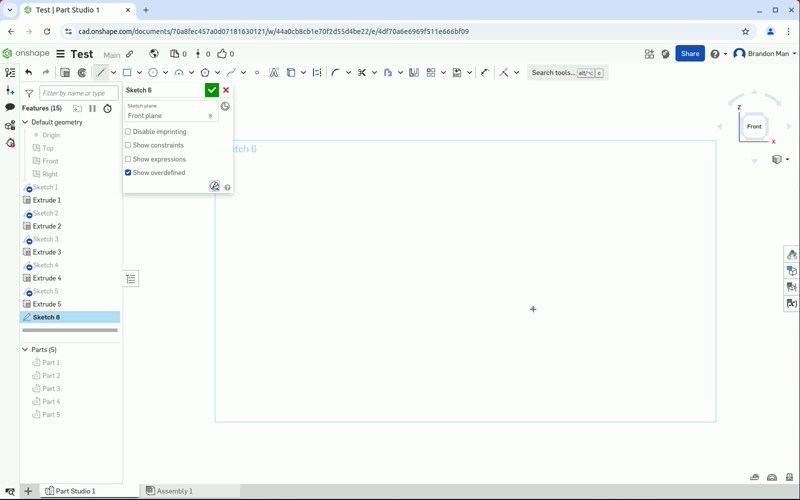
mouse_move(563, 308)
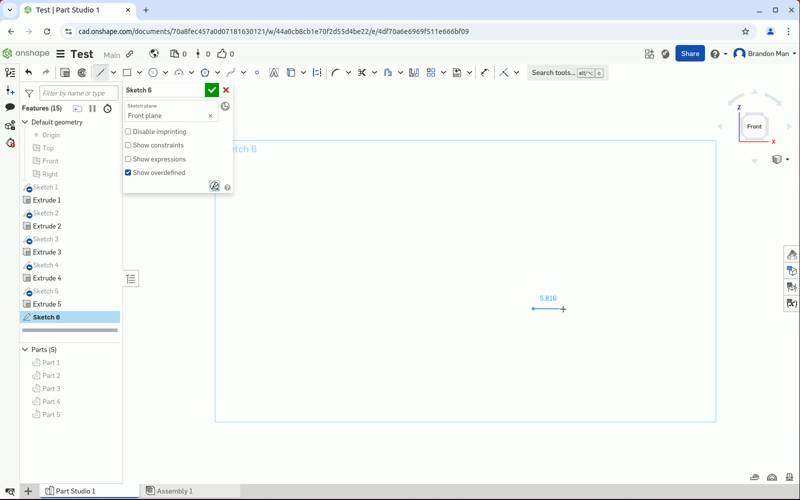
mouse_move(535, 308)
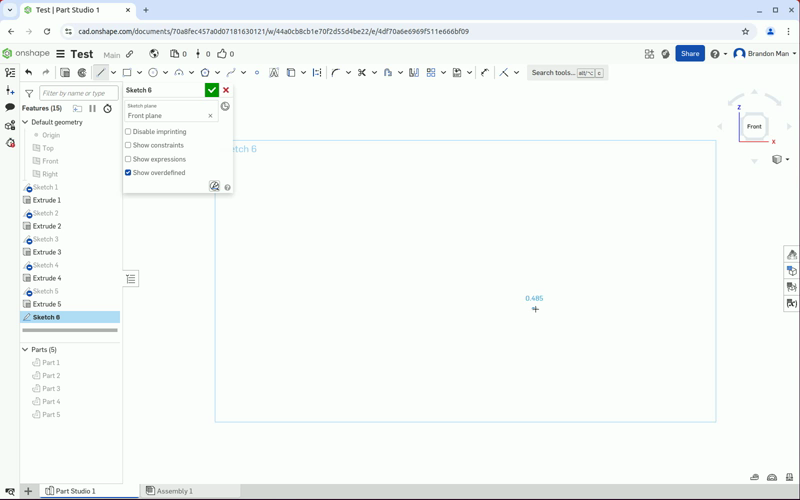
scroll(6)
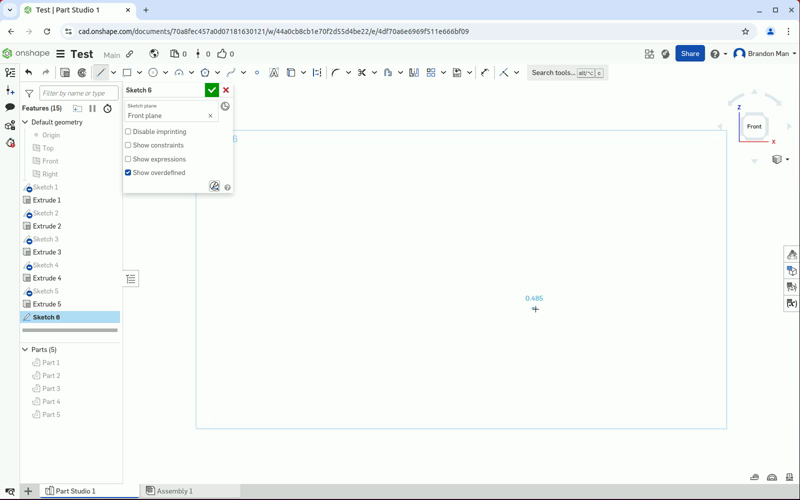
scroll(6)
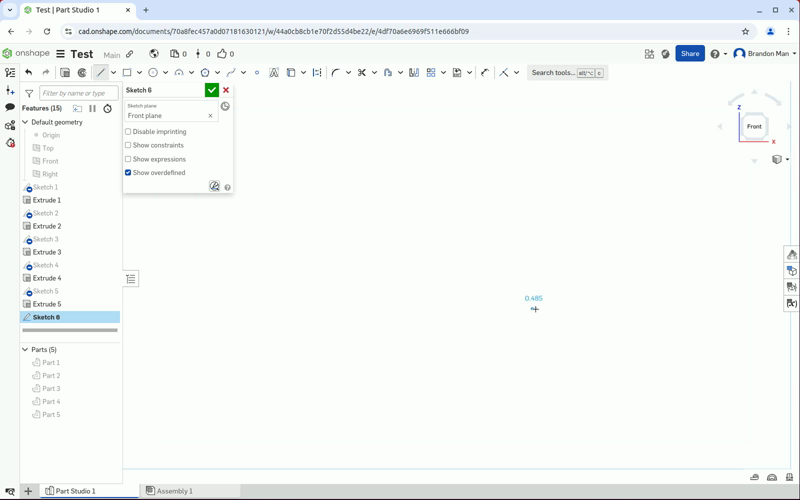
scroll(6)
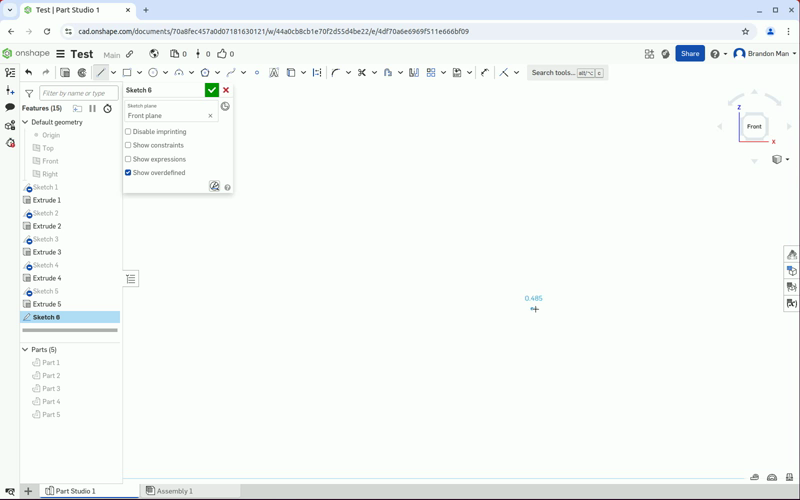
scroll(6)
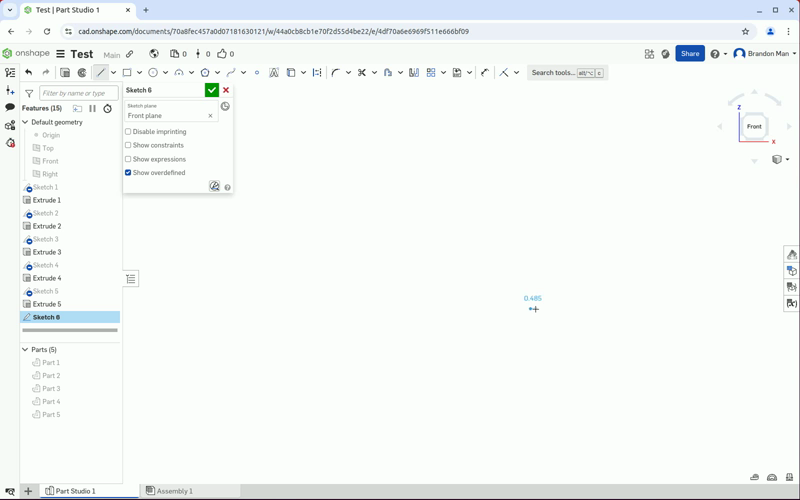
scroll(6)
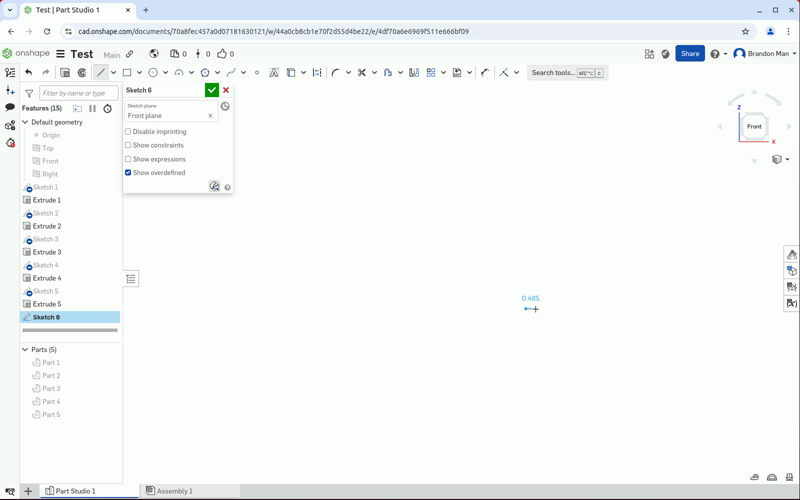
scroll(6)
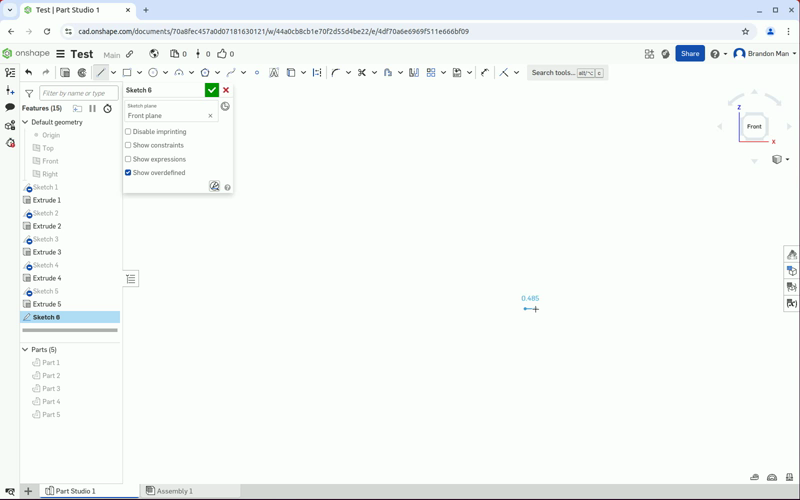
scroll(6)
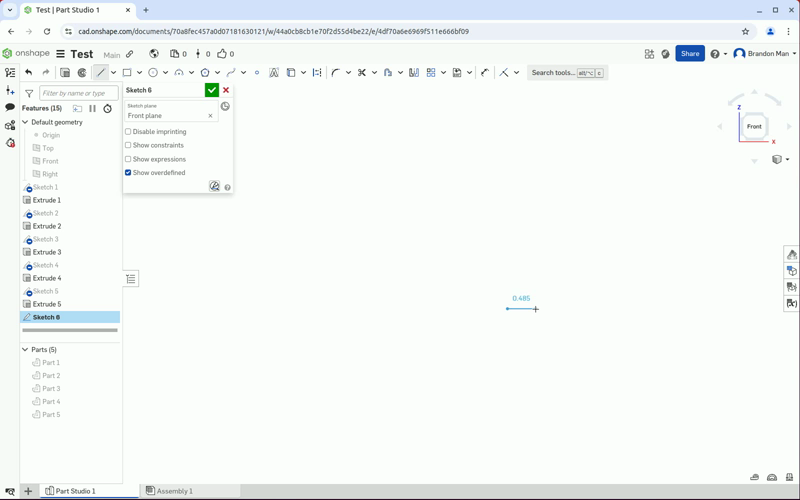
click(535, 308)
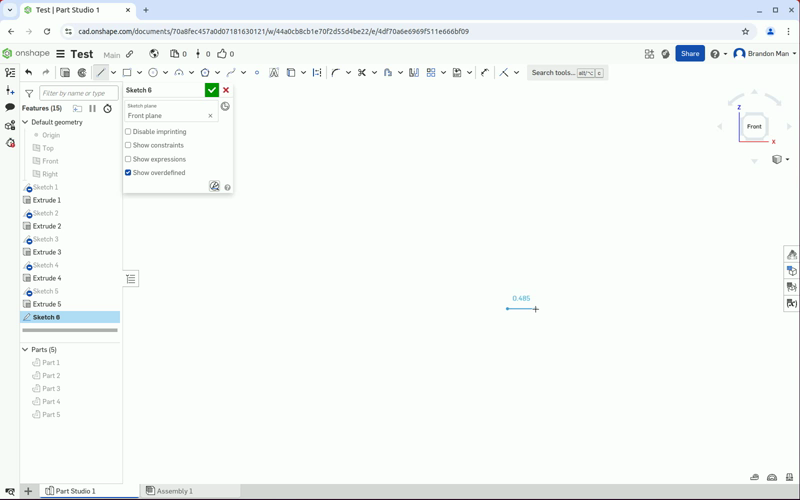
scroll(-6)
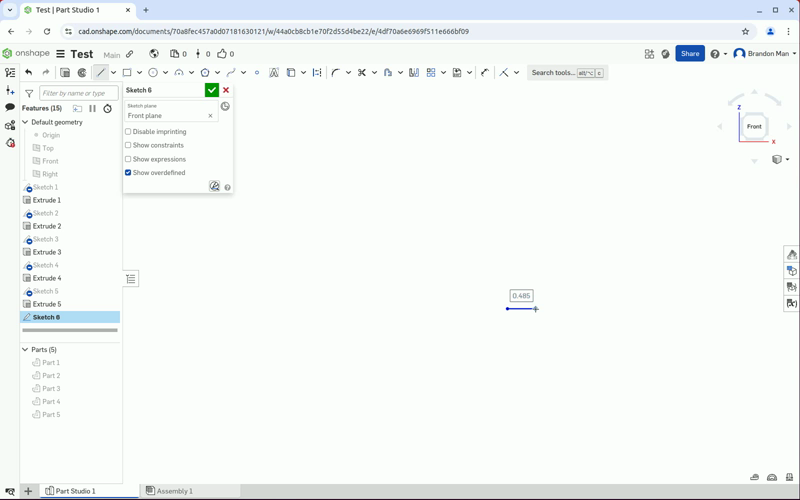
scroll(-6)
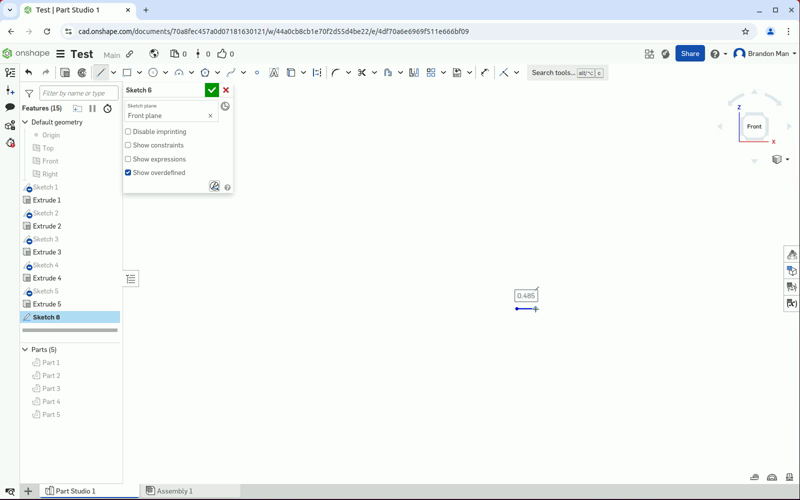
scroll(-6)
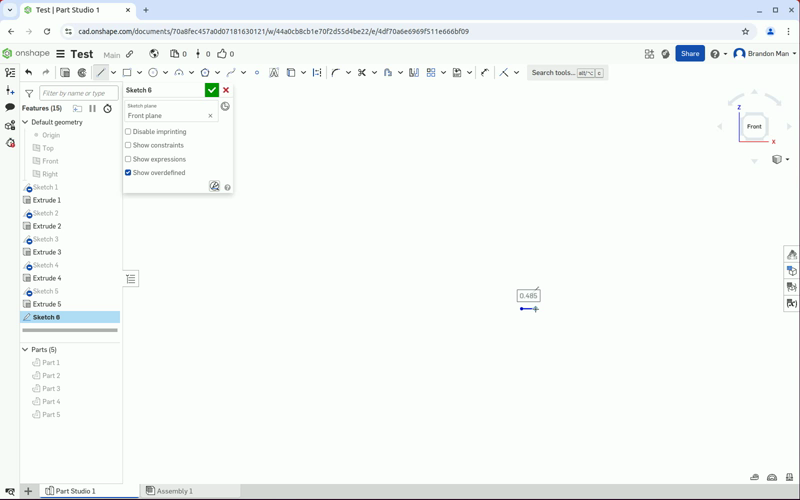
scroll(-6)
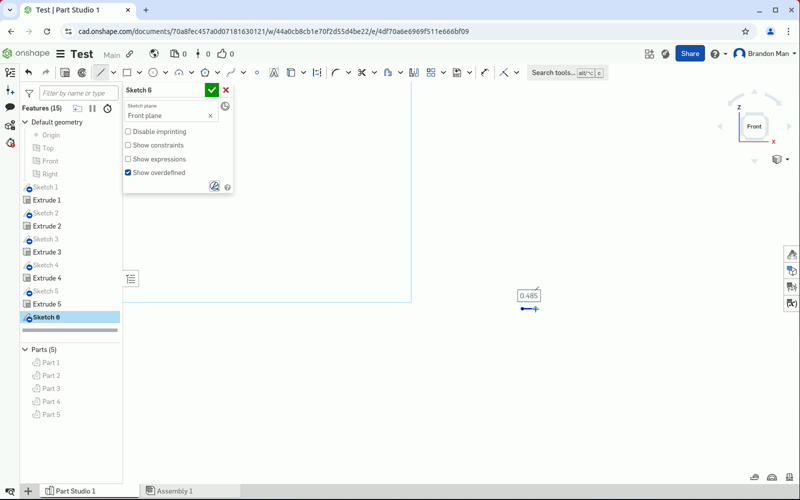
scroll(-6)
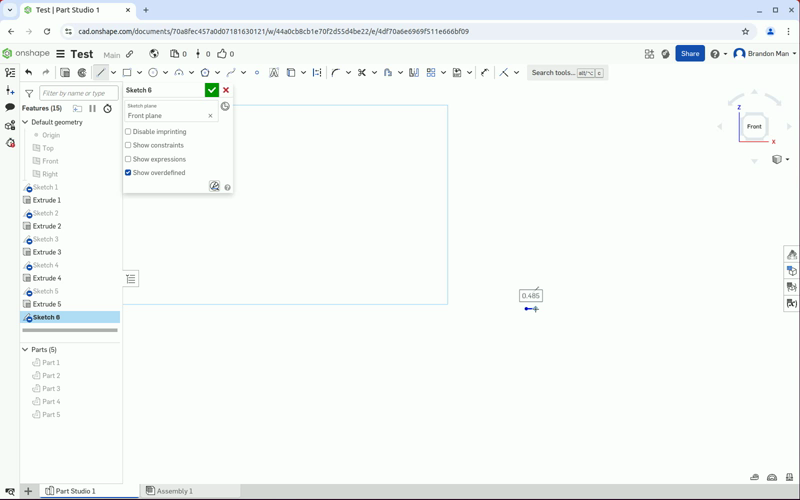
scroll(-6)
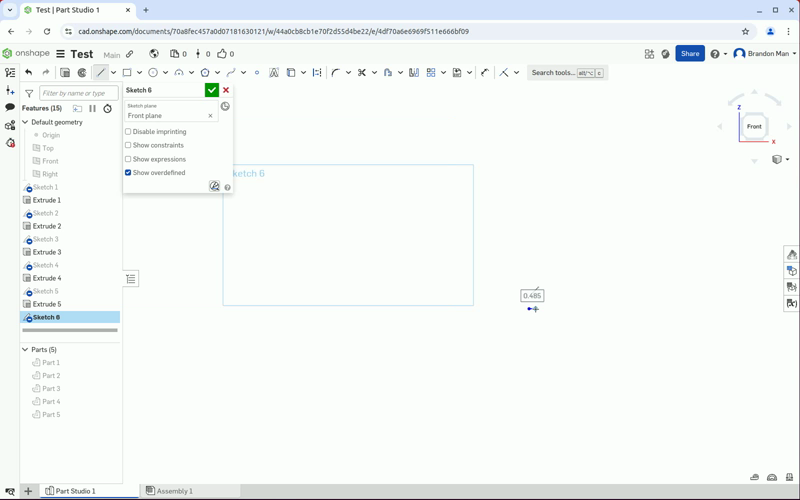
scroll(-6)
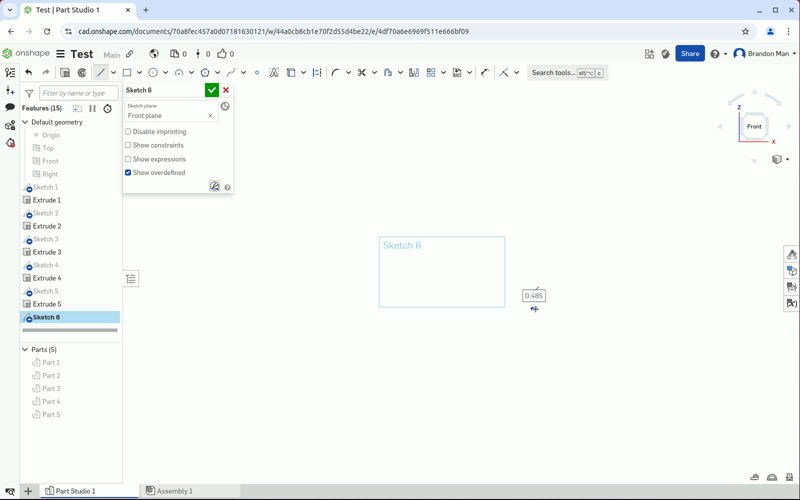
key_up(shift)
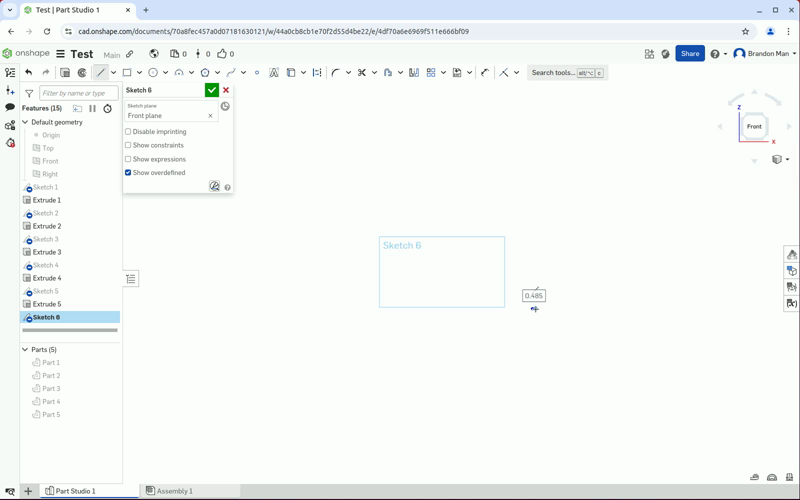
key_down(shift)
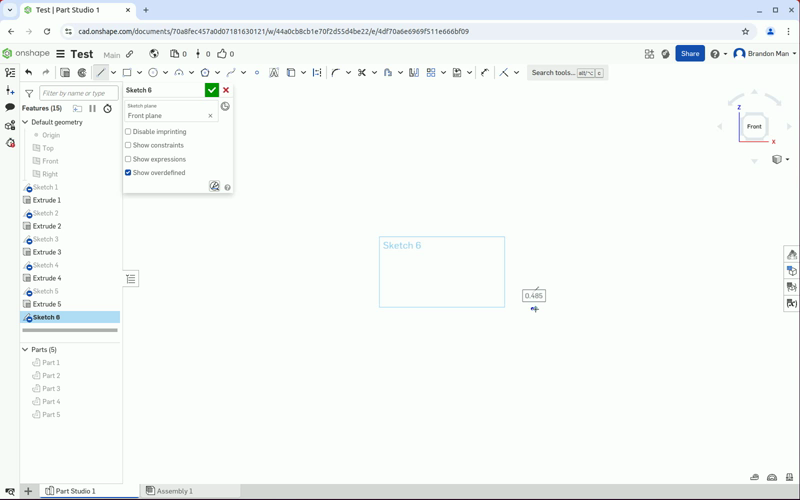
mouse_move(565, 308)
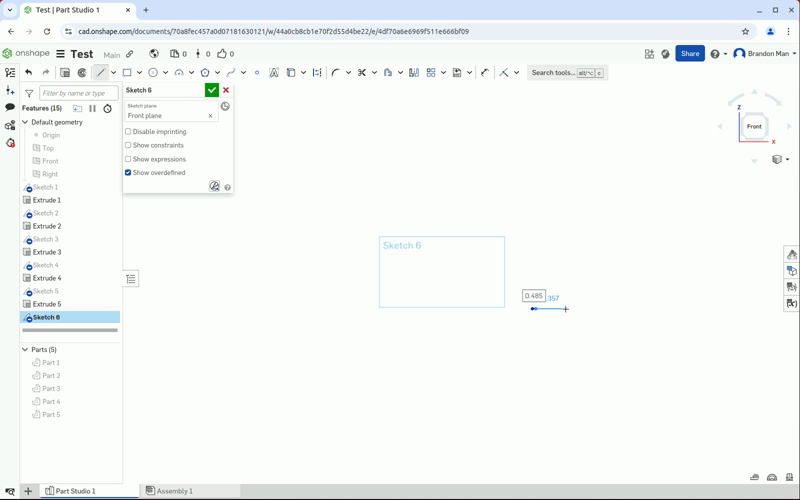
mouse_move(535, 257)
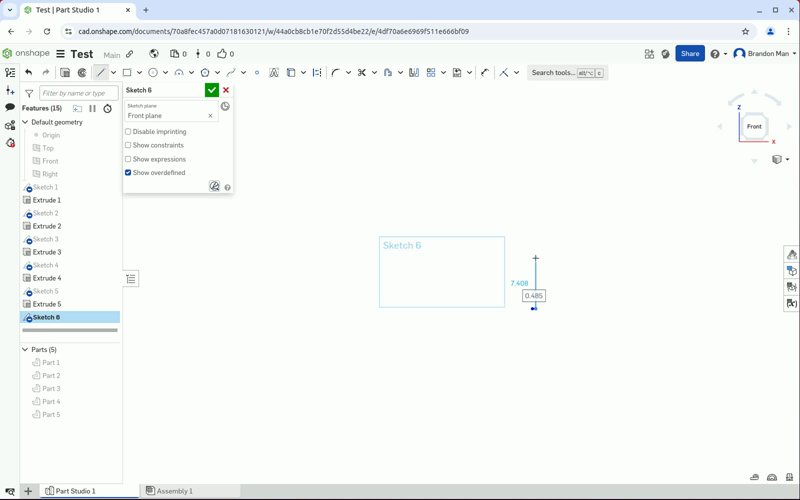
click(535, 257)
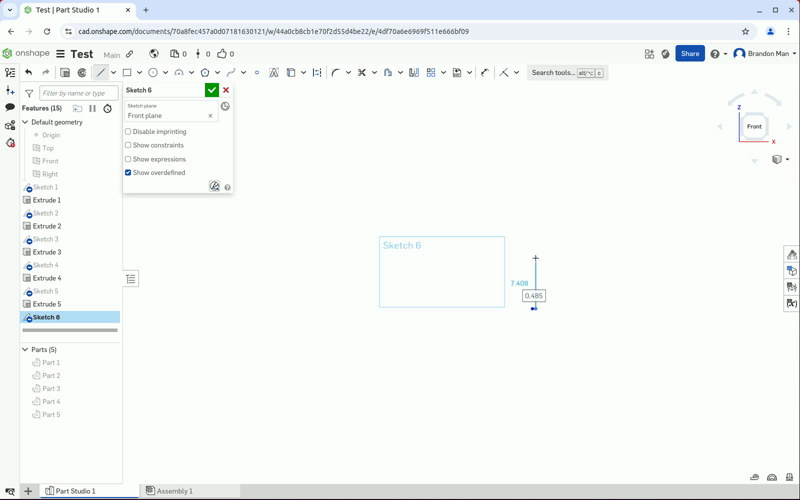
key_up(shift)
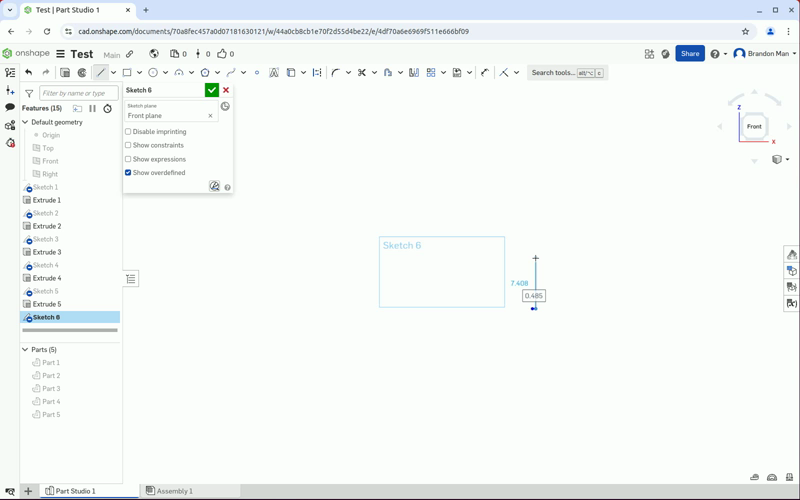
key_down(shift)
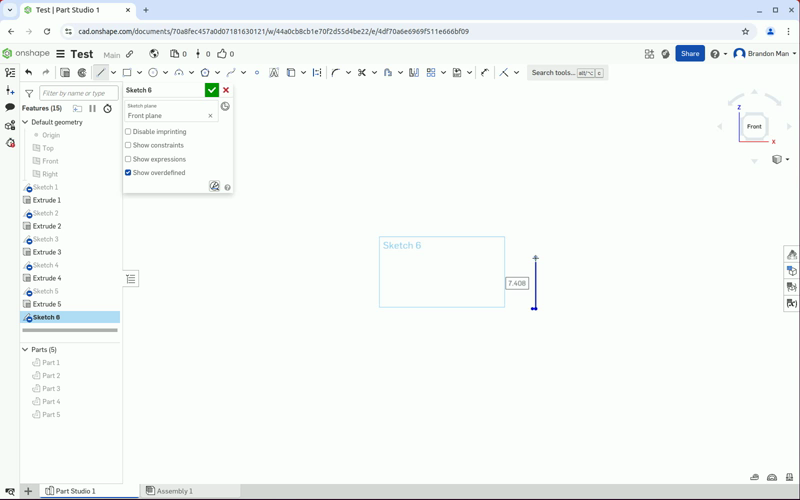
mouse_move(565, 257)
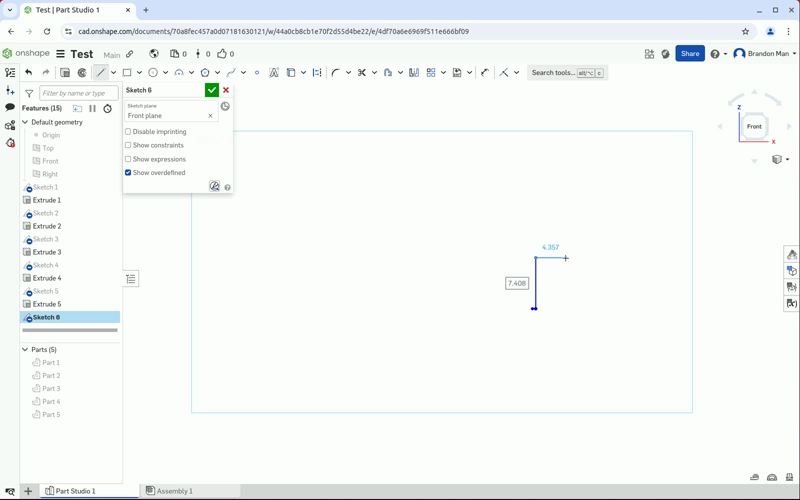
mouse_move(533, 257)
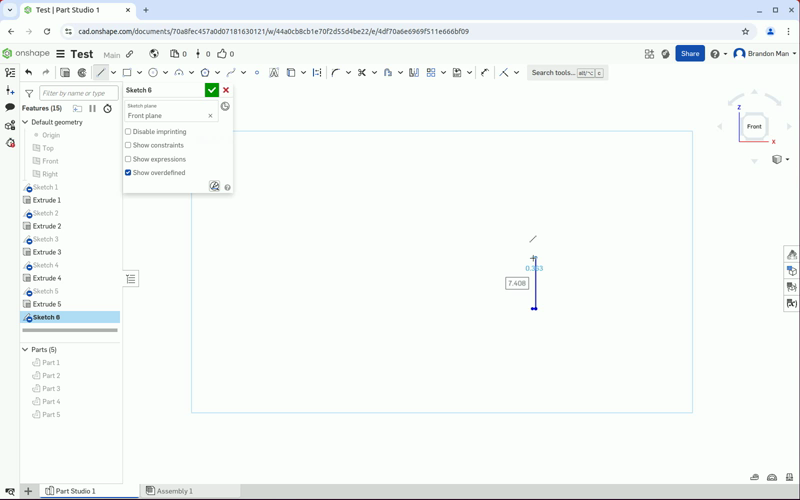
scroll(6)
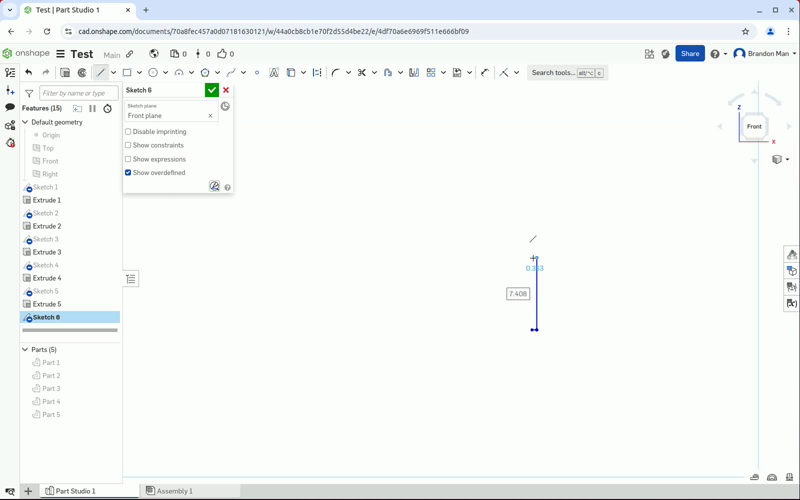
scroll(6)
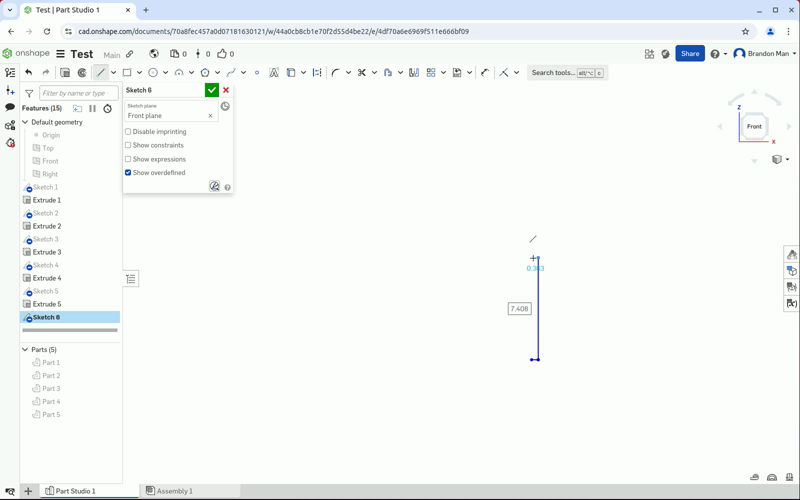
scroll(6)
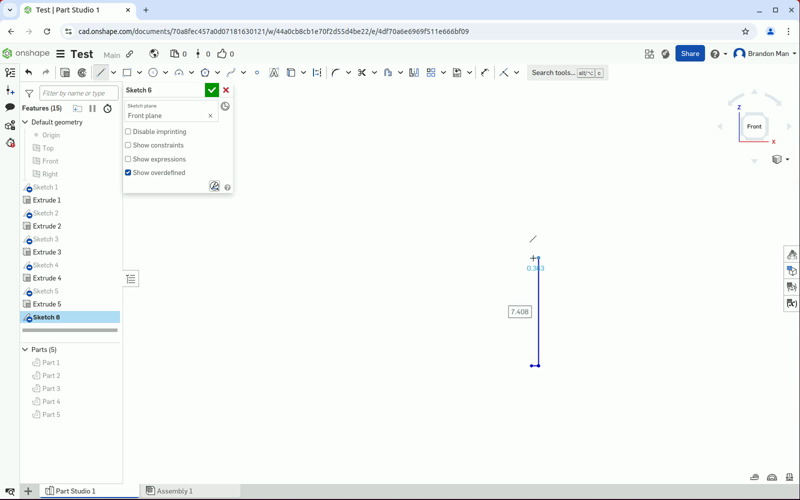
scroll(6)
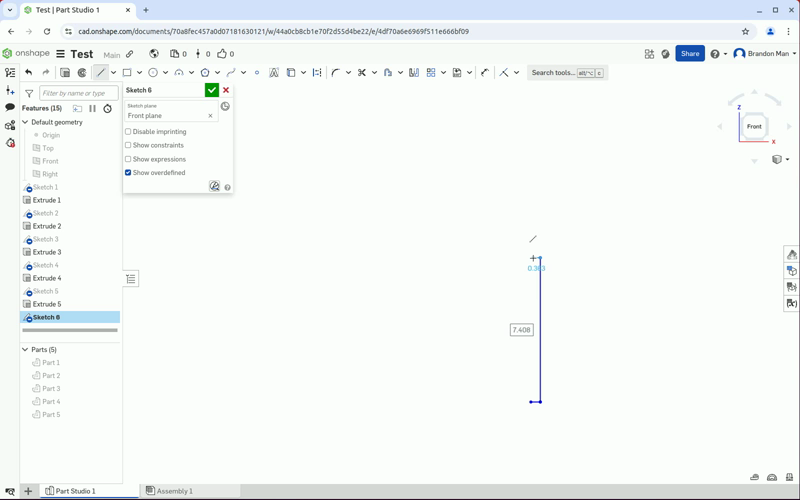
scroll(6)
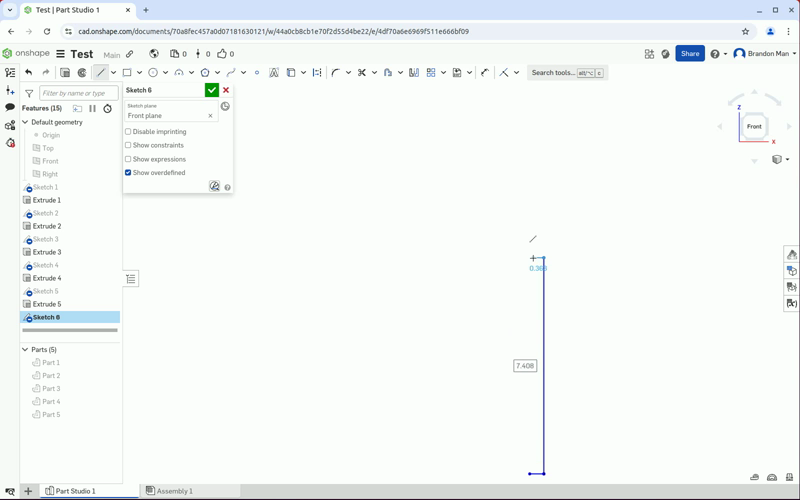
scroll(6)
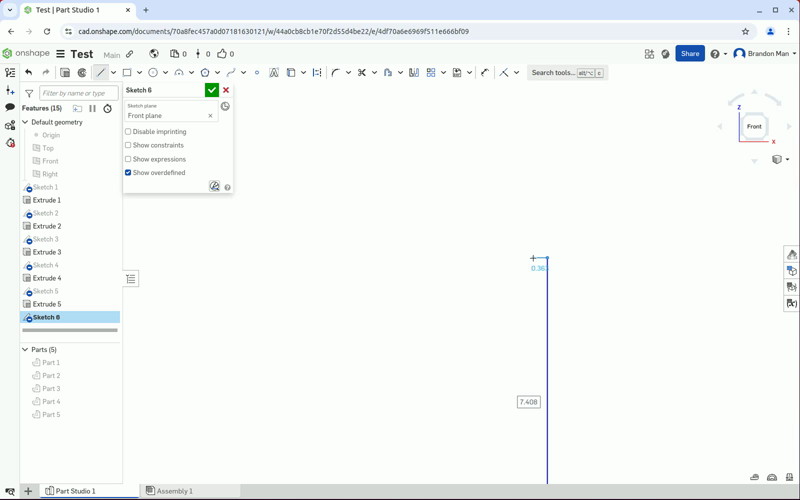
scroll(6)
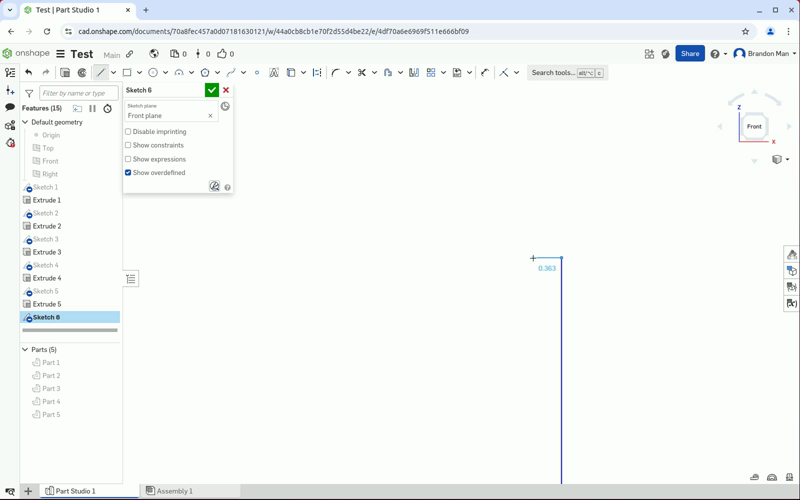
click(533, 257)
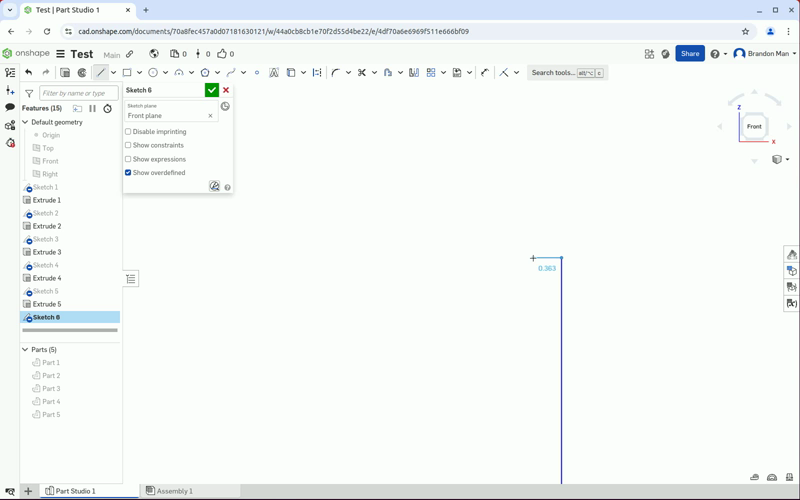
scroll(-6)
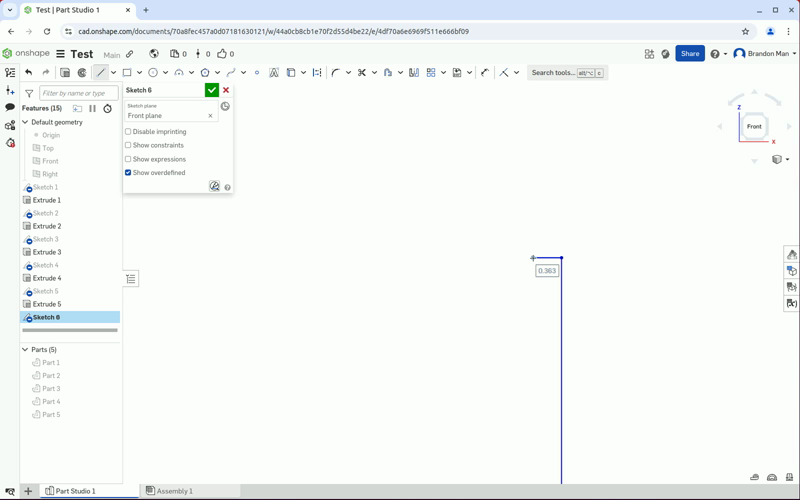
scroll(-6)
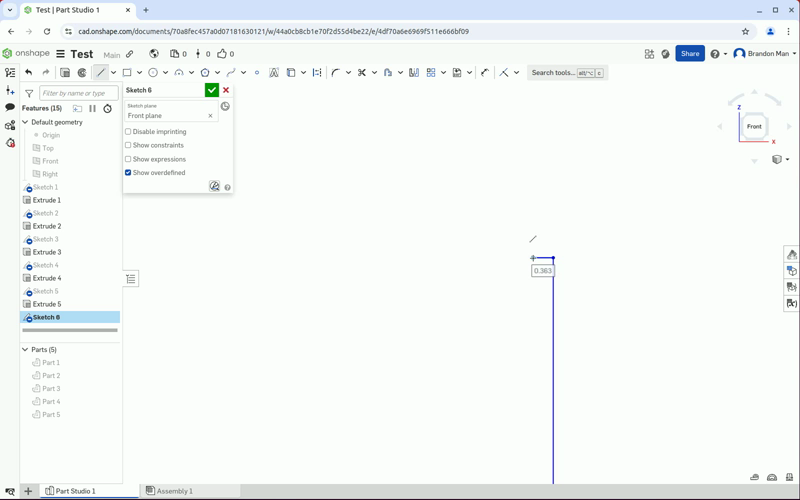
scroll(-6)
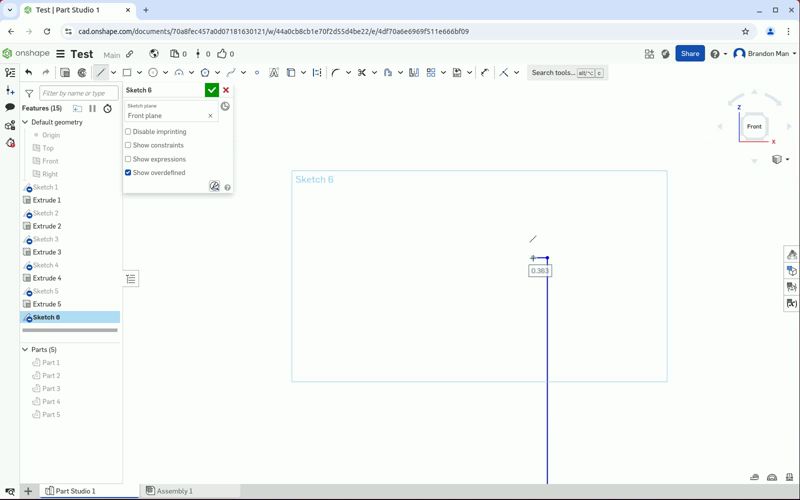
scroll(-6)
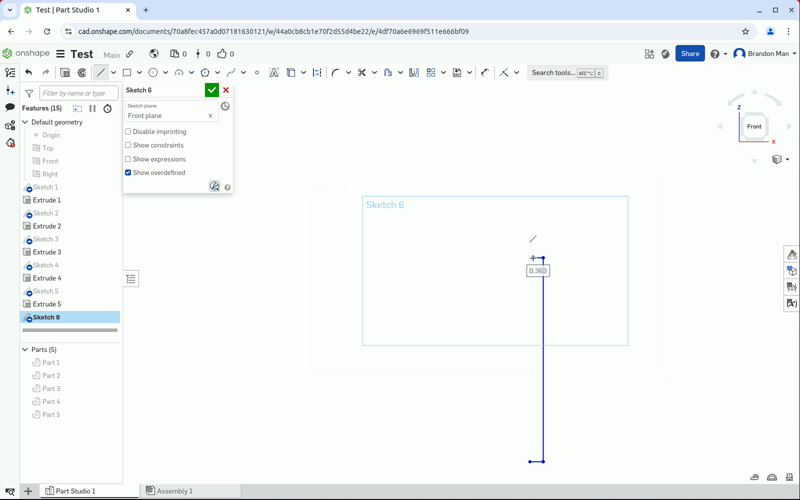
scroll(-6)
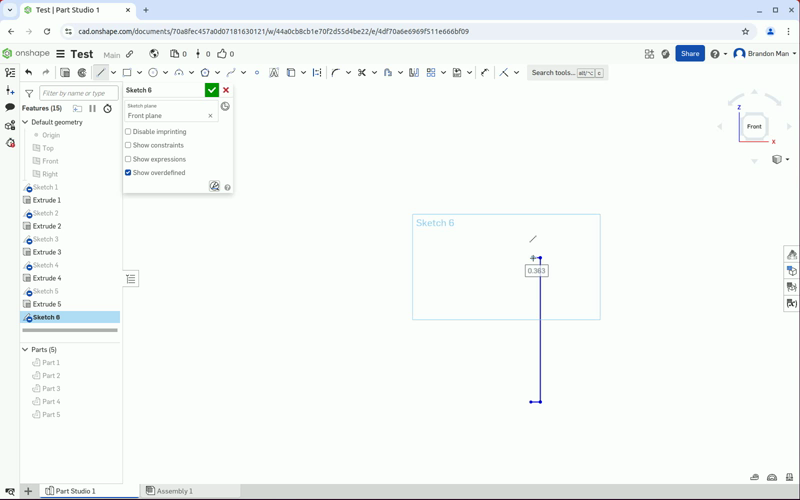
scroll(-6)
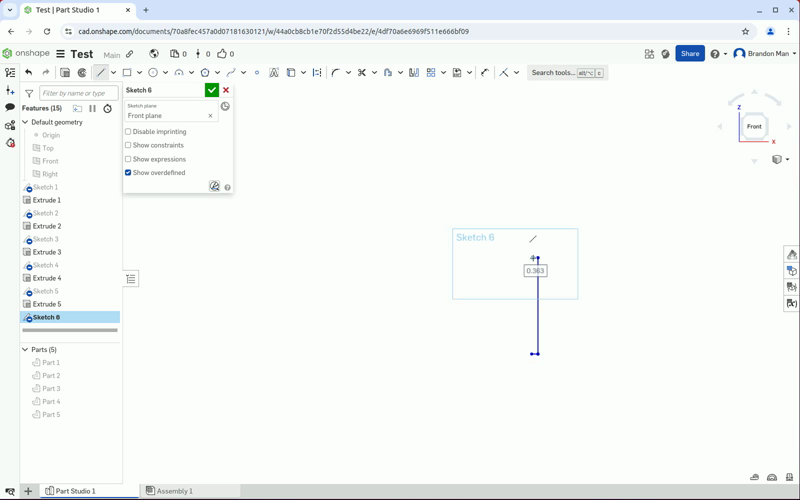
scroll(-6)
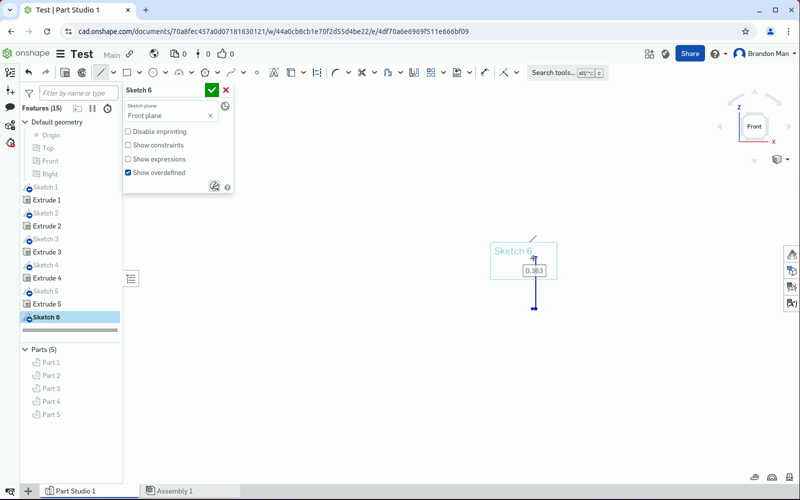
key_up(shift)
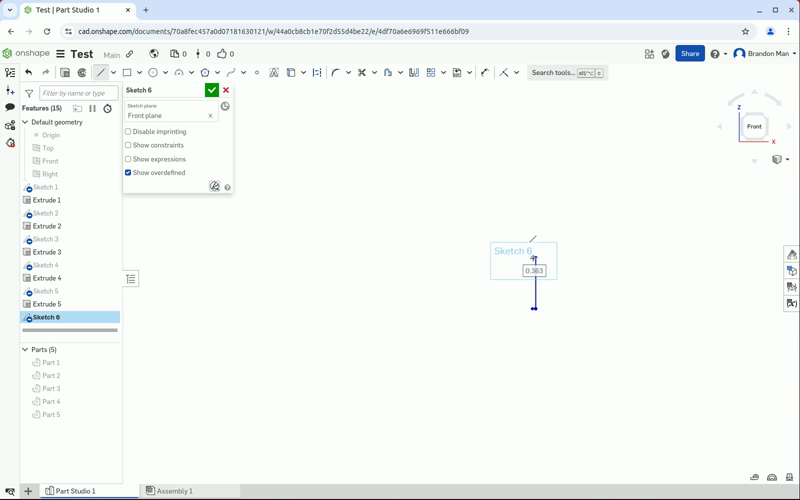
key_down(shift)
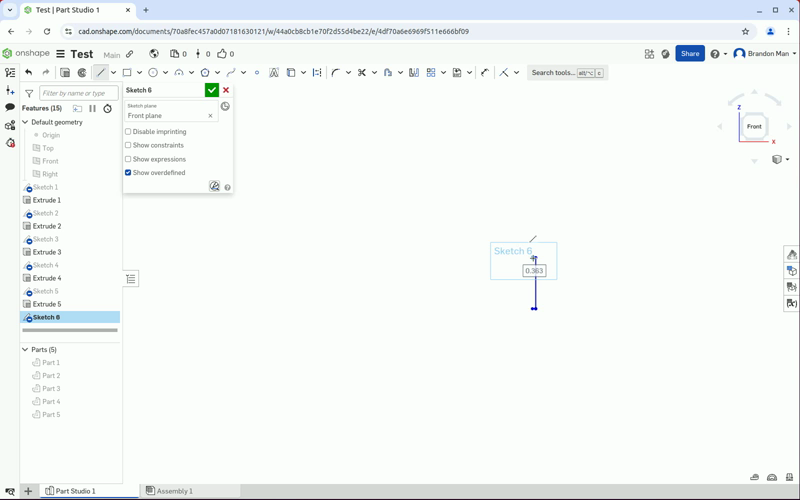
mouse_move(563, 257)
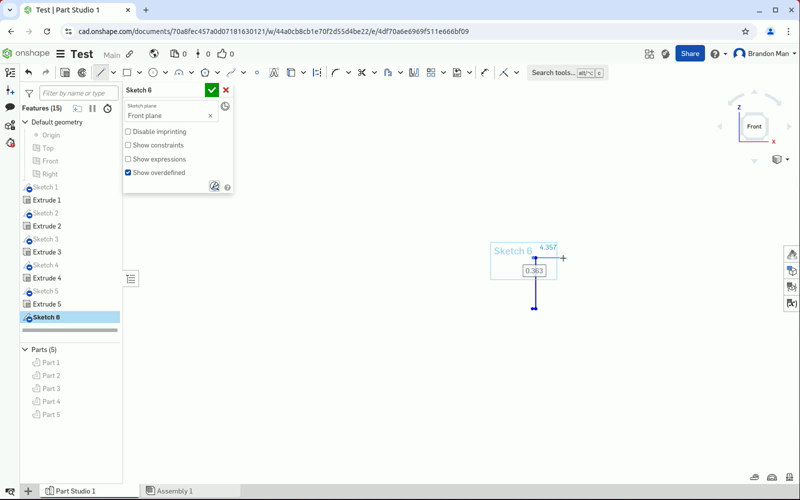
mouse_move(533, 276)
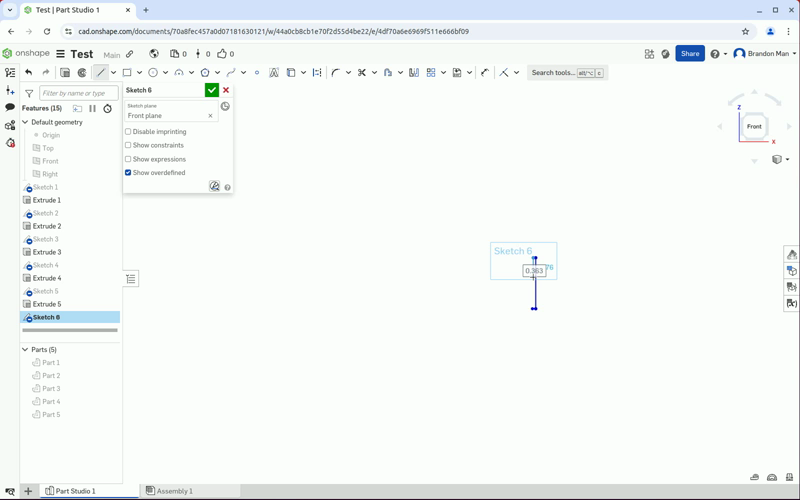
click(533, 276)
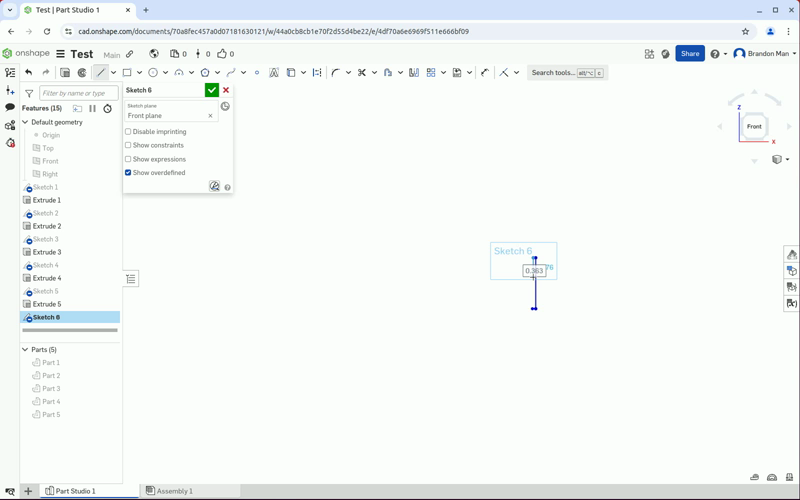
key_up(shift)
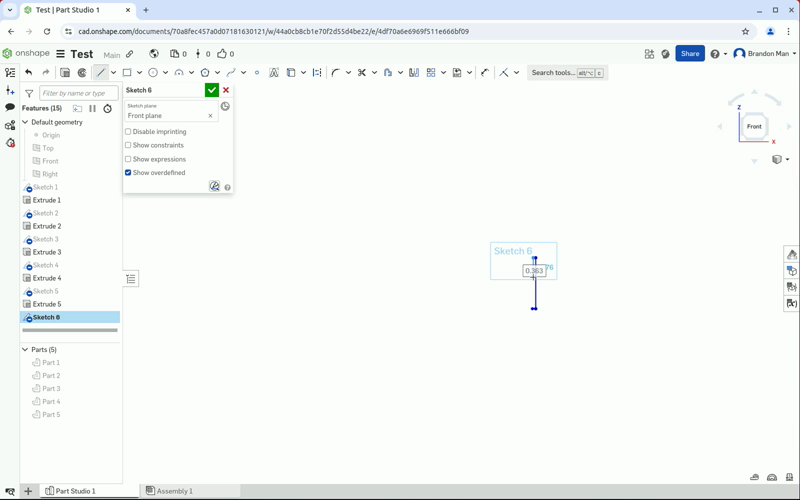
key_down(shift)
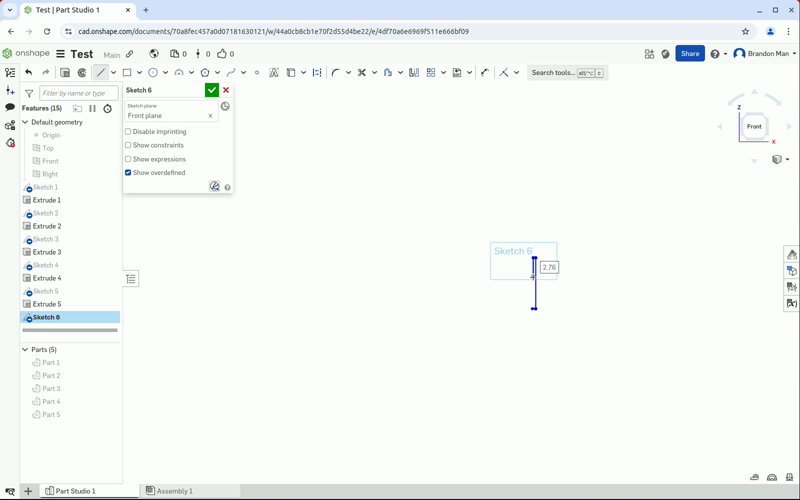
mouse_move(563, 276)
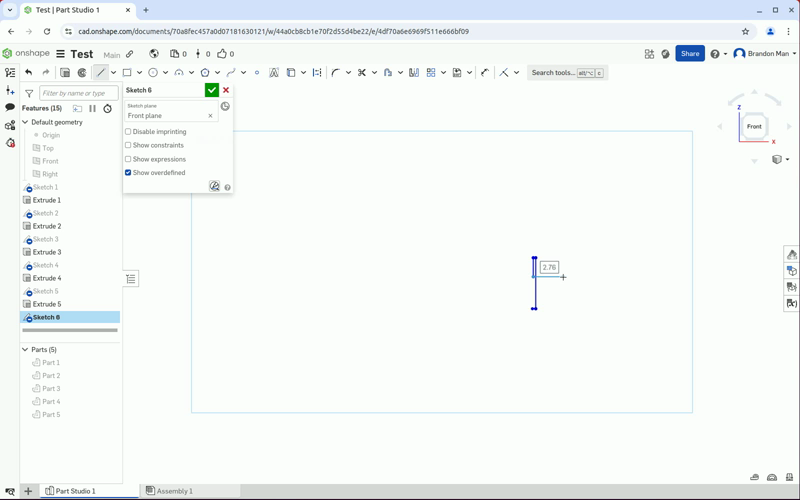
mouse_move(533, 282)
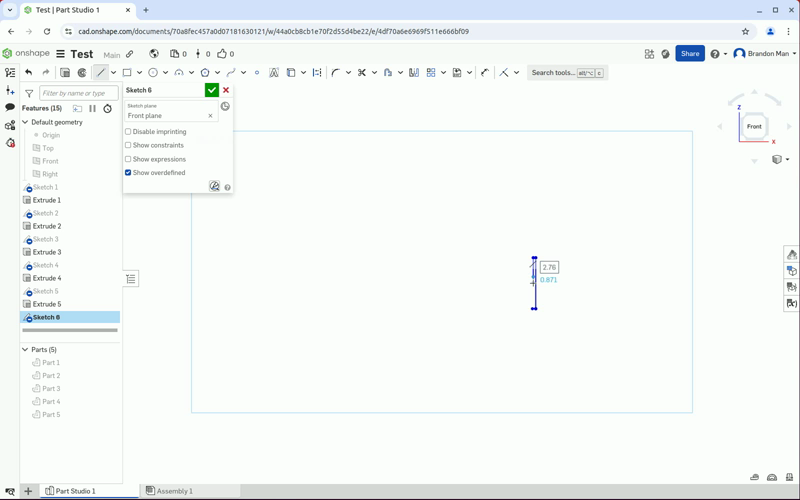
scroll(6)
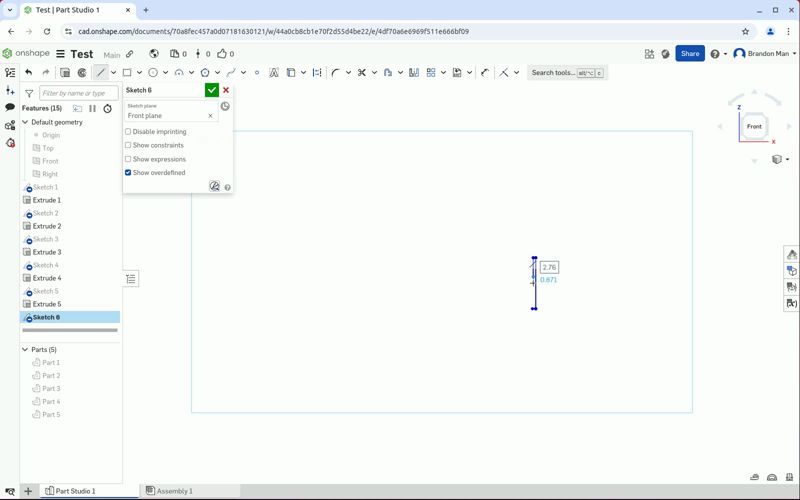
scroll(6)
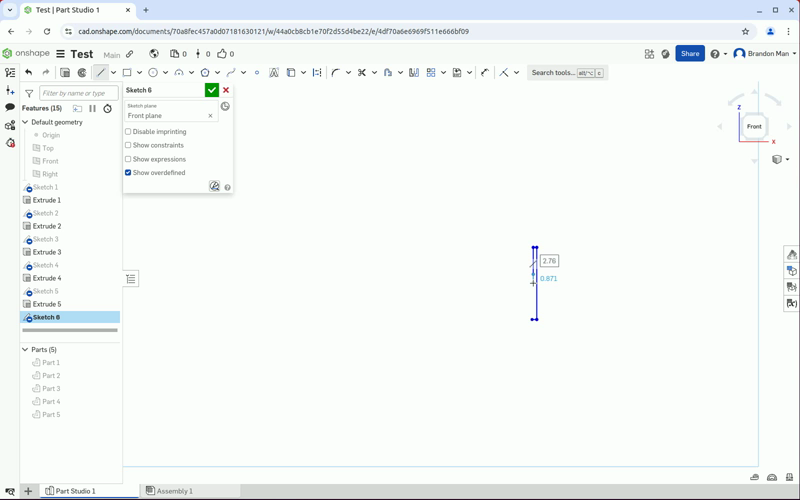
scroll(6)
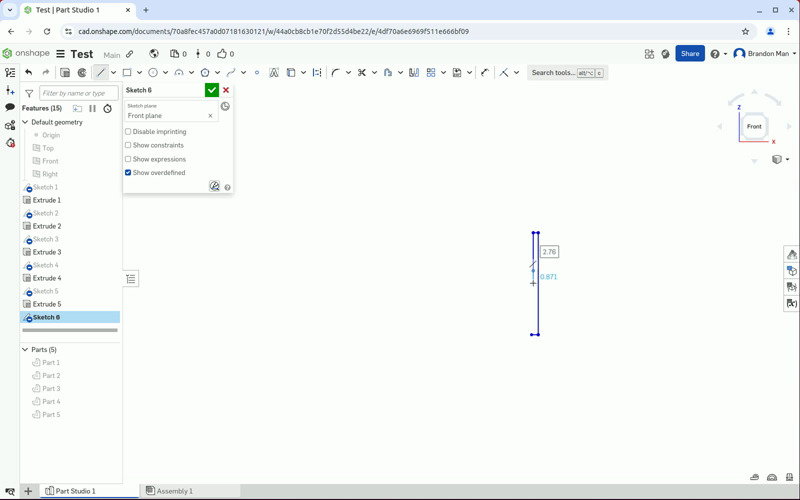
scroll(6)
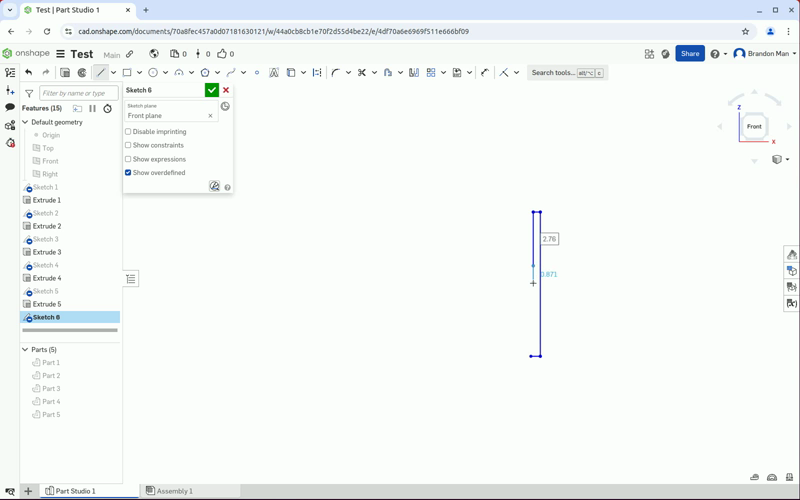
scroll(6)
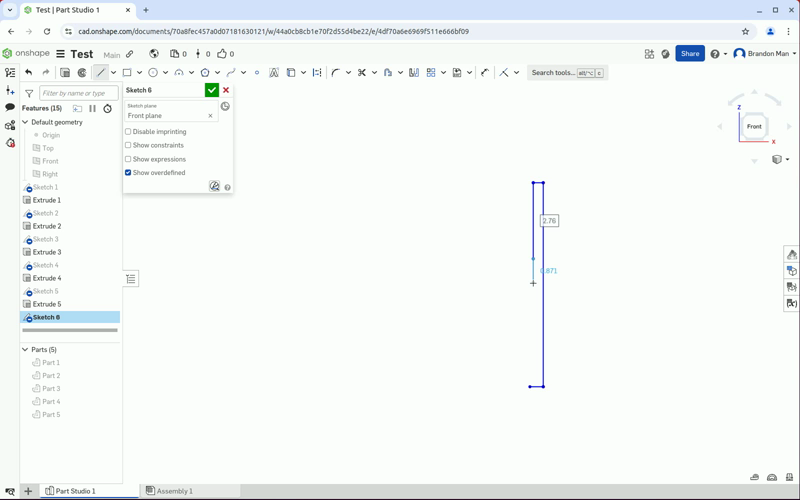
scroll(6)
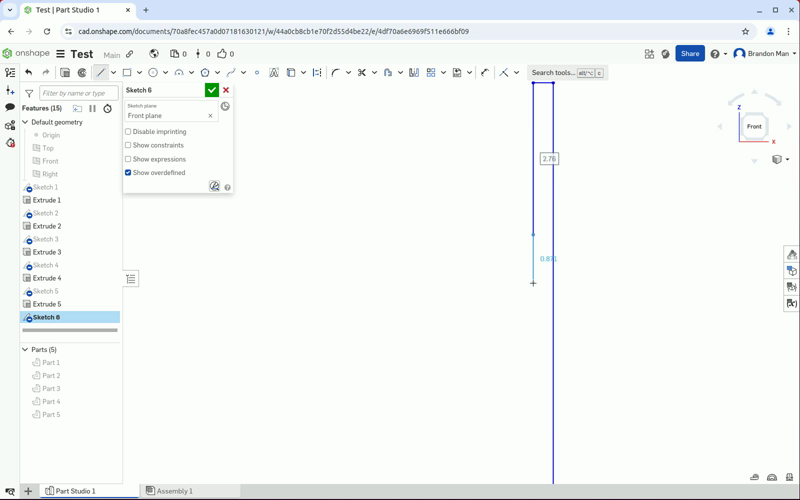
scroll(6)
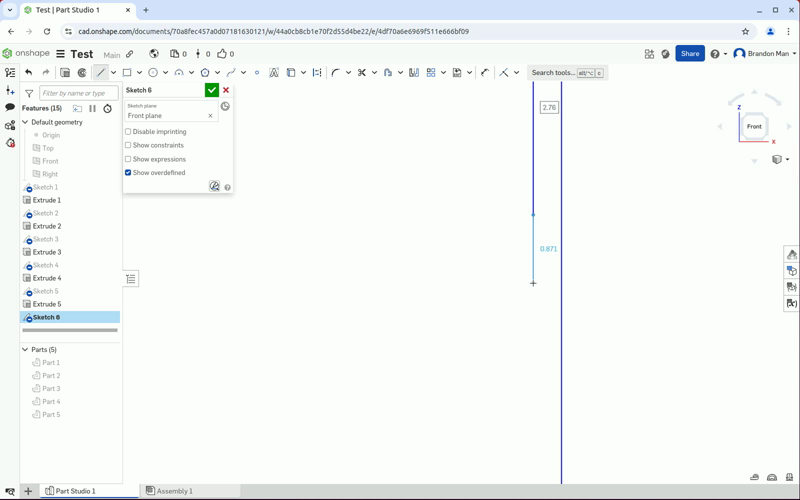
click(533, 282)
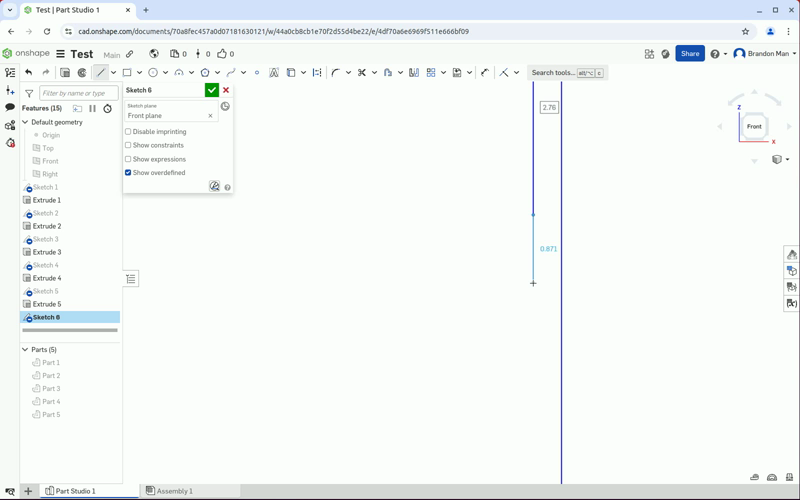
scroll(-6)
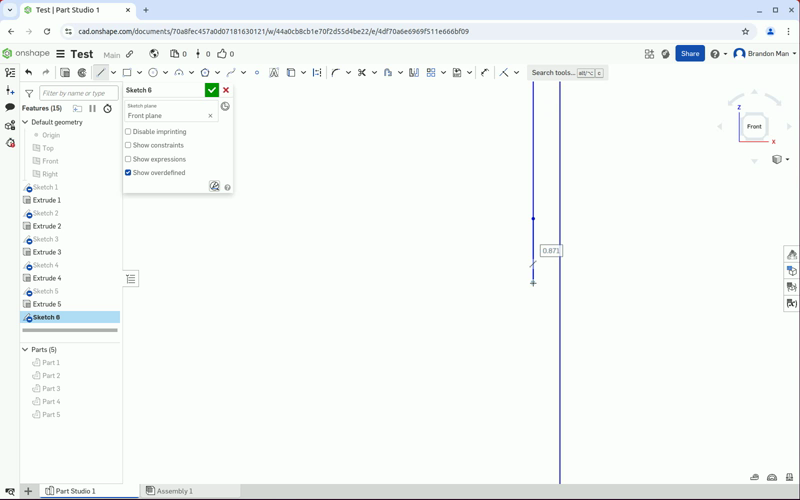
scroll(-6)
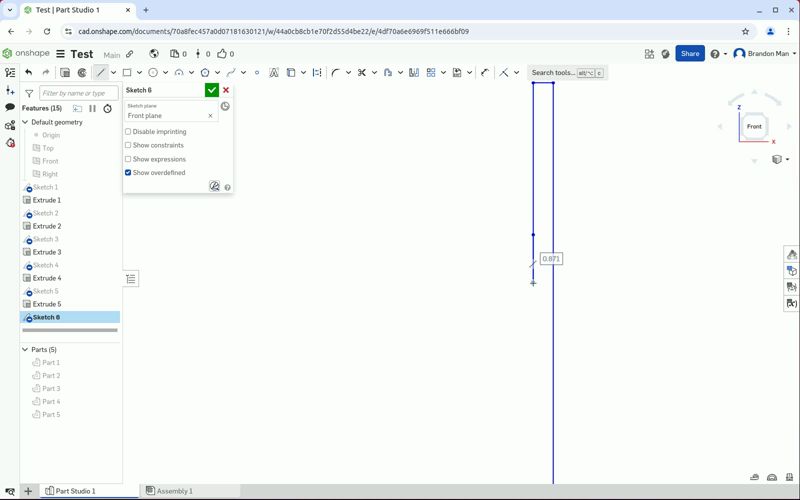
scroll(-6)
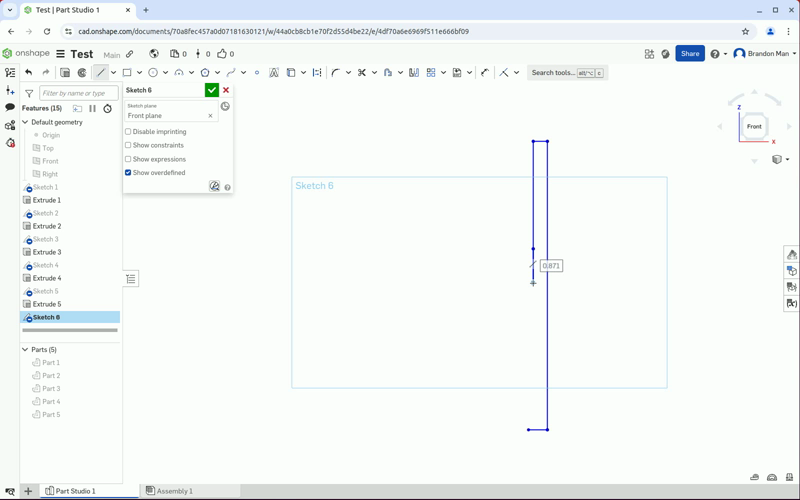
scroll(-6)
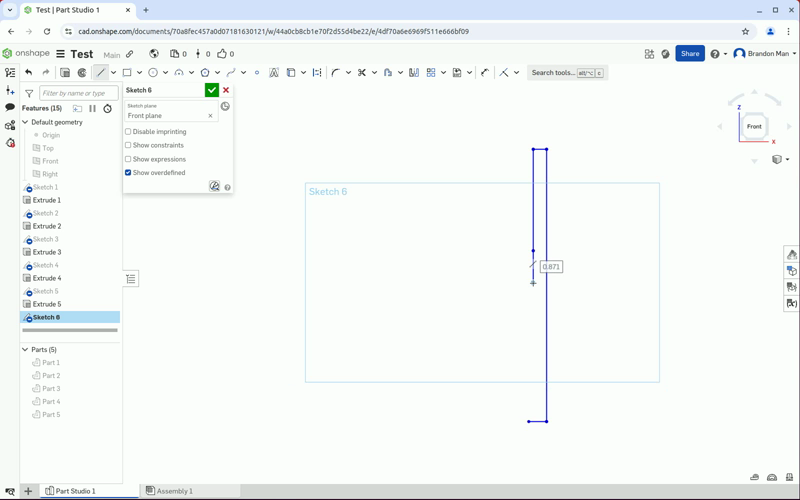
scroll(-6)
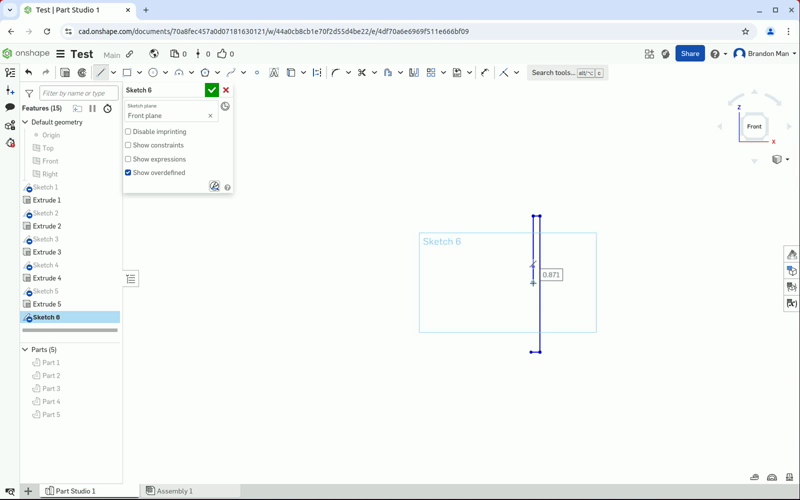
scroll(-6)
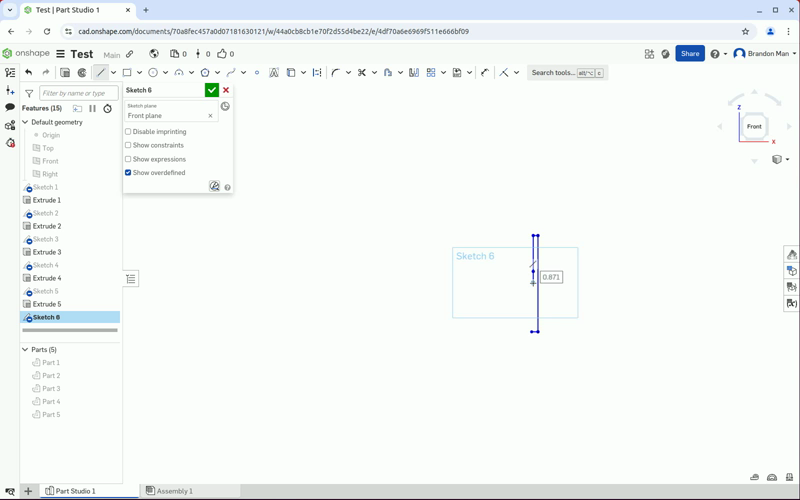
scroll(-6)
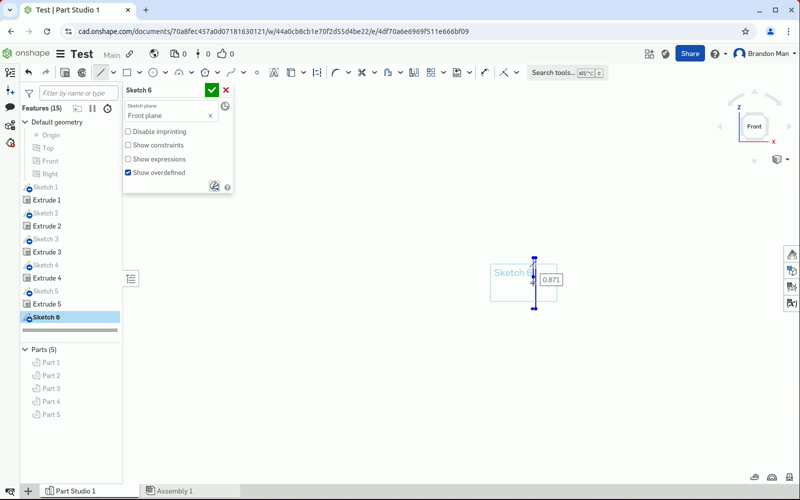
key_up(shift)
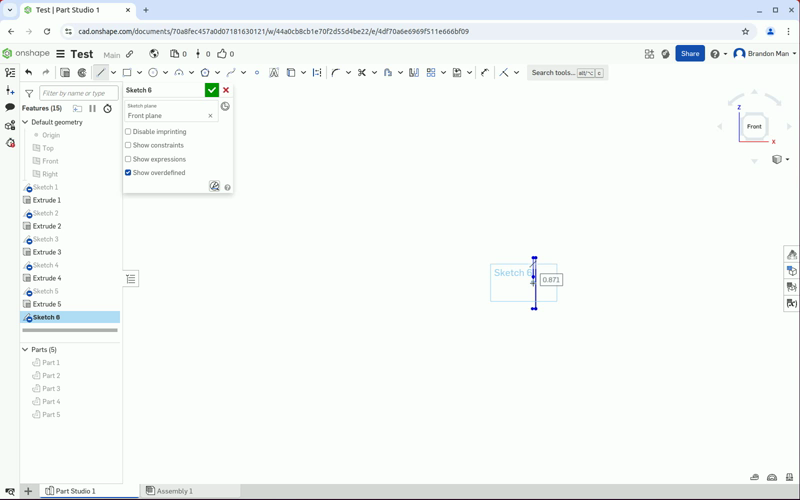
key_down(shift)
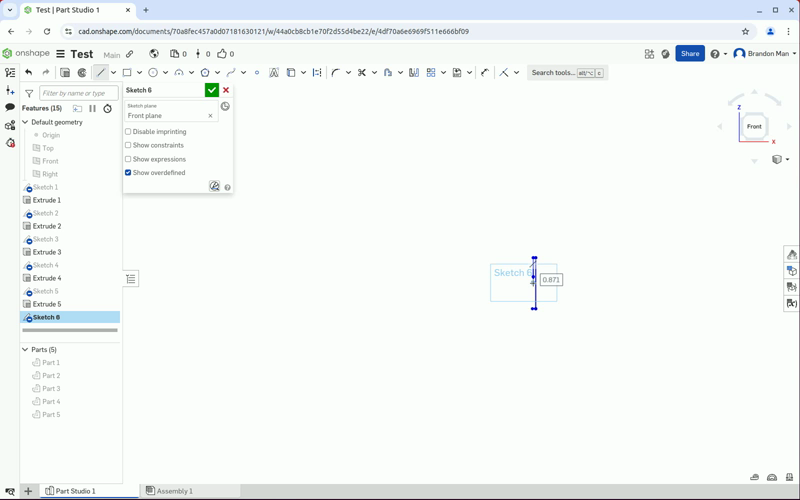
mouse_move(563, 282)
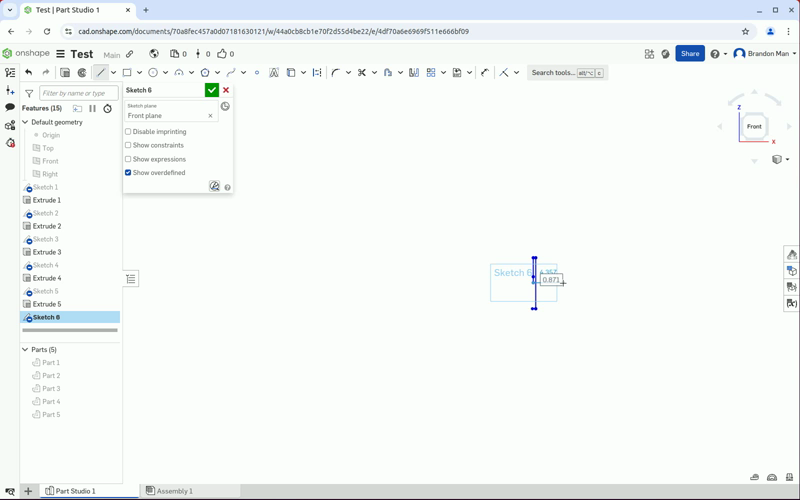
mouse_move(533, 289)
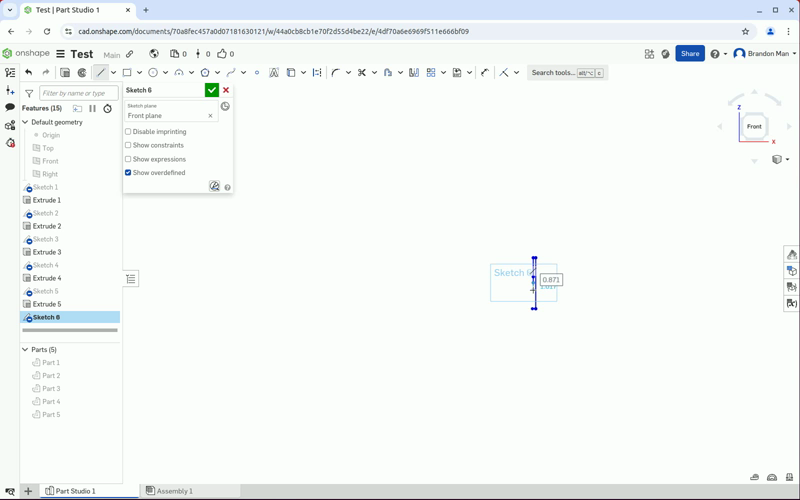
scroll(6)
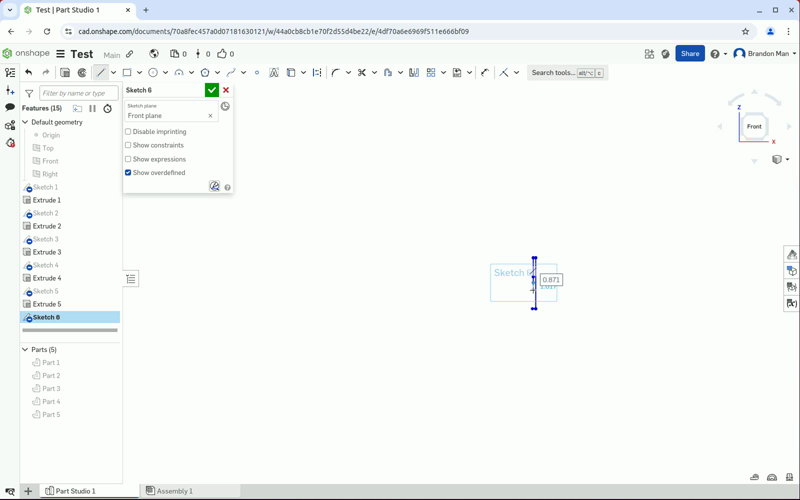
scroll(6)
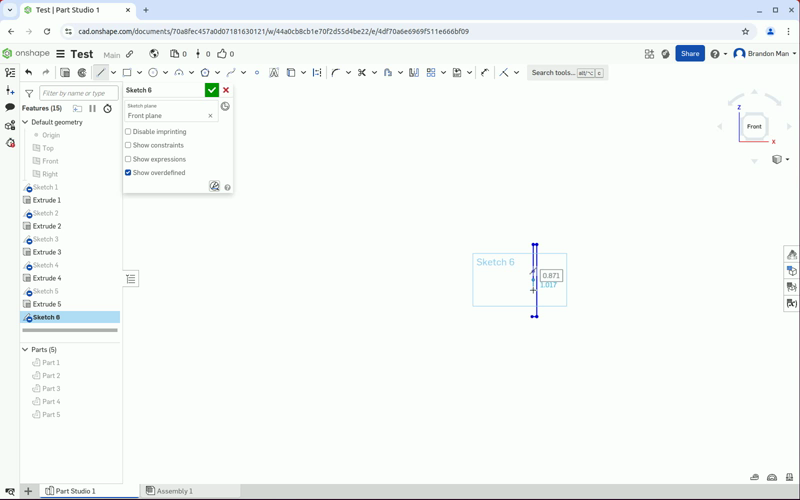
scroll(6)
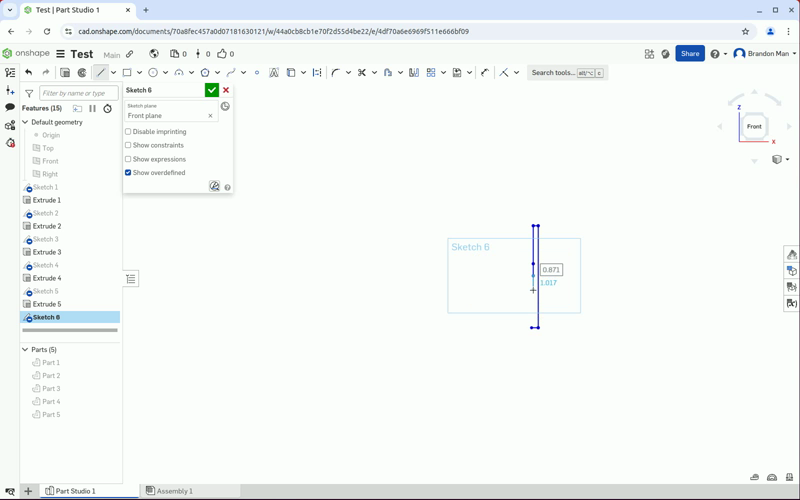
scroll(6)
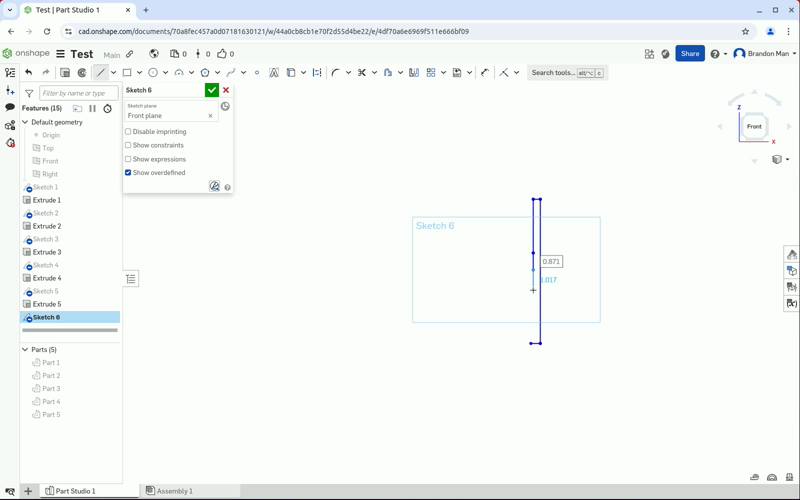
scroll(6)
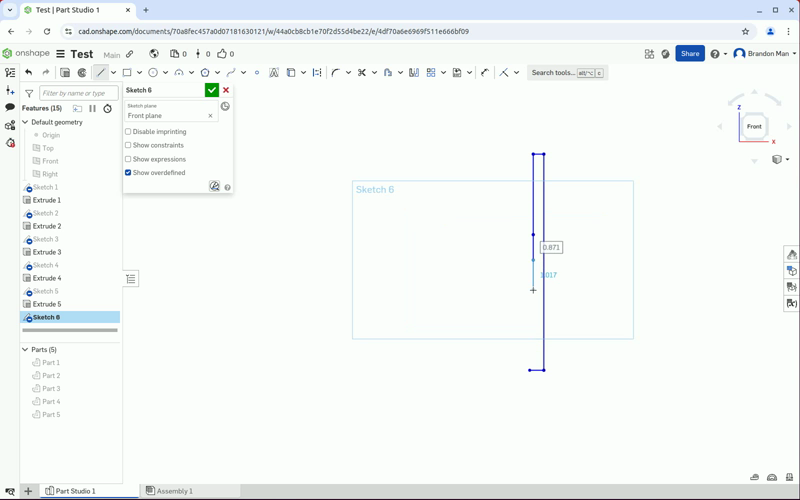
scroll(6)
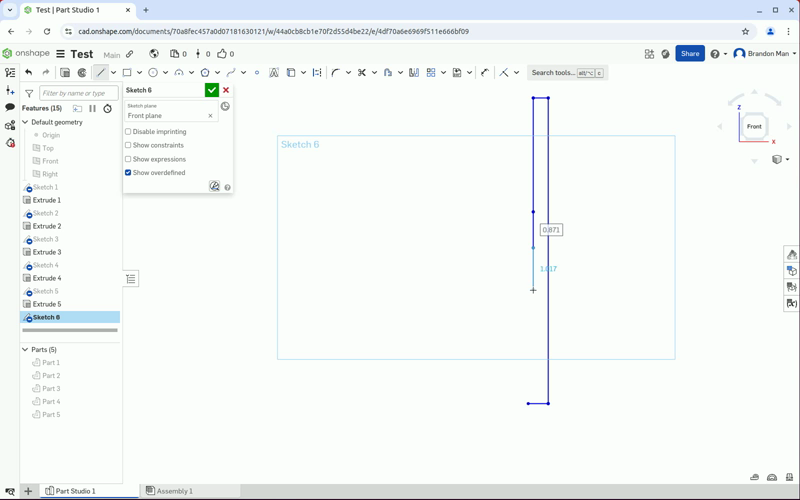
scroll(6)
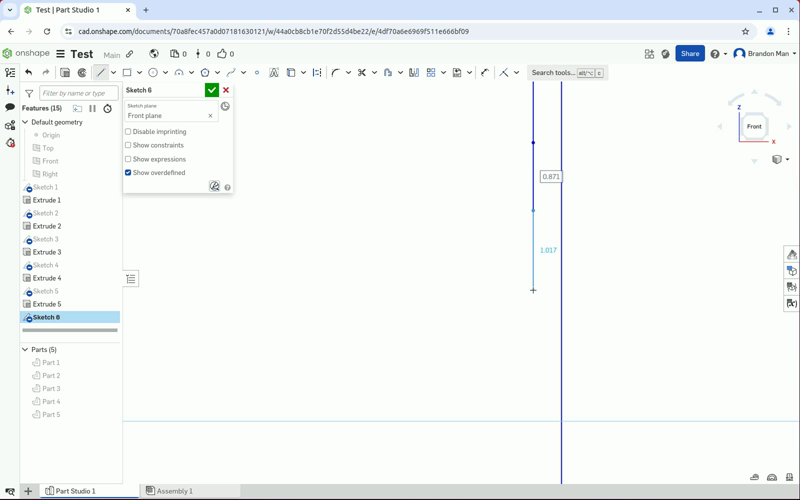
click(533, 289)
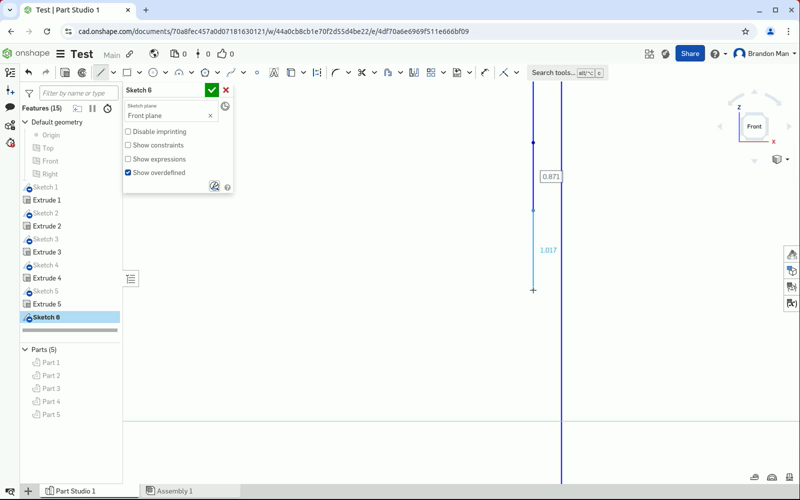
scroll(-6)
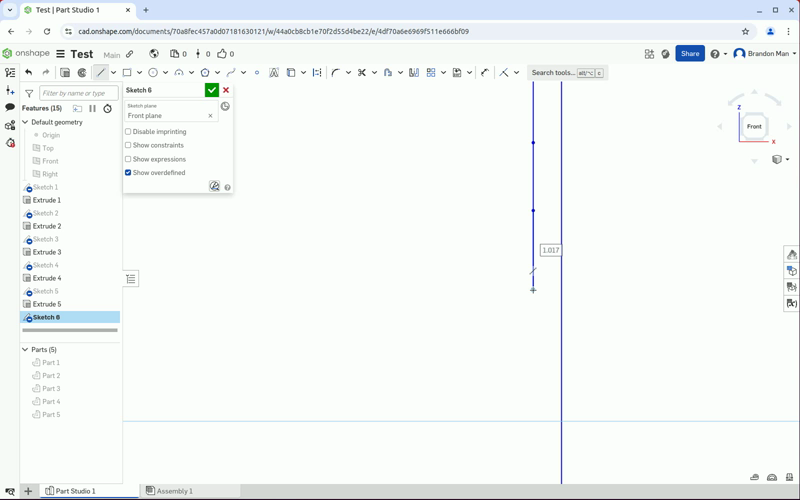
scroll(-6)
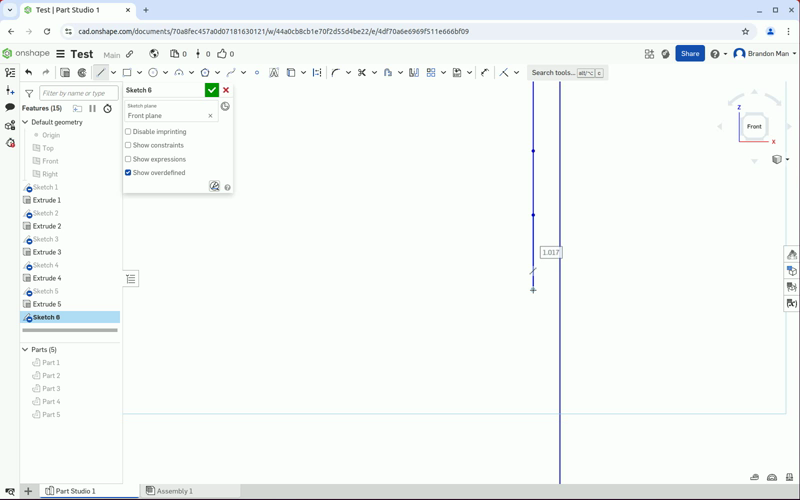
scroll(-6)
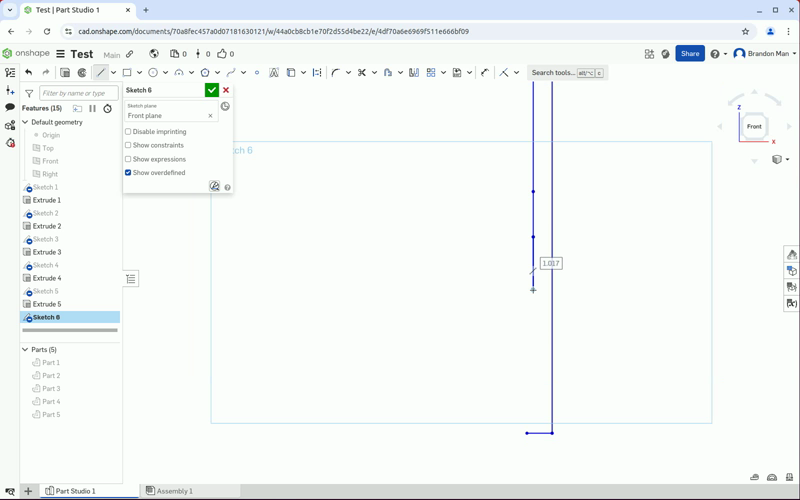
scroll(-6)
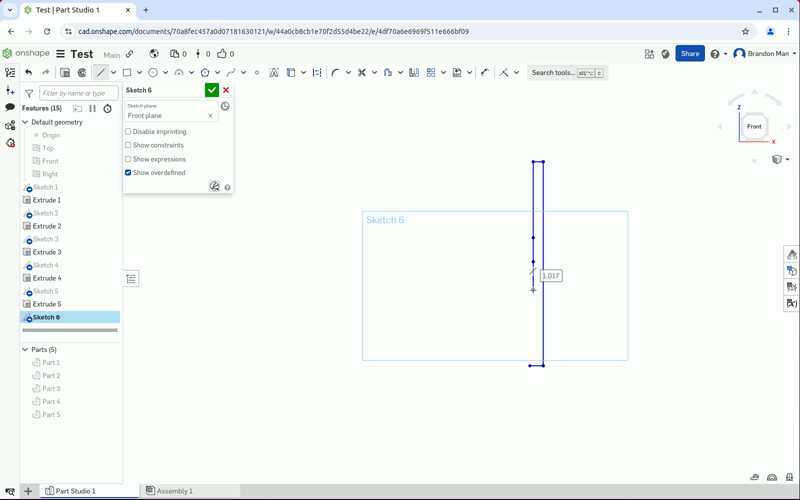
scroll(-6)
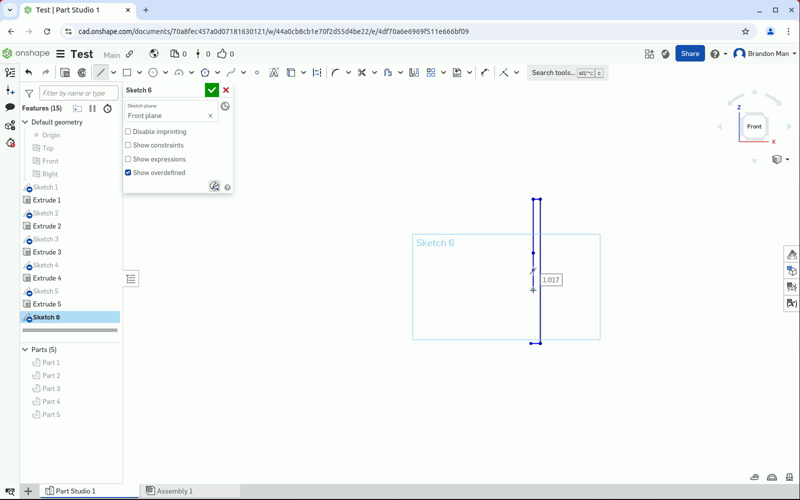
scroll(-6)
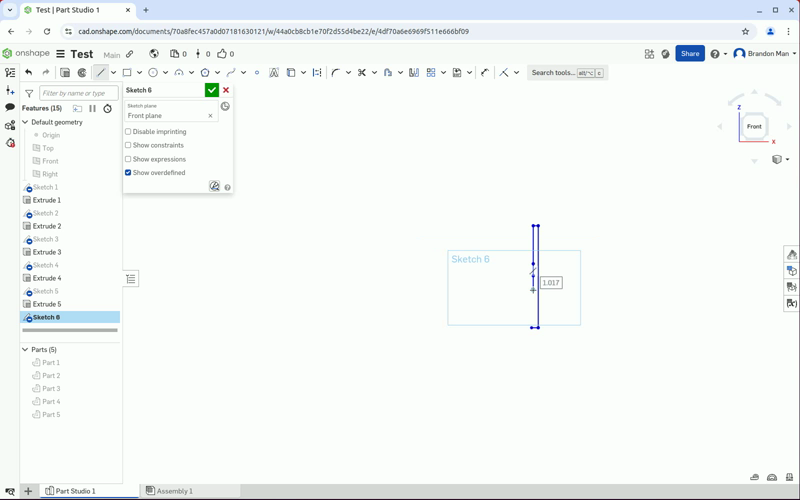
scroll(-6)
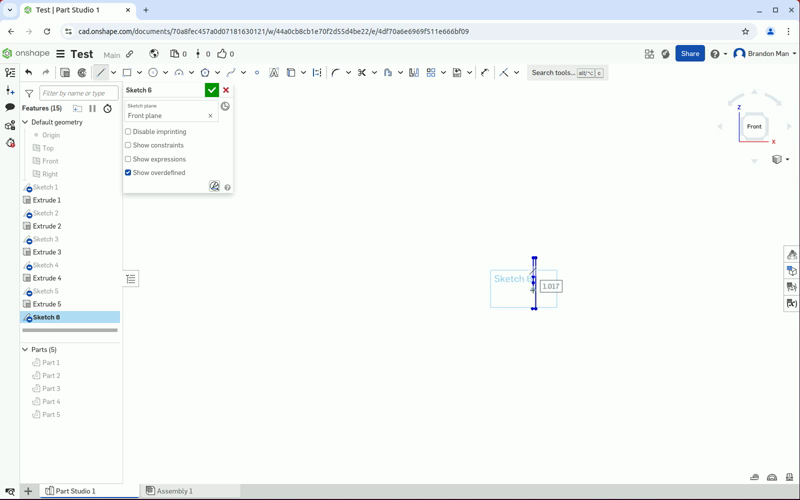
key_up(shift)
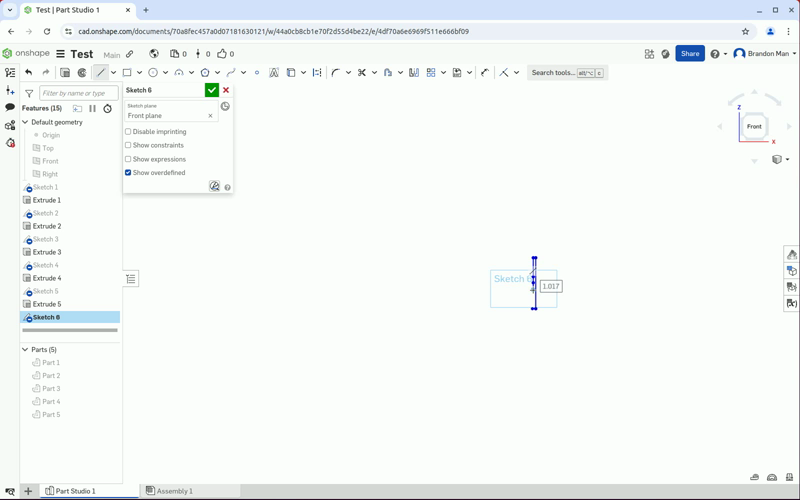
mouse_move(563, 289)
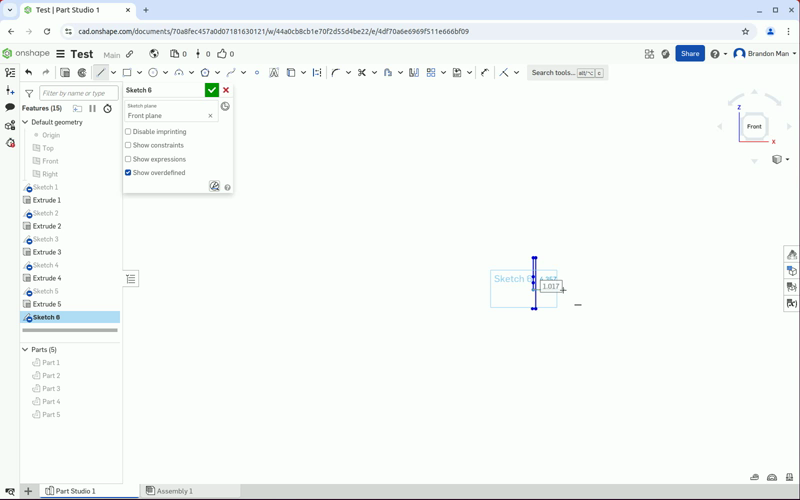
key_down(shift)
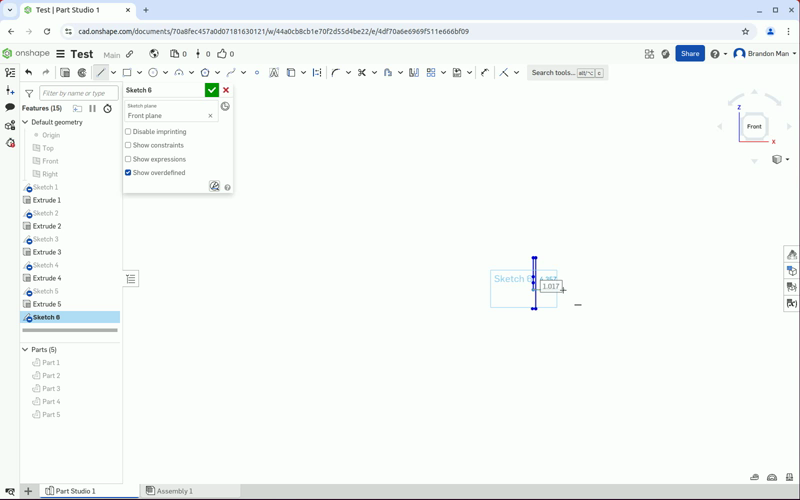
mouse_move(533, 308)
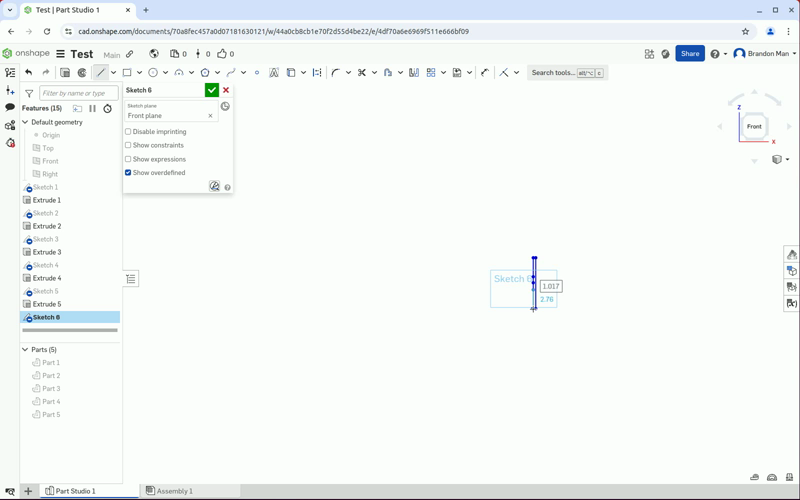
scroll(6)
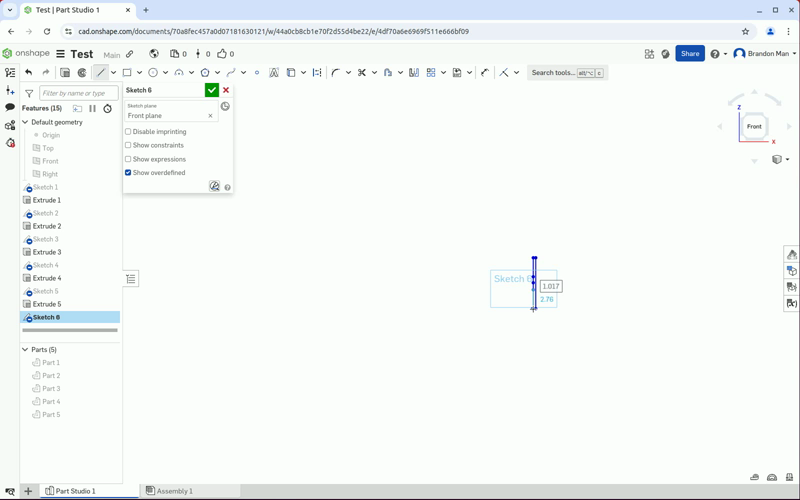
scroll(6)
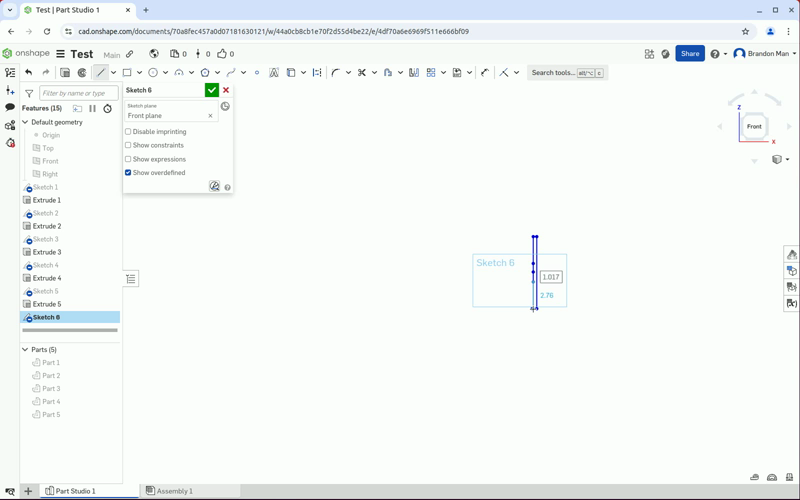
scroll(6)
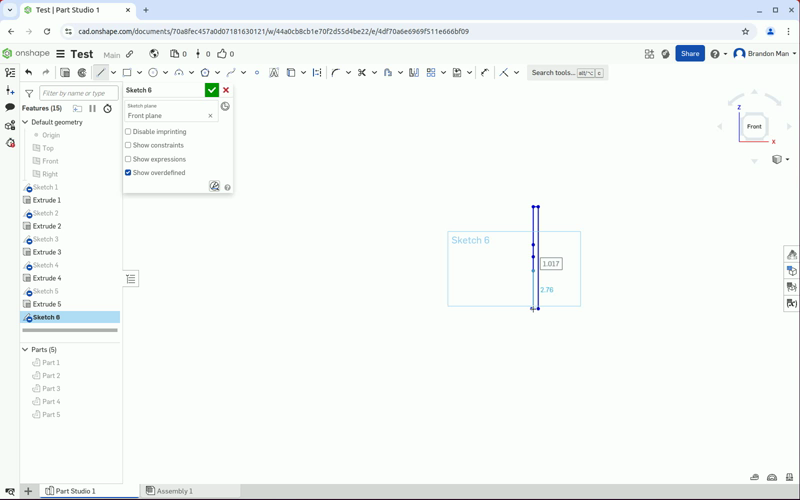
scroll(6)
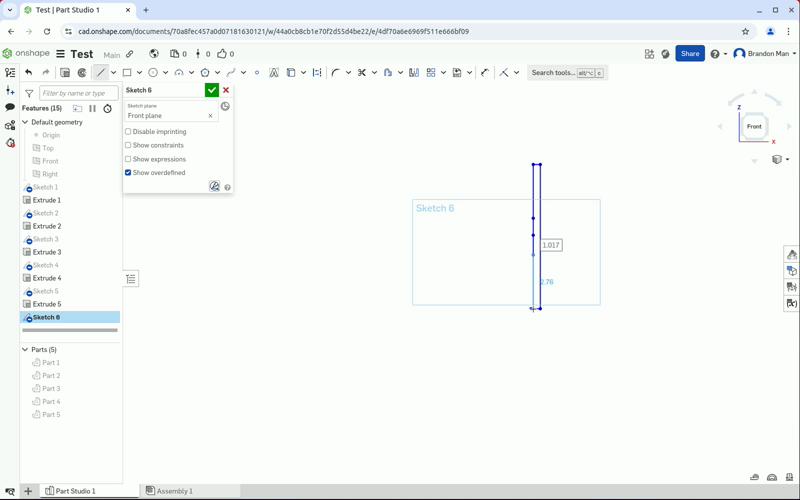
scroll(6)
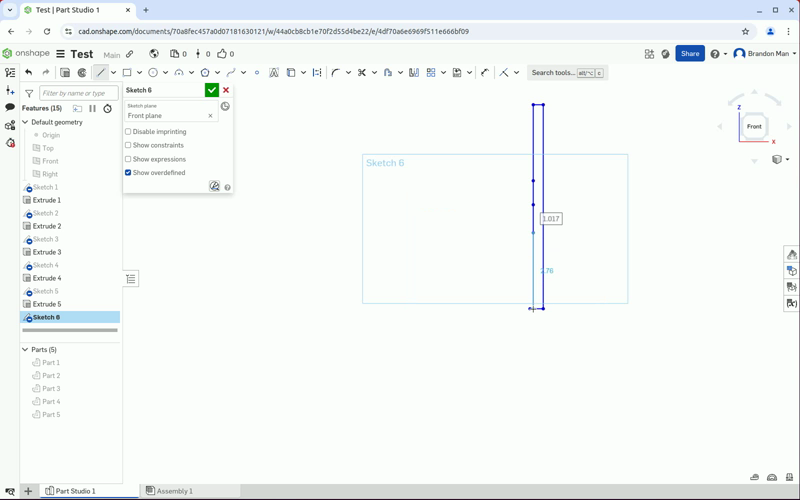
scroll(6)
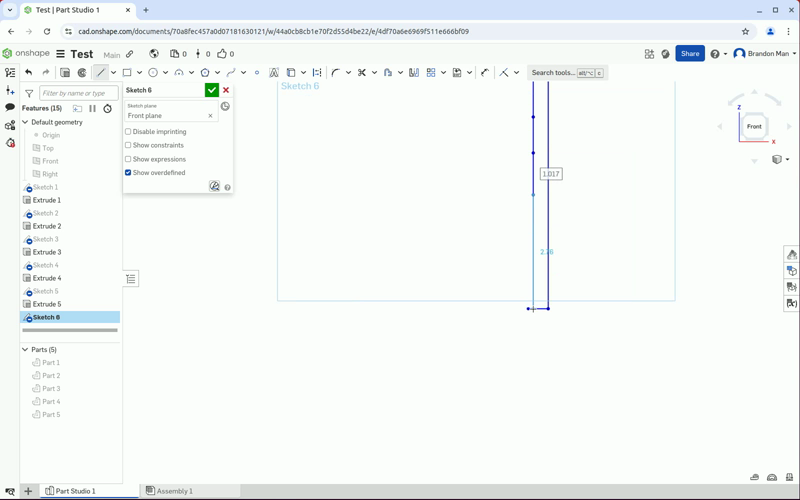
scroll(6)
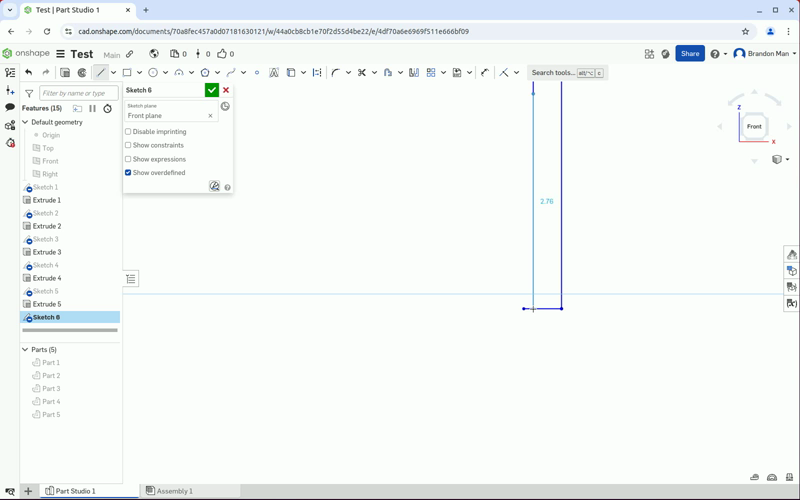
key_up(shift)
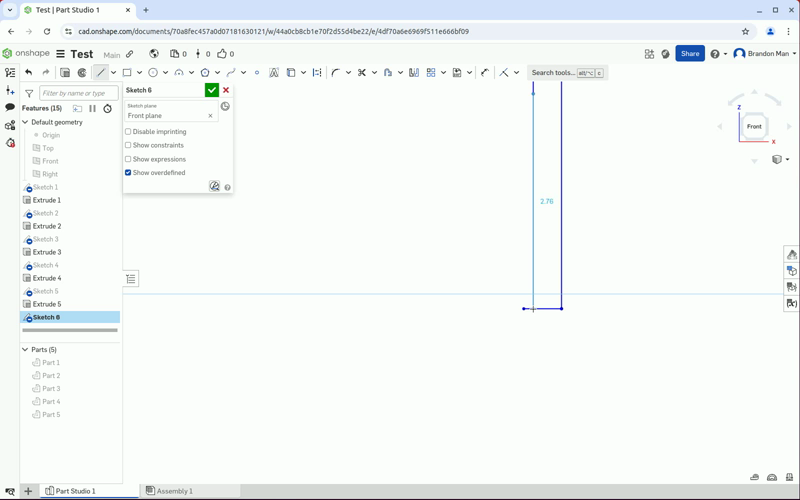
click(533, 308)
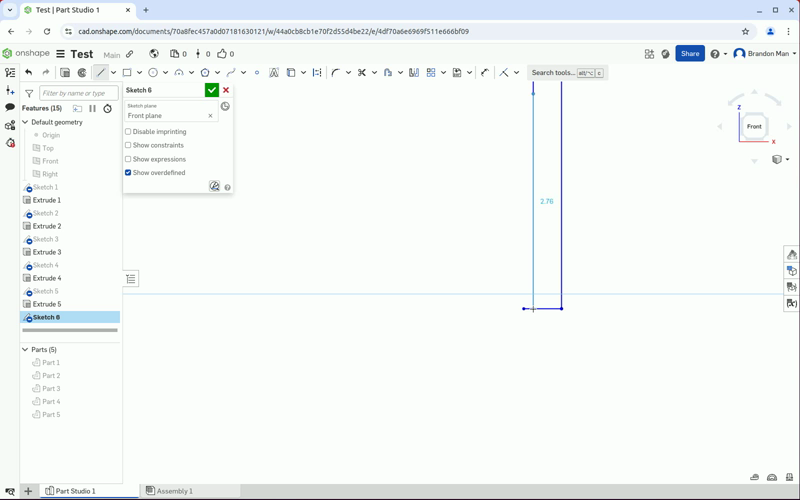
scroll(-6)
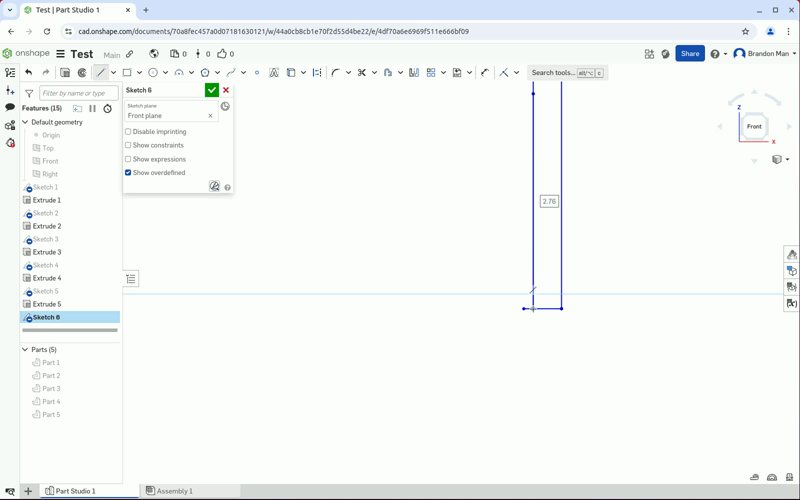
scroll(-6)
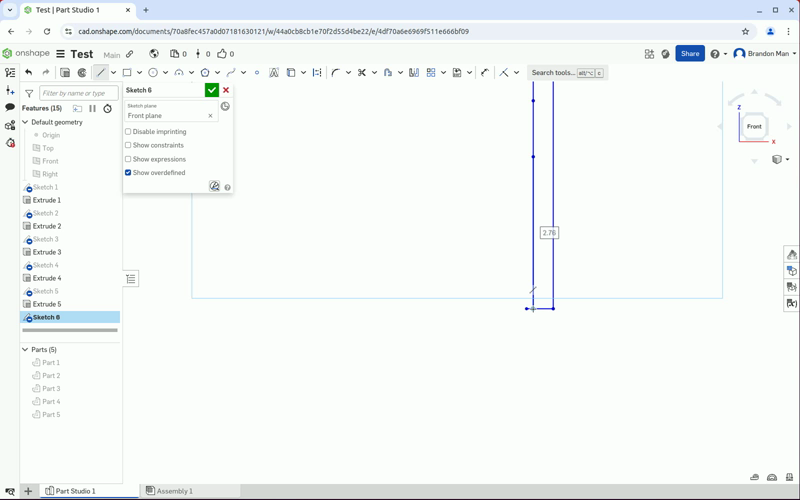
scroll(-6)
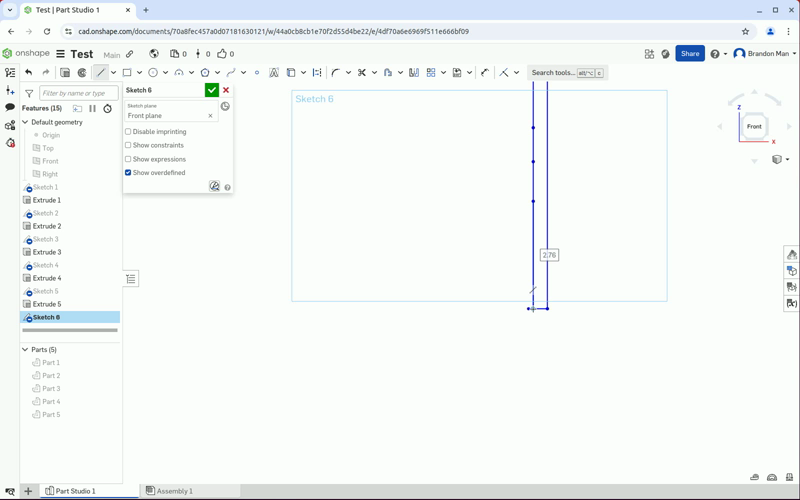
scroll(-6)
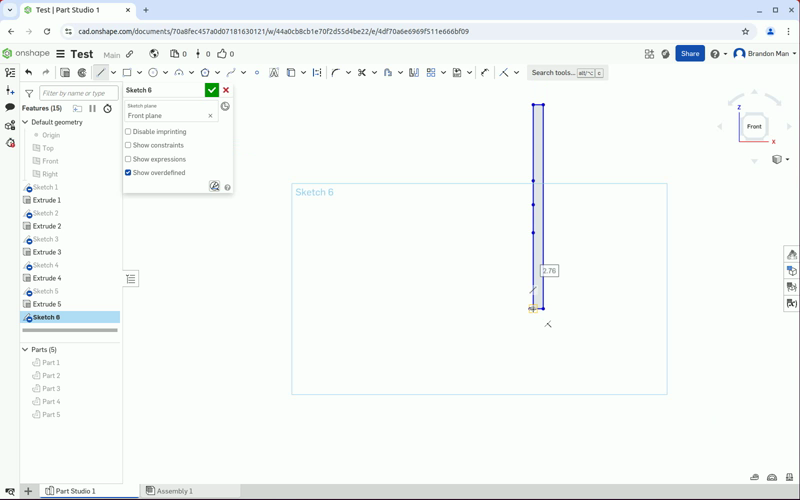
scroll(-6)
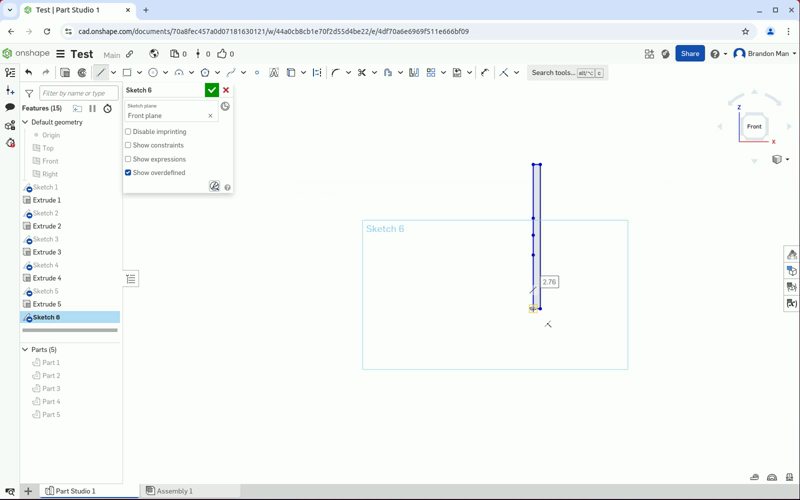
scroll(-6)
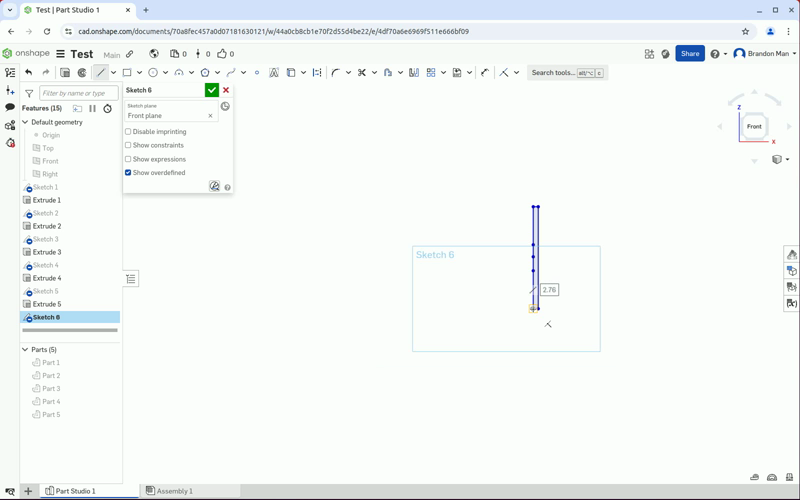
scroll(-6)
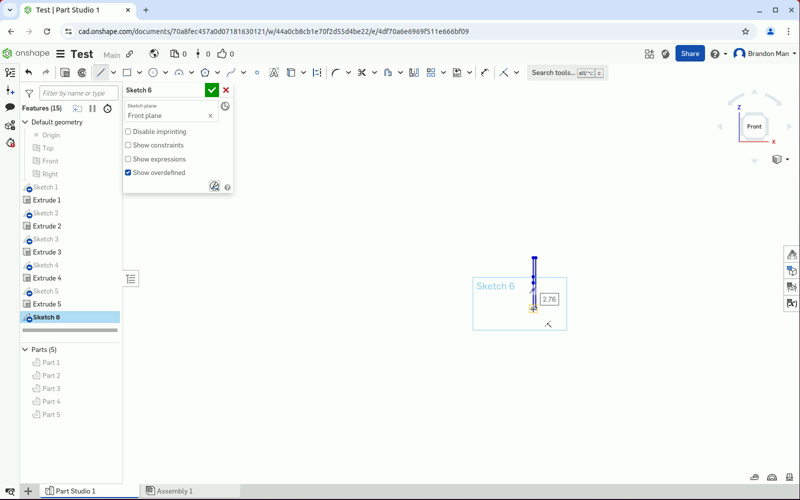
key(esc)
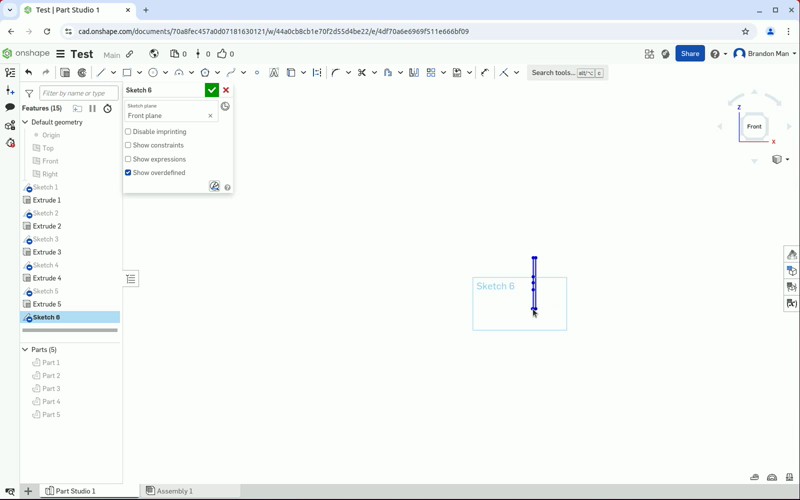
mouse_move(535, 296)
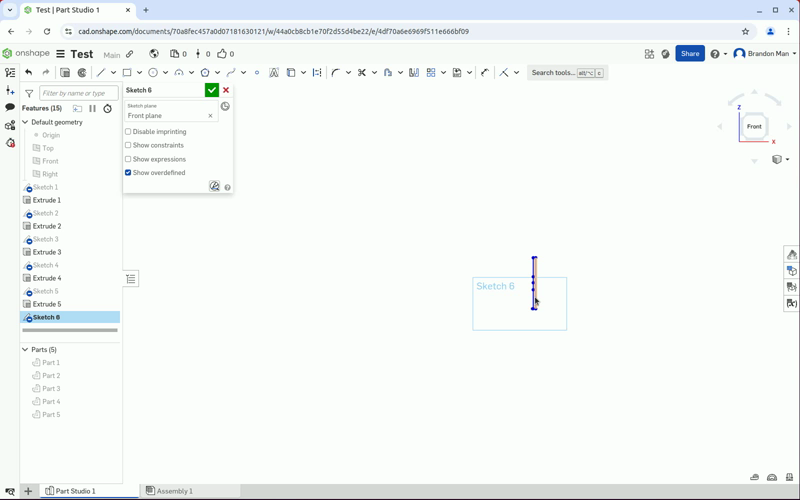
scroll(6)
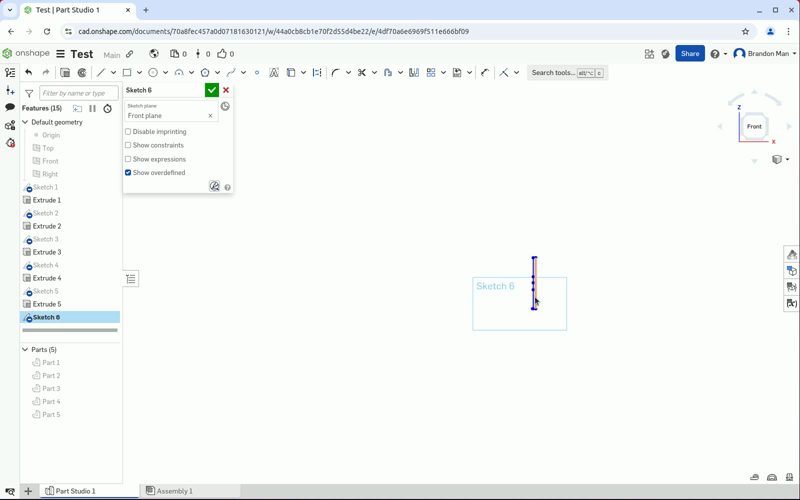
scroll(6)
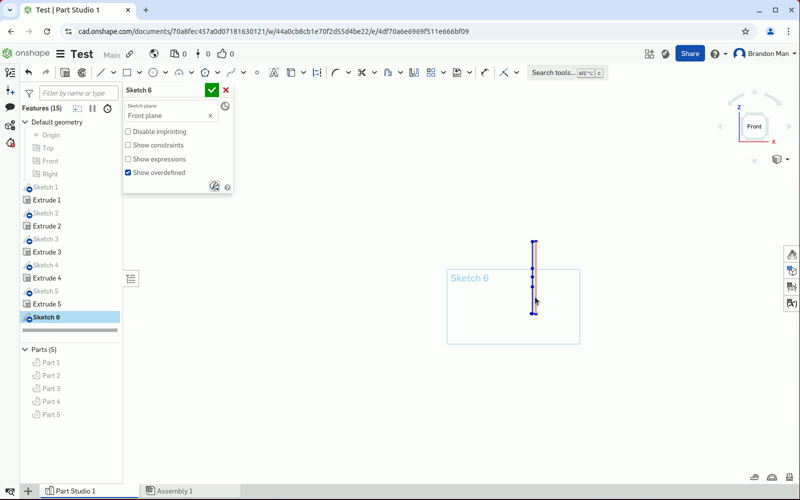
scroll(6)
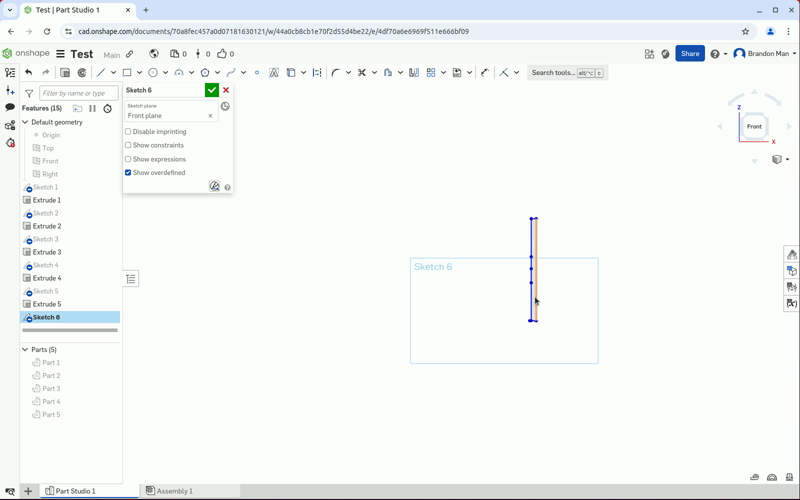
scroll(6)
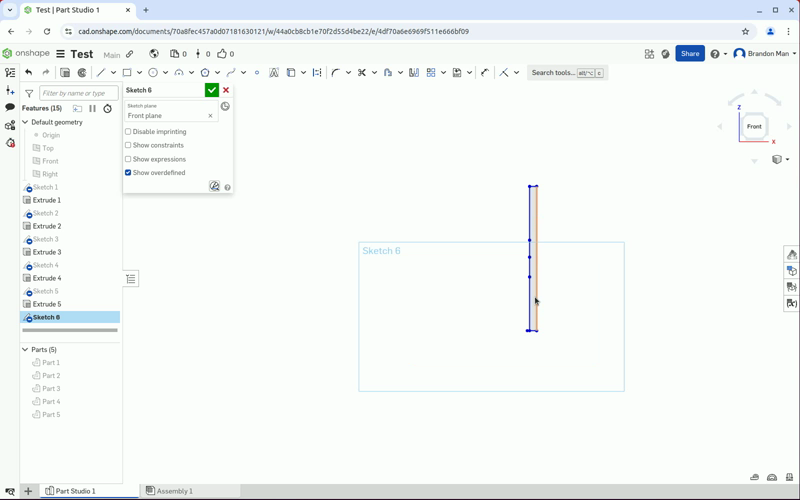
scroll(6)
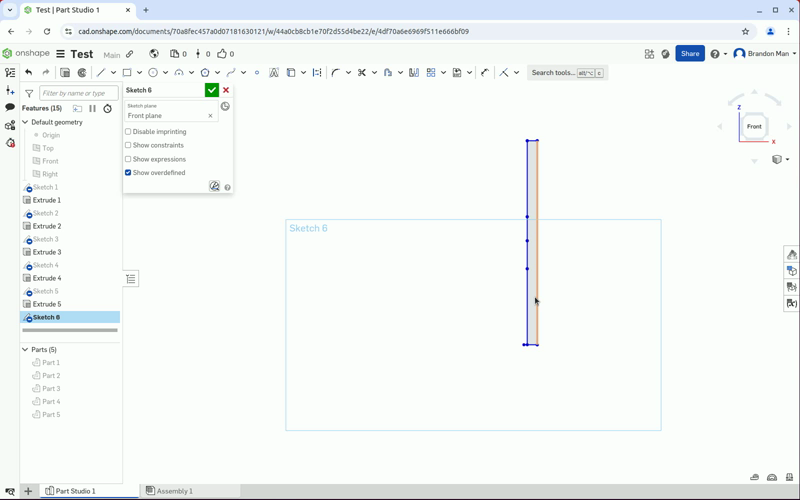
scroll(6)
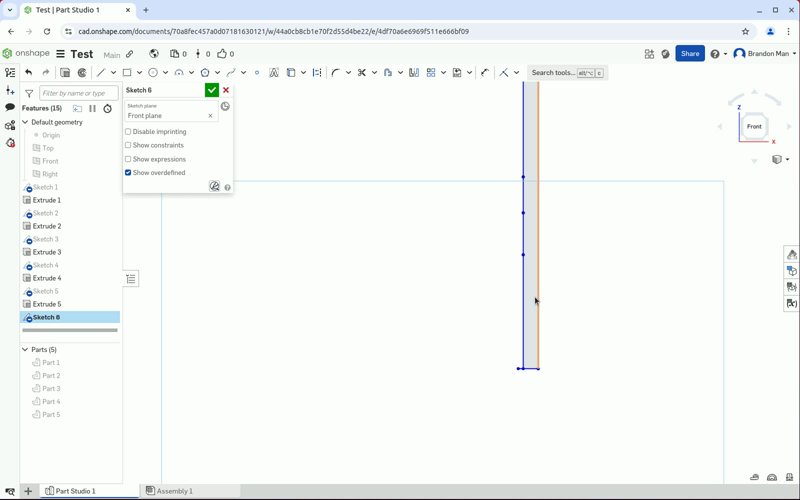
scroll(6)
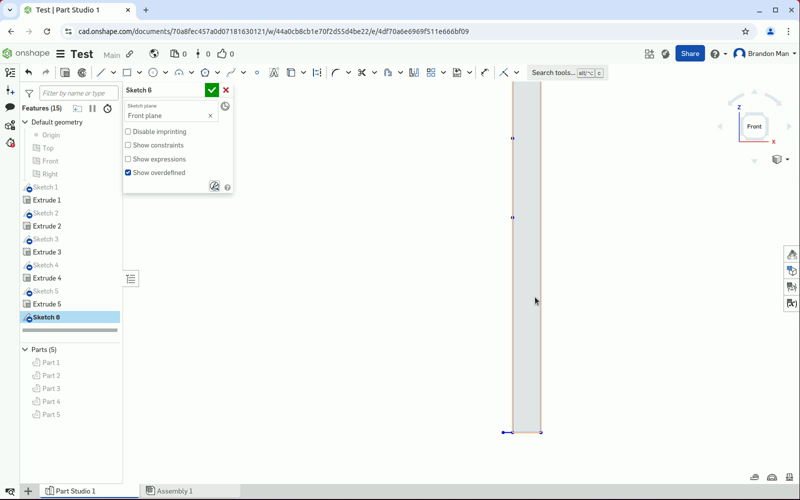
click(535, 296)
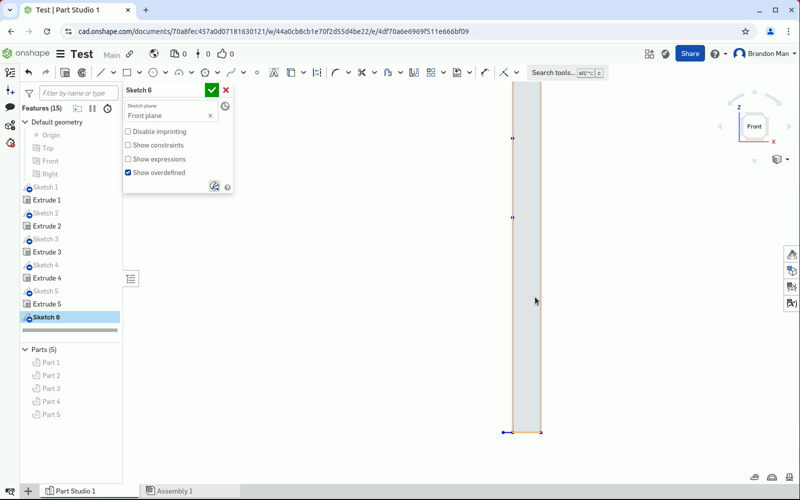
scroll(-6)
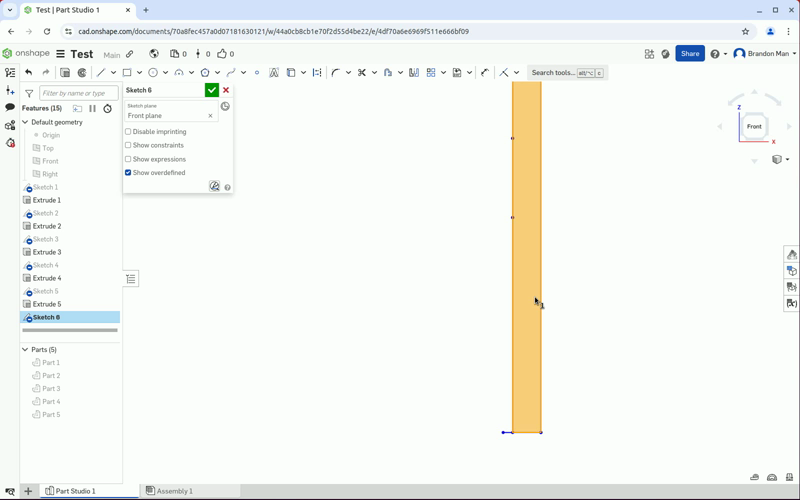
scroll(-6)
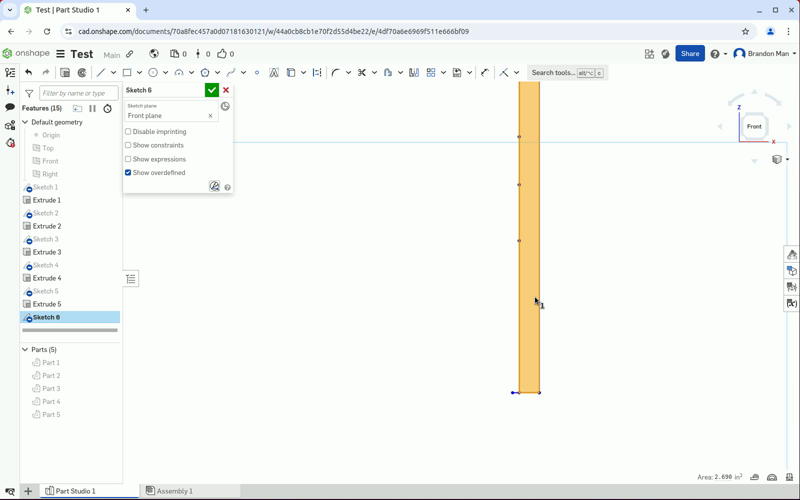
scroll(-6)
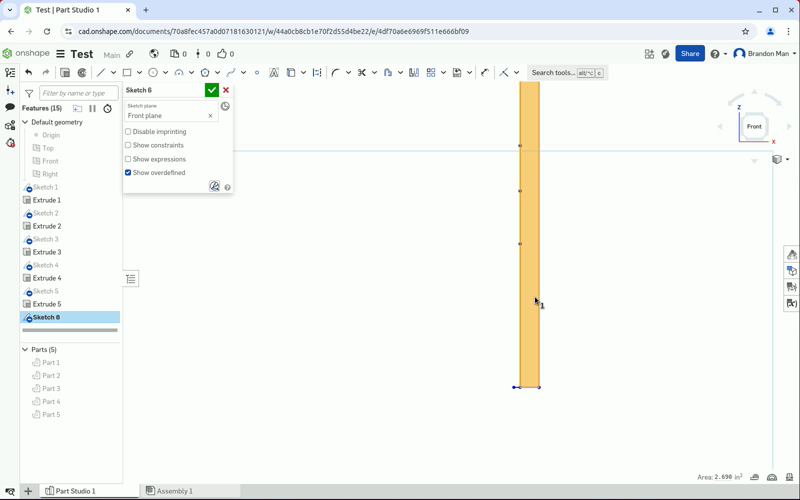
scroll(-6)
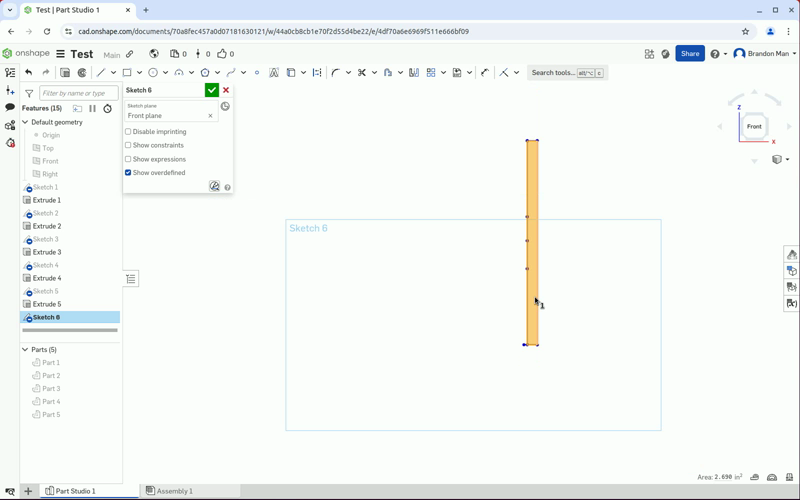
scroll(-6)
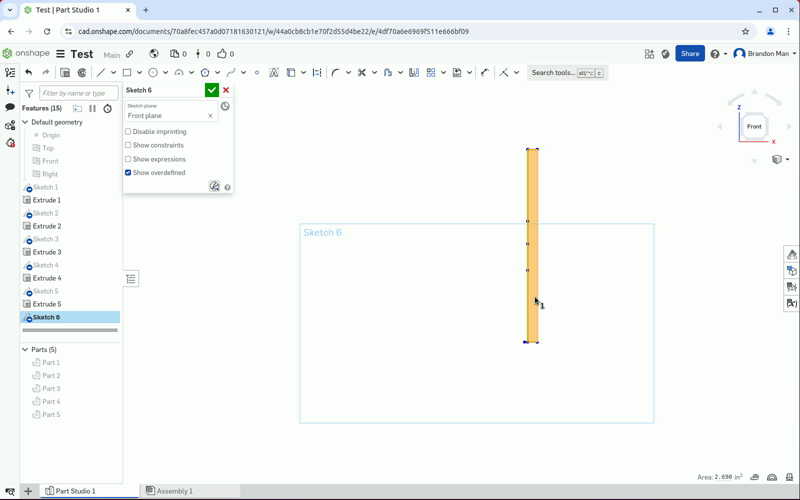
scroll(-6)
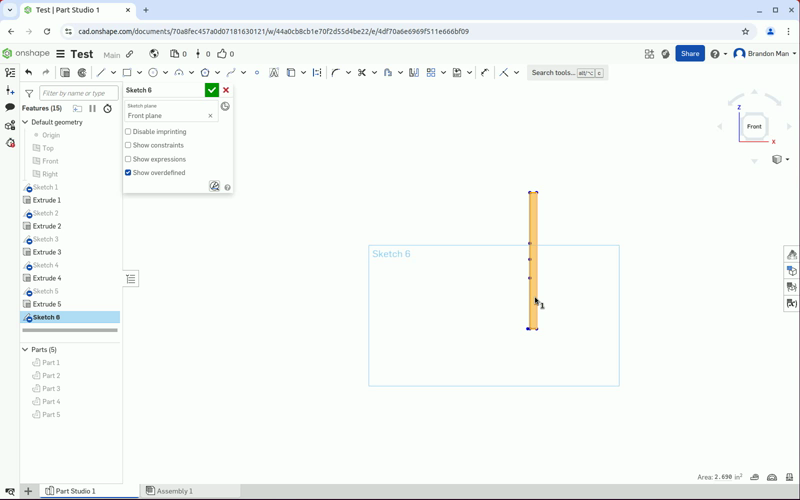
scroll(-6)
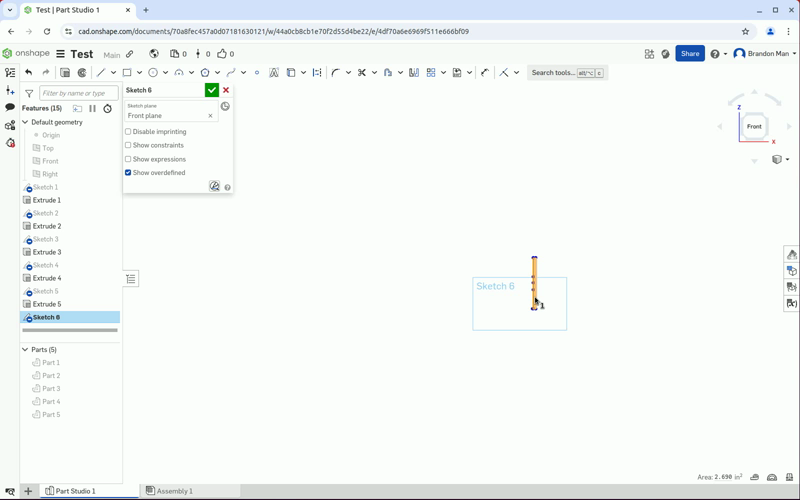
mouse_move(73, 352)
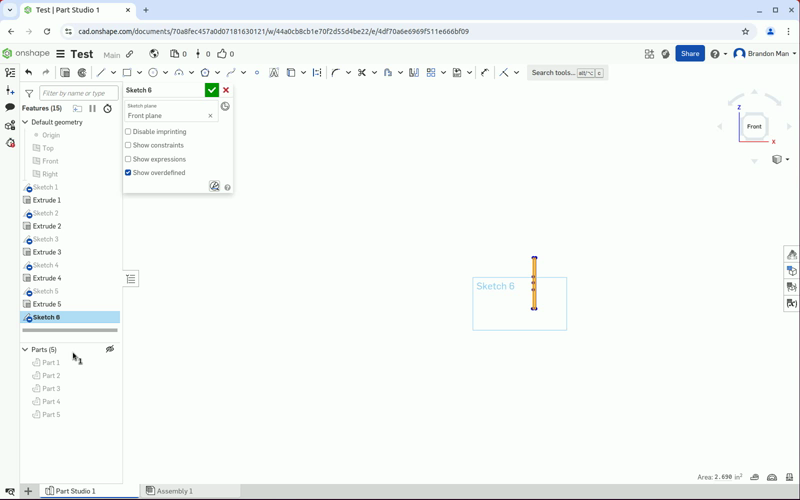
key(shift+y)
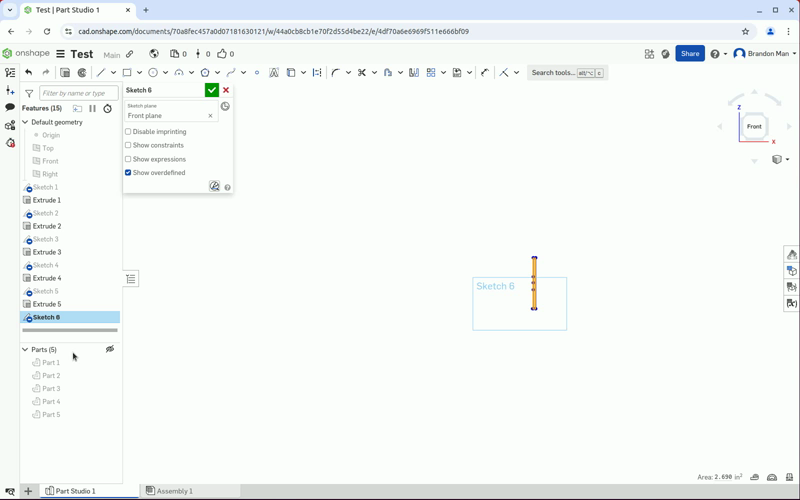
key(shift+e)
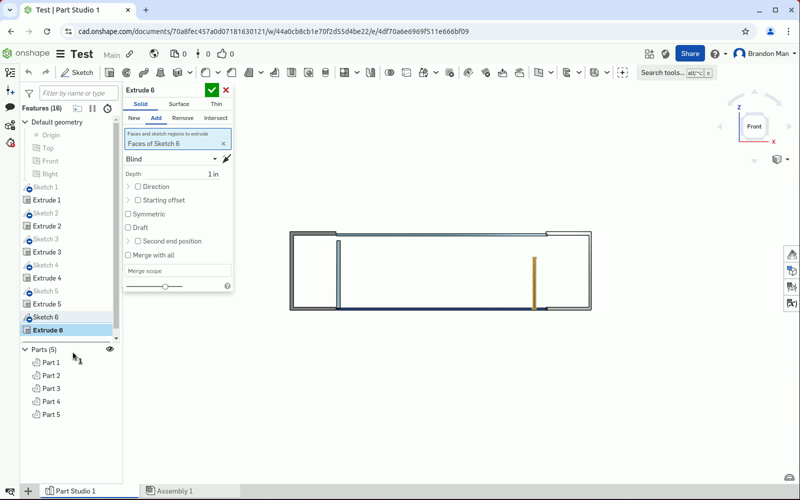
mouse_move(143, 106)
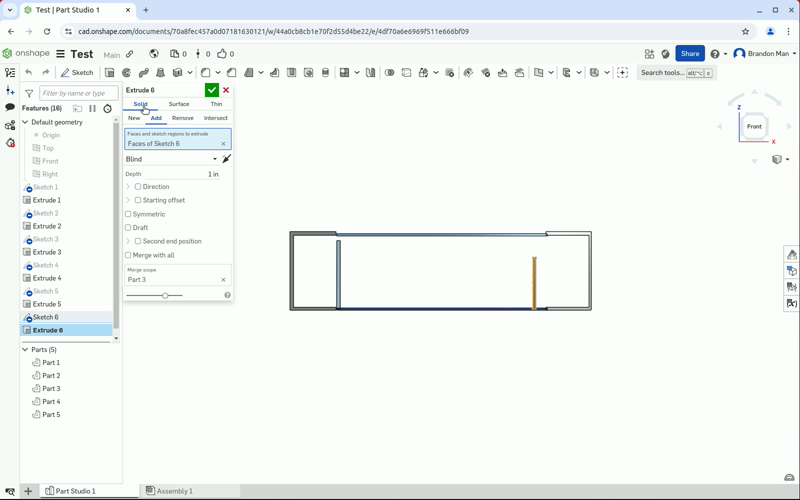
click(143, 106)
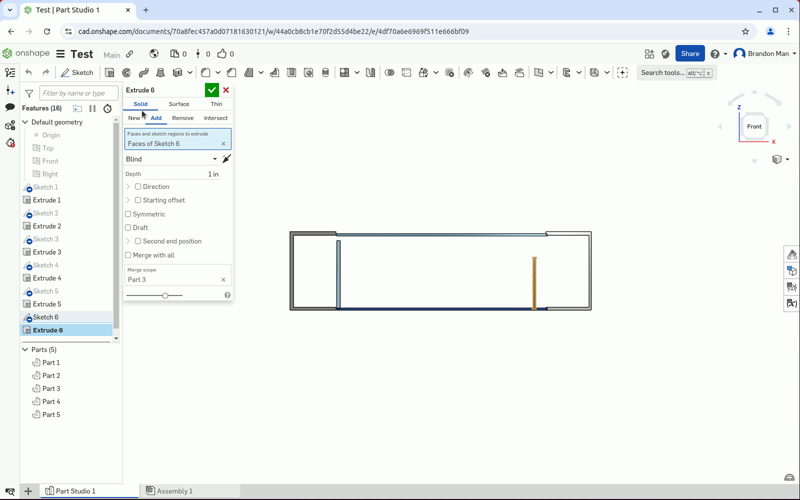
mouse_move(137, 120)
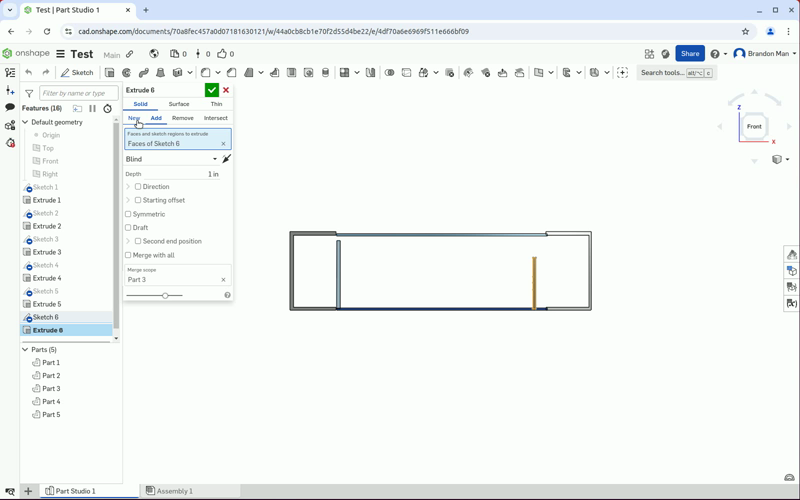
click(137, 120)
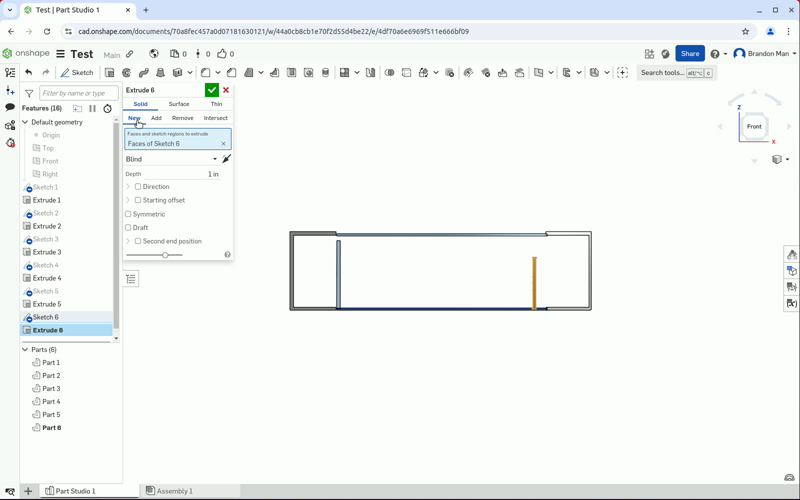
key(tab, 4)
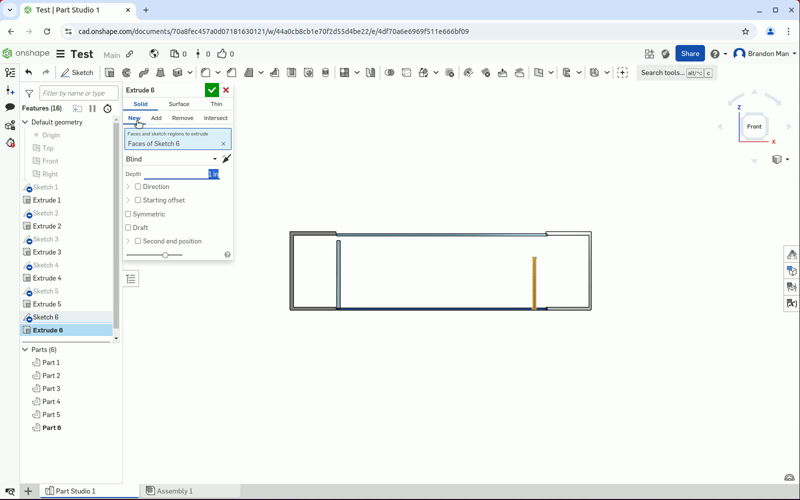
text(-15.646)
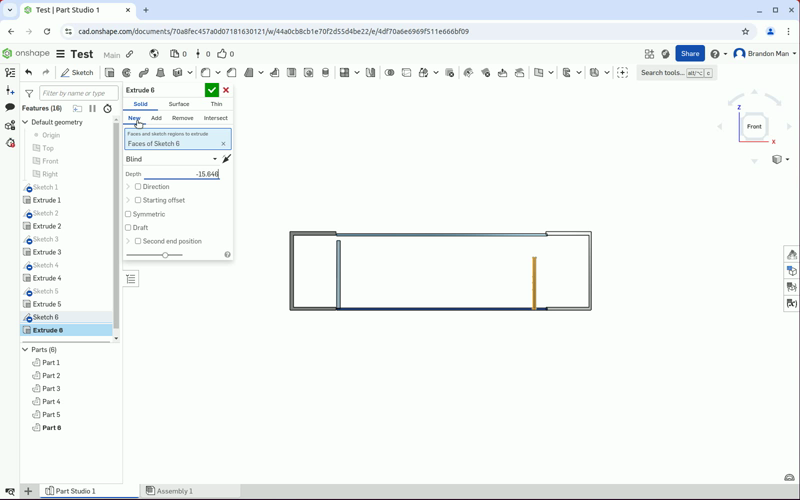
key(enter)
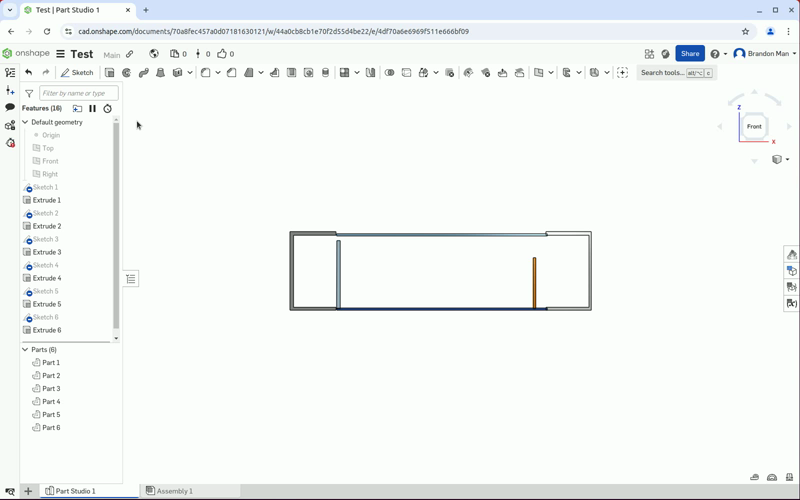
key(shift+h)
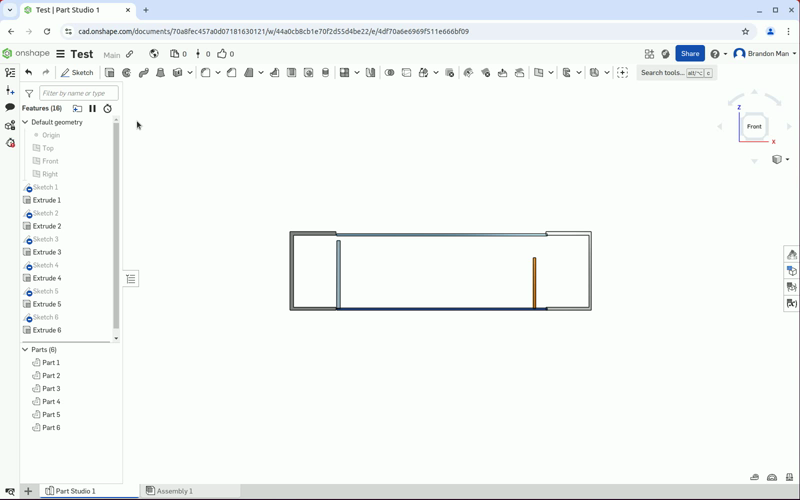
key(shift+h)
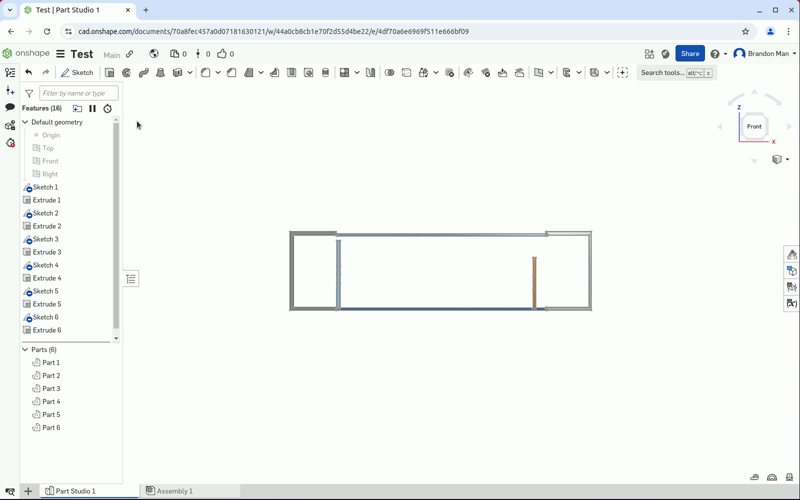
key(shift+7)
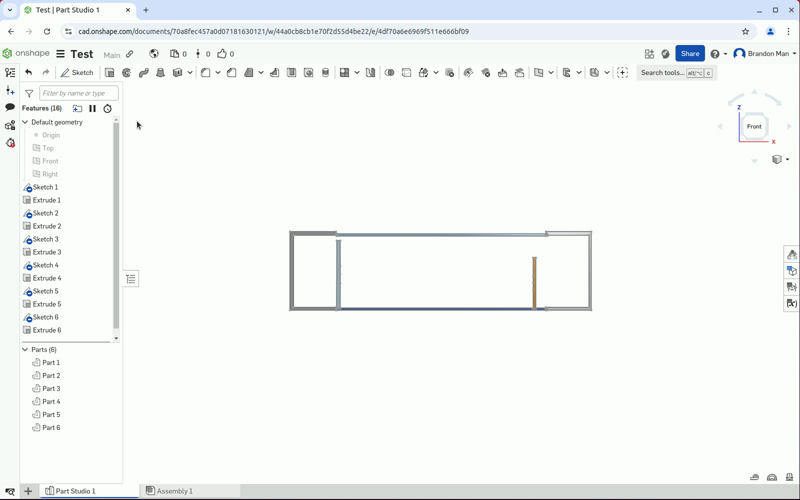
key(left, 2)
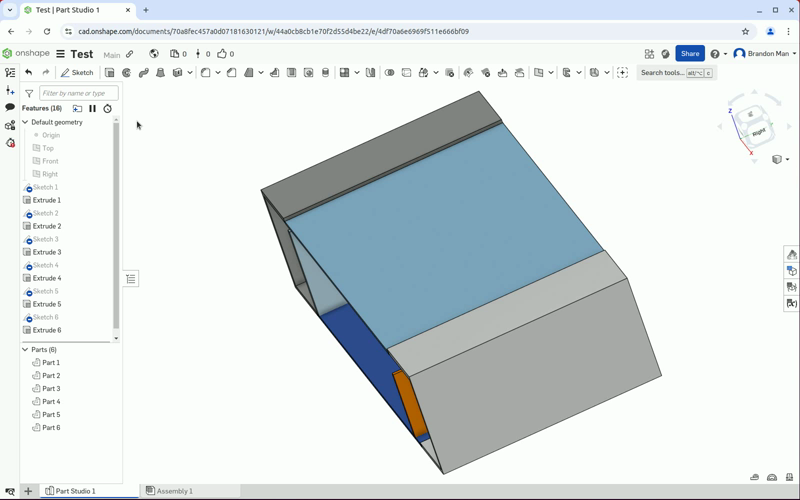
key(down, 2)
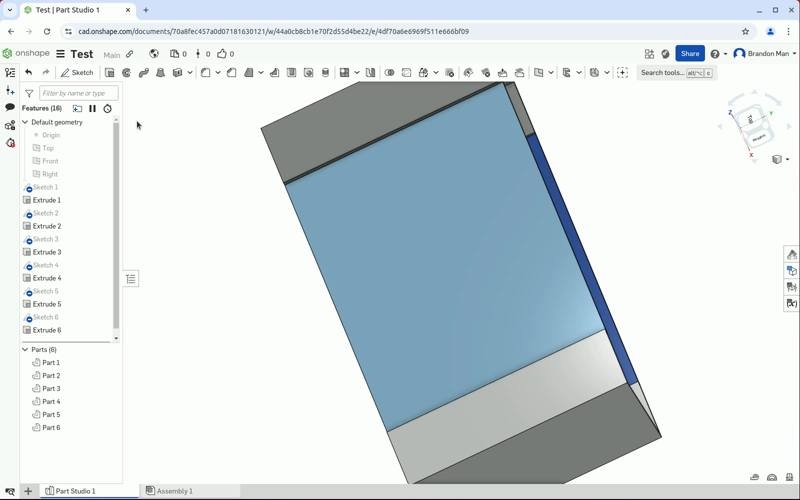
key(up, 2)
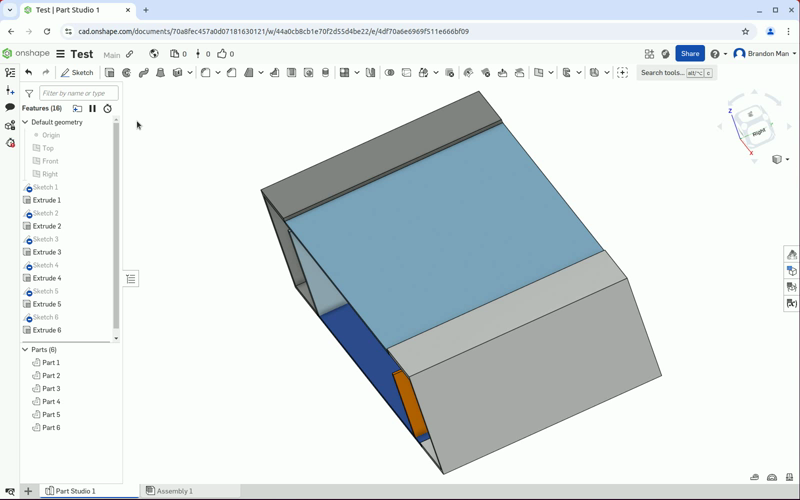
key(right, 2)
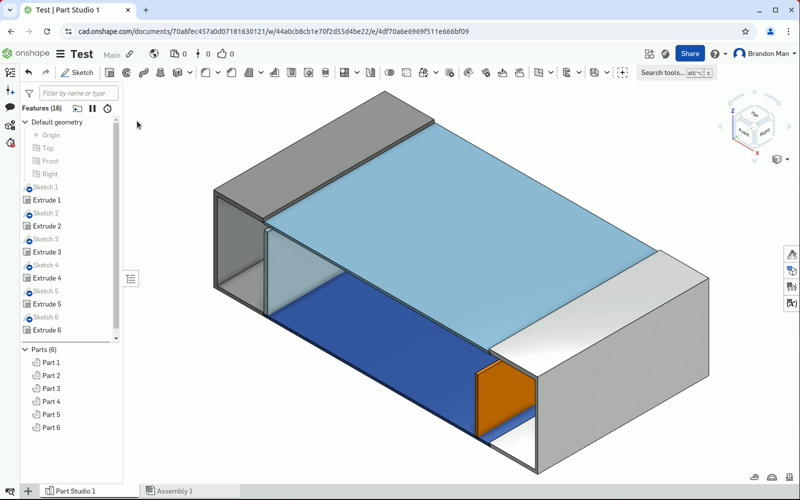
mouse_move(69, 189)
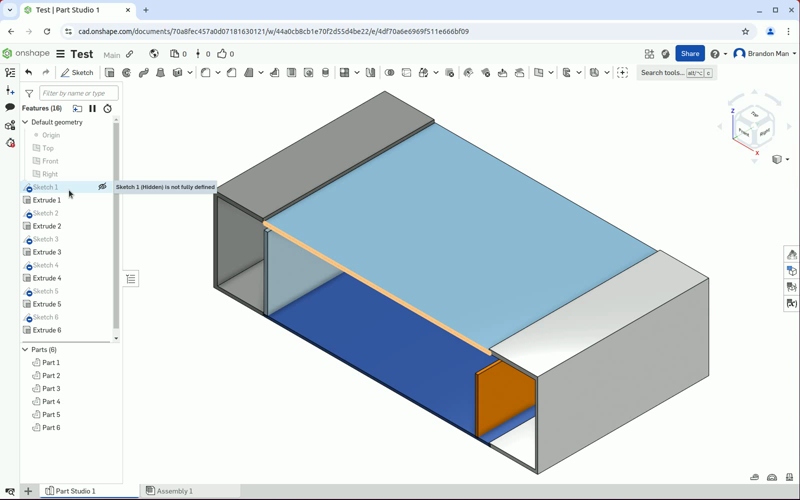
click(69, 189)